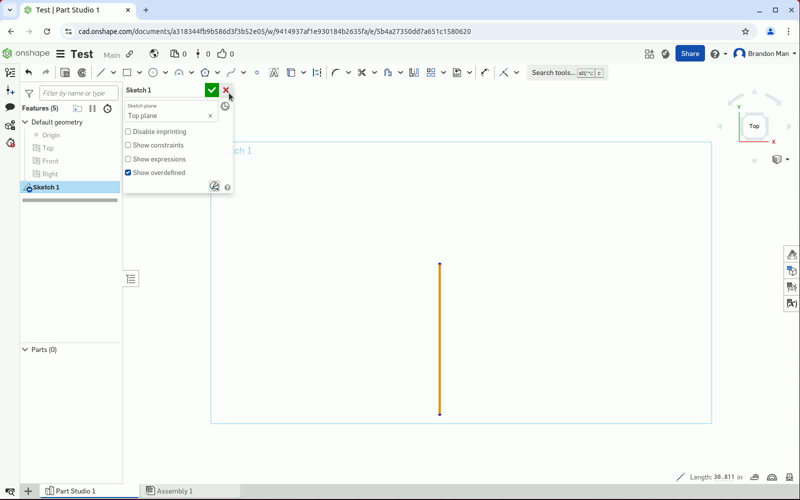
key(shift+h)
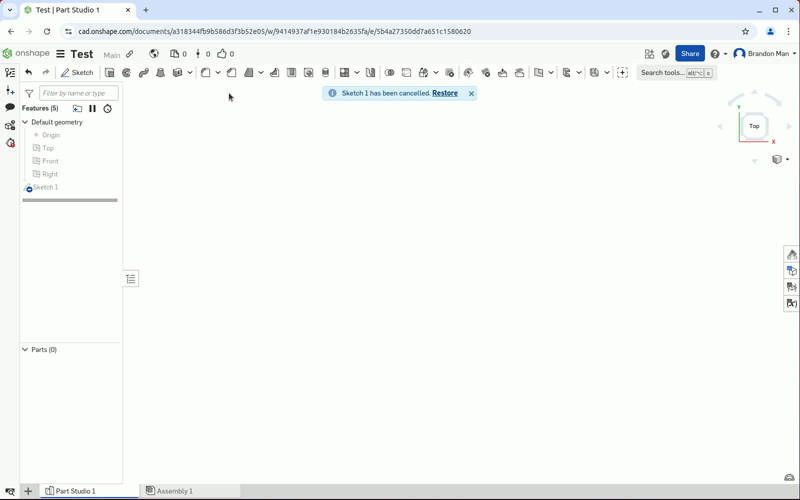
mouse_move(73, 352)
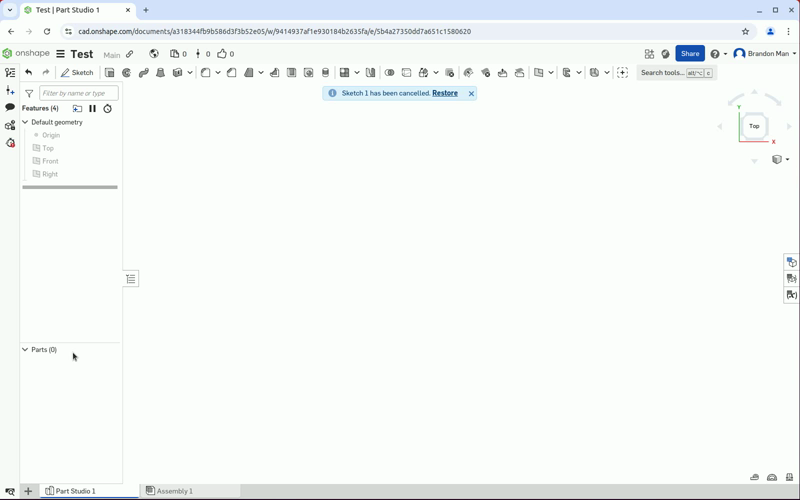
key(y)
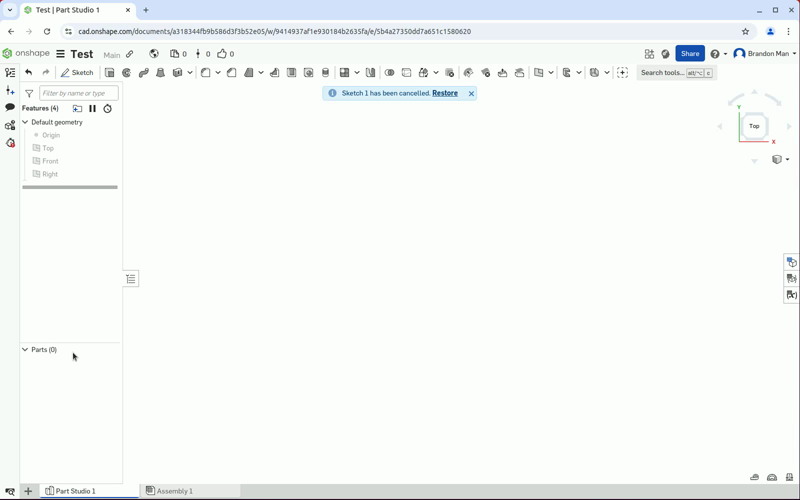
key(shift+p)
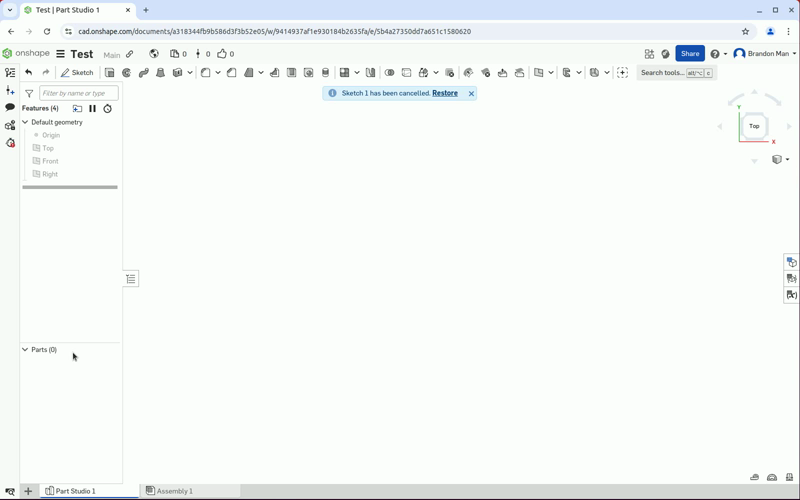
key(space)
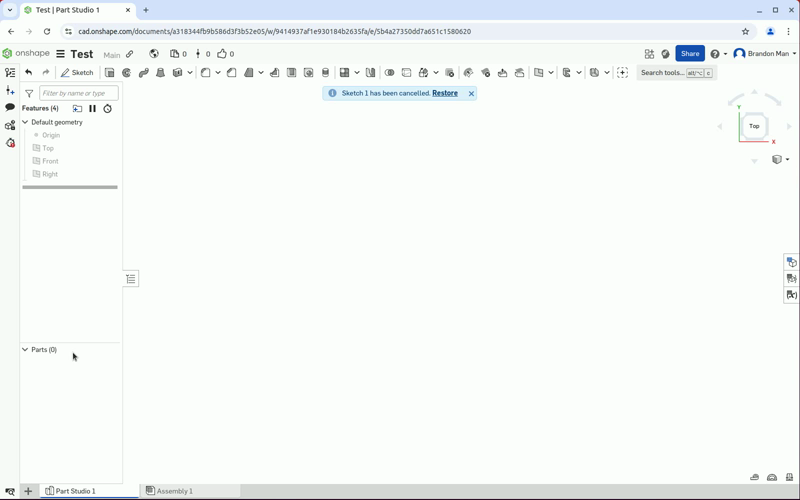
key_down(shift)
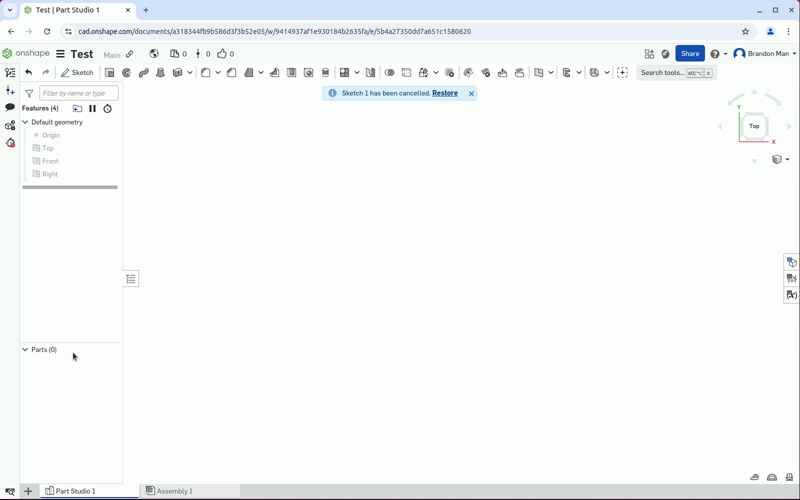
key(up)
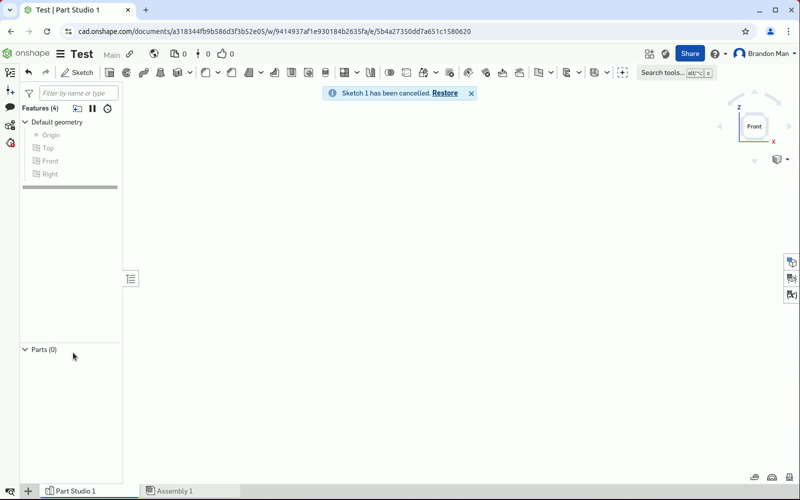
key_up(shift)
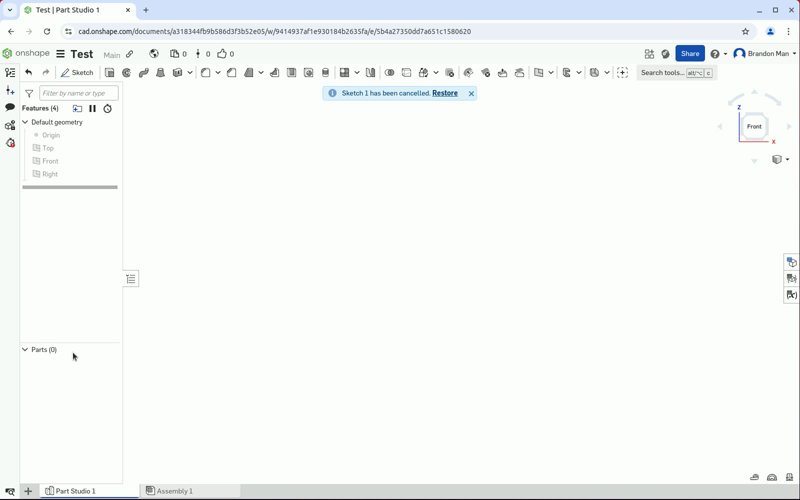
mouse_move(73, 352)
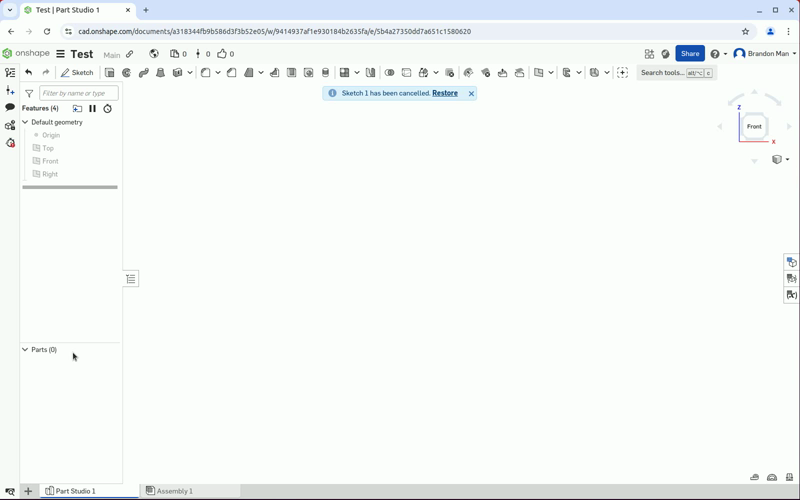
key(shift+y)
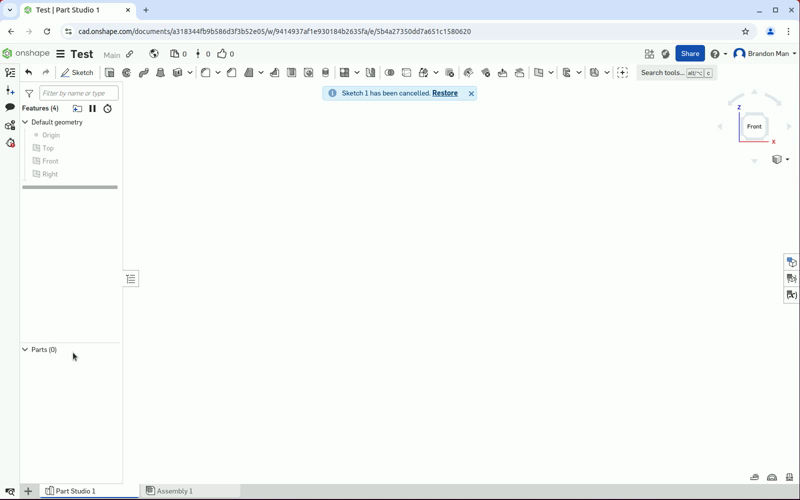
key(shift+s)
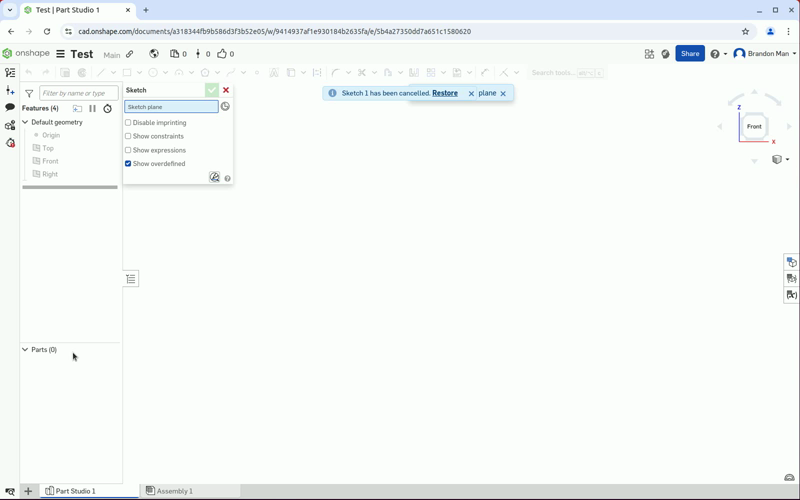
mouse_move(73, 163)
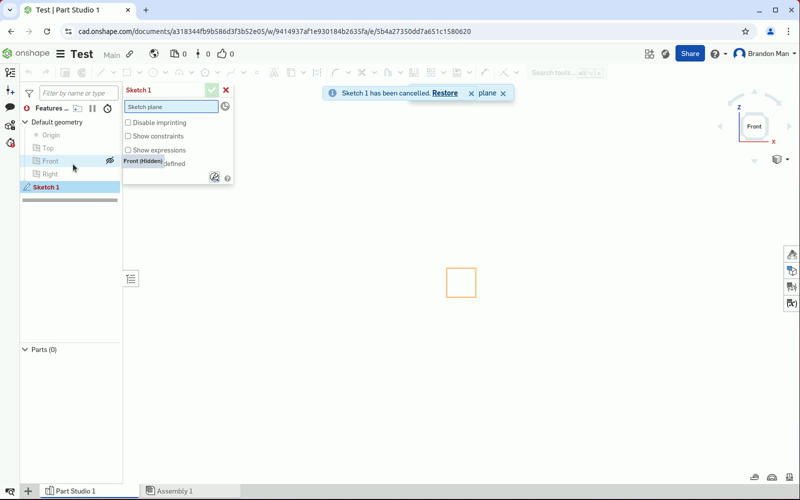
click(73, 163)
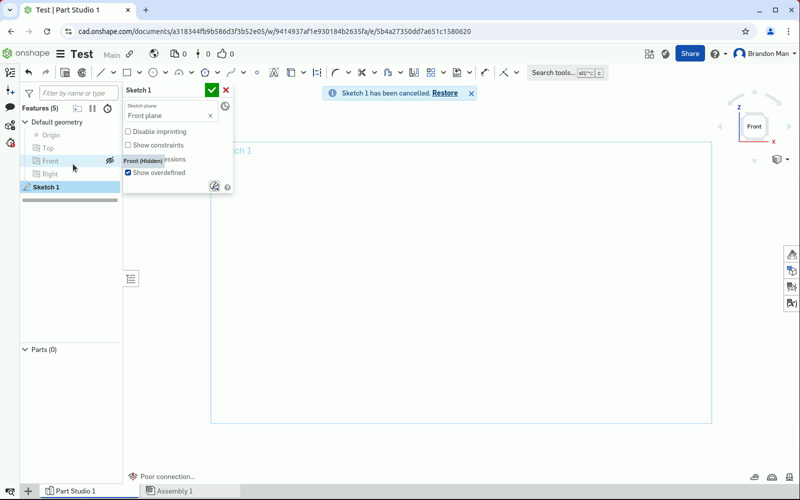
mouse_move(73, 352)
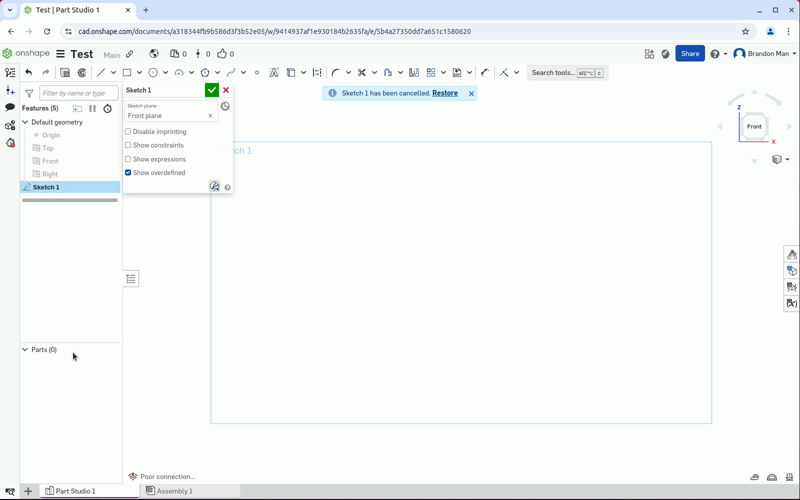
key(y)
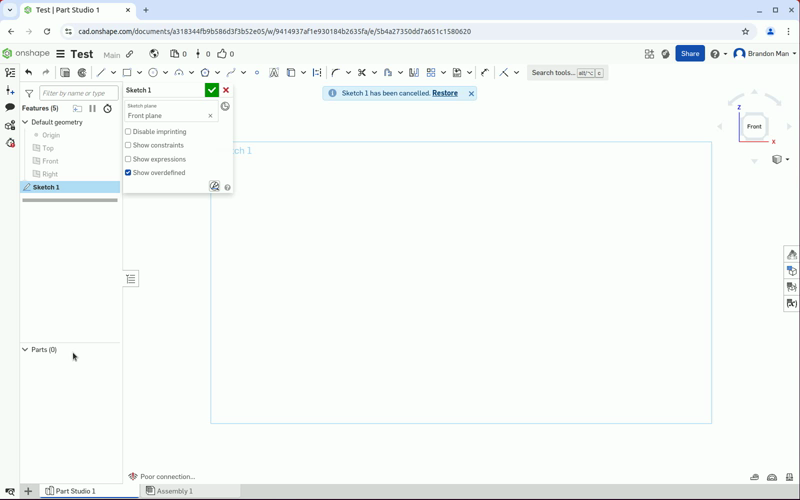
key(l)
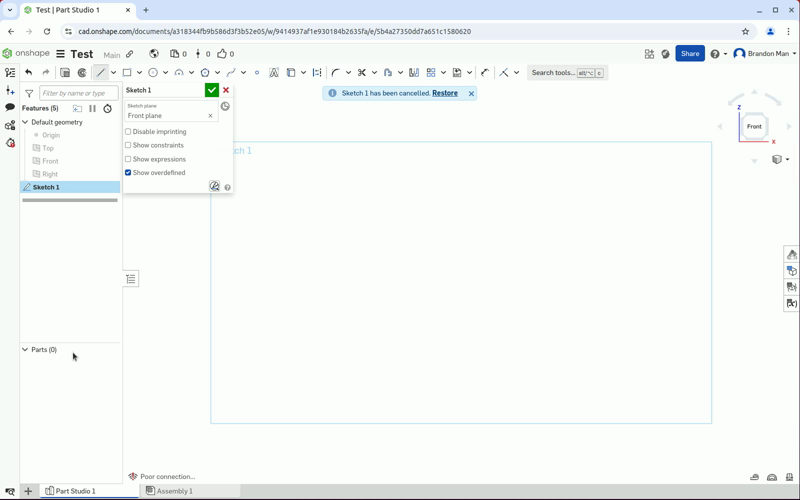
key_down(shift)
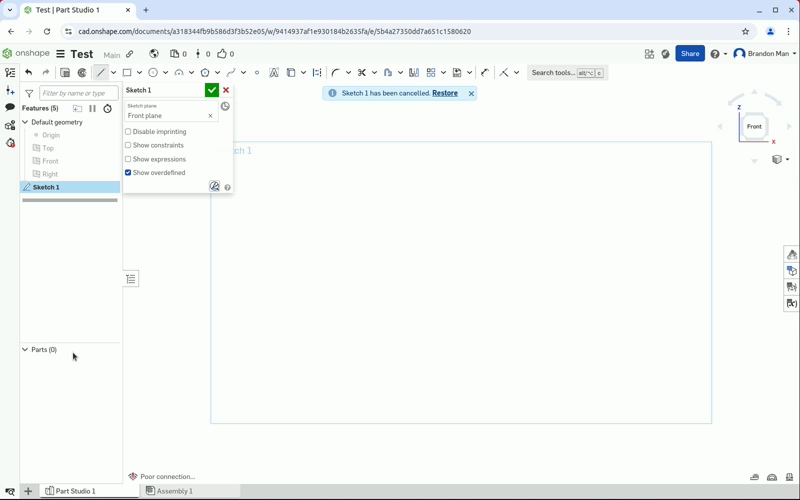
mouse_move(391, 390)
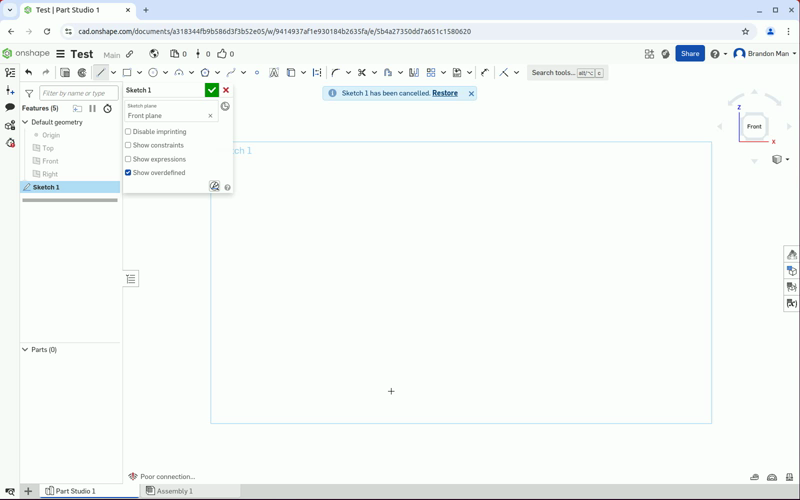
click(391, 390)
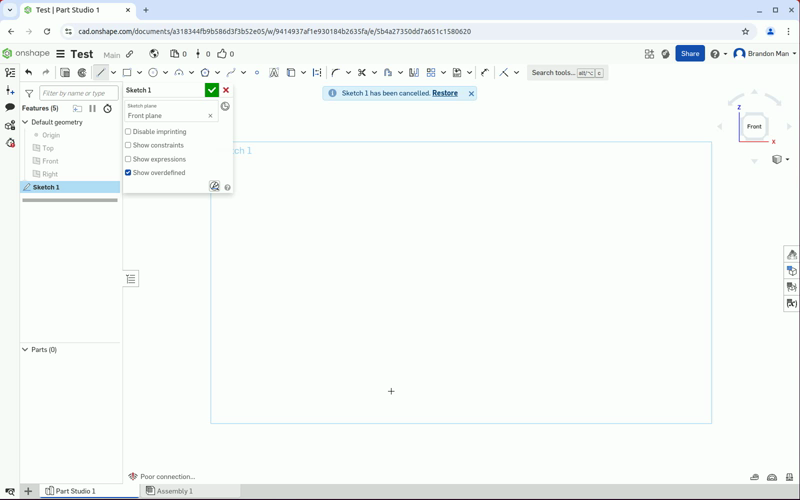
key_up(shift)
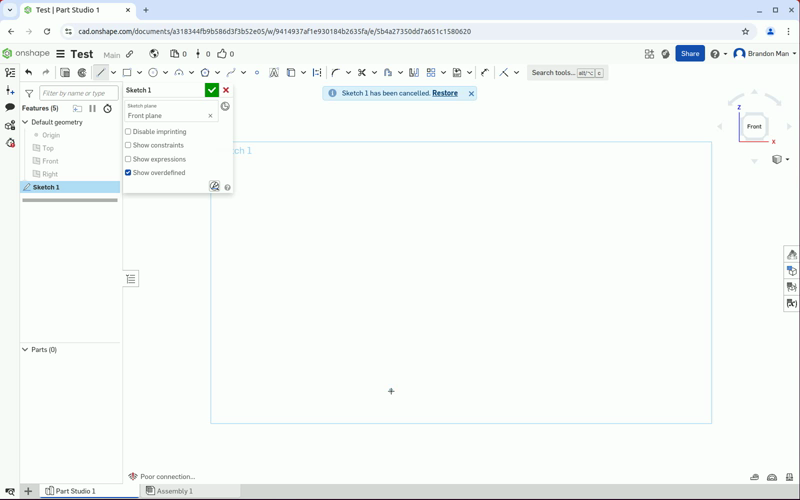
key_down(shift)
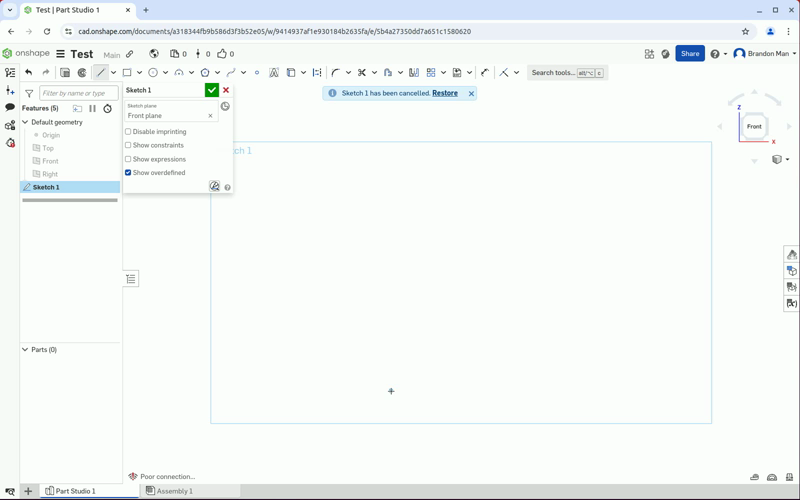
mouse_move(421, 390)
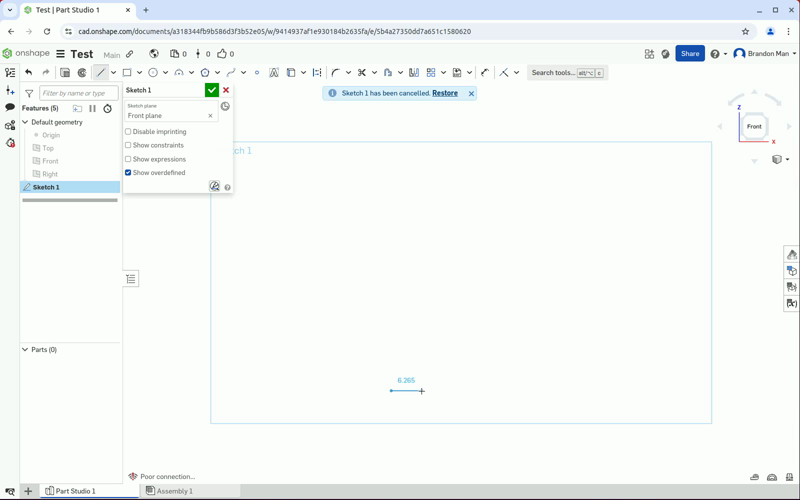
mouse_move(396, 390)
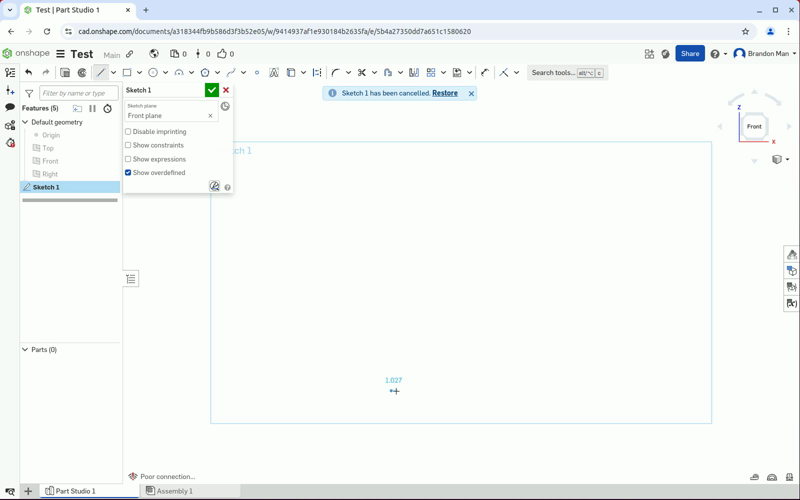
scroll(6)
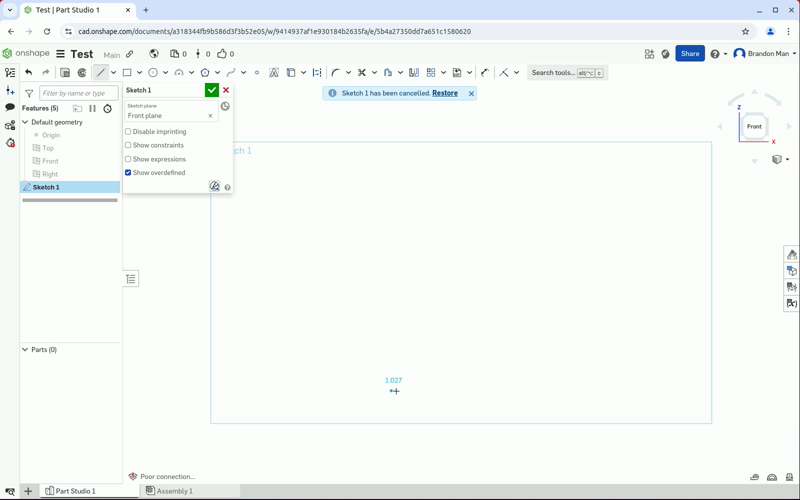
scroll(6)
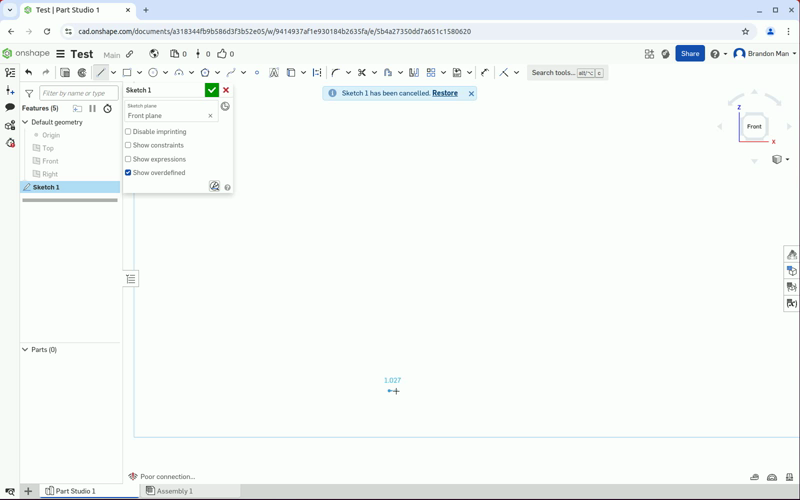
scroll(6)
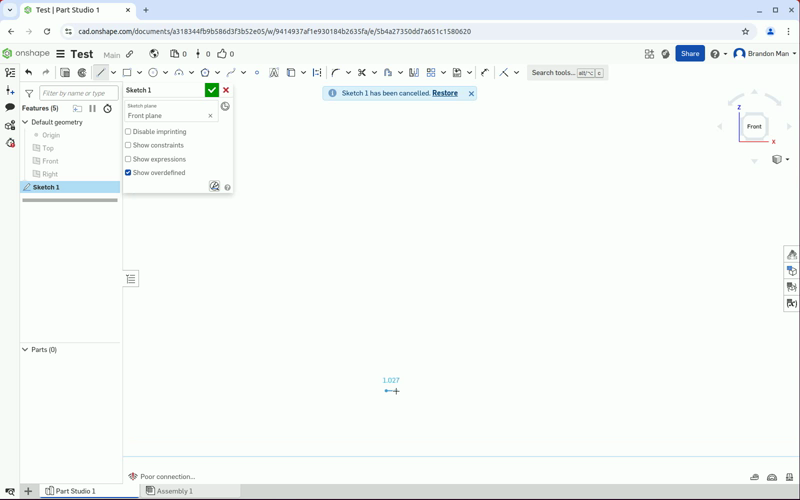
scroll(6)
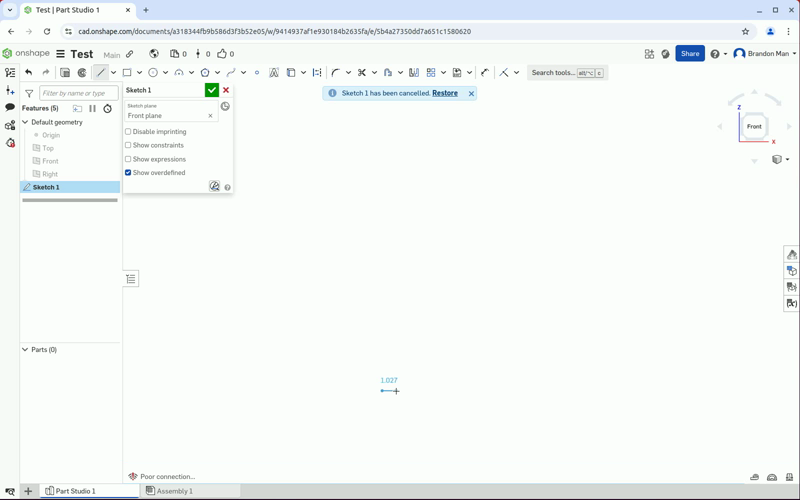
scroll(6)
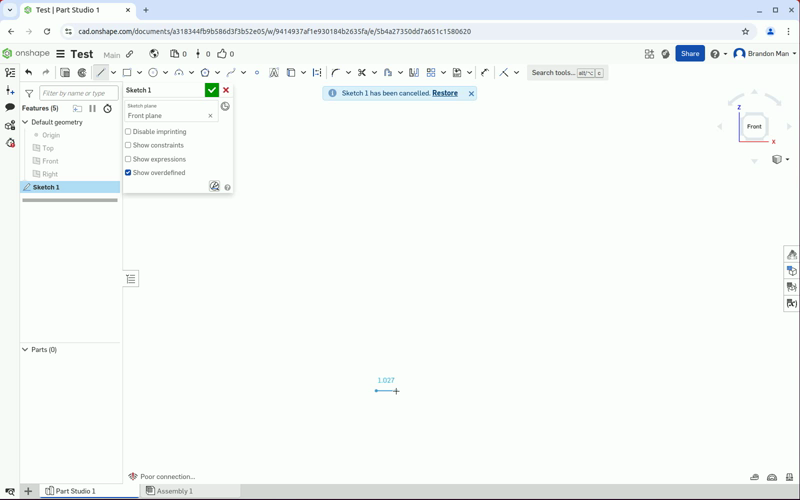
scroll(6)
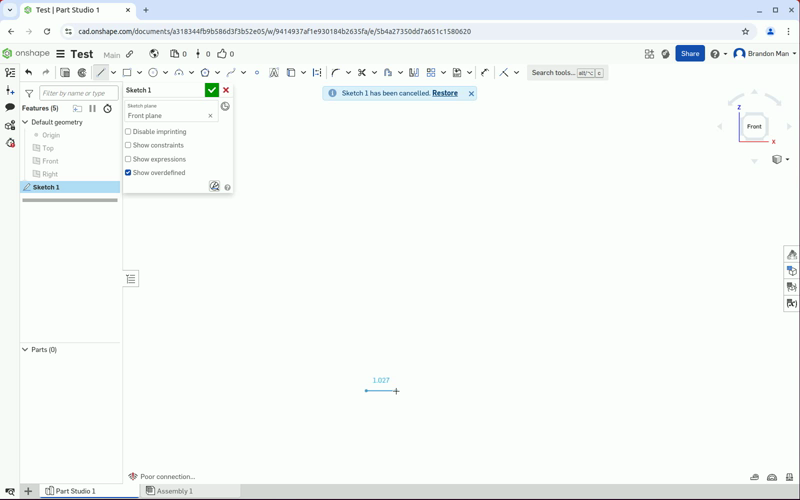
scroll(6)
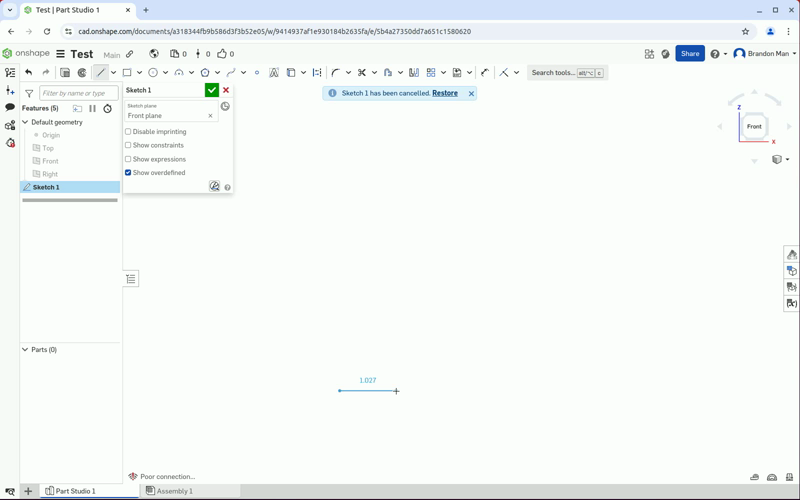
click(396, 390)
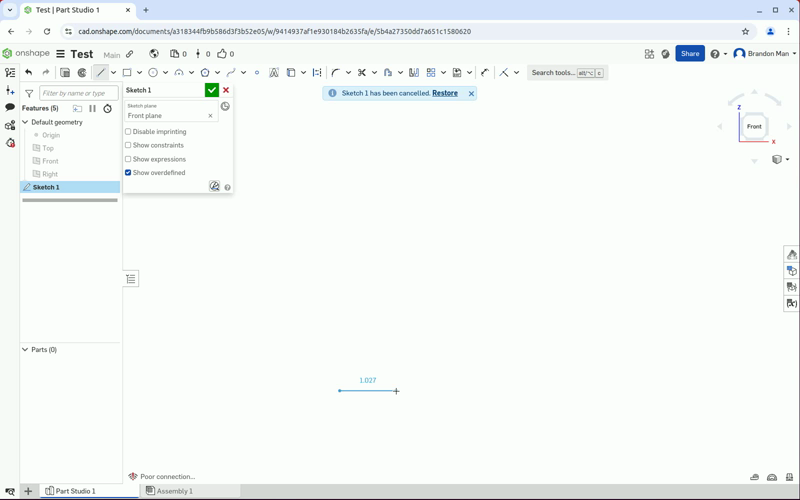
scroll(-6)
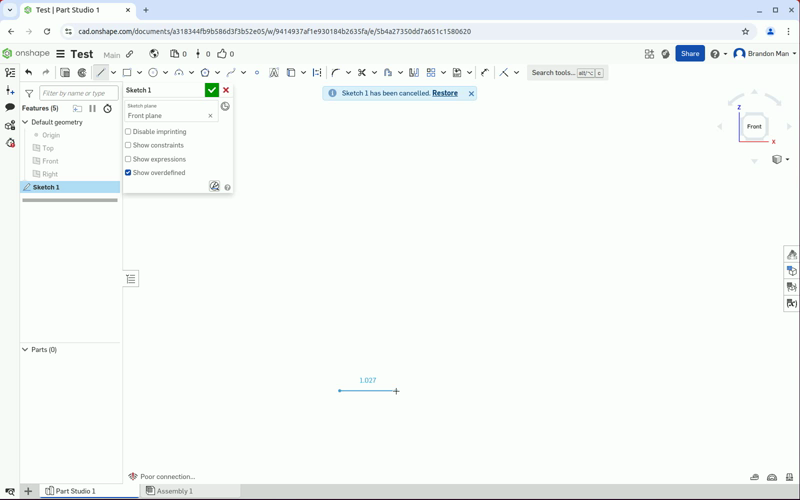
scroll(-6)
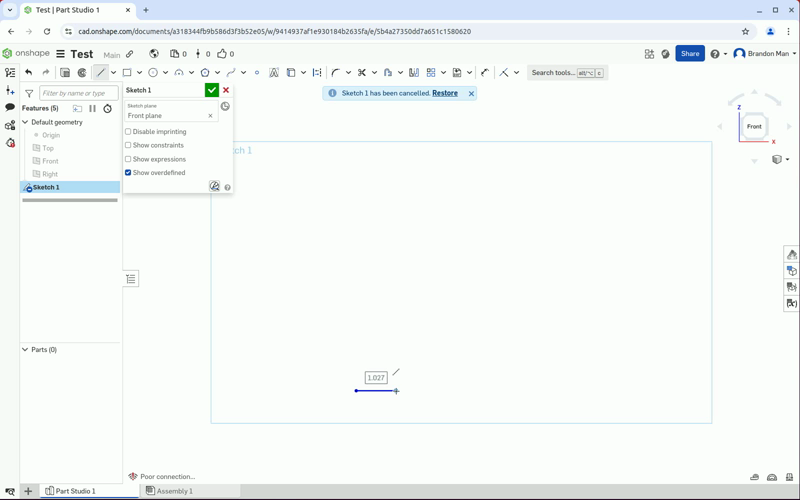
scroll(-6)
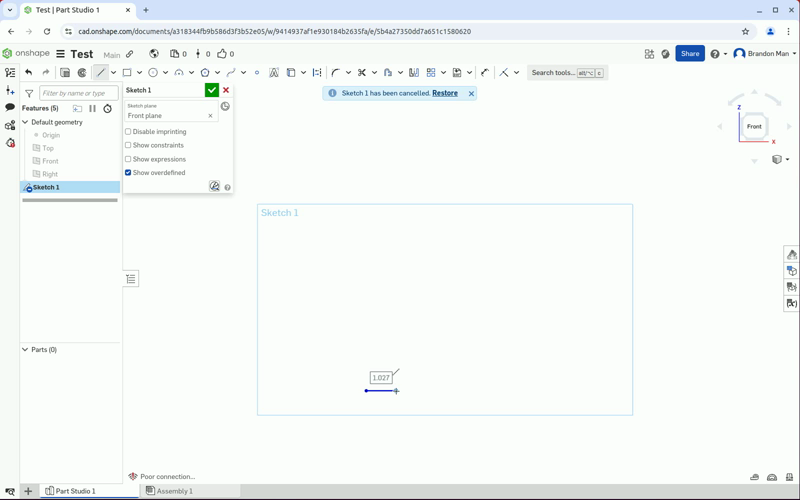
scroll(-6)
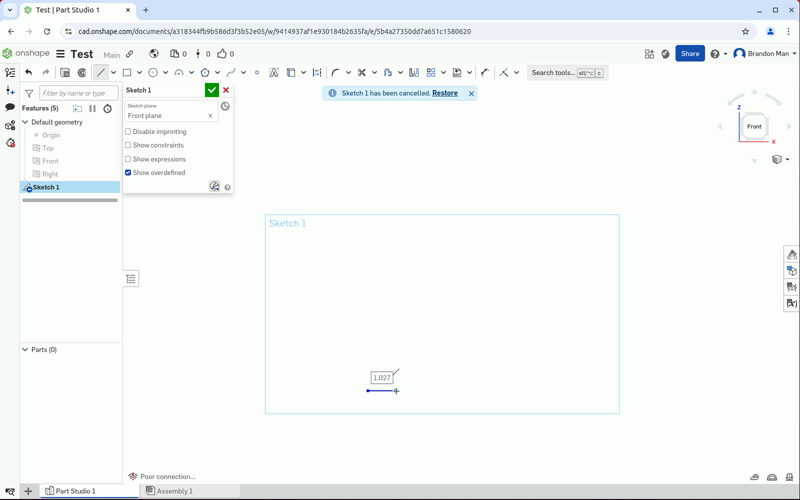
scroll(-6)
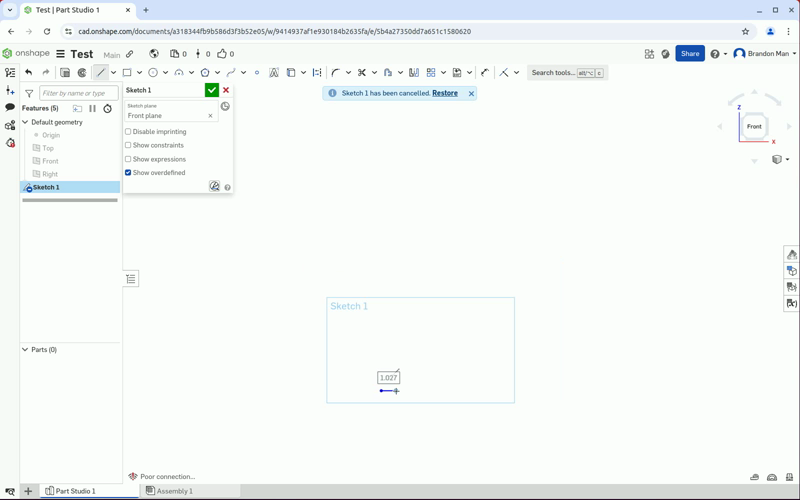
scroll(-6)
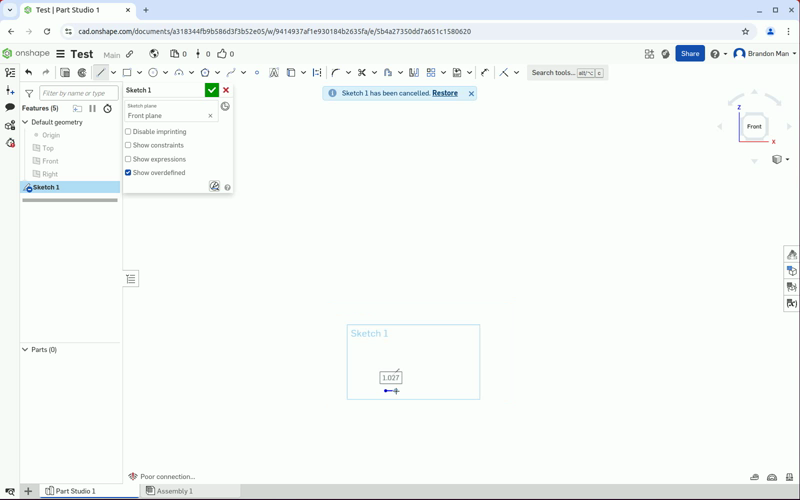
scroll(-6)
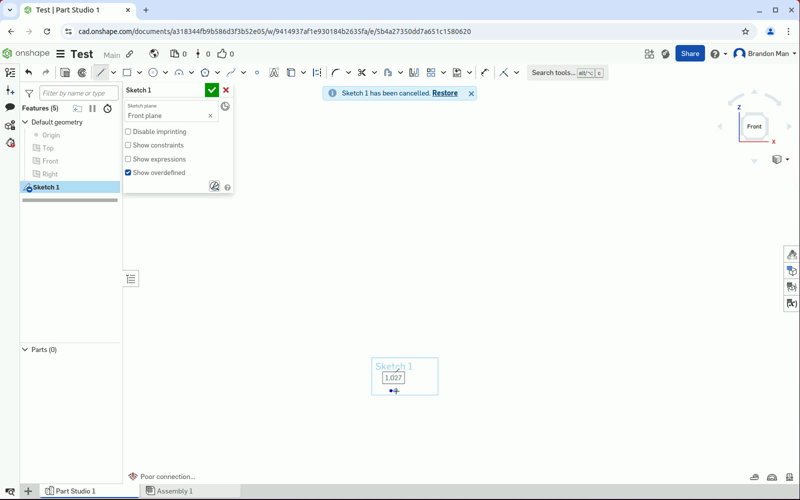
key_up(shift)
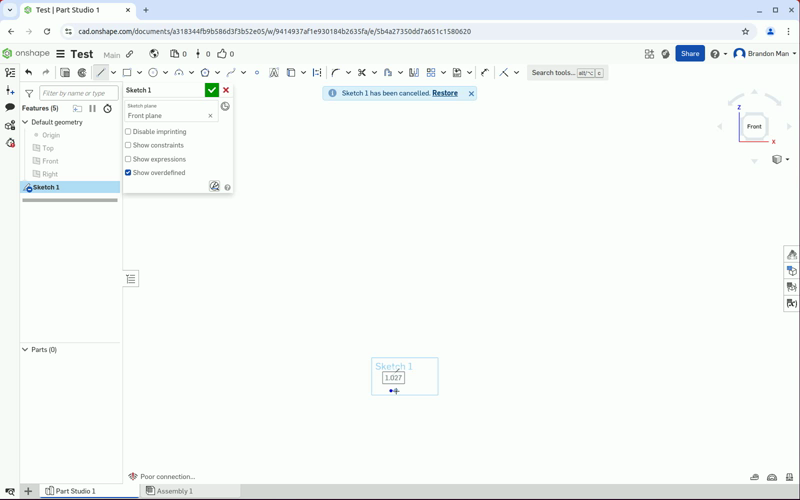
key_down(shift)
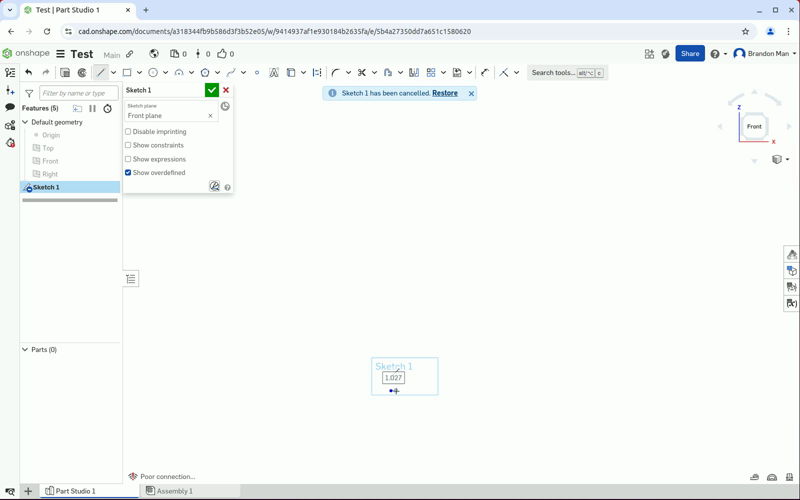
mouse_move(396, 286)
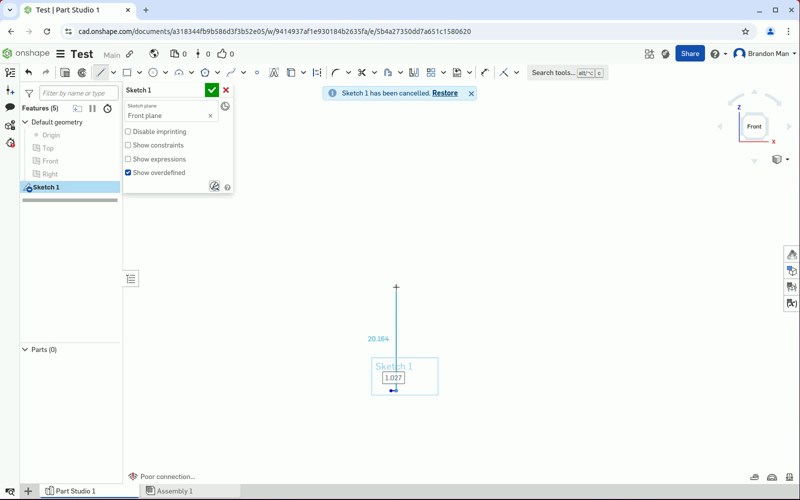
click(396, 286)
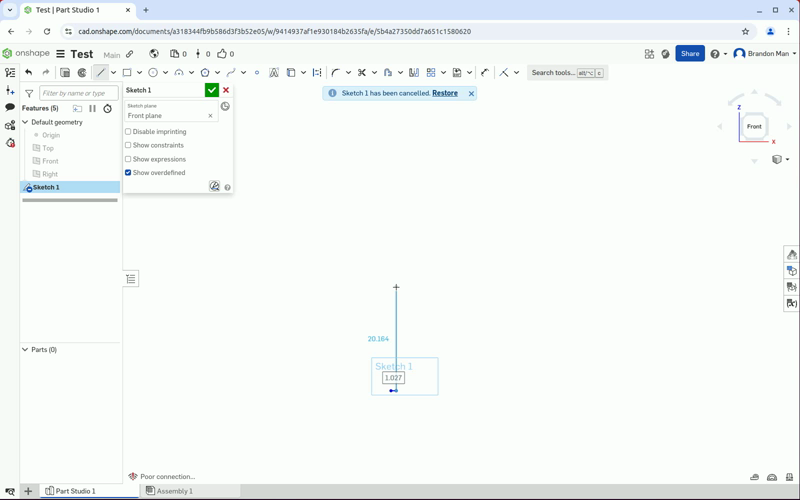
key_up(shift)
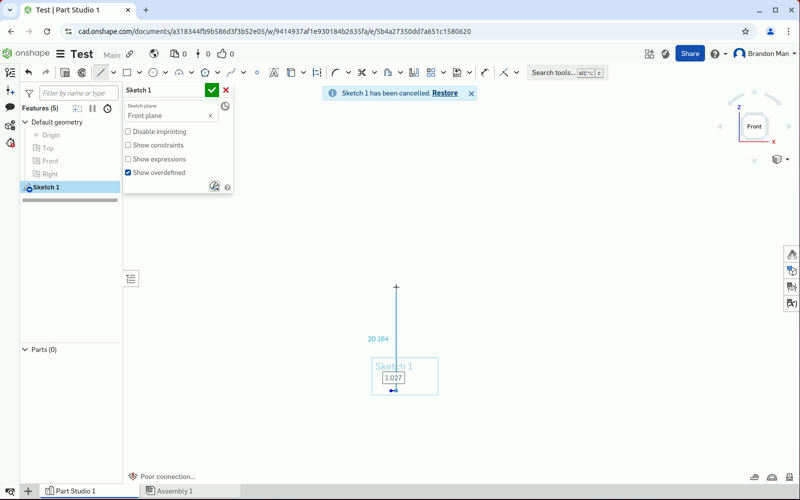
key_down(shift)
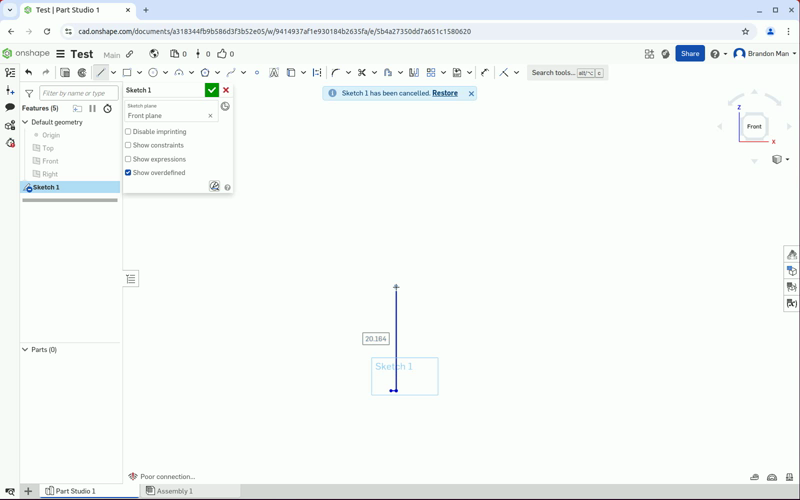
mouse_move(426, 286)
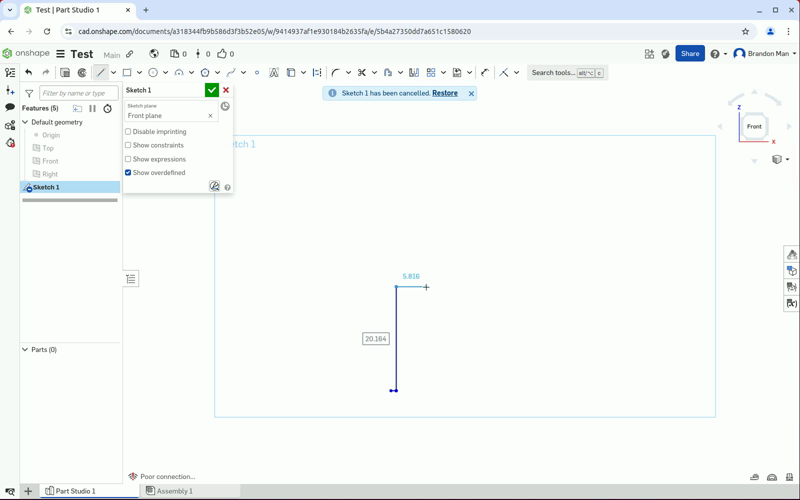
mouse_move(396, 280)
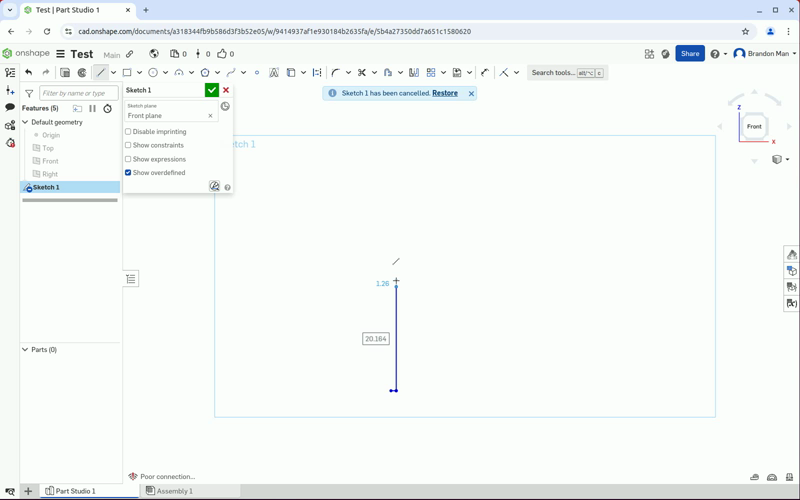
scroll(6)
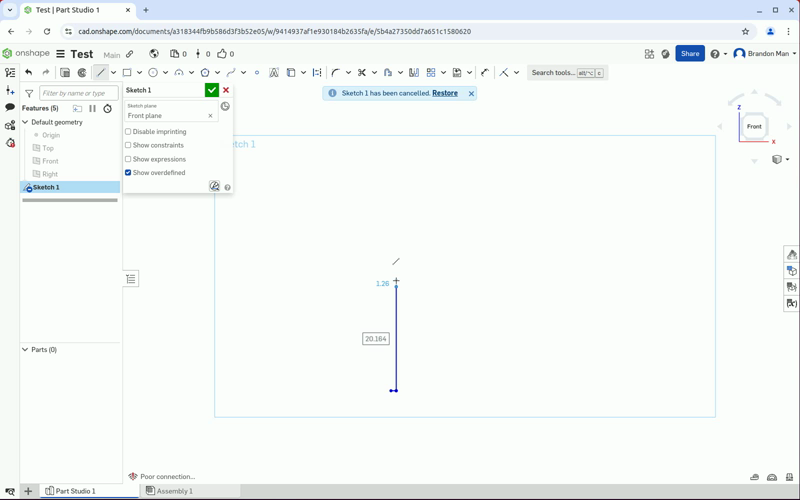
scroll(6)
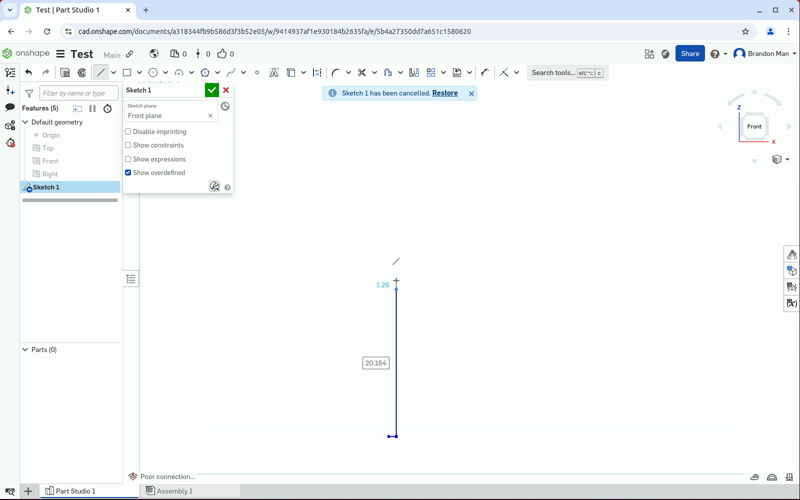
scroll(6)
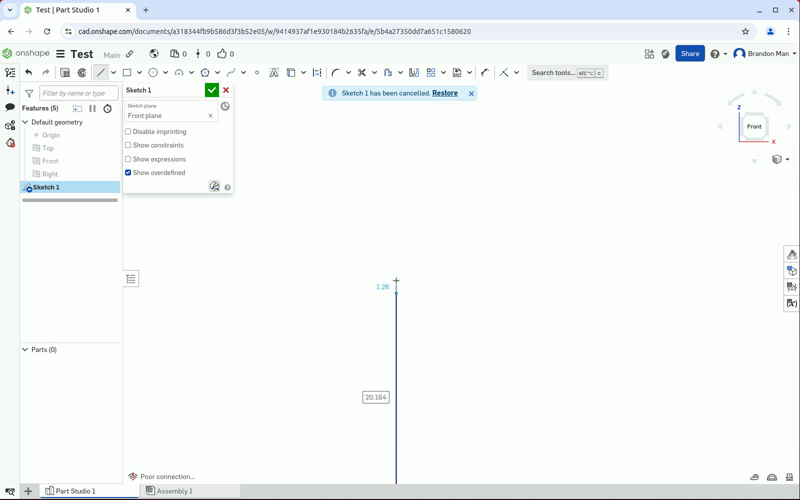
scroll(6)
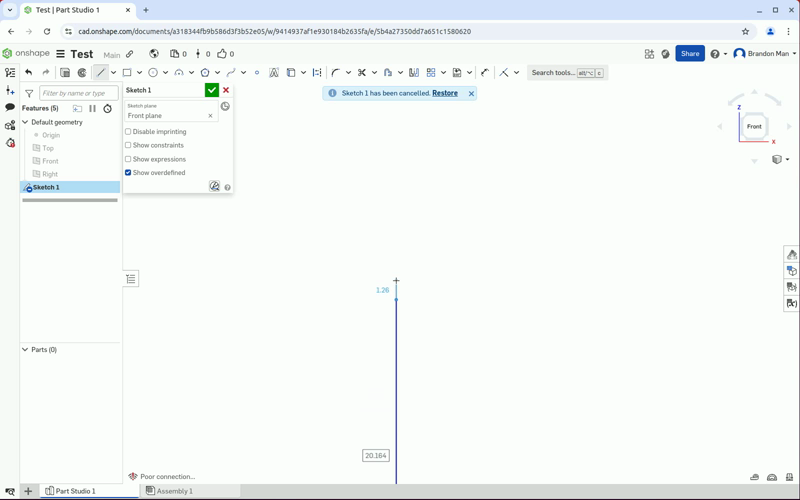
scroll(6)
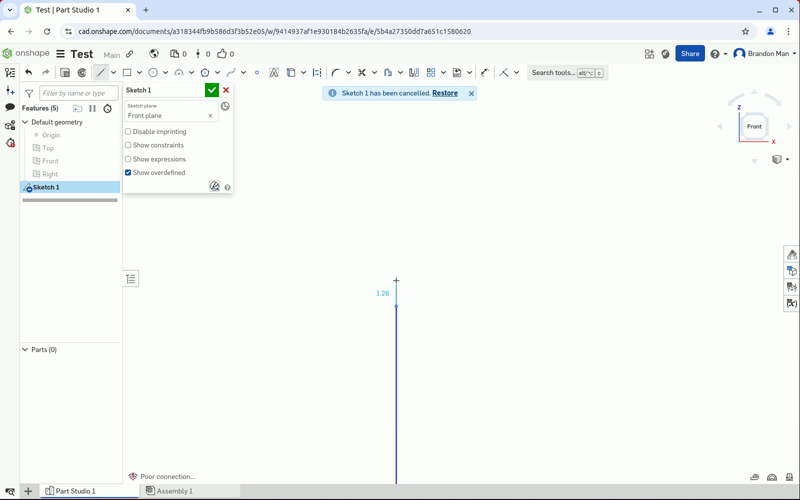
scroll(6)
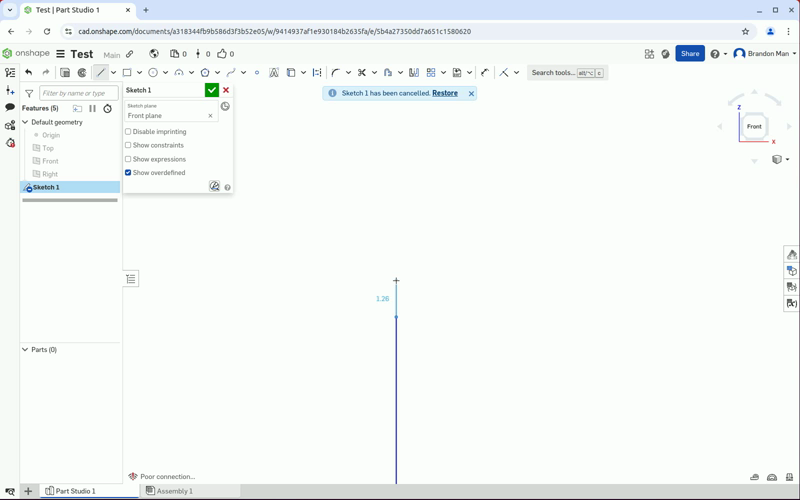
scroll(6)
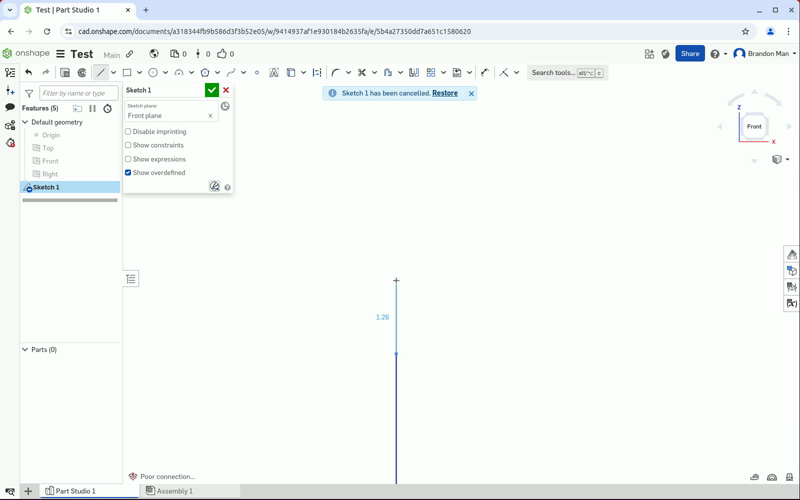
click(396, 280)
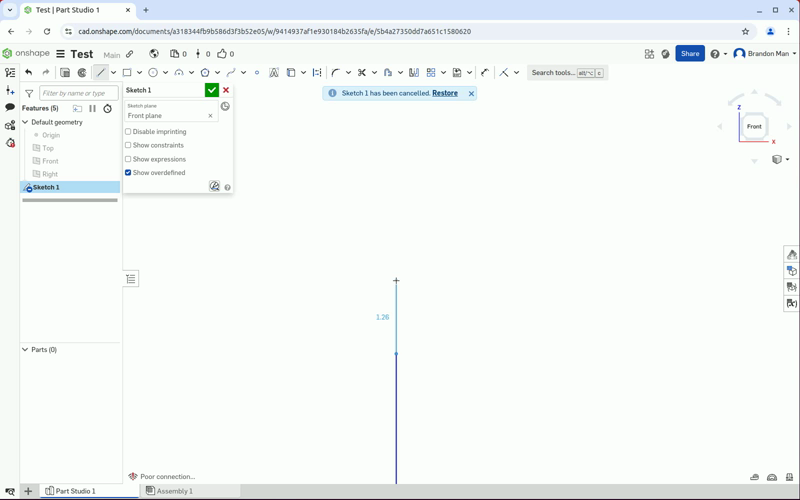
scroll(-6)
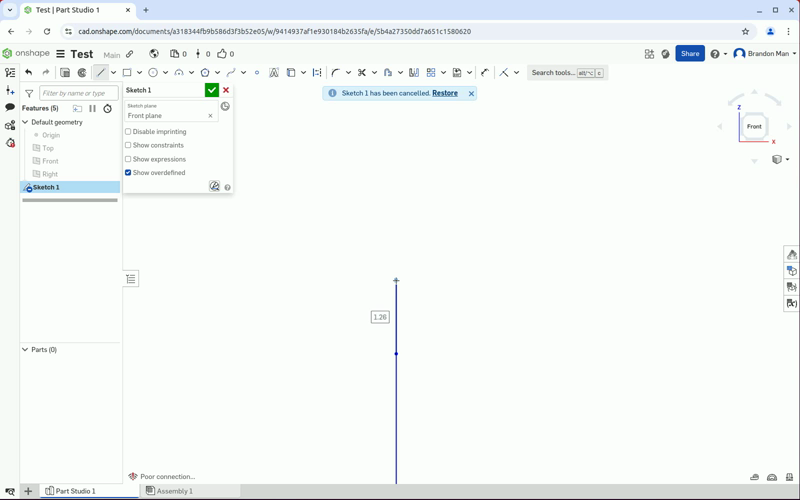
scroll(-6)
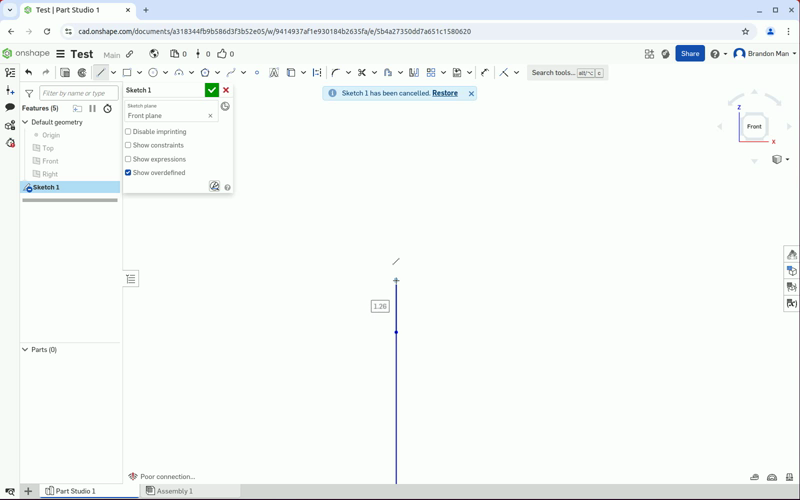
scroll(-6)
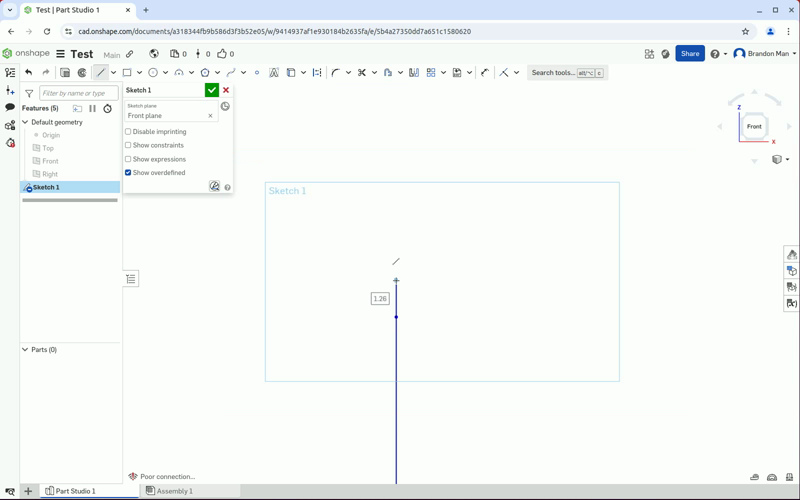
scroll(-6)
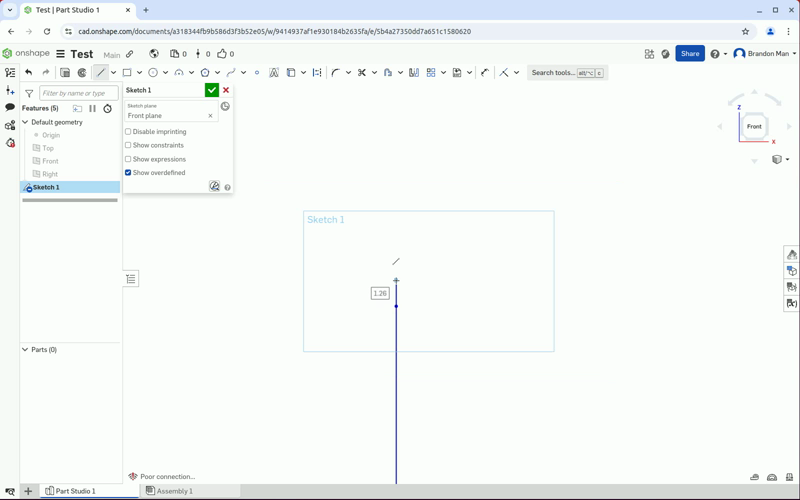
scroll(-6)
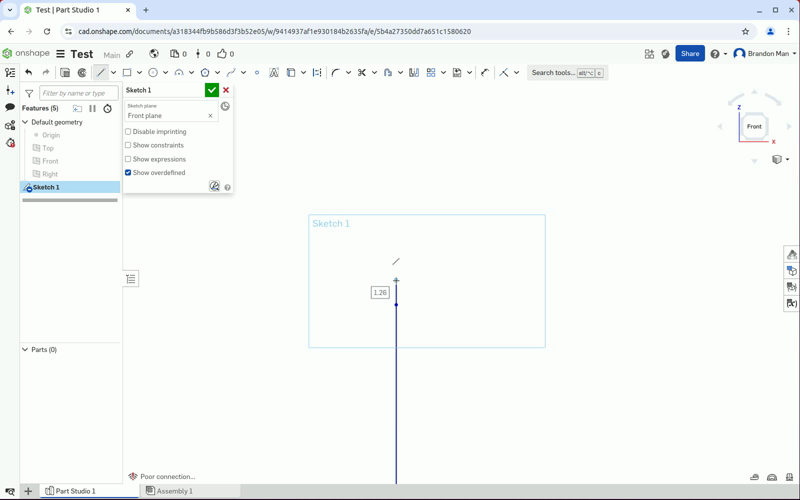
scroll(-6)
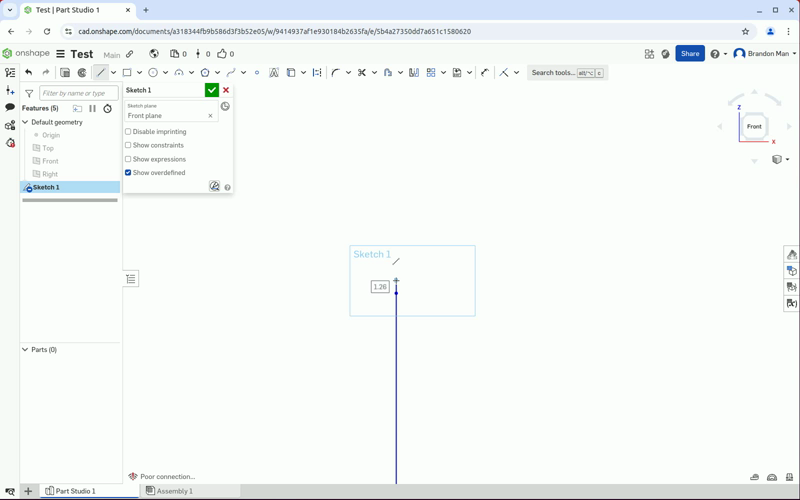
scroll(-6)
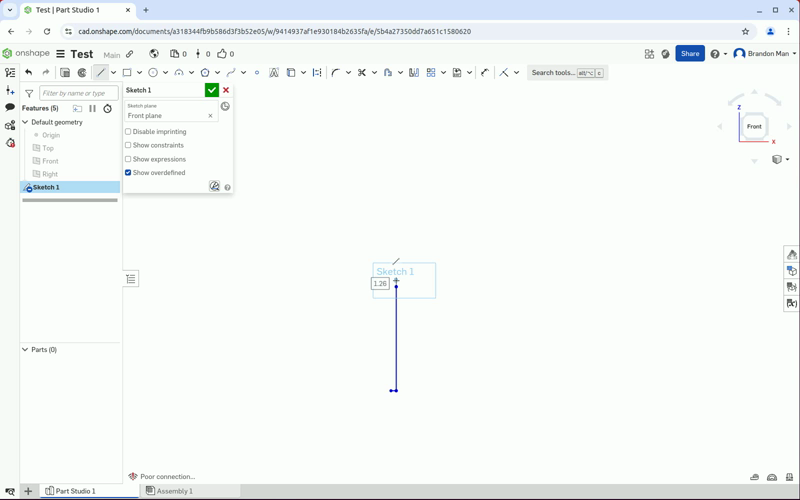
key_up(shift)
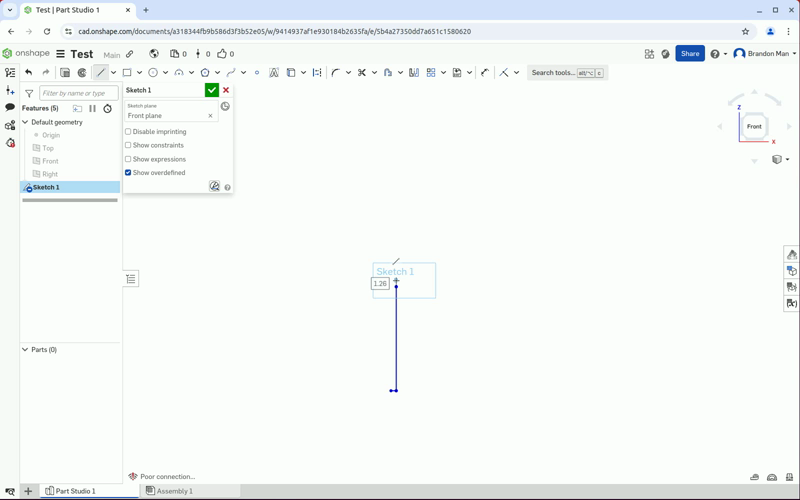
key_down(shift)
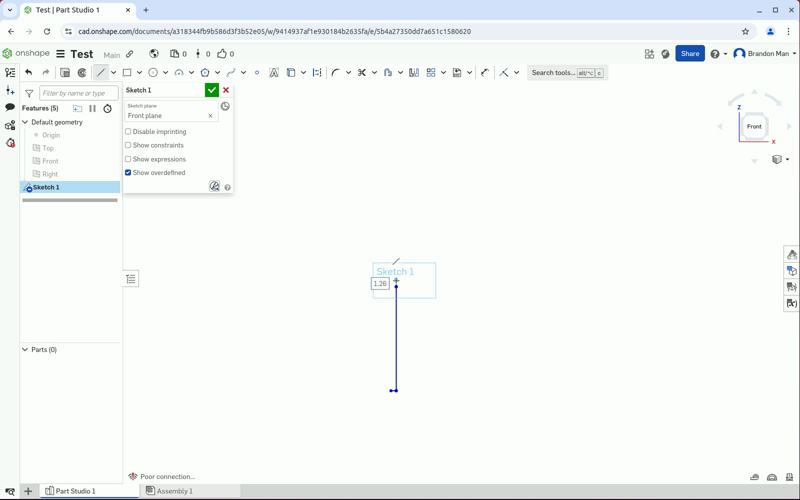
mouse_move(396, 176)
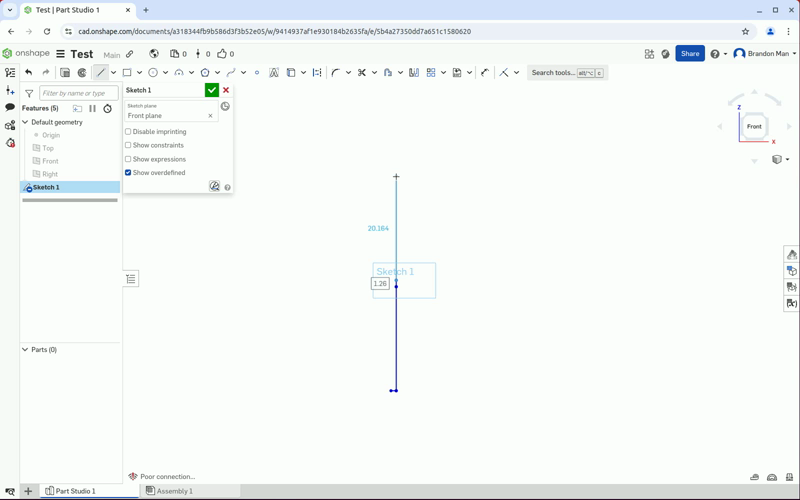
click(396, 176)
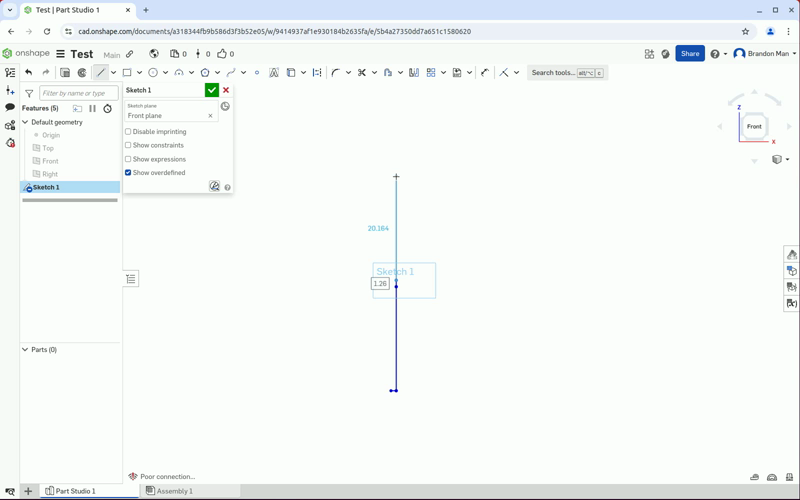
key_up(shift)
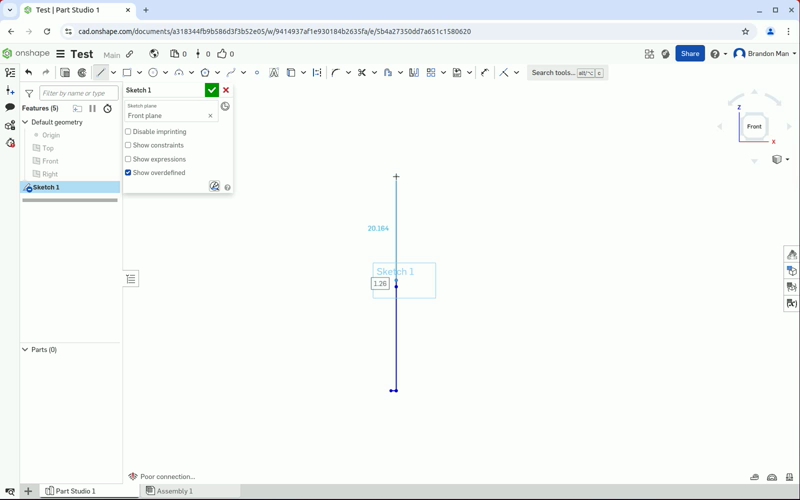
key_down(shift)
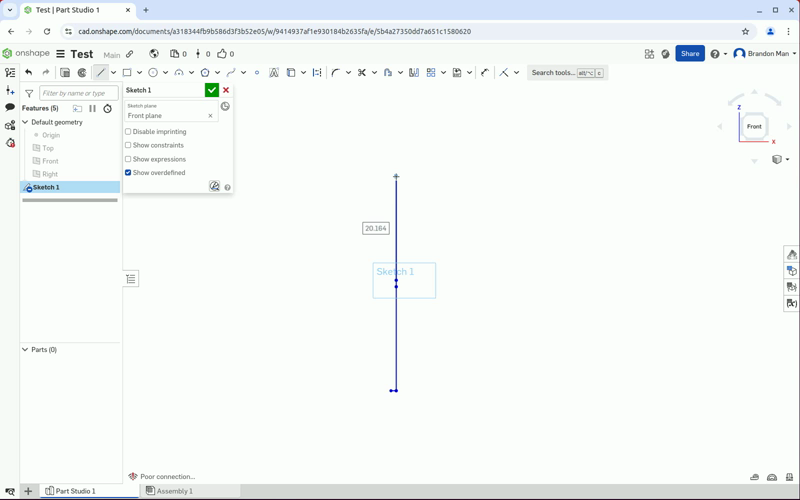
mouse_move(426, 176)
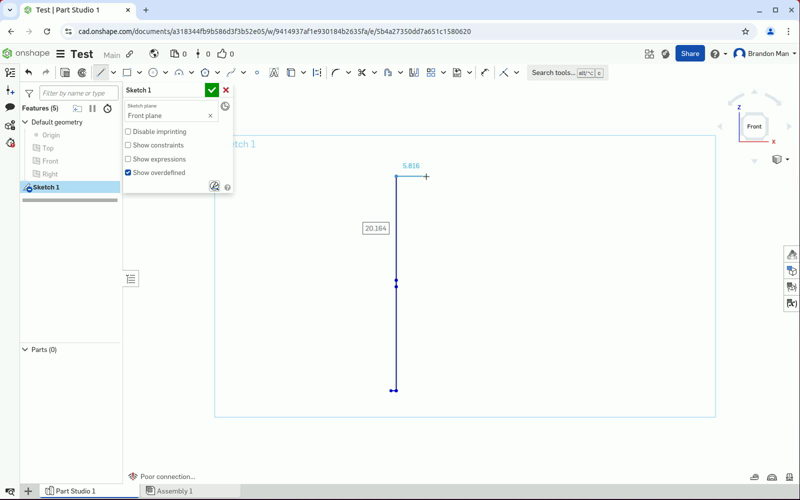
mouse_move(391, 176)
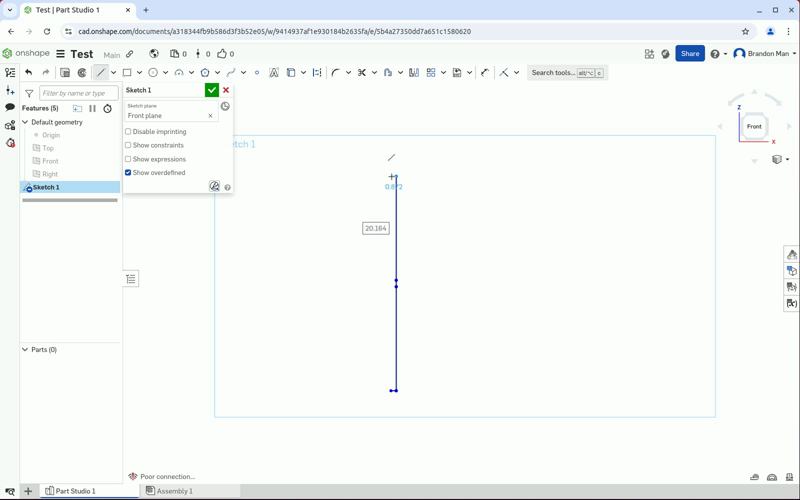
scroll(6)
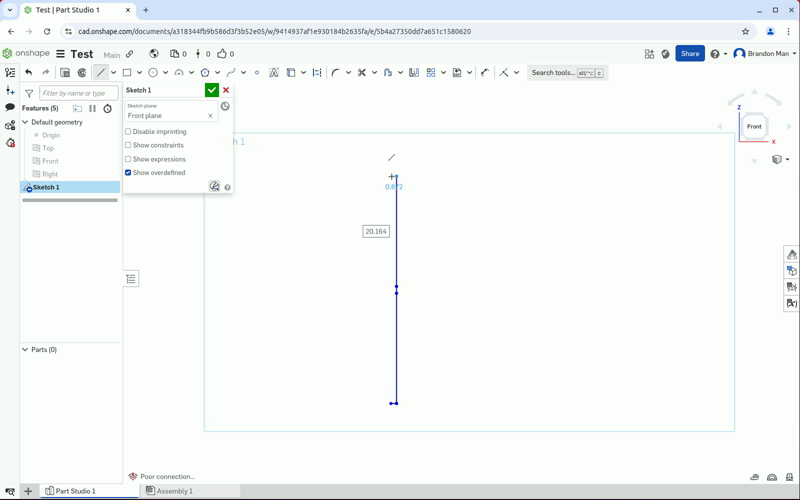
scroll(6)
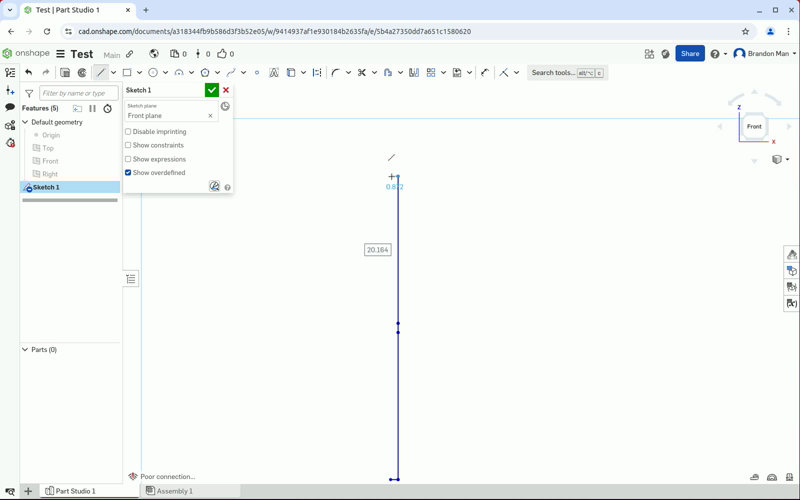
scroll(6)
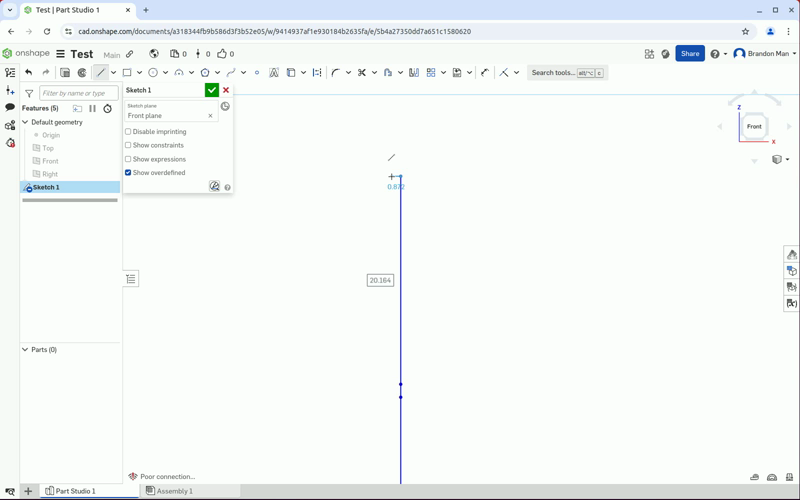
scroll(6)
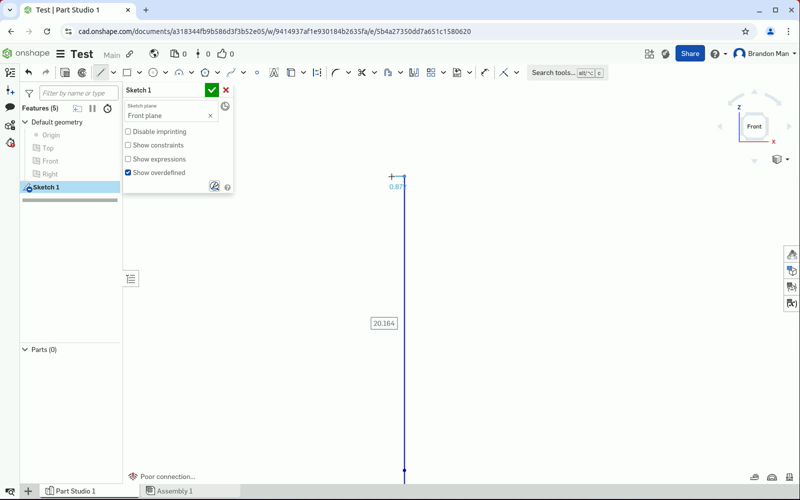
scroll(6)
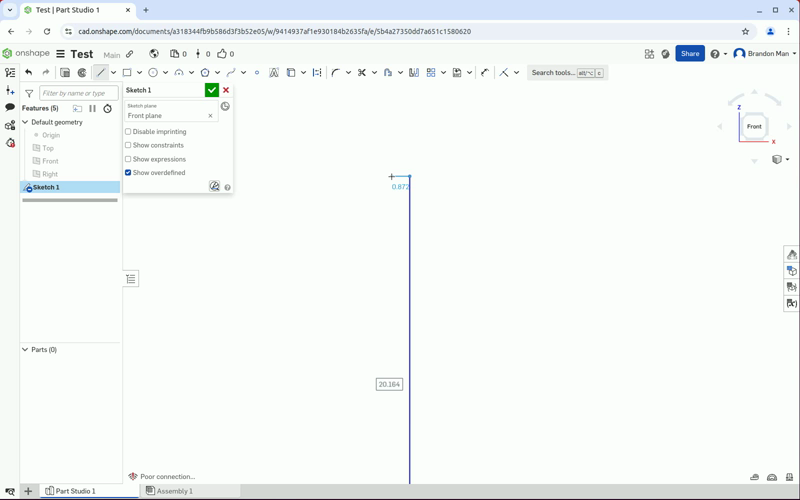
scroll(6)
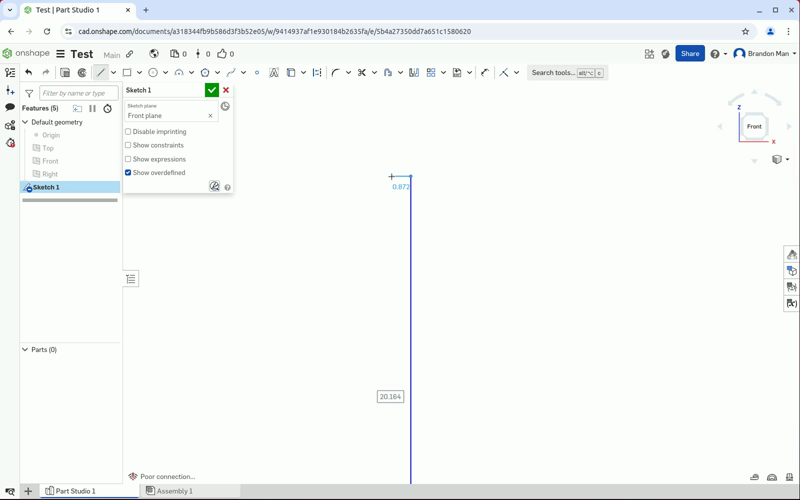
scroll(6)
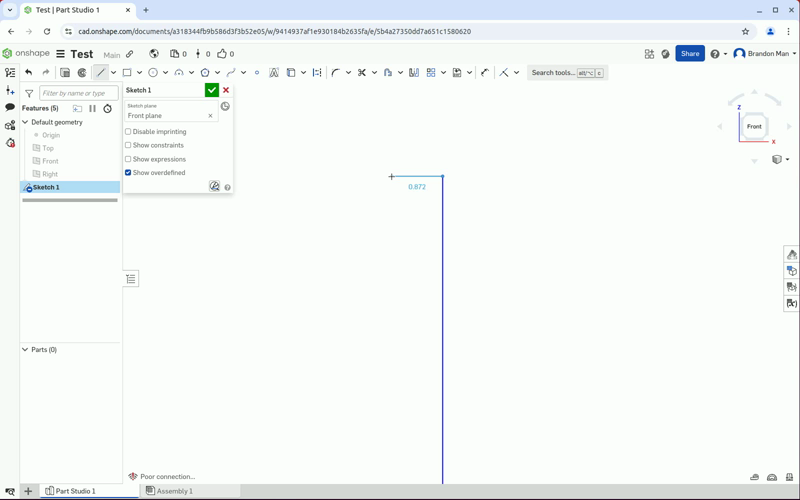
click(391, 176)
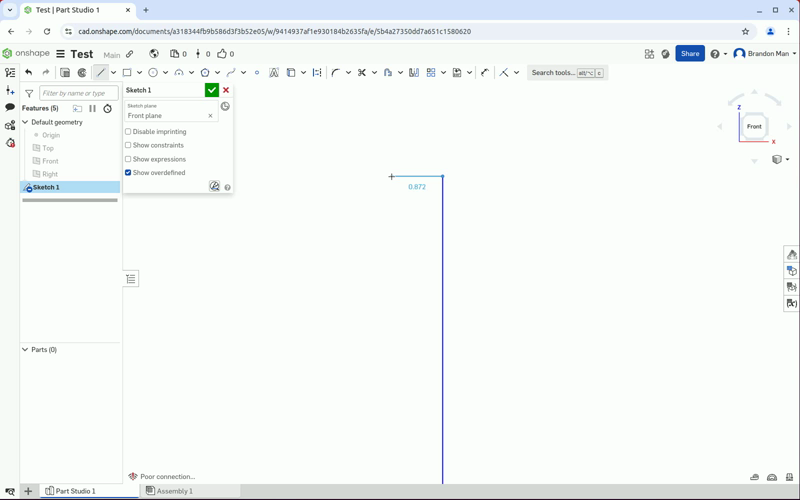
scroll(-6)
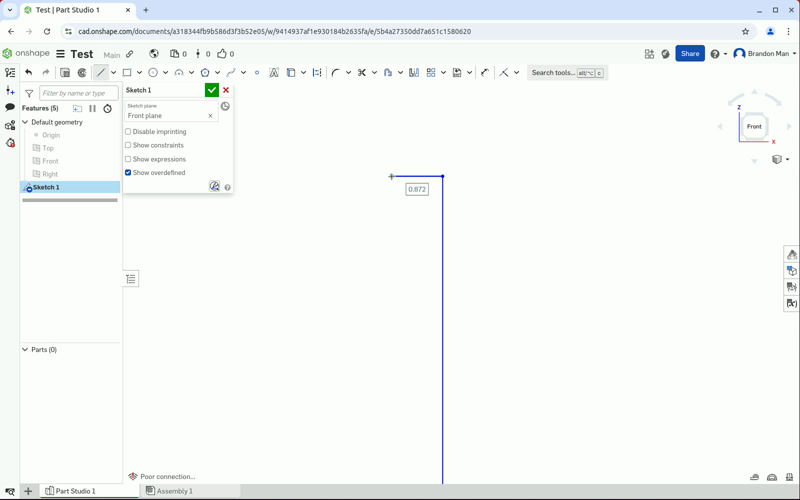
scroll(-6)
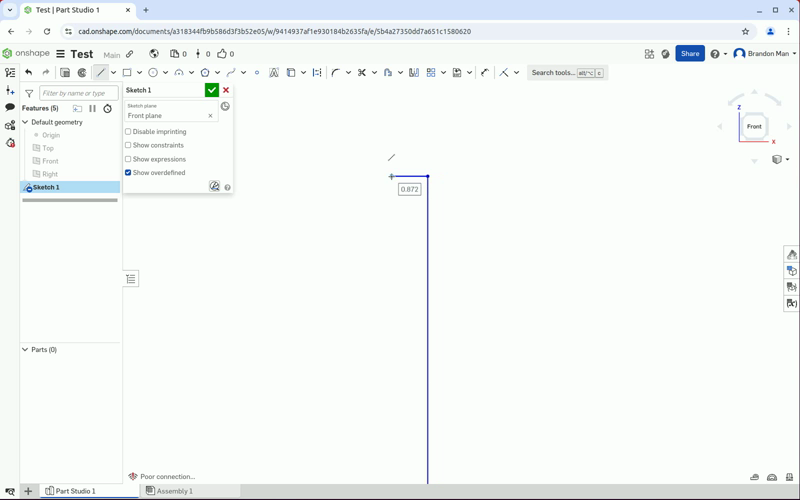
scroll(-6)
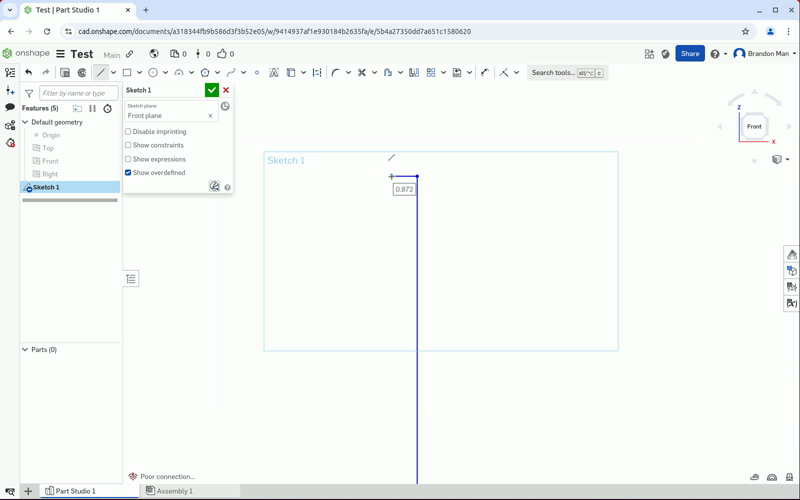
scroll(-6)
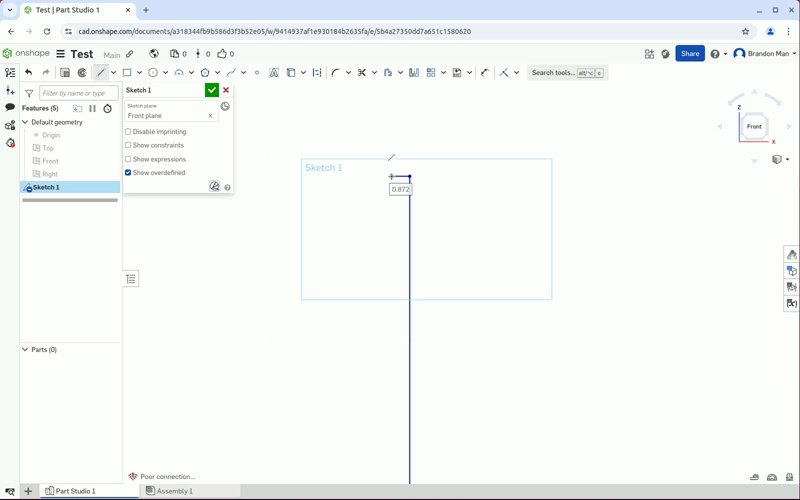
scroll(-6)
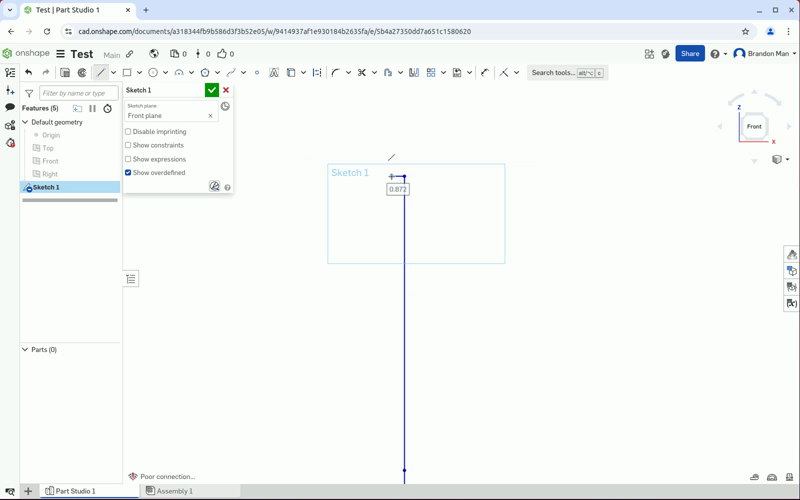
scroll(-6)
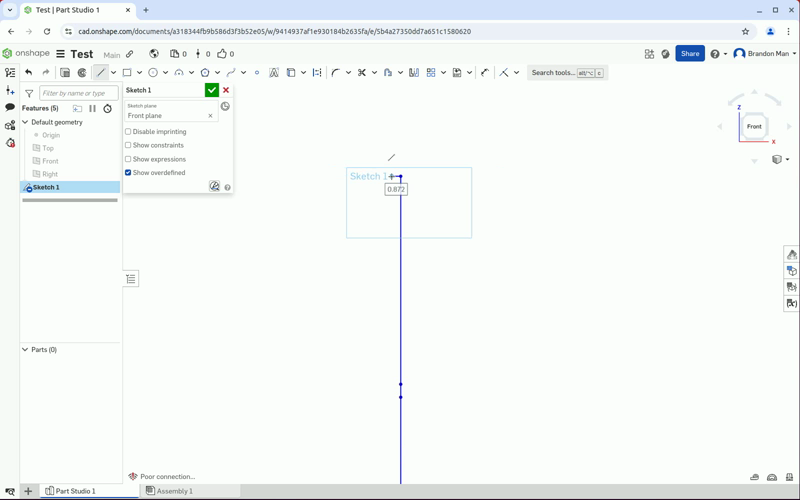
scroll(-6)
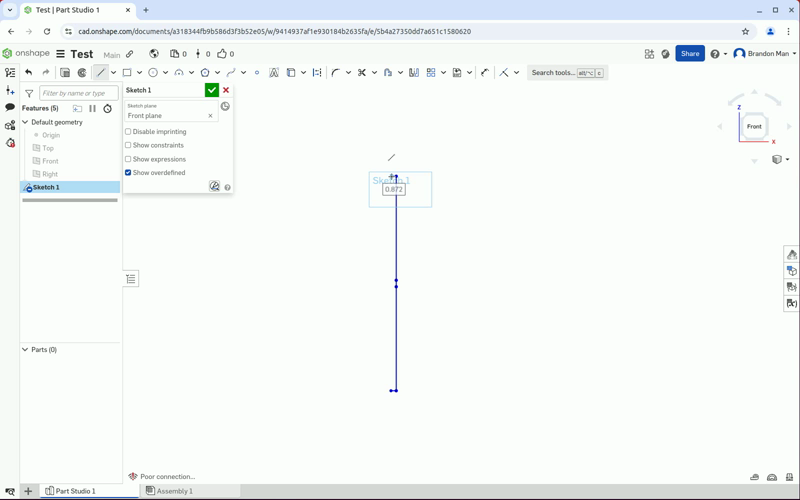
key_up(shift)
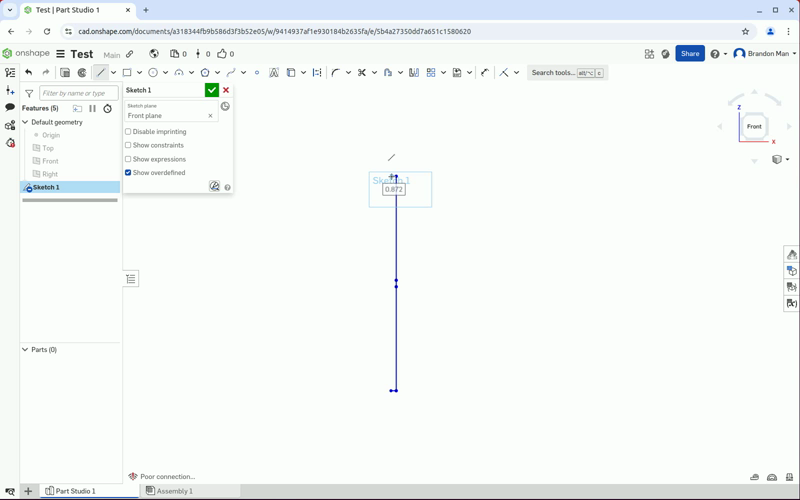
key_down(shift)
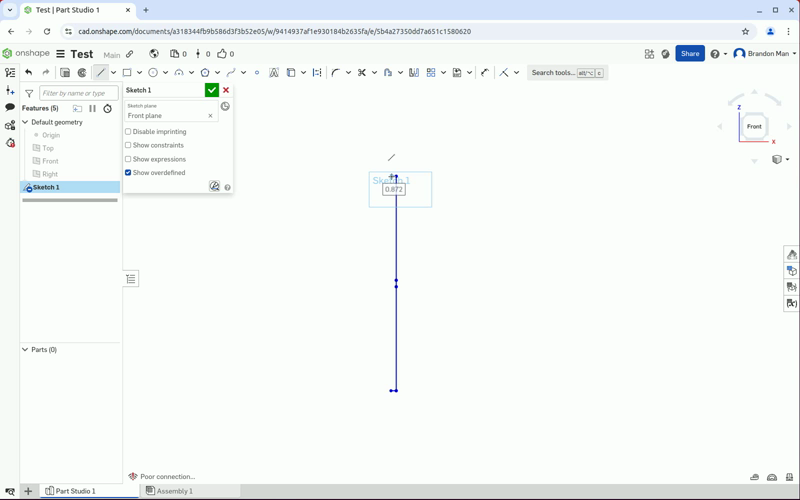
mouse_move(391, 390)
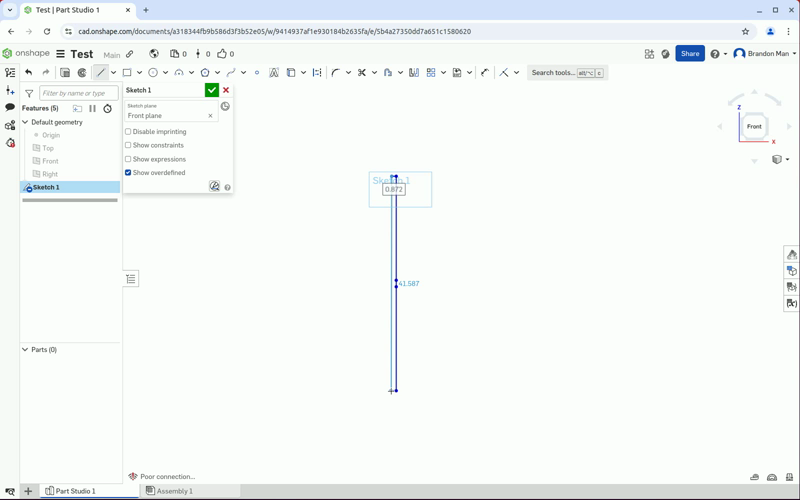
key_up(shift)
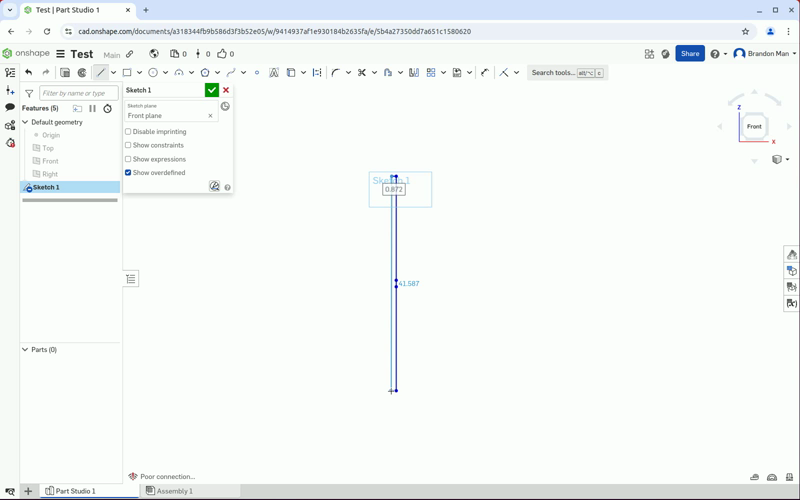
click(391, 390)
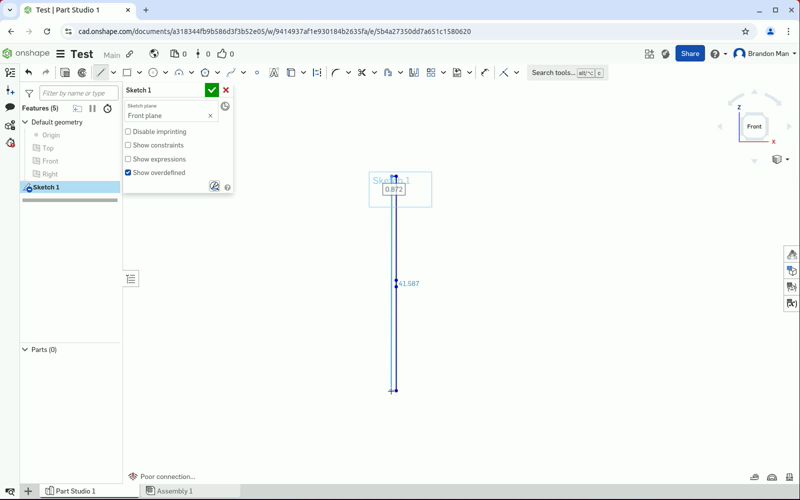
key(esc)
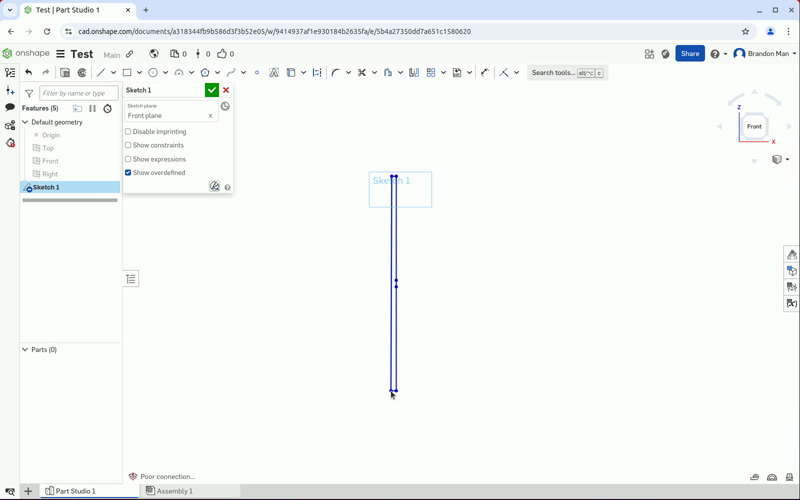
mouse_move(394, 204)
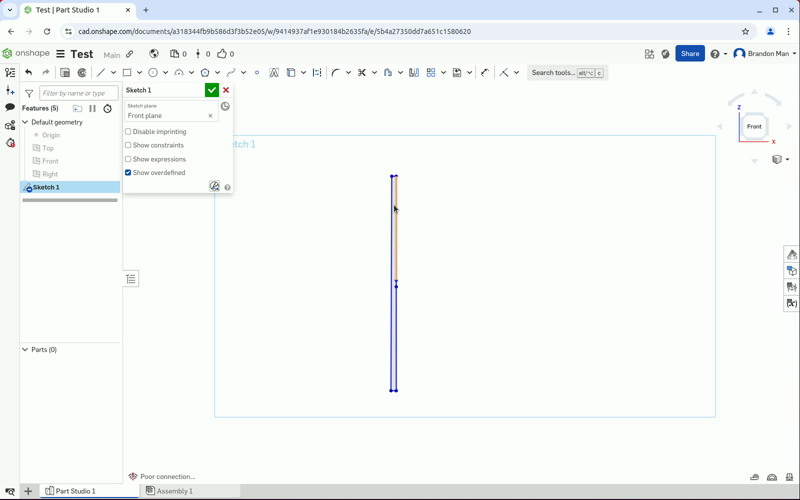
scroll(6)
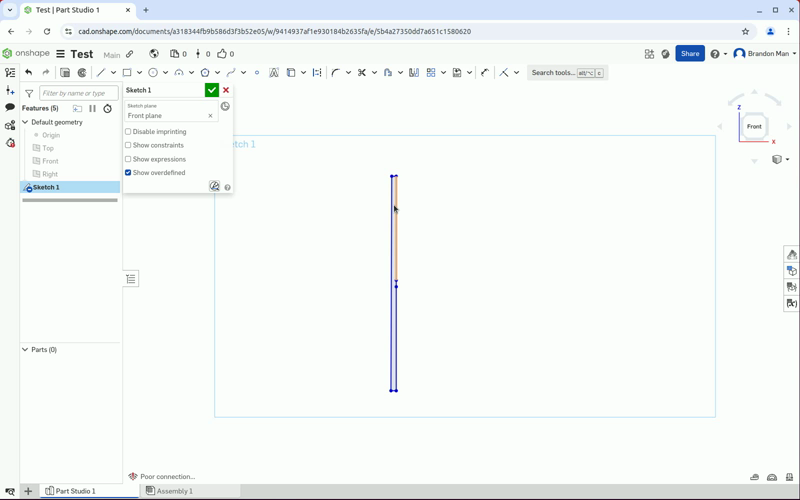
scroll(6)
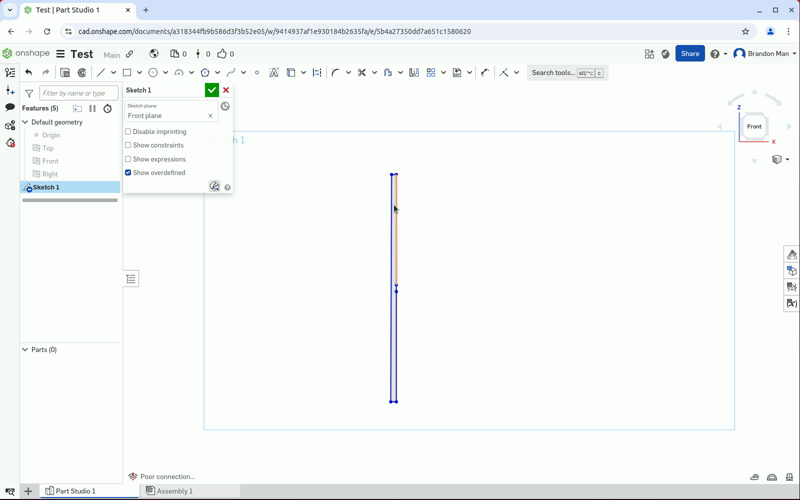
scroll(6)
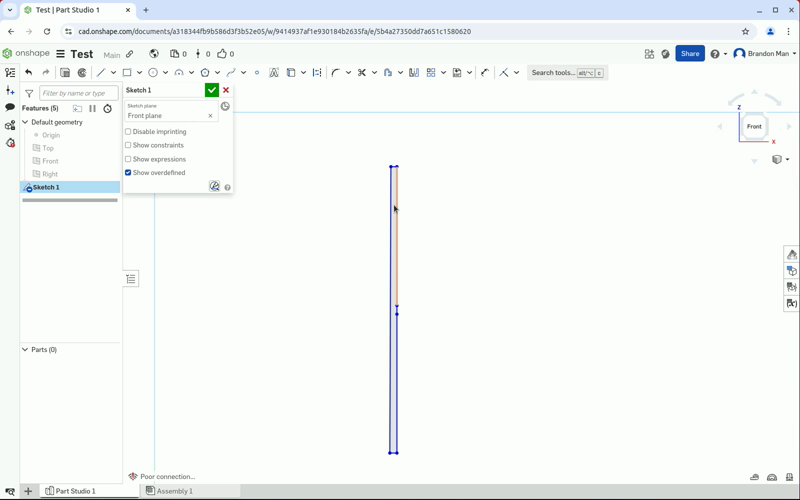
scroll(6)
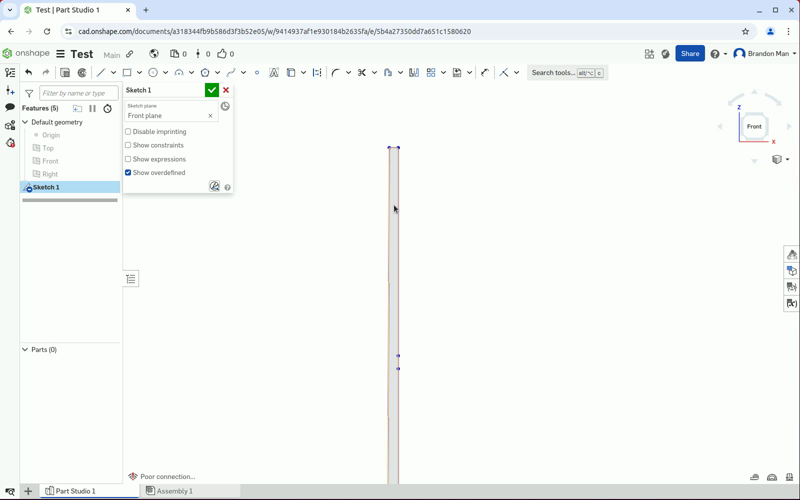
scroll(6)
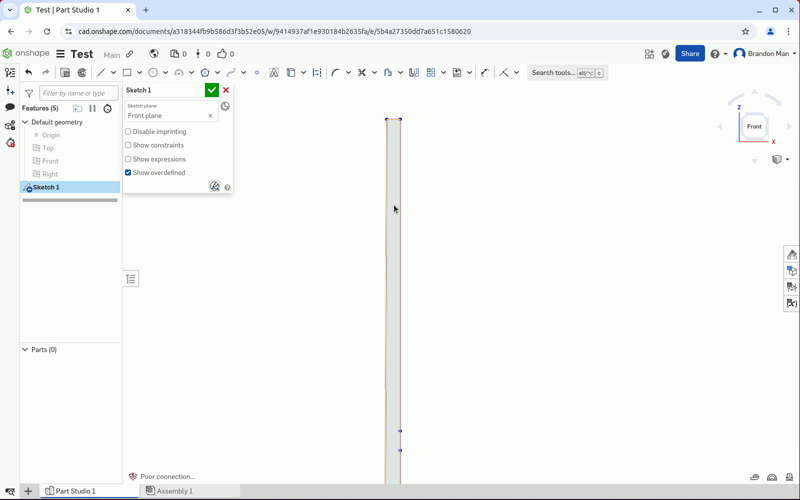
scroll(6)
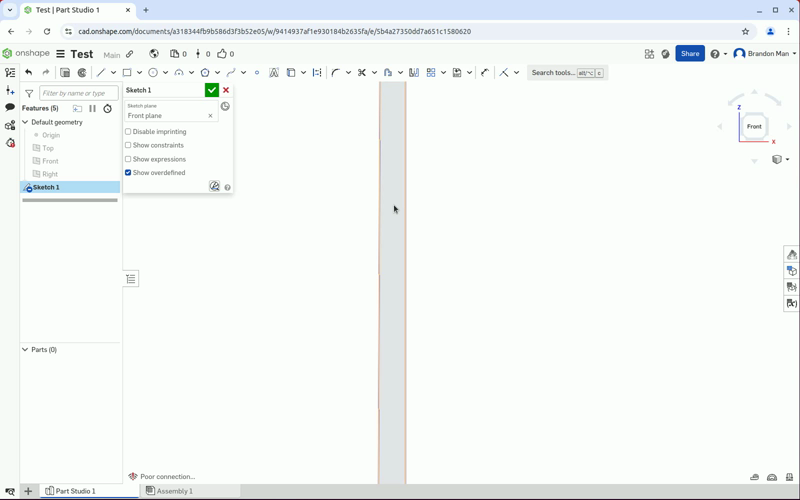
scroll(6)
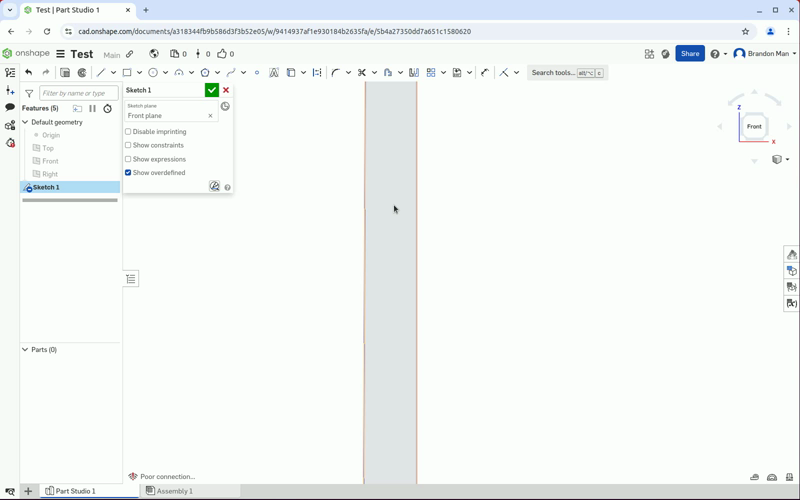
click(394, 204)
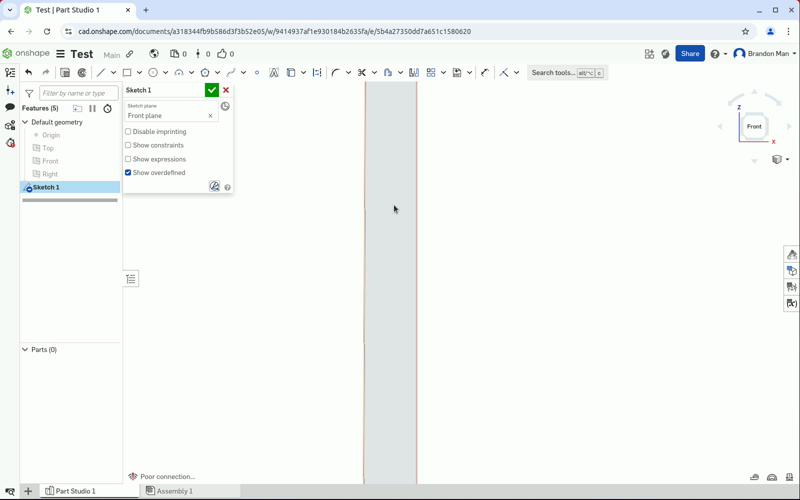
scroll(-6)
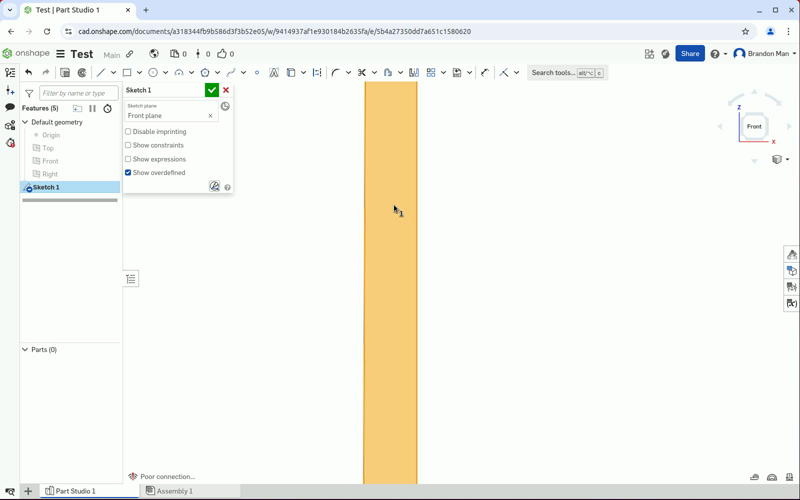
scroll(-6)
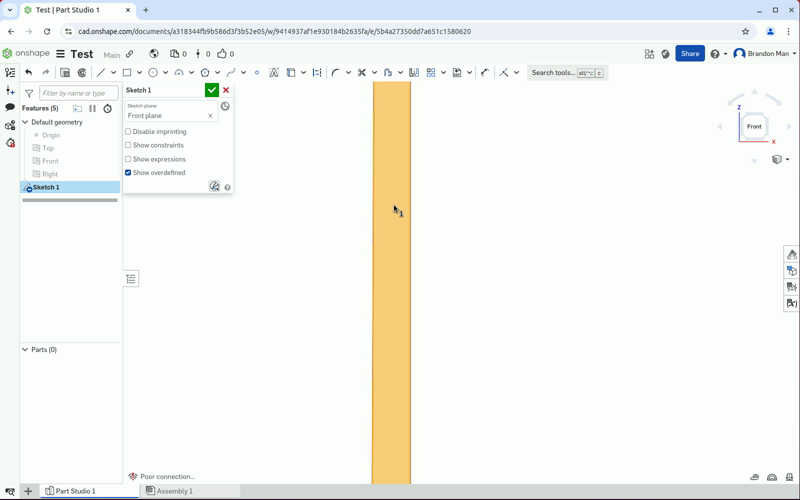
scroll(-6)
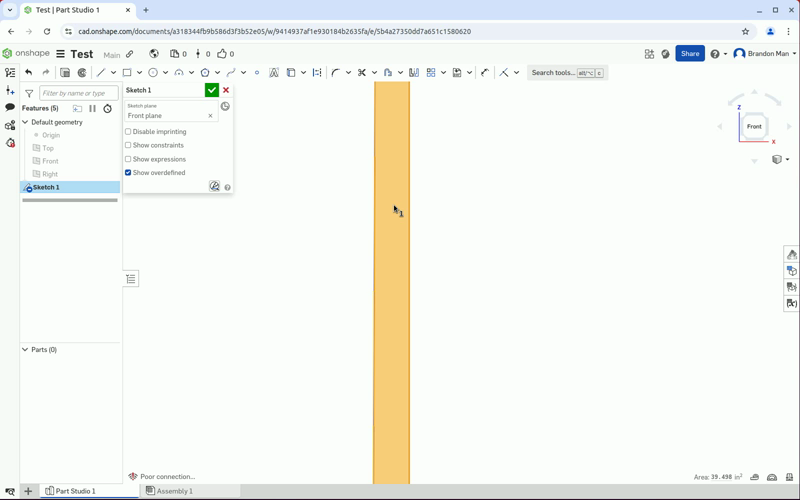
scroll(-6)
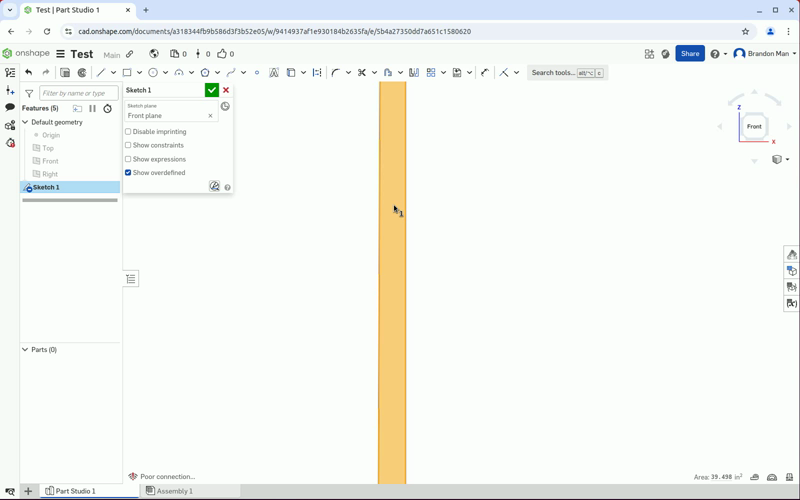
scroll(-6)
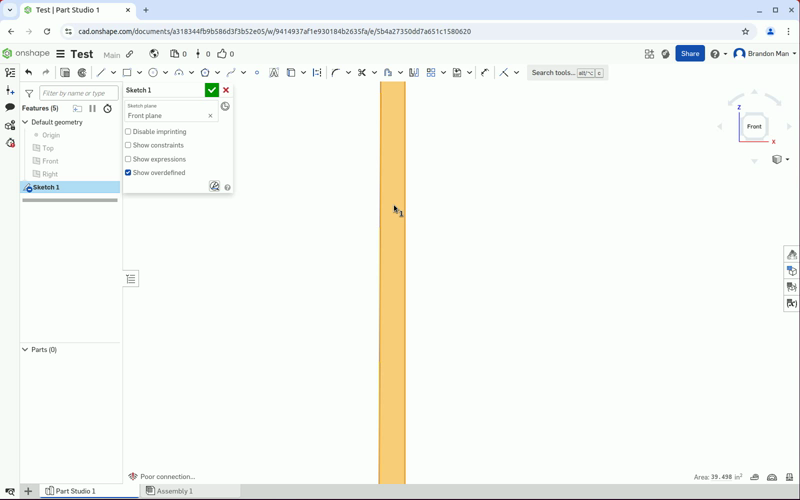
scroll(-6)
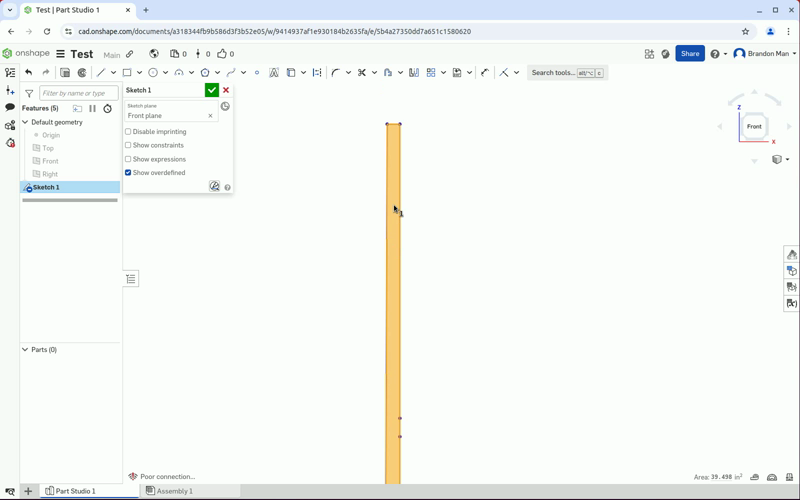
scroll(-6)
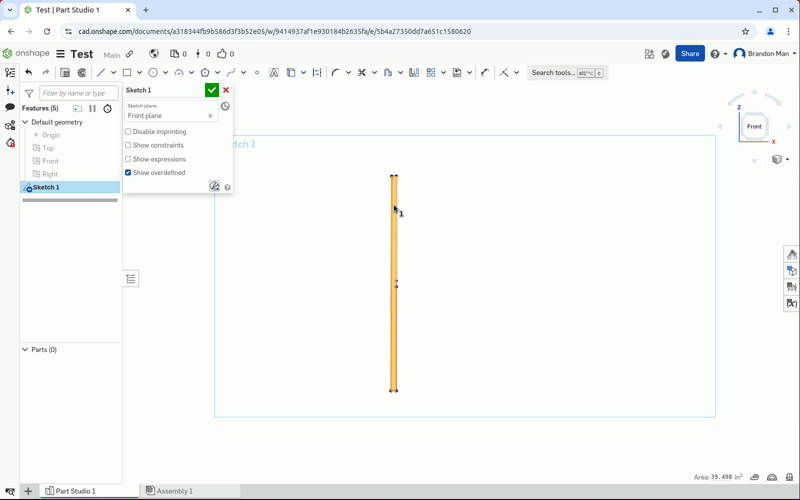
mouse_move(73, 352)
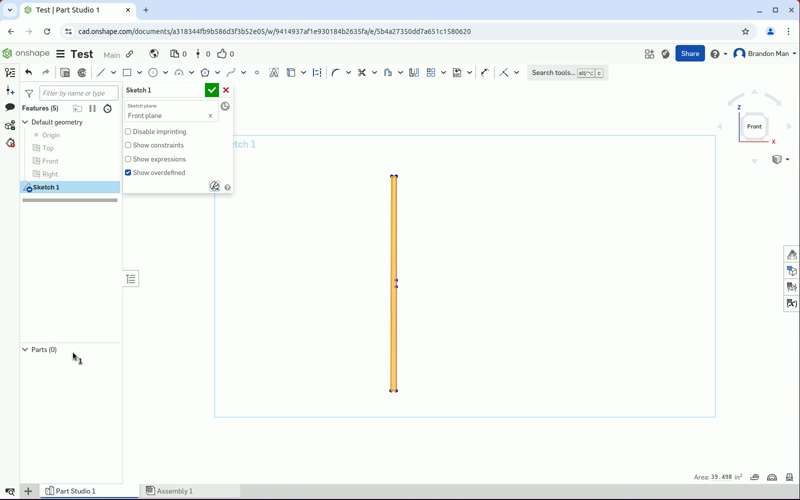
key(shift+y)
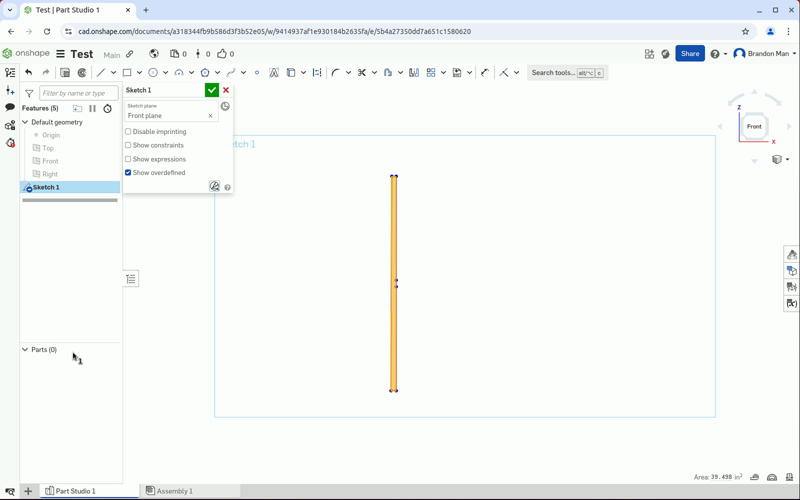
key(shift+e)
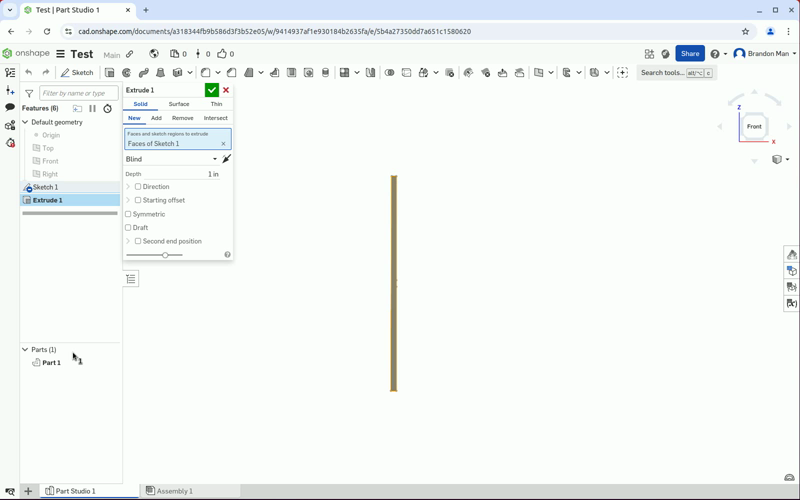
mouse_move(143, 106)
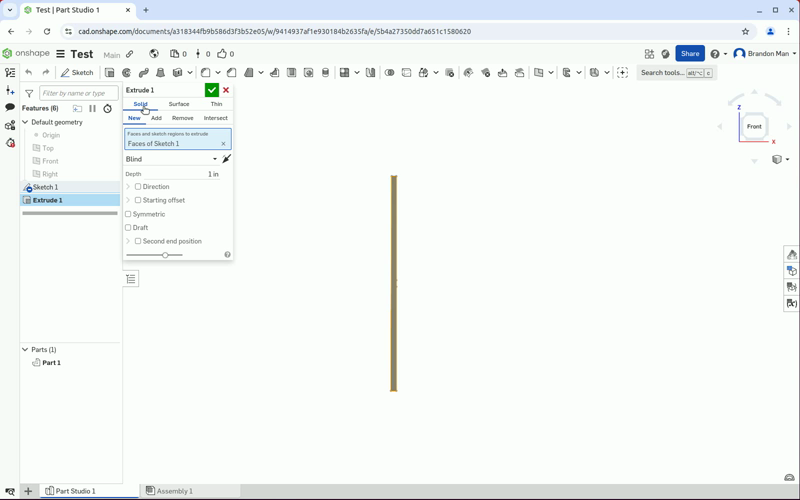
click(143, 106)
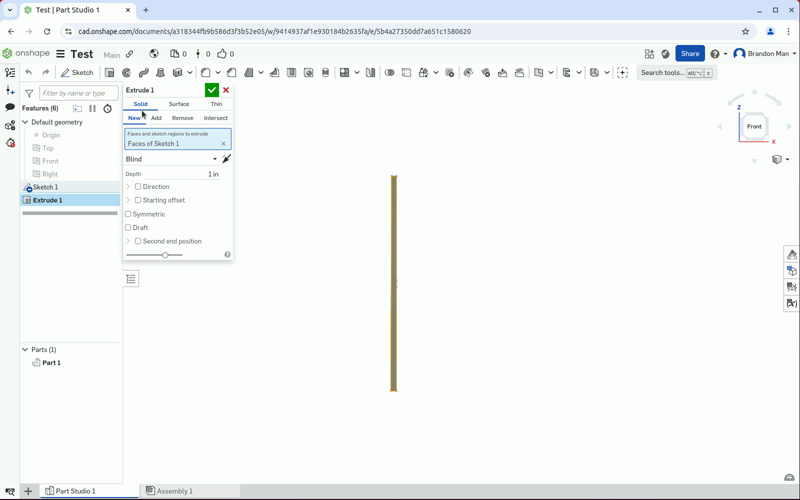
mouse_move(137, 120)
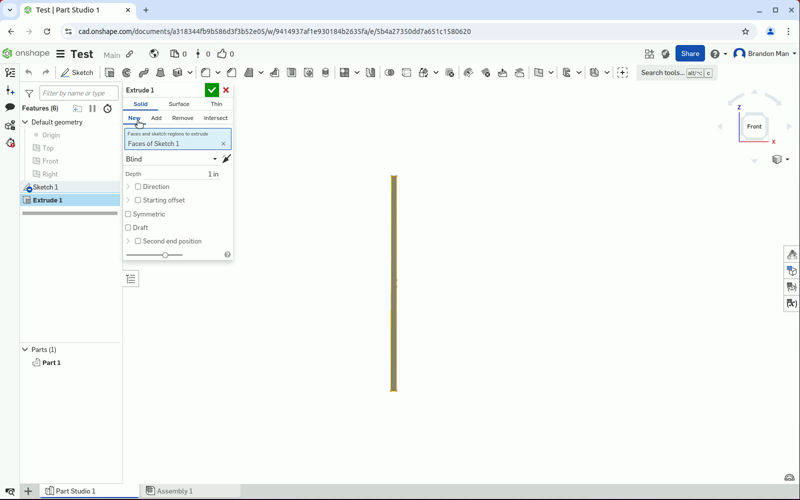
click(137, 120)
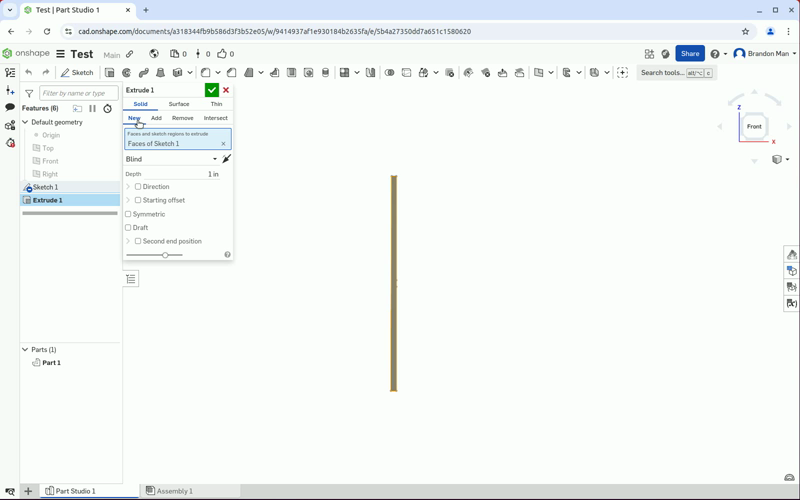
key(tab, 4)
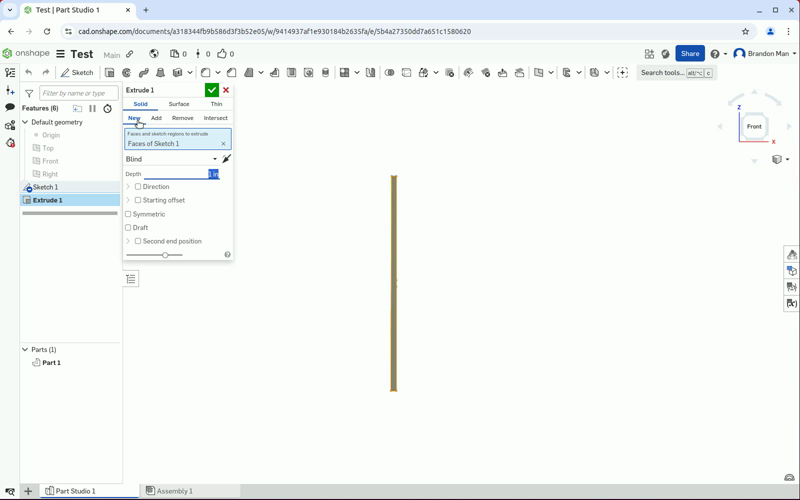
text(1.685)
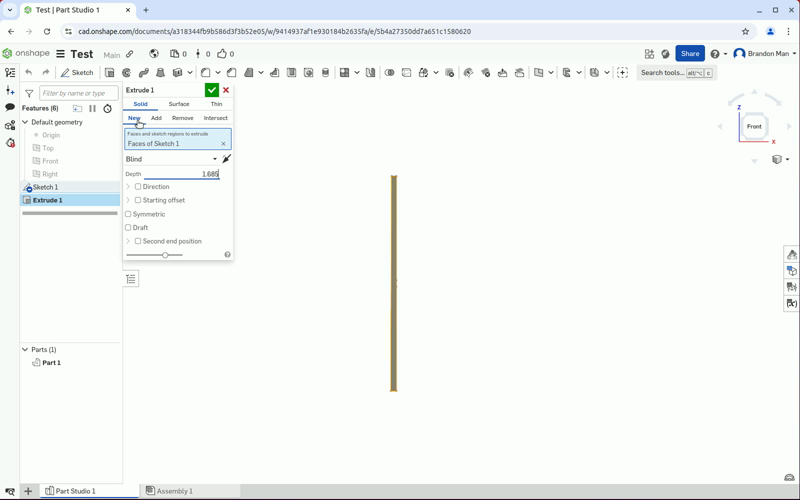
key(enter)
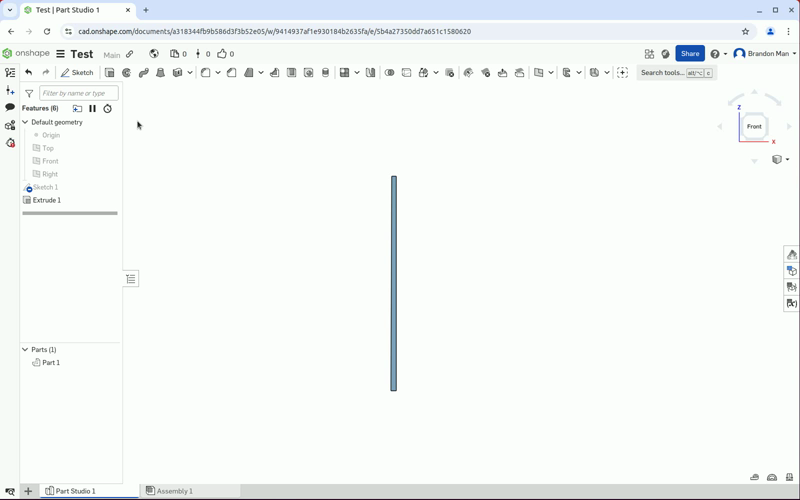
key(shift+h)
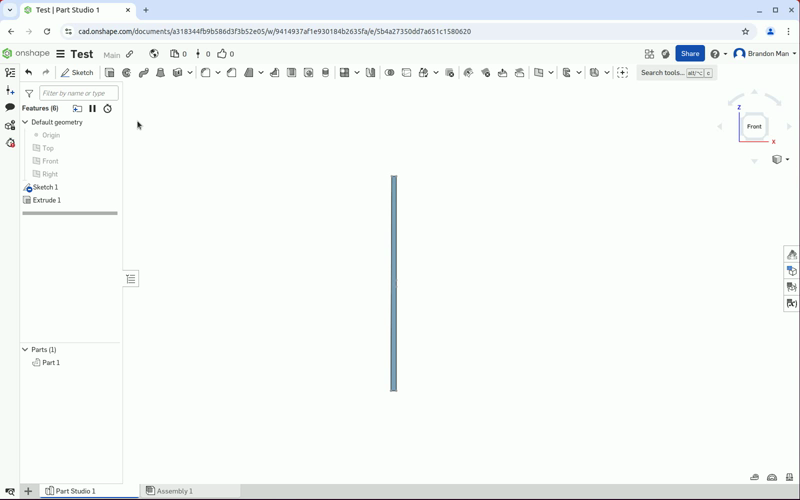
key(shift+h)
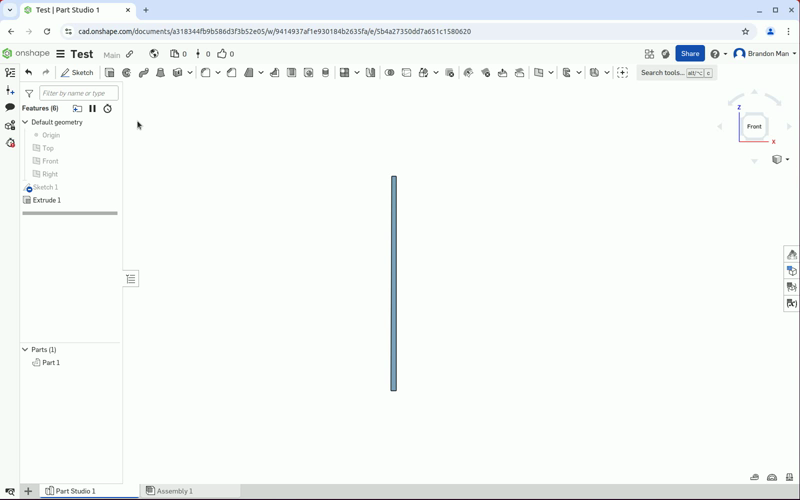
mouse_move(73, 189)
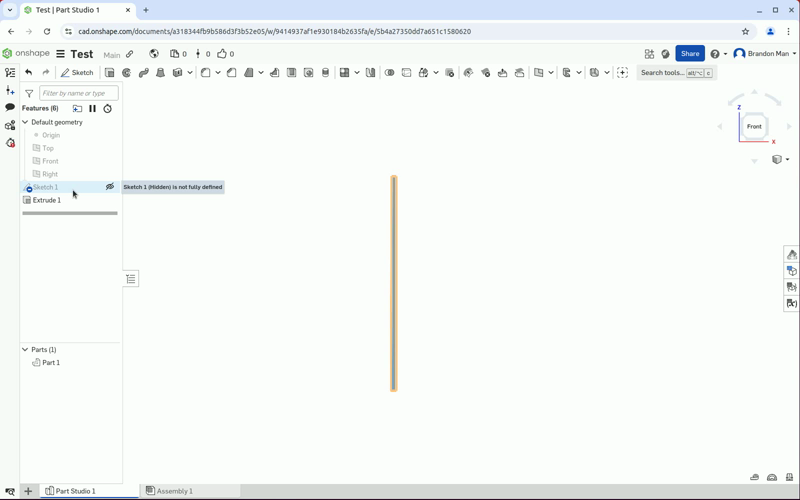
click(73, 189)
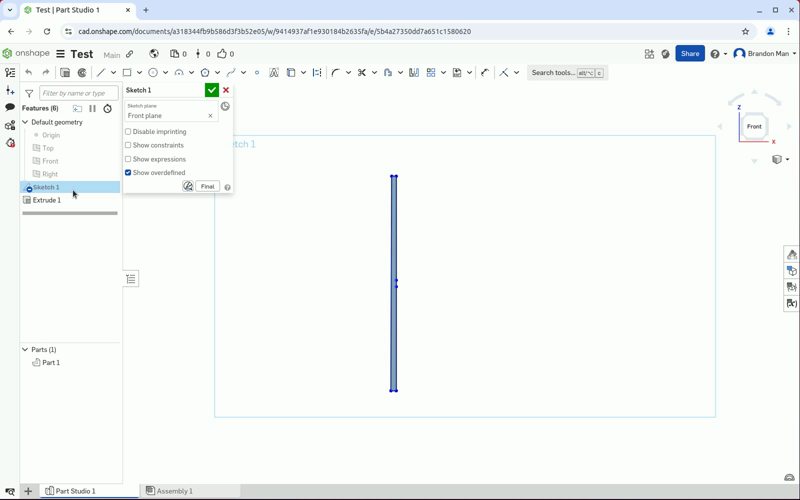
mouse_move(229, 92)
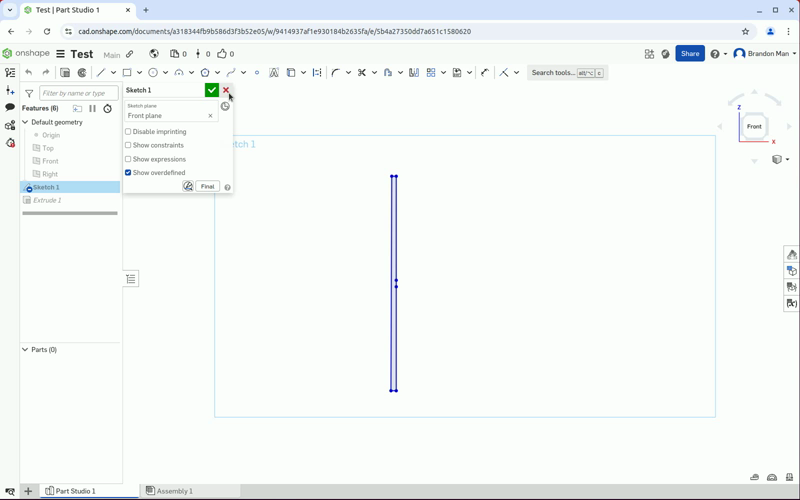
click(229, 92)
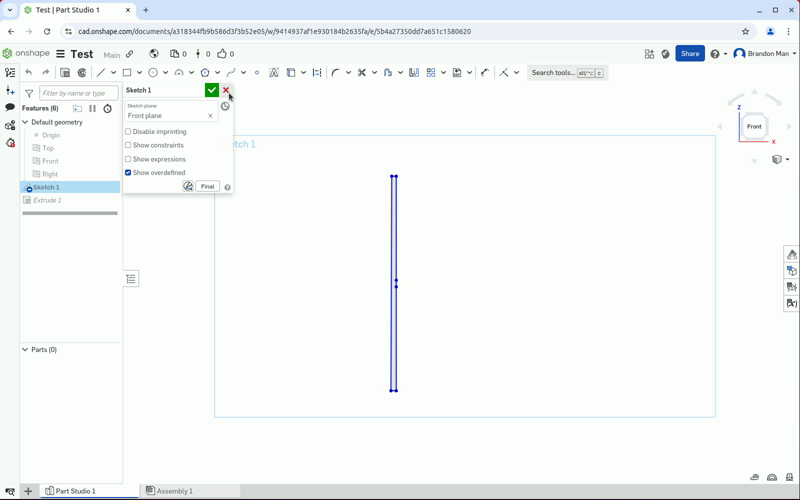
key(shift+s)
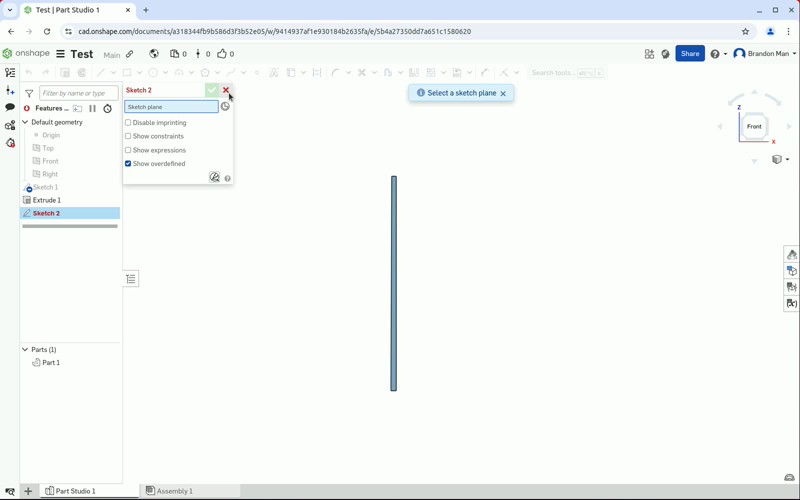
mouse_move(73, 163)
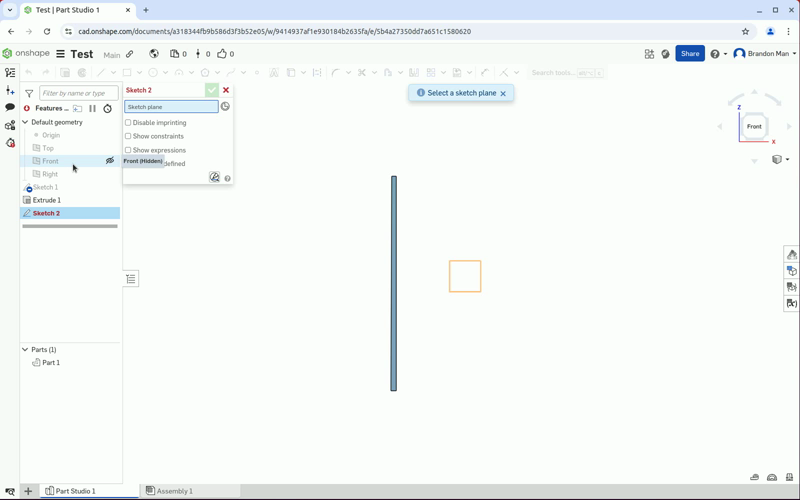
click(73, 163)
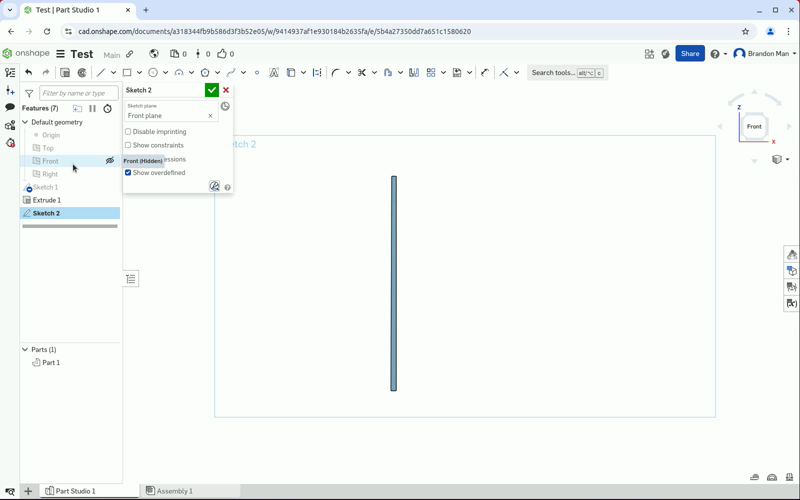
mouse_move(73, 352)
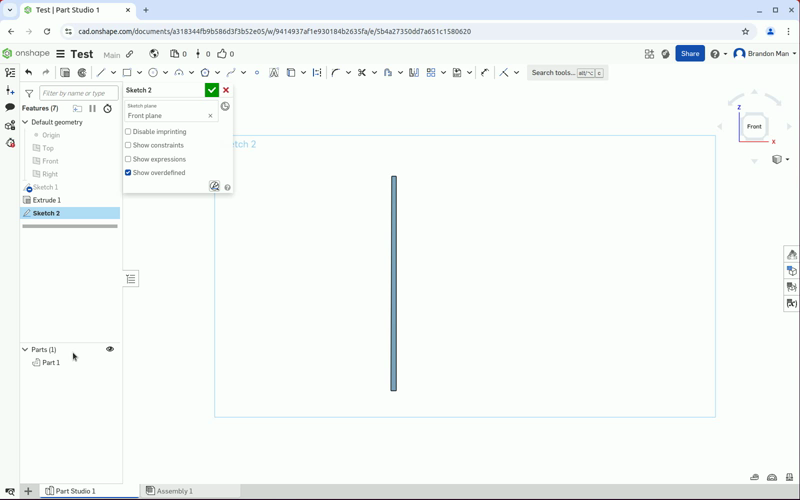
key(y)
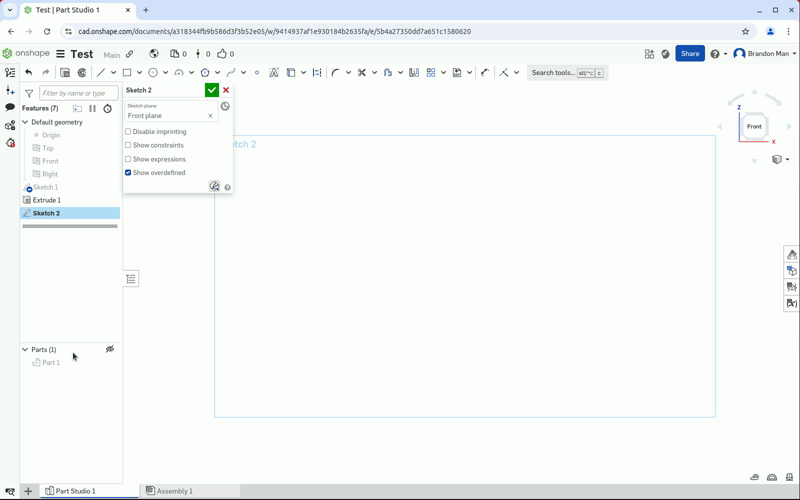
key(l)
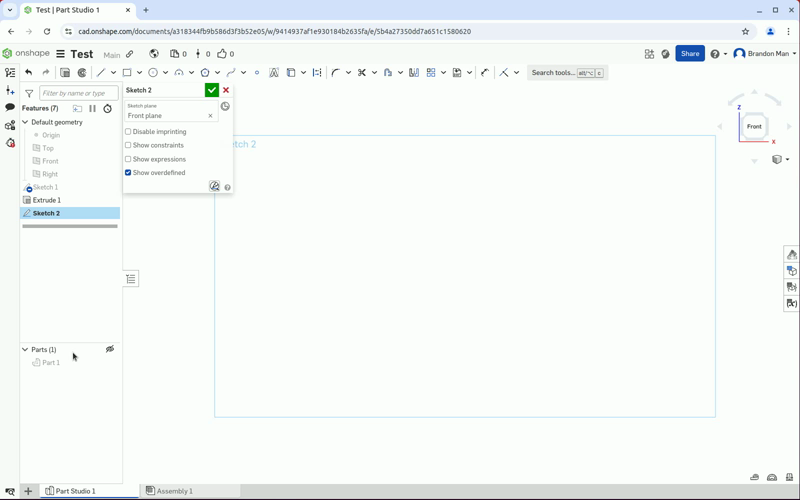
key_down(shift)
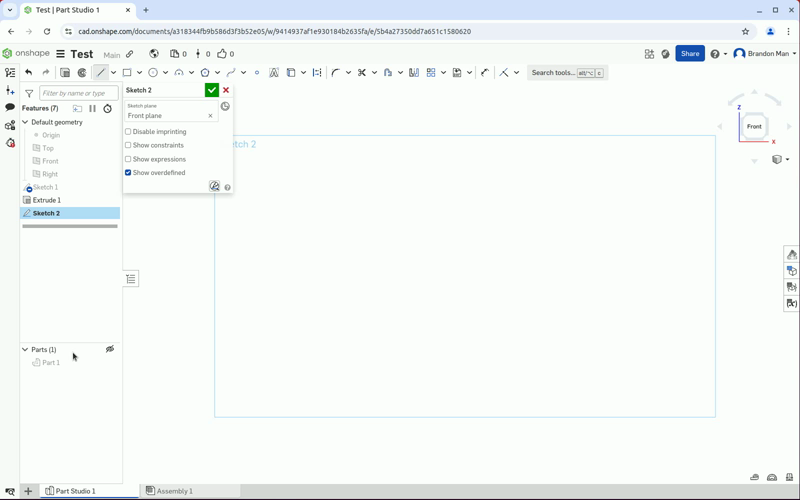
mouse_move(525, 390)
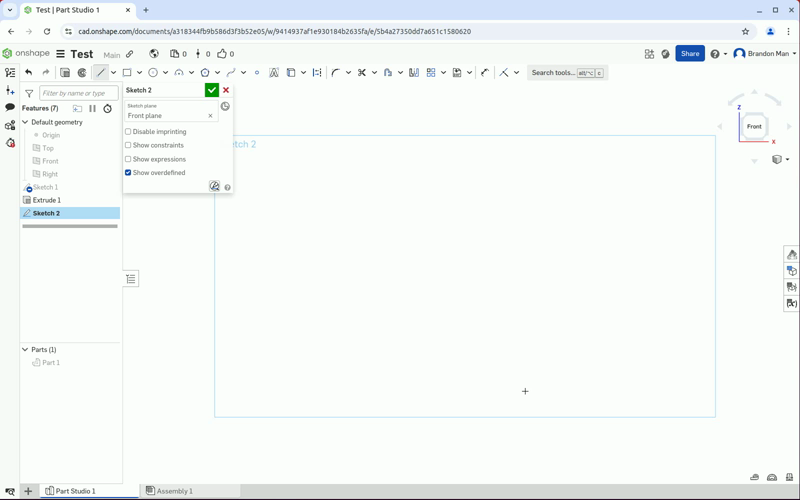
click(525, 390)
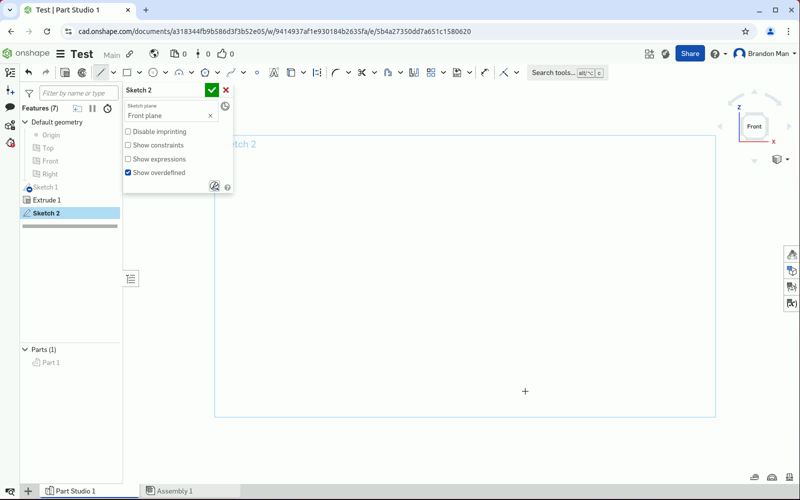
key_up(shift)
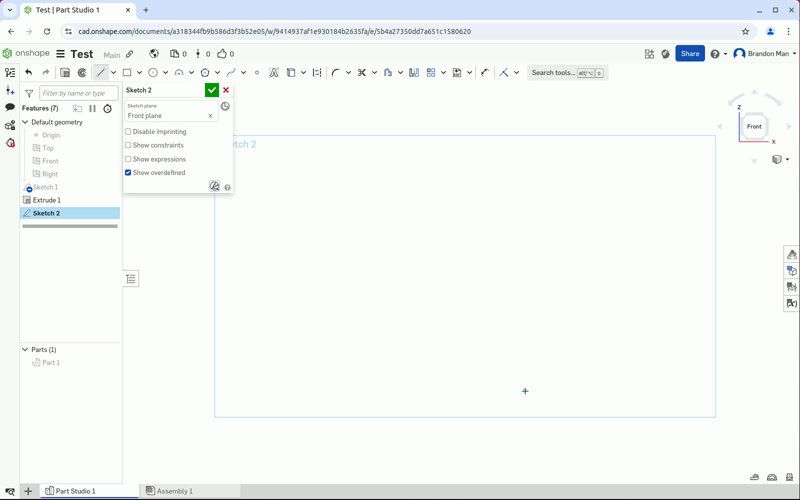
key_down(shift)
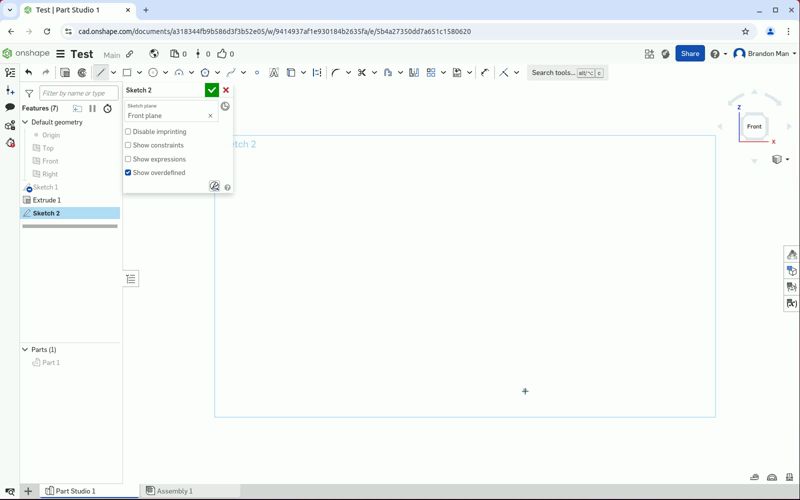
mouse_move(555, 390)
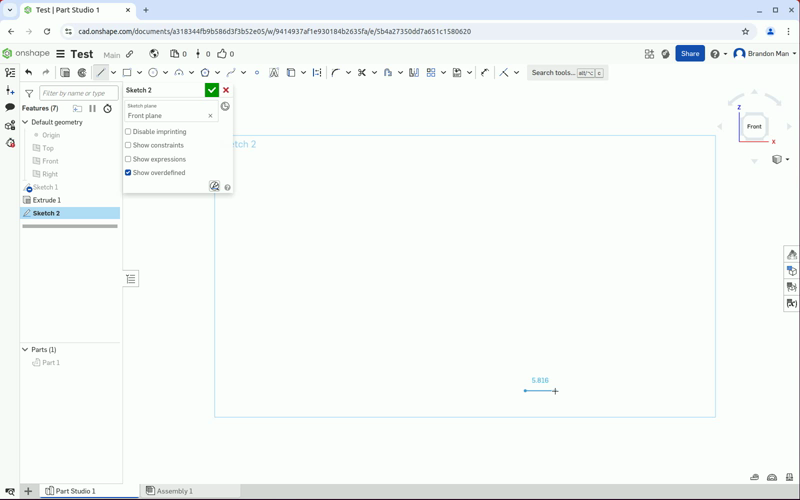
mouse_move(529, 390)
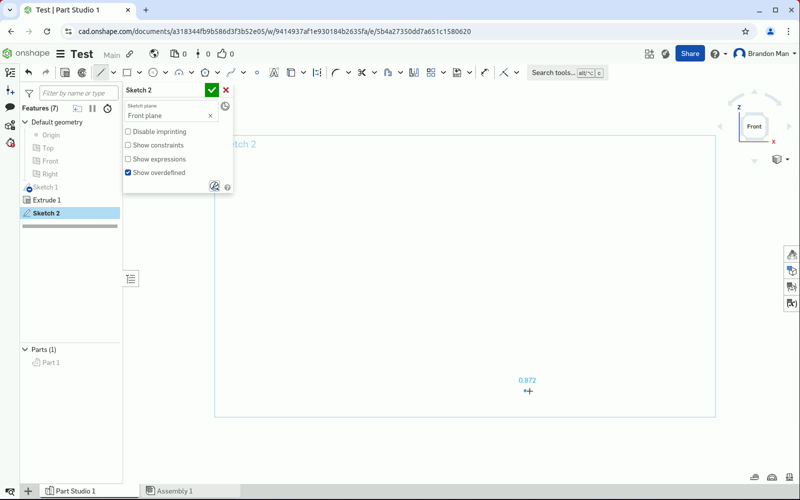
scroll(6)
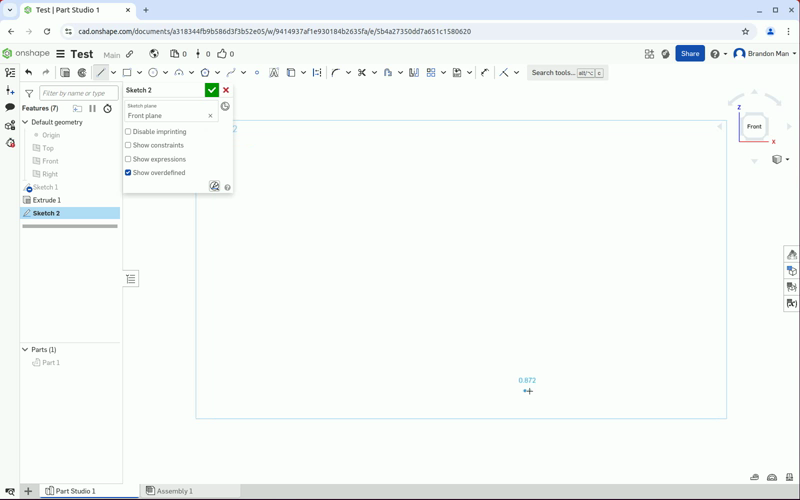
scroll(6)
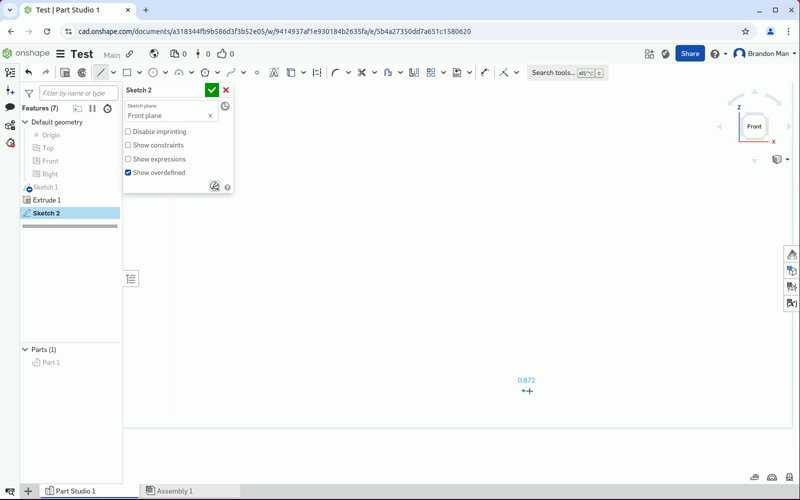
scroll(6)
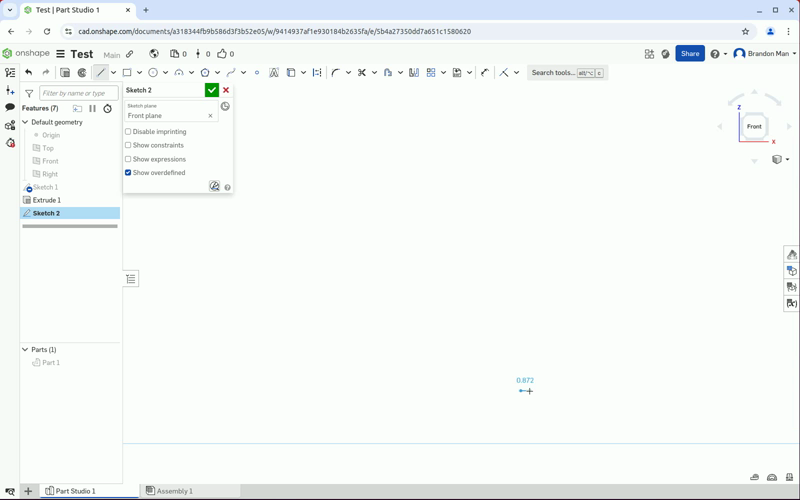
scroll(6)
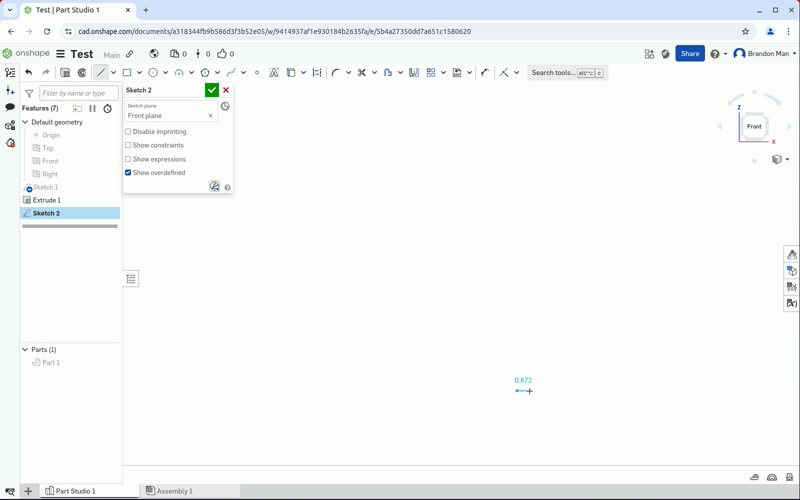
scroll(6)
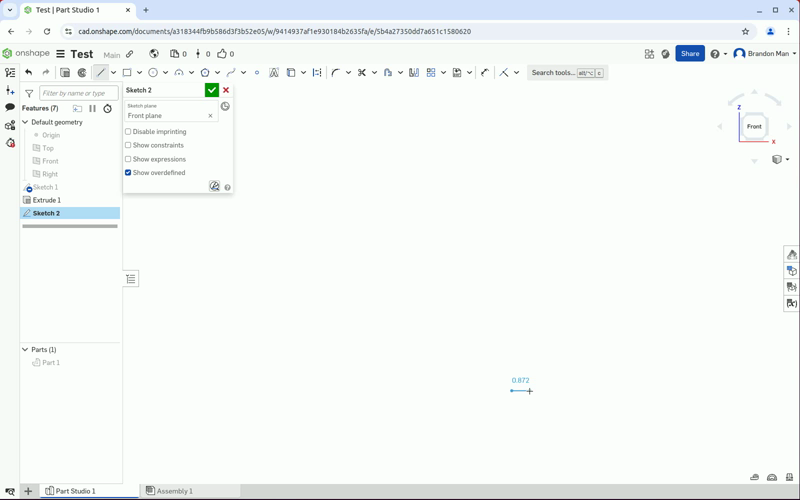
scroll(6)
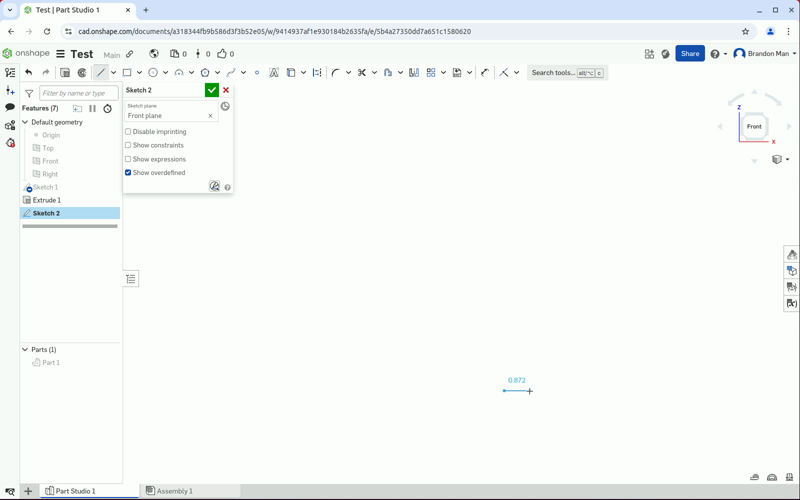
scroll(6)
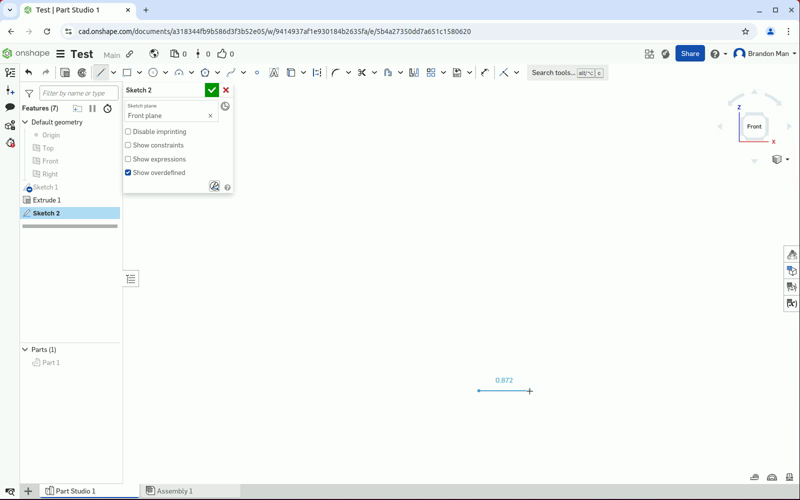
click(529, 390)
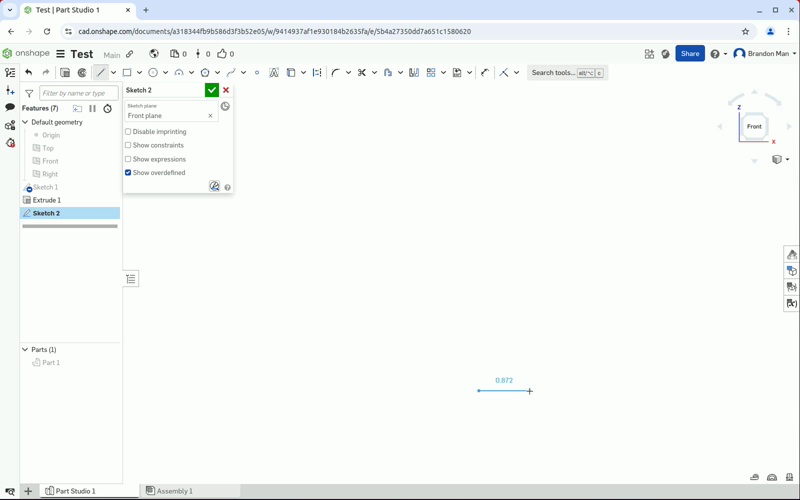
scroll(-6)
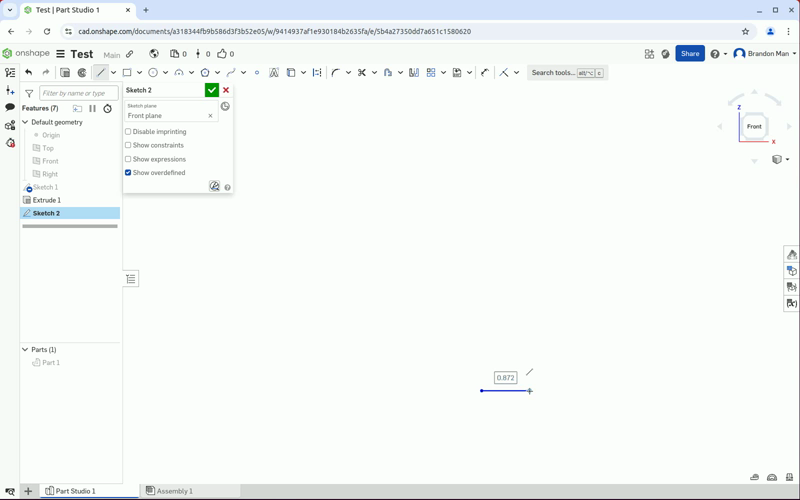
scroll(-6)
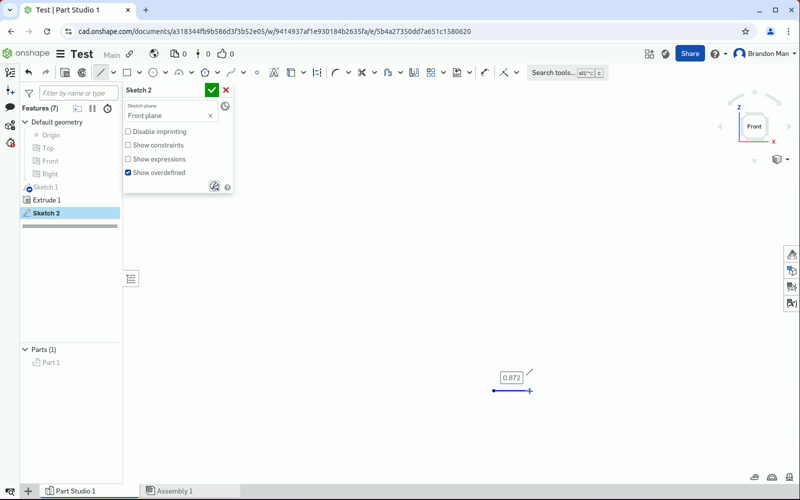
scroll(-6)
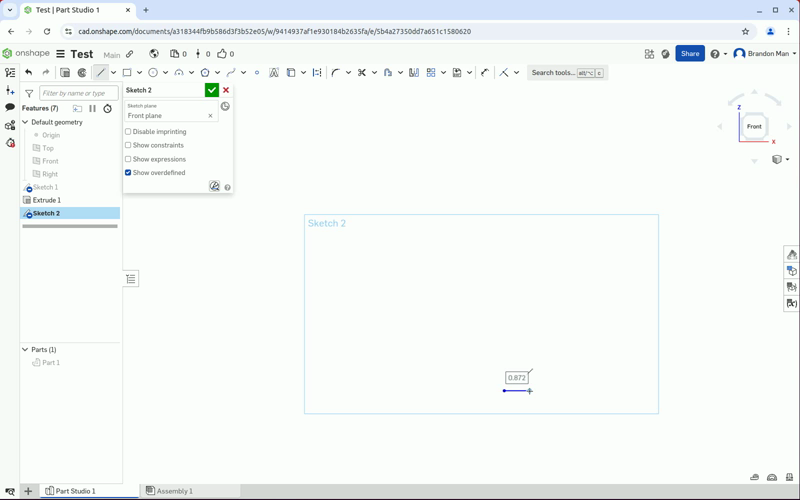
scroll(-6)
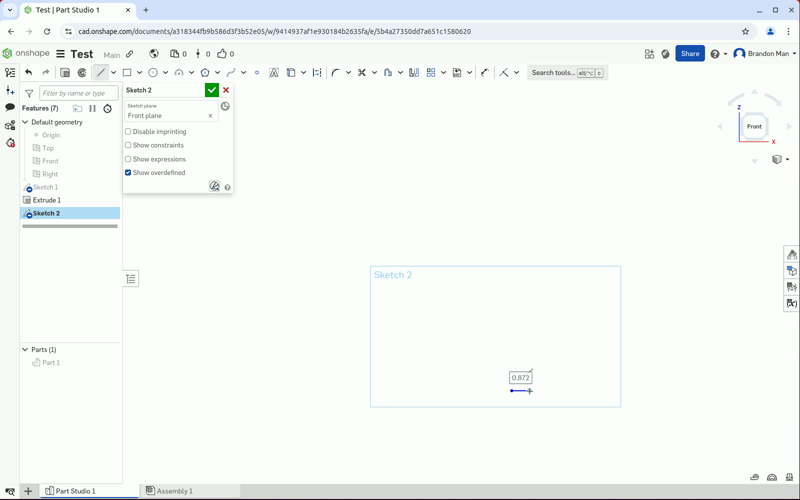
scroll(-6)
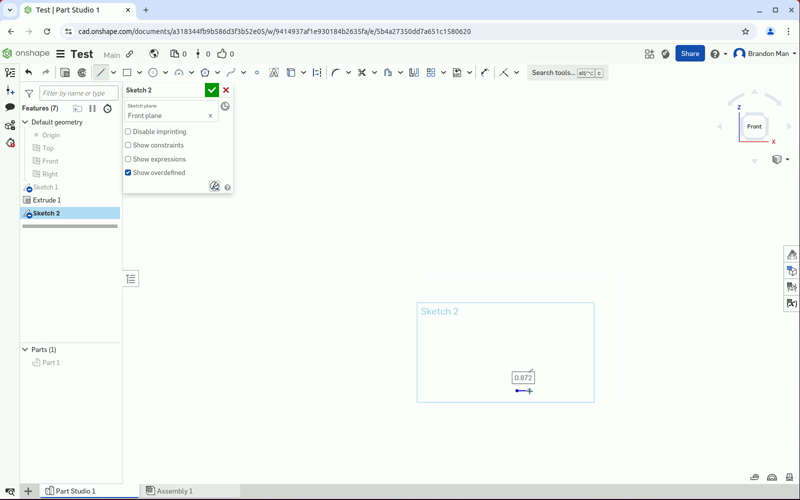
scroll(-6)
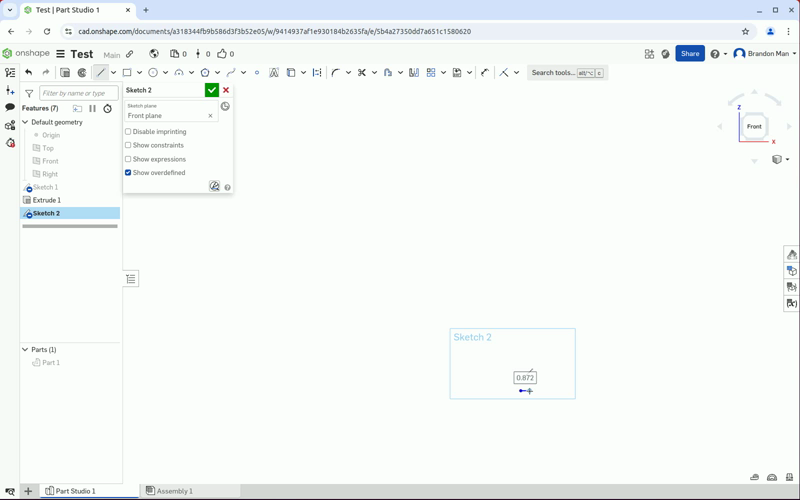
scroll(-6)
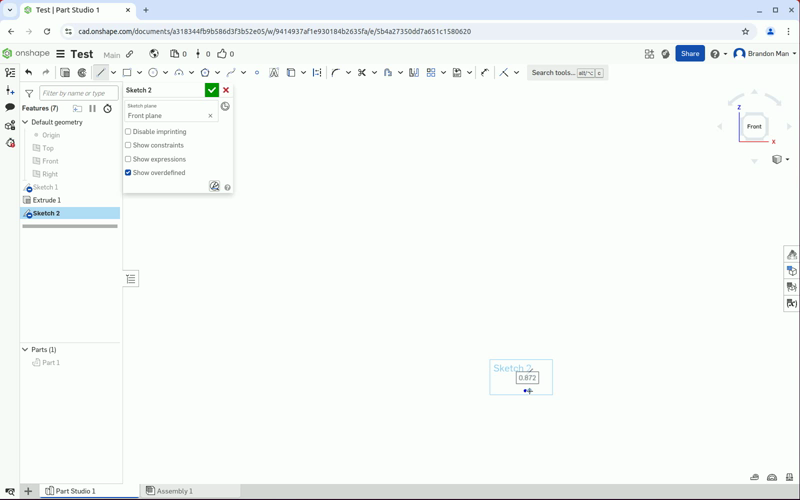
key_up(shift)
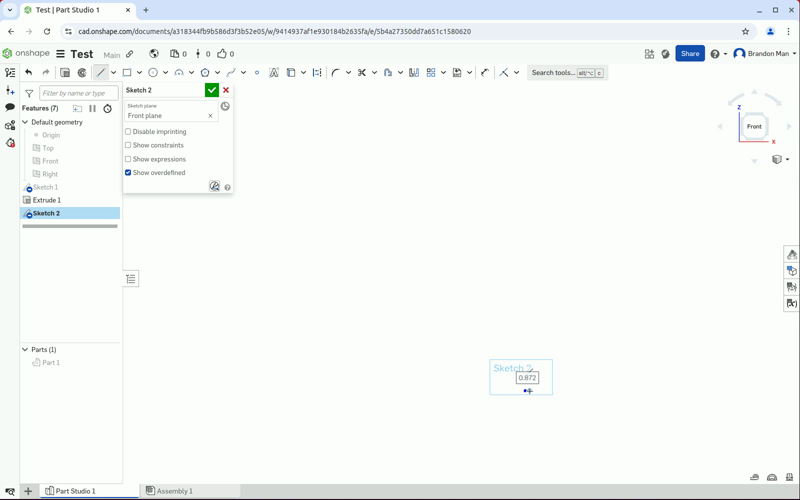
key_down(shift)
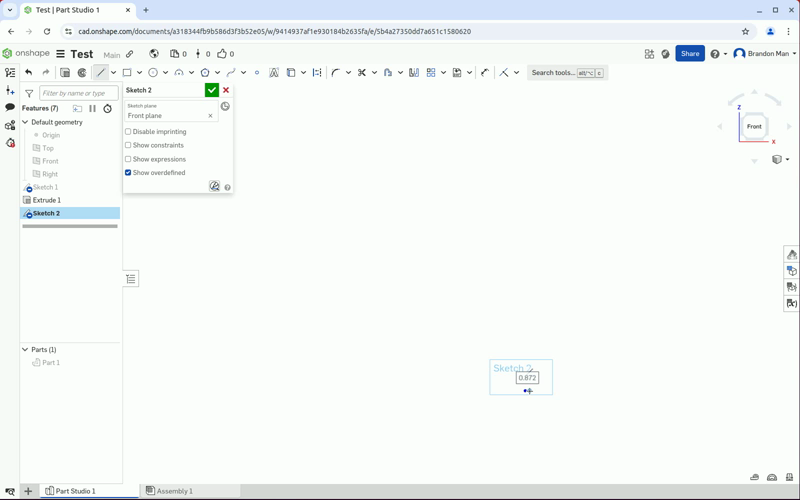
mouse_move(529, 176)
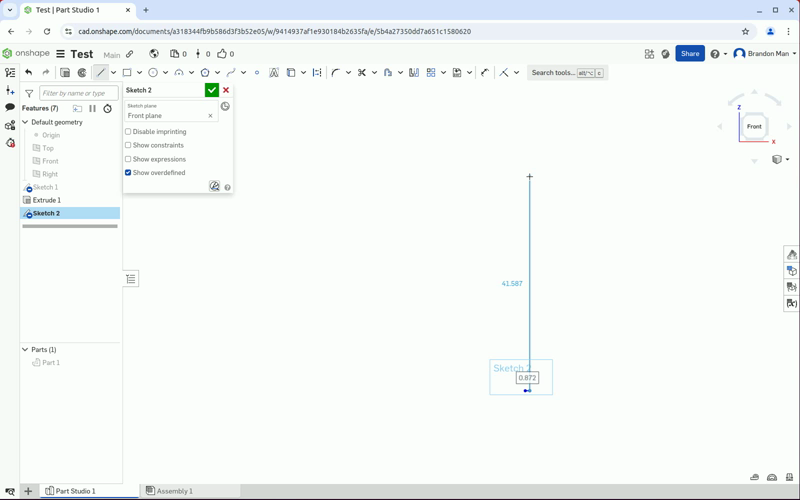
click(529, 176)
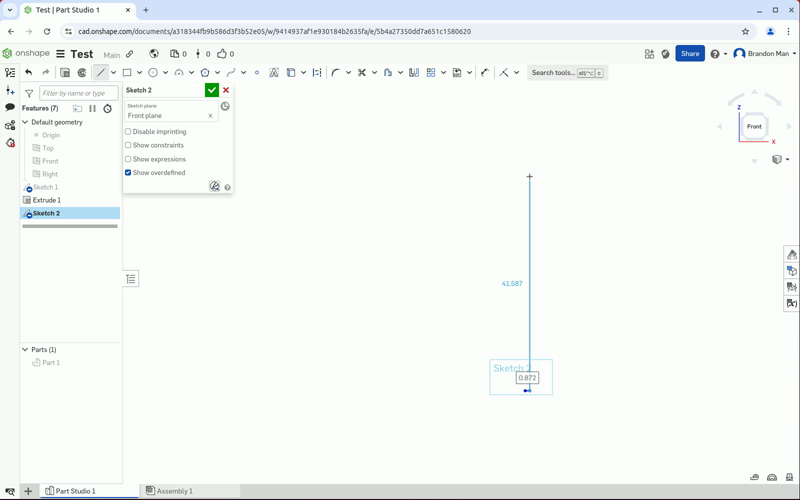
key_up(shift)
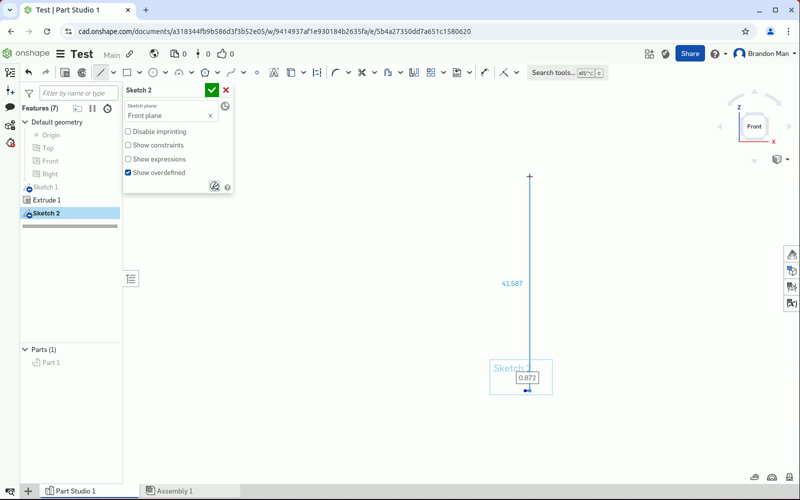
key_down(shift)
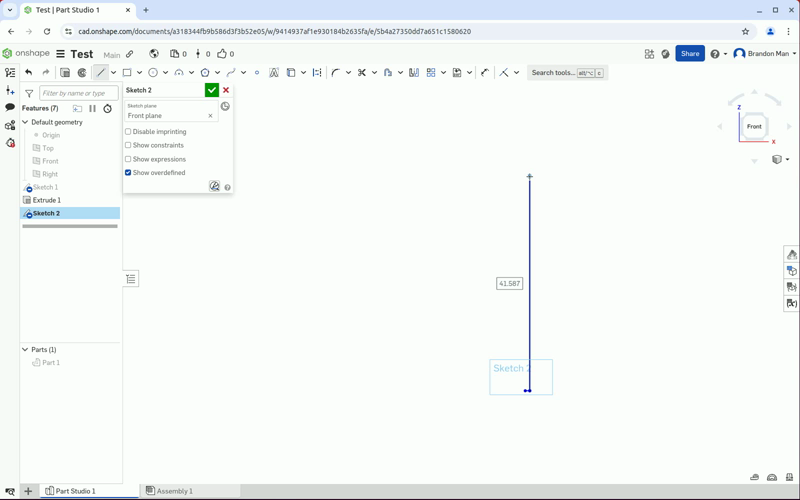
mouse_move(559, 176)
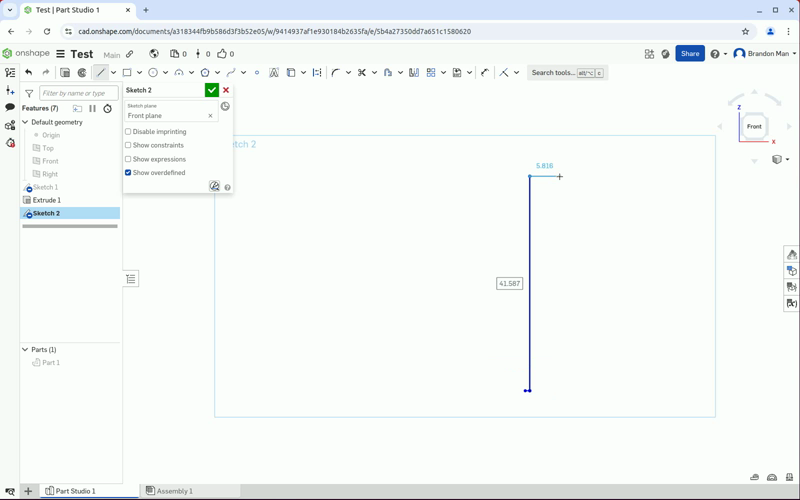
mouse_move(525, 176)
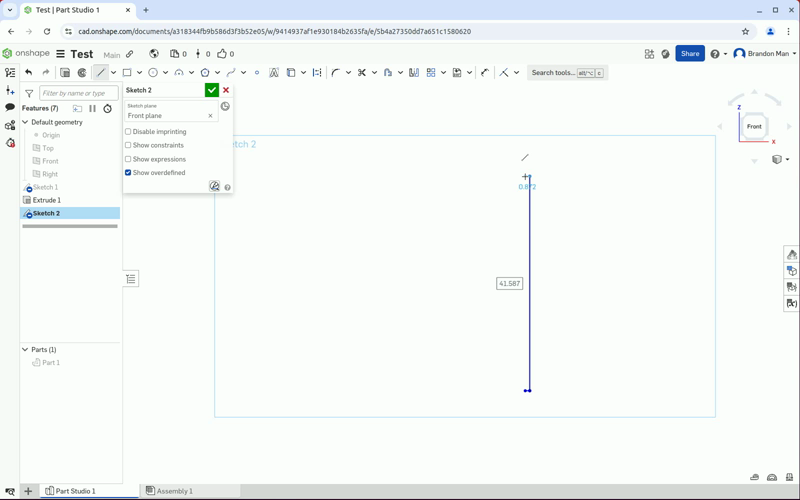
scroll(6)
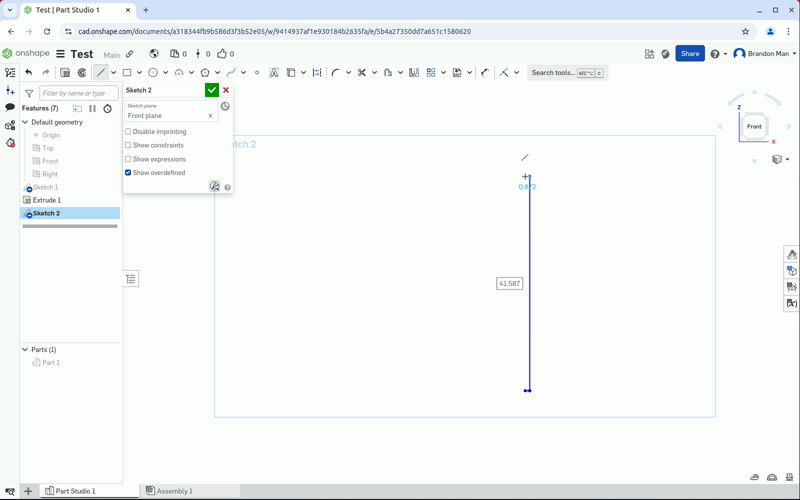
scroll(6)
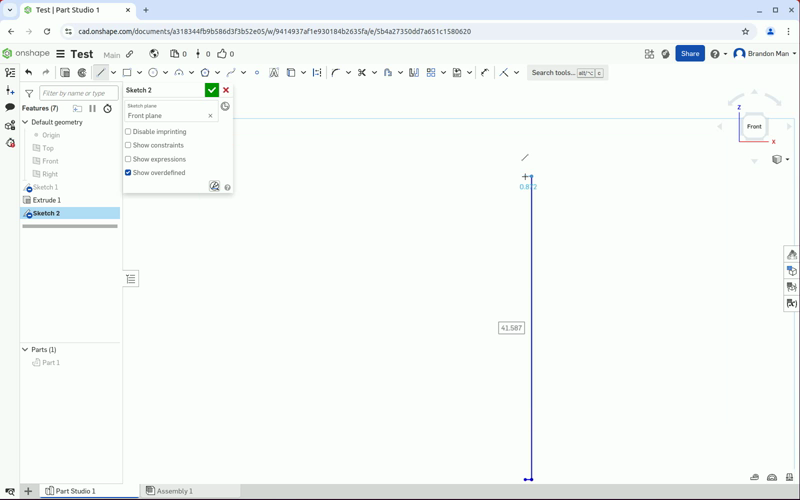
scroll(6)
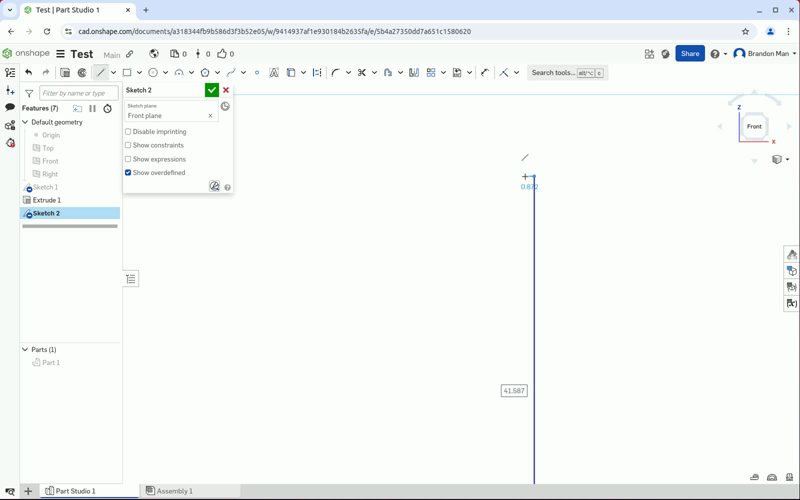
scroll(6)
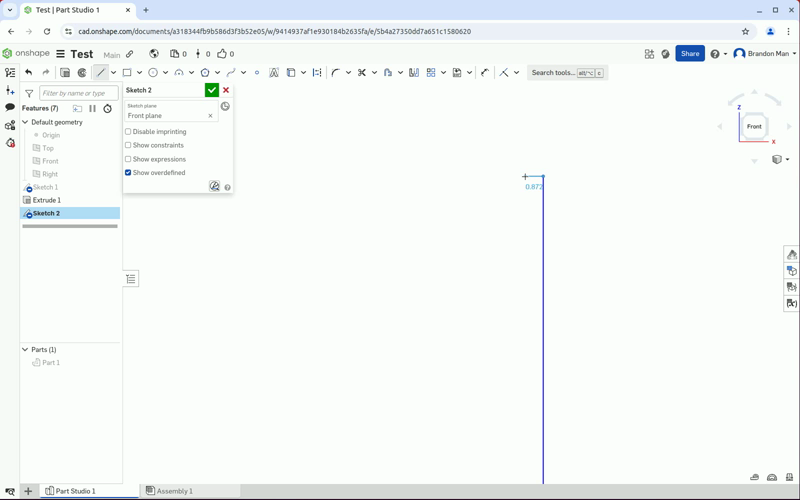
scroll(6)
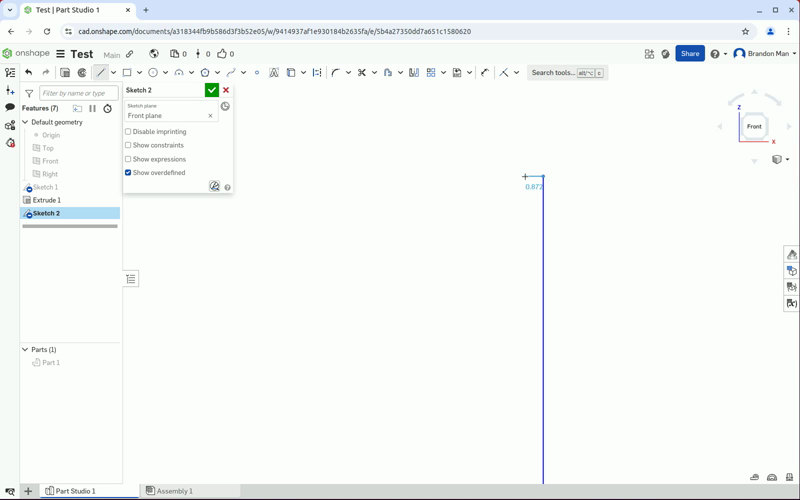
scroll(6)
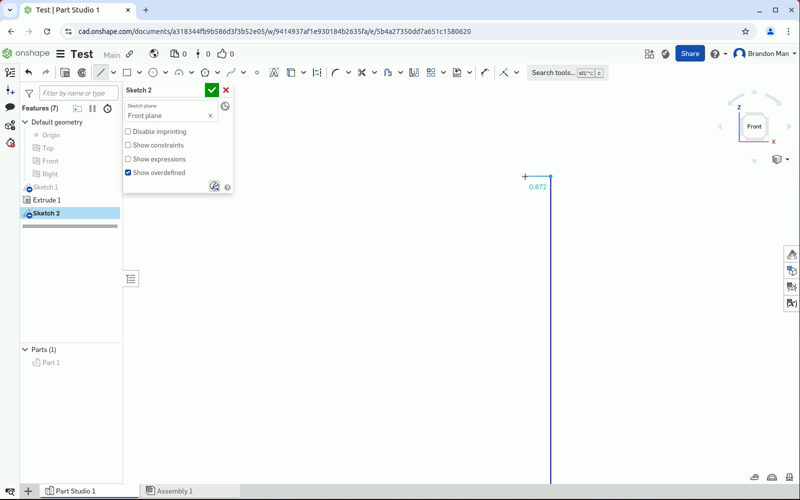
scroll(6)
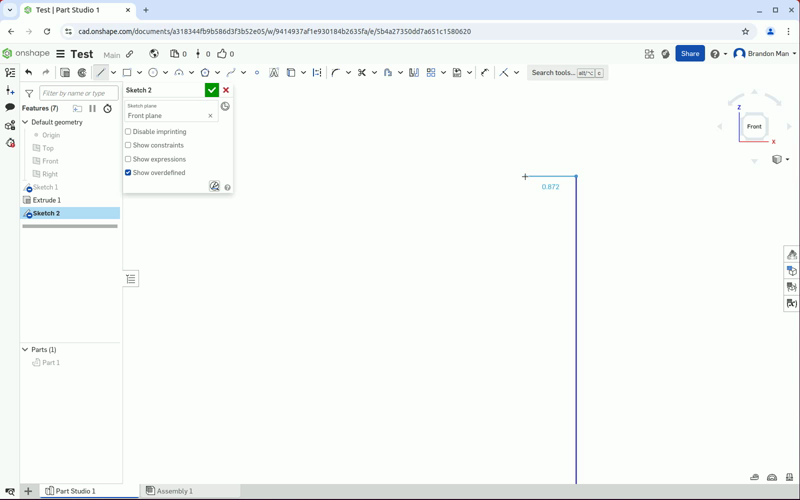
click(525, 176)
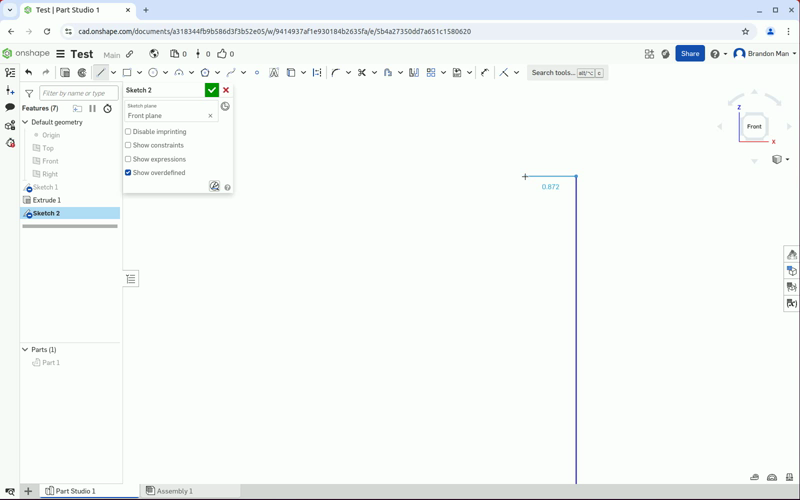
scroll(-6)
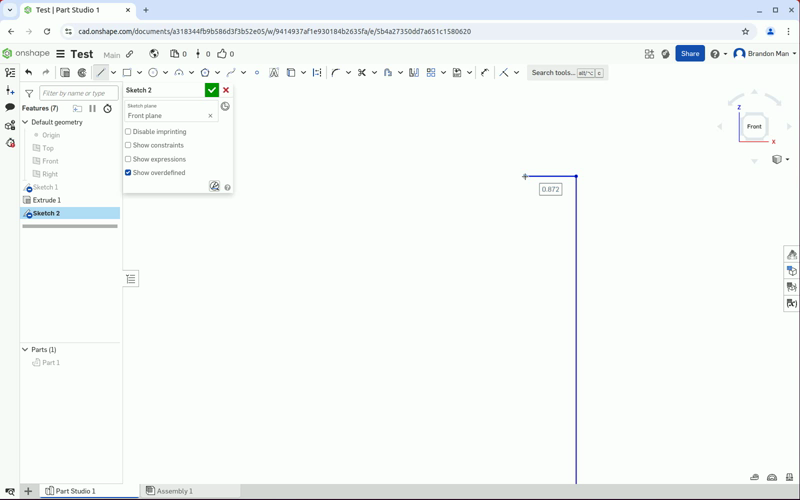
scroll(-6)
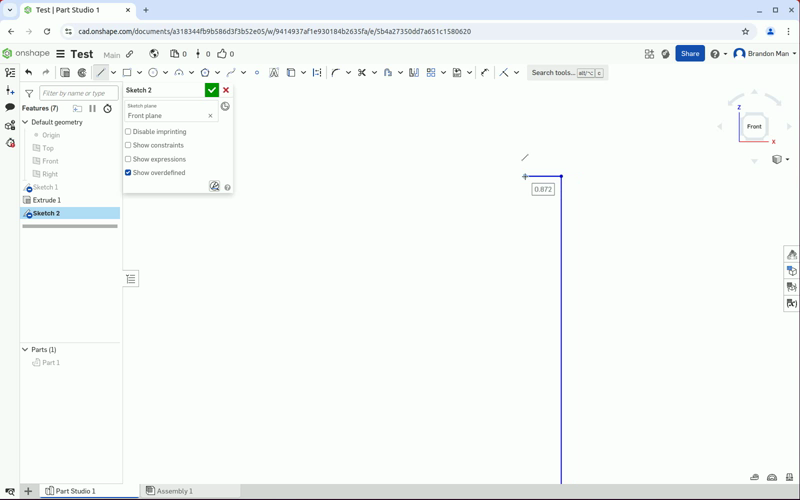
scroll(-6)
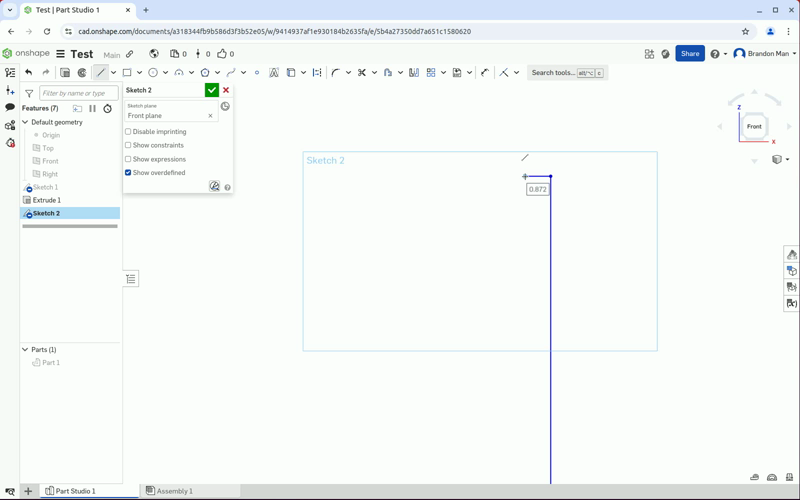
scroll(-6)
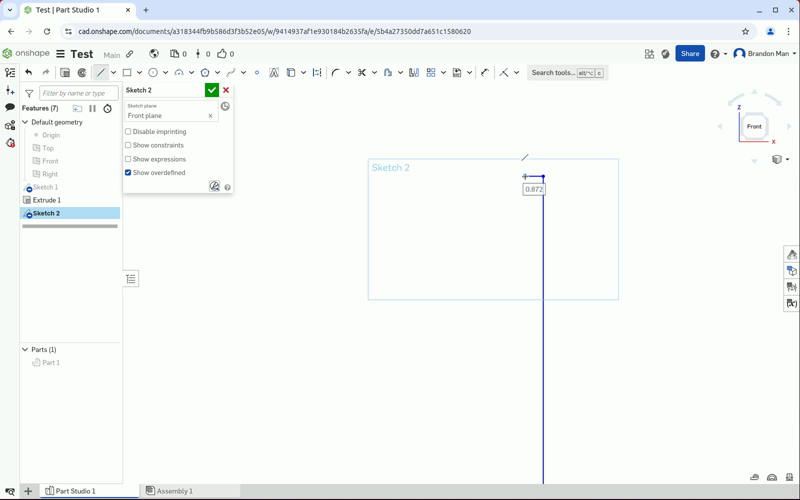
scroll(-6)
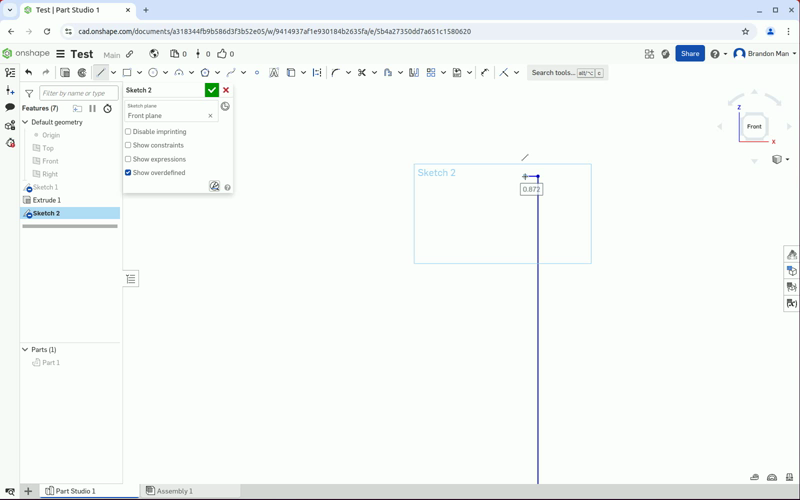
scroll(-6)
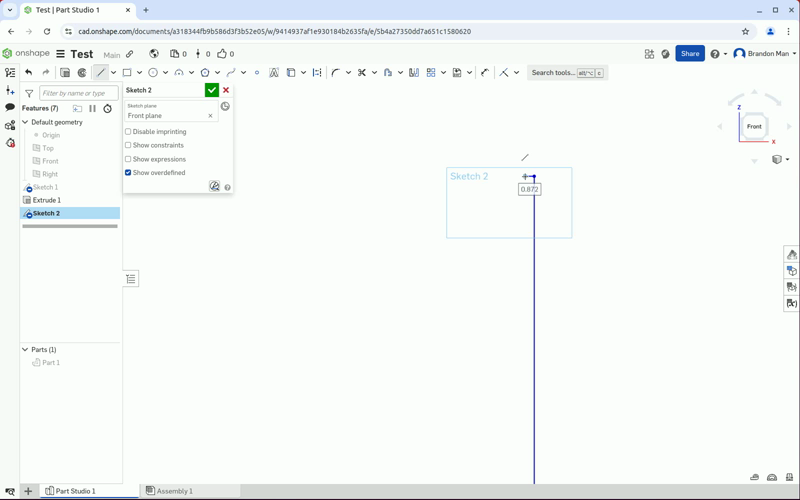
scroll(-6)
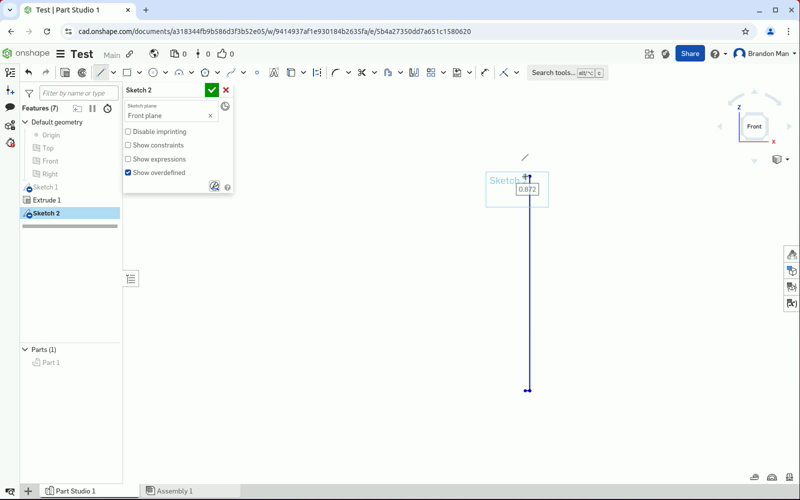
key_up(shift)
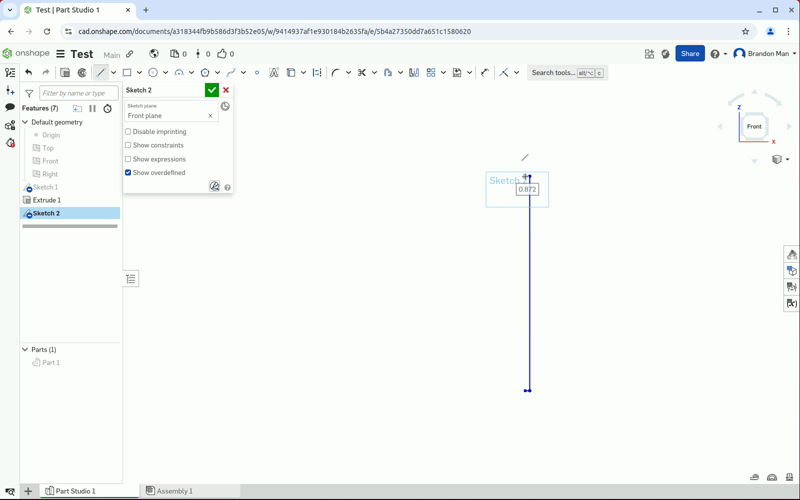
key_down(shift)
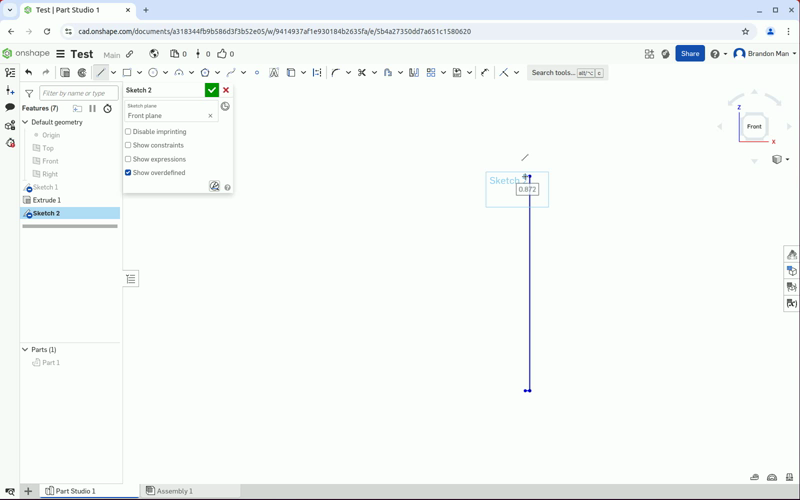
mouse_move(525, 280)
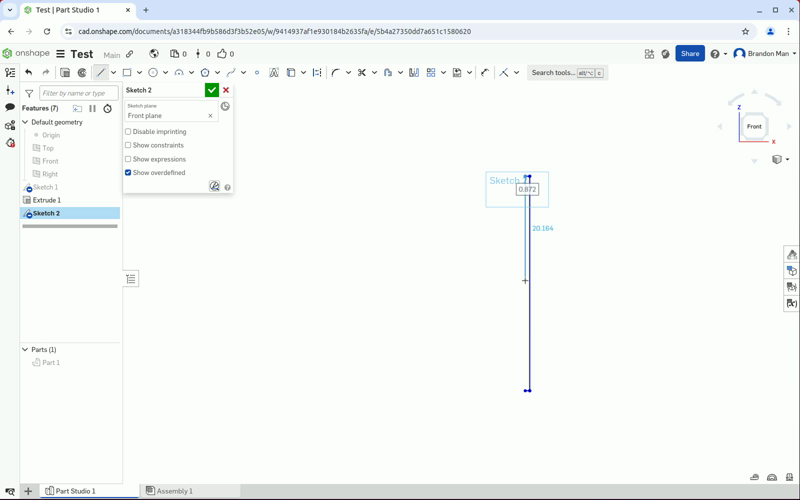
click(525, 280)
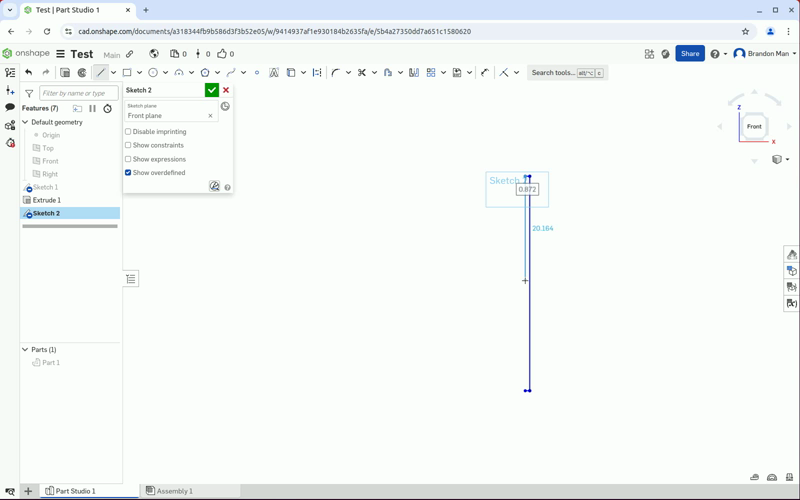
key_up(shift)
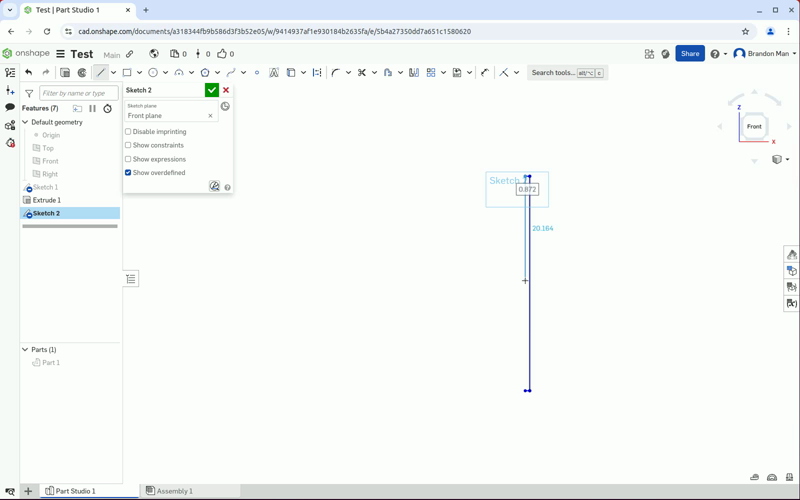
key_down(shift)
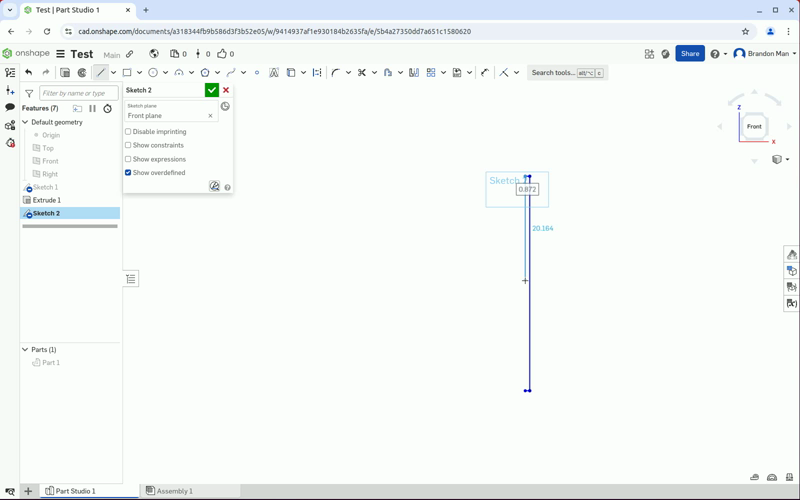
mouse_move(555, 280)
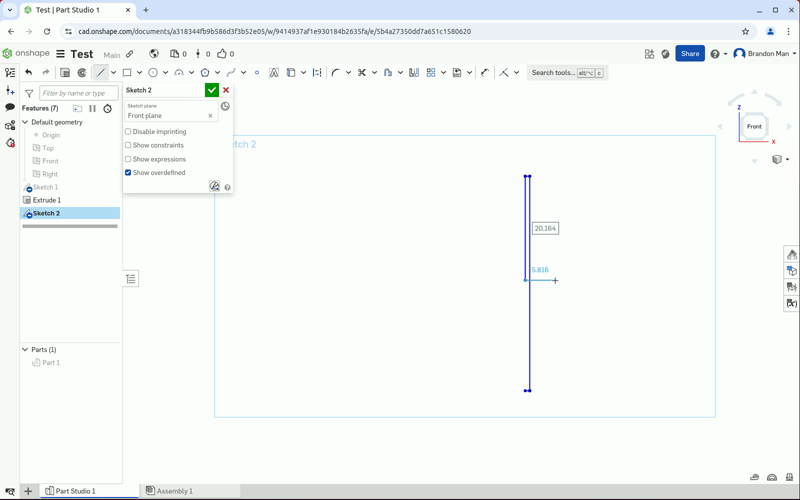
mouse_move(525, 286)
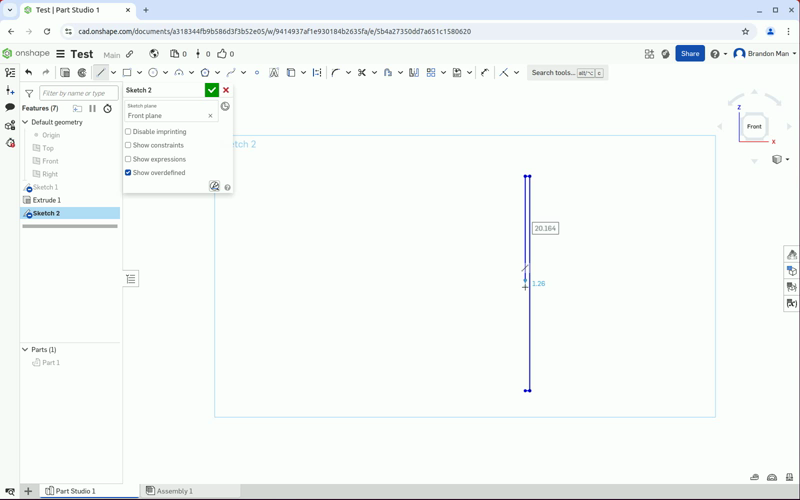
scroll(6)
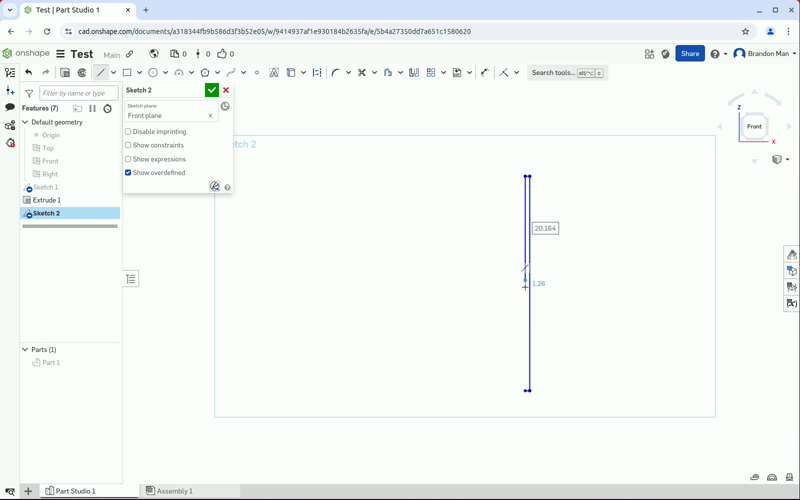
scroll(6)
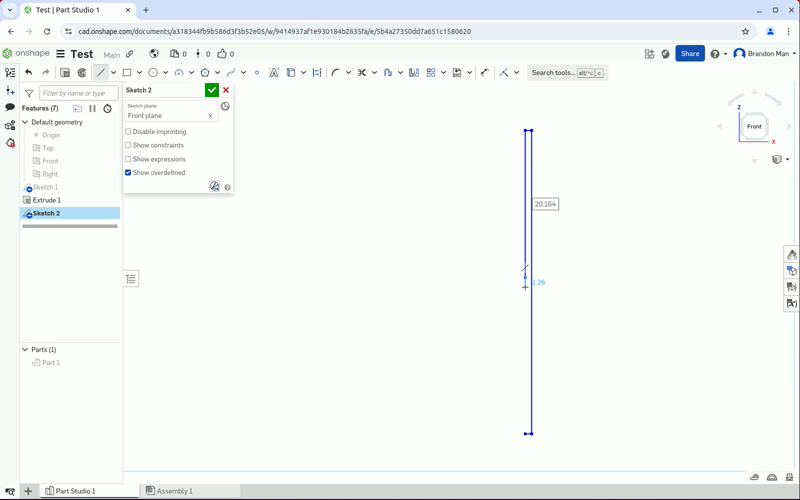
scroll(6)
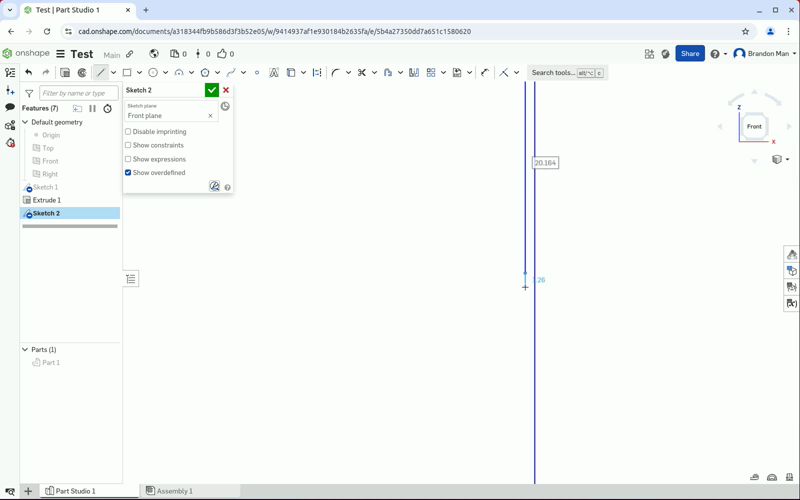
scroll(6)
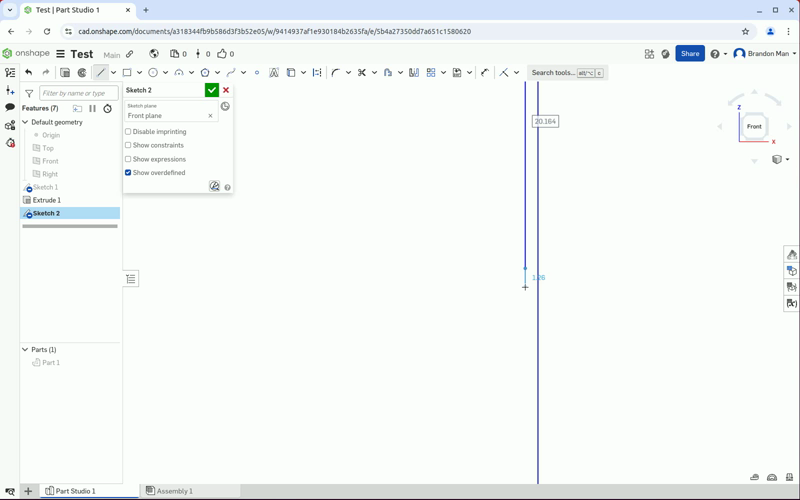
scroll(6)
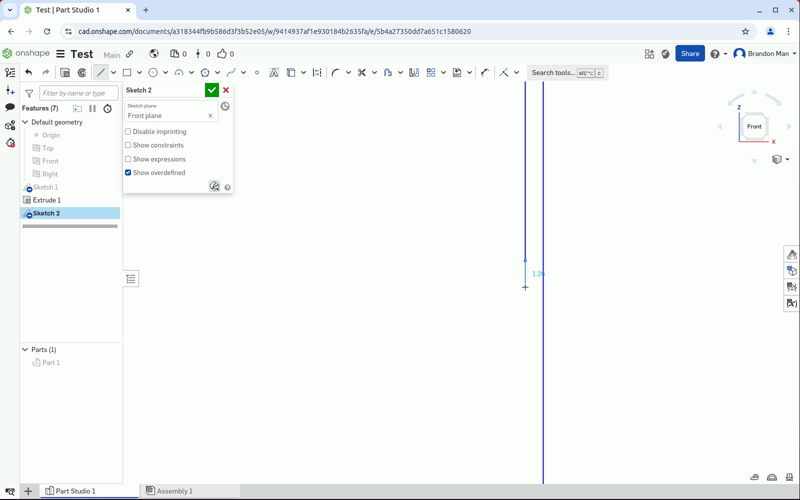
scroll(6)
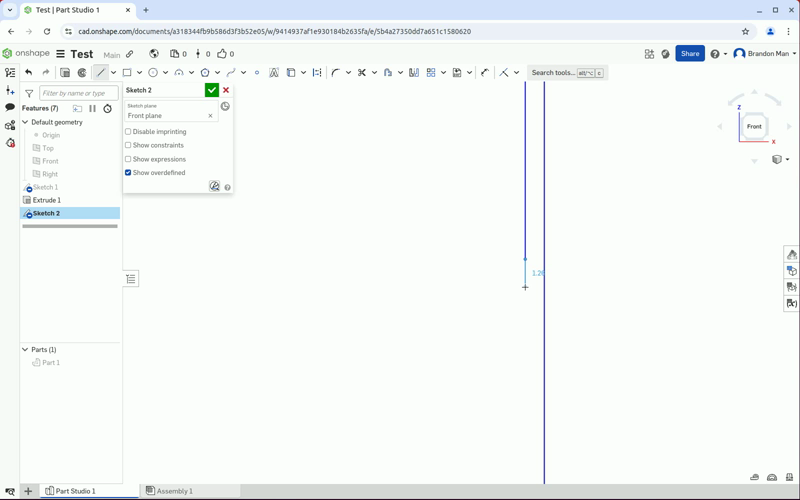
scroll(6)
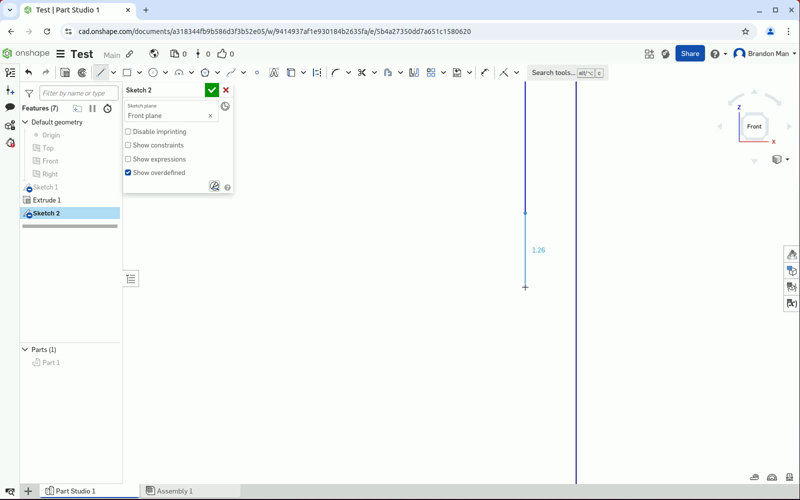
click(525, 286)
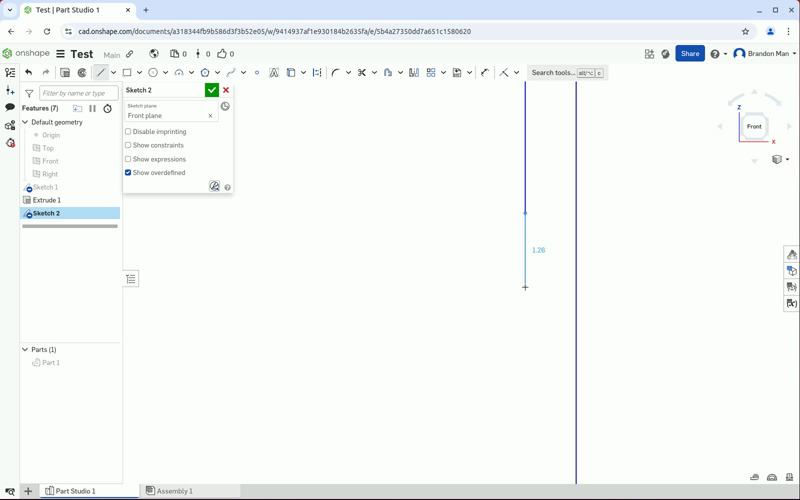
scroll(-6)
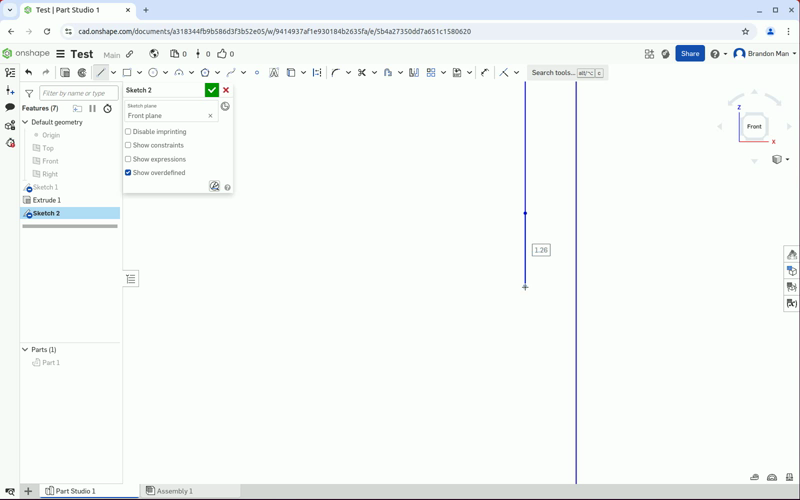
scroll(-6)
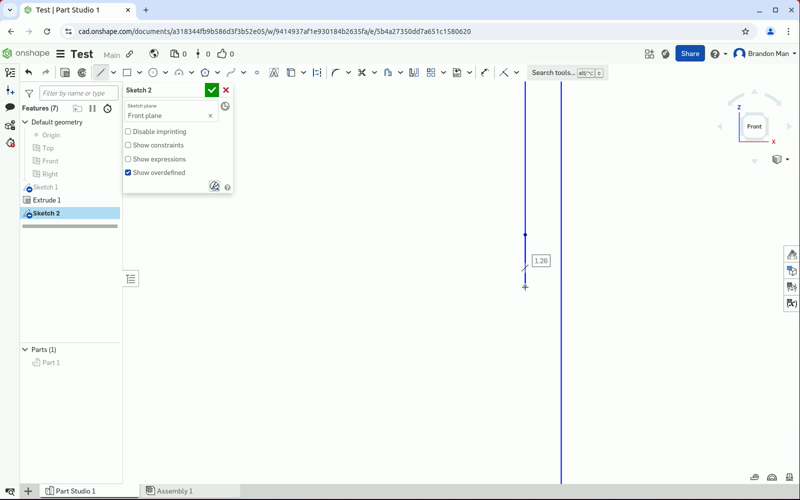
scroll(-6)
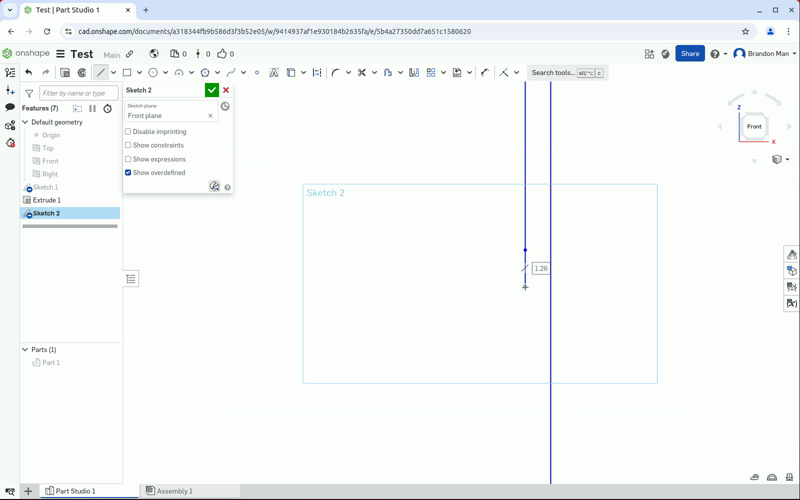
scroll(-6)
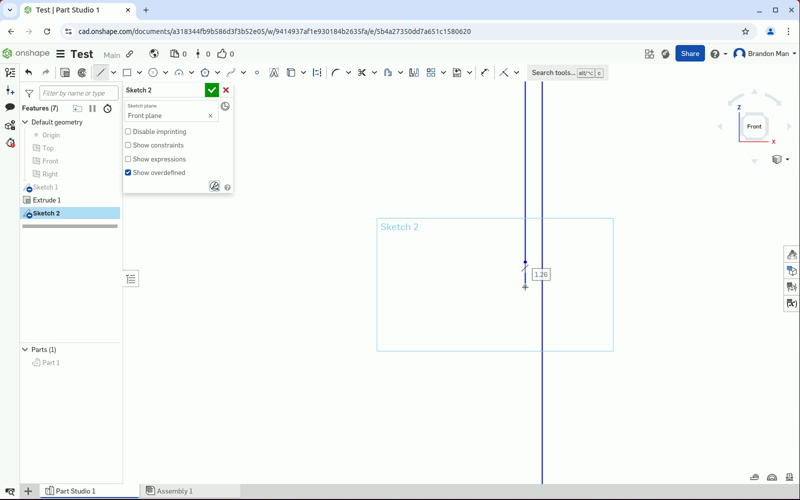
scroll(-6)
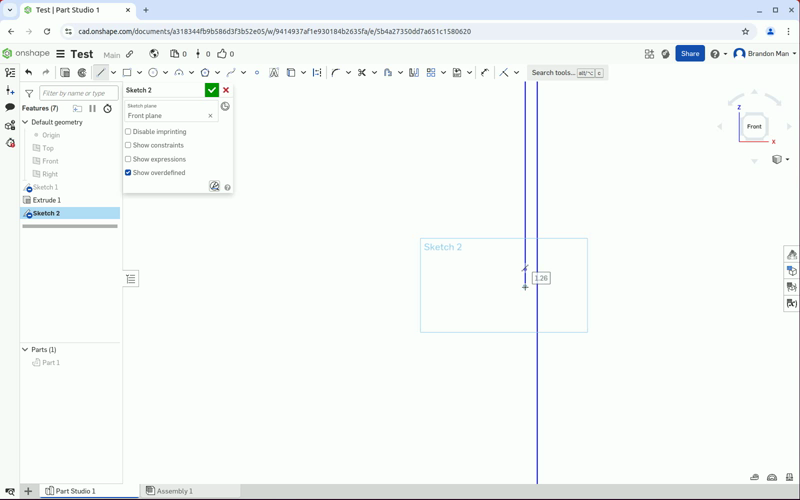
scroll(-6)
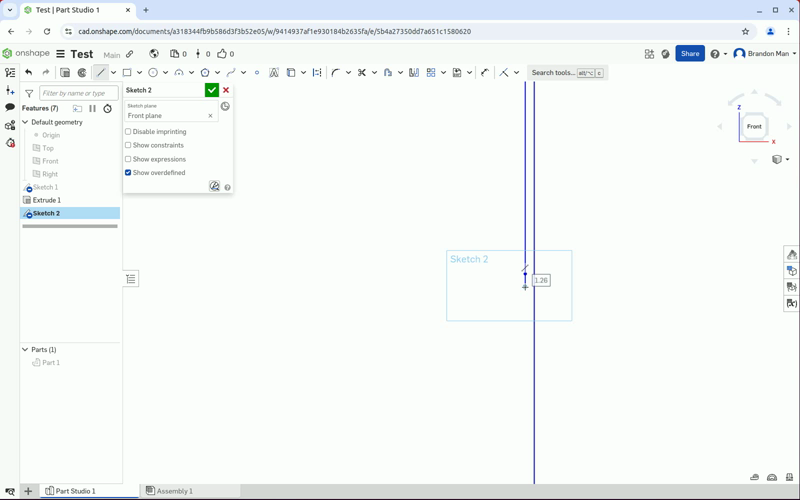
scroll(-6)
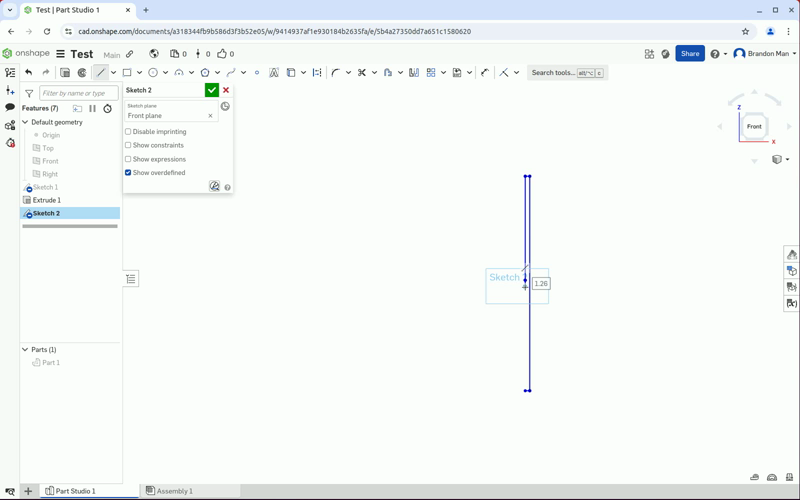
key_up(shift)
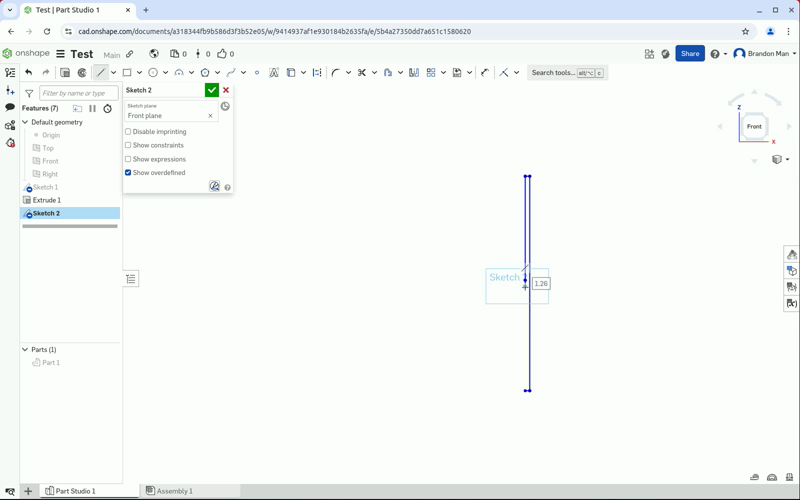
key_down(shift)
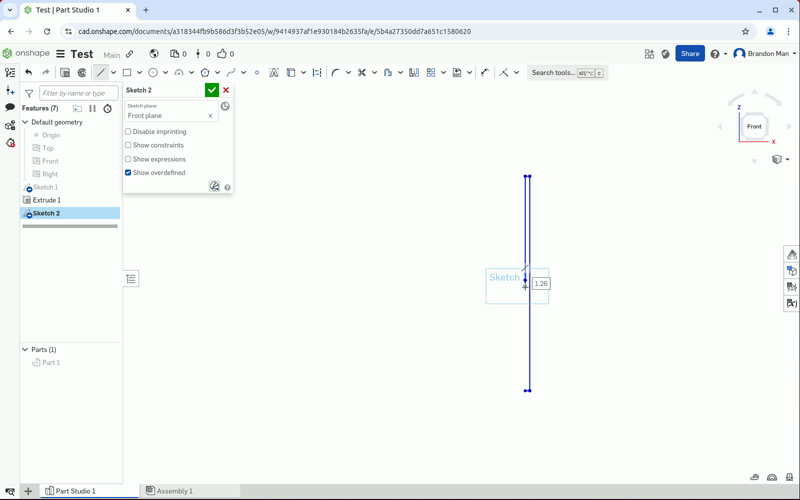
mouse_move(525, 390)
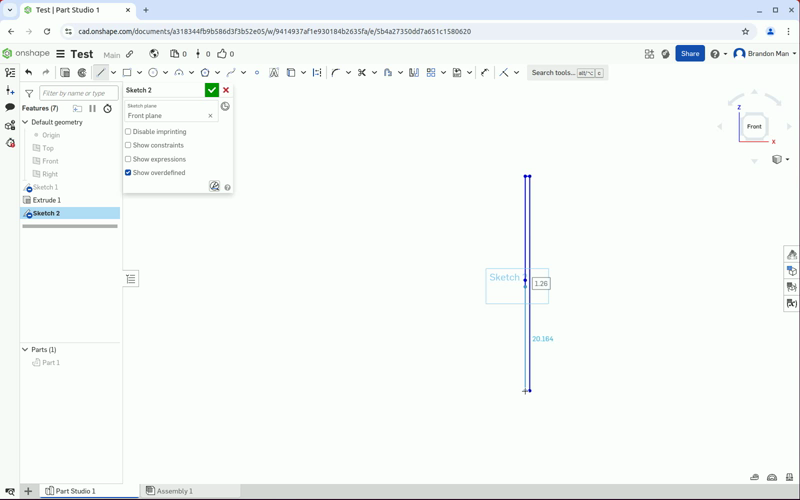
key_up(shift)
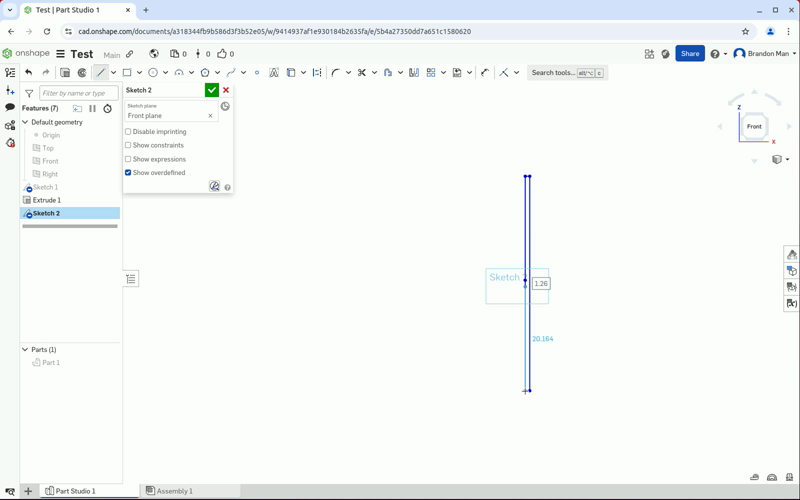
click(525, 390)
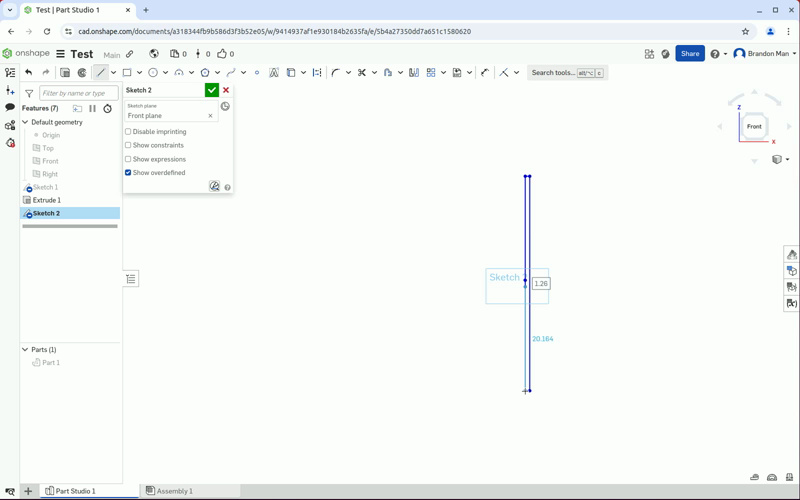
key(esc)
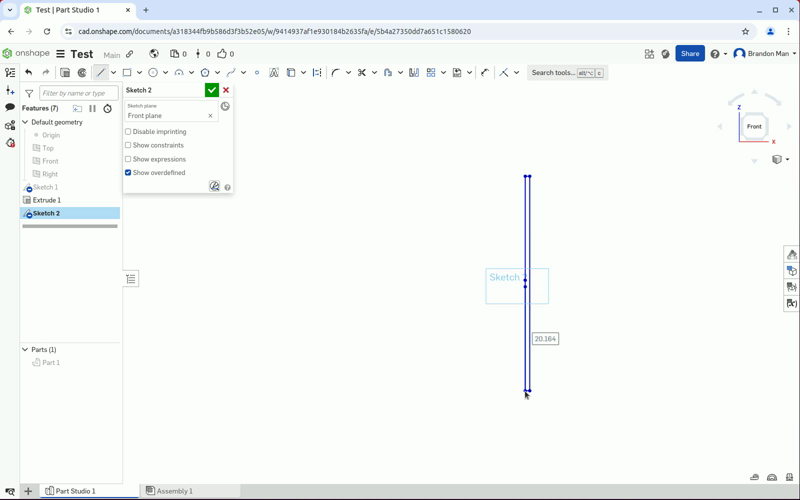
mouse_move(526, 193)
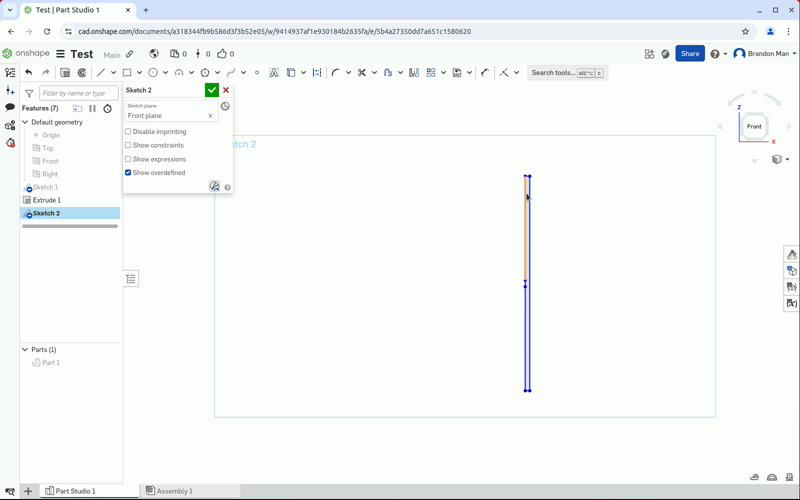
scroll(6)
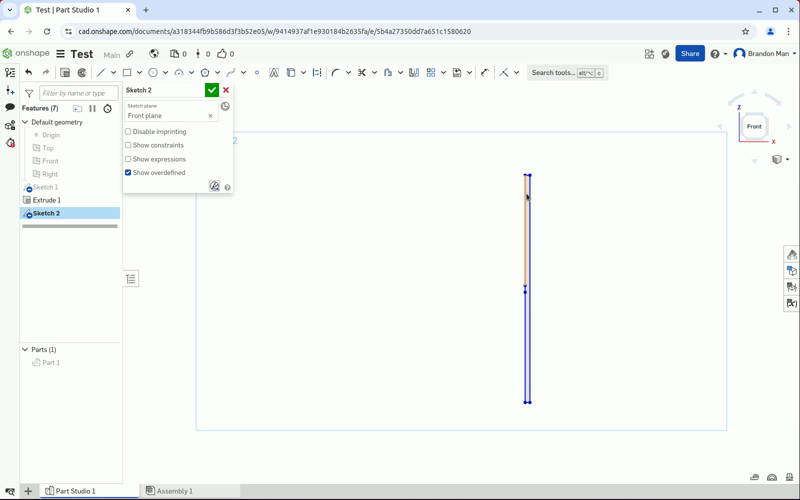
scroll(6)
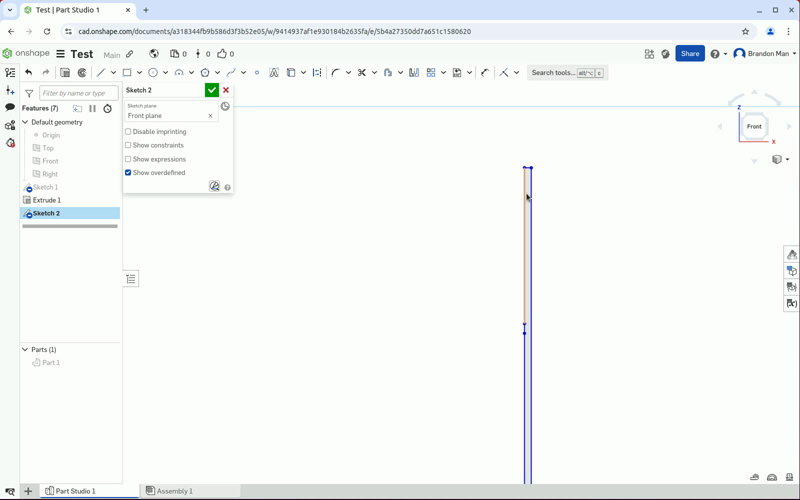
scroll(6)
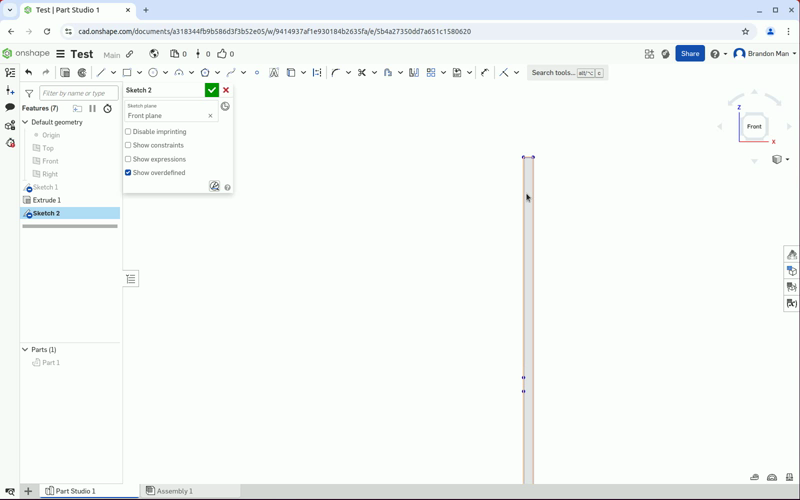
scroll(6)
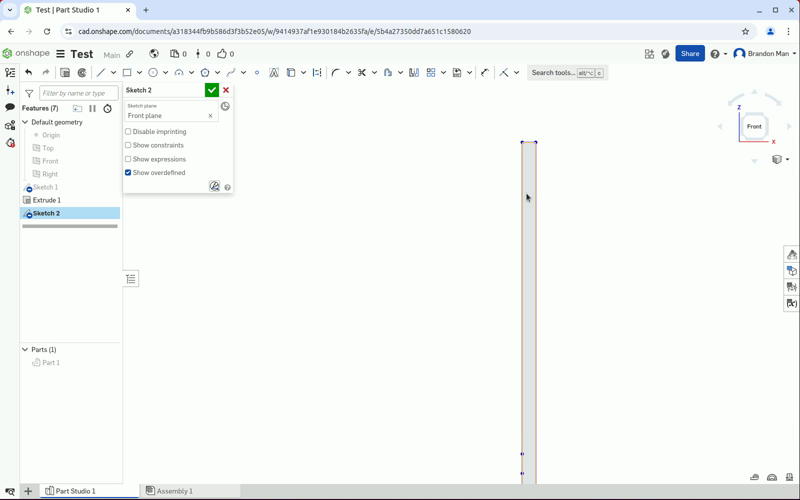
scroll(6)
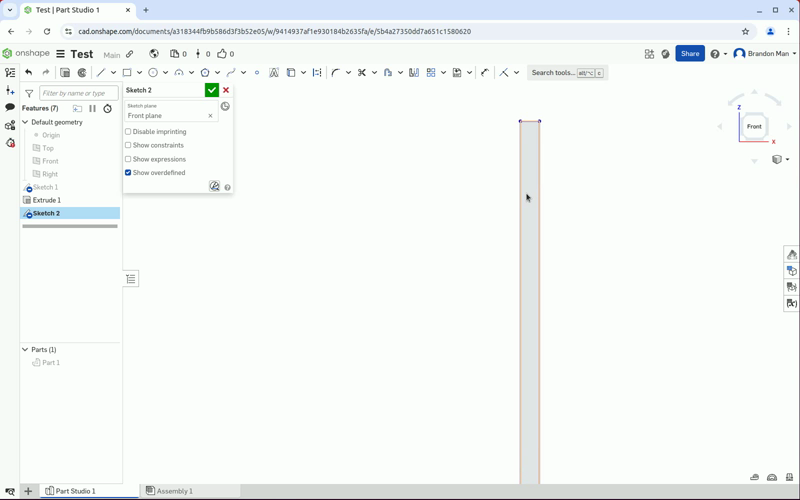
scroll(6)
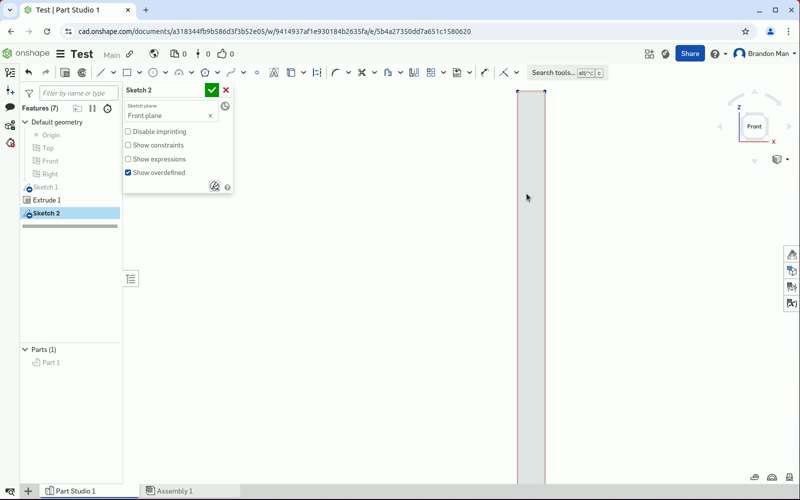
scroll(6)
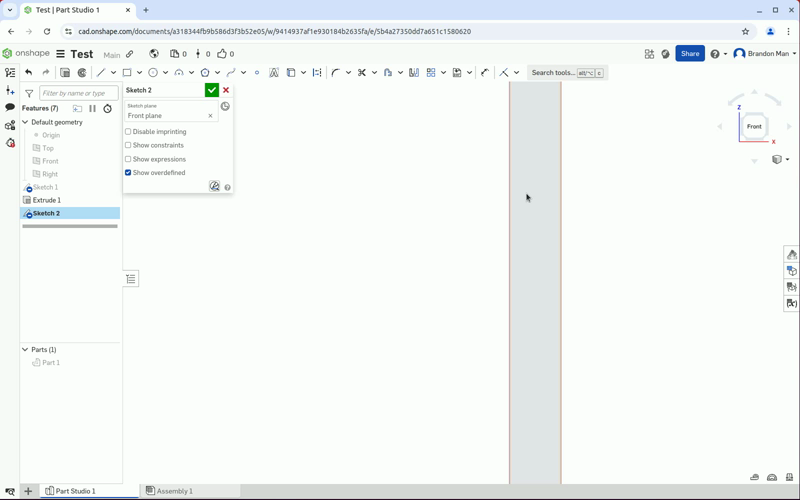
click(526, 193)
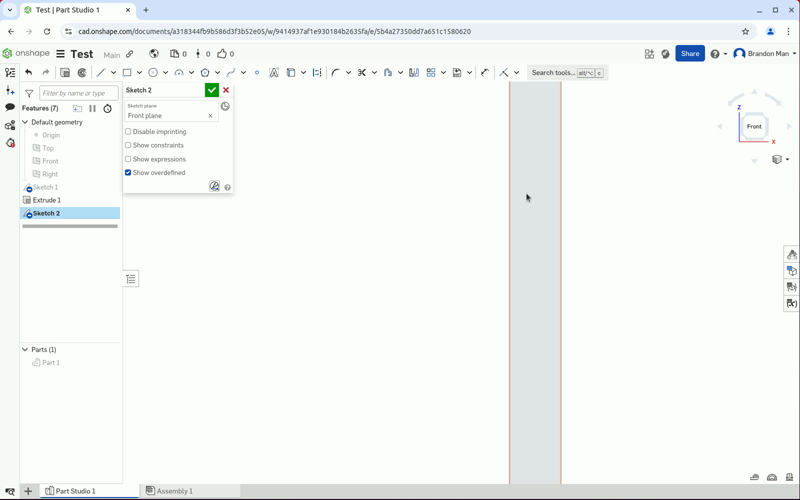
scroll(-6)
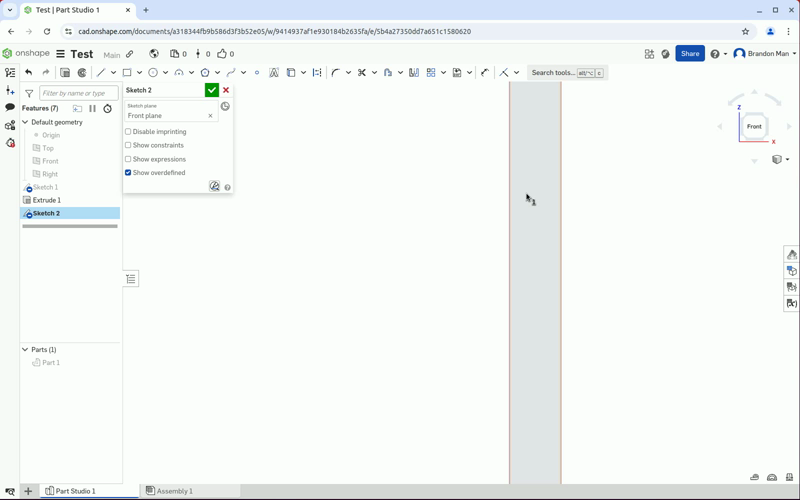
scroll(-6)
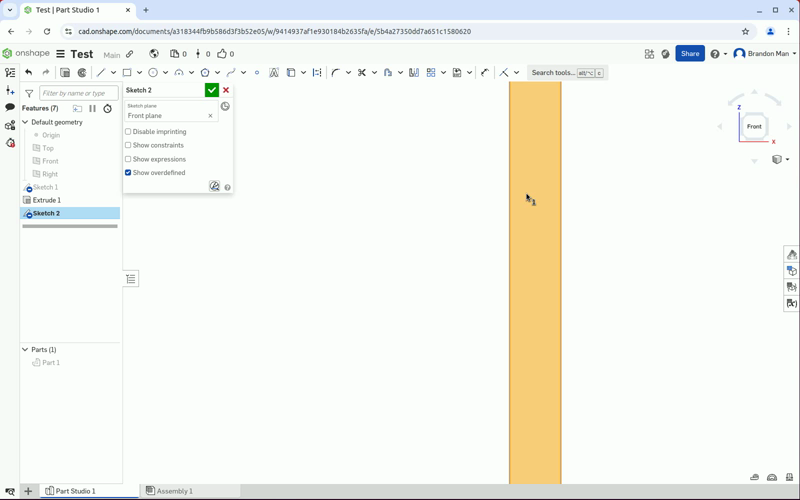
scroll(-6)
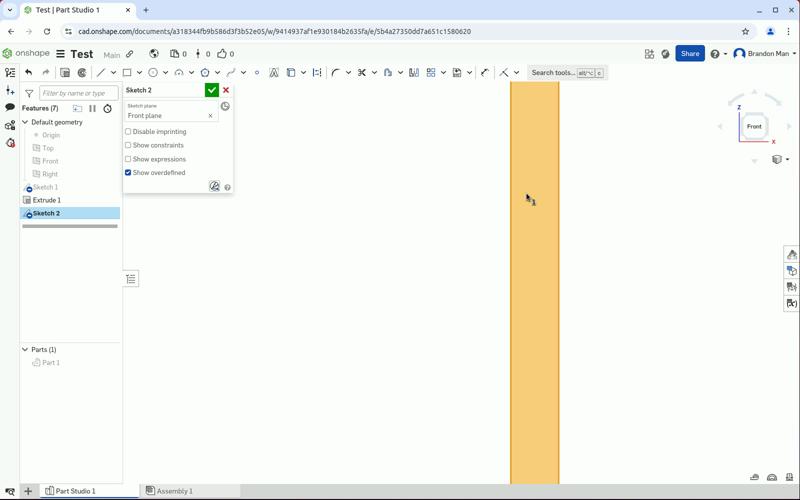
scroll(-6)
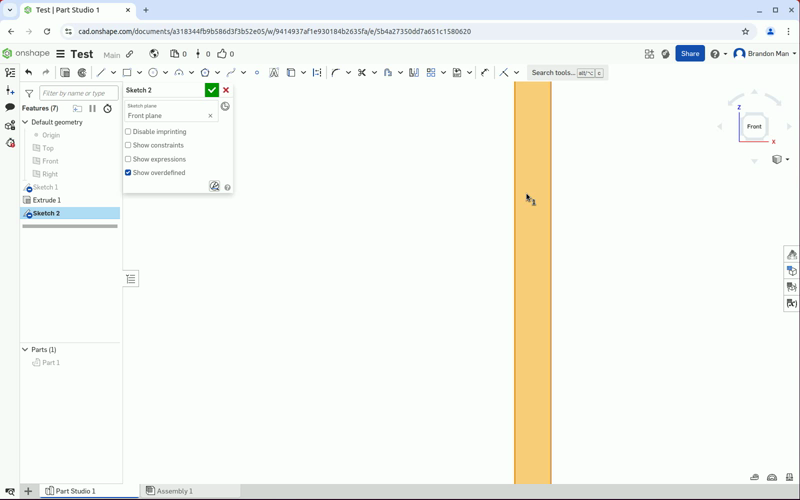
scroll(-6)
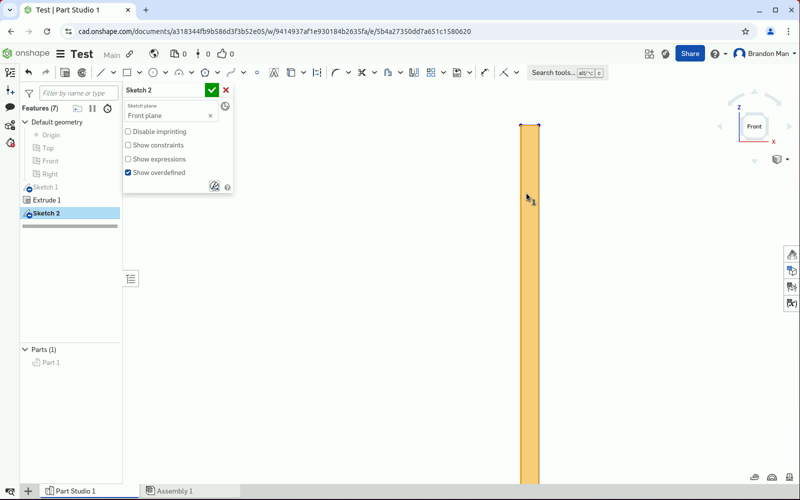
scroll(-6)
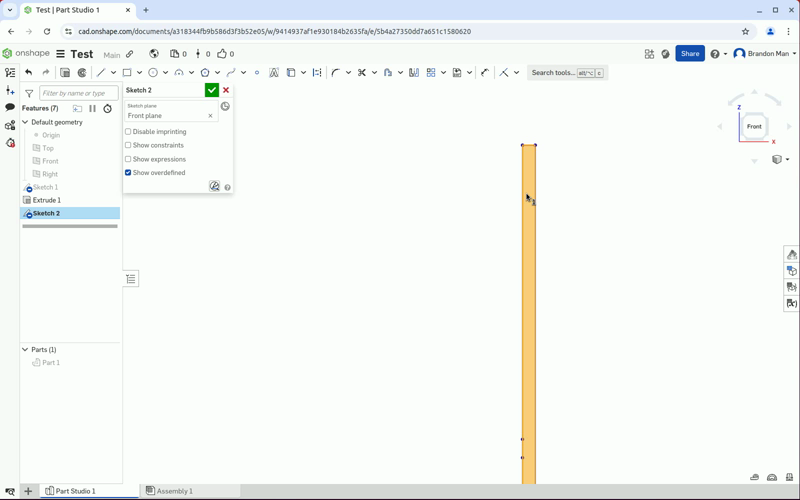
scroll(-6)
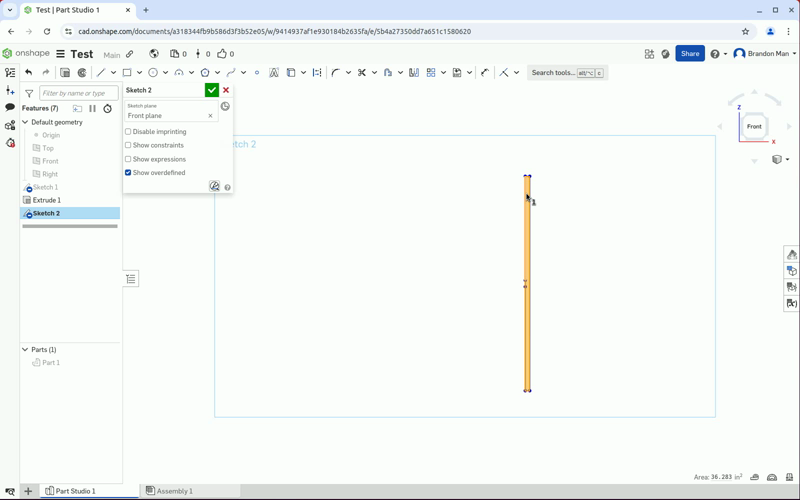
mouse_move(73, 352)
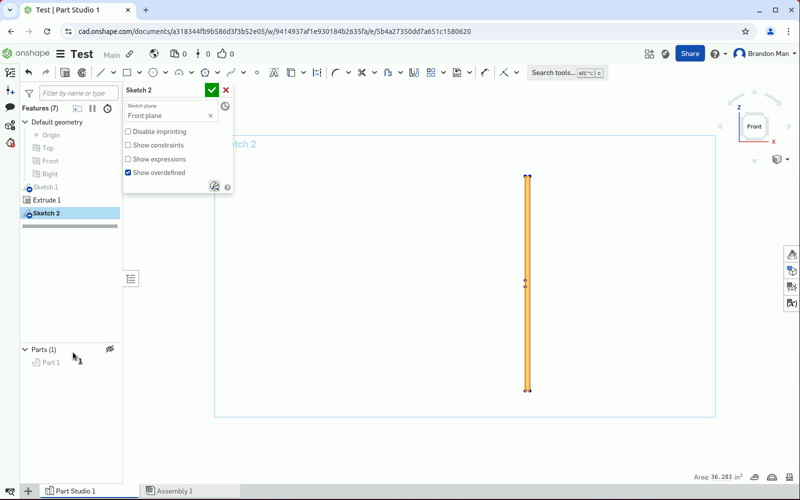
key(shift+y)
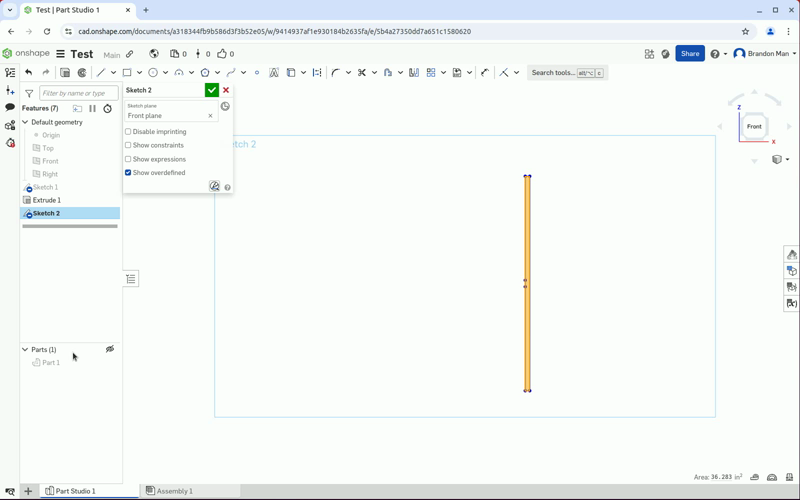
key(shift+e)
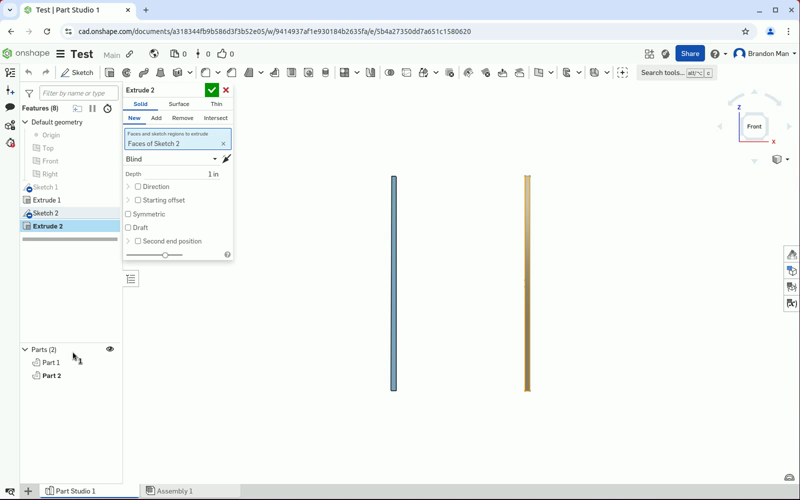
mouse_move(143, 106)
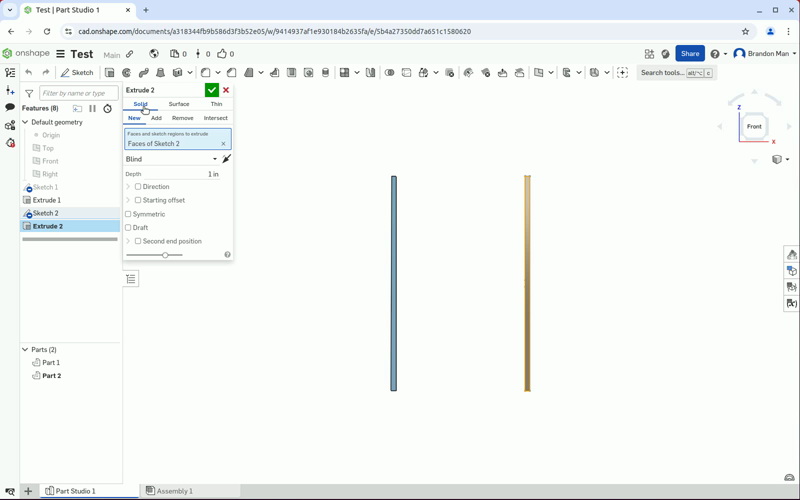
click(143, 106)
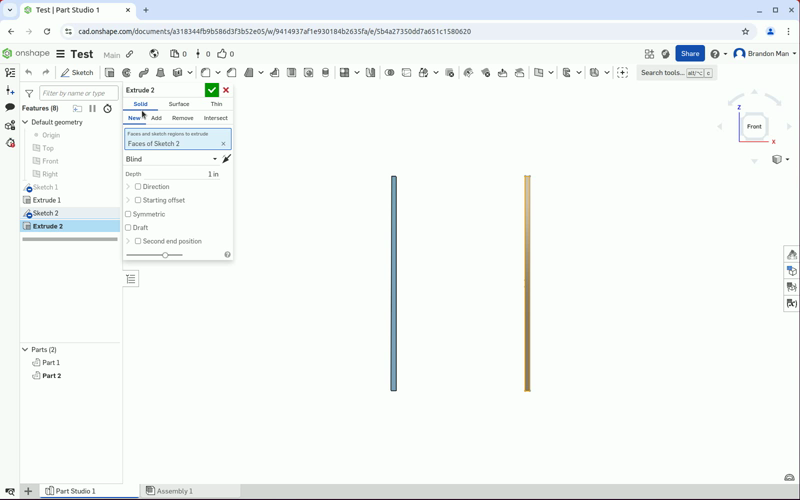
mouse_move(137, 120)
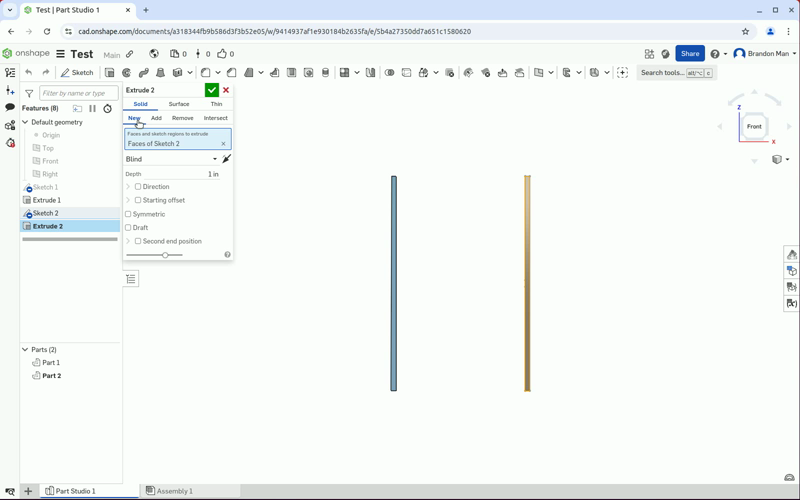
click(137, 120)
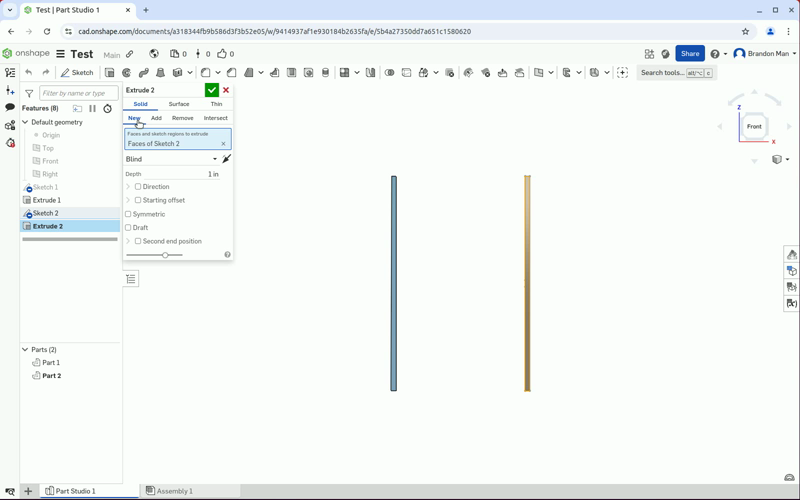
key(tab, 4)
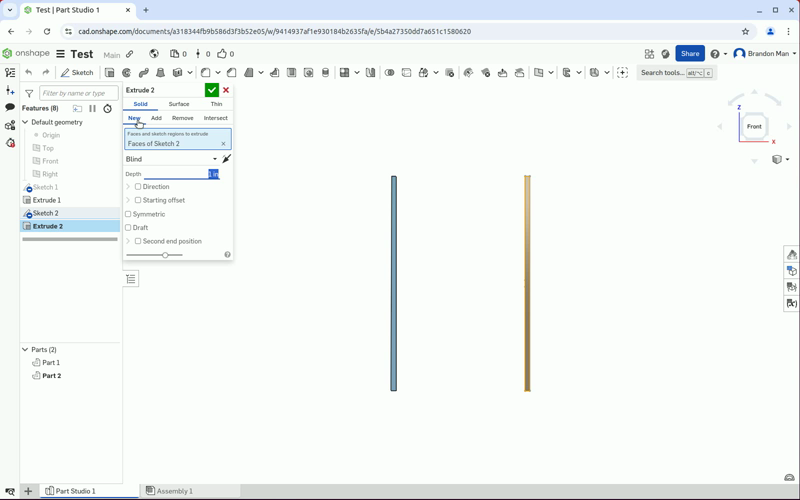
text(1.685)
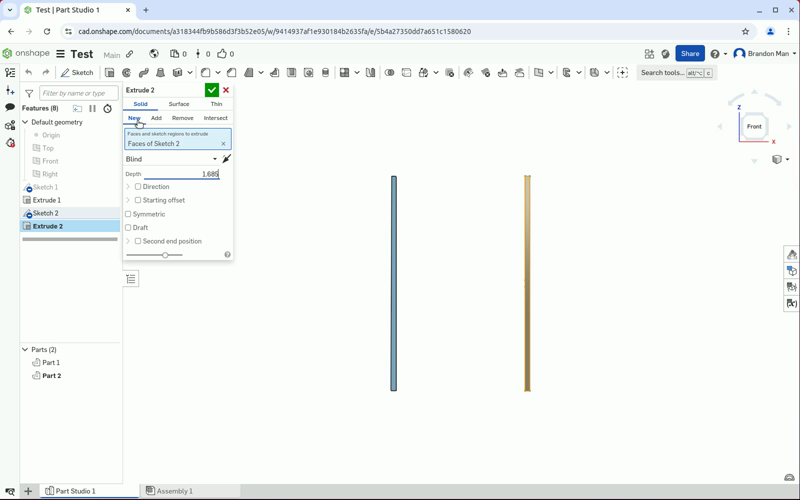
key(enter)
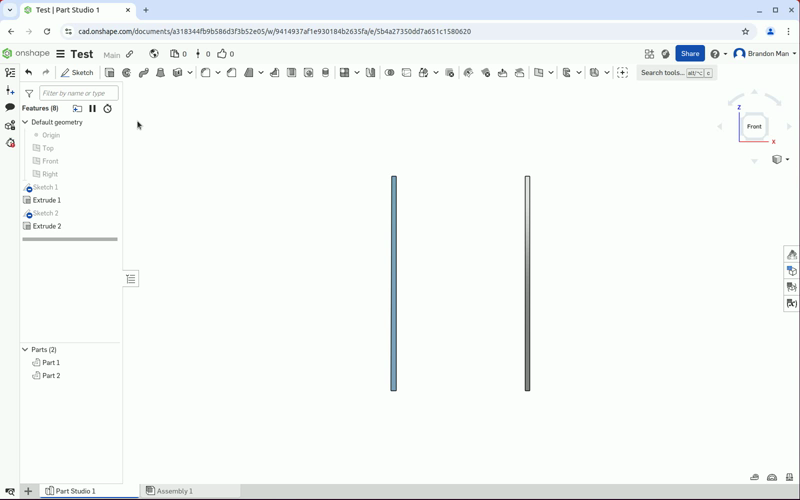
key(shift+h)
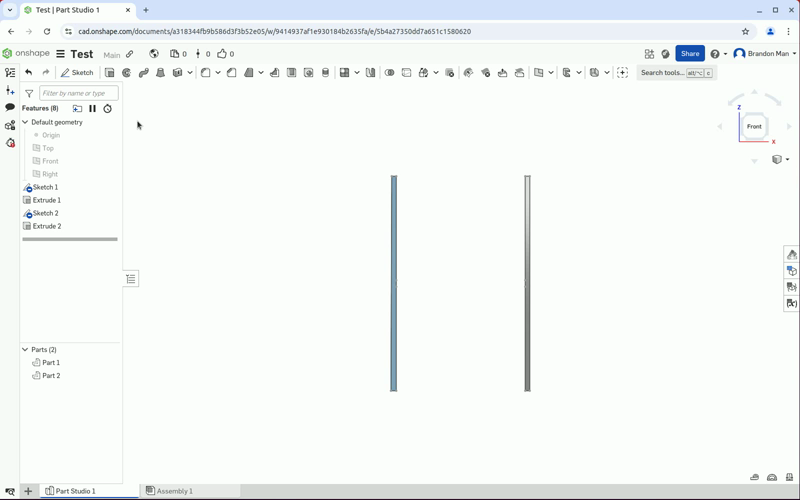
key(shift+h)
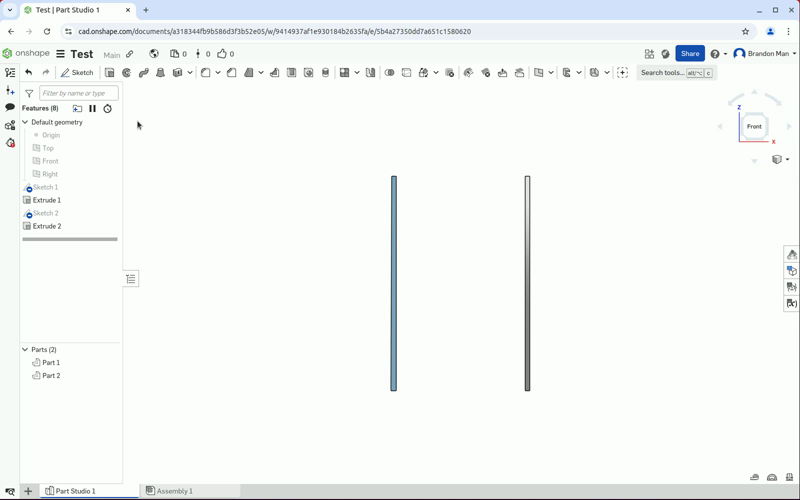
mouse_move(73, 189)
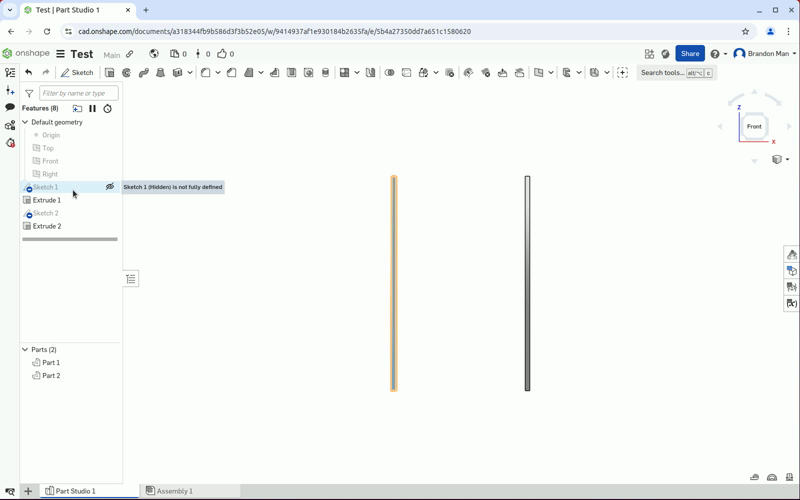
click(73, 189)
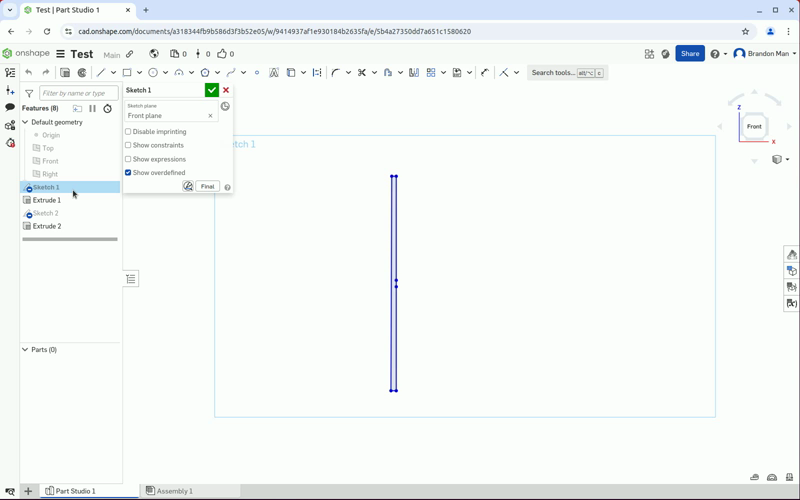
mouse_move(229, 92)
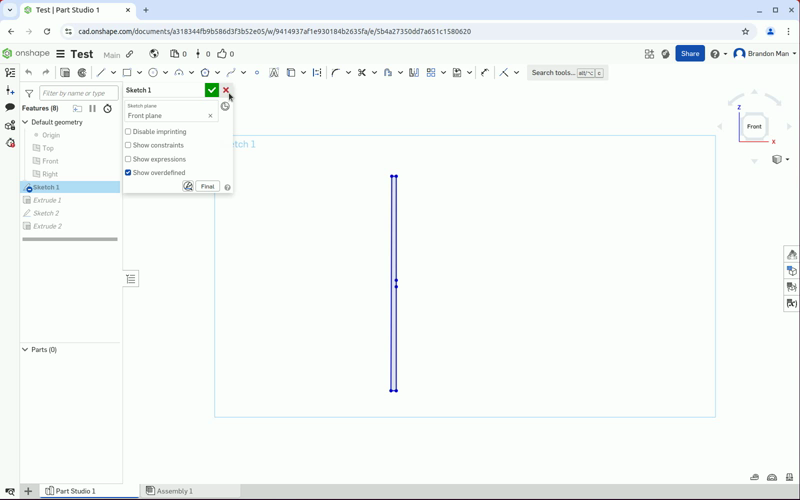
click(229, 92)
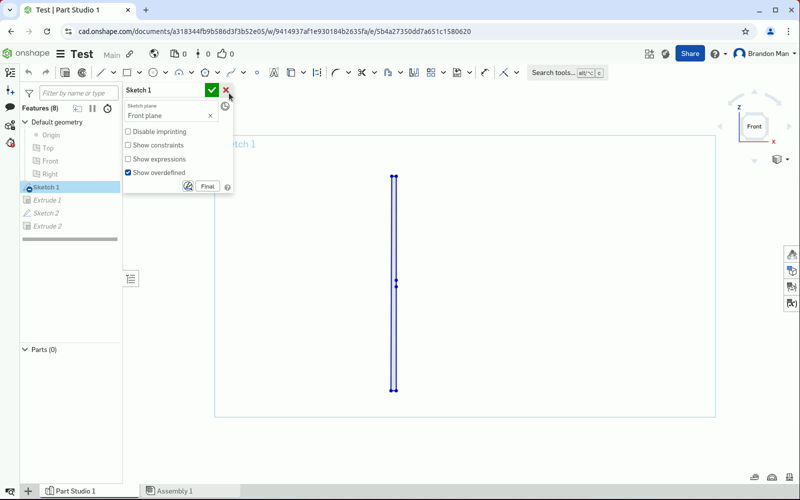
key(shift+s)
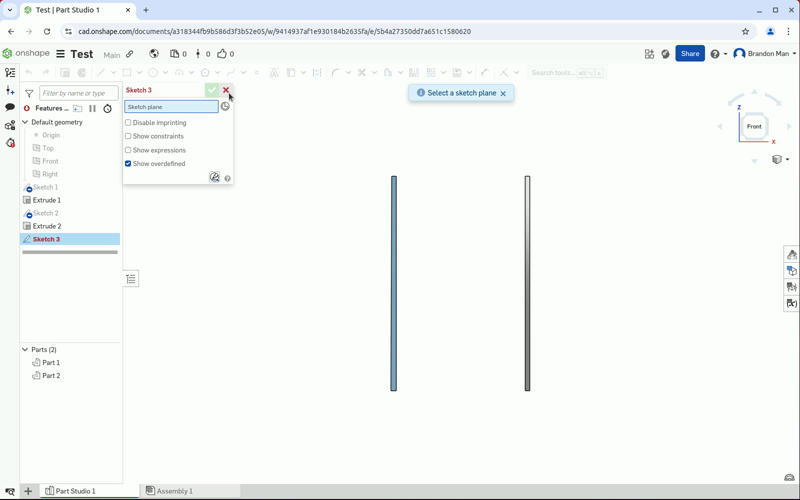
mouse_move(73, 163)
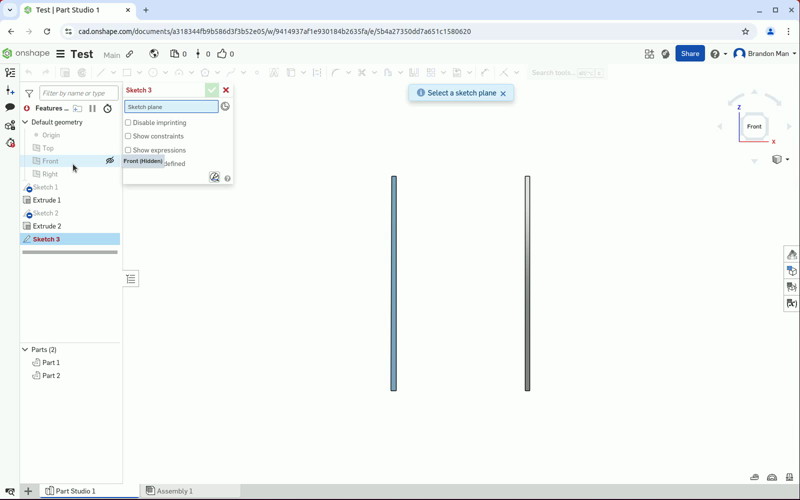
click(73, 163)
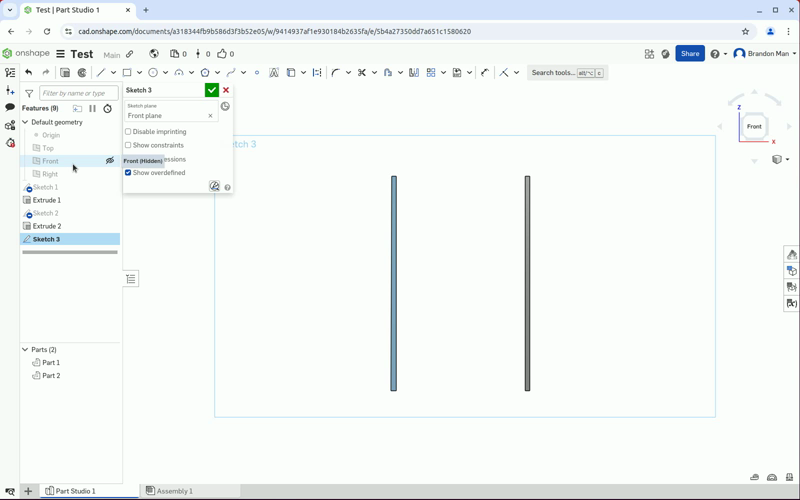
mouse_move(73, 352)
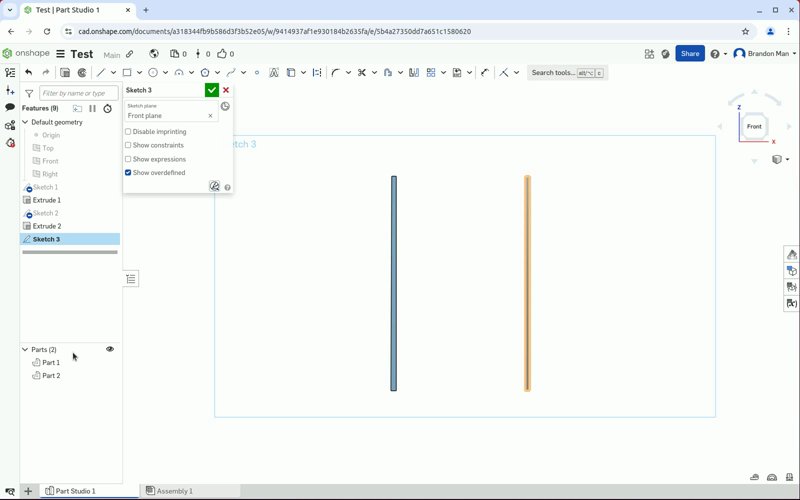
key(y)
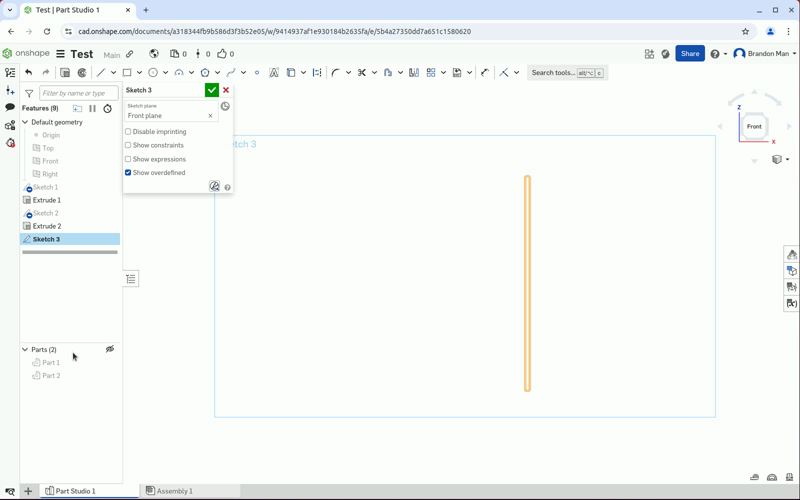
key(l)
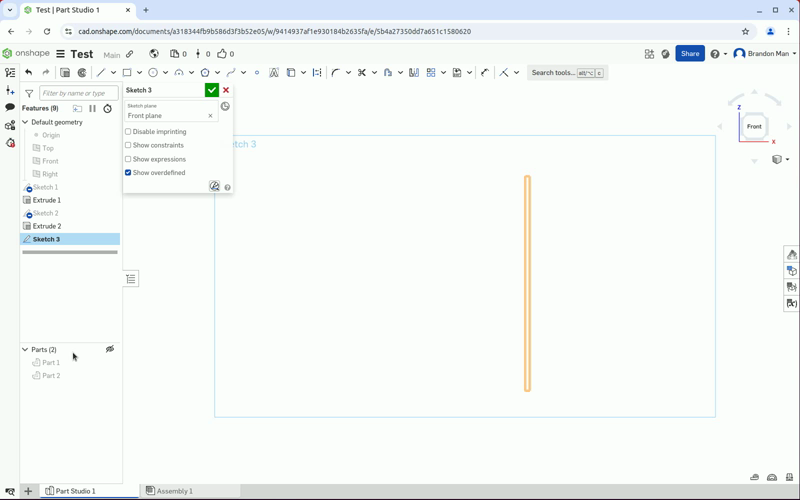
key_down(shift)
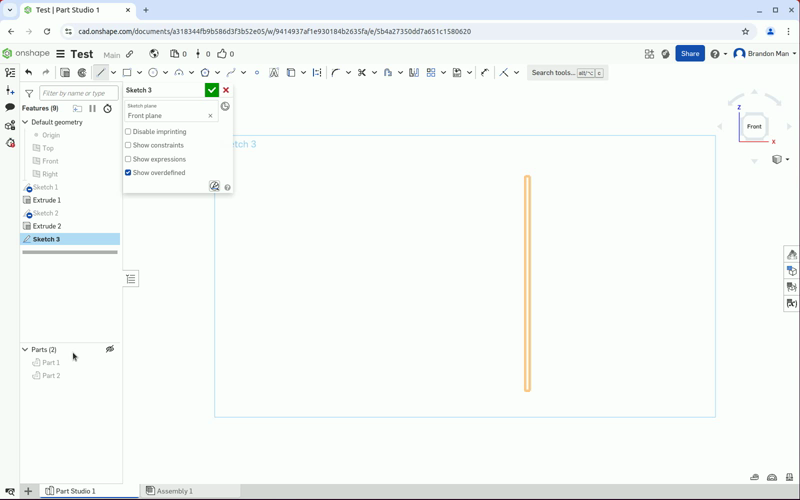
mouse_move(391, 175)
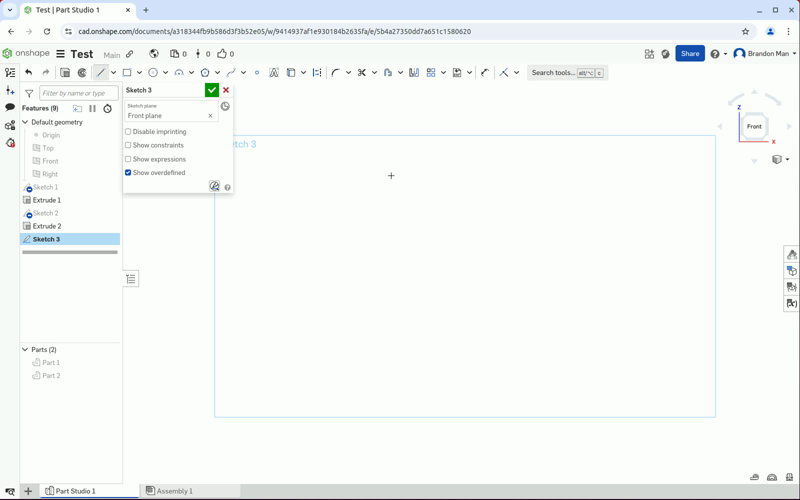
click(391, 175)
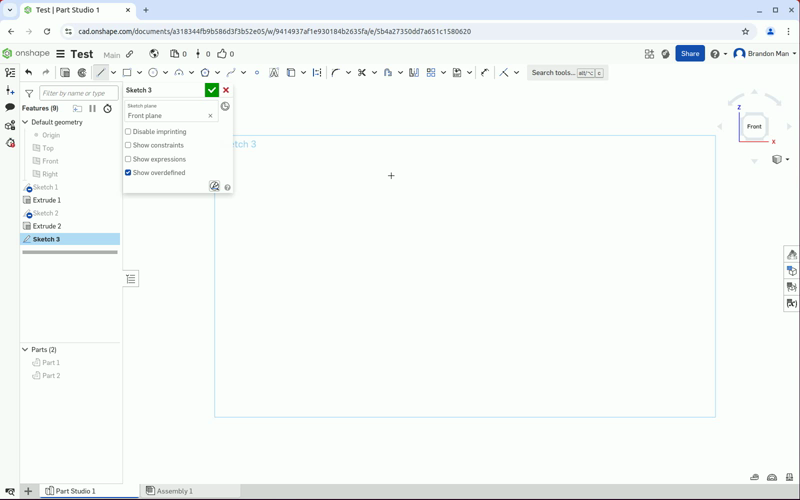
key_up(shift)
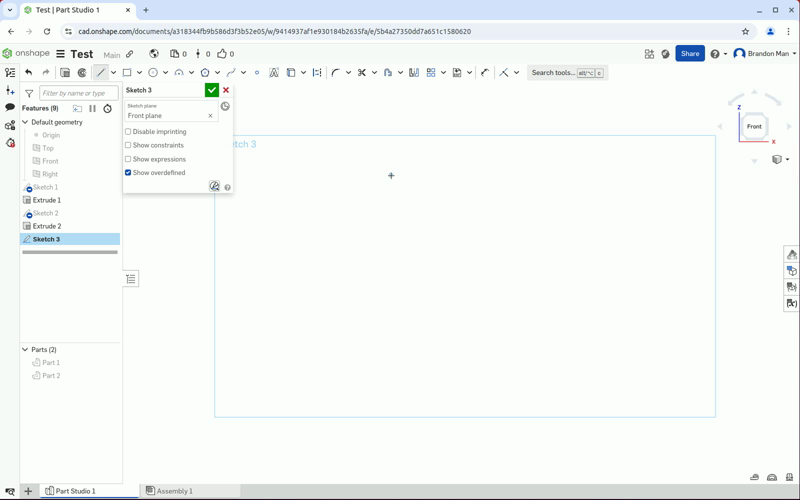
key_down(shift)
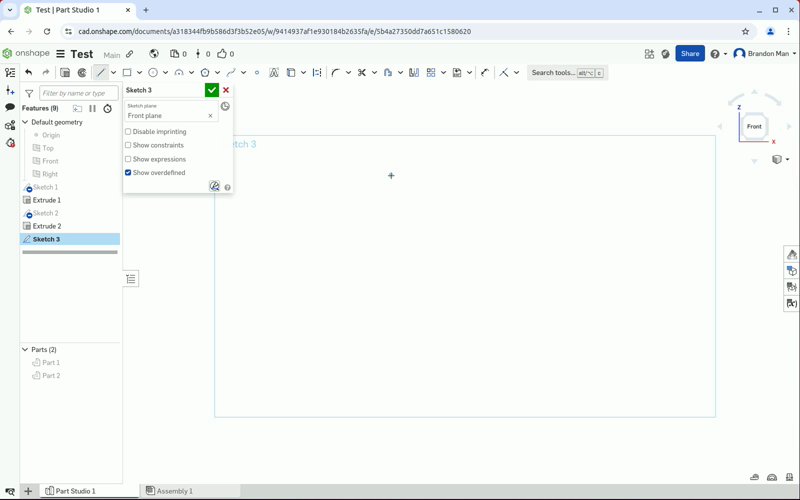
mouse_move(421, 175)
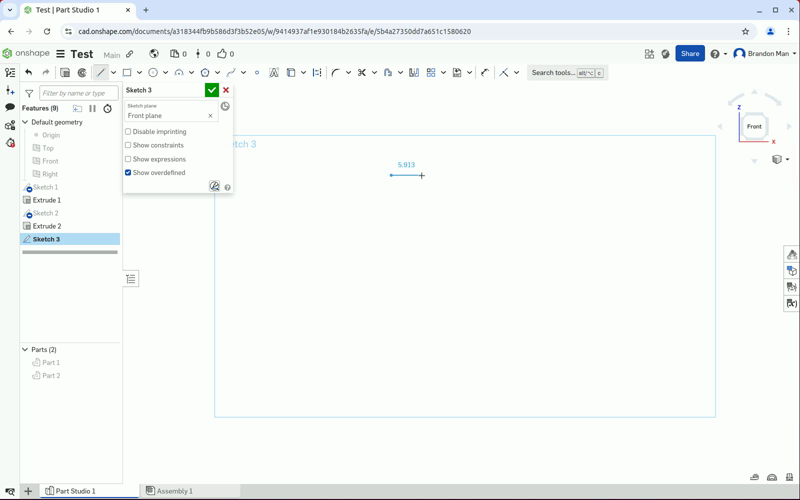
mouse_move(395, 175)
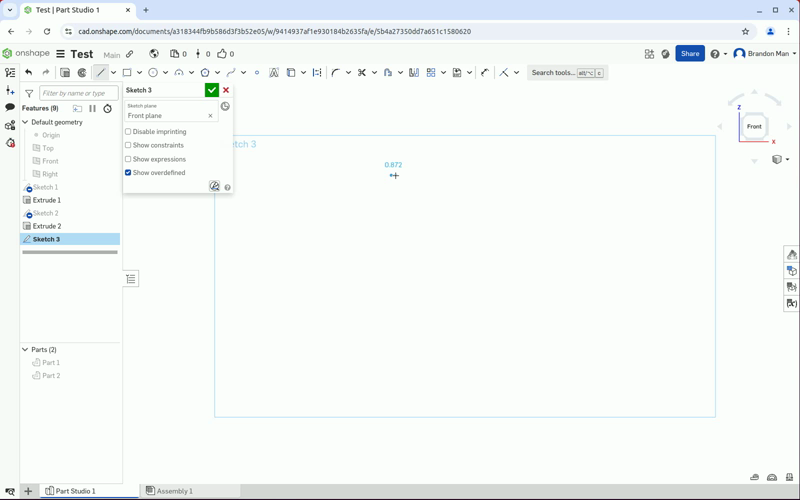
scroll(6)
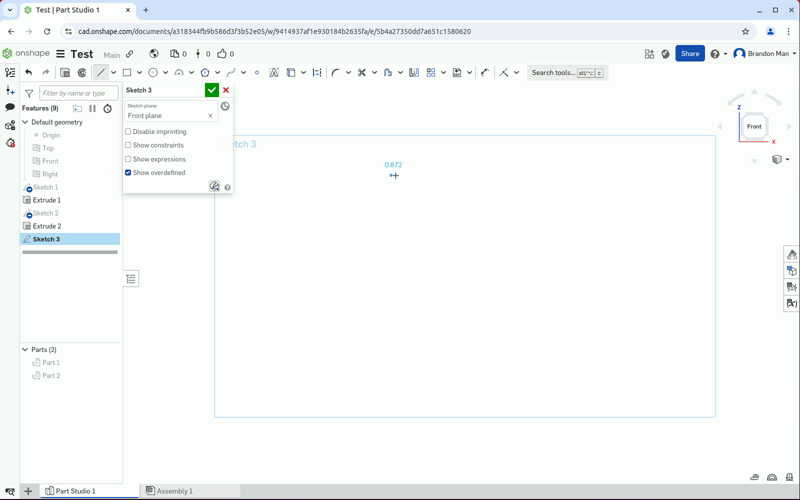
scroll(6)
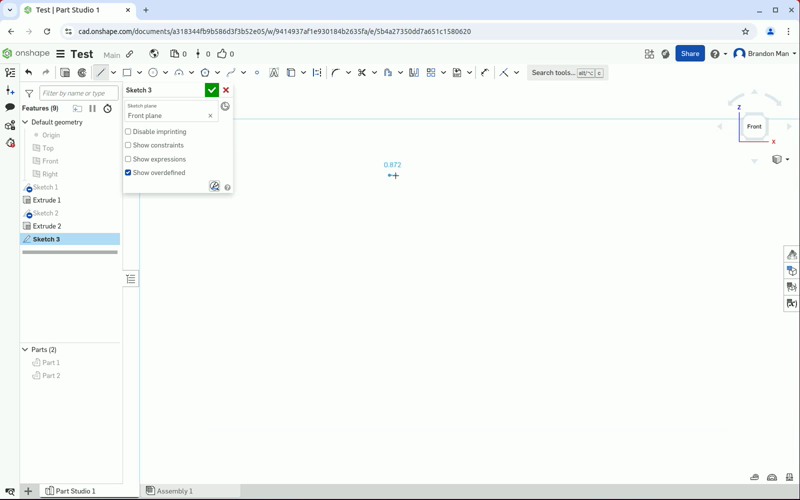
scroll(6)
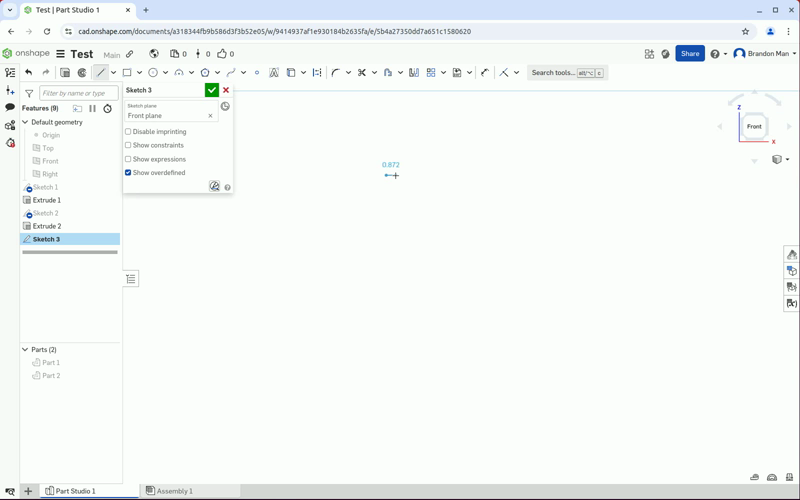
scroll(6)
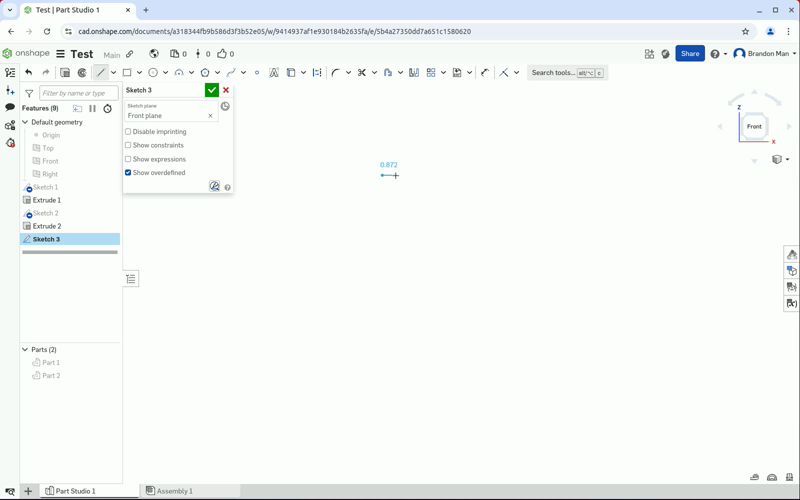
scroll(6)
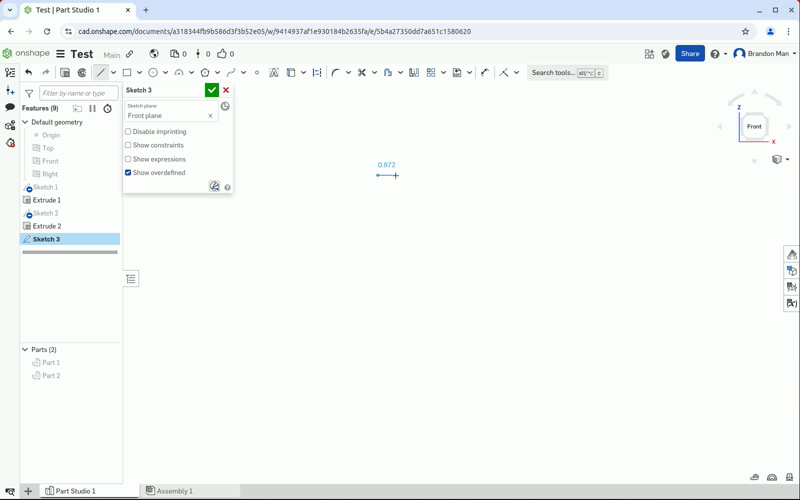
scroll(6)
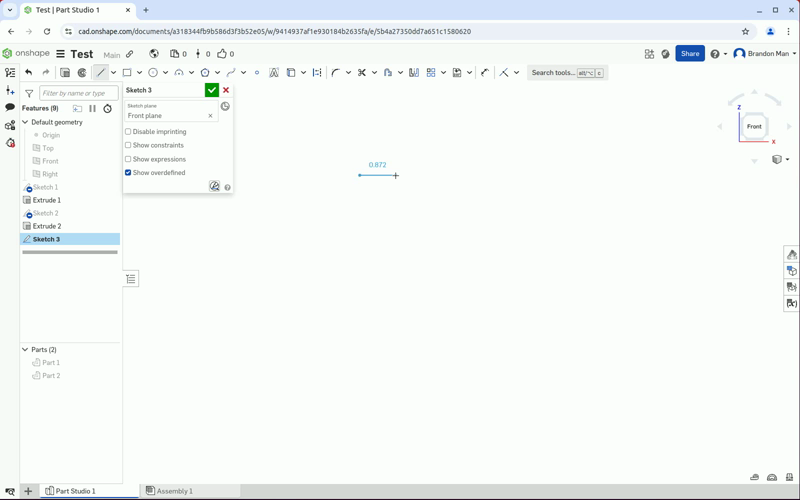
scroll(6)
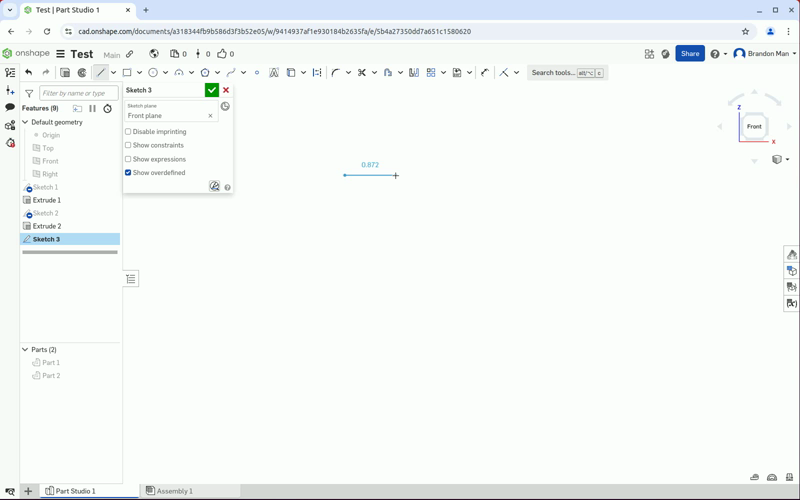
click(395, 175)
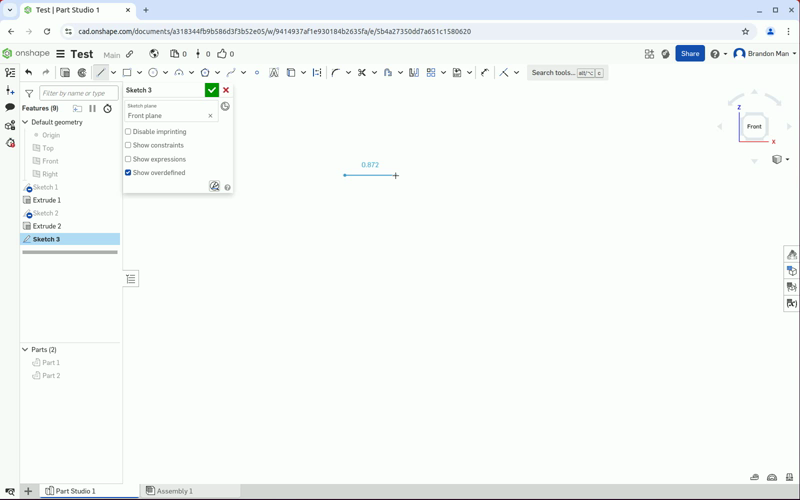
scroll(-6)
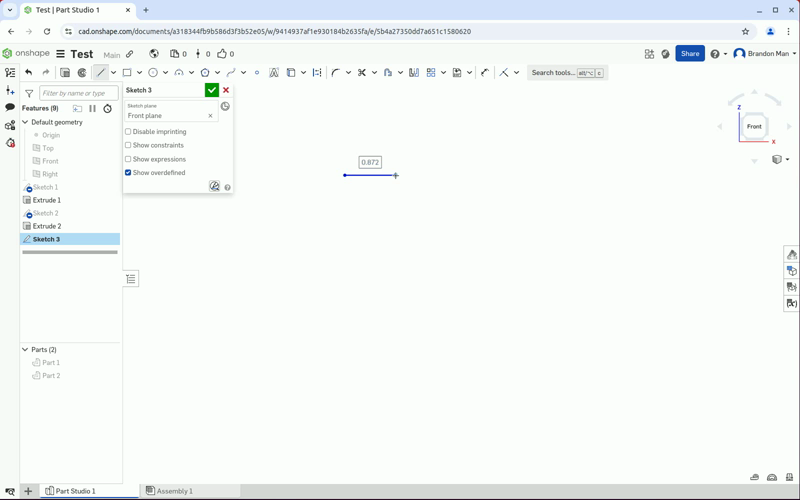
scroll(-6)
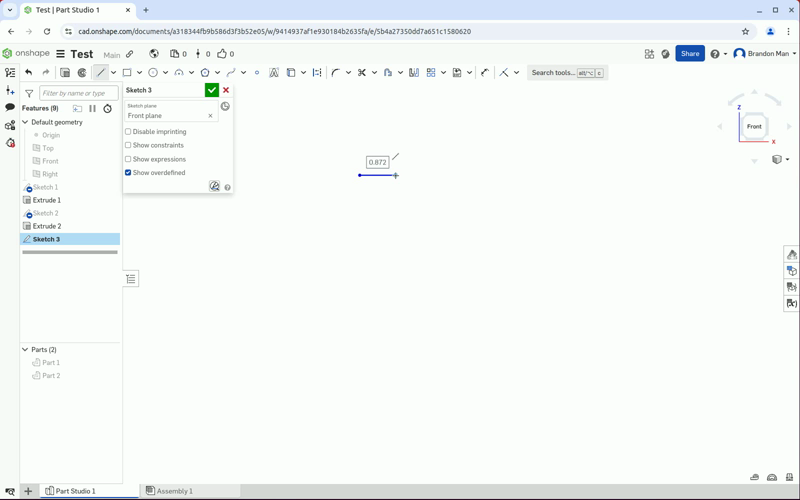
scroll(-6)
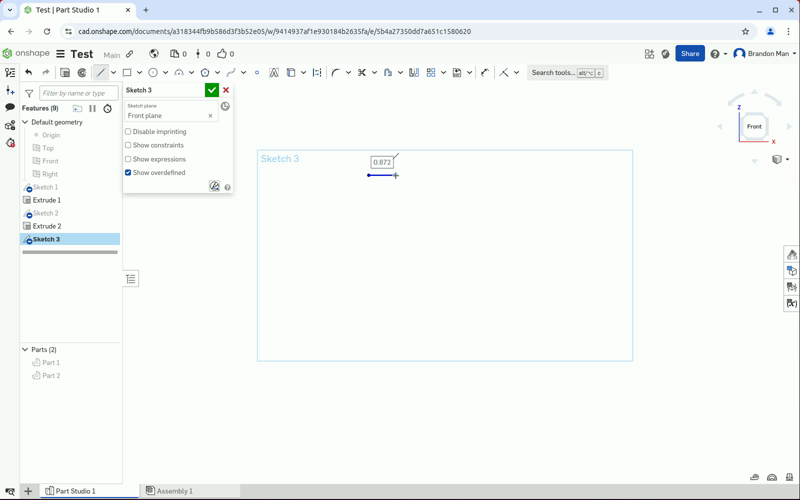
scroll(-6)
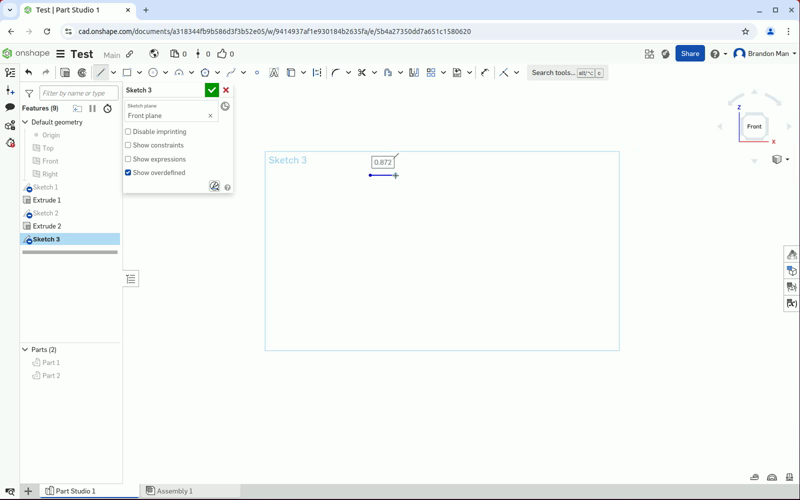
scroll(-6)
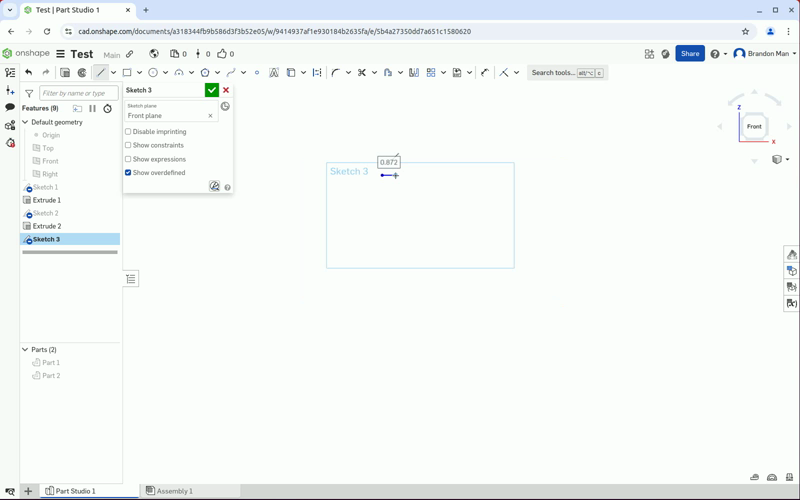
scroll(-6)
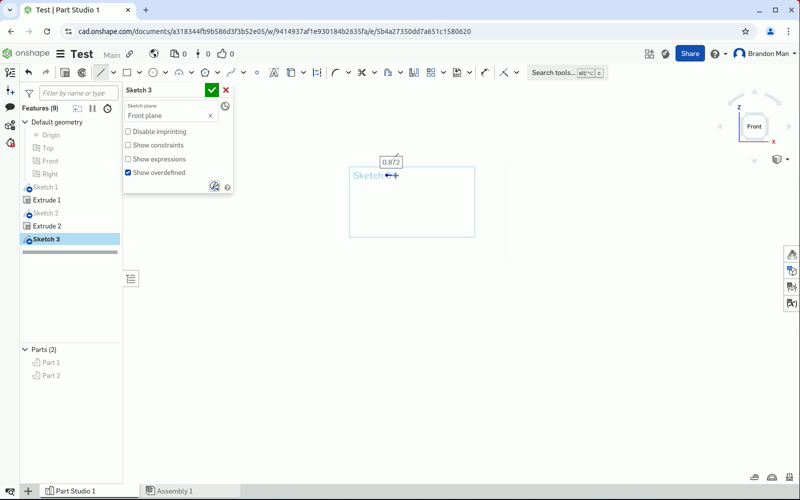
scroll(-6)
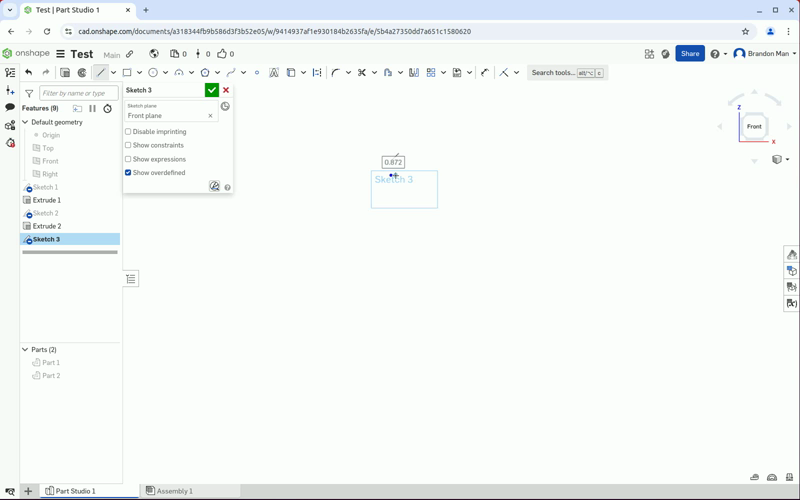
key_up(shift)
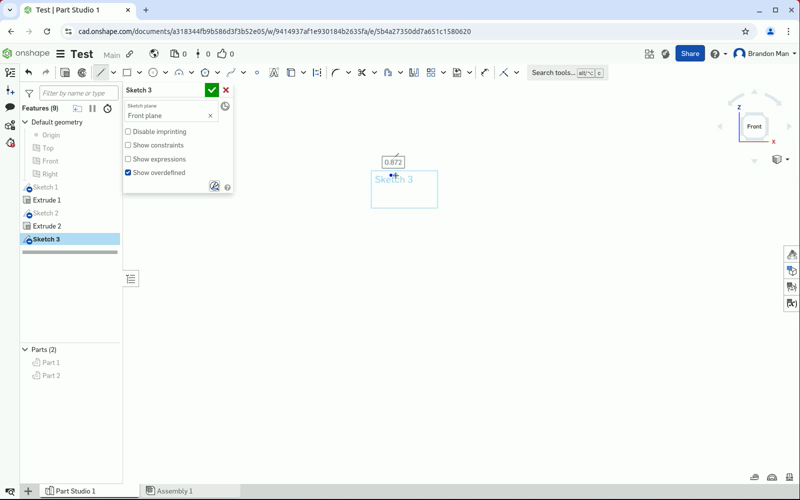
key_down(shift)
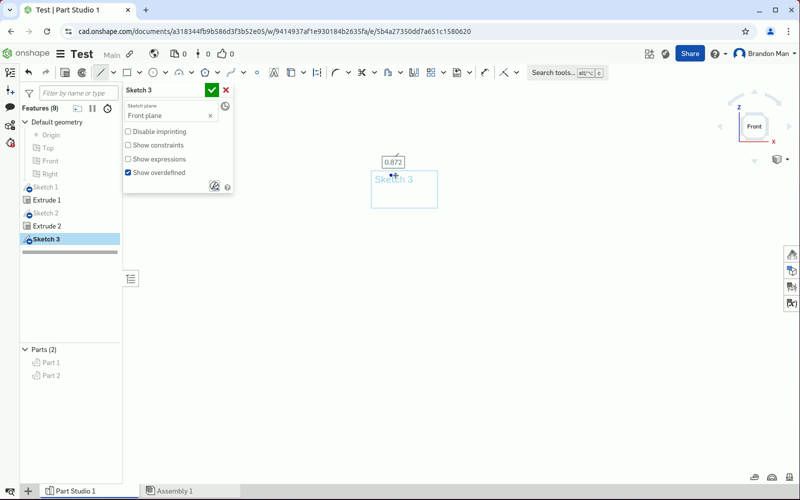
mouse_move(458, 175)
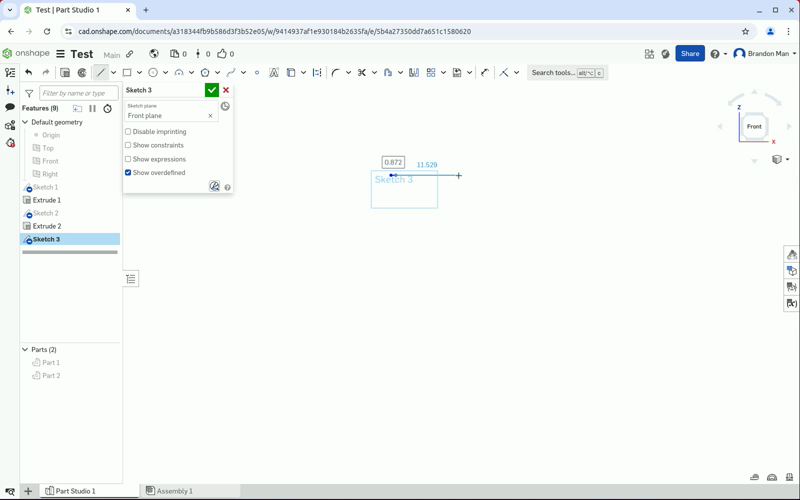
click(458, 175)
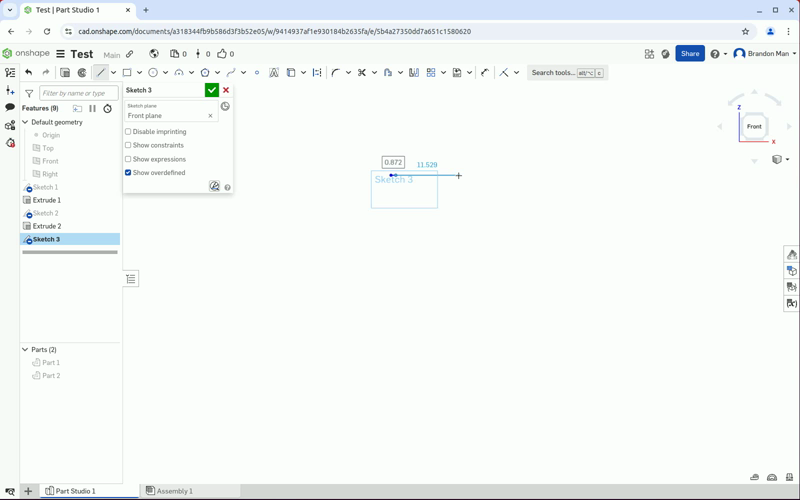
key_up(shift)
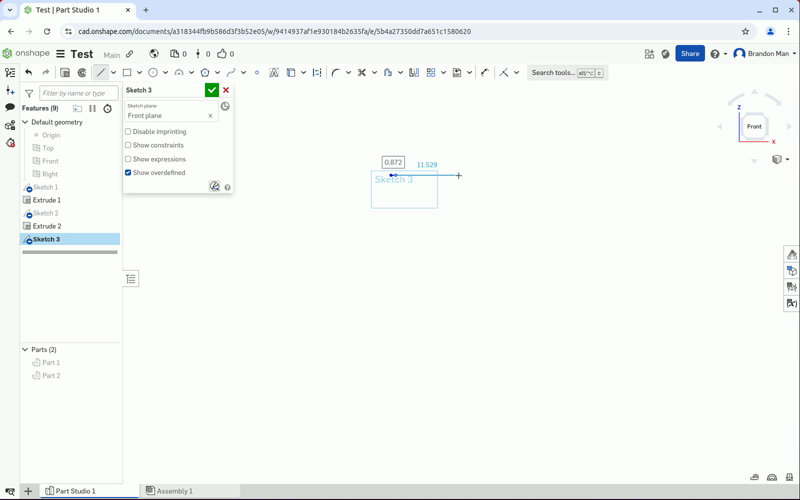
key_down(shift)
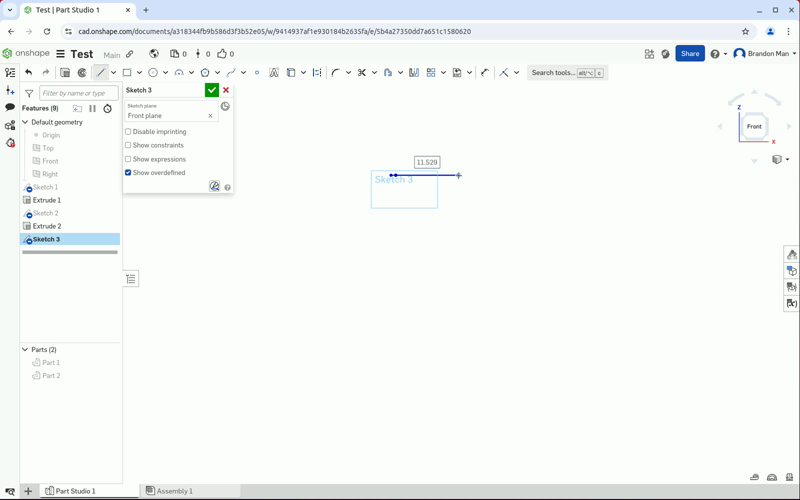
mouse_move(489, 175)
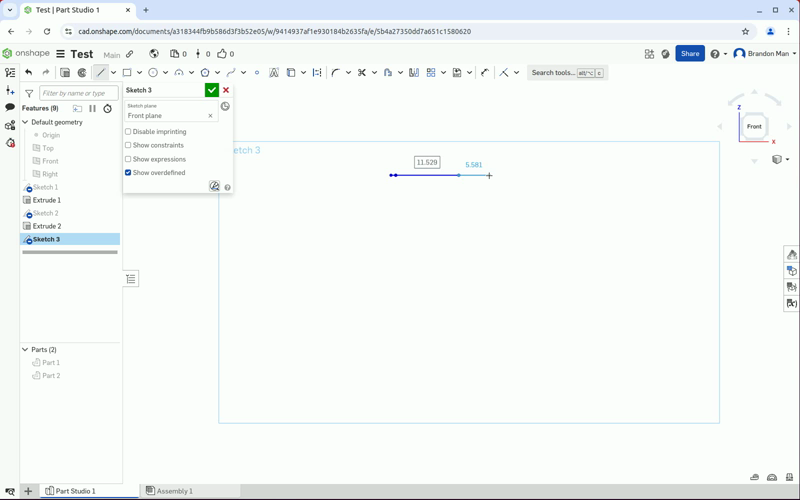
mouse_move(463, 175)
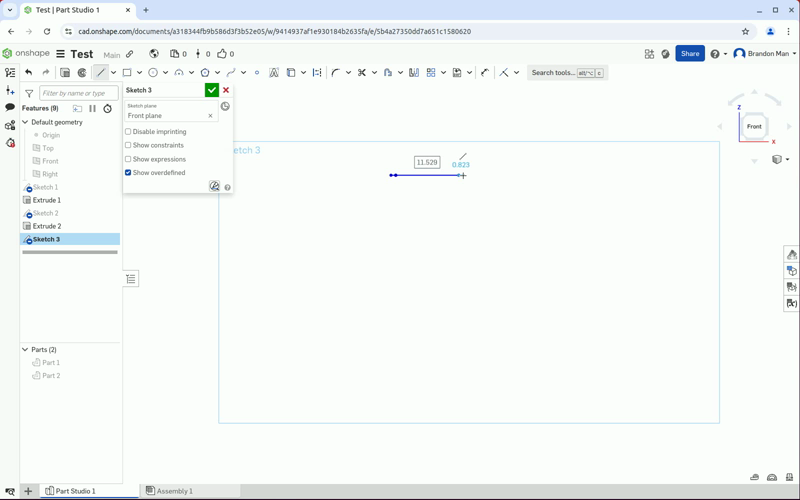
scroll(6)
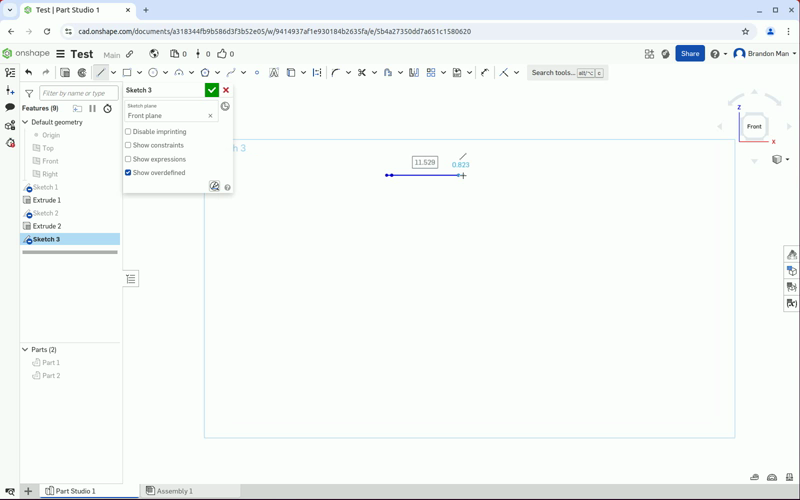
scroll(6)
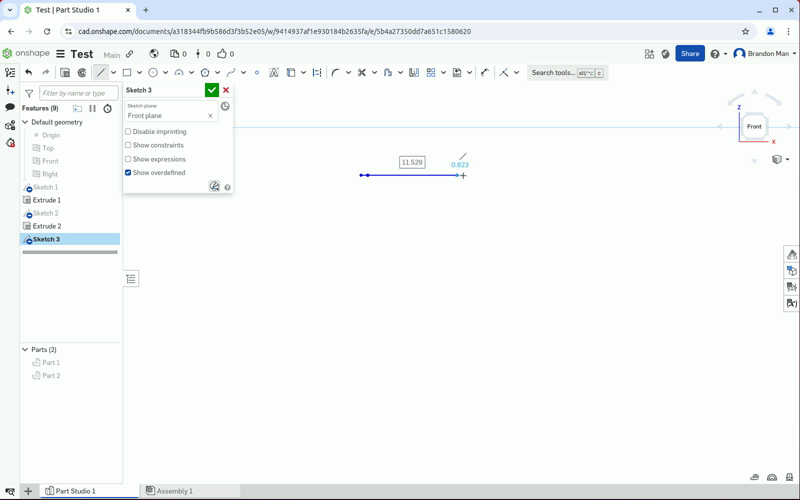
scroll(6)
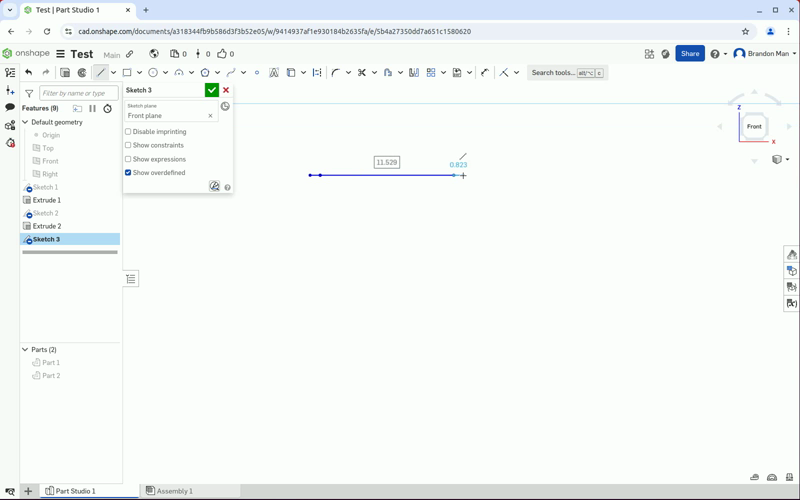
scroll(6)
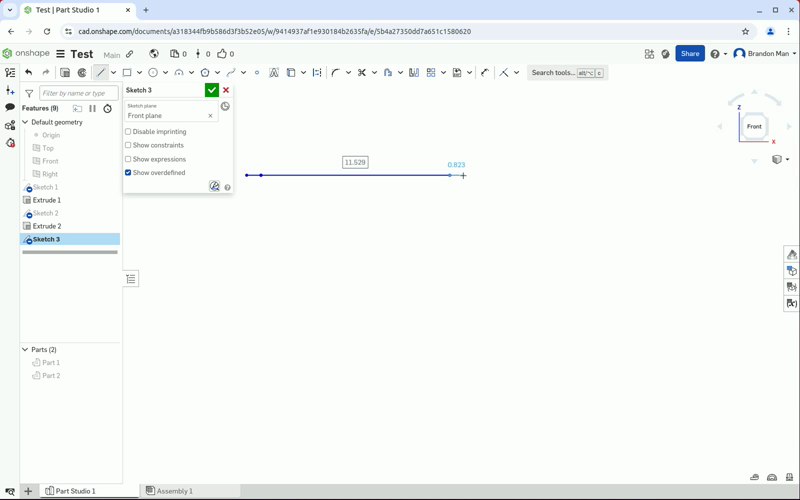
scroll(6)
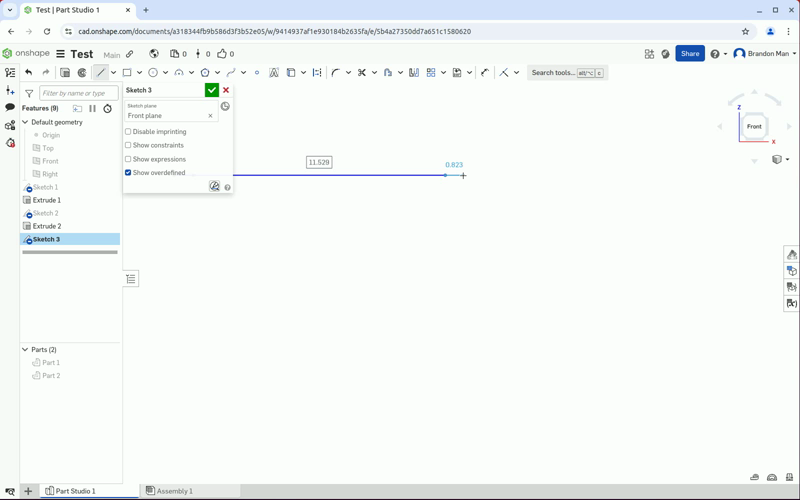
scroll(6)
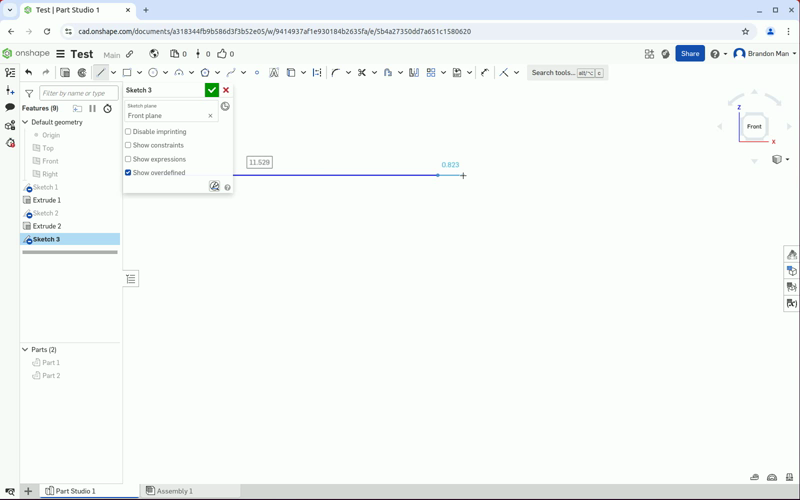
scroll(6)
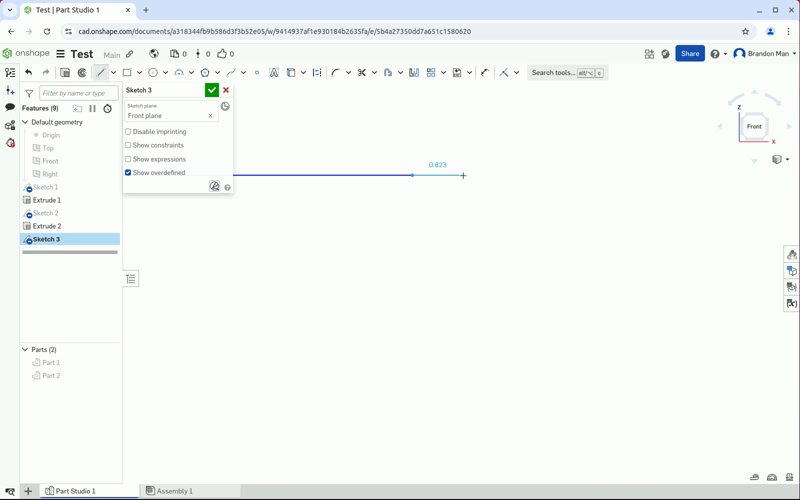
click(463, 175)
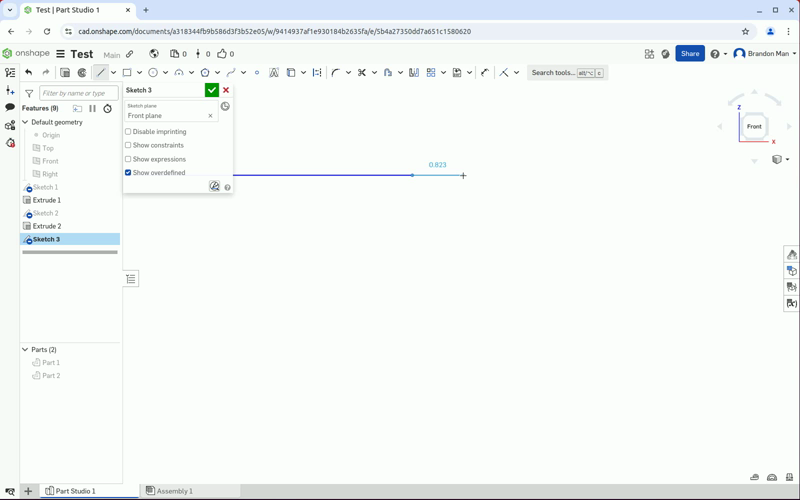
scroll(-6)
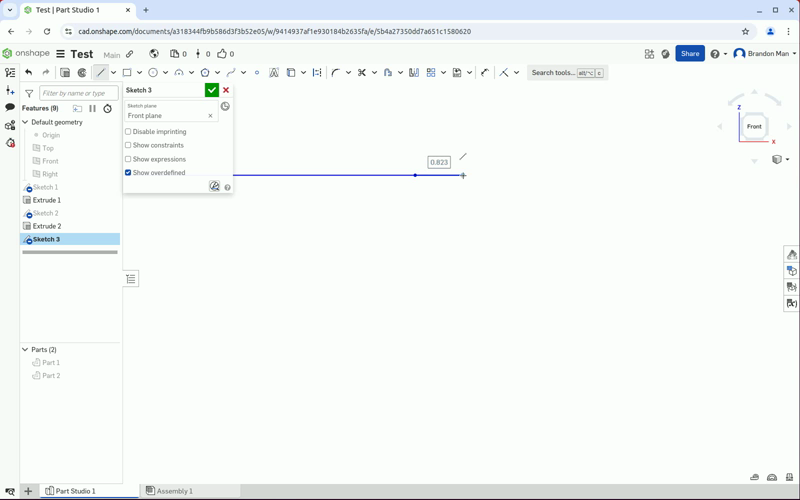
scroll(-6)
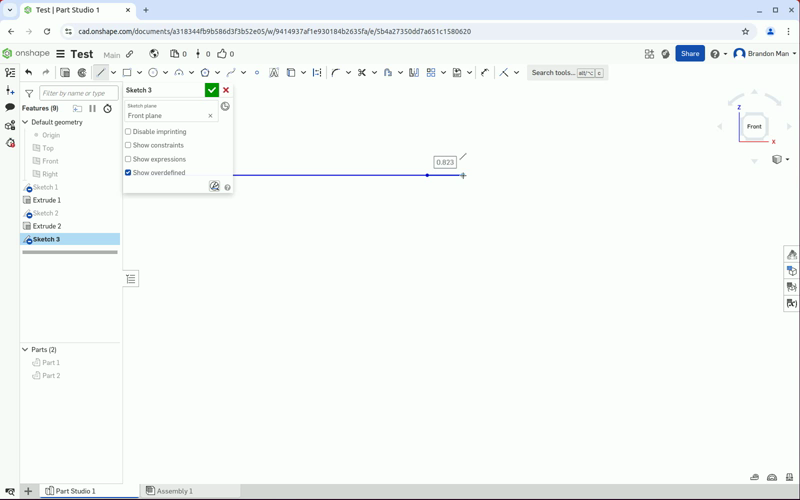
scroll(-6)
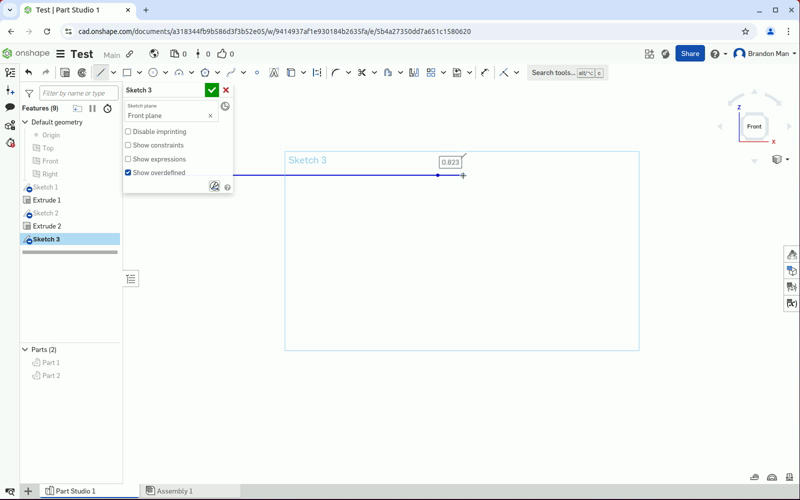
scroll(-6)
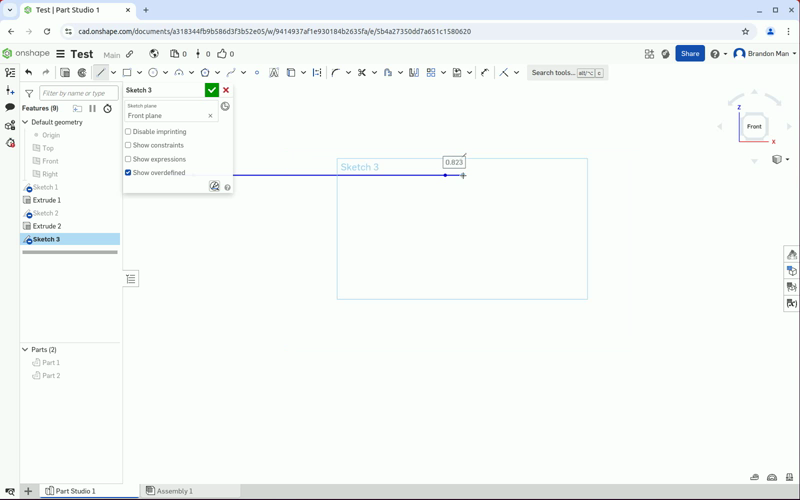
scroll(-6)
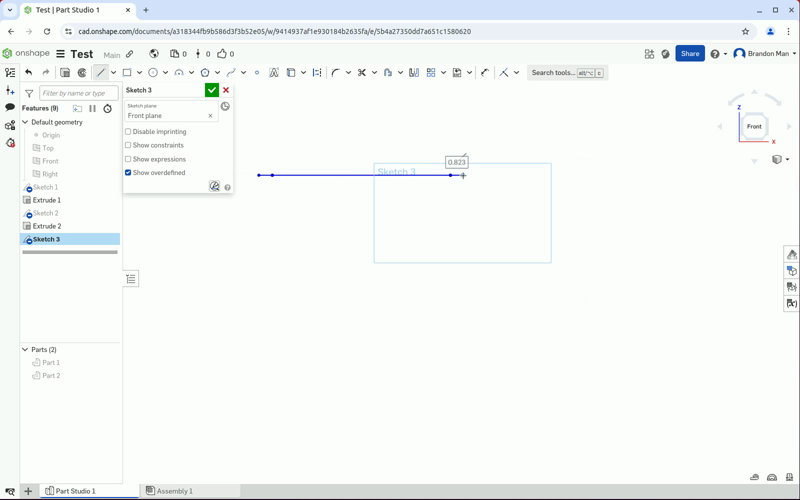
scroll(-6)
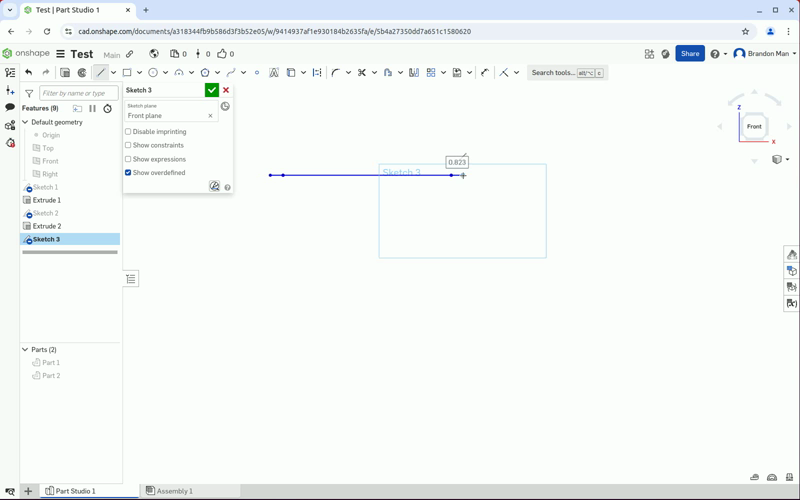
scroll(-6)
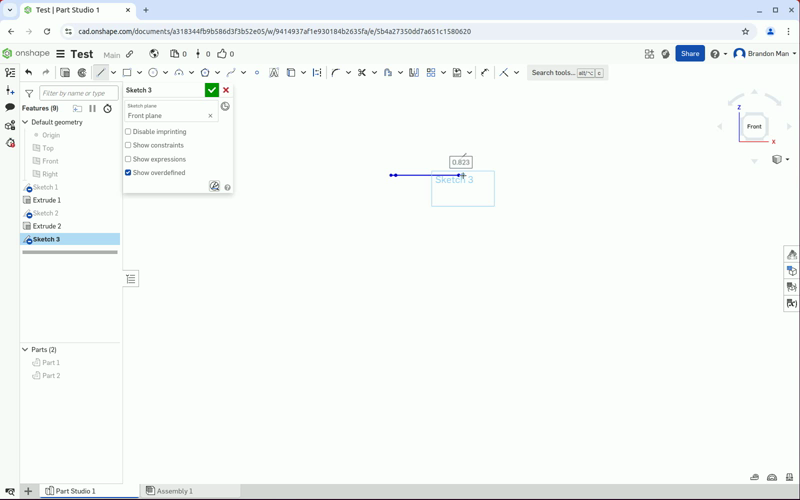
key_up(shift)
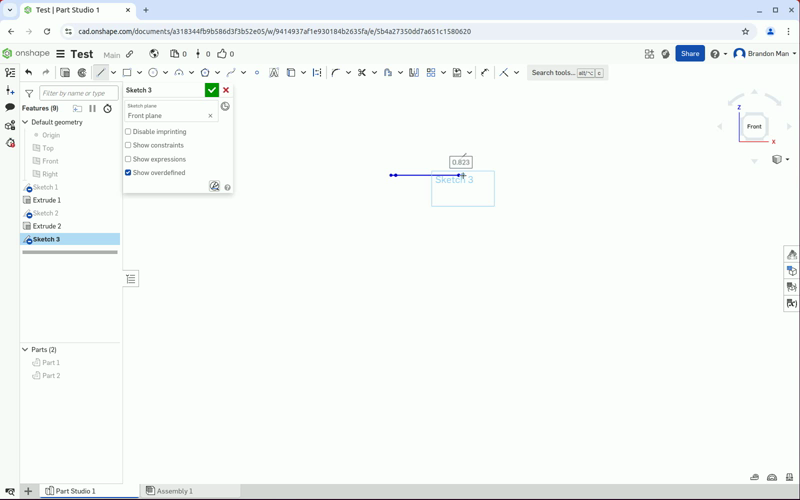
key_down(shift)
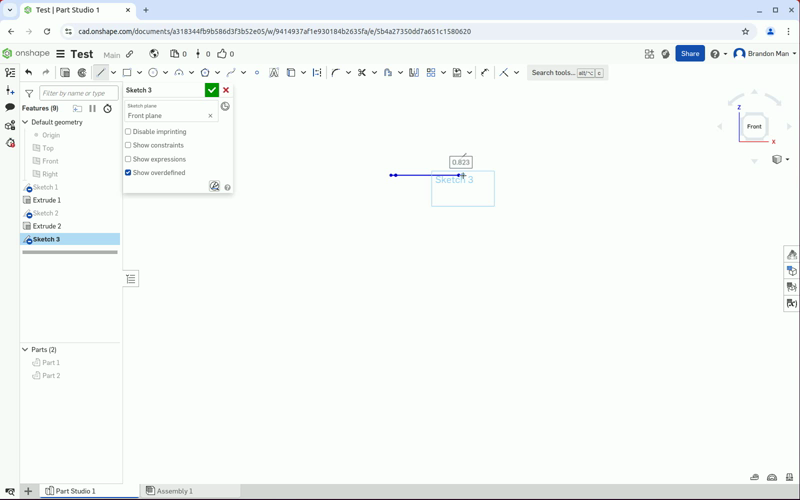
mouse_move(526, 175)
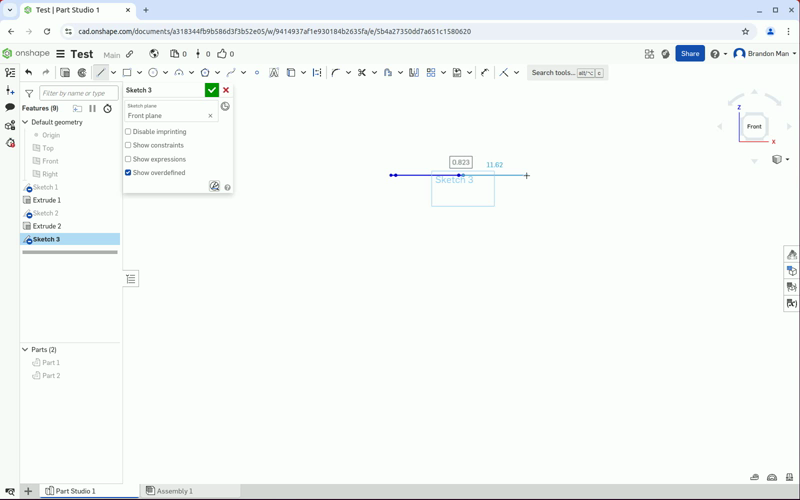
click(526, 175)
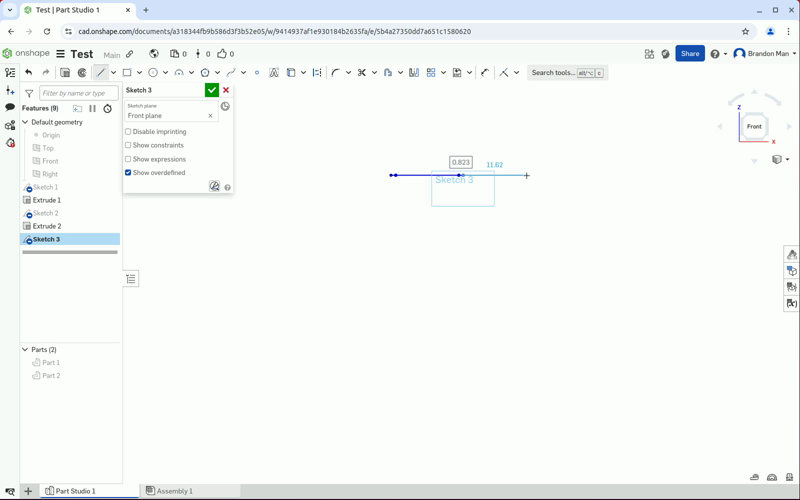
key_up(shift)
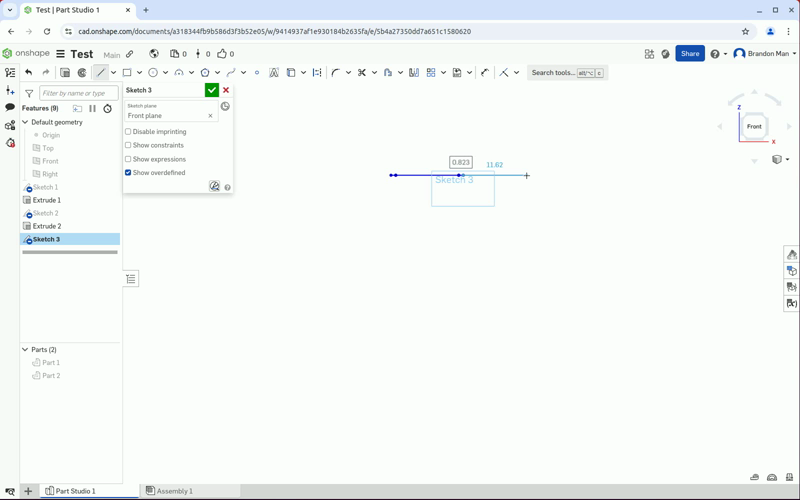
key_down(shift)
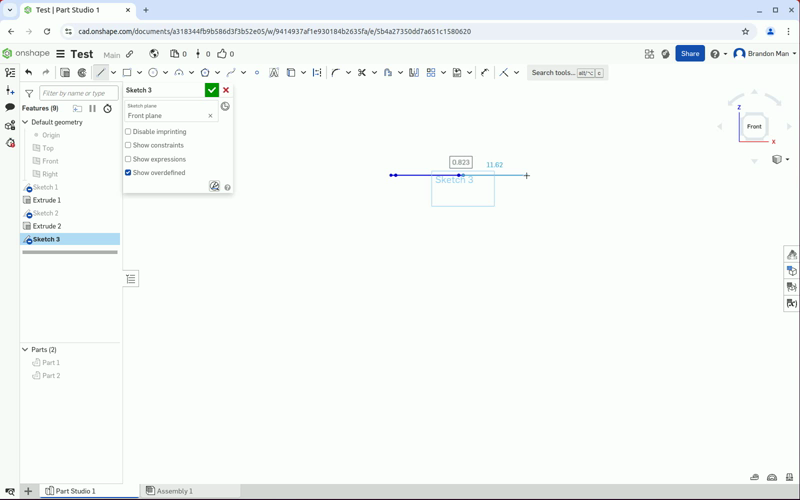
mouse_move(556, 175)
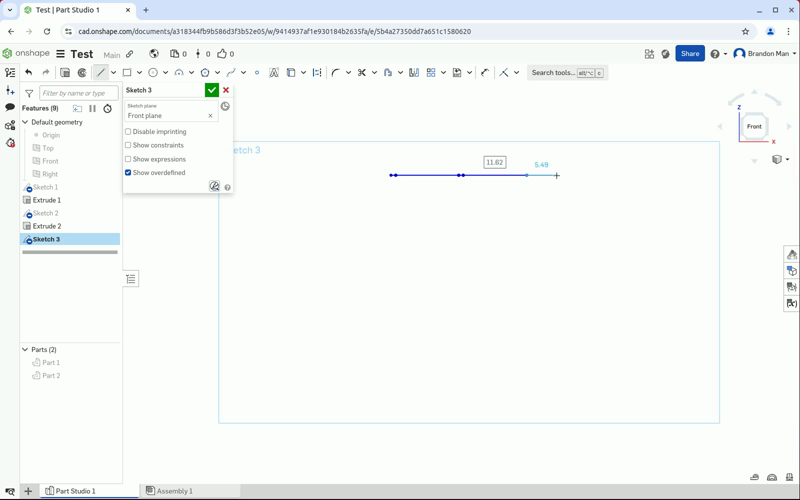
mouse_move(530, 175)
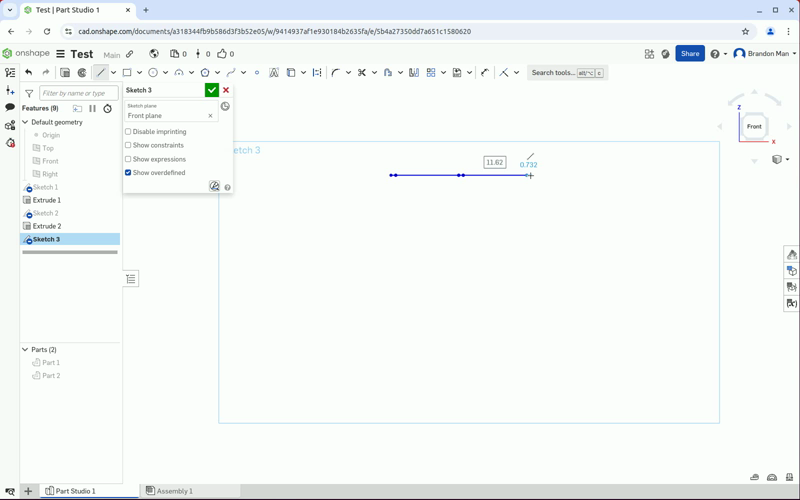
scroll(6)
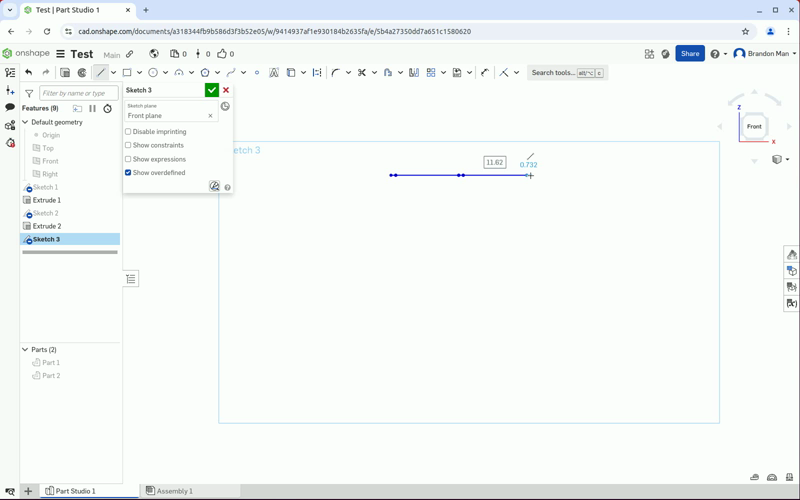
scroll(6)
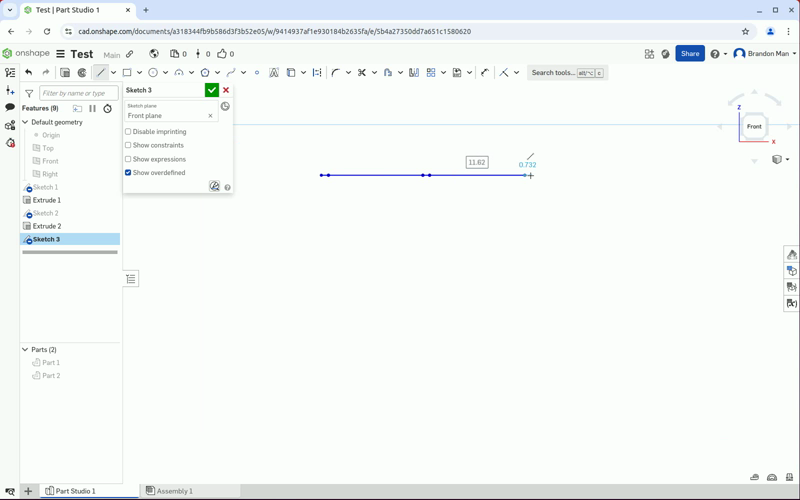
scroll(6)
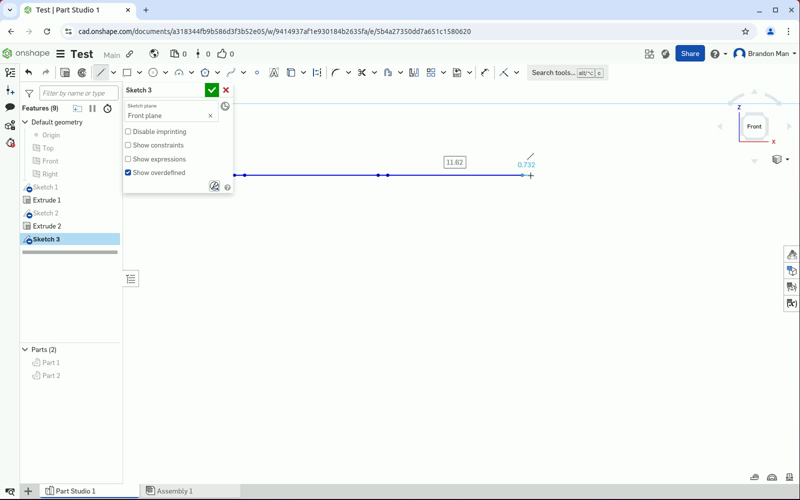
scroll(6)
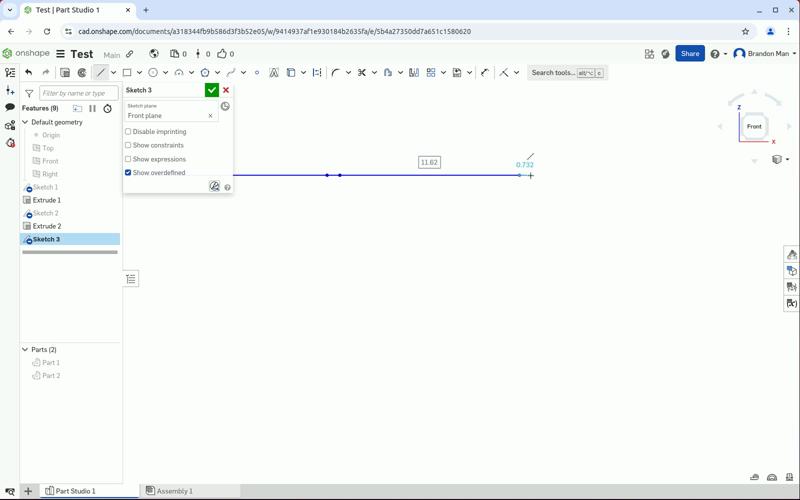
scroll(6)
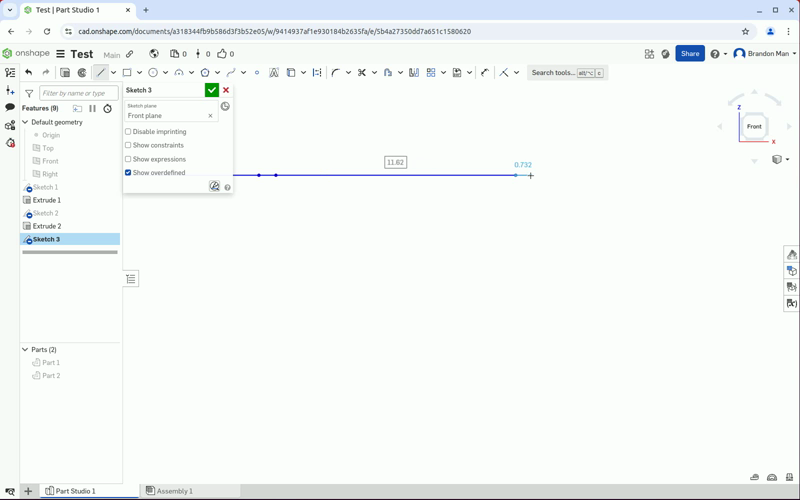
scroll(6)
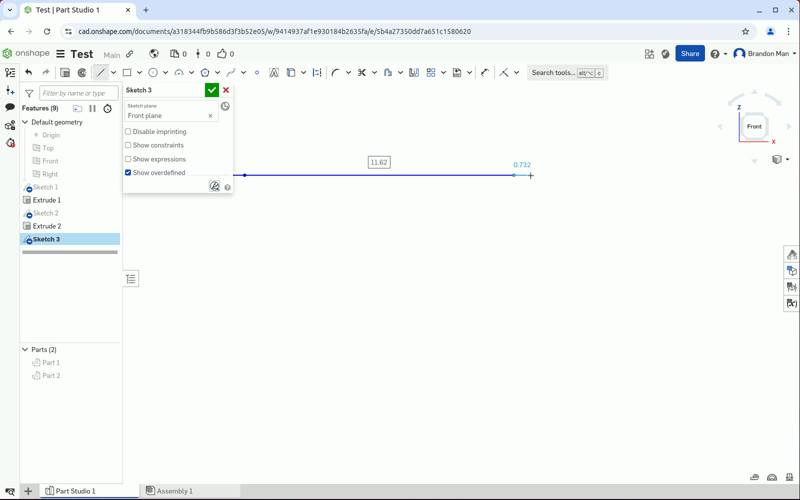
scroll(6)
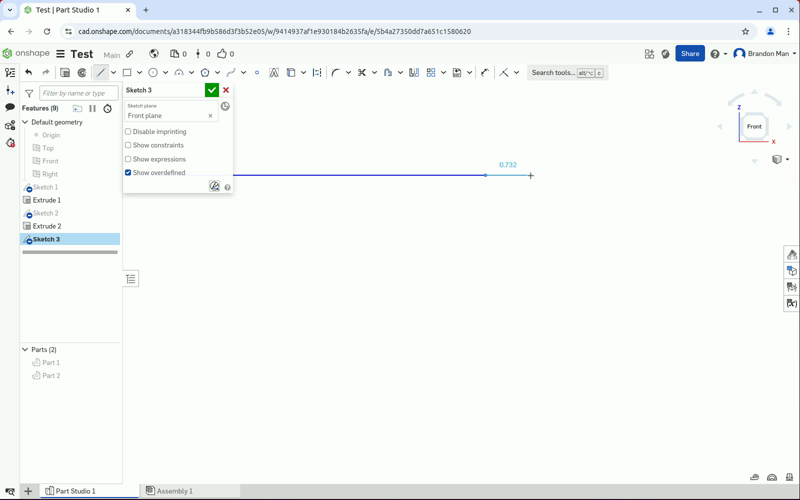
click(530, 175)
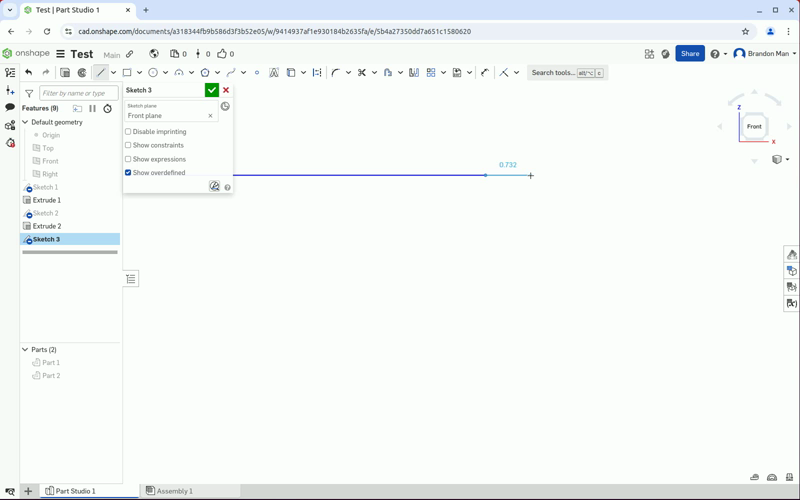
scroll(-6)
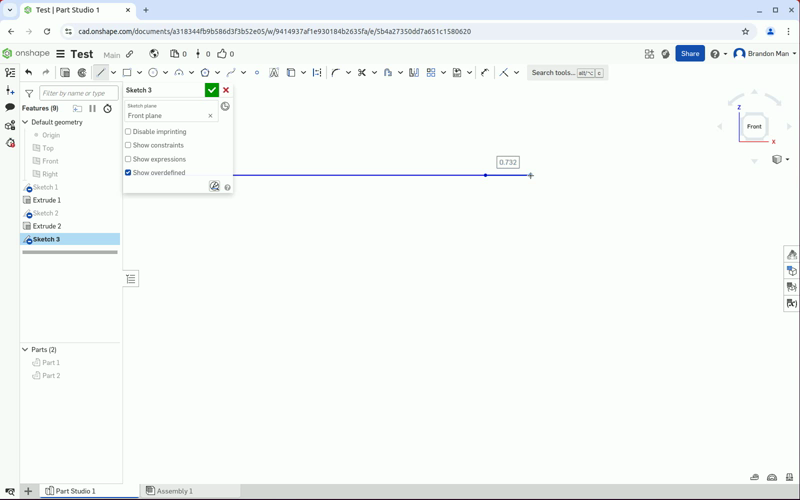
scroll(-6)
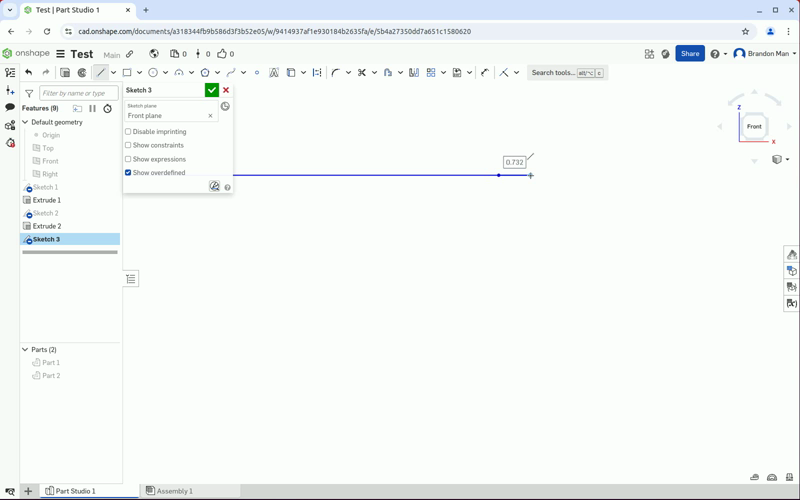
scroll(-6)
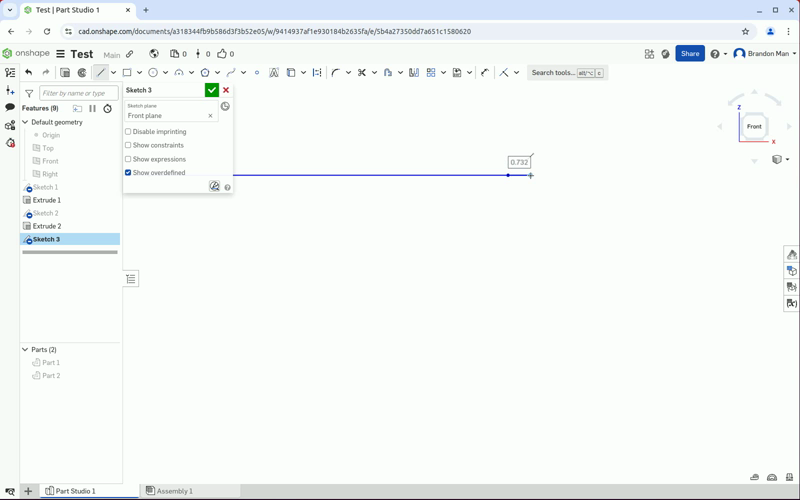
scroll(-6)
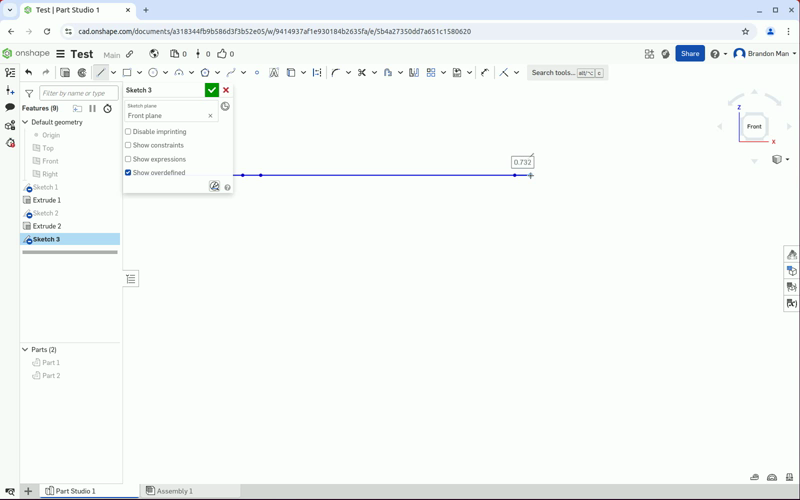
scroll(-6)
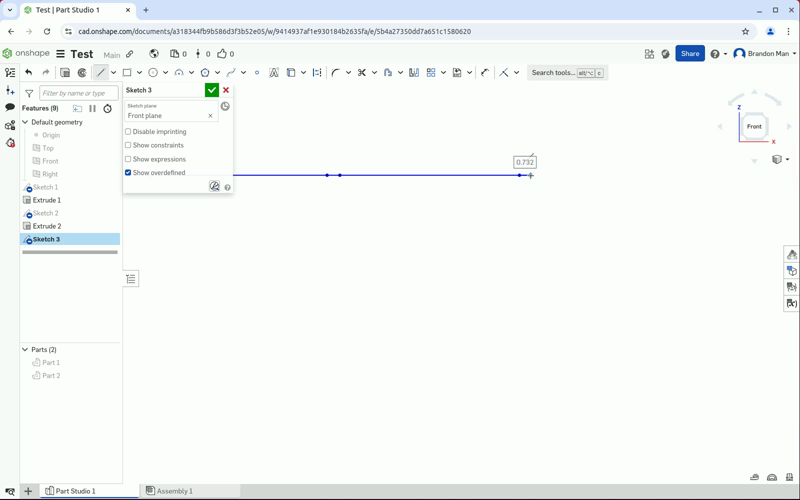
scroll(-6)
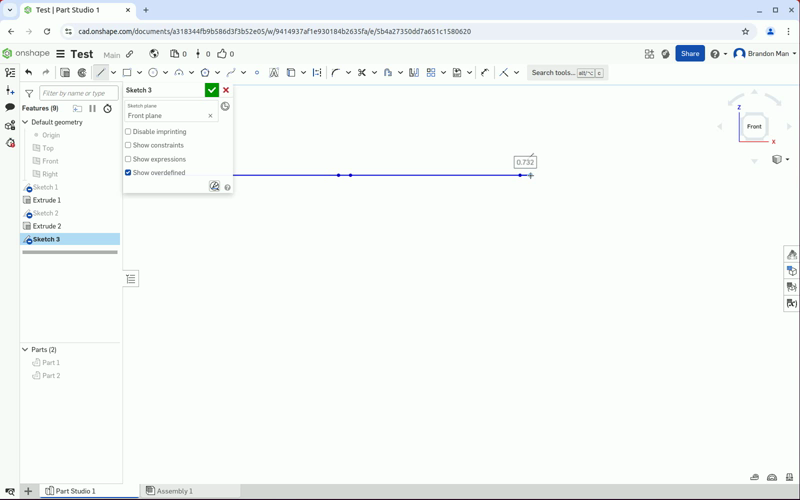
scroll(-6)
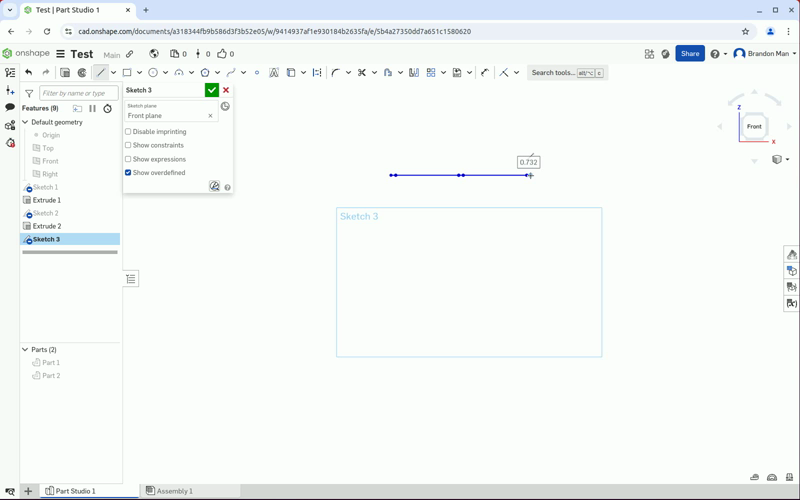
key_up(shift)
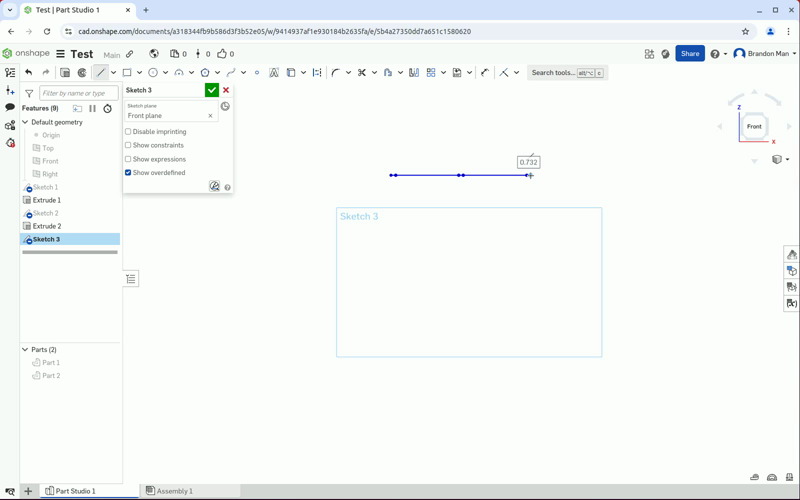
key_down(shift)
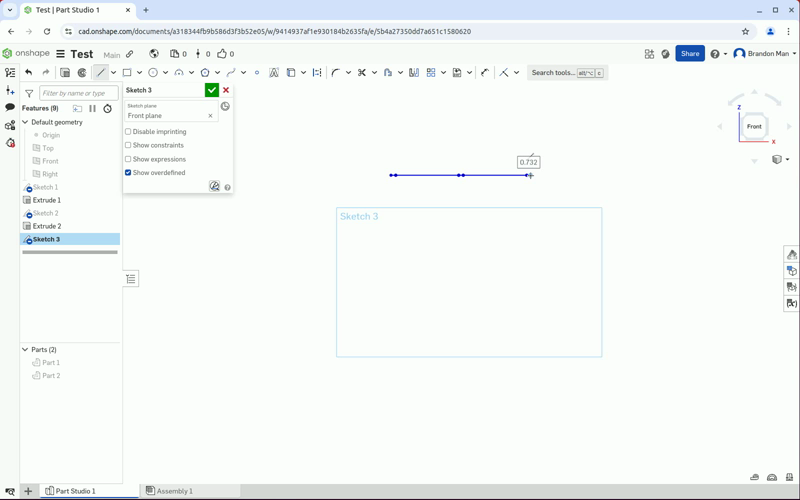
mouse_move(560, 175)
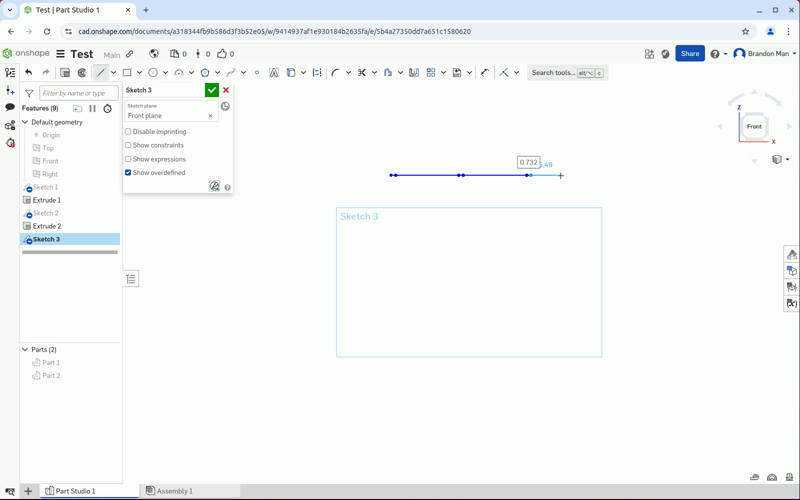
mouse_move(530, 170)
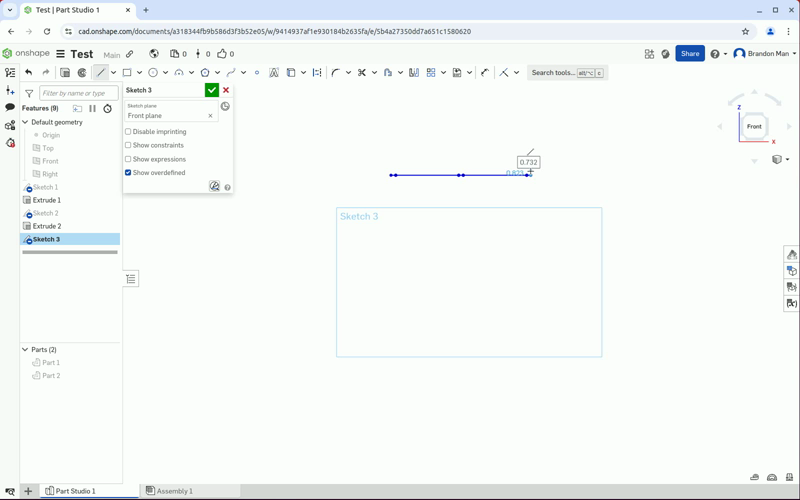
scroll(6)
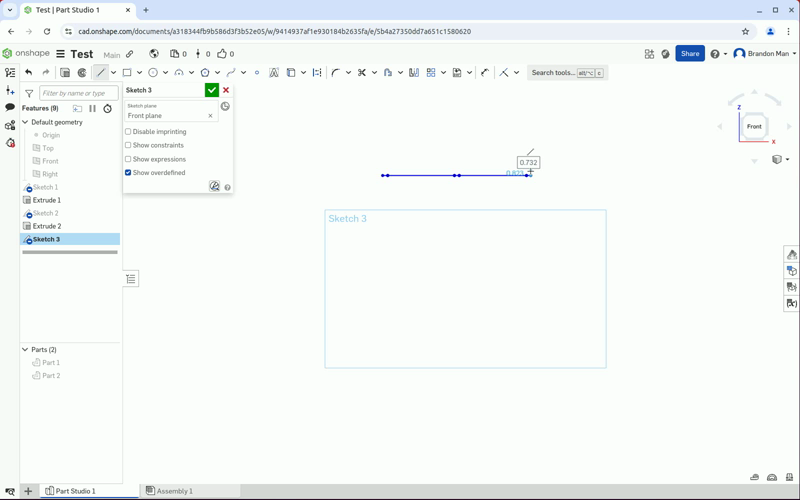
scroll(6)
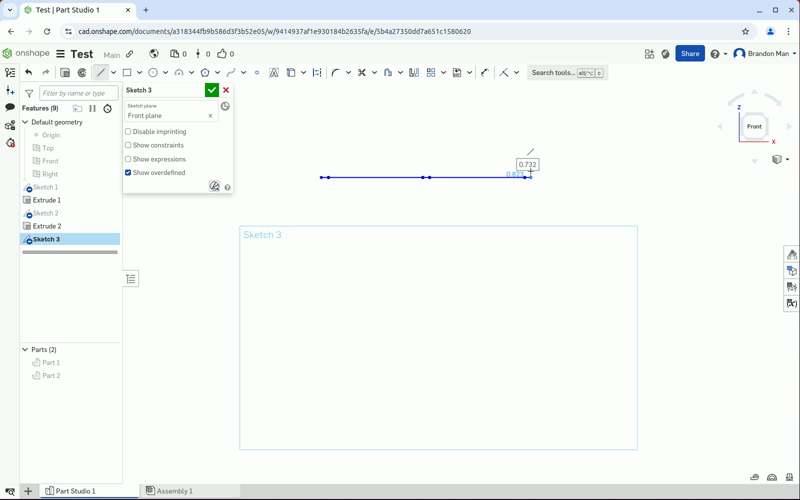
scroll(6)
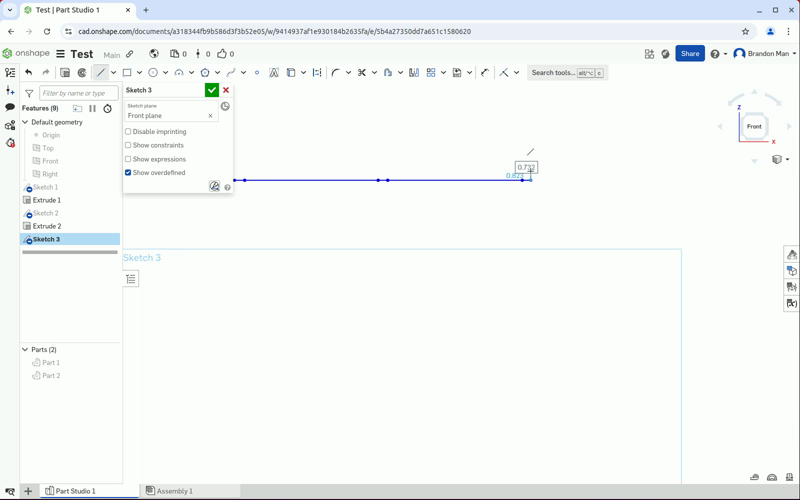
scroll(6)
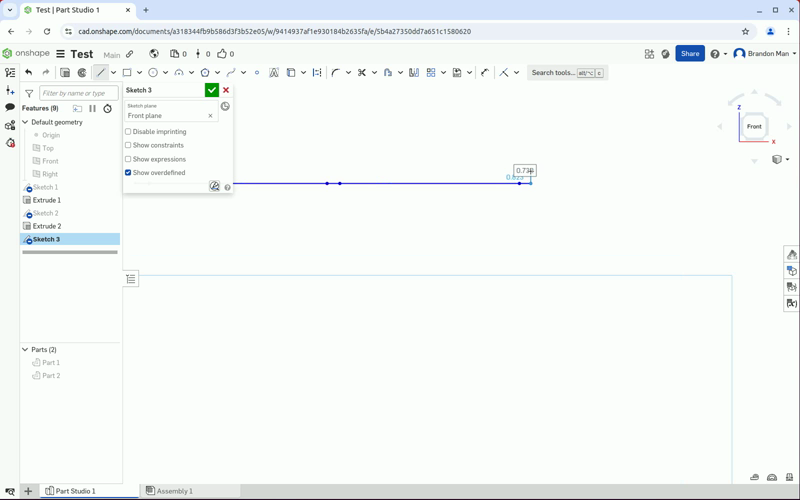
scroll(6)
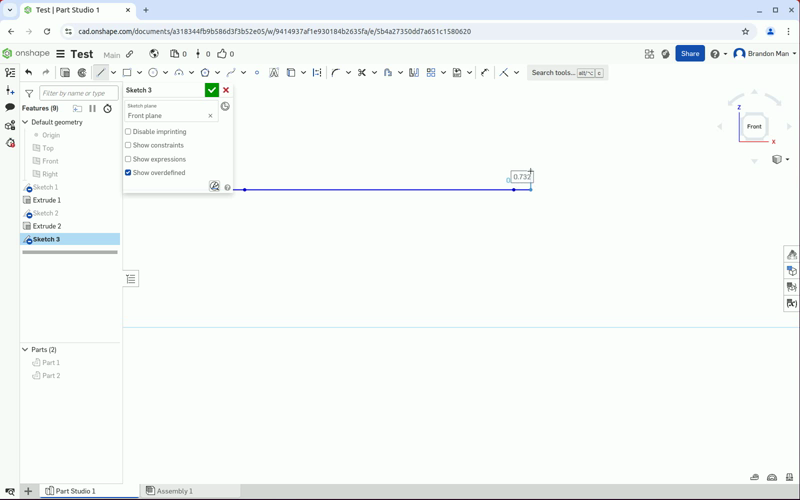
scroll(6)
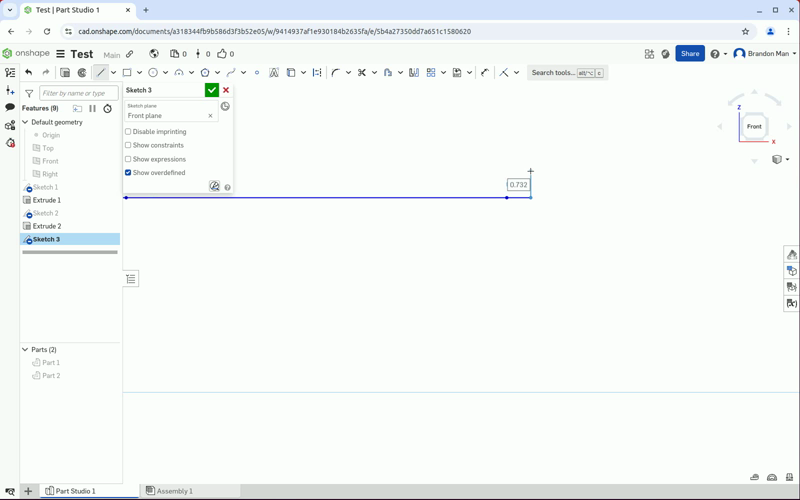
scroll(6)
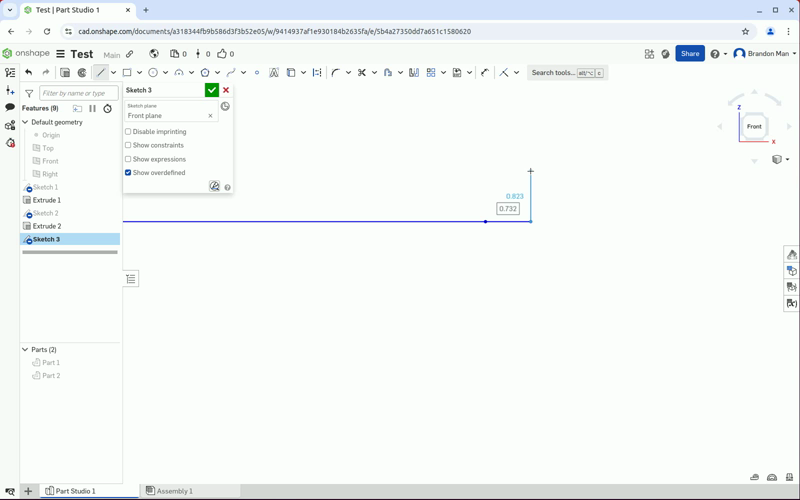
click(530, 170)
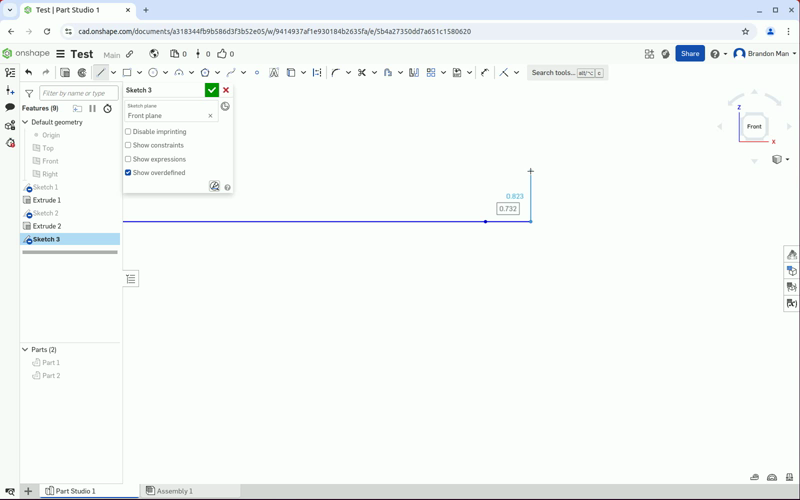
scroll(-6)
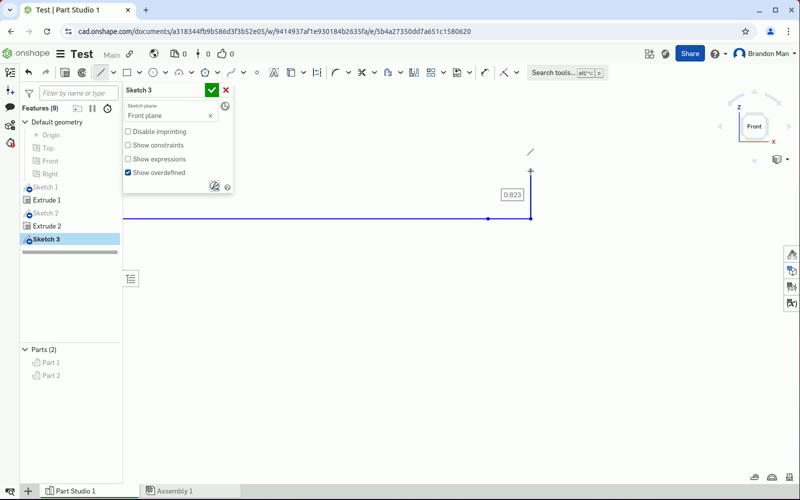
scroll(-6)
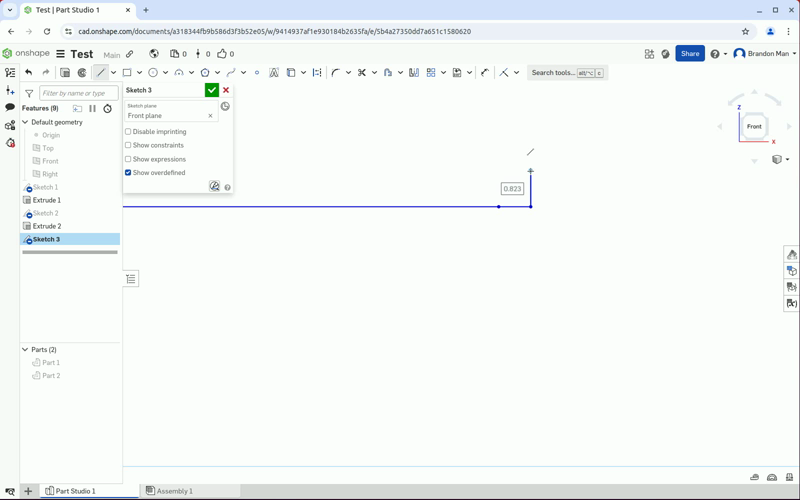
scroll(-6)
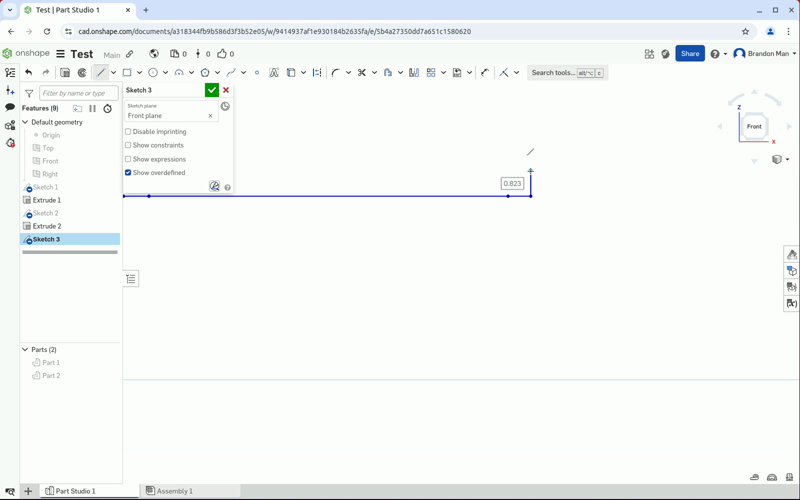
scroll(-6)
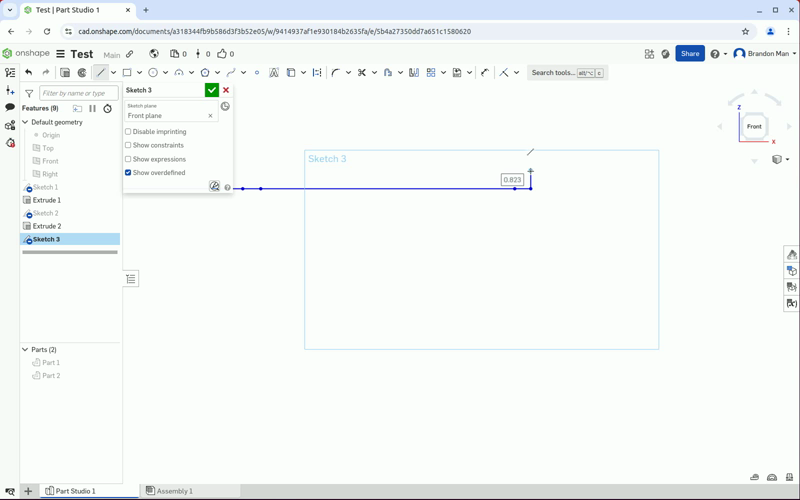
scroll(-6)
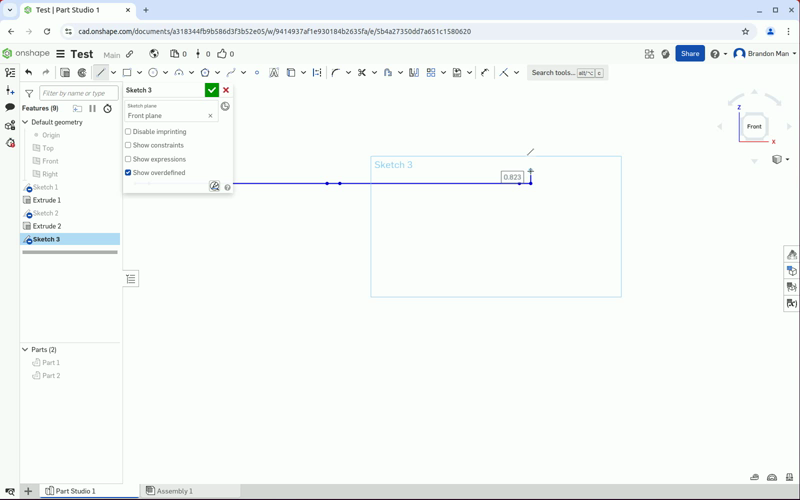
scroll(-6)
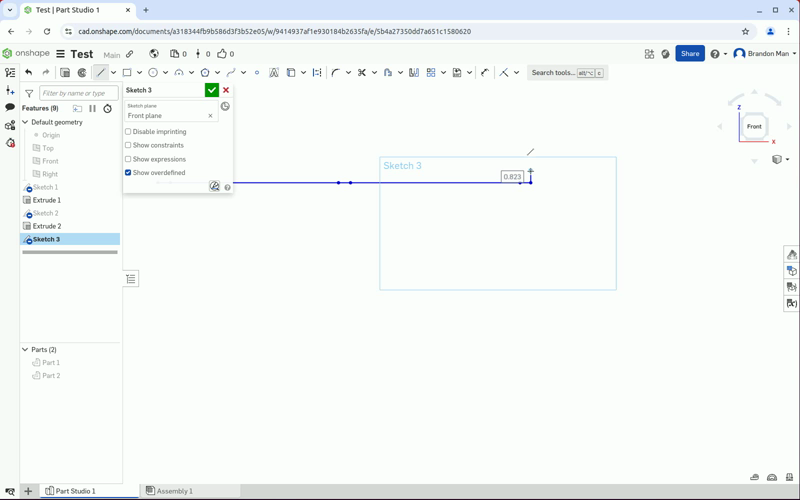
scroll(-6)
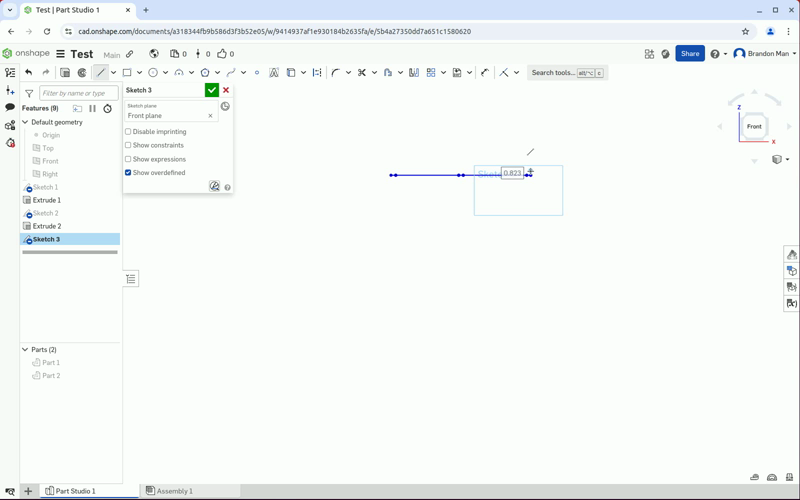
key_up(shift)
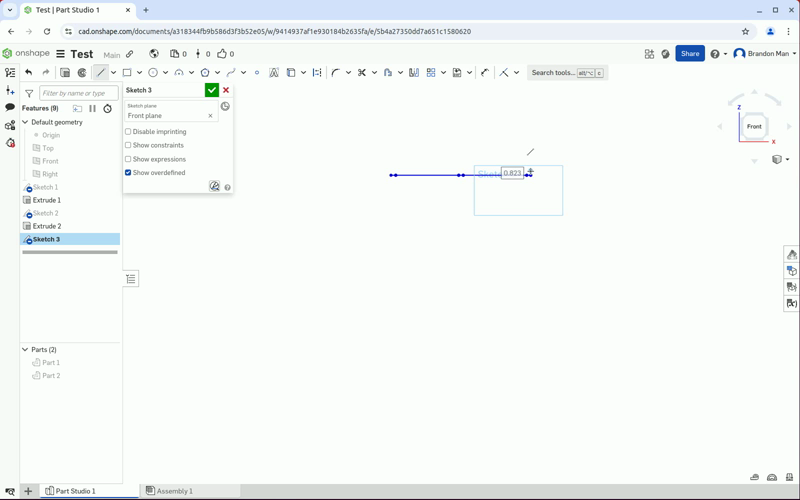
key_down(shift)
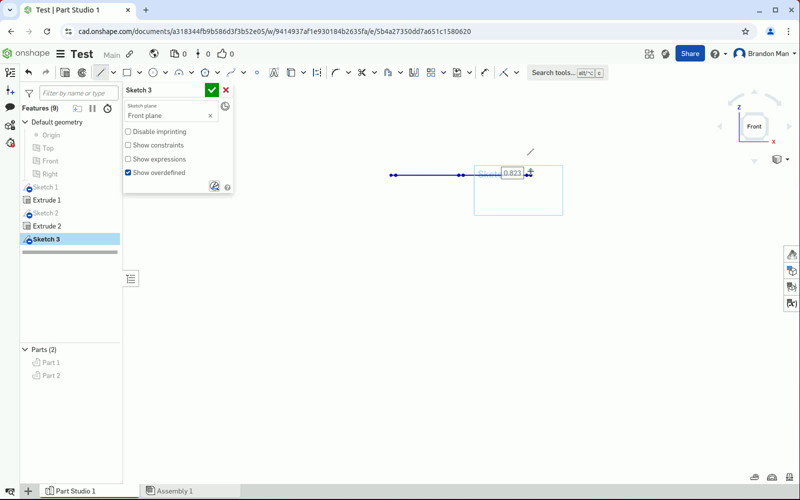
mouse_move(391, 170)
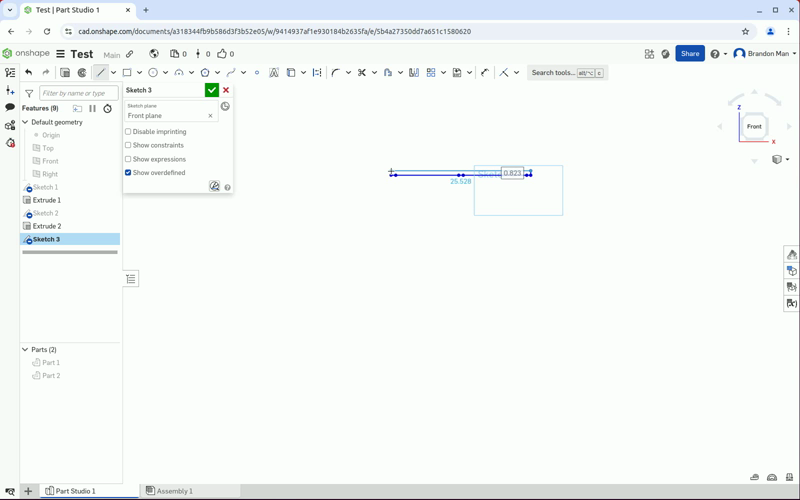
click(391, 170)
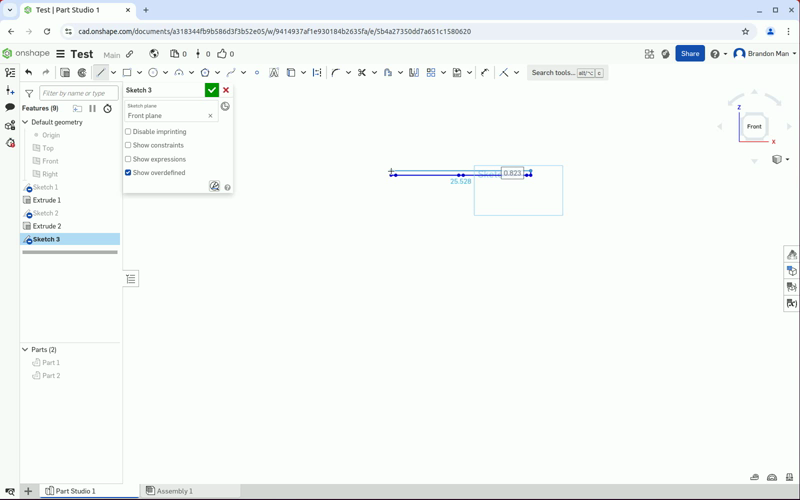
key_up(shift)
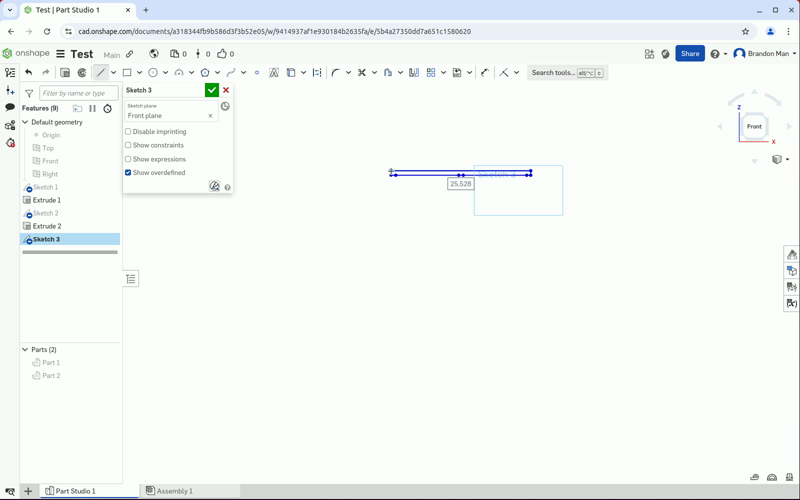
mouse_move(421, 170)
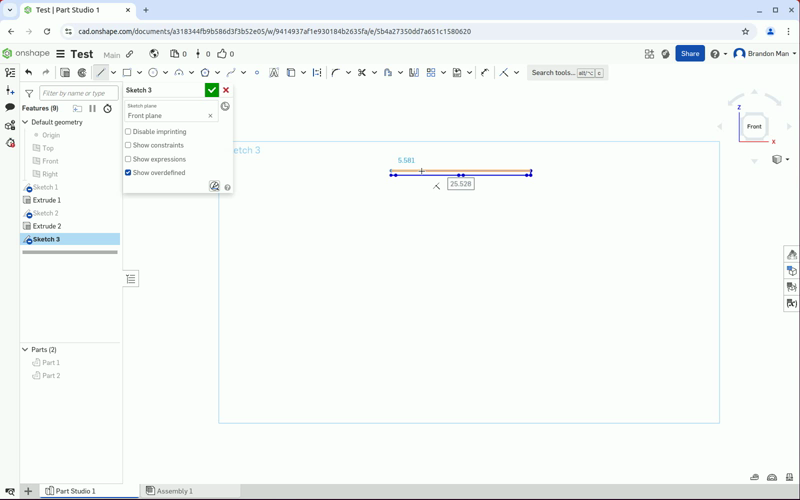
key_down(shift)
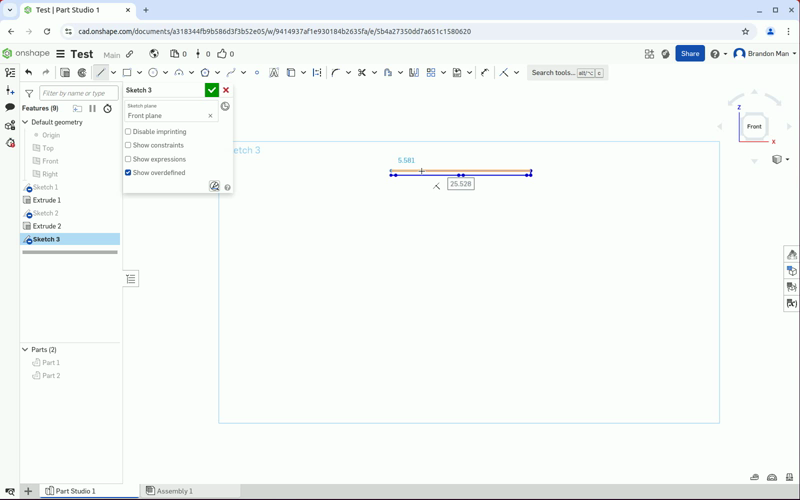
mouse_move(391, 175)
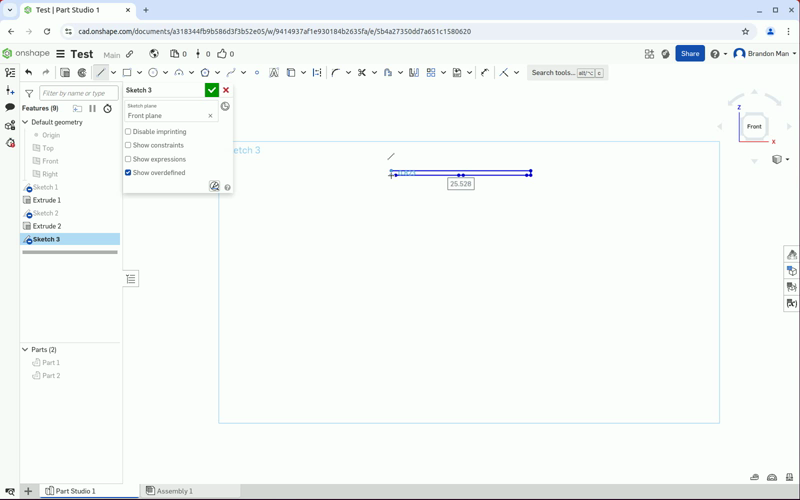
scroll(6)
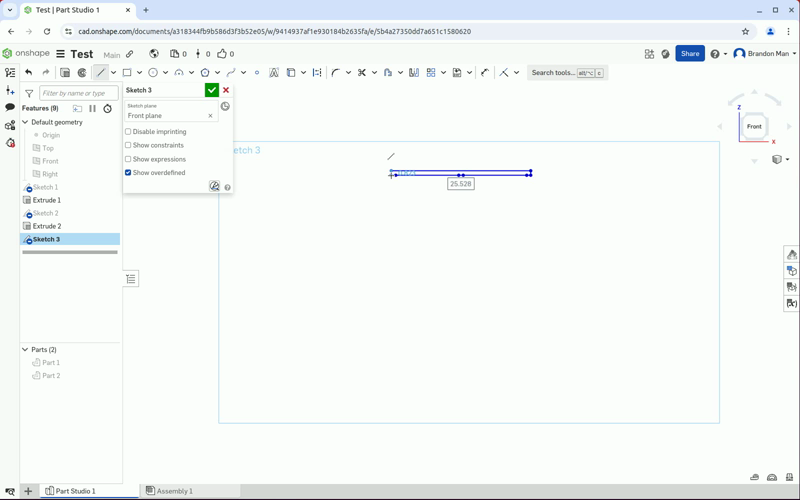
scroll(6)
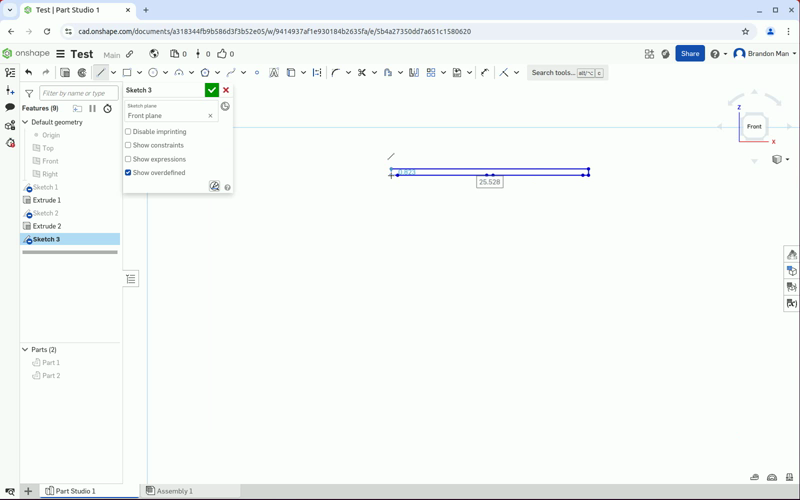
scroll(6)
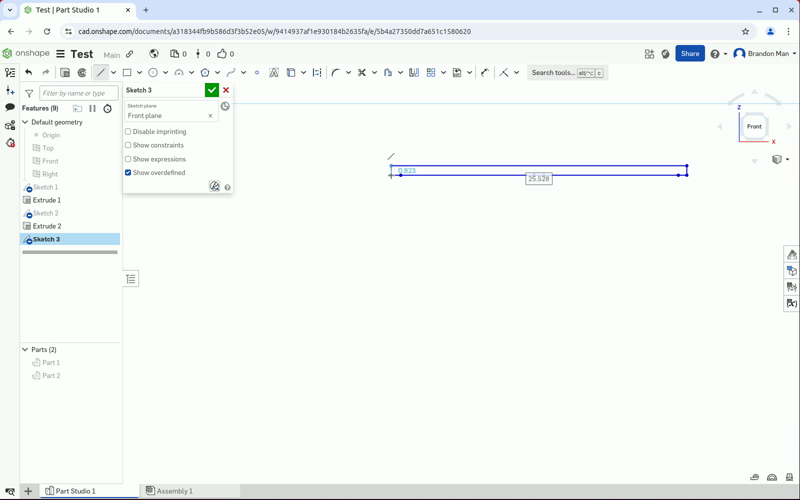
scroll(6)
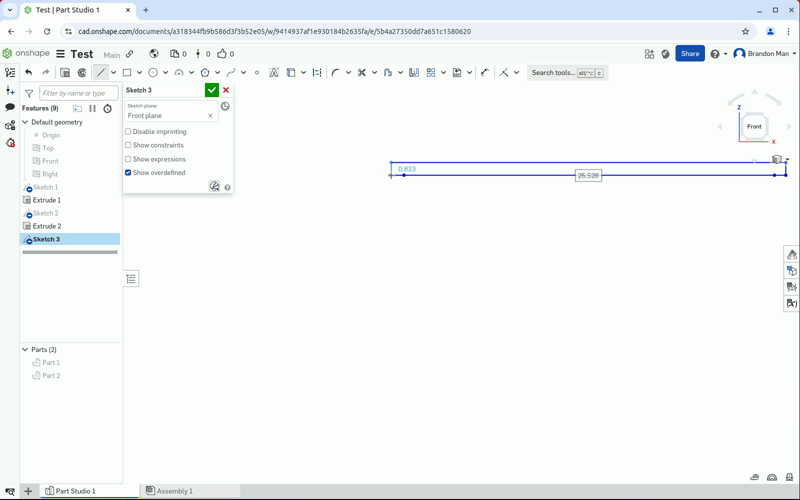
scroll(6)
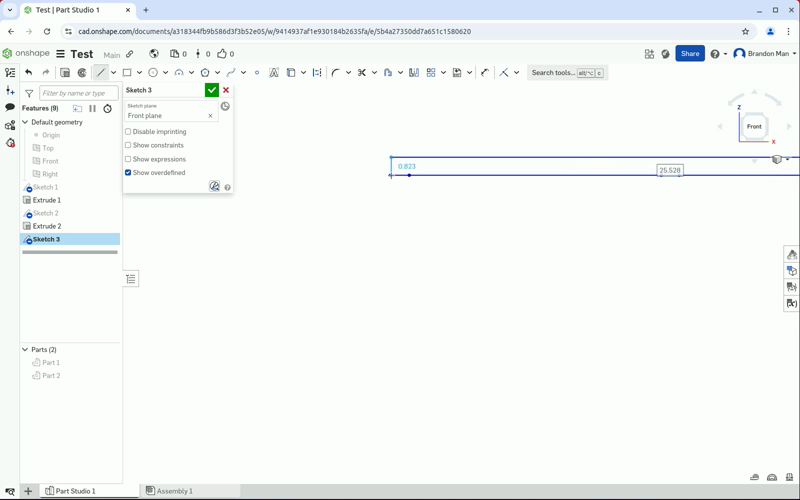
scroll(6)
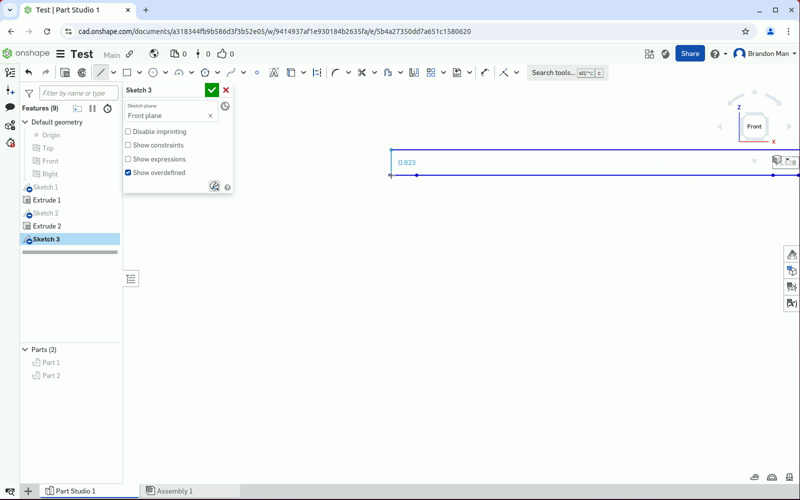
scroll(6)
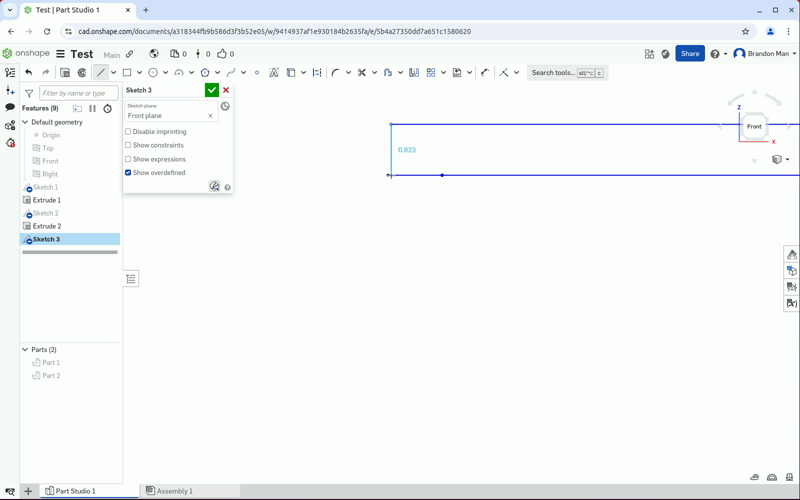
key_up(shift)
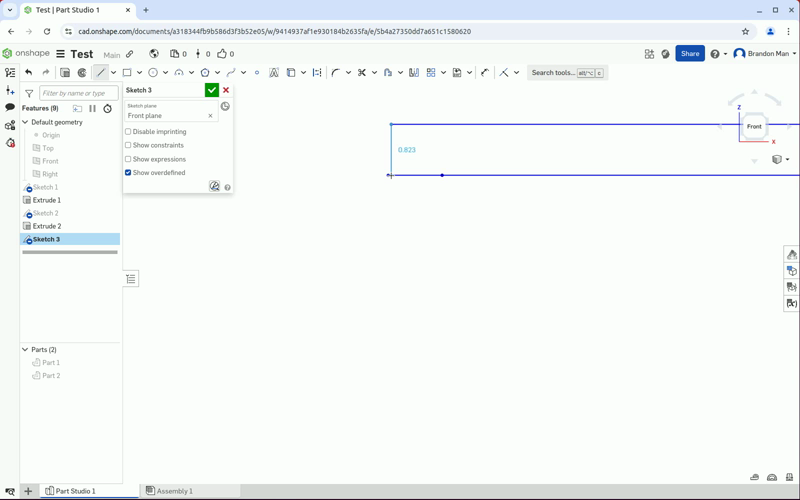
click(391, 175)
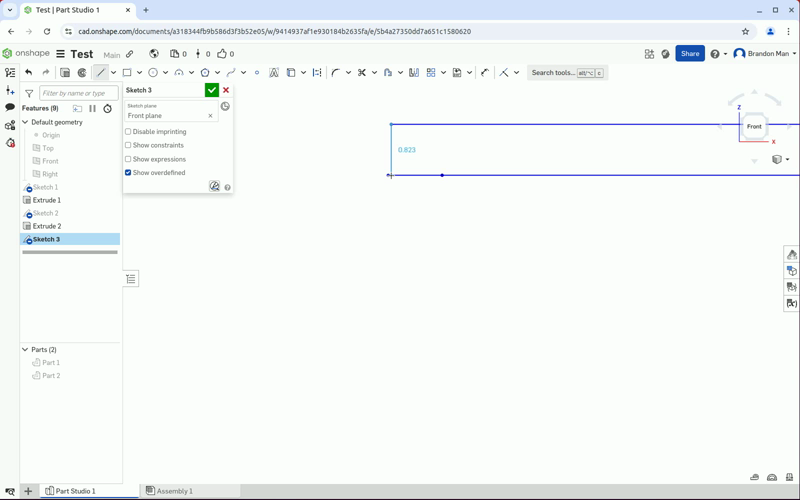
scroll(-6)
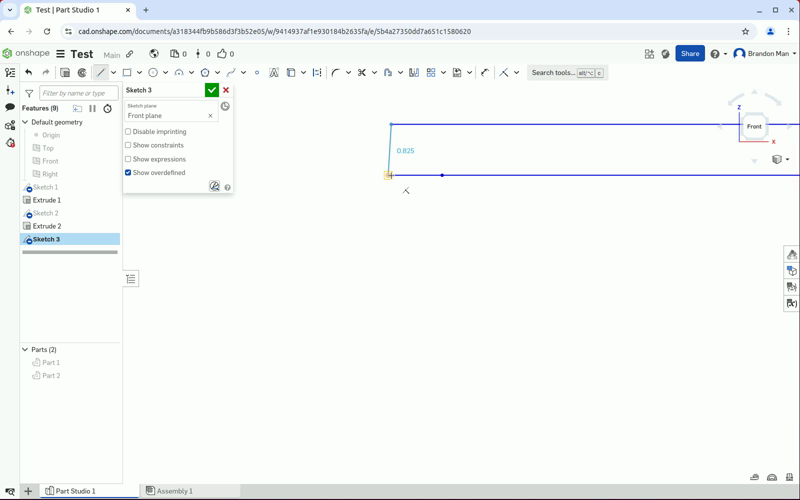
scroll(-6)
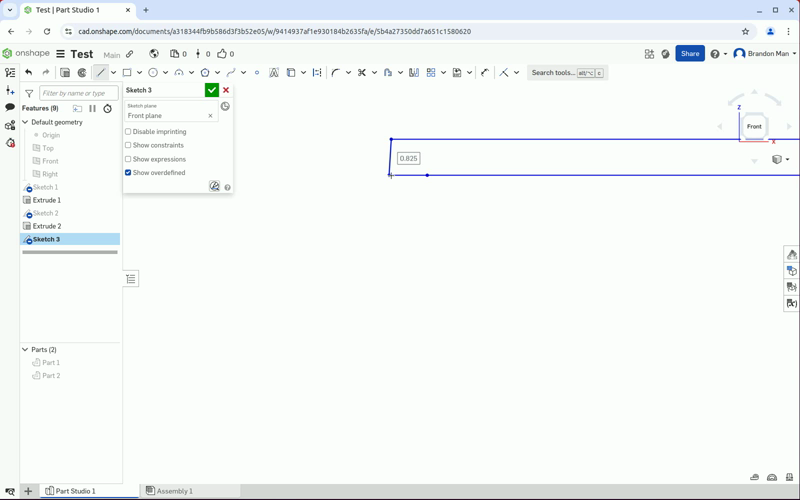
scroll(-6)
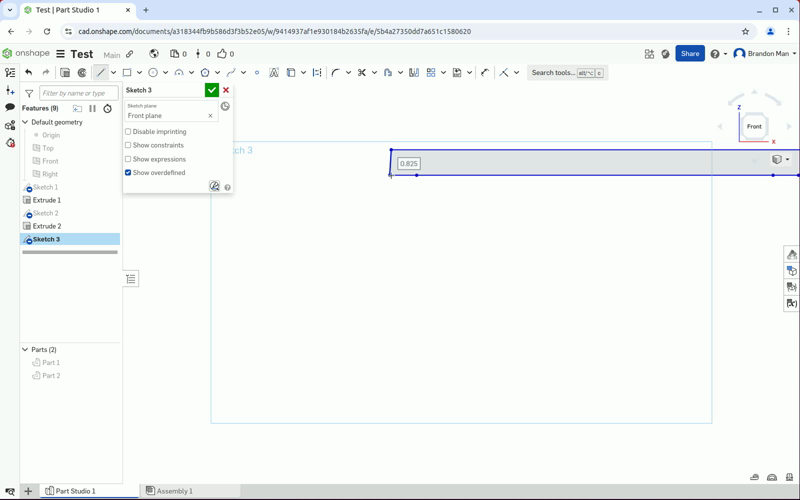
scroll(-6)
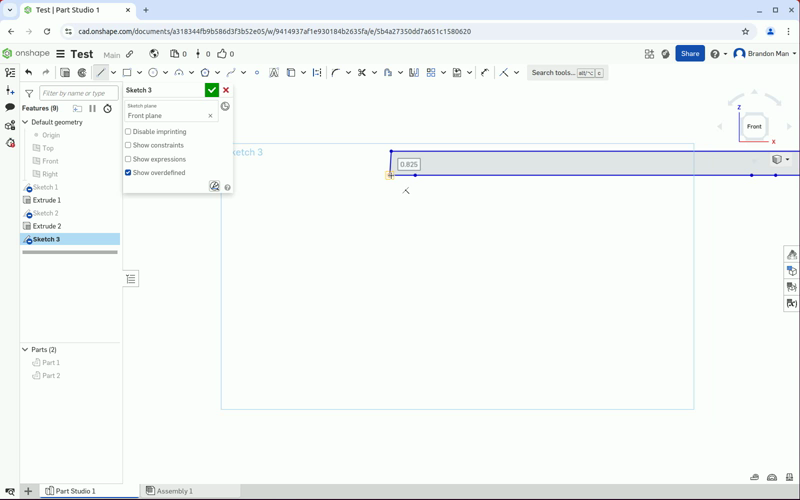
scroll(-6)
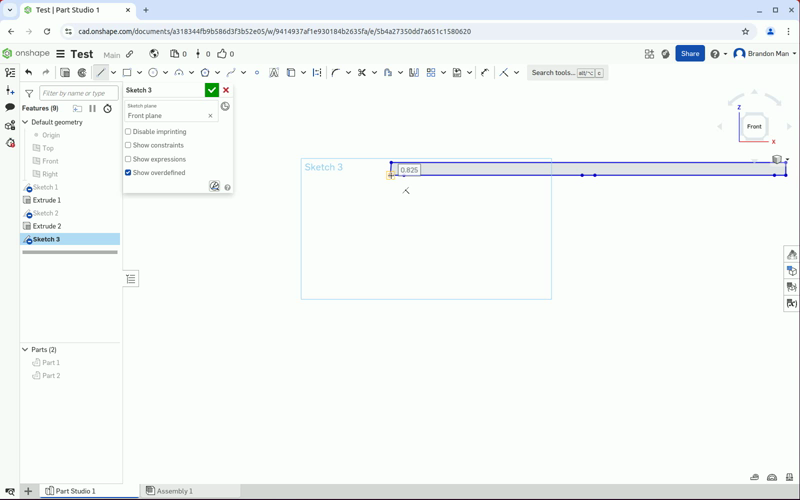
scroll(-6)
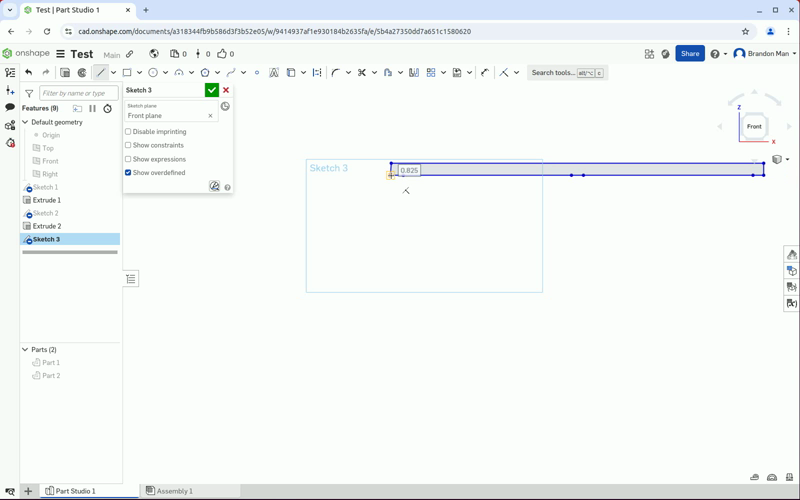
scroll(-6)
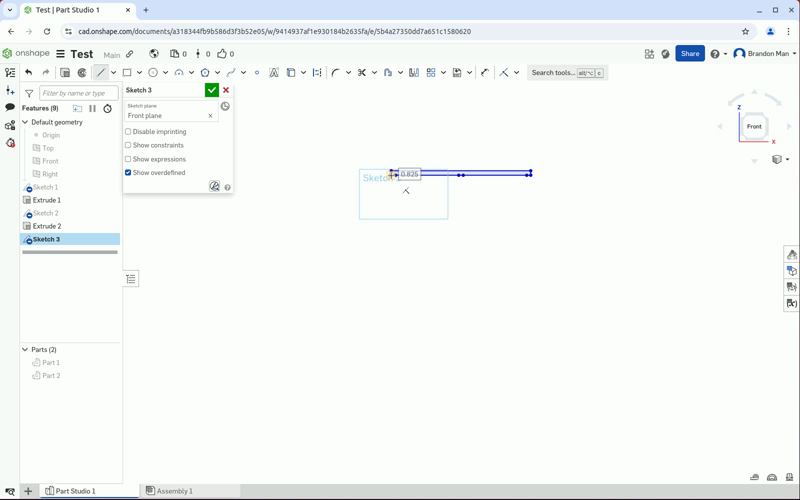
key(esc)
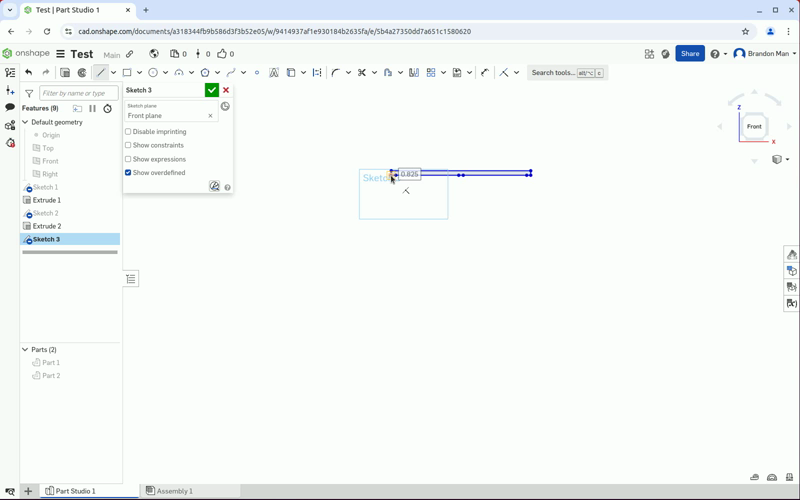
mouse_move(417, 172)
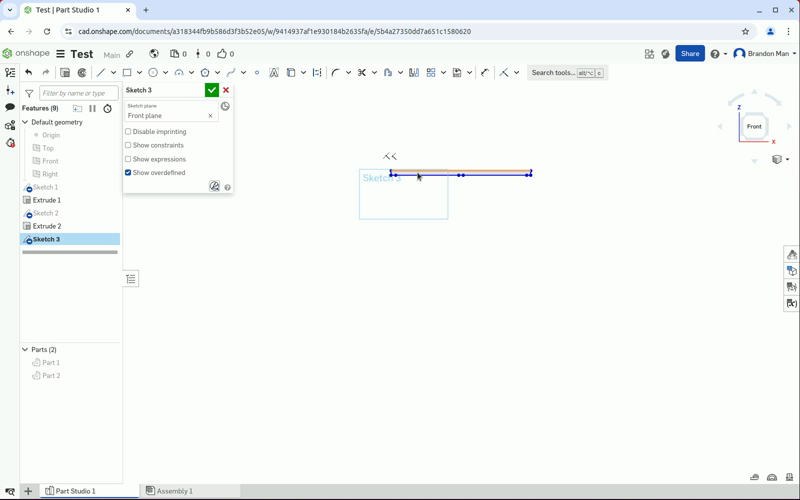
scroll(6)
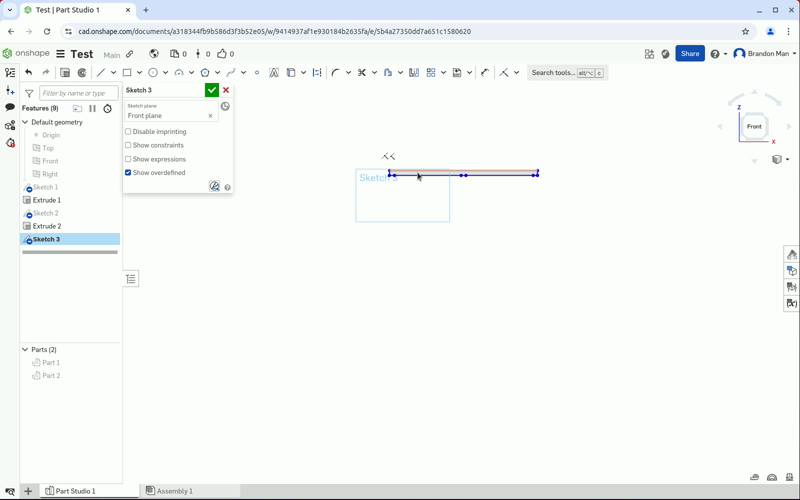
scroll(6)
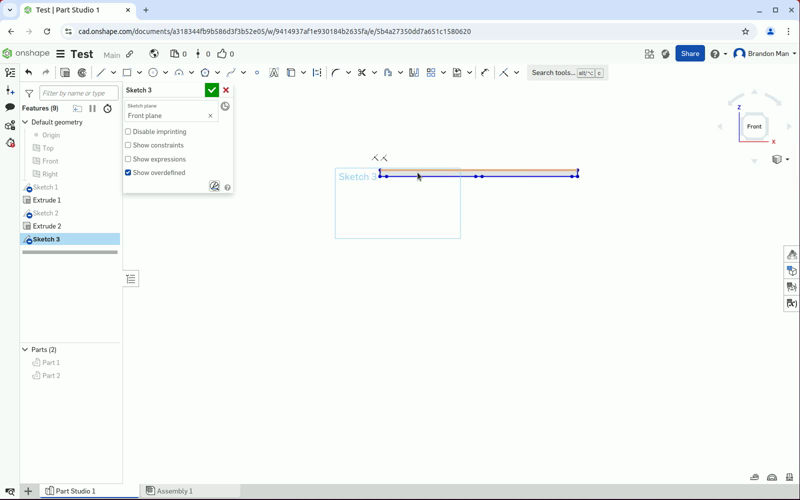
scroll(6)
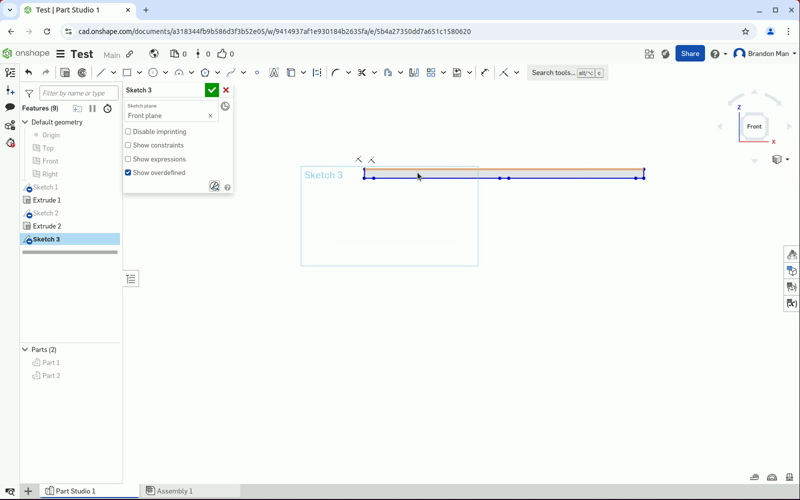
scroll(6)
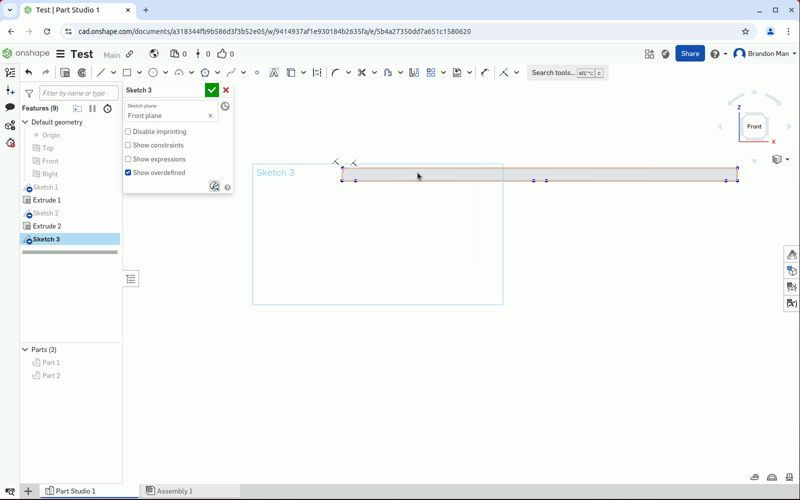
scroll(6)
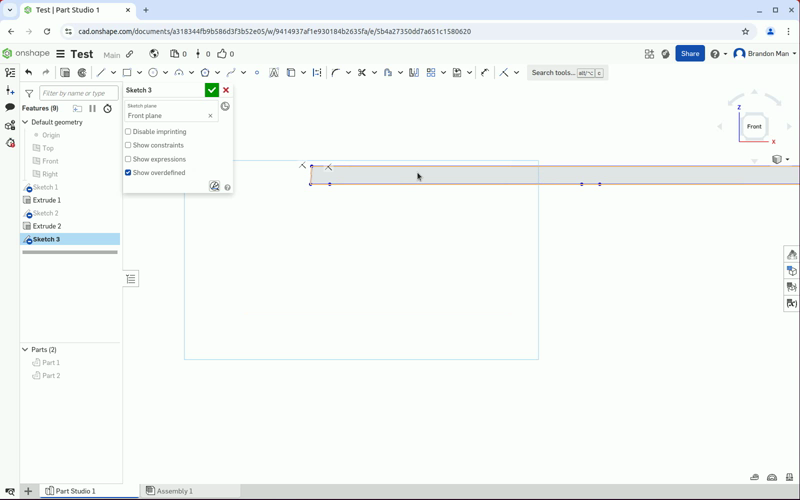
scroll(6)
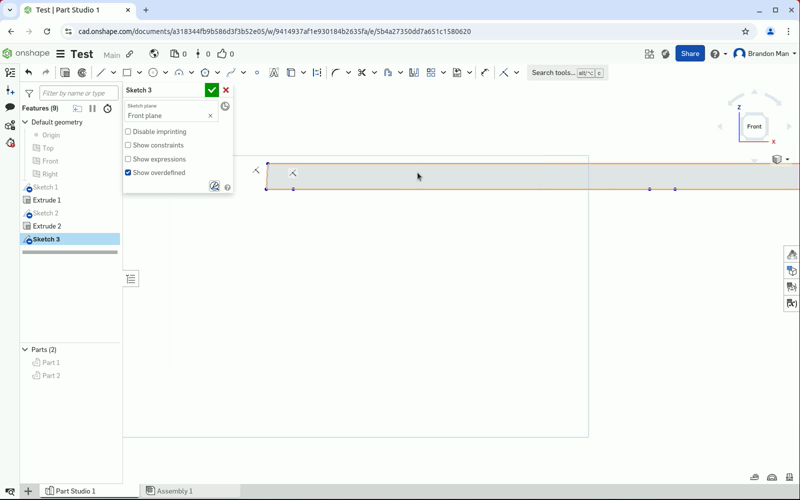
scroll(6)
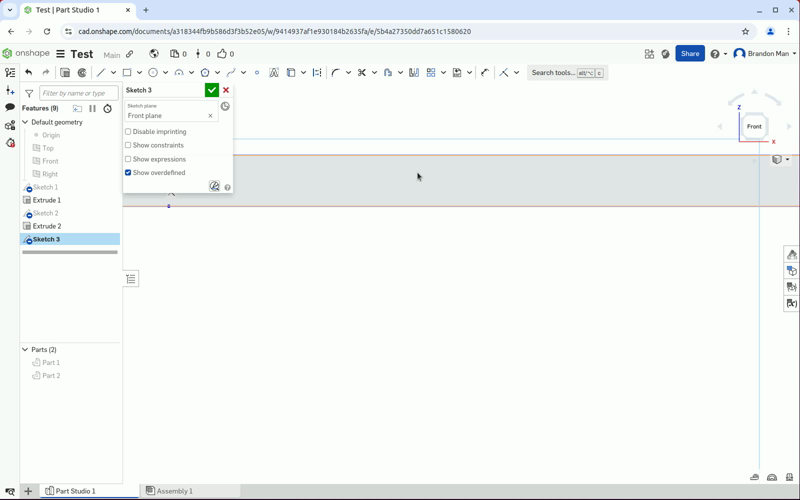
click(417, 172)
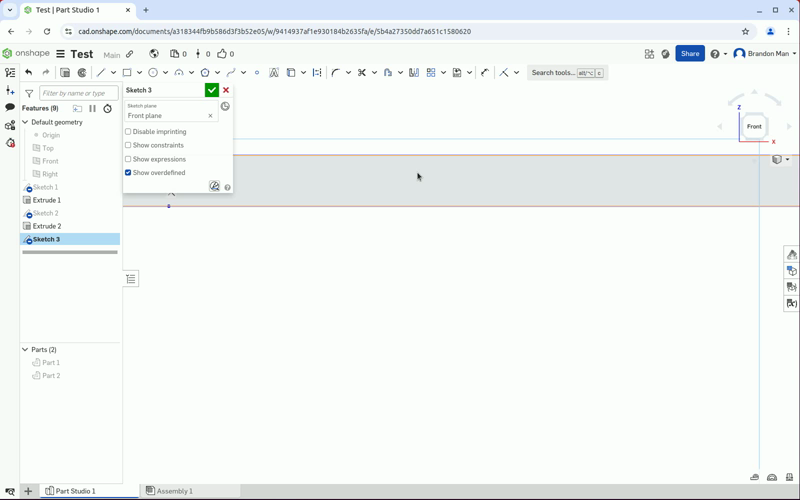
scroll(-6)
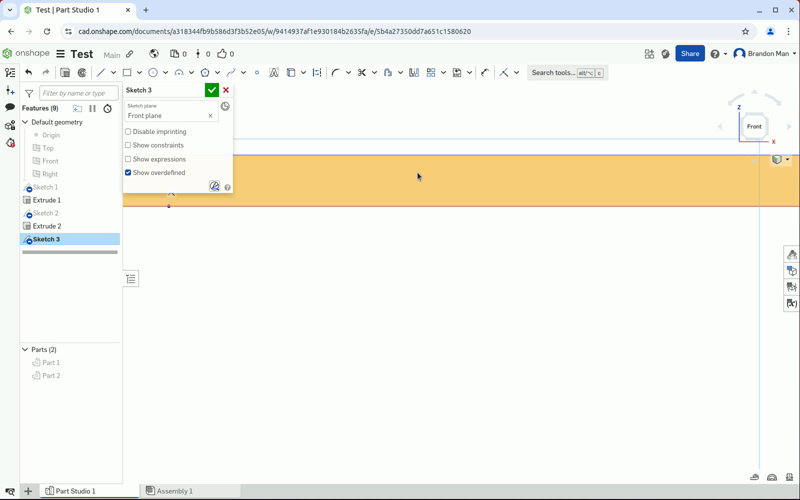
scroll(-6)
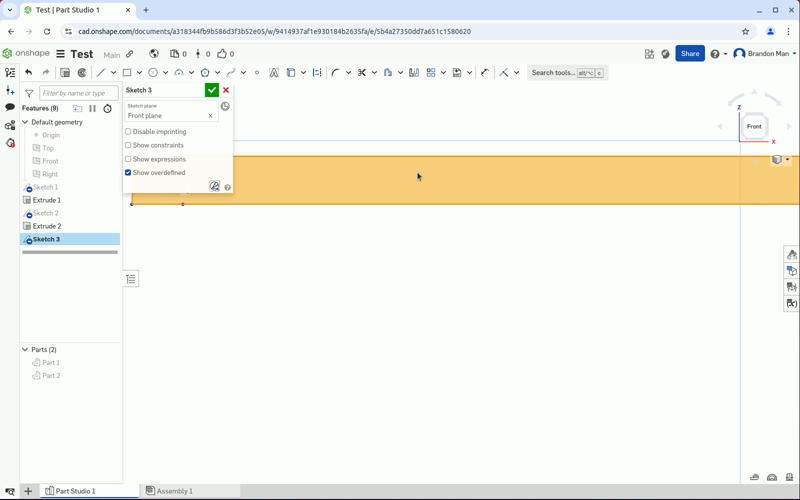
scroll(-6)
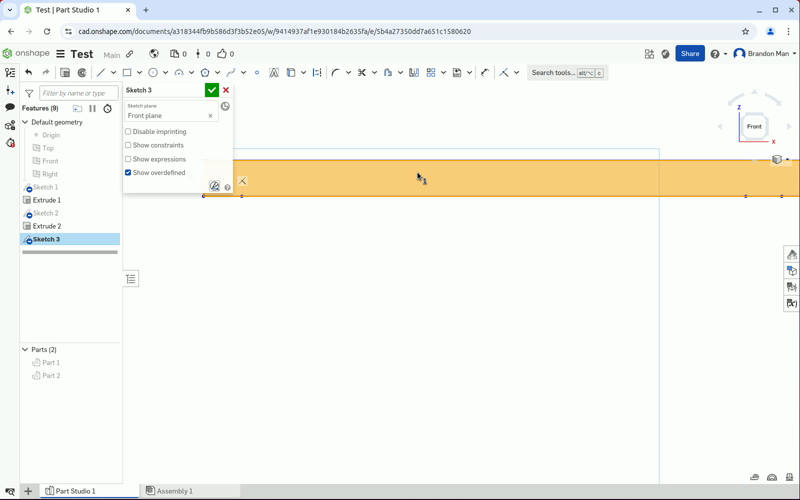
scroll(-6)
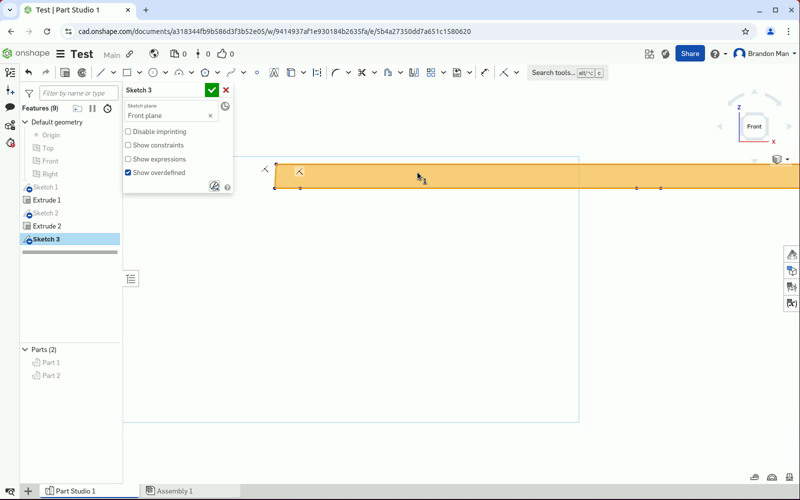
scroll(-6)
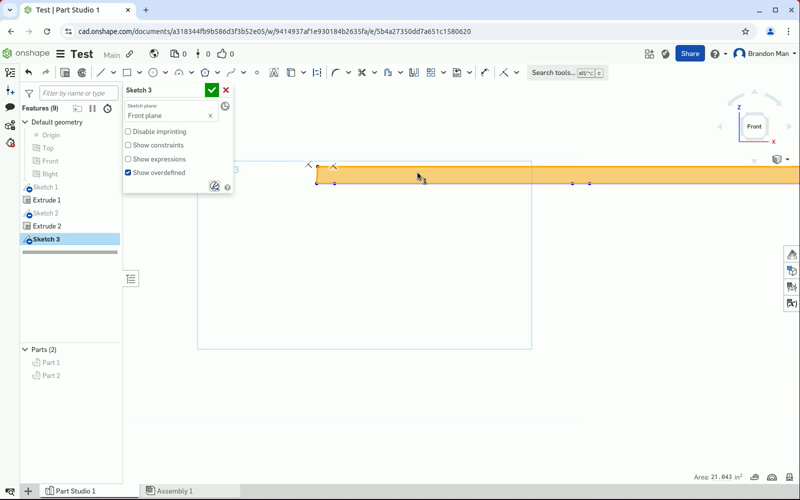
scroll(-6)
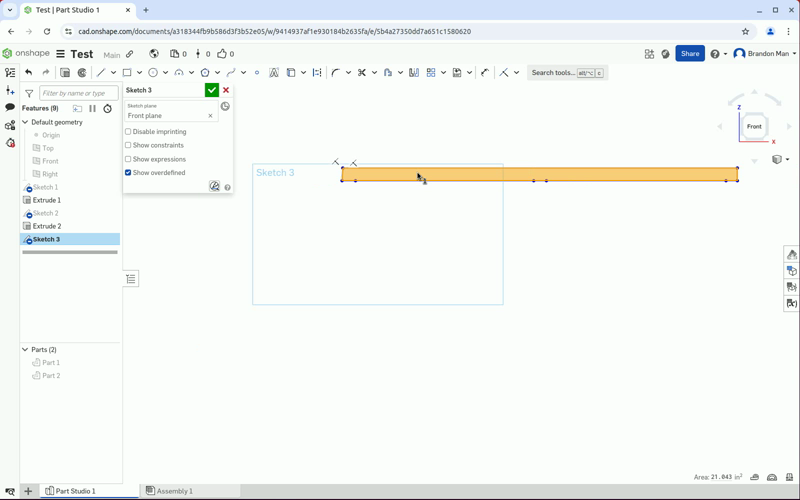
scroll(-6)
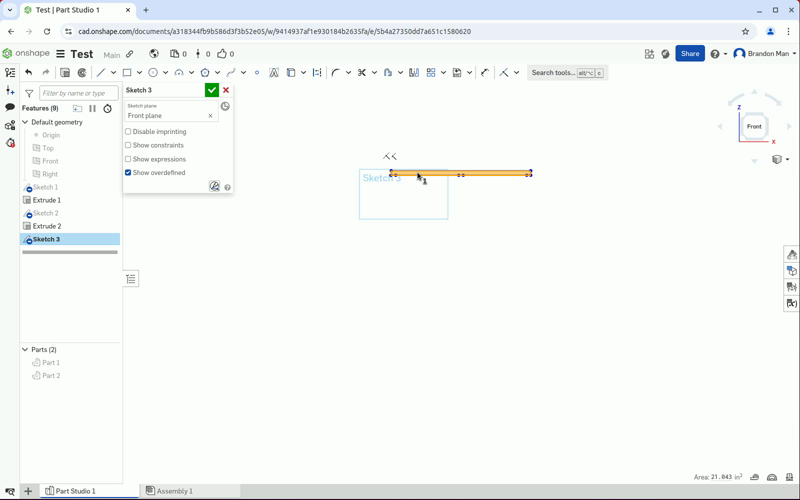
mouse_move(73, 352)
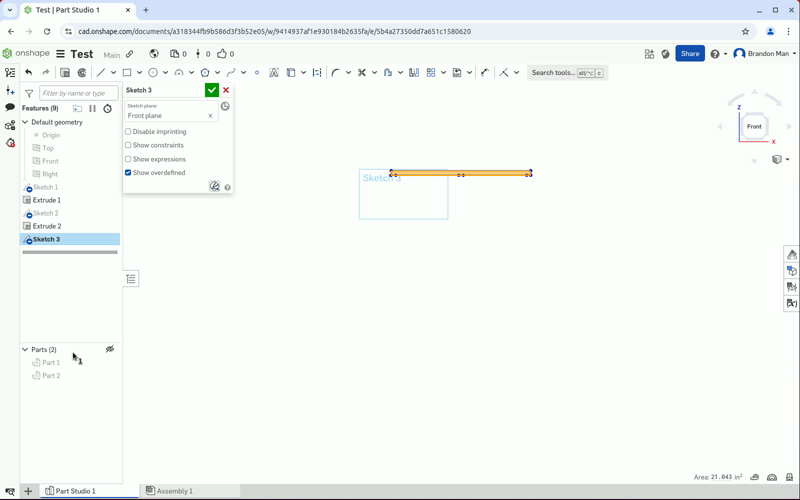
key(shift+y)
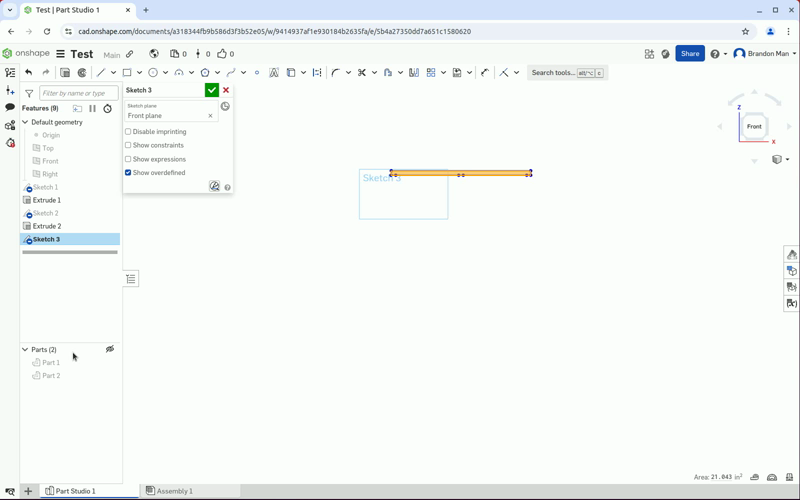
key(shift+e)
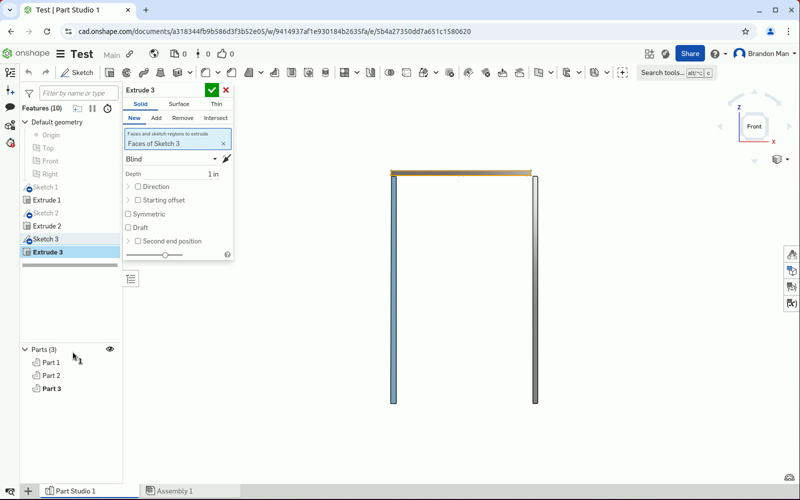
mouse_move(143, 106)
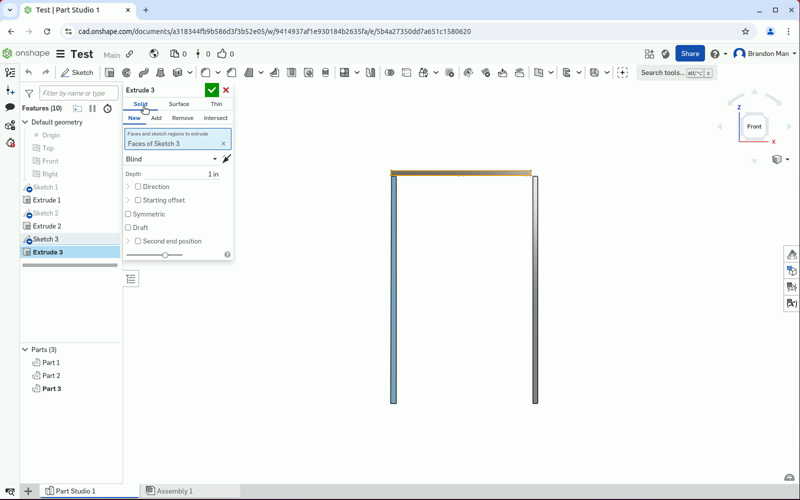
click(143, 106)
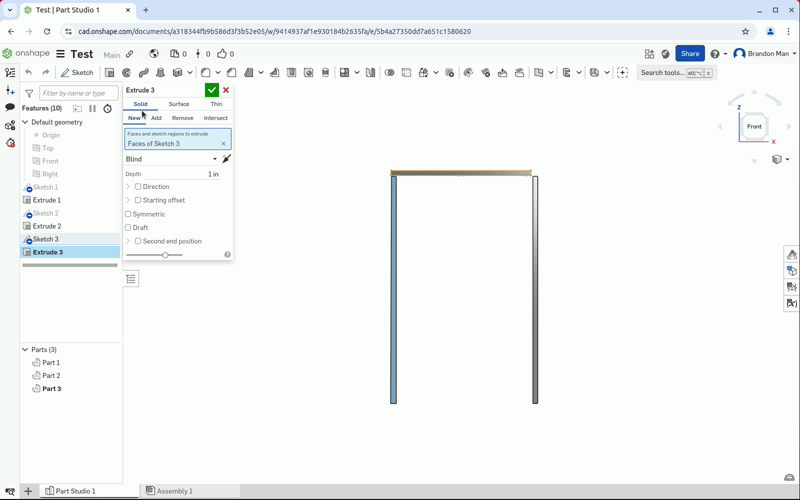
mouse_move(137, 120)
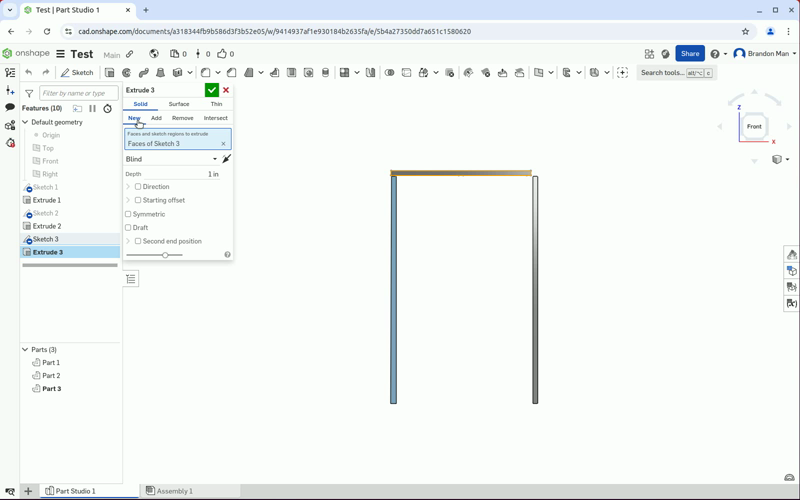
click(137, 120)
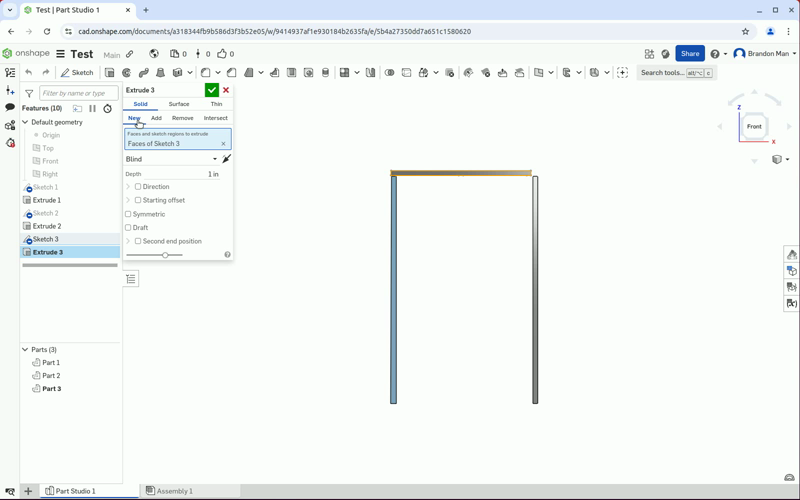
key(tab, 4)
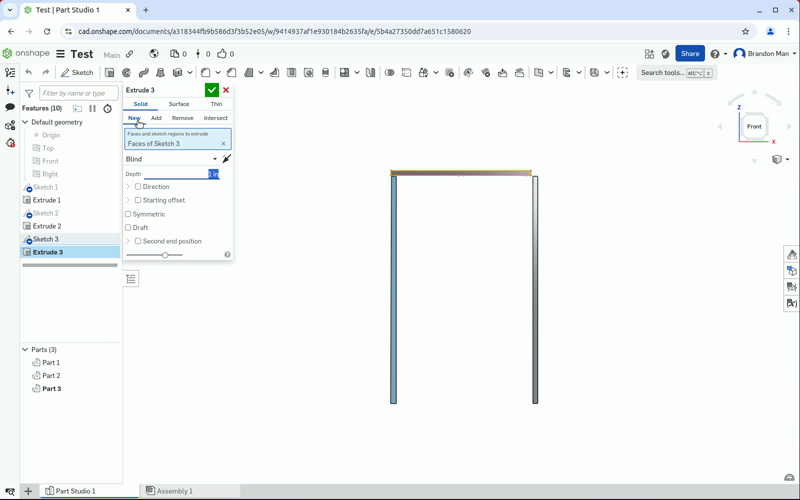
text(1.685)
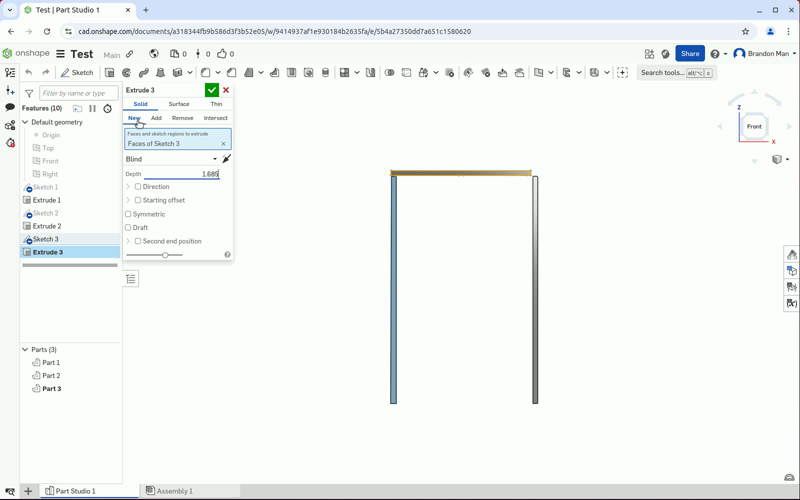
key(enter)
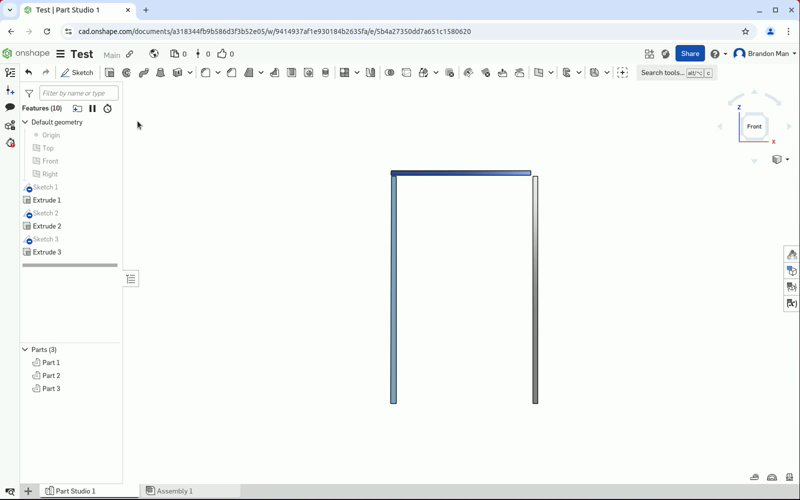
key(shift+h)
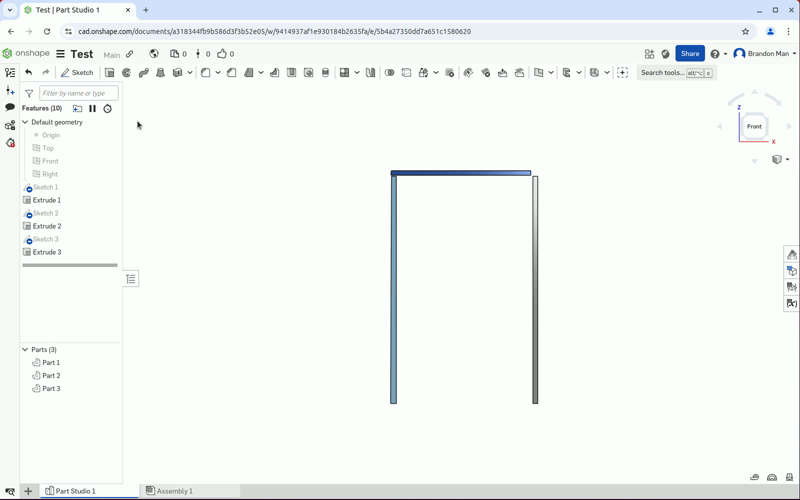
key(shift+h)
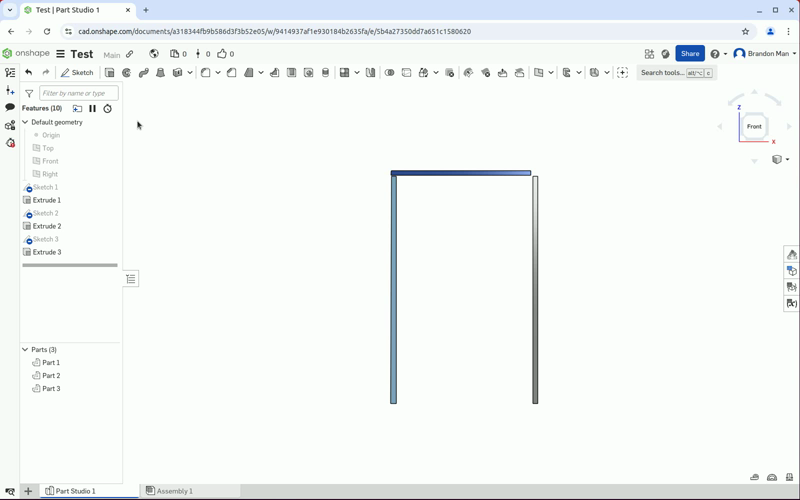
mouse_move(73, 189)
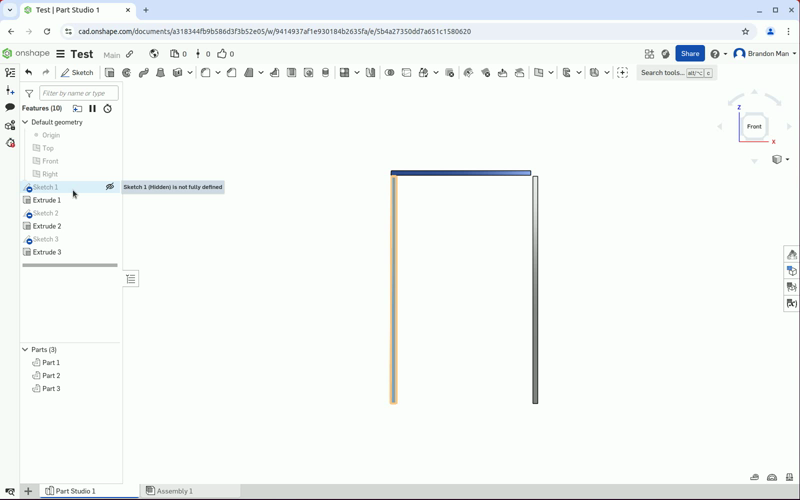
click(73, 189)
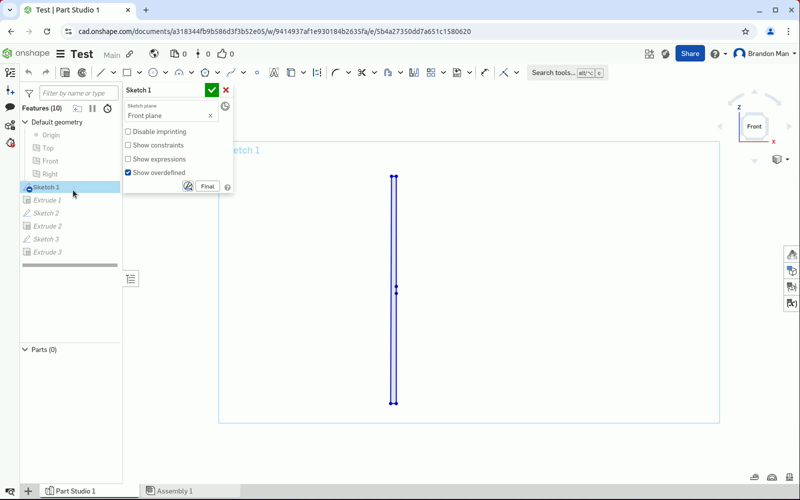
mouse_move(229, 92)
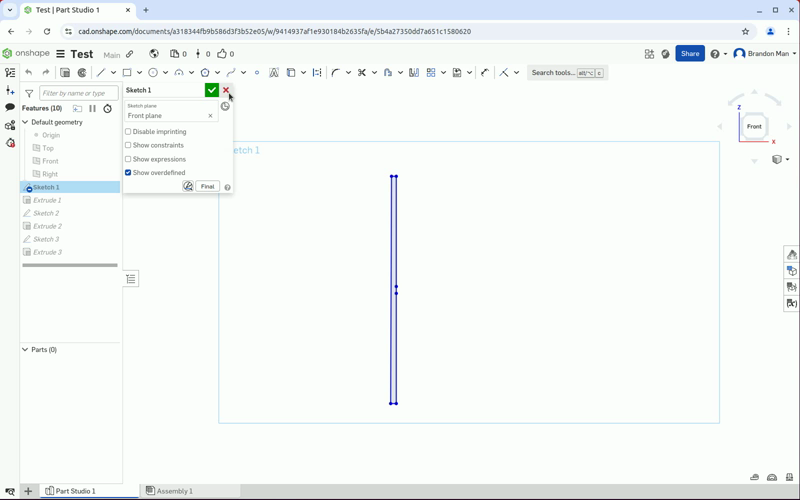
click(229, 92)
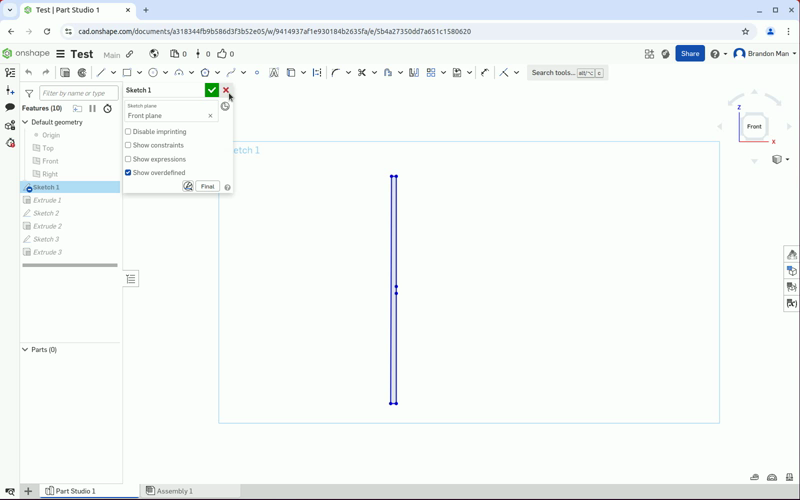
key(shift+s)
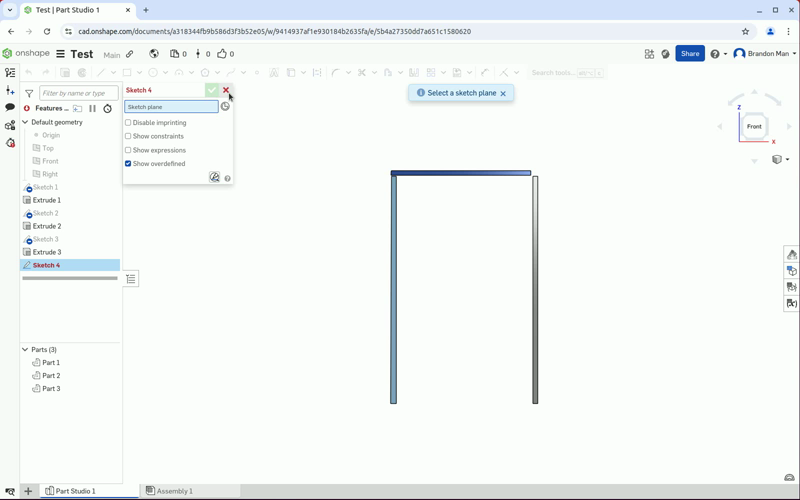
mouse_move(73, 163)
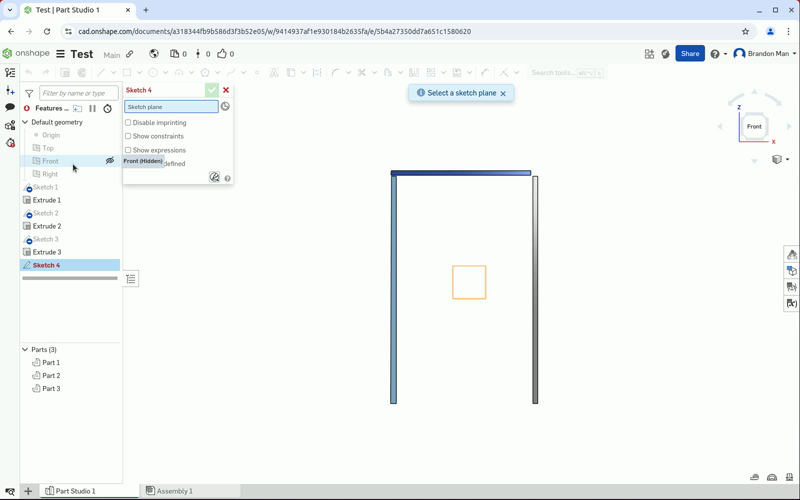
click(73, 163)
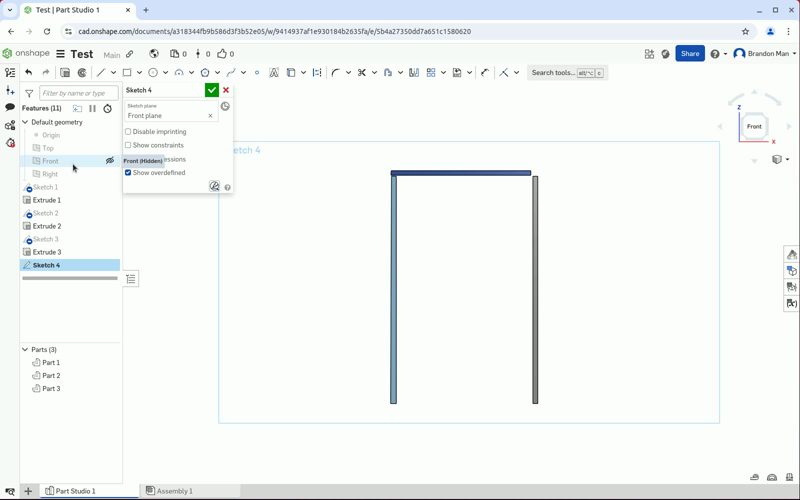
mouse_move(73, 352)
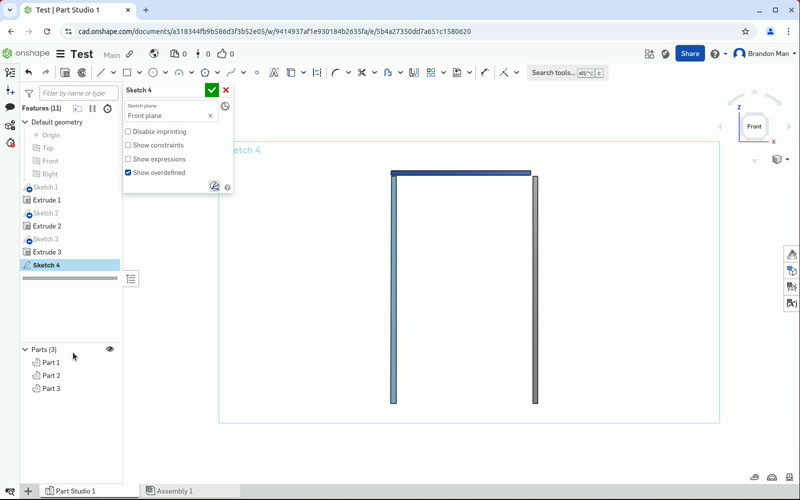
key(y)
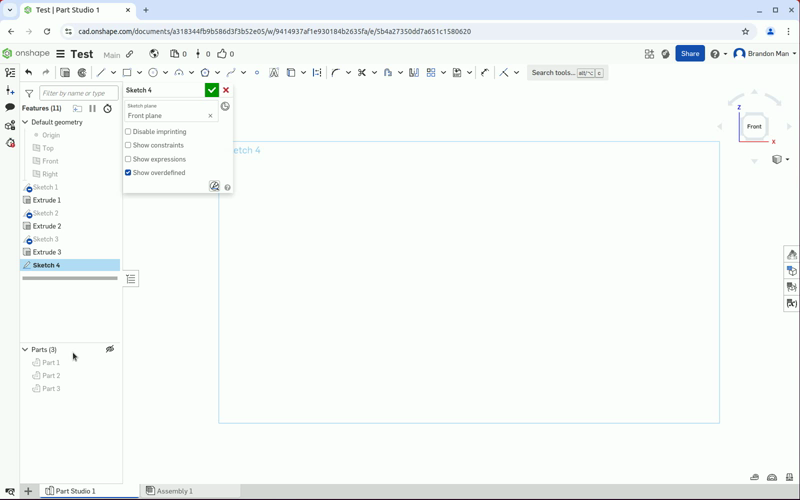
key(l)
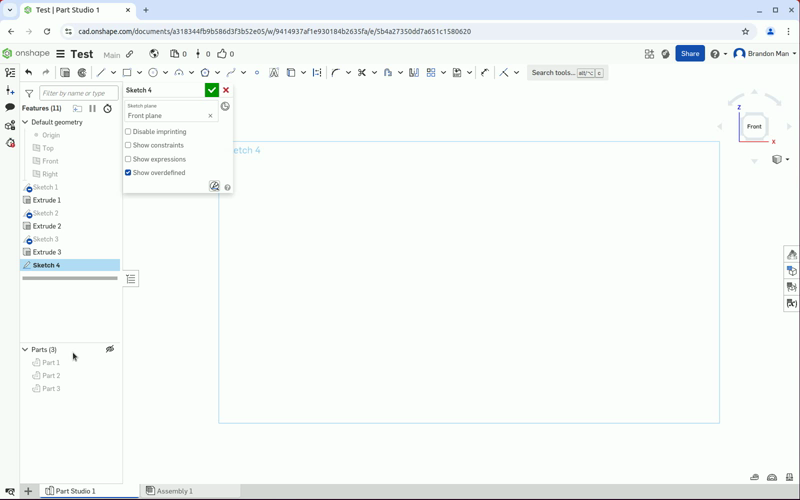
key_down(shift)
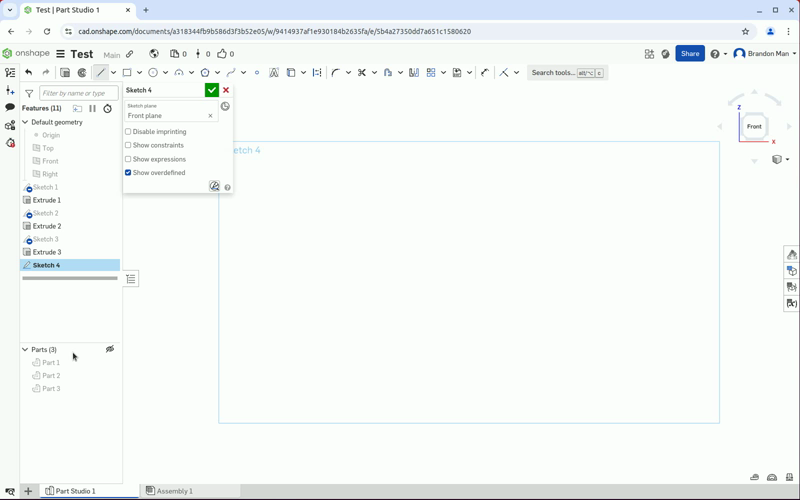
mouse_move(458, 390)
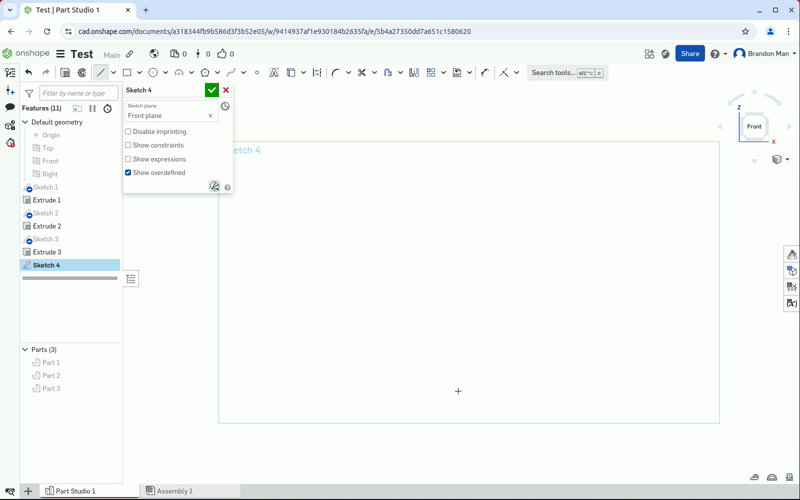
click(458, 390)
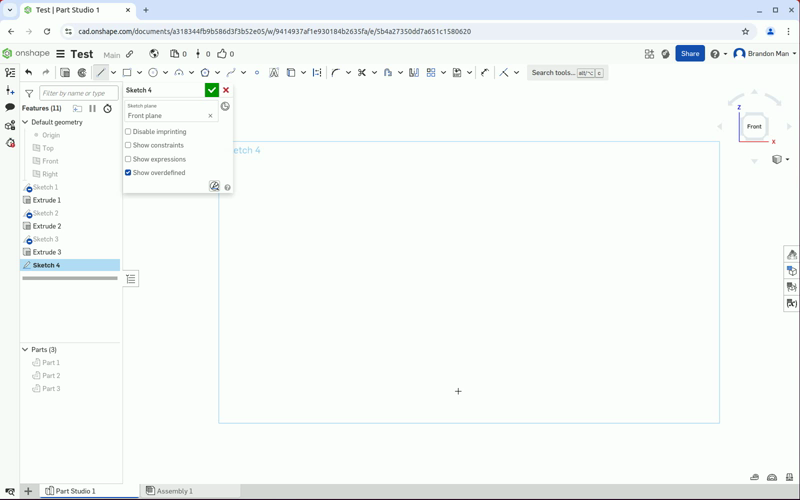
key_up(shift)
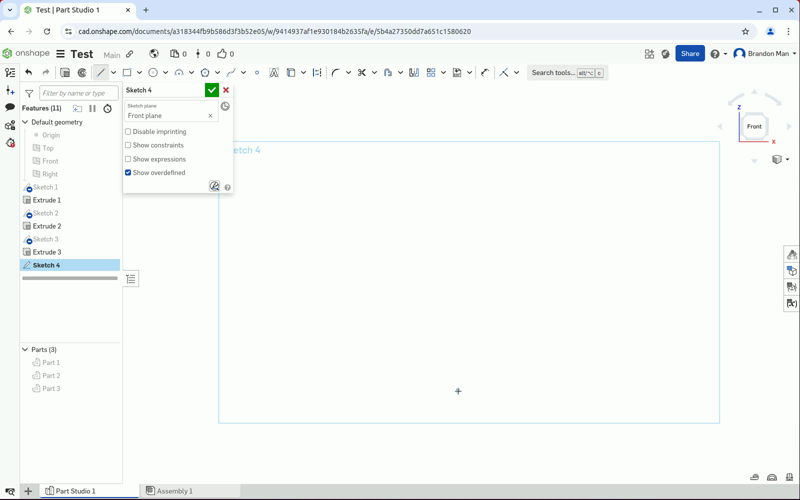
key_down(shift)
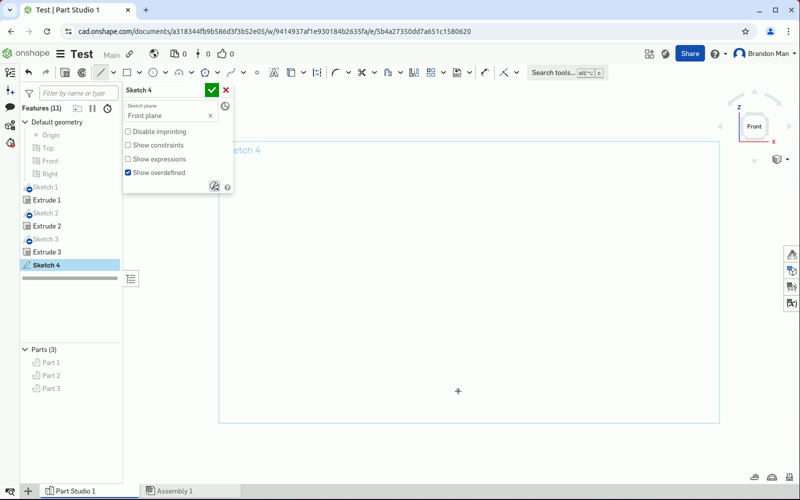
mouse_move(488, 390)
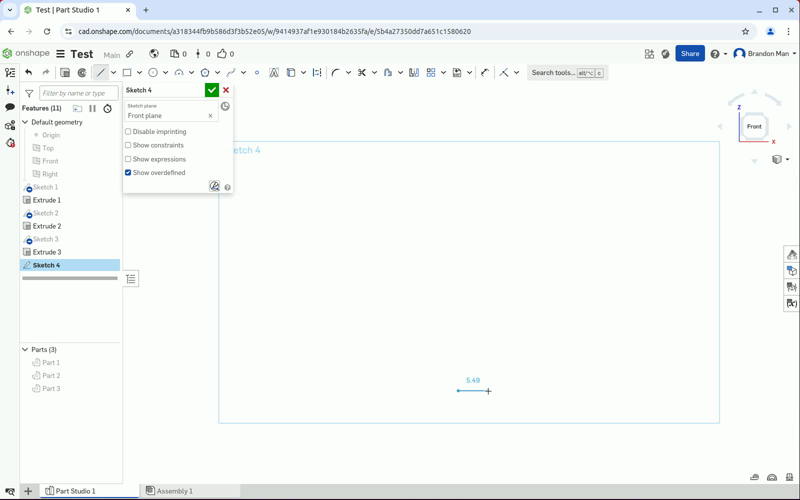
mouse_move(462, 390)
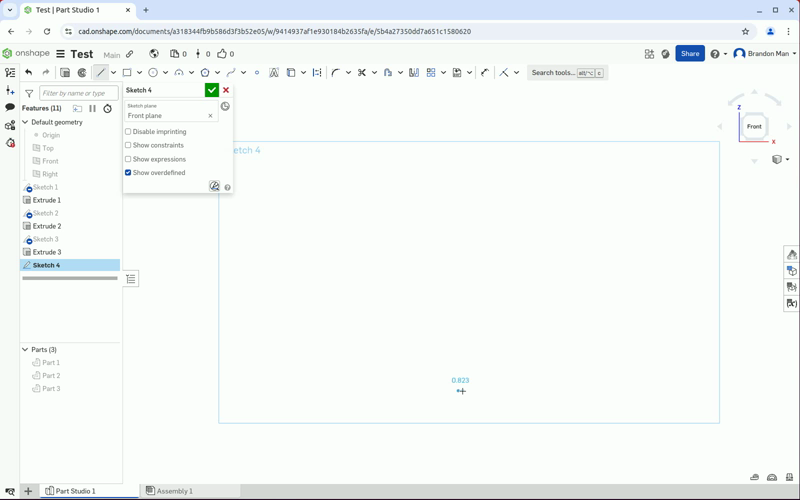
scroll(6)
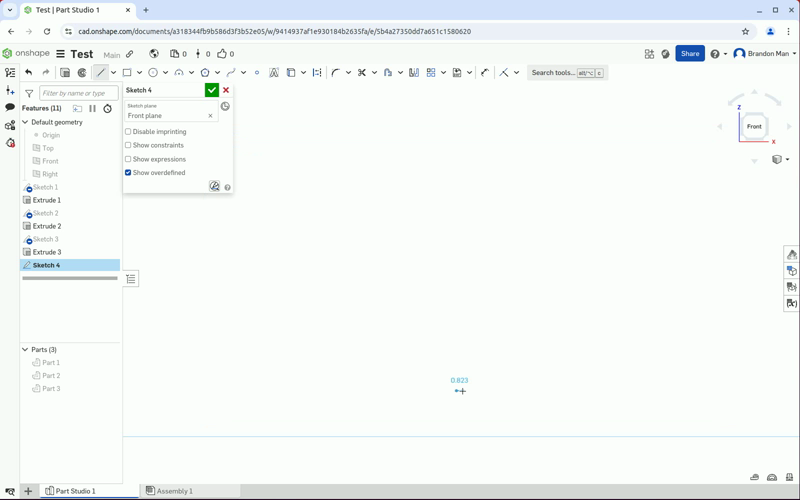
scroll(6)
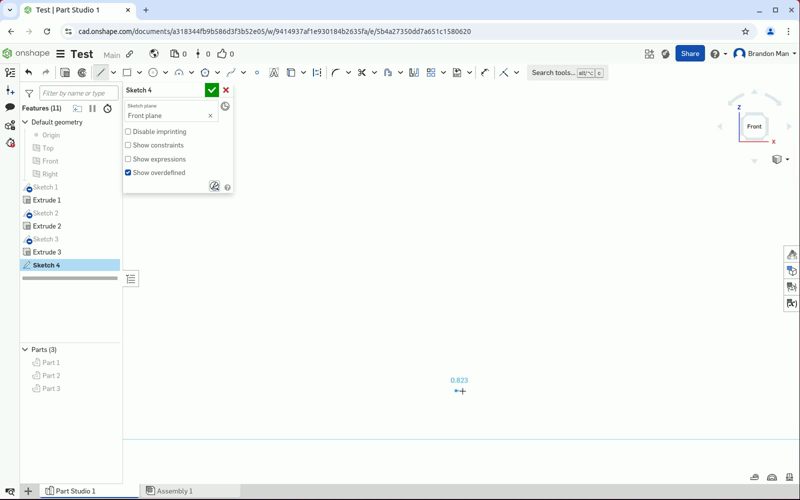
scroll(6)
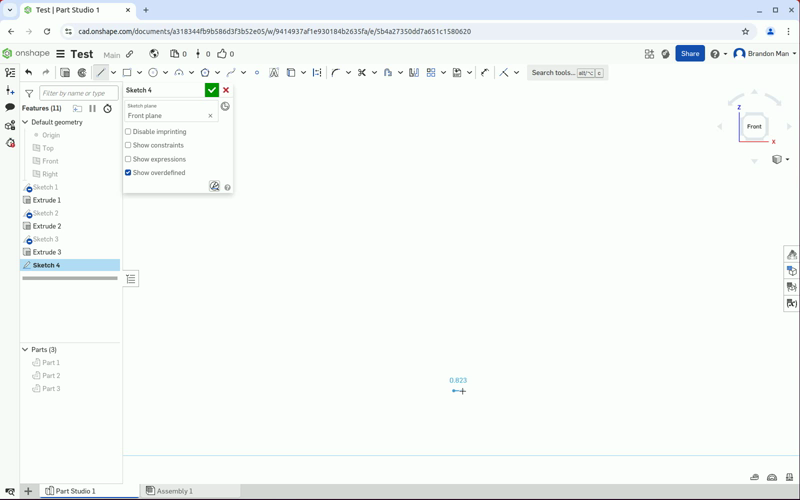
scroll(6)
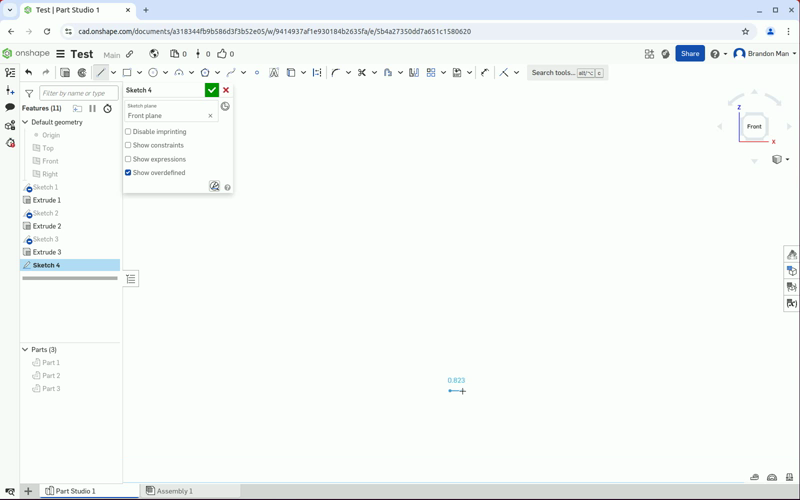
scroll(6)
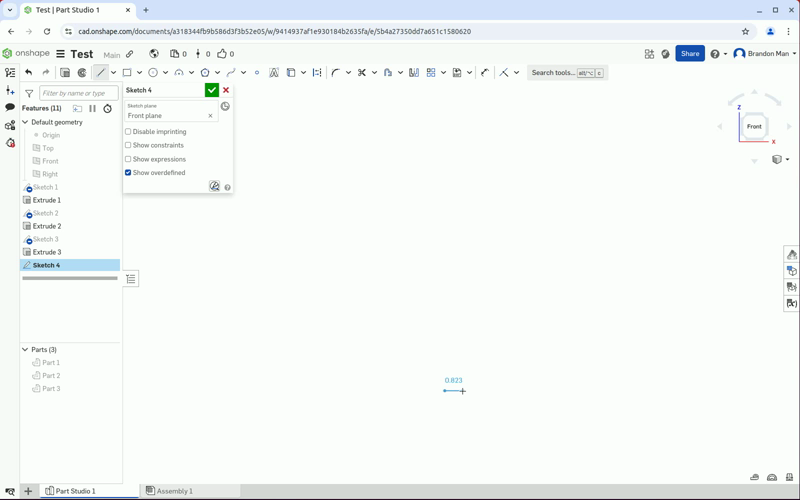
scroll(6)
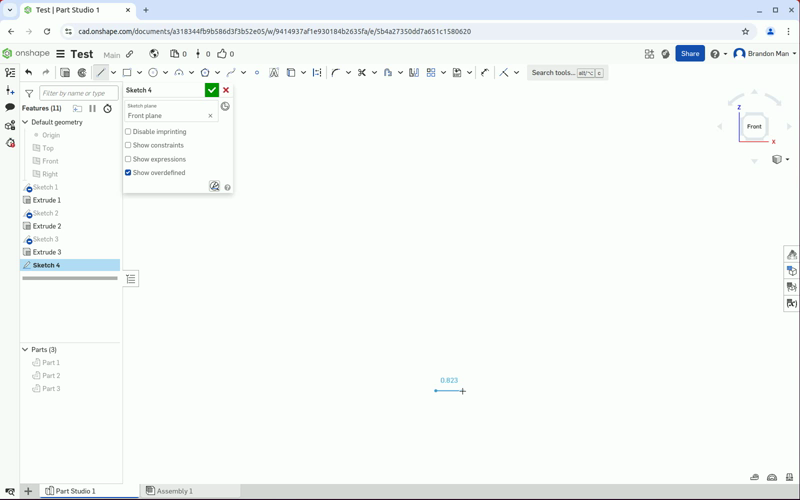
scroll(6)
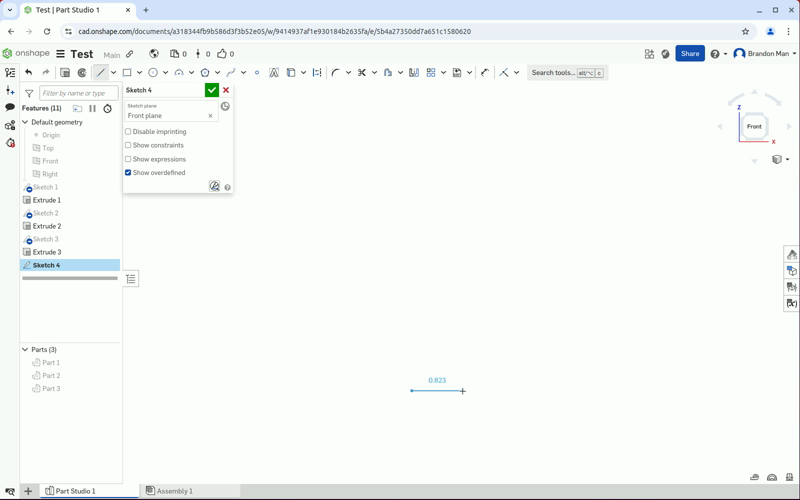
click(462, 390)
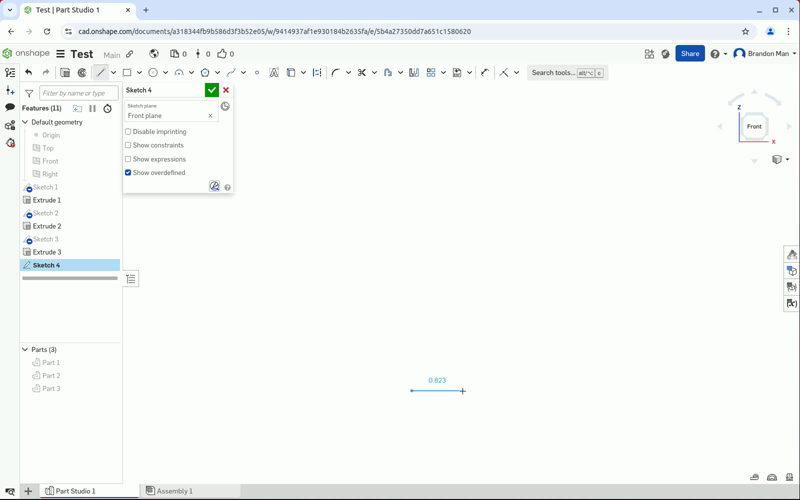
scroll(-6)
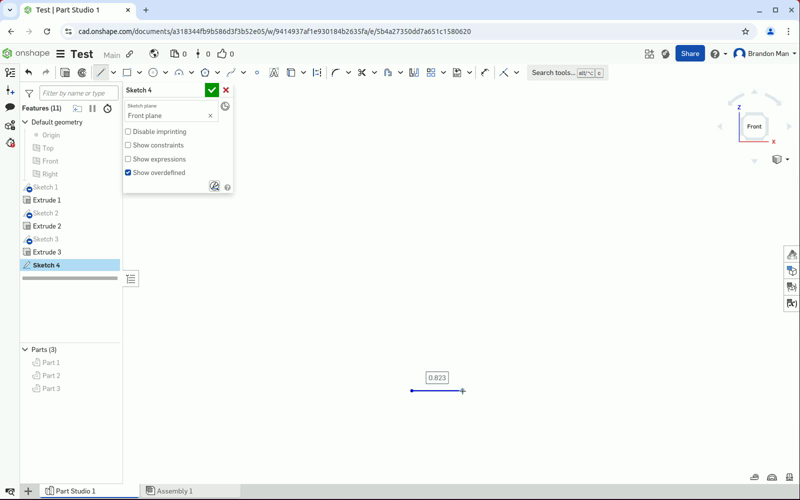
scroll(-6)
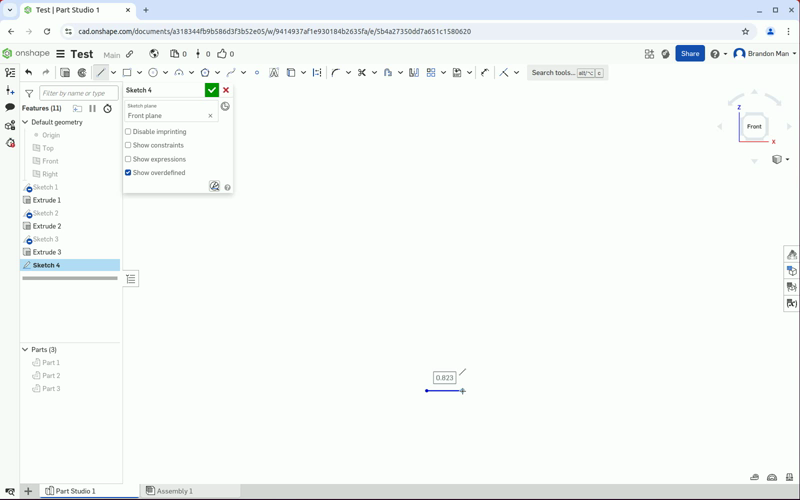
scroll(-6)
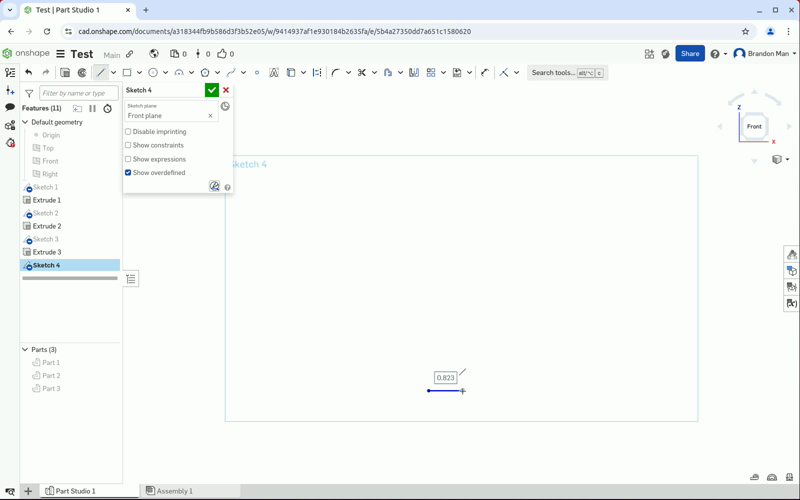
scroll(-6)
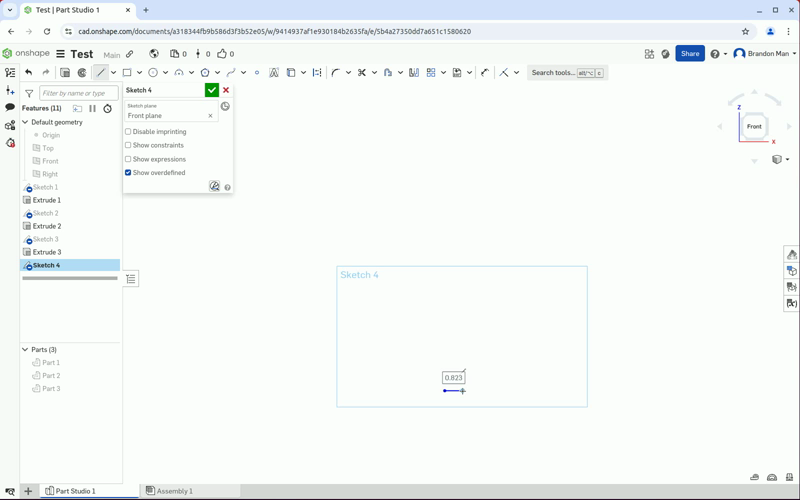
scroll(-6)
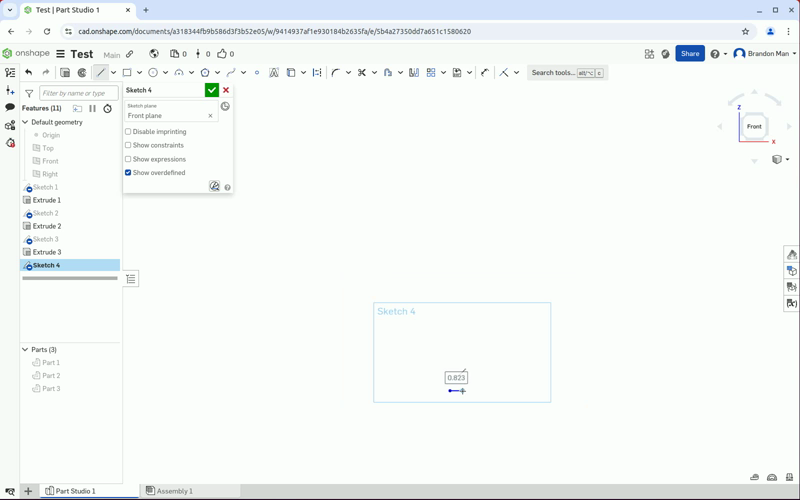
scroll(-6)
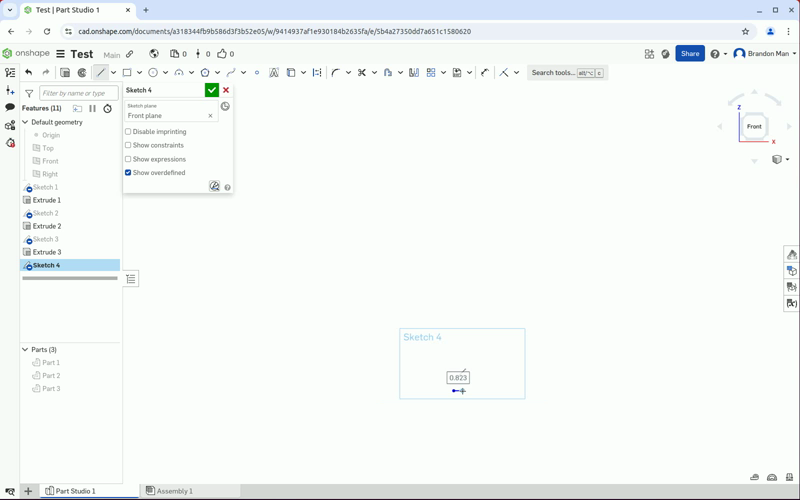
scroll(-6)
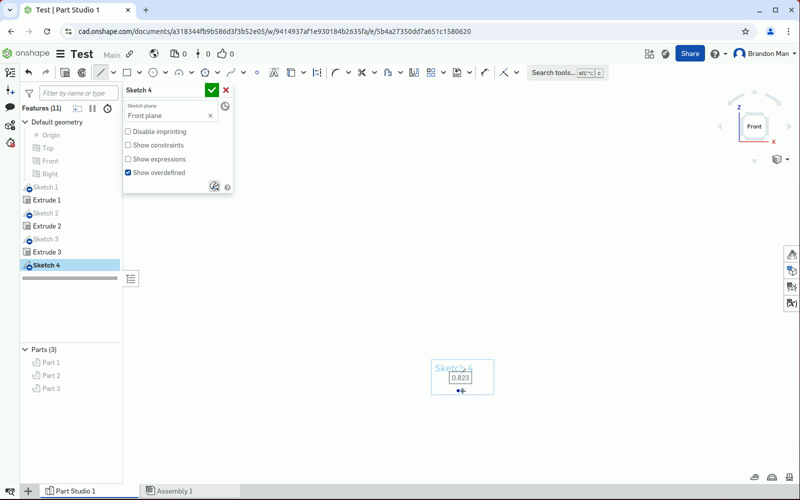
key_up(shift)
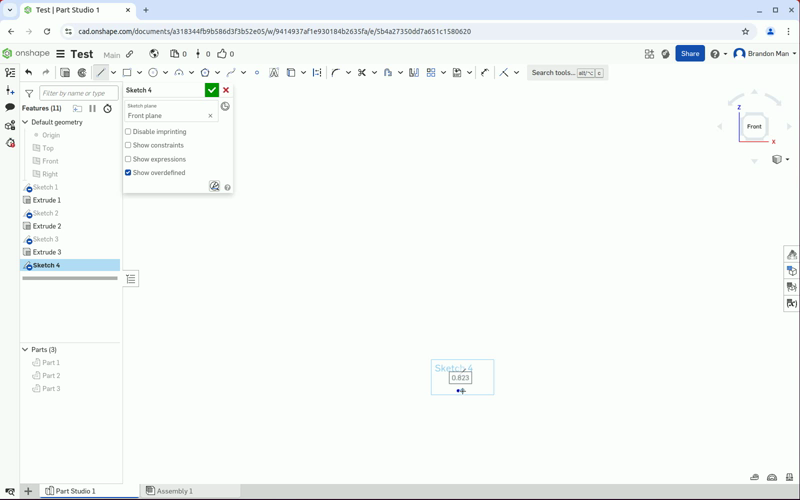
key_down(shift)
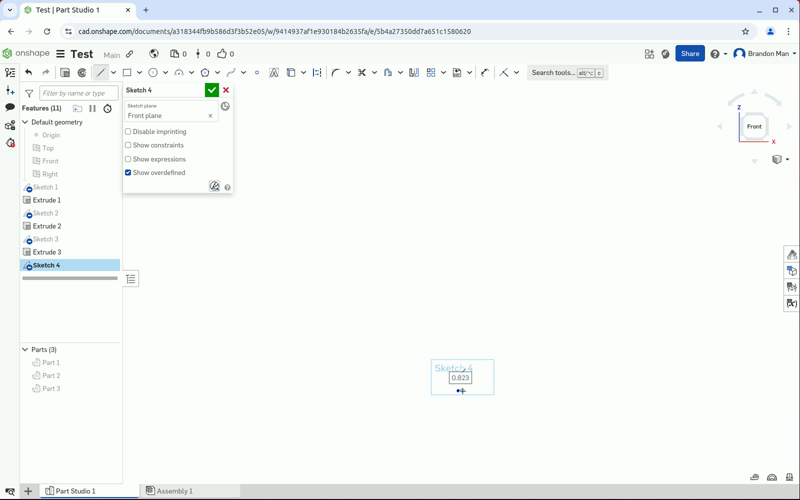
mouse_move(462, 286)
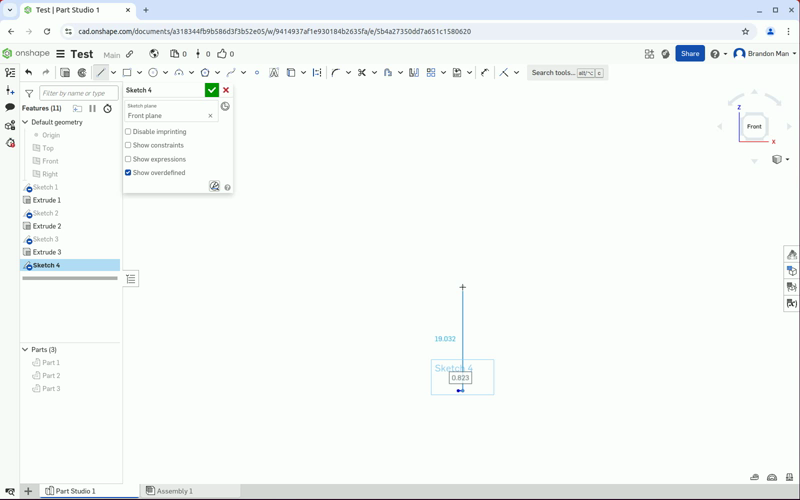
click(462, 286)
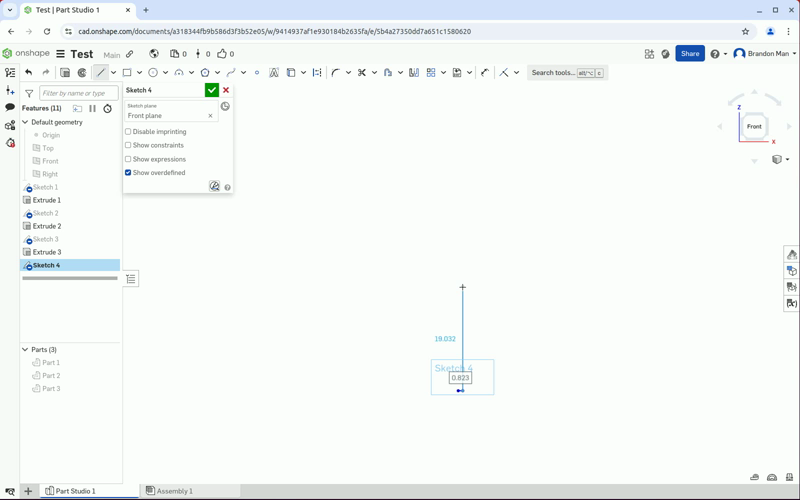
key_up(shift)
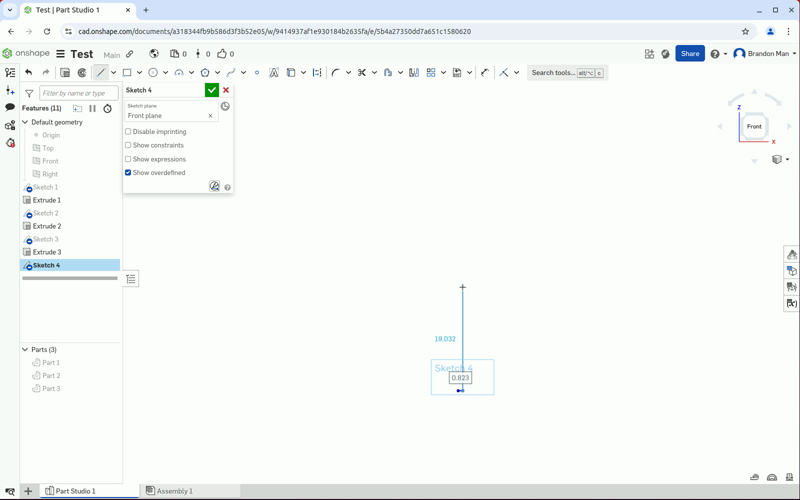
key_down(shift)
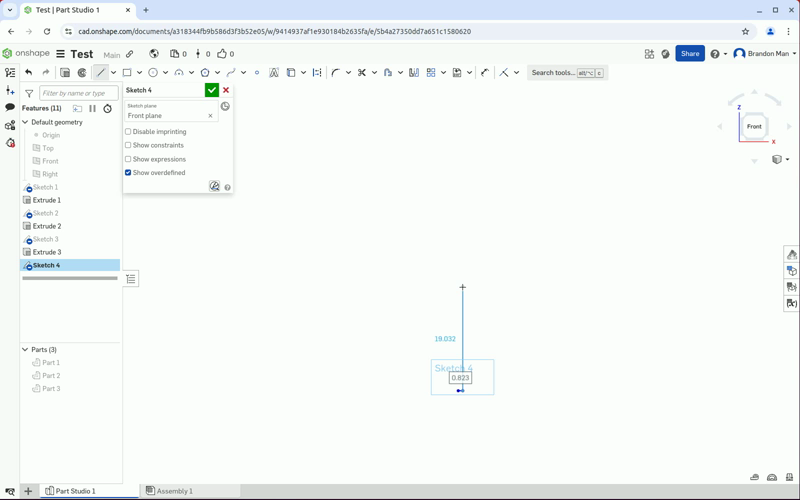
mouse_move(492, 286)
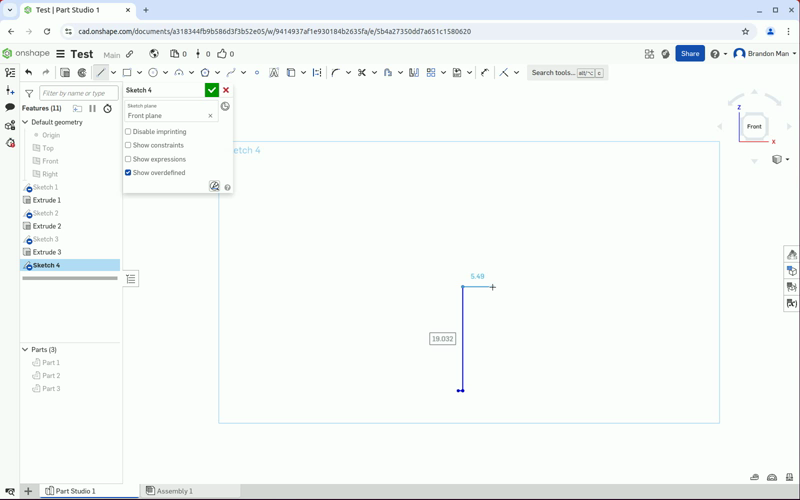
mouse_move(462, 280)
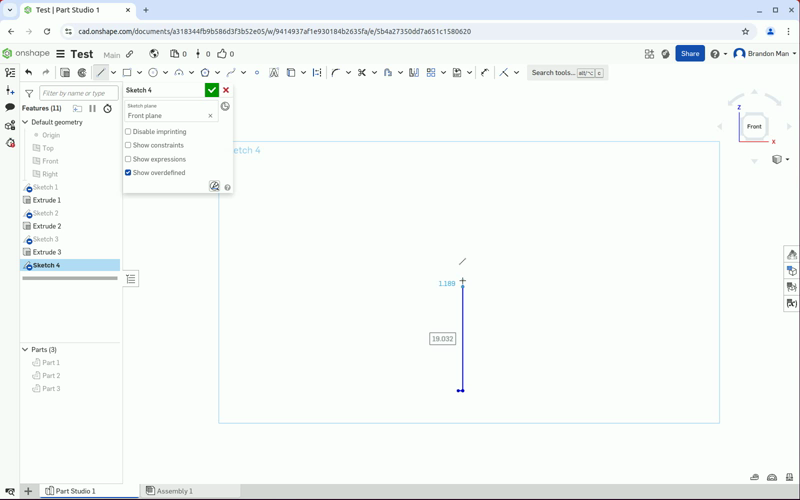
scroll(6)
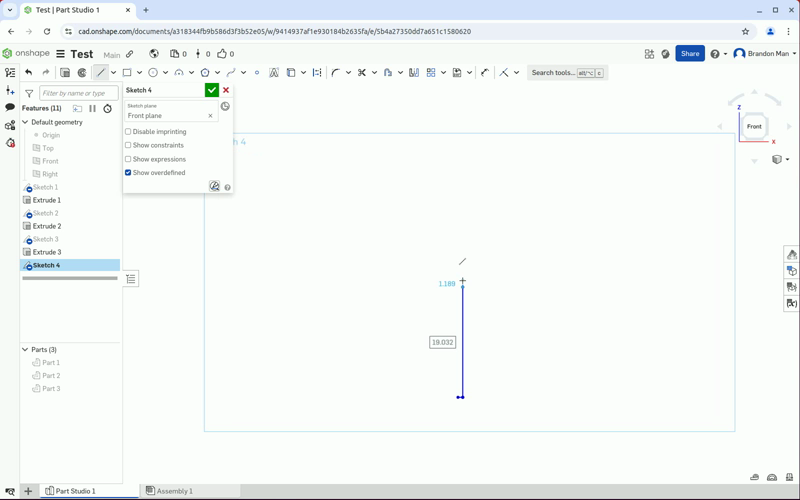
scroll(6)
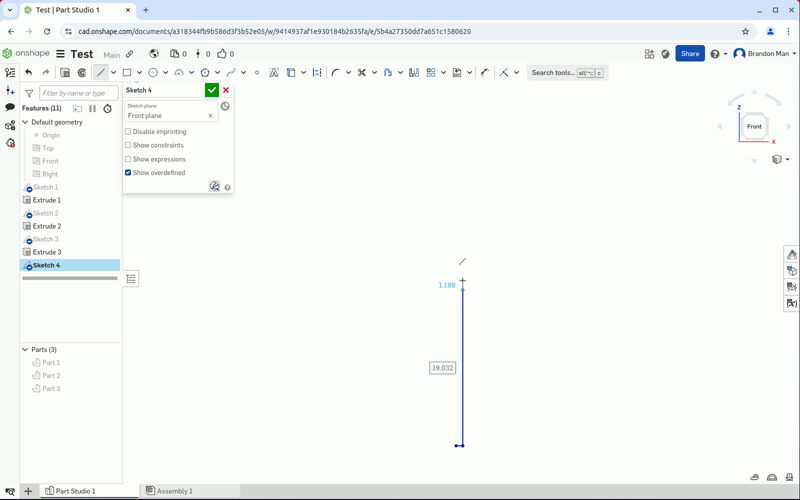
scroll(6)
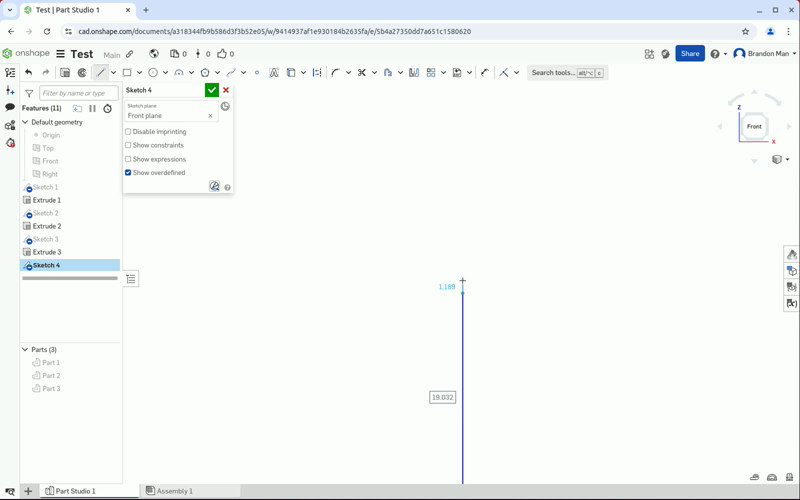
scroll(6)
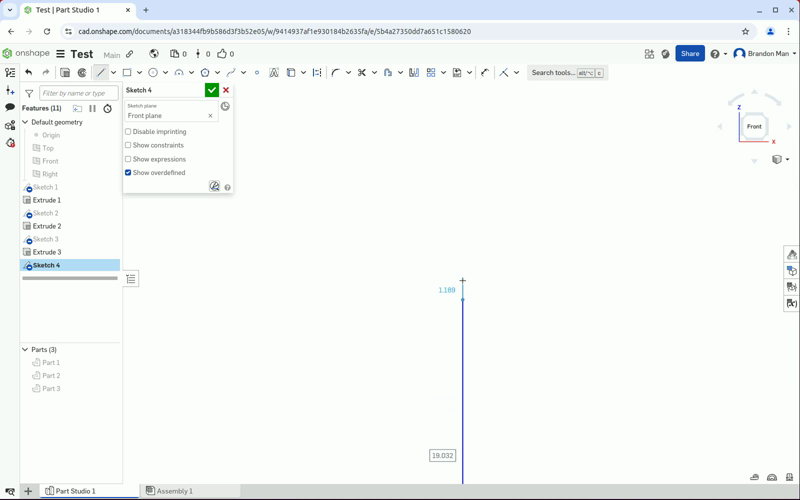
scroll(6)
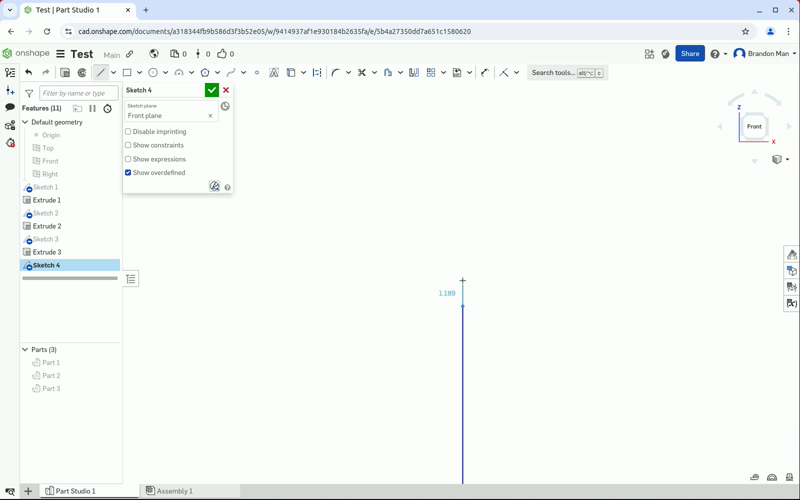
scroll(6)
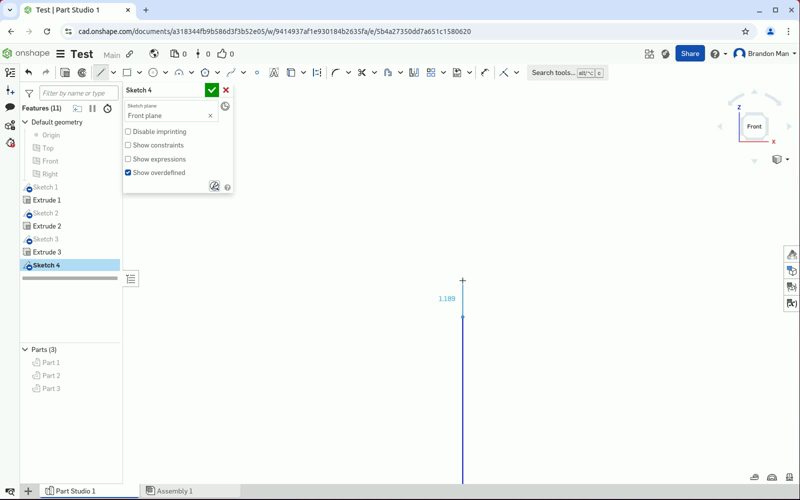
scroll(6)
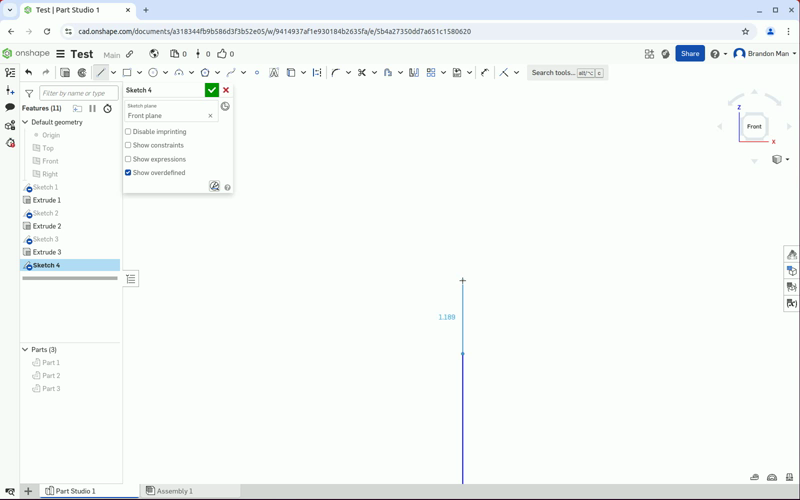
click(462, 280)
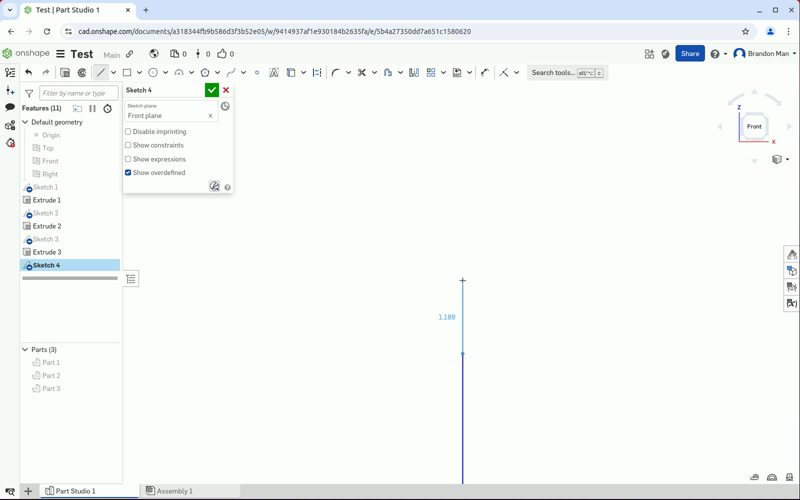
scroll(-6)
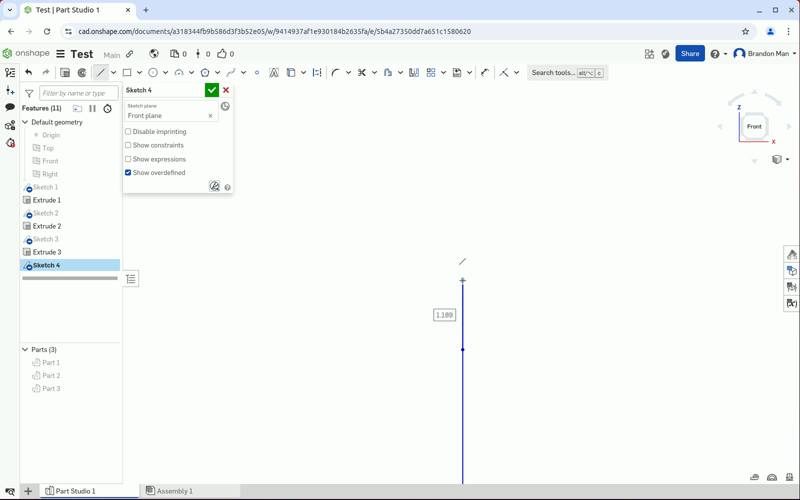
scroll(-6)
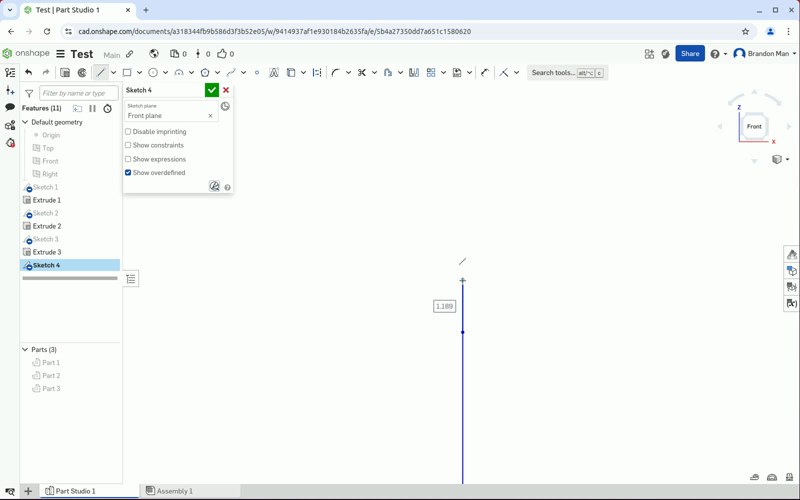
scroll(-6)
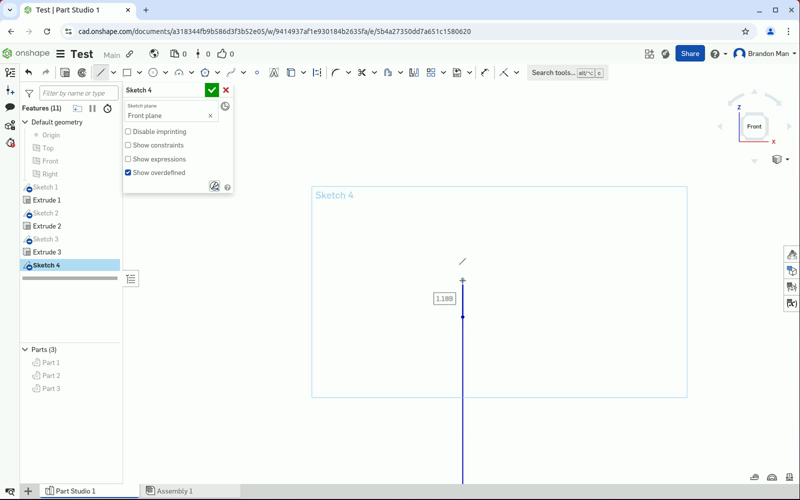
scroll(-6)
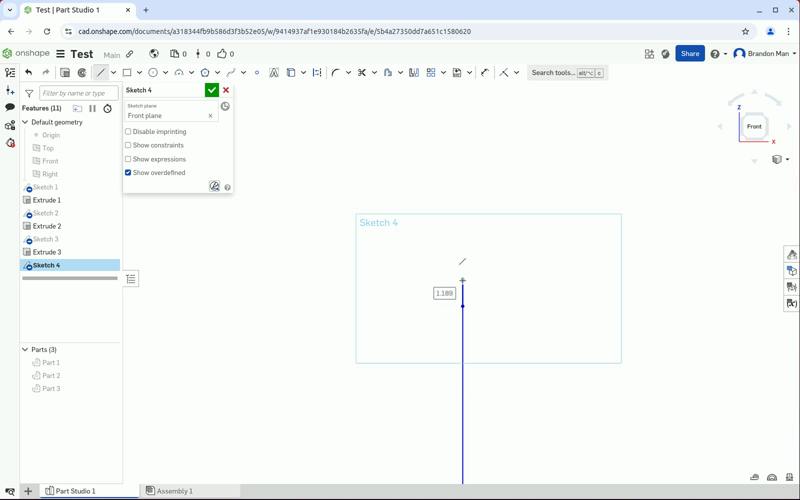
scroll(-6)
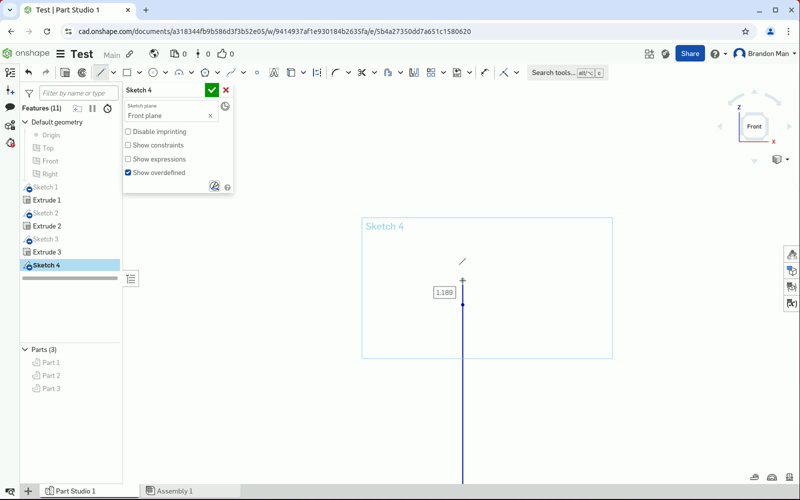
scroll(-6)
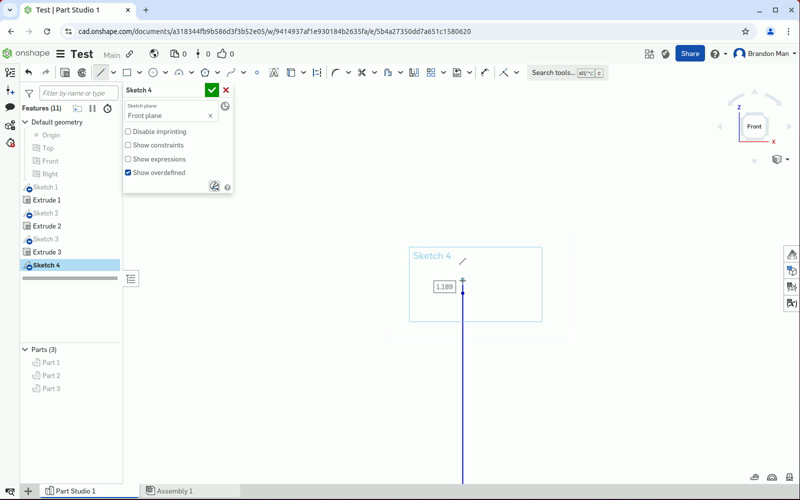
scroll(-6)
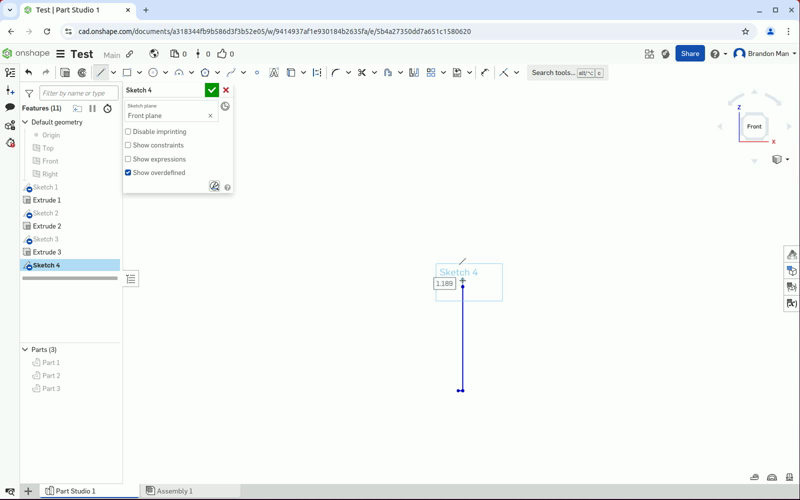
key_up(shift)
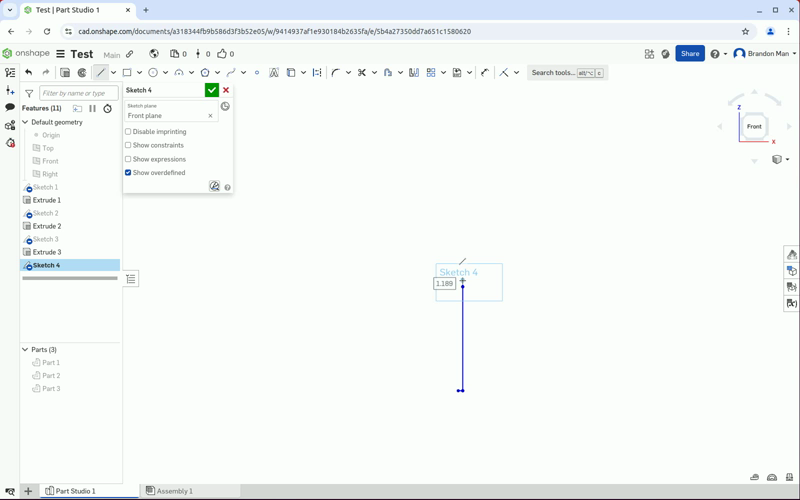
key_down(shift)
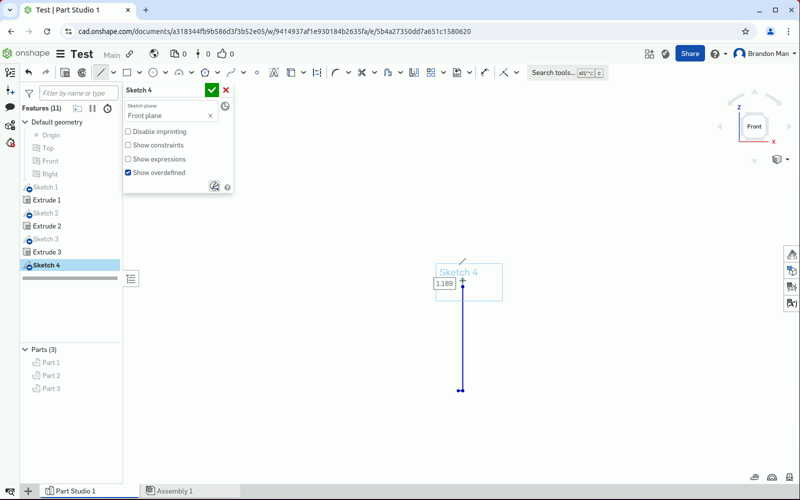
mouse_move(462, 176)
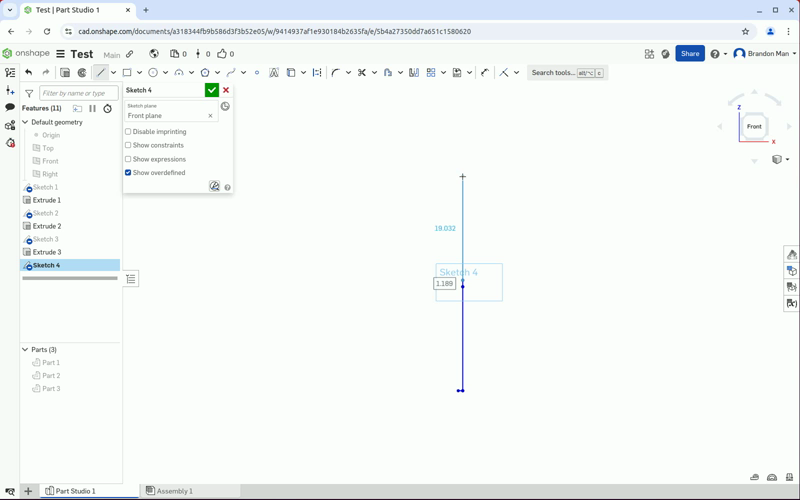
click(462, 176)
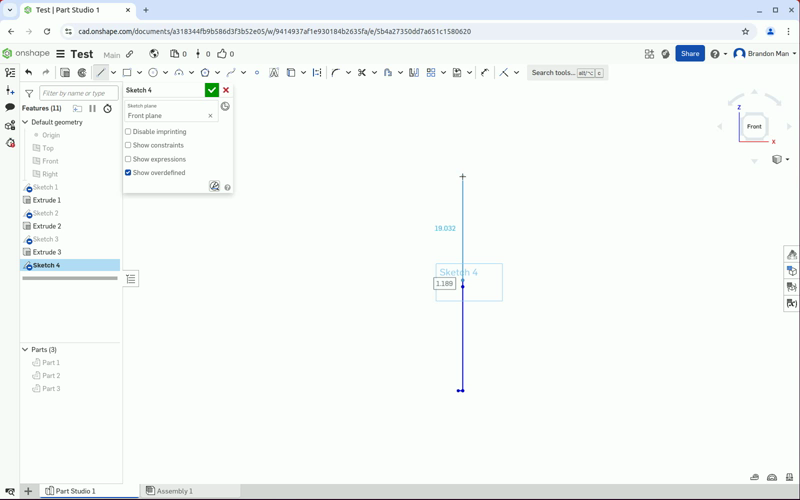
key_up(shift)
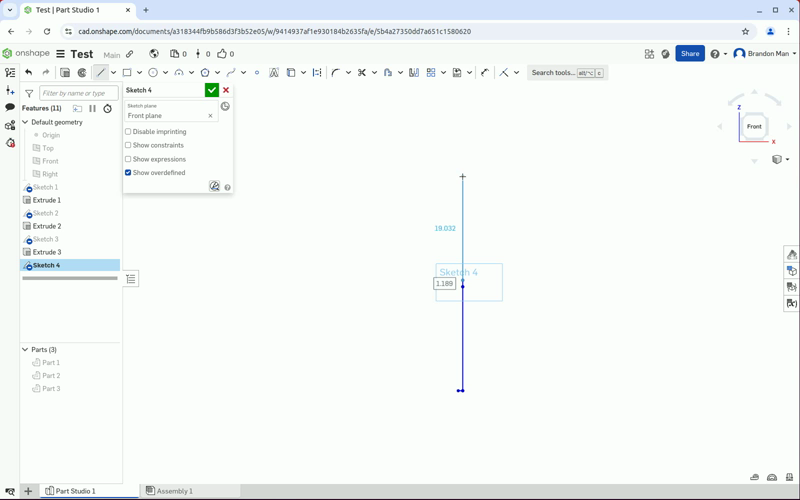
key_down(shift)
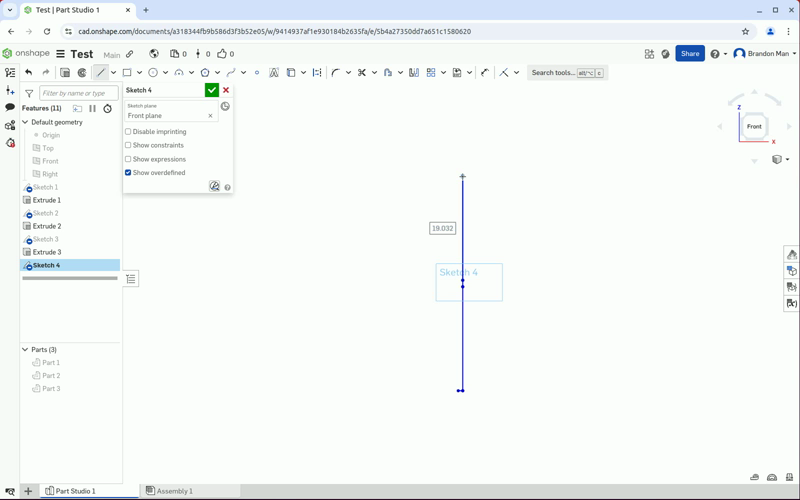
mouse_move(492, 176)
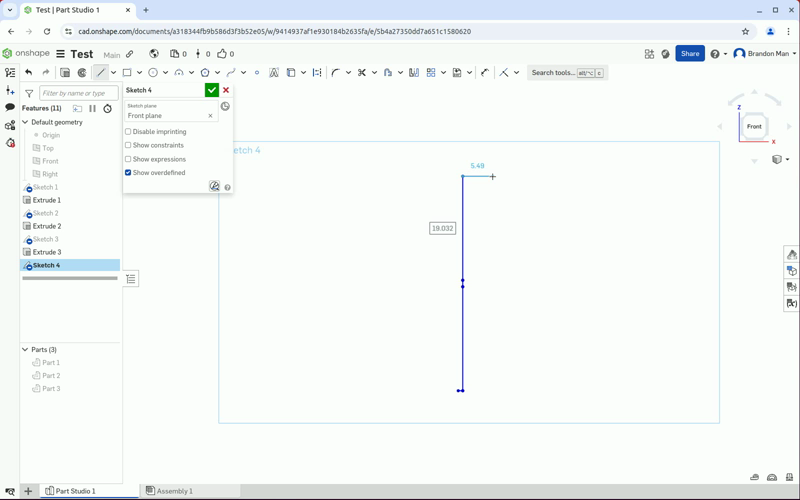
mouse_move(458, 176)
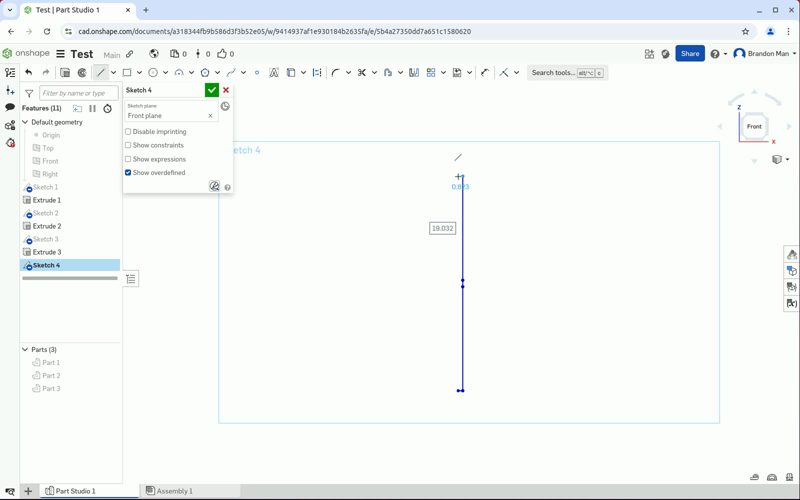
scroll(6)
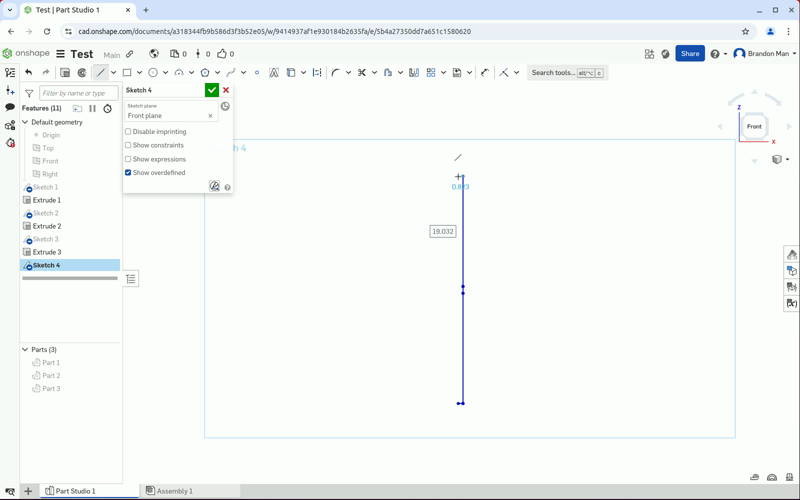
scroll(6)
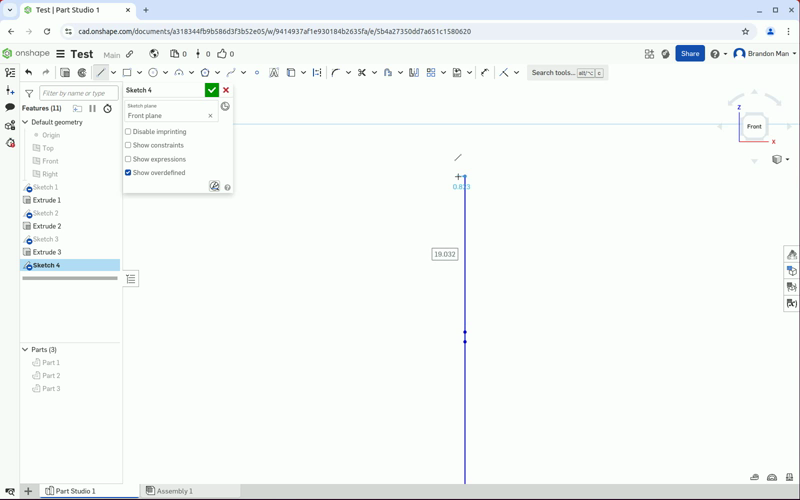
scroll(6)
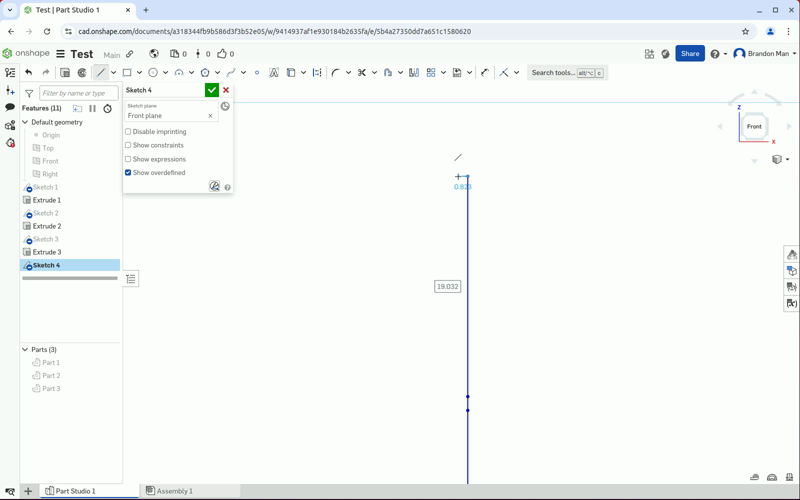
scroll(6)
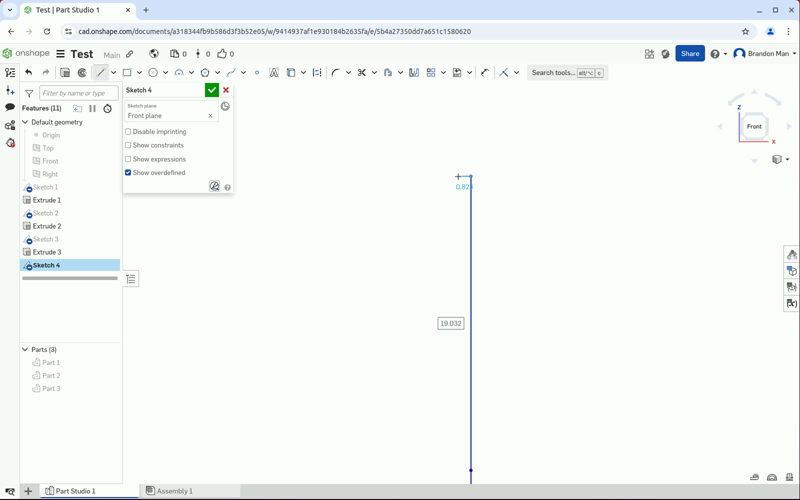
scroll(6)
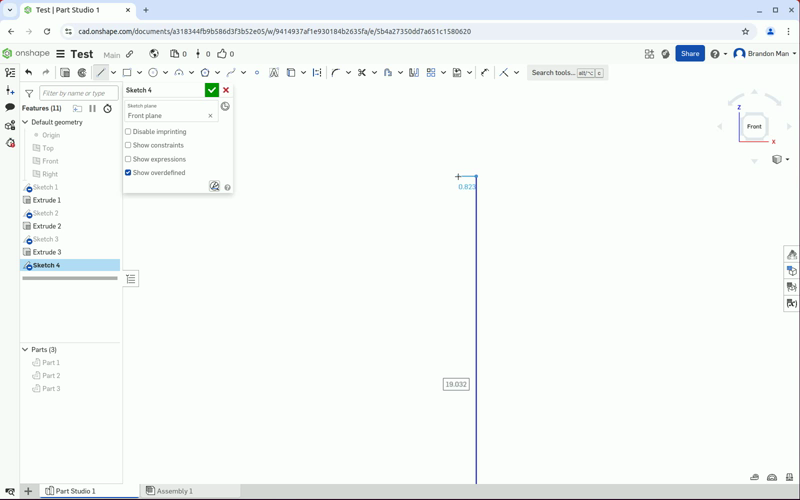
scroll(6)
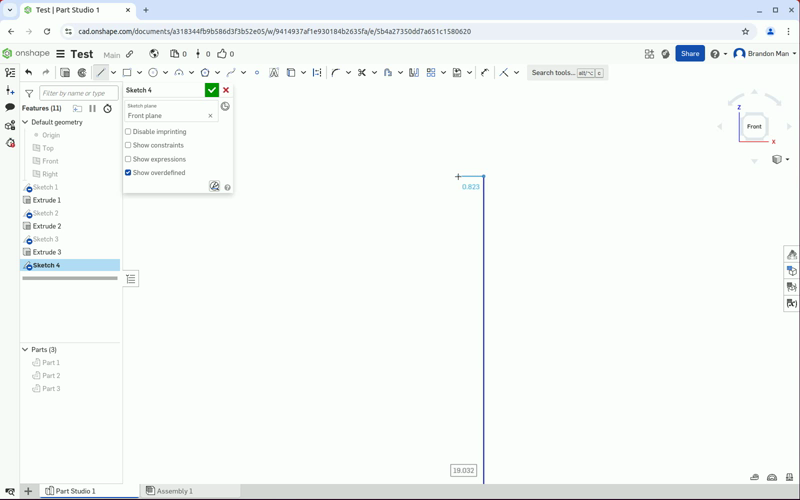
scroll(6)
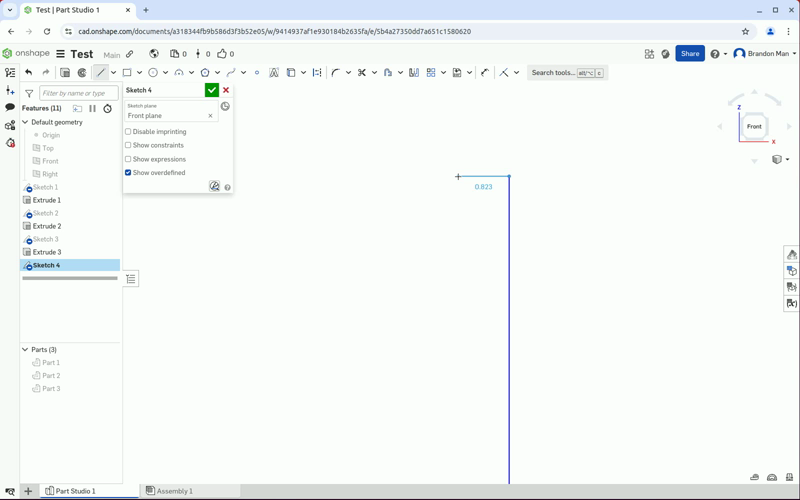
click(458, 176)
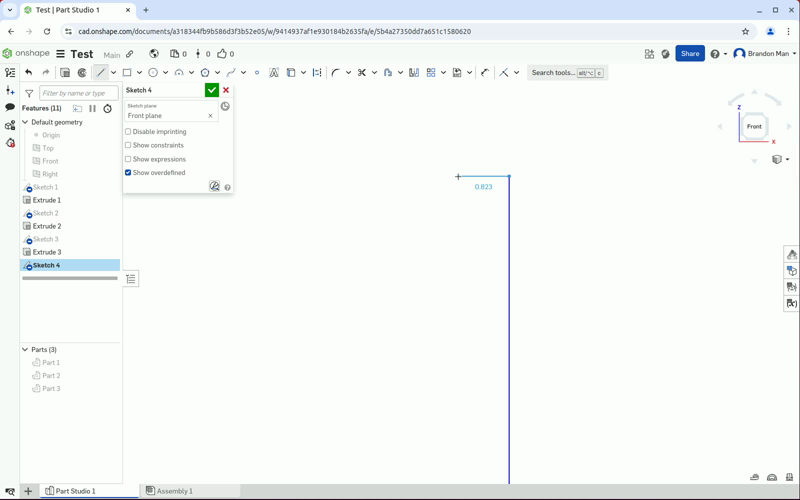
scroll(-6)
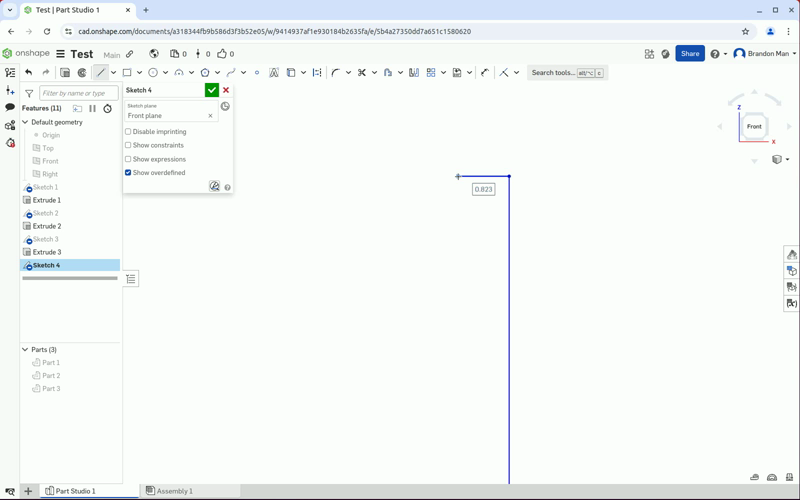
scroll(-6)
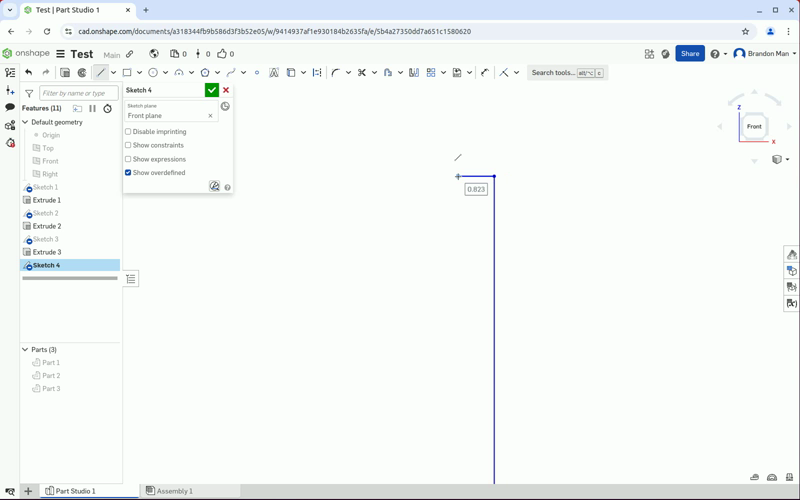
scroll(-6)
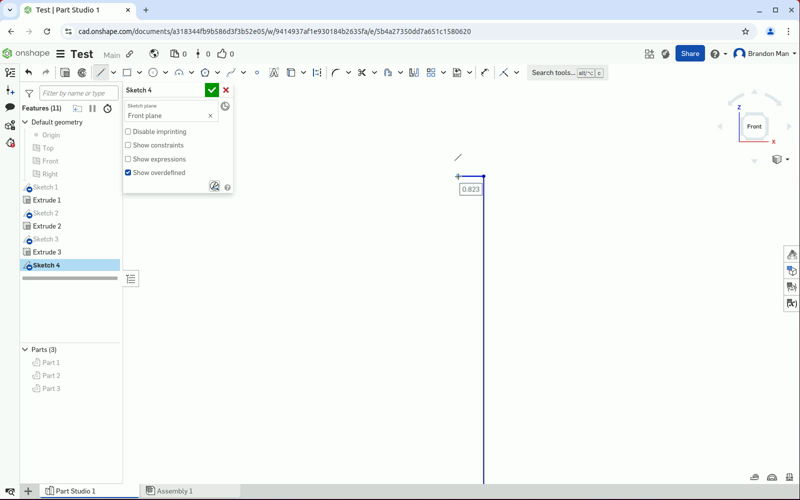
scroll(-6)
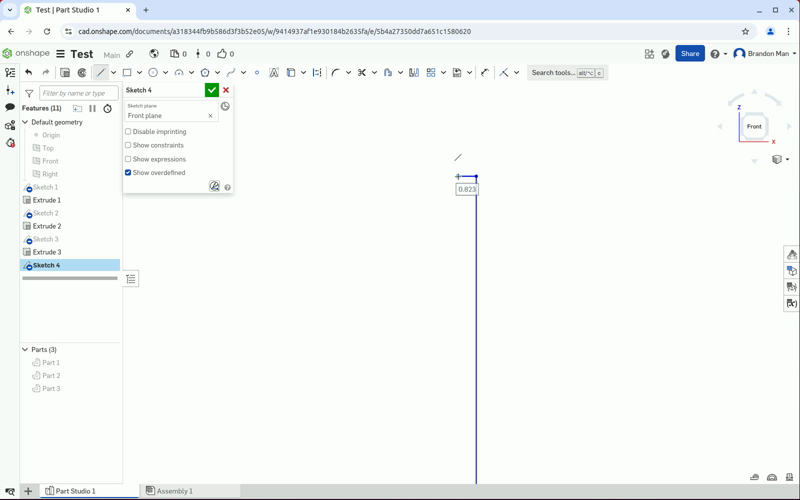
scroll(-6)
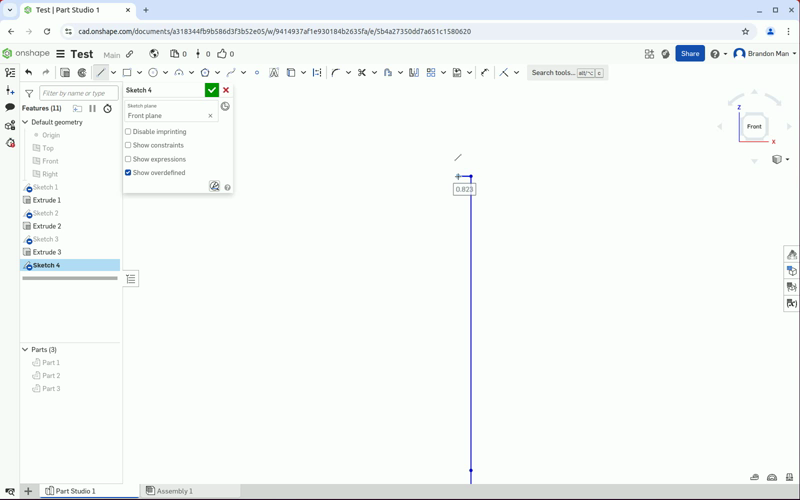
scroll(-6)
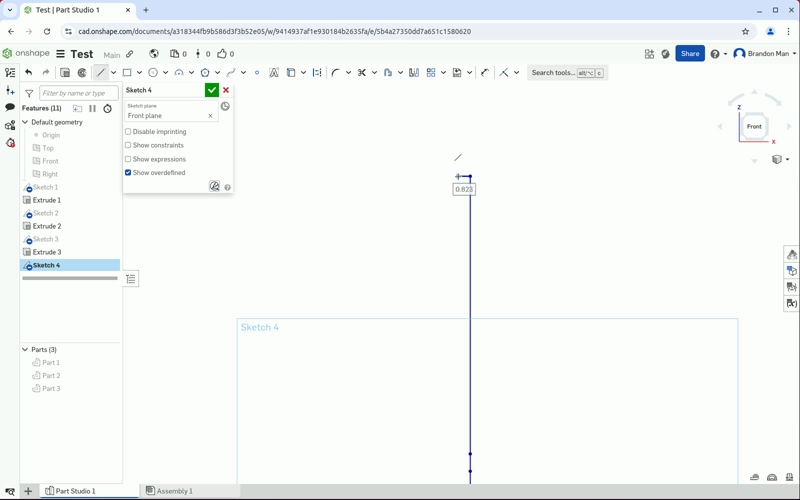
scroll(-6)
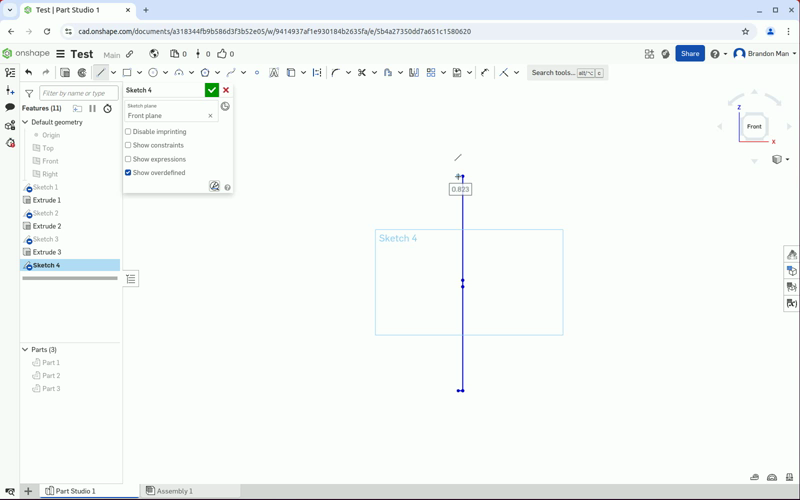
key_up(shift)
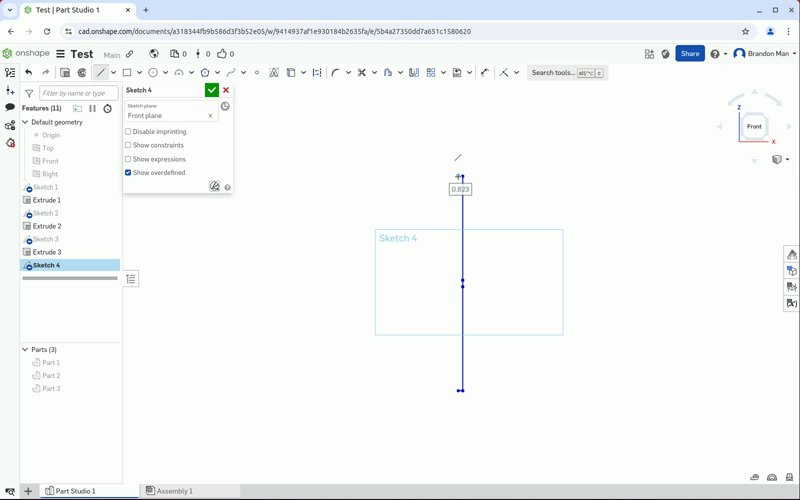
key_down(shift)
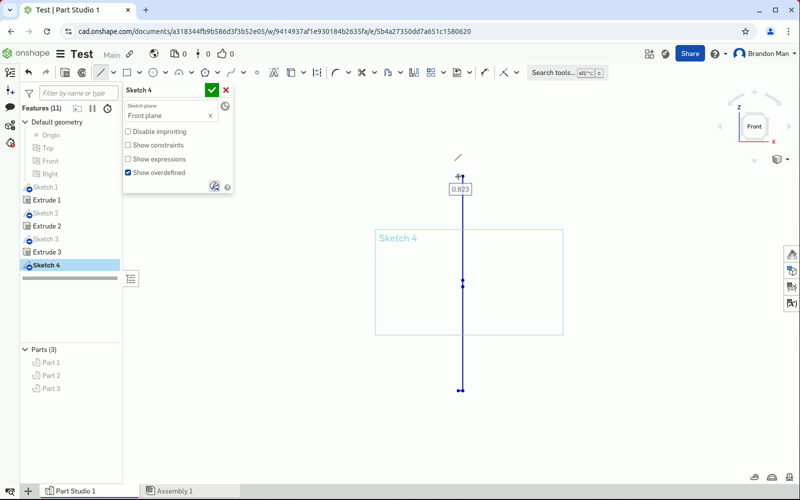
mouse_move(458, 280)
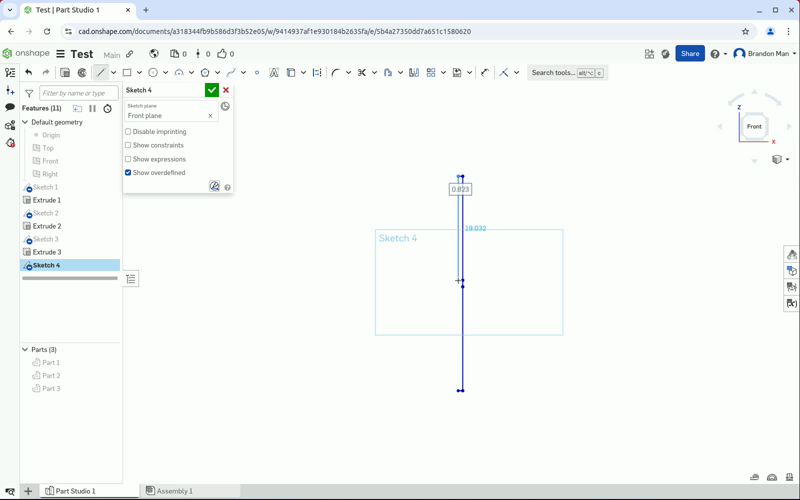
scroll(6)
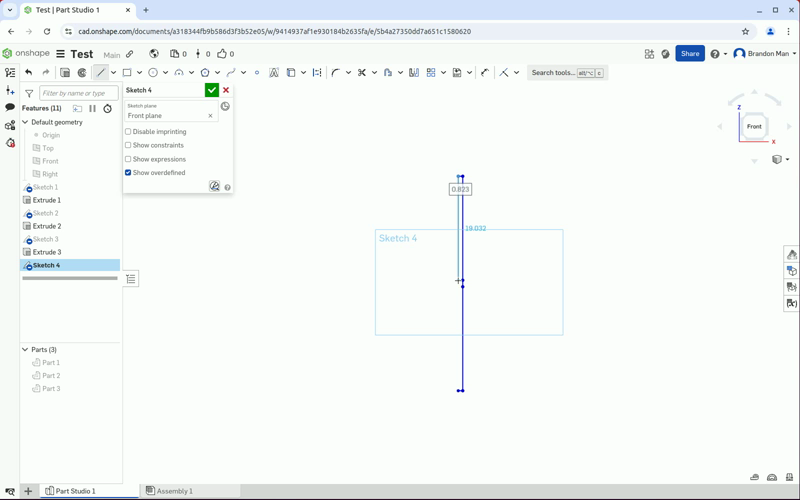
scroll(6)
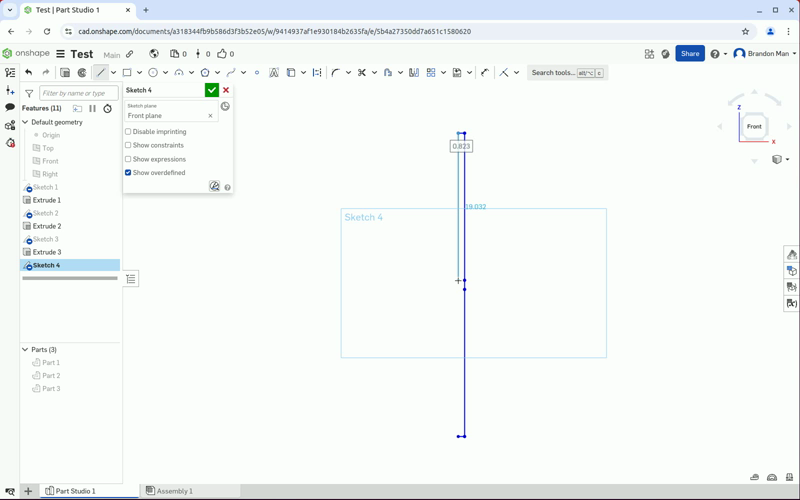
scroll(6)
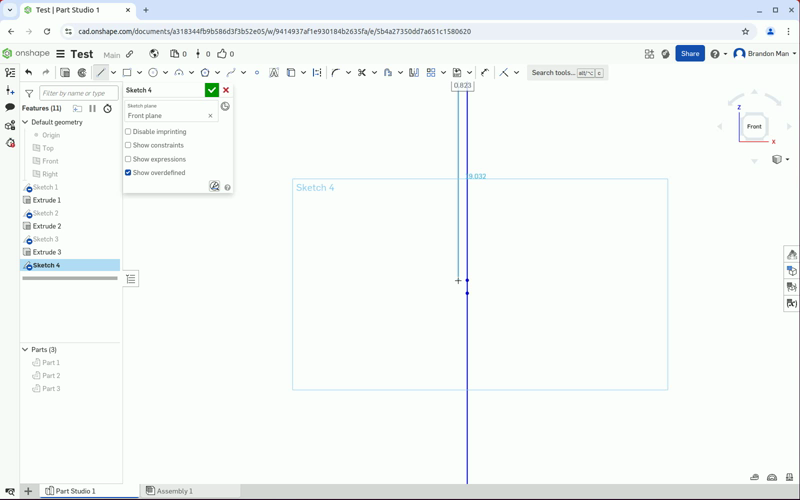
scroll(6)
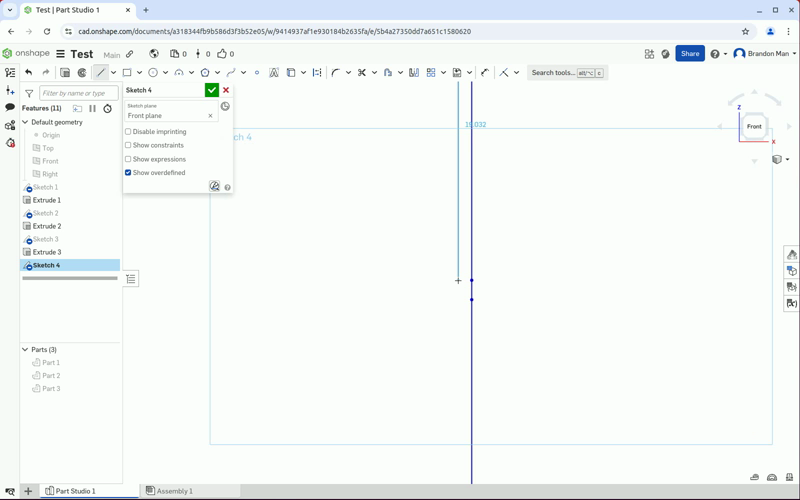
scroll(6)
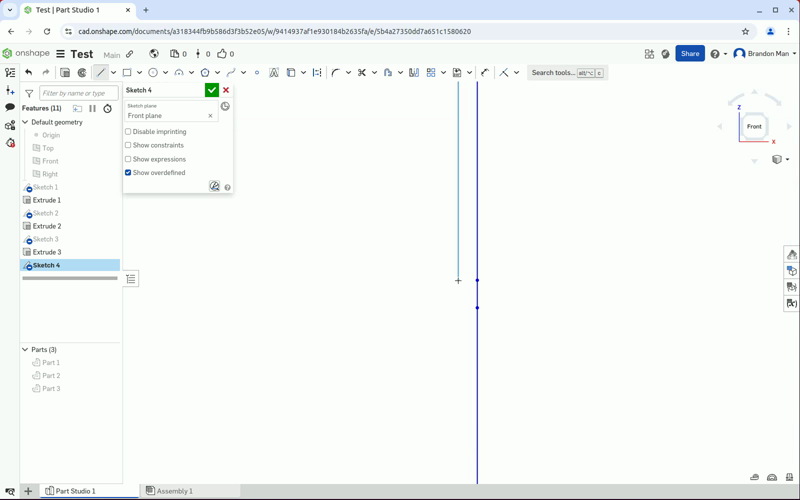
scroll(6)
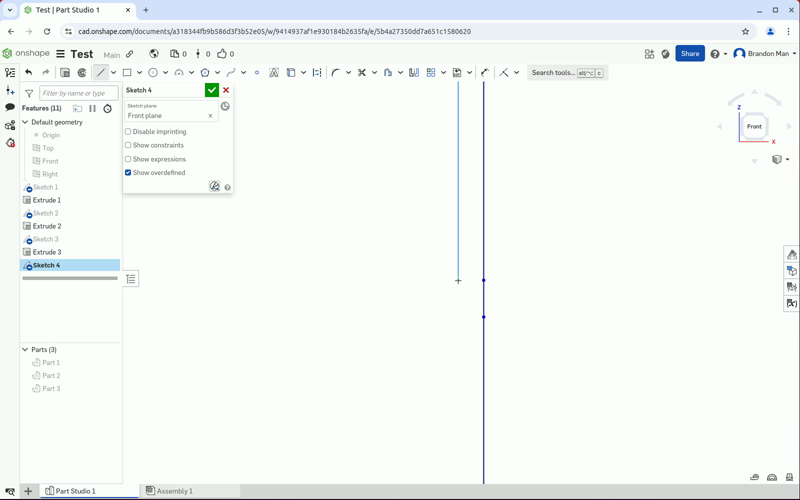
scroll(6)
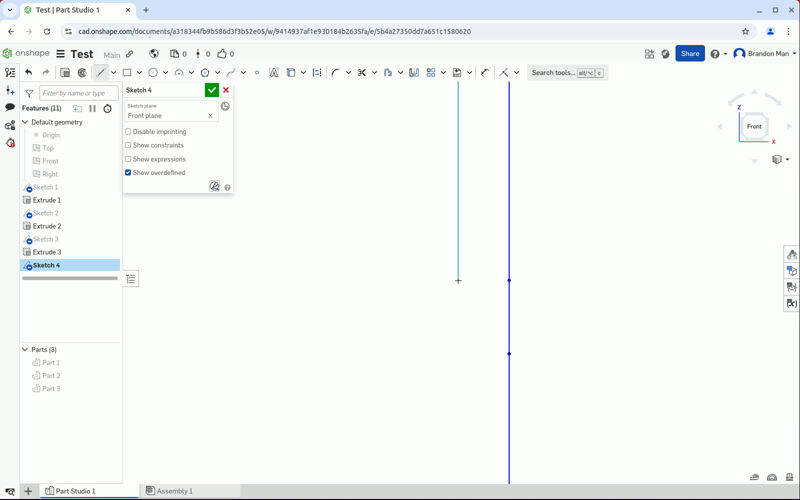
click(458, 280)
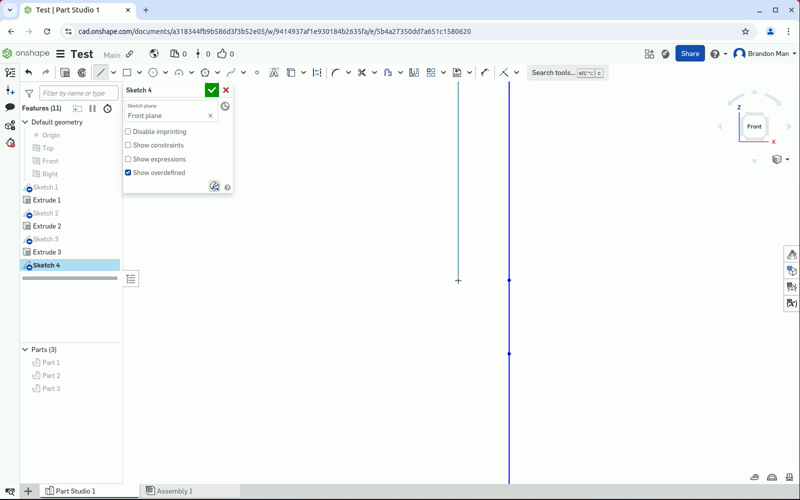
scroll(-6)
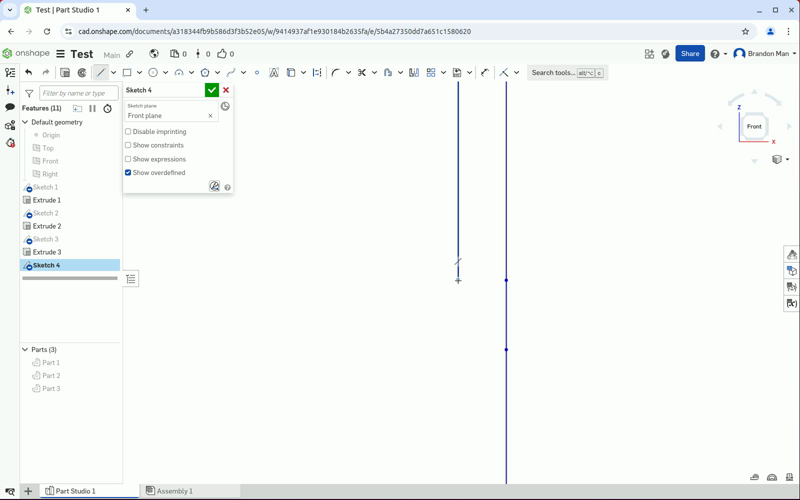
scroll(-6)
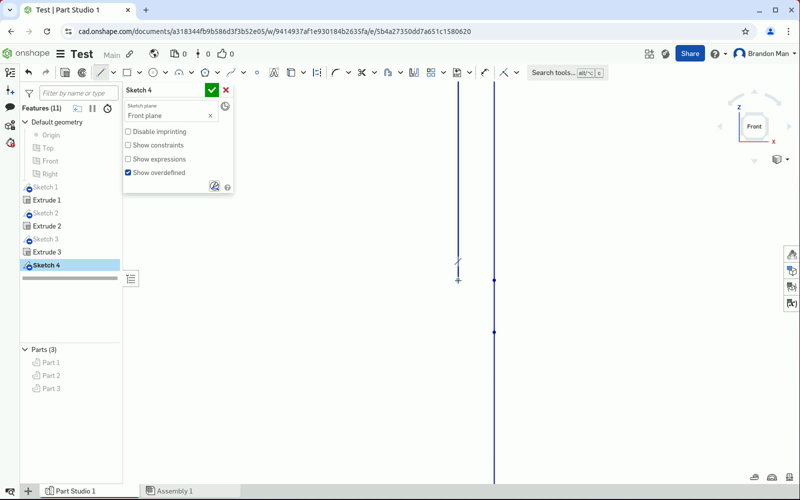
scroll(-6)
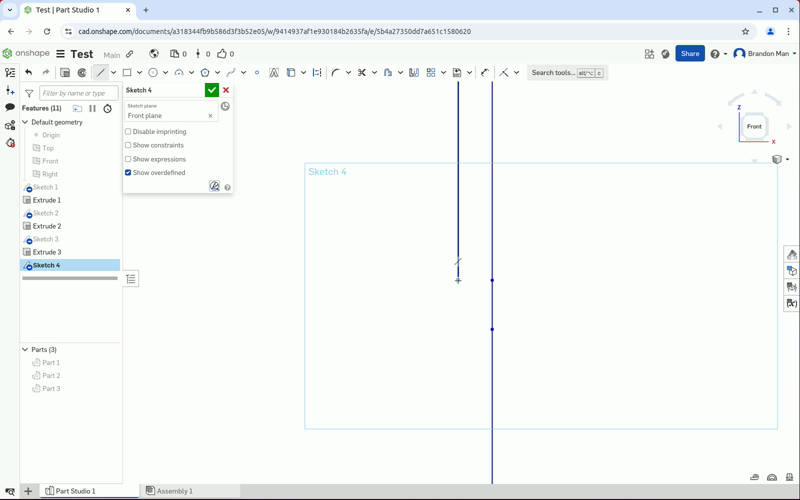
scroll(-6)
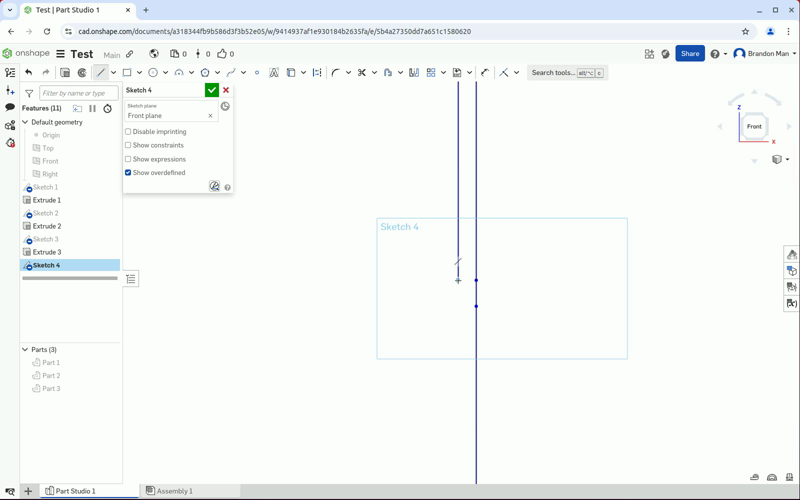
scroll(-6)
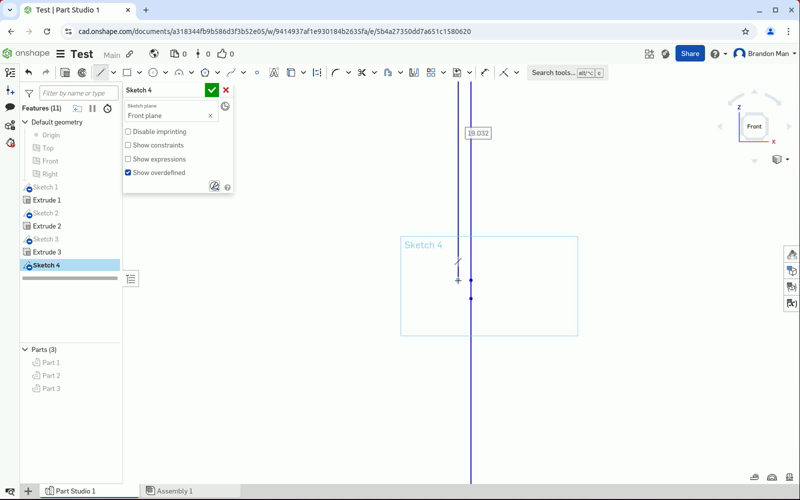
scroll(-6)
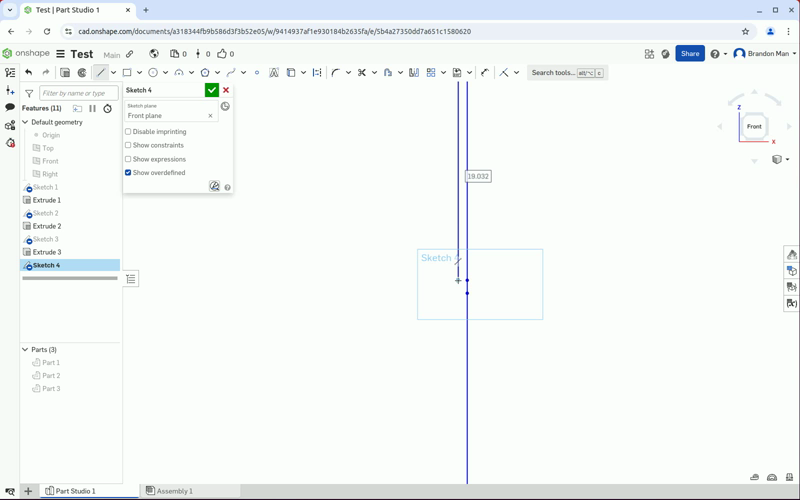
scroll(-6)
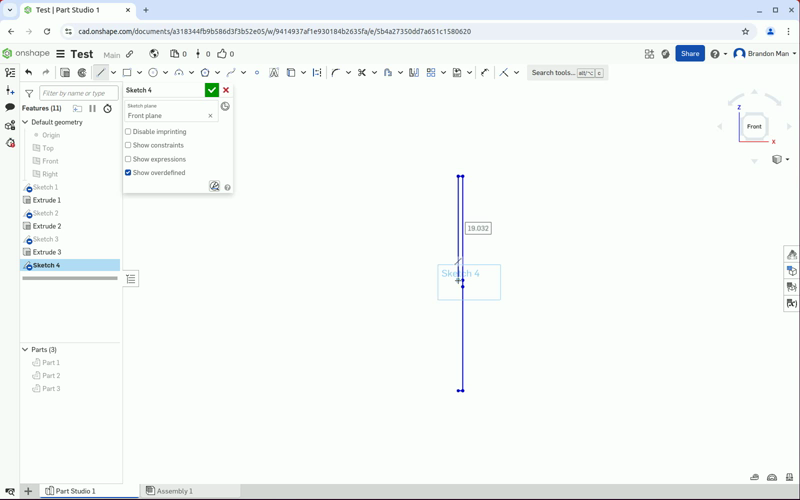
key_up(shift)
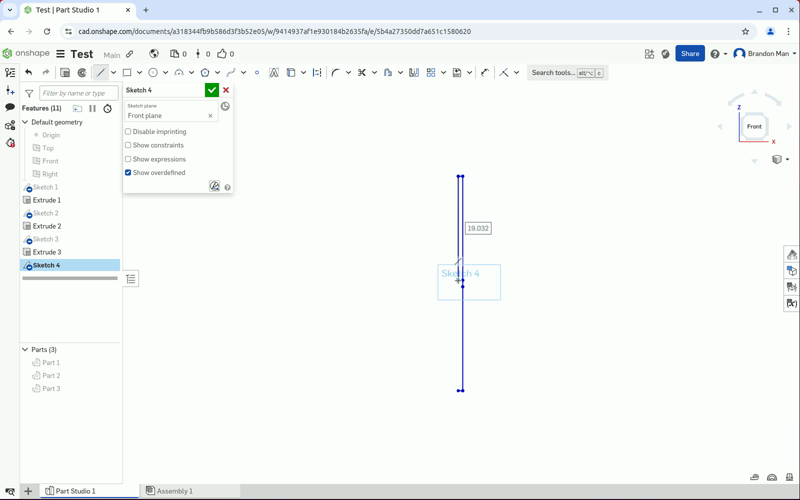
key_down(shift)
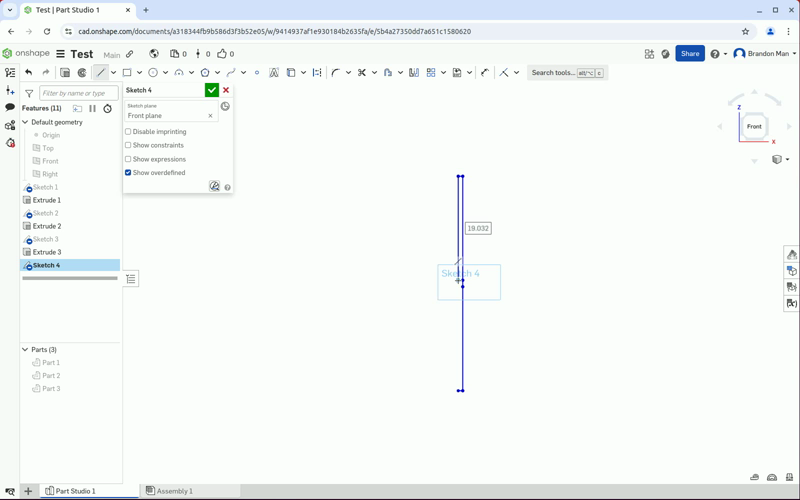
mouse_move(488, 280)
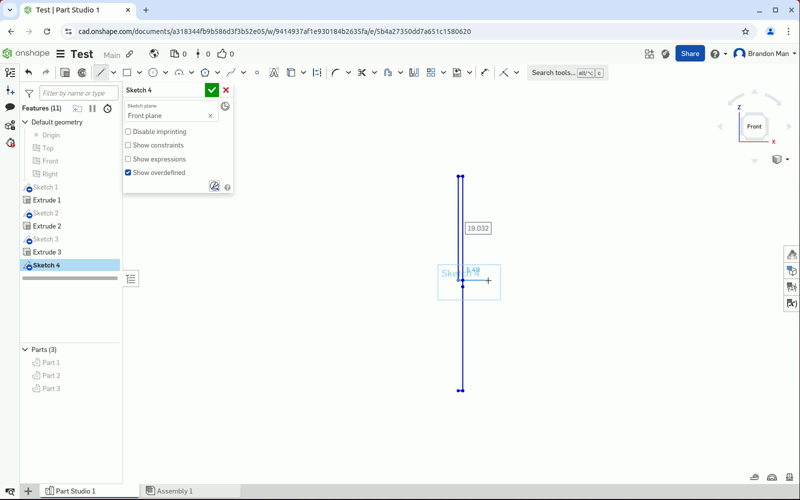
mouse_move(458, 286)
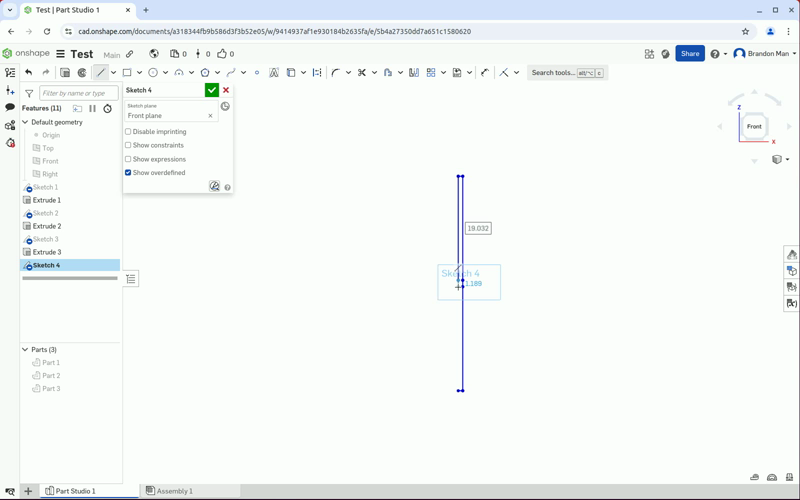
scroll(6)
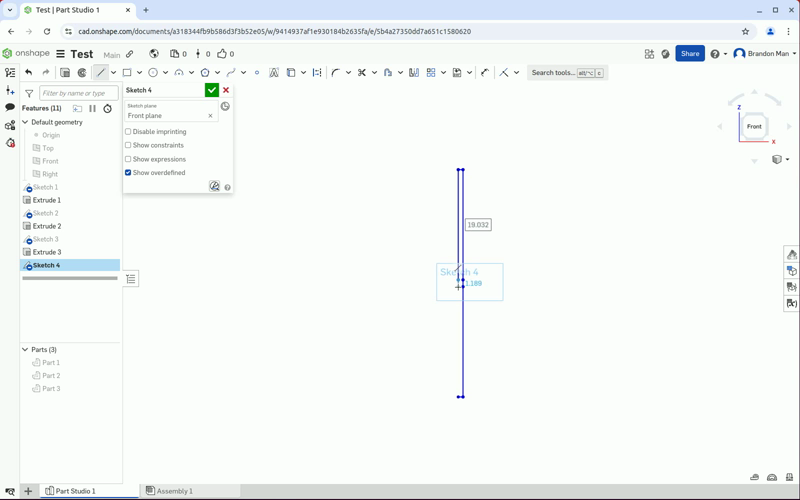
scroll(6)
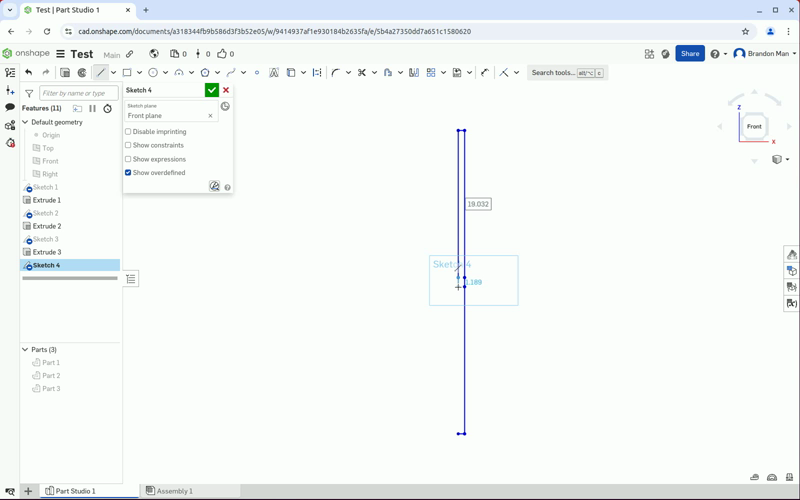
scroll(6)
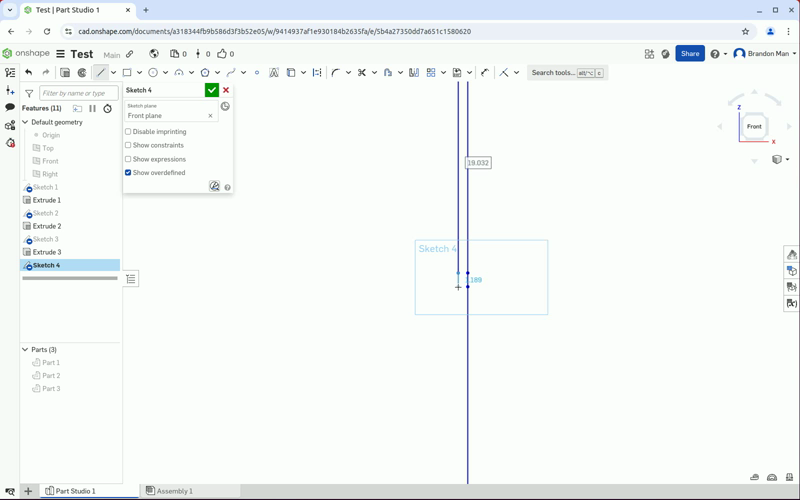
scroll(6)
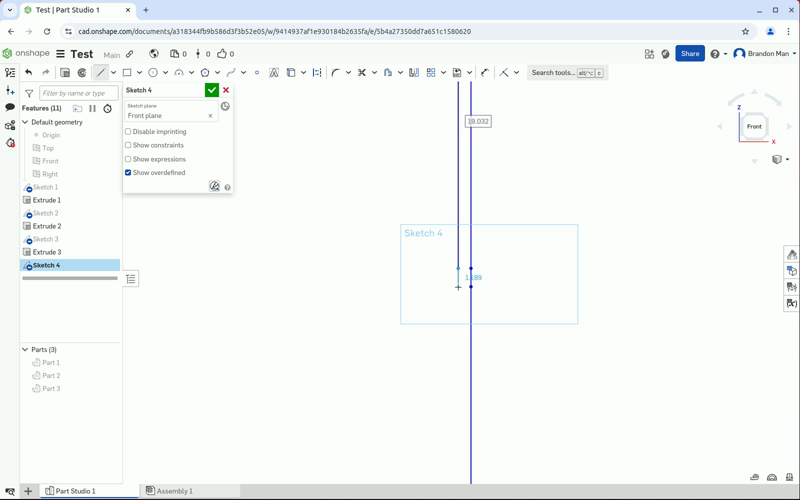
scroll(6)
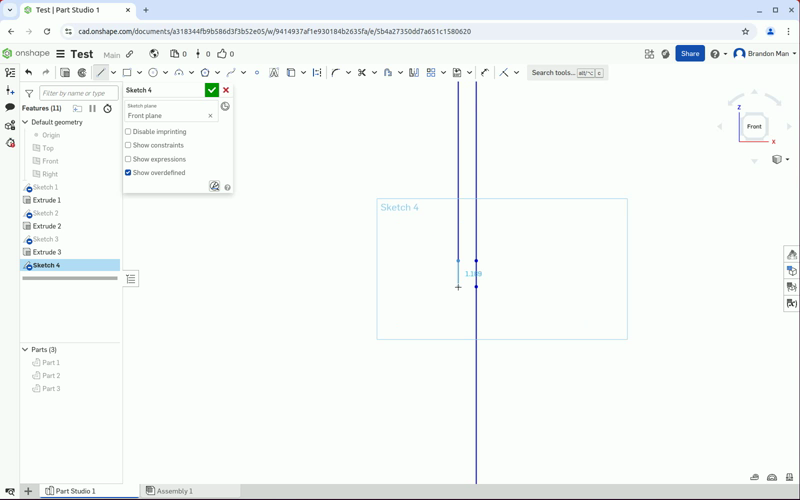
scroll(6)
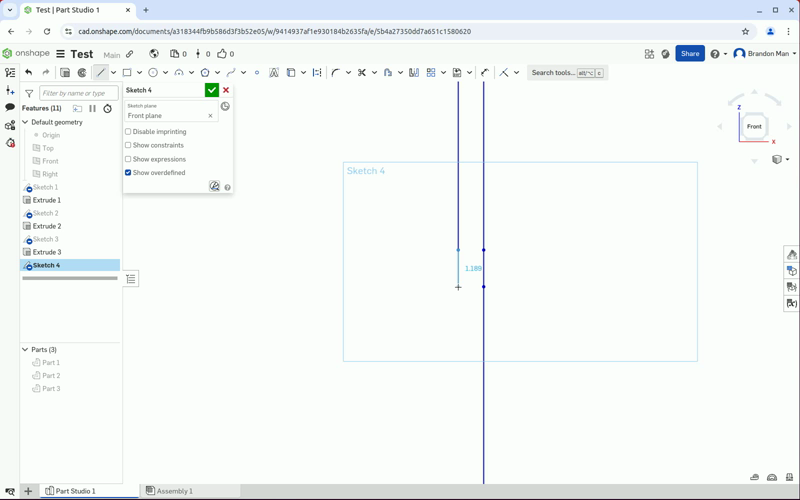
scroll(6)
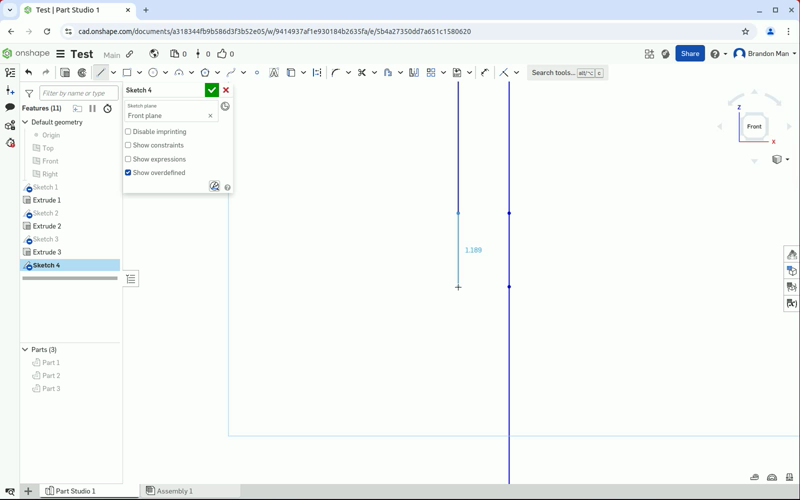
click(458, 286)
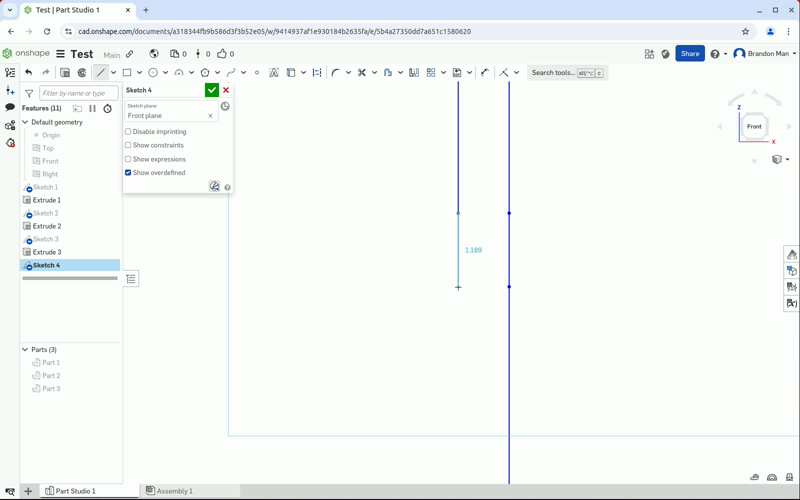
scroll(-6)
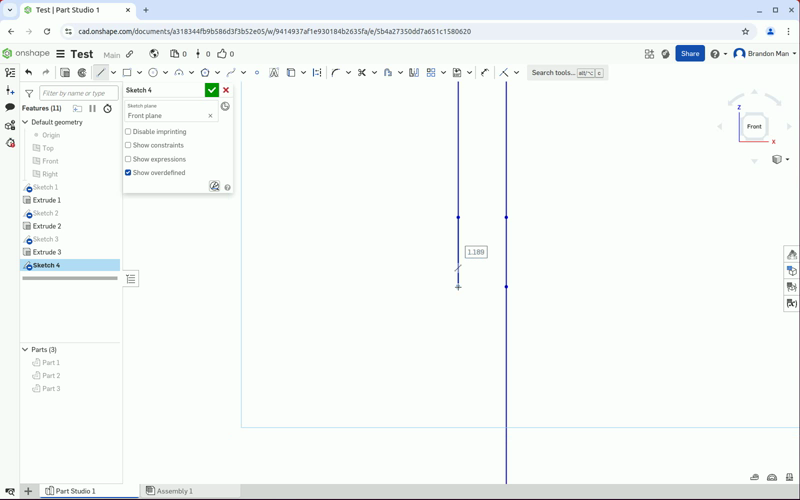
scroll(-6)
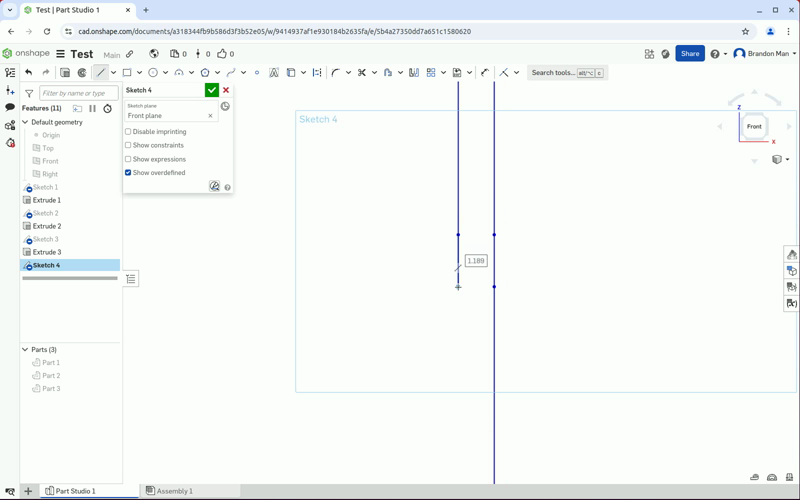
scroll(-6)
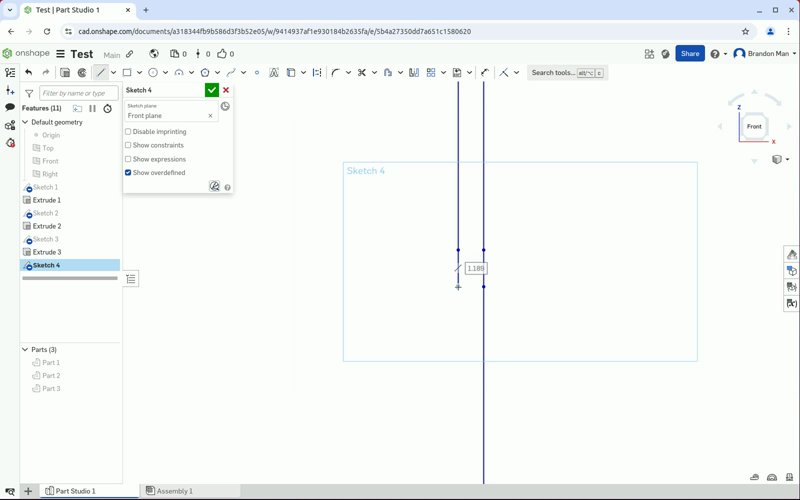
scroll(-6)
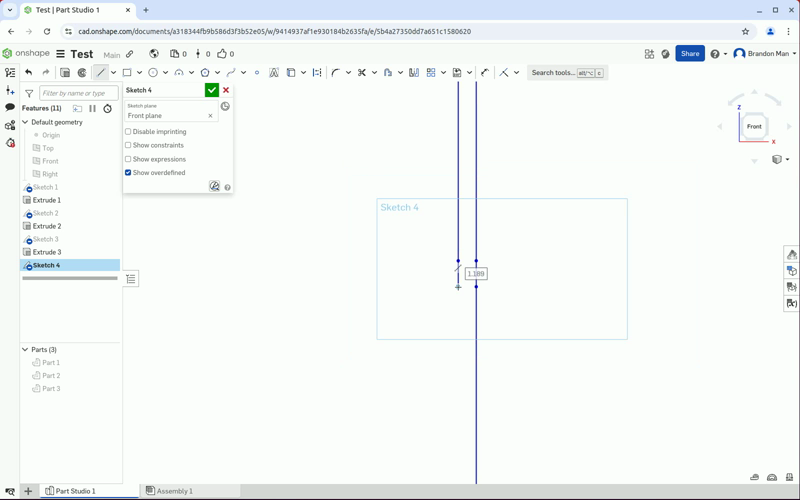
scroll(-6)
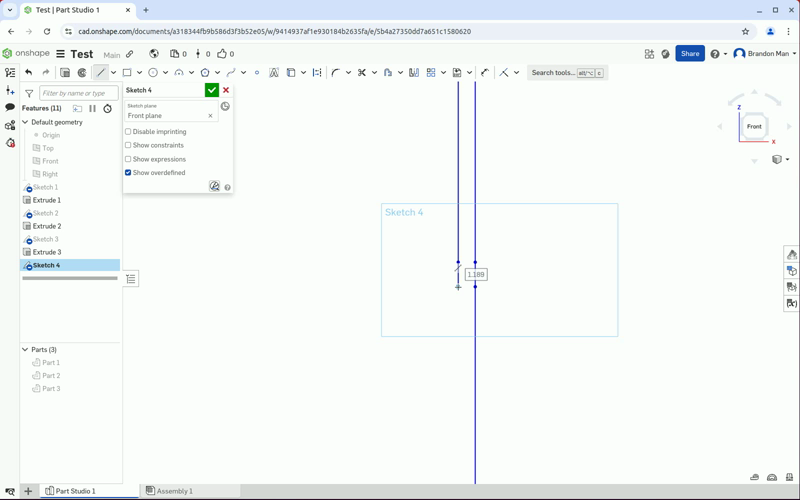
scroll(-6)
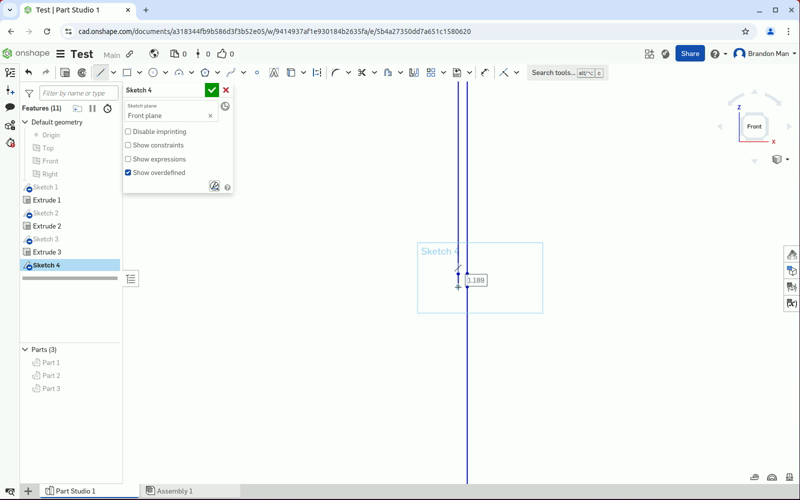
scroll(-6)
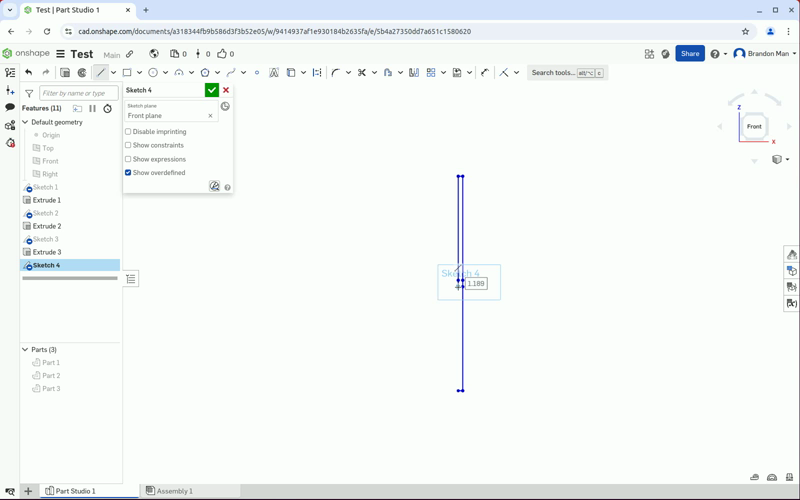
key_up(shift)
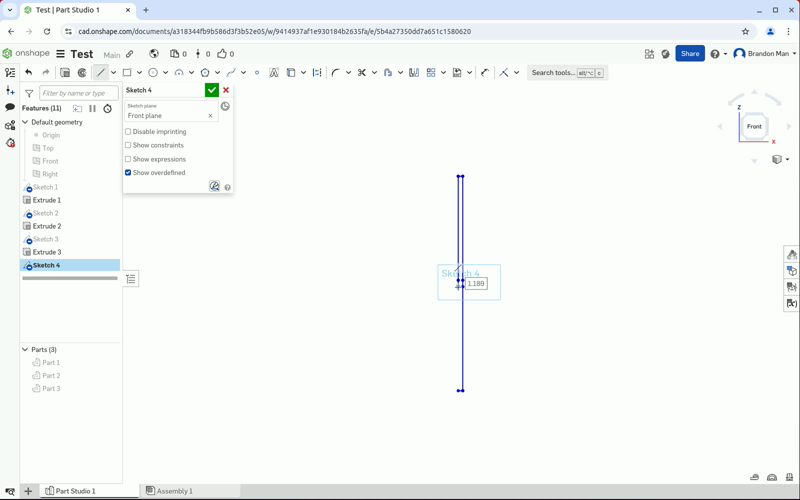
key_down(shift)
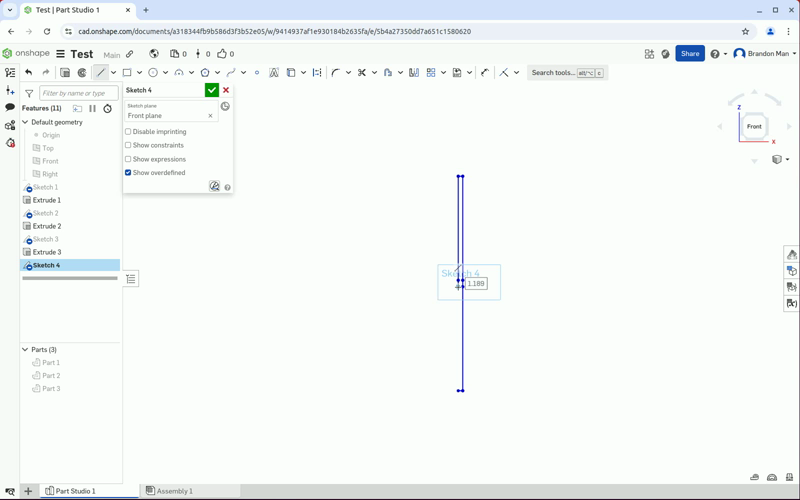
mouse_move(458, 390)
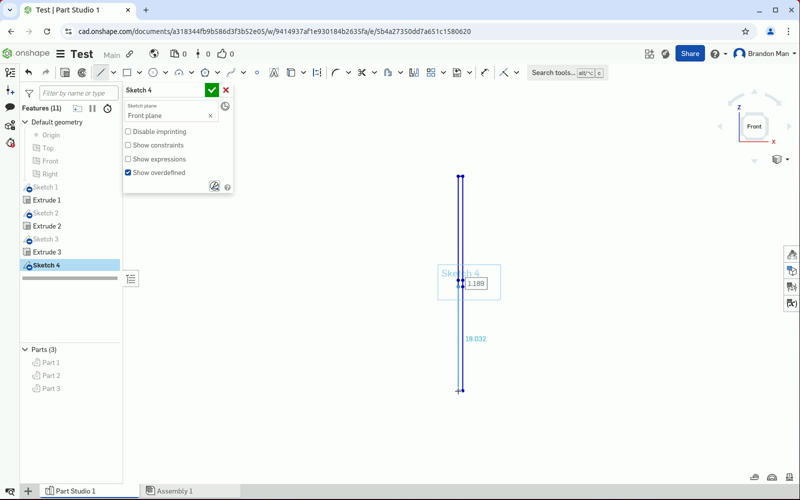
scroll(6)
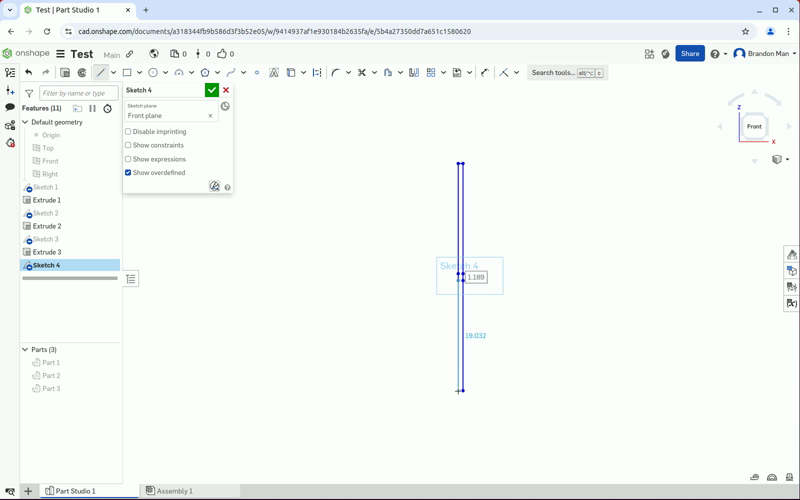
scroll(6)
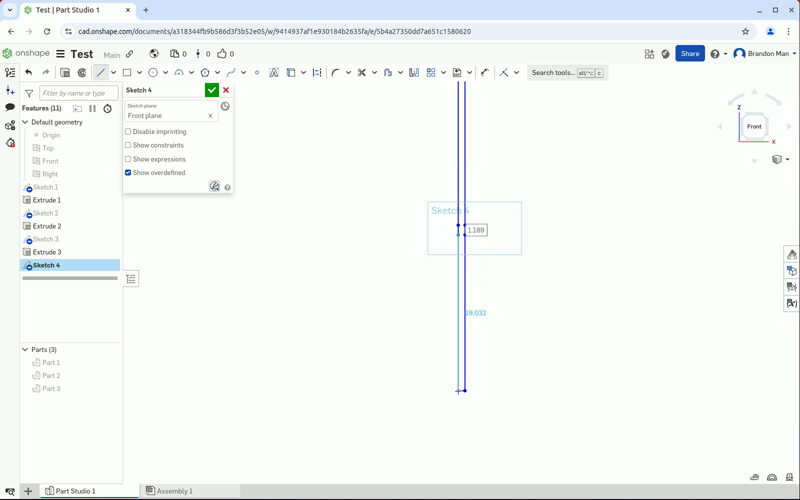
scroll(6)
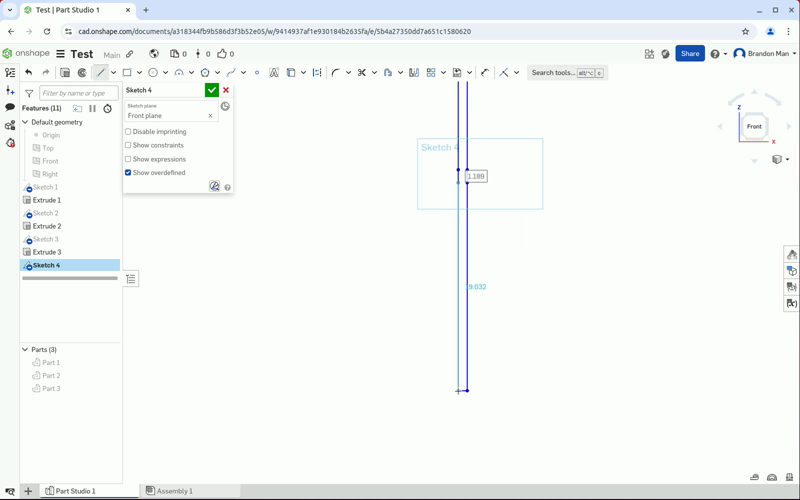
scroll(6)
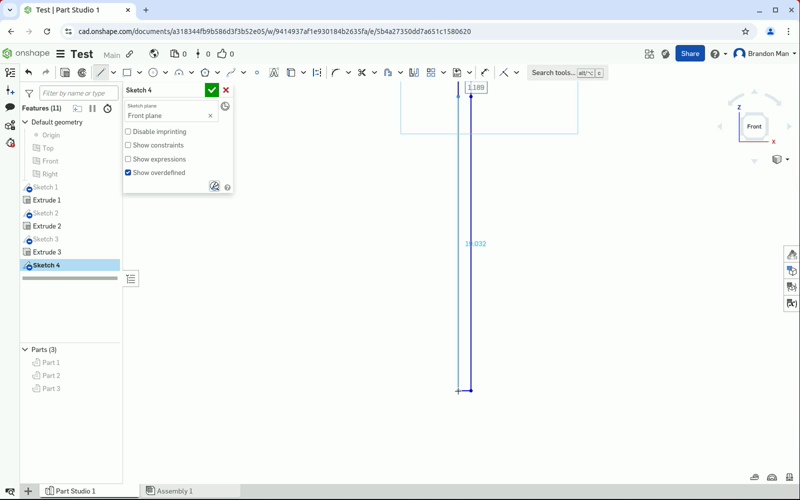
scroll(6)
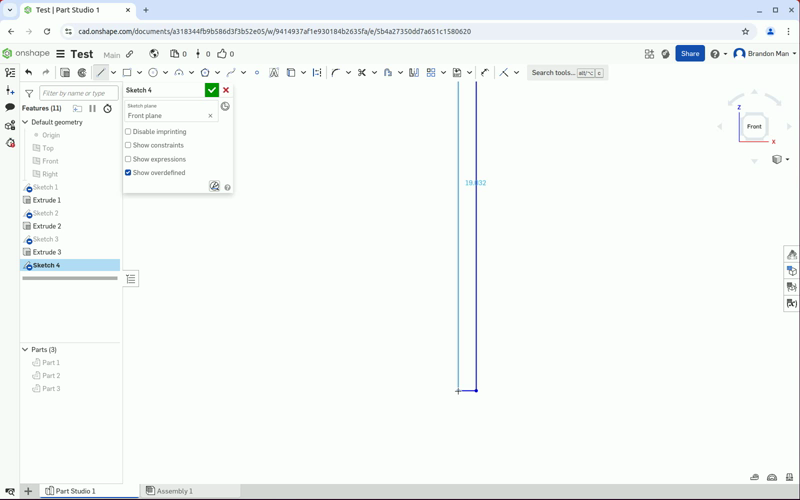
scroll(6)
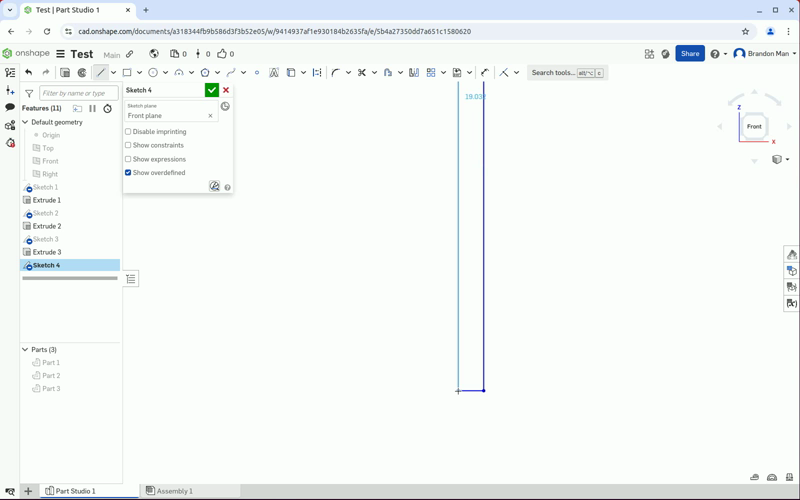
scroll(6)
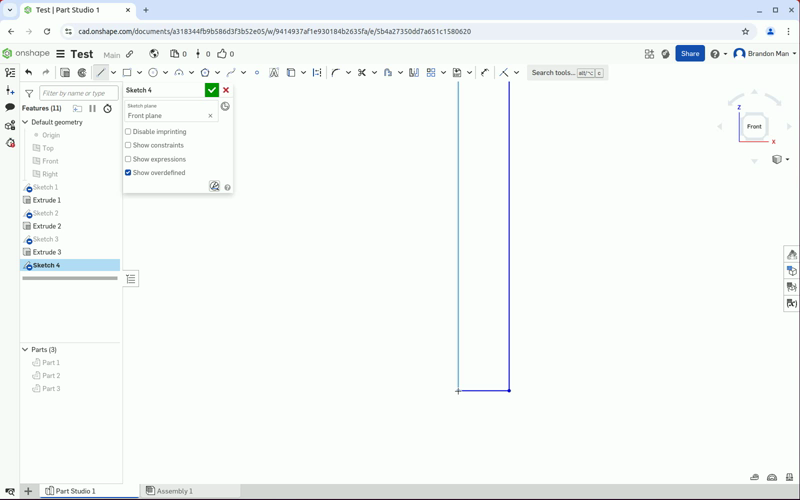
key_up(shift)
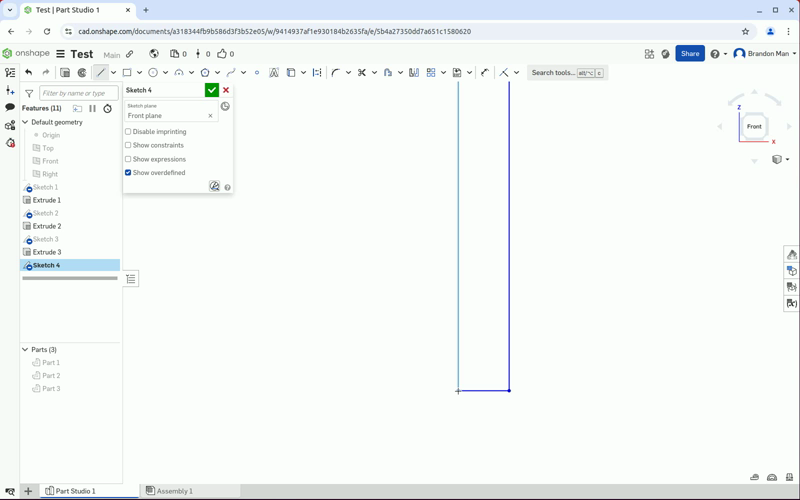
click(458, 390)
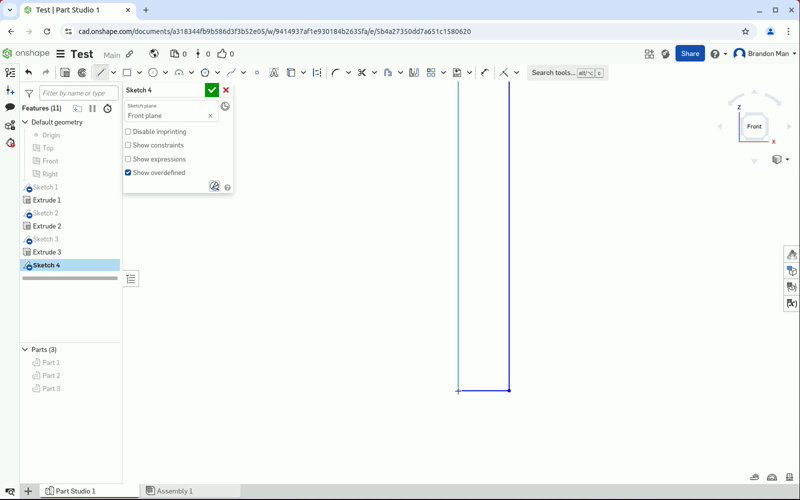
scroll(-6)
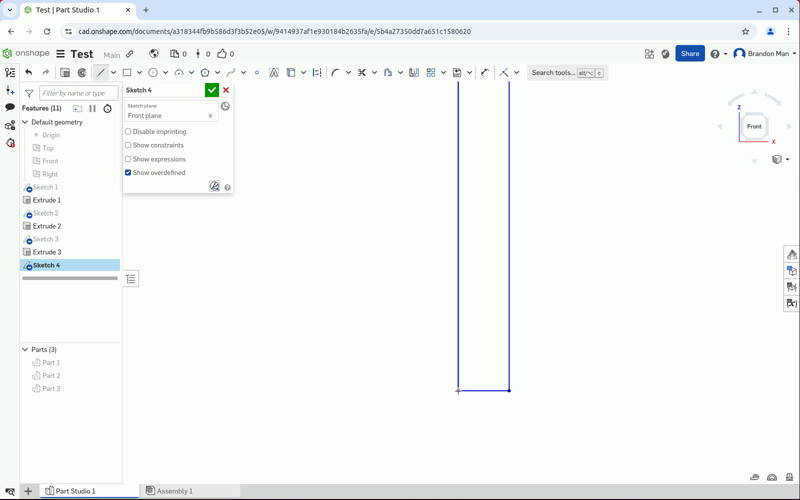
scroll(-6)
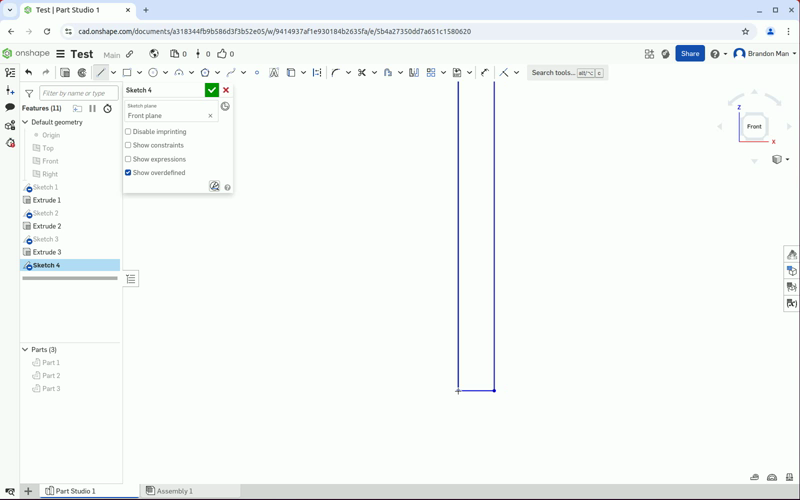
scroll(-6)
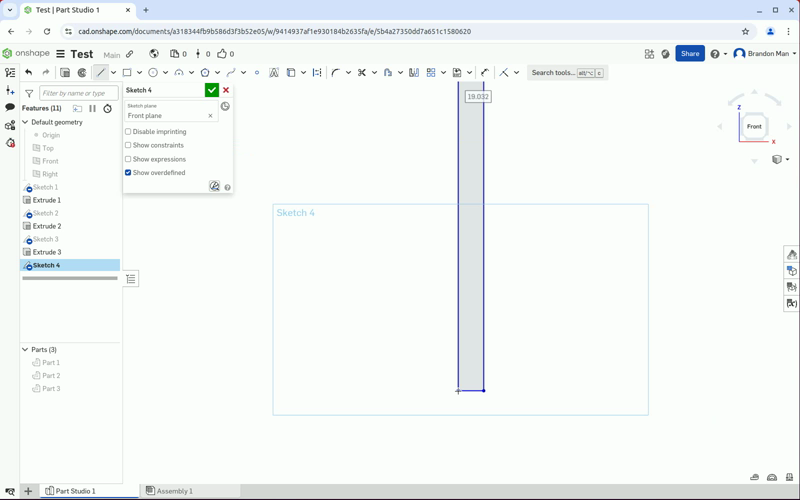
scroll(-6)
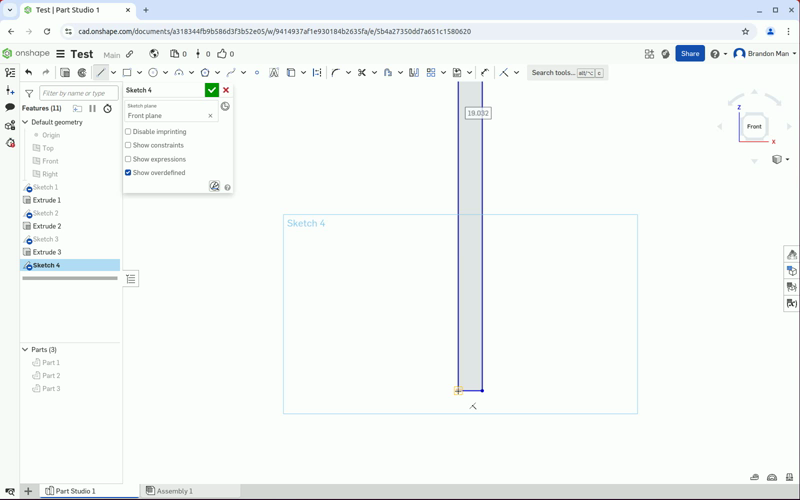
scroll(-6)
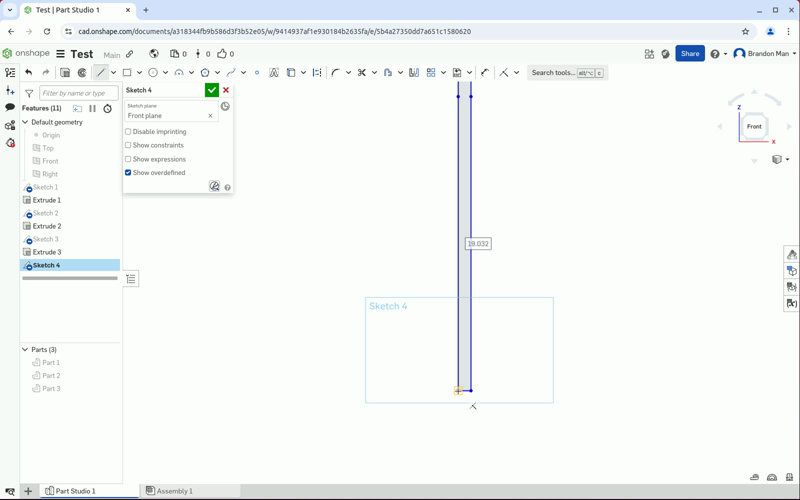
scroll(-6)
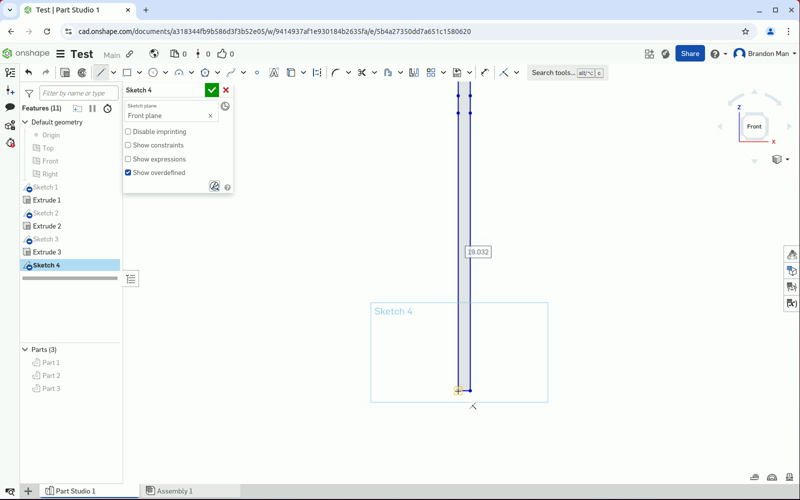
scroll(-6)
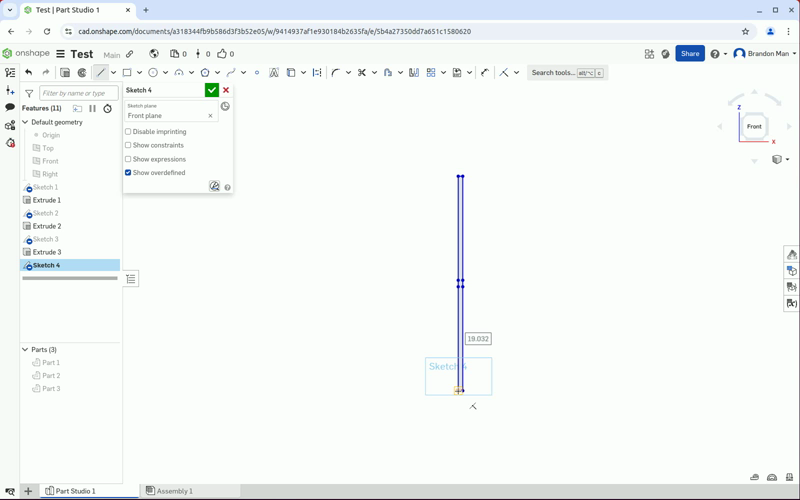
key(esc)
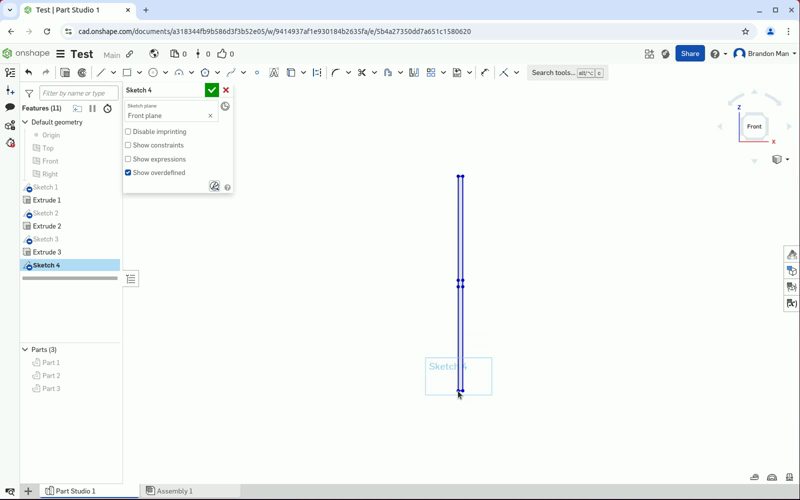
mouse_move(460, 372)
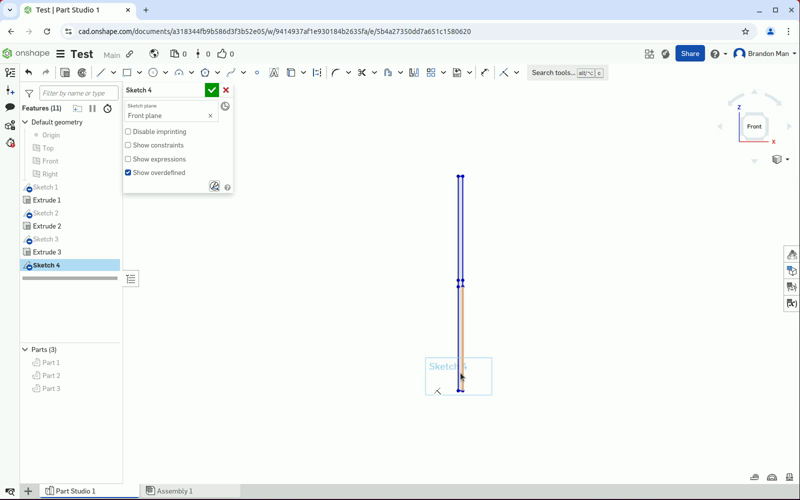
scroll(6)
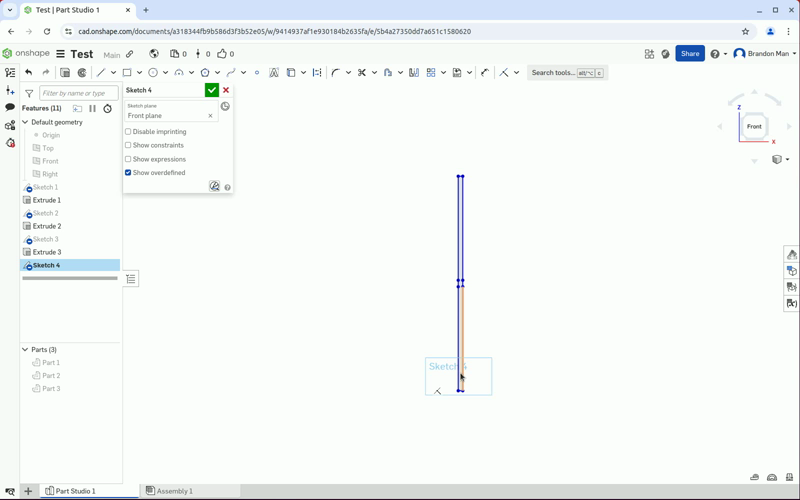
scroll(6)
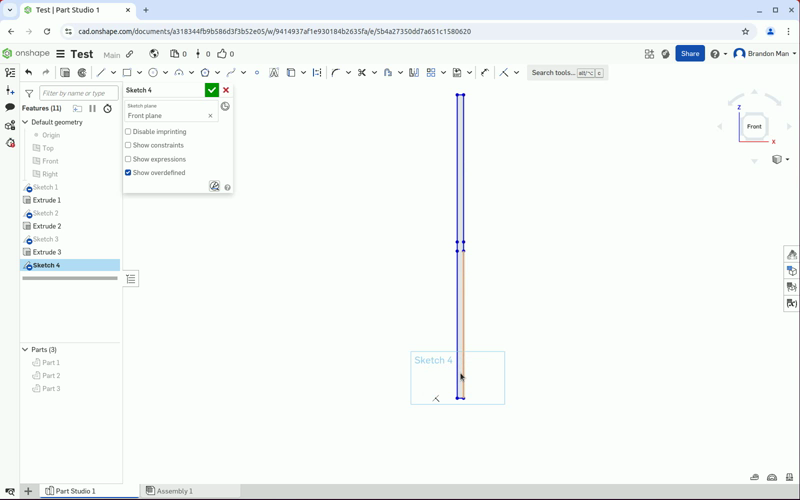
scroll(6)
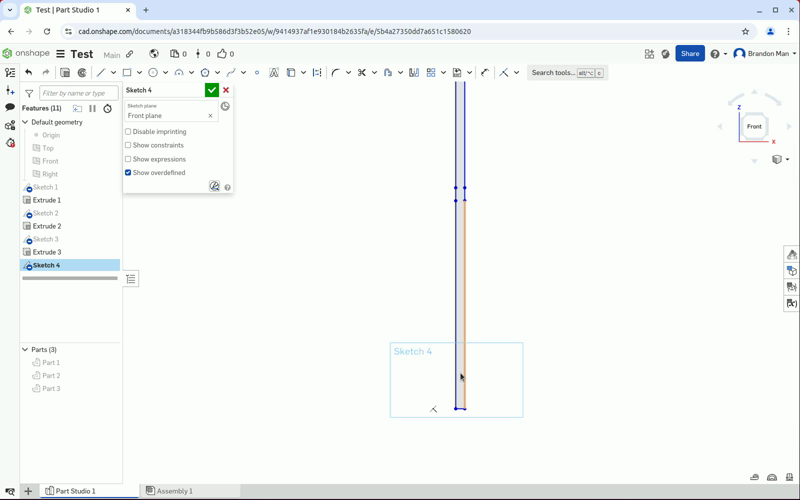
scroll(6)
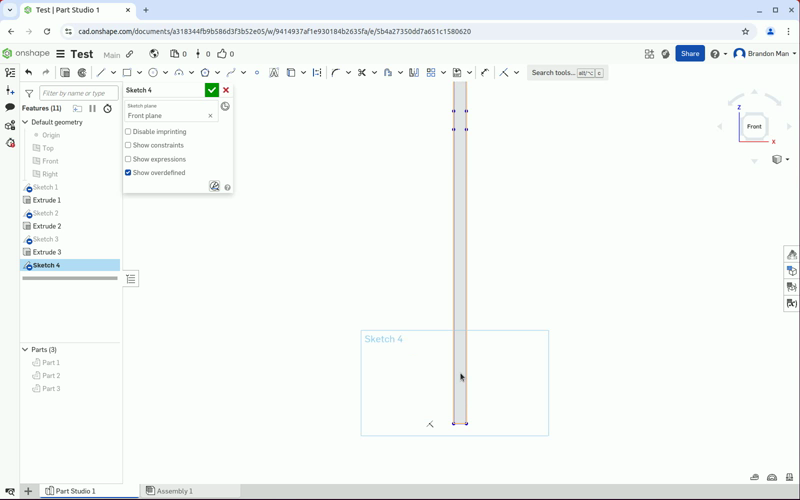
scroll(6)
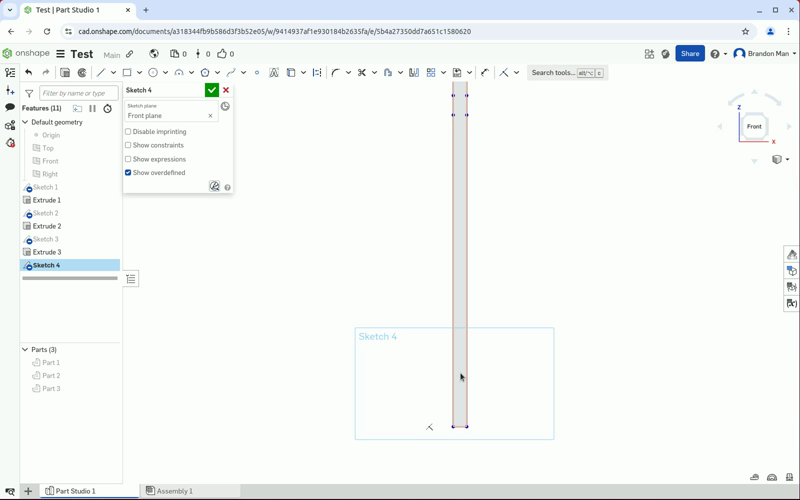
scroll(6)
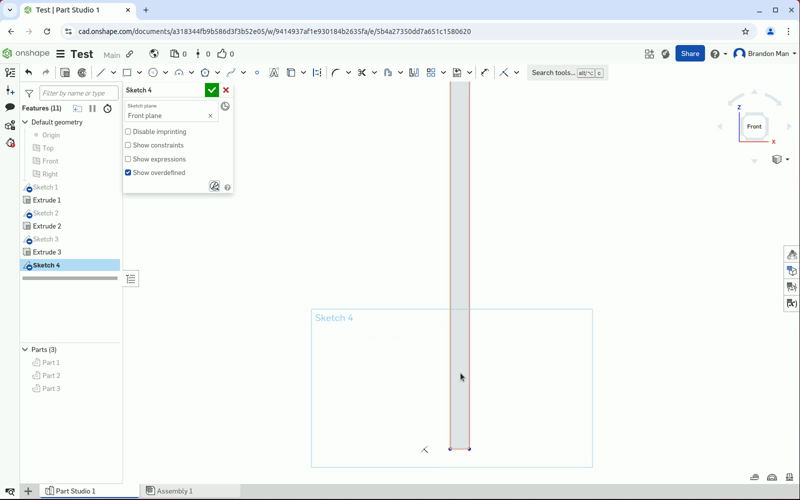
scroll(6)
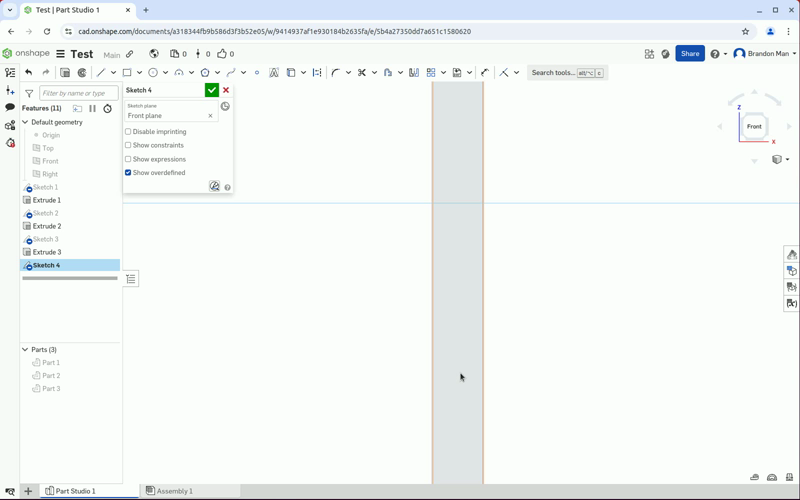
click(460, 372)
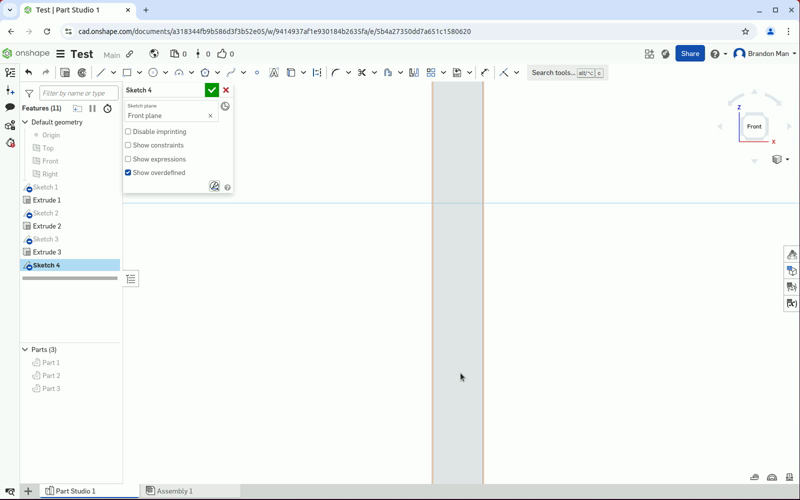
scroll(-6)
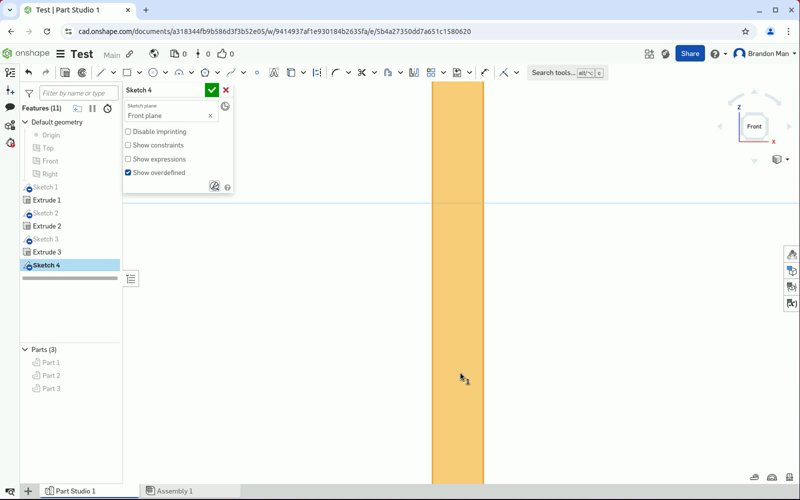
scroll(-6)
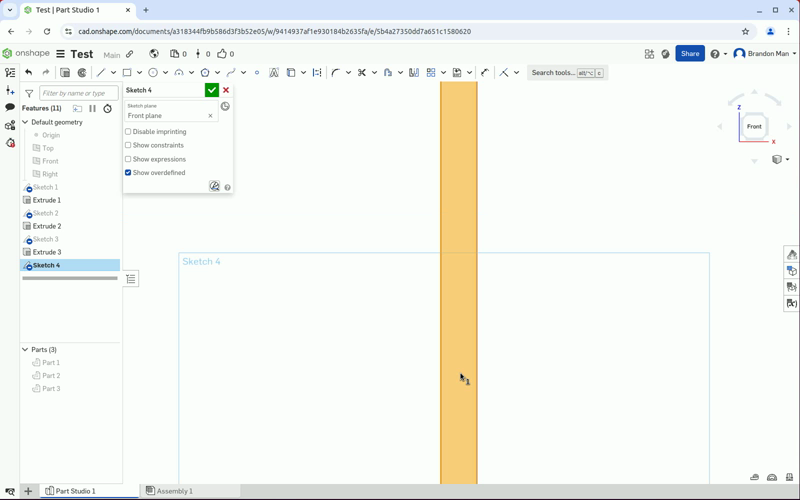
scroll(-6)
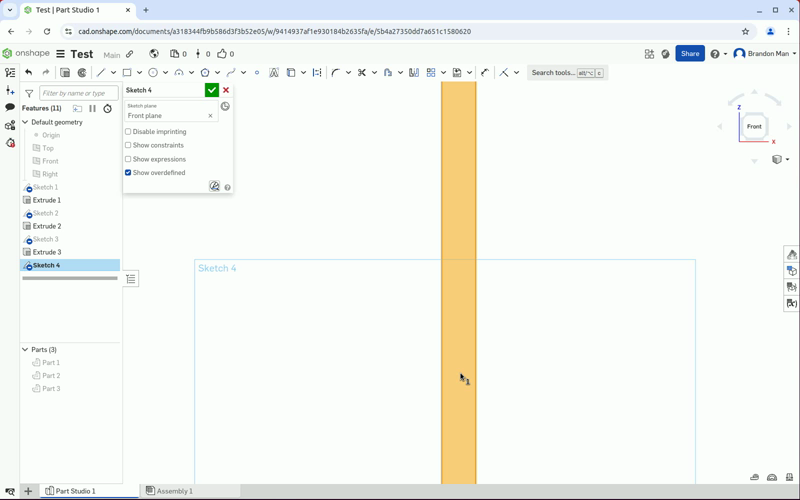
scroll(-6)
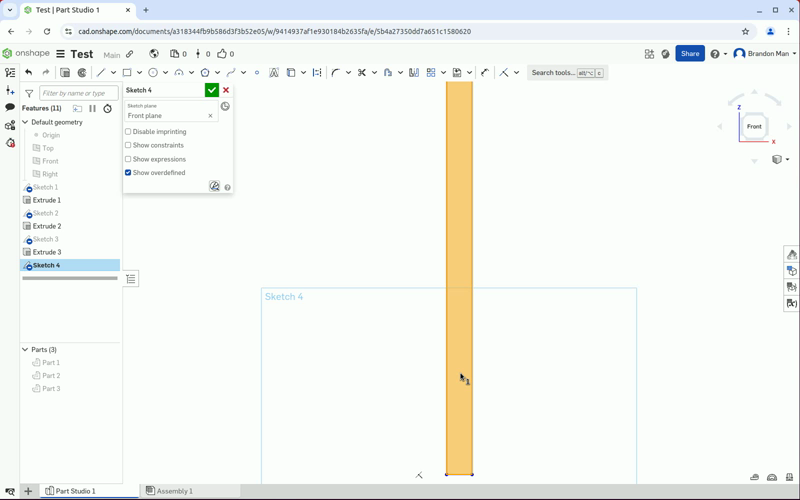
scroll(-6)
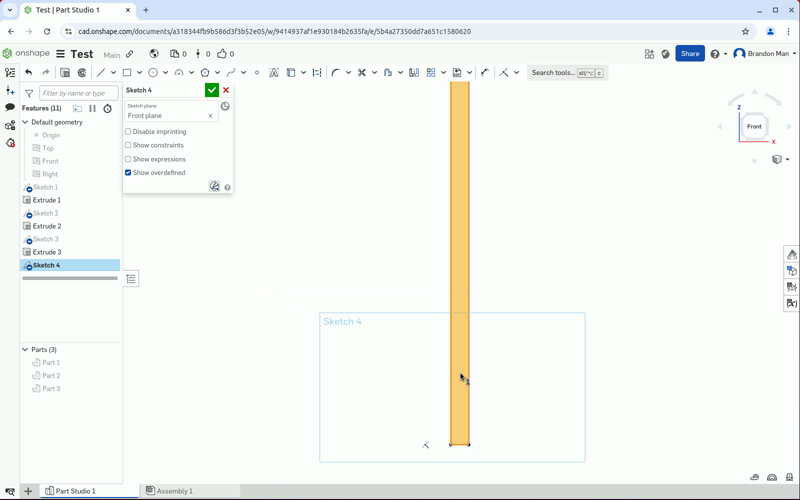
scroll(-6)
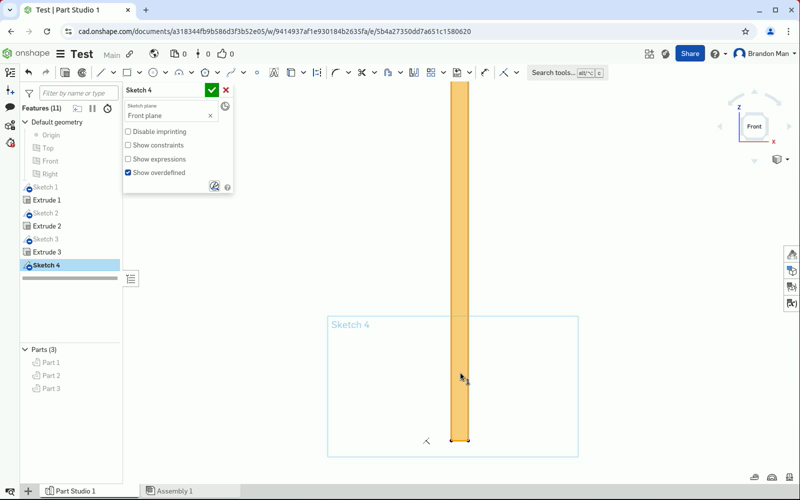
scroll(-6)
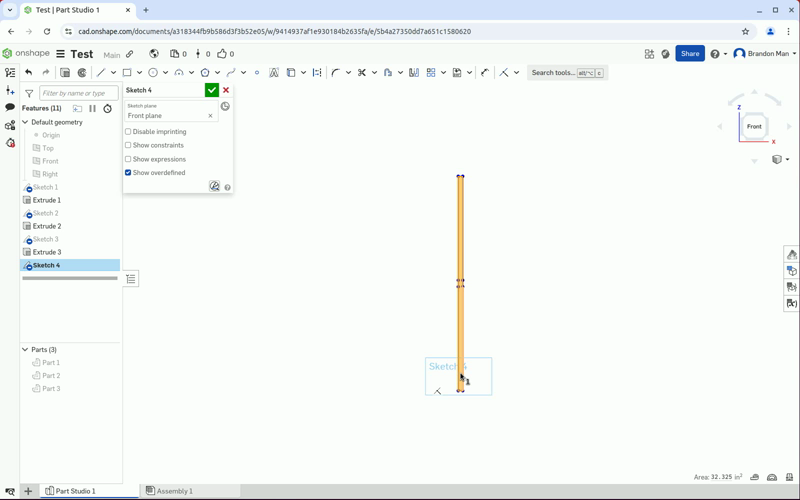
mouse_move(73, 352)
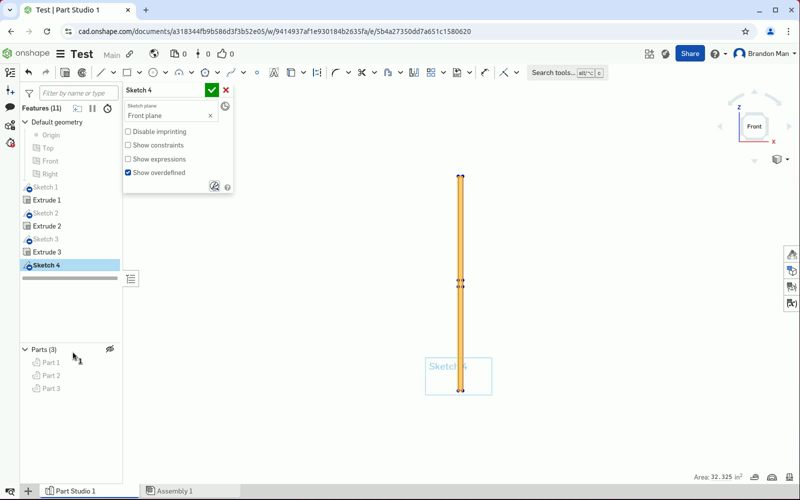
key(shift+y)
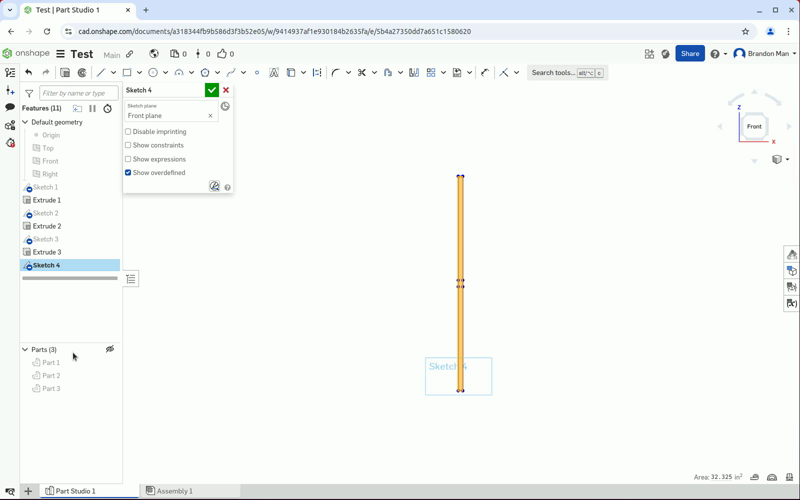
key(shift+e)
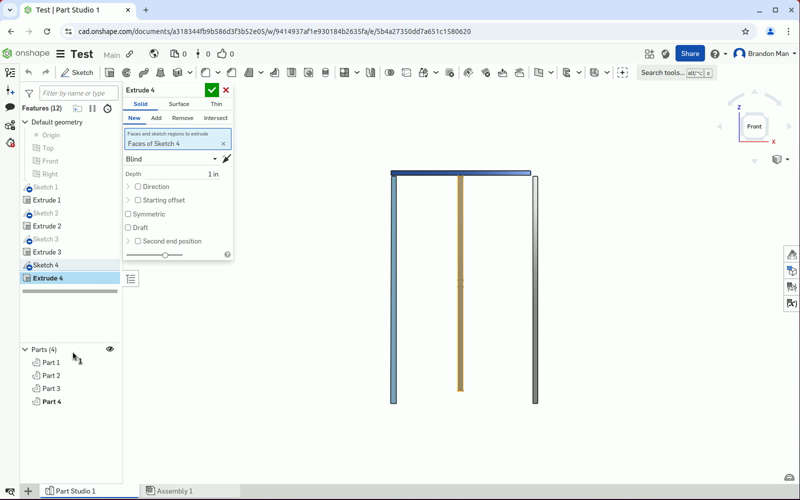
mouse_move(143, 106)
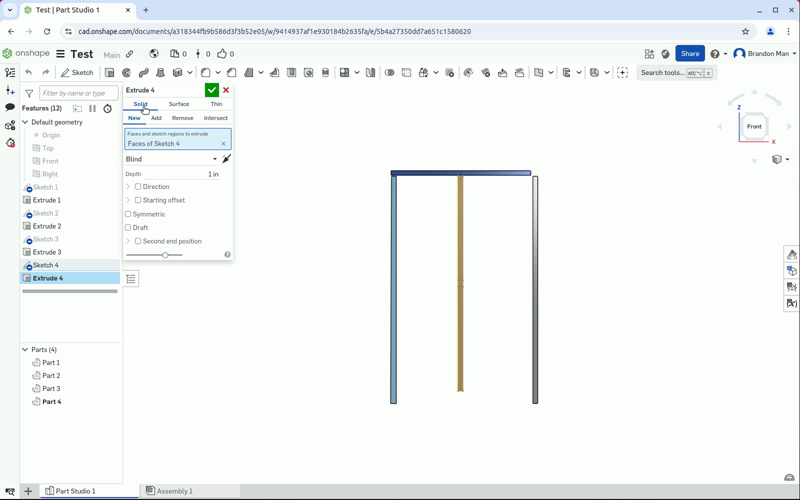
click(143, 106)
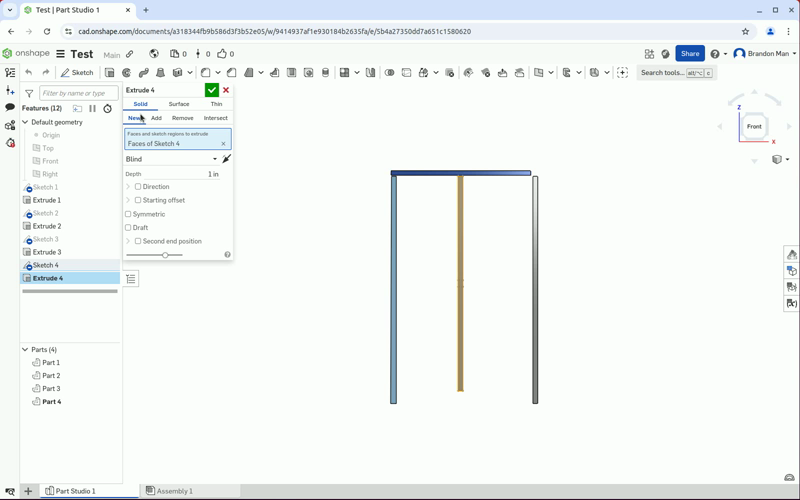
mouse_move(137, 120)
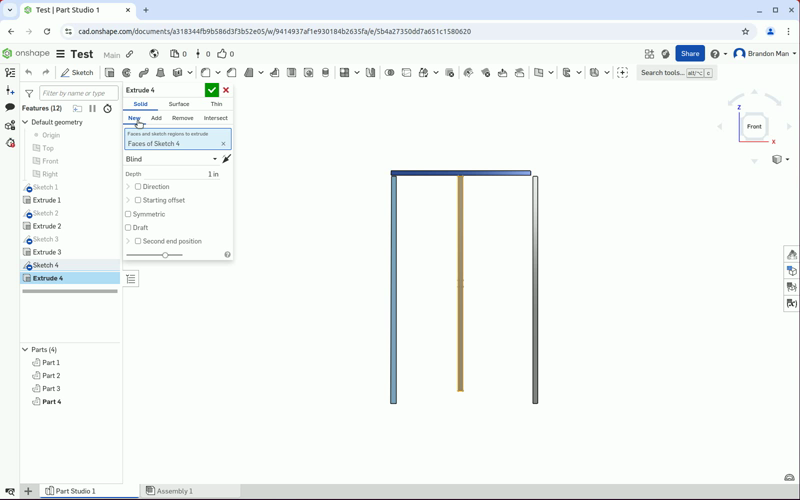
click(137, 120)
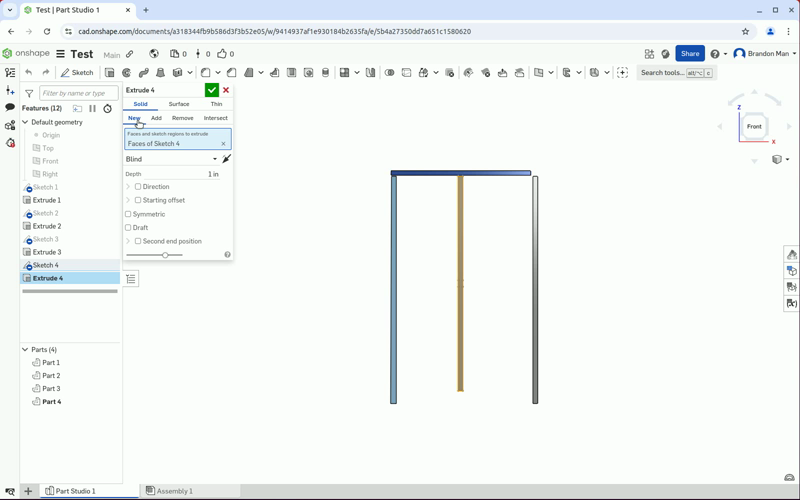
key(tab, 4)
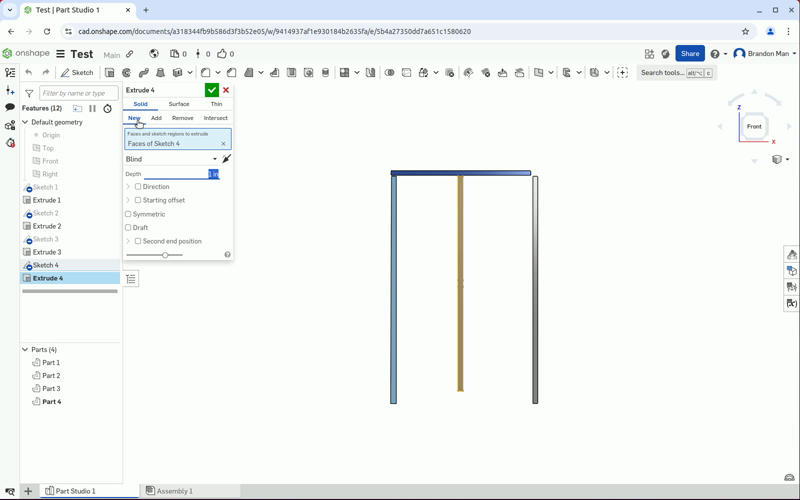
text(1.685)
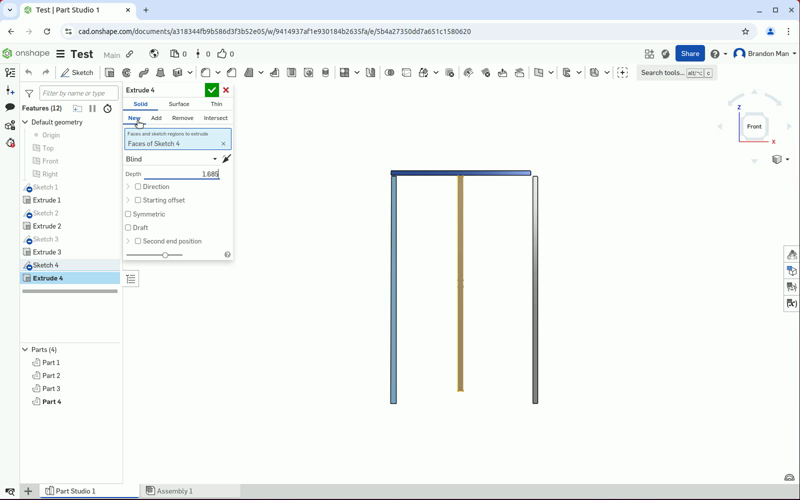
key(enter)
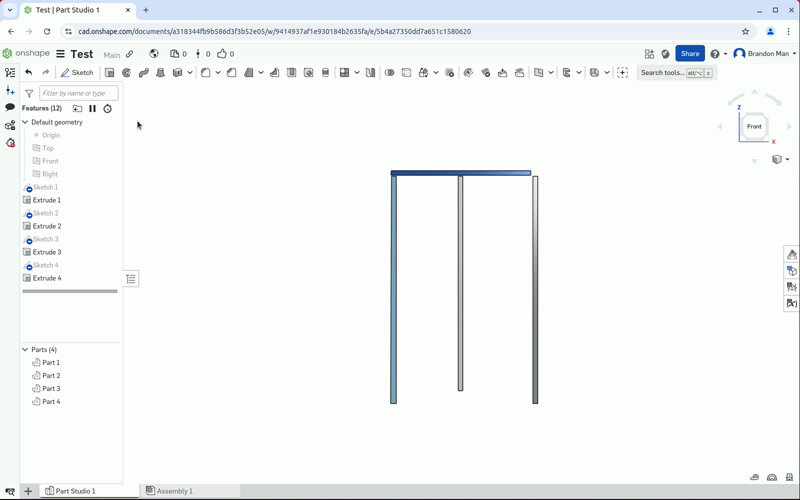
key(shift+h)
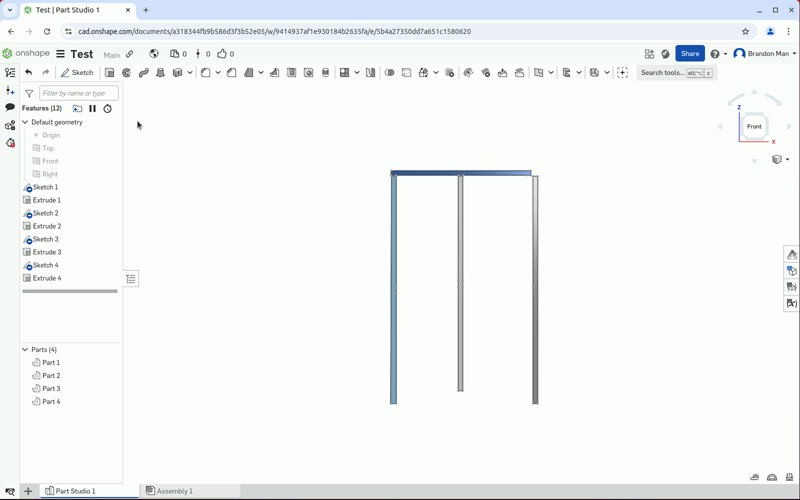
key(shift+h)
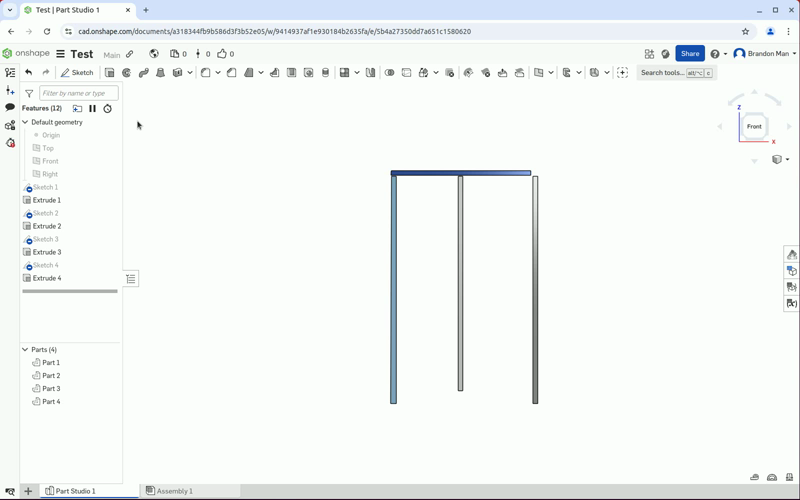
mouse_move(73, 189)
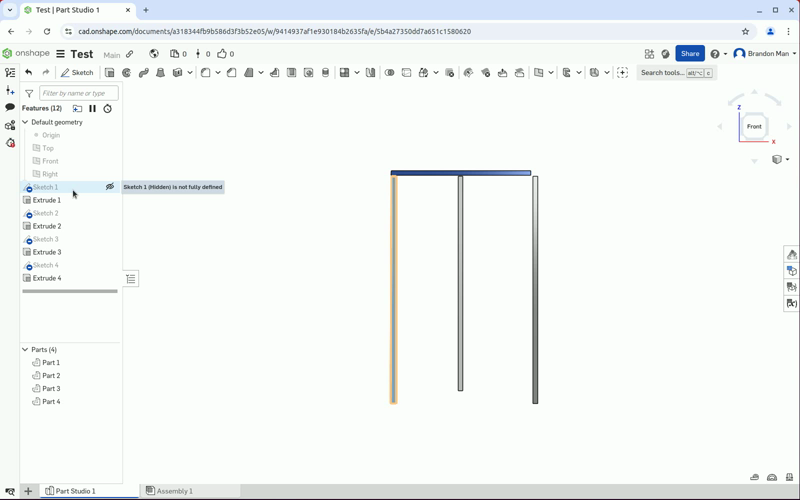
click(73, 189)
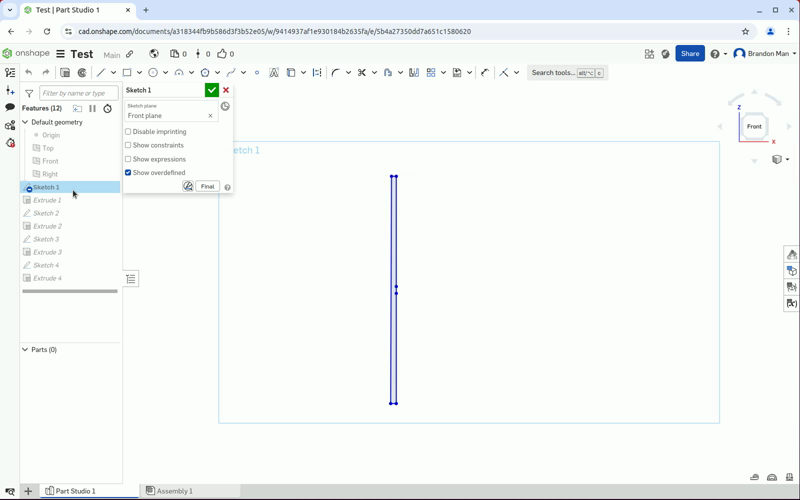
mouse_move(229, 92)
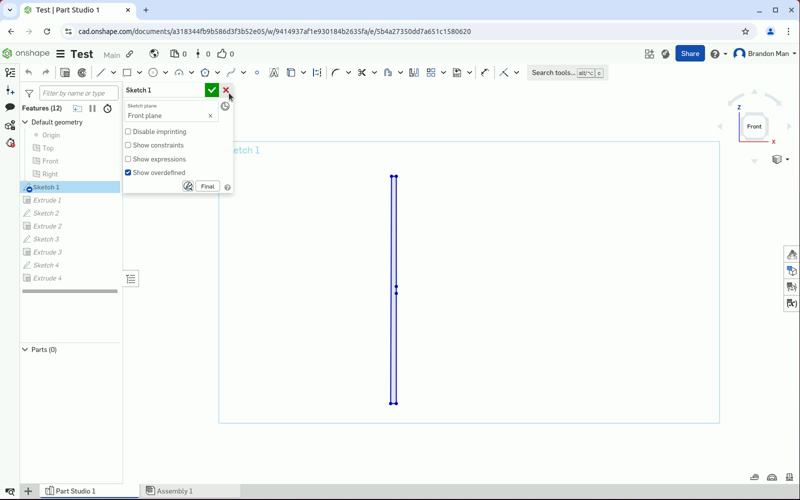
click(229, 92)
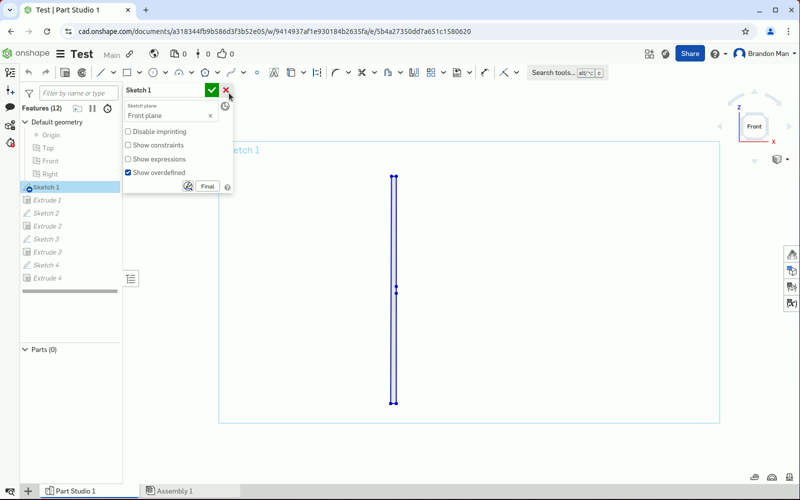
key(shift+s)
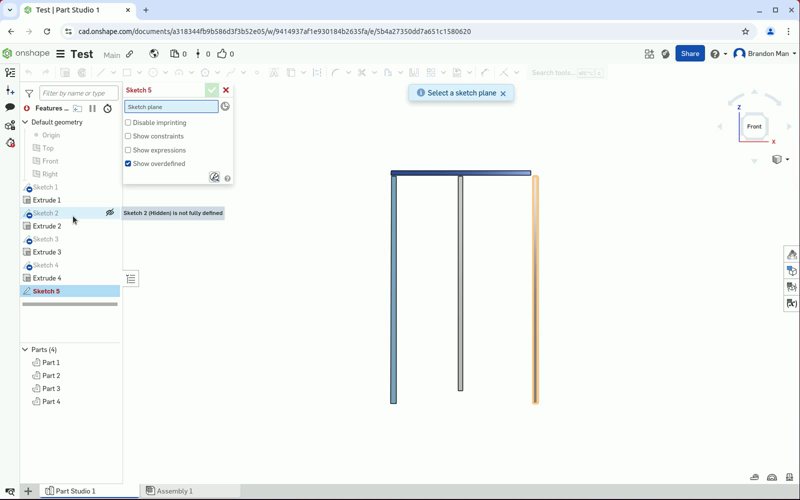
scroll(3)
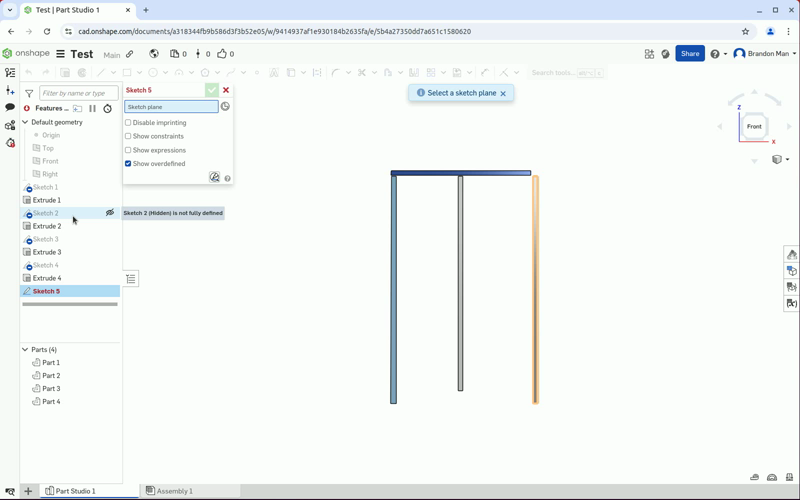
mouse_move(73, 163)
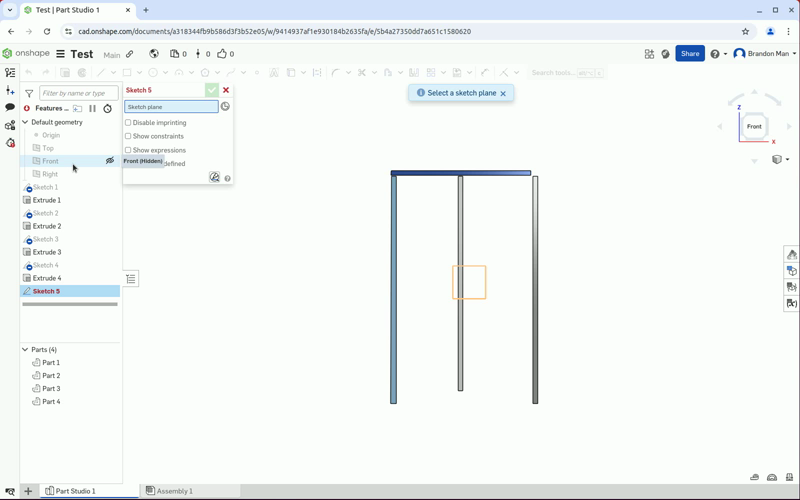
click(73, 163)
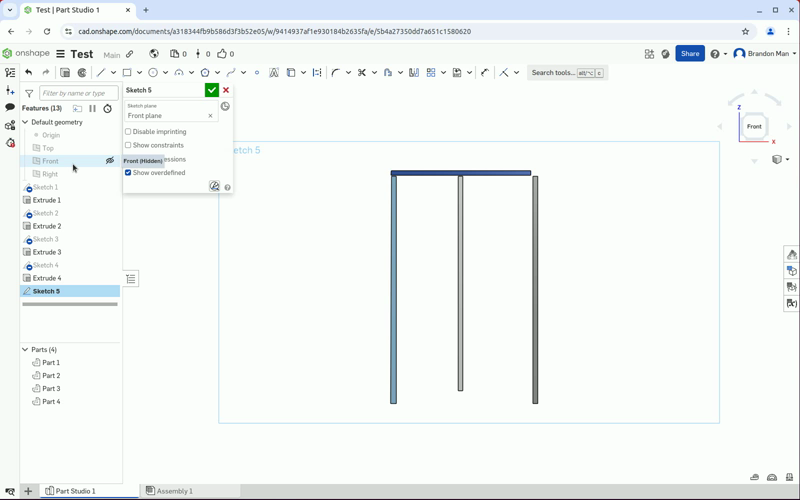
mouse_move(73, 352)
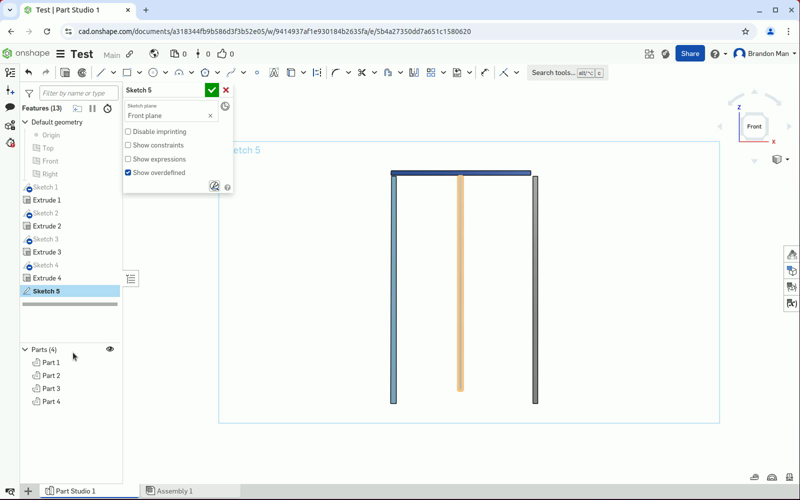
key(y)
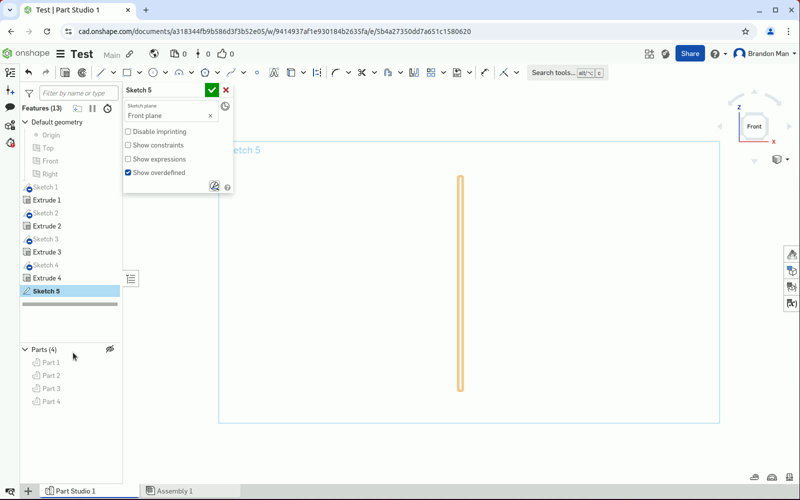
key(l)
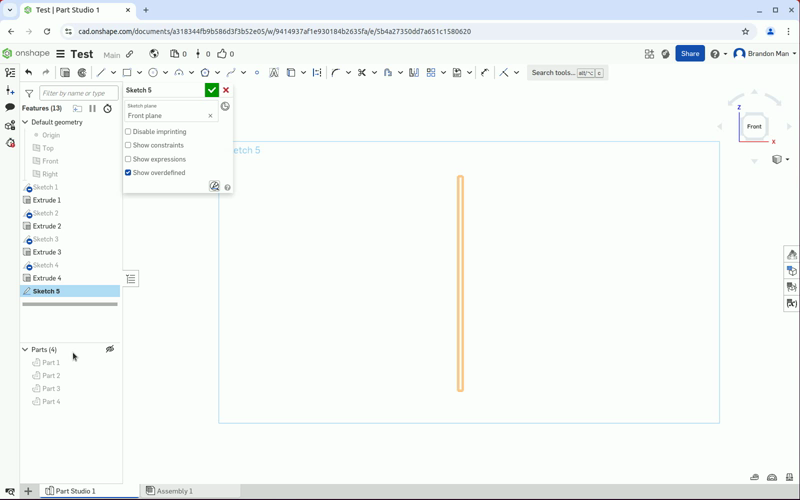
key_down(shift)
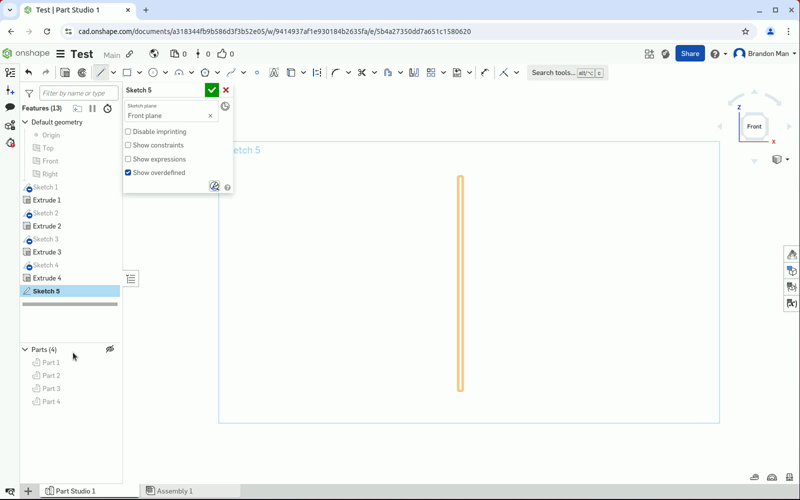
mouse_move(463, 285)
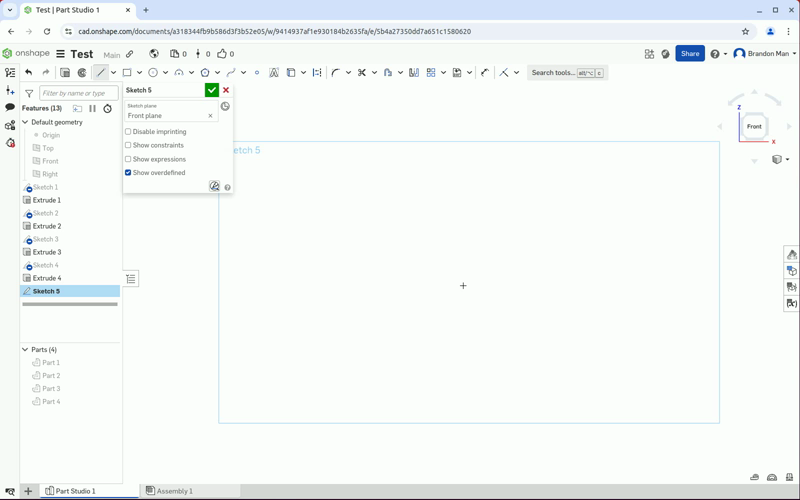
click(463, 285)
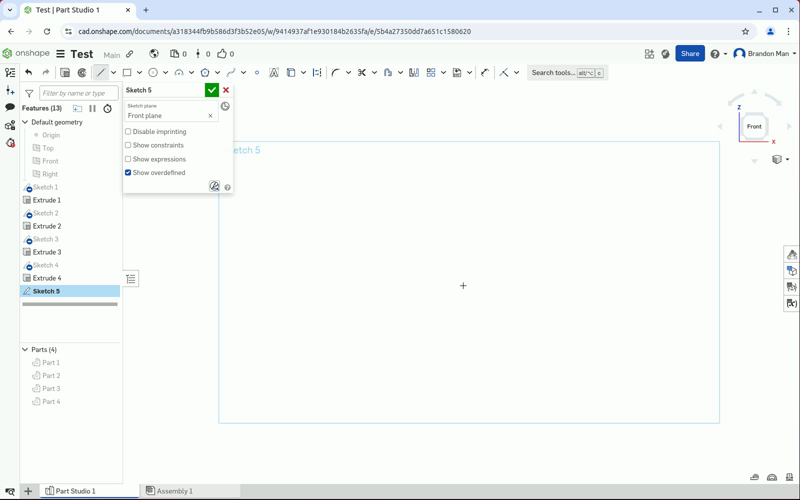
key_up(shift)
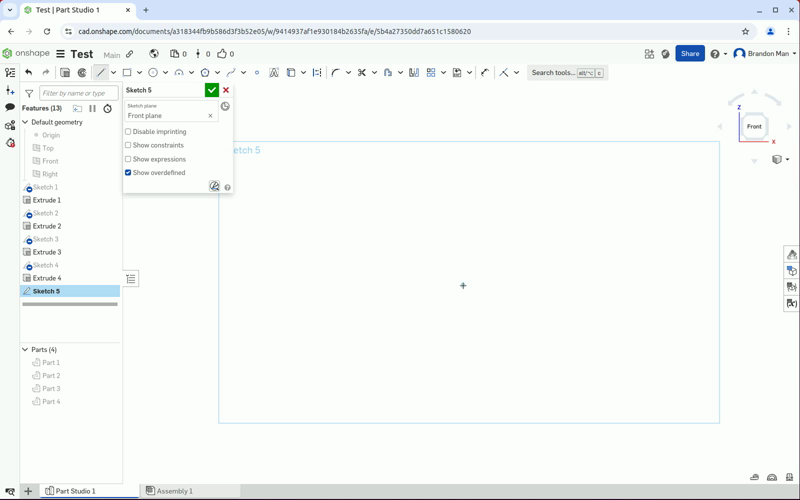
key_down(shift)
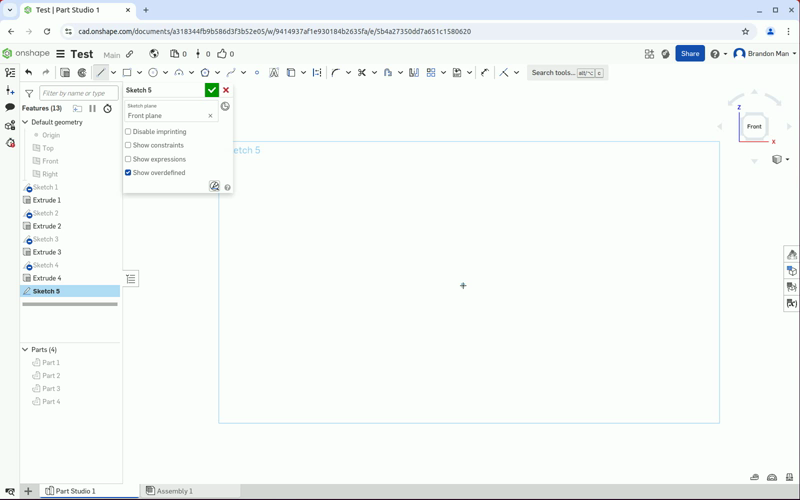
mouse_move(525, 285)
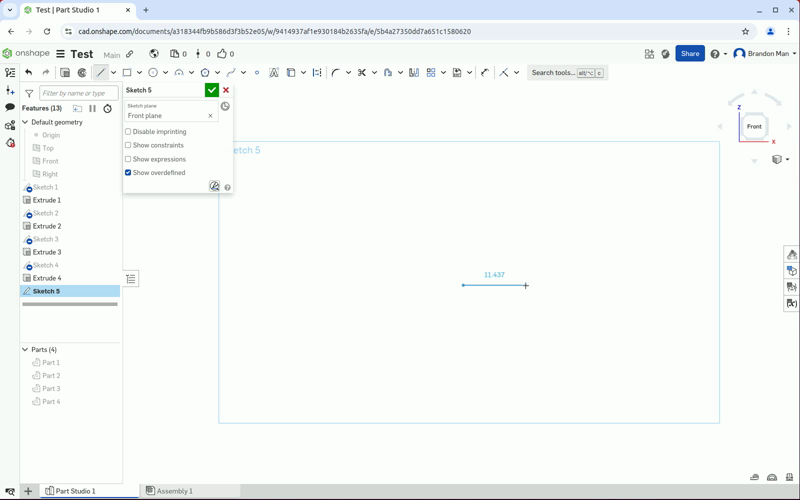
click(525, 285)
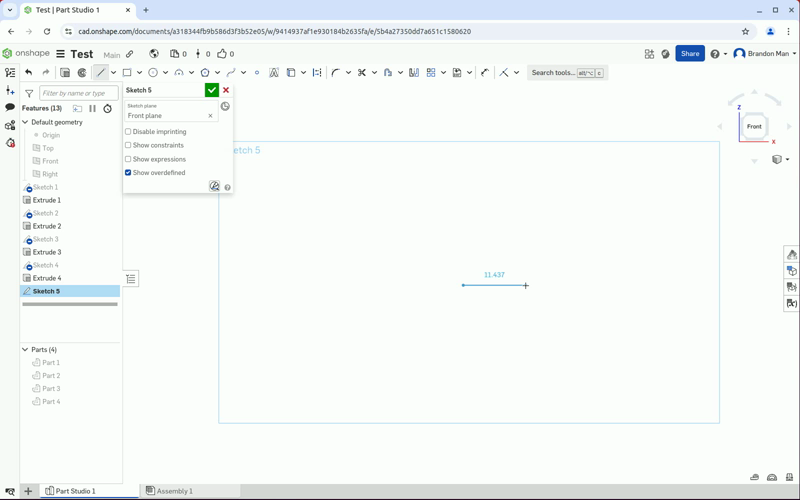
key_up(shift)
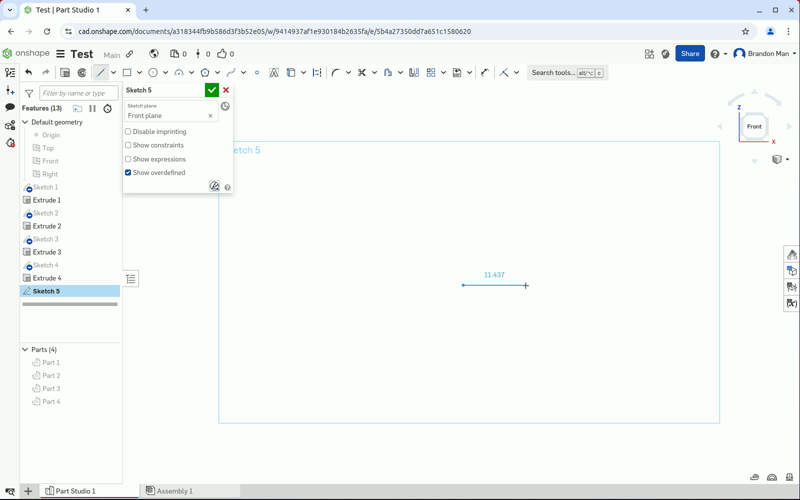
key_down(shift)
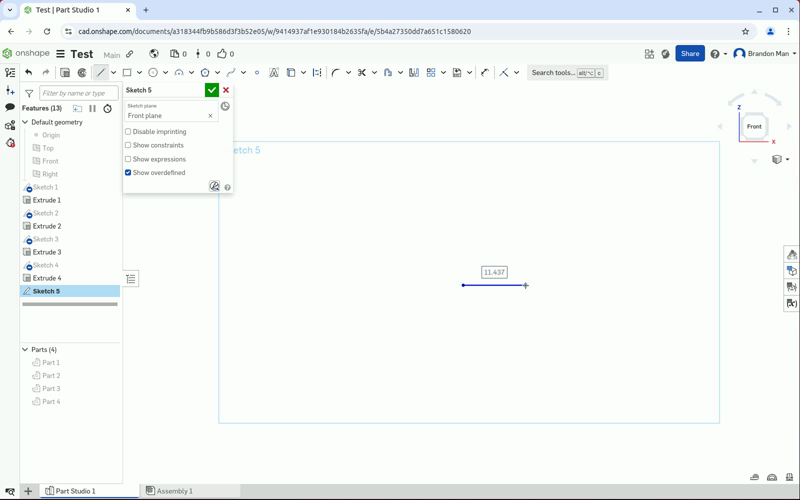
mouse_move(555, 285)
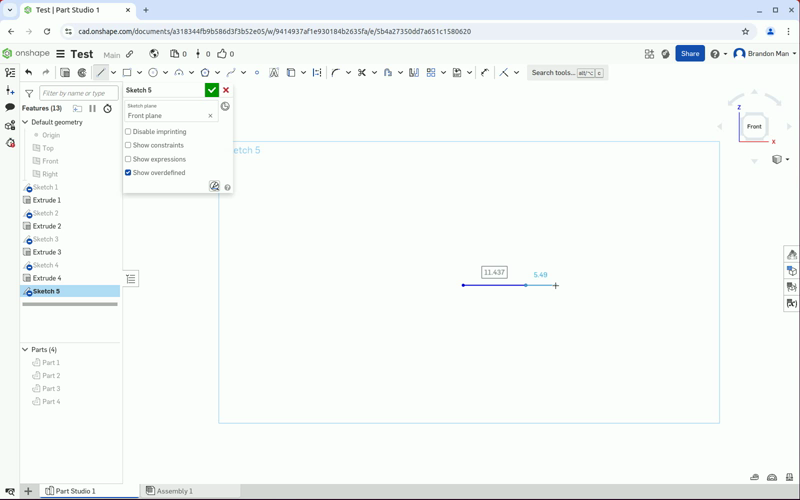
mouse_move(525, 280)
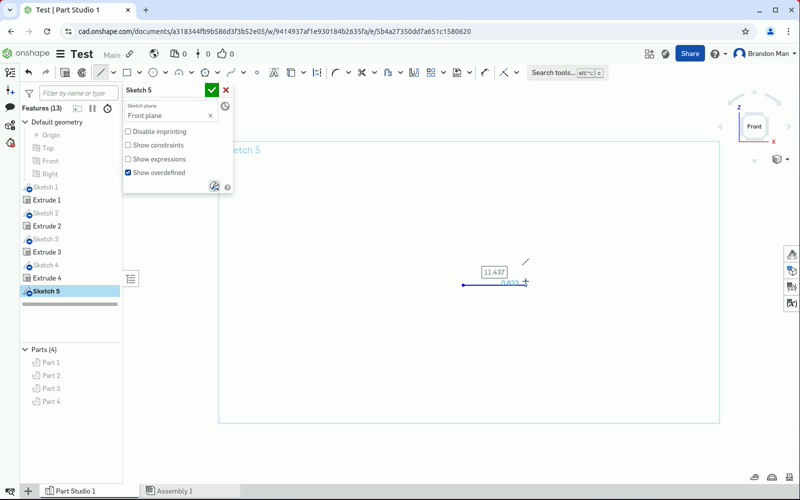
scroll(6)
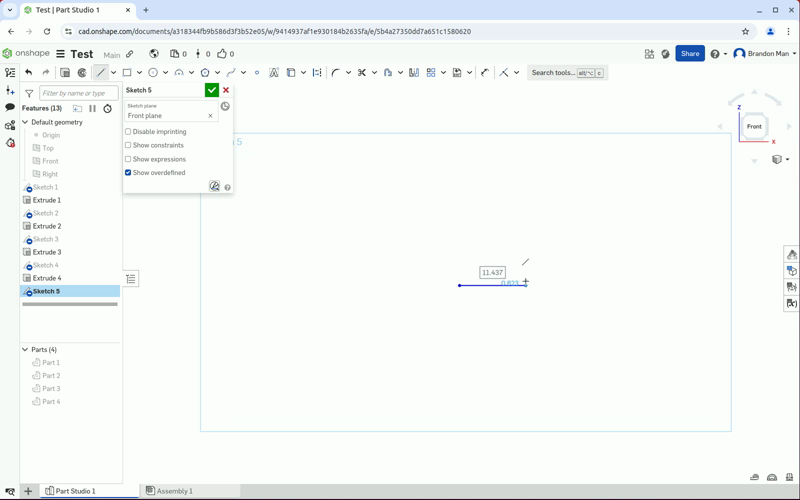
scroll(6)
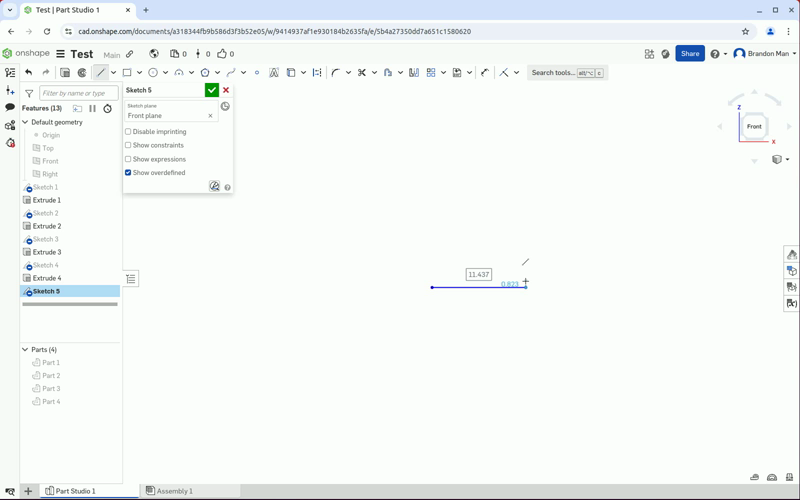
scroll(6)
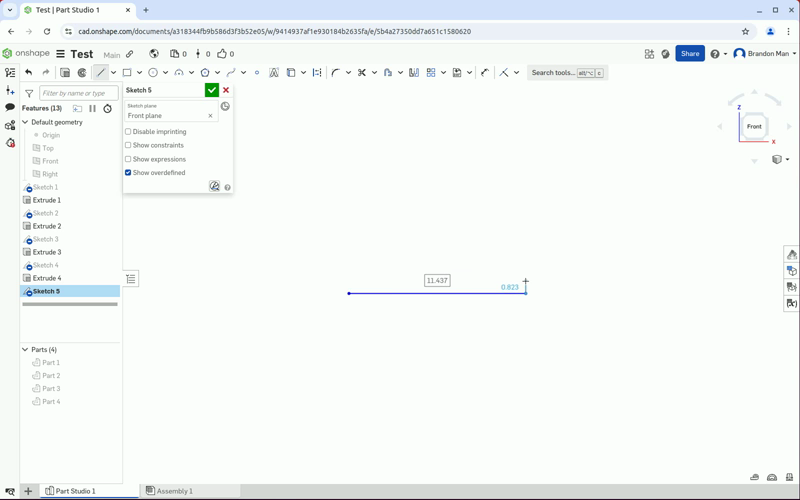
scroll(6)
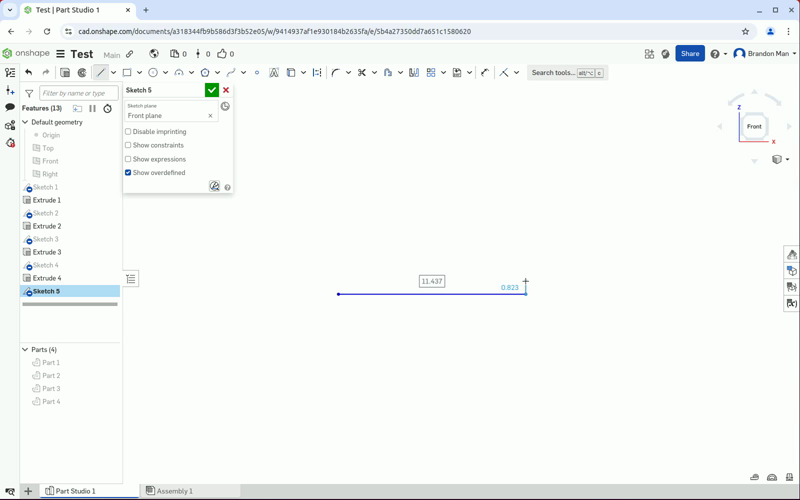
scroll(6)
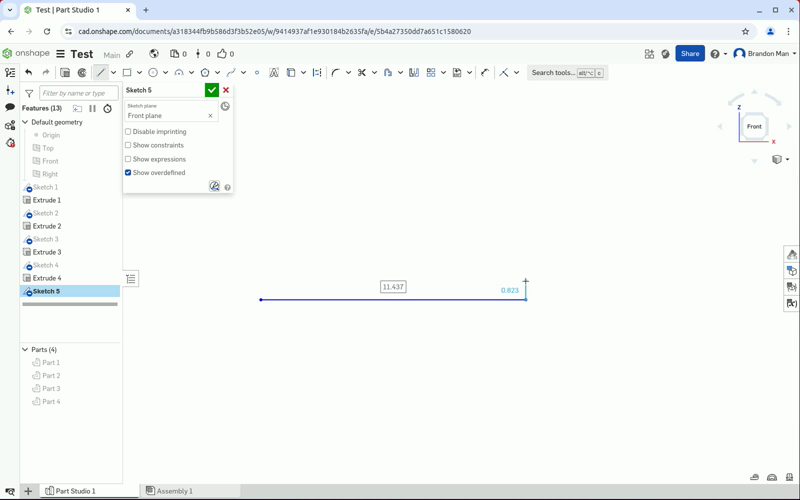
scroll(6)
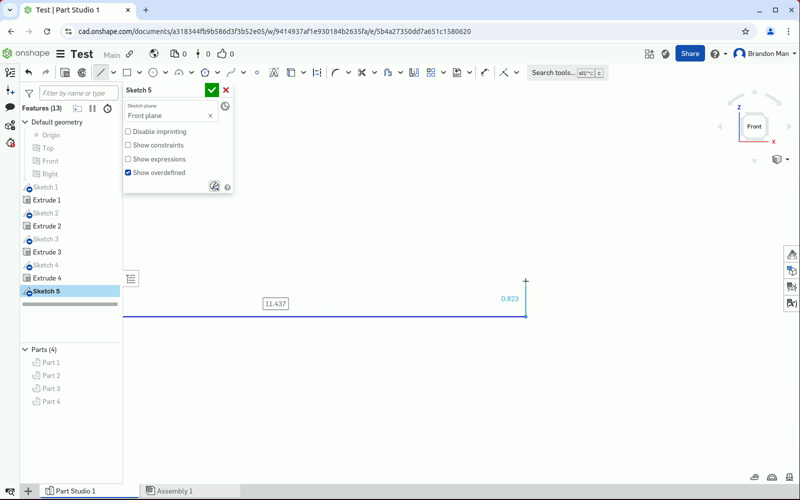
scroll(6)
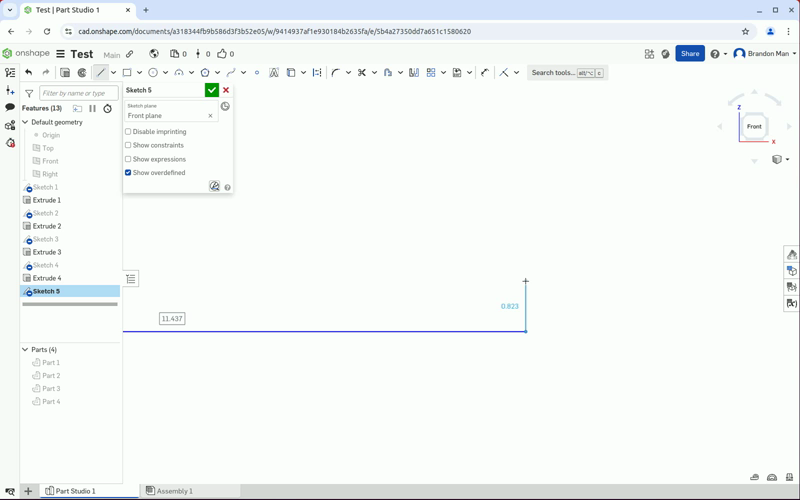
click(525, 280)
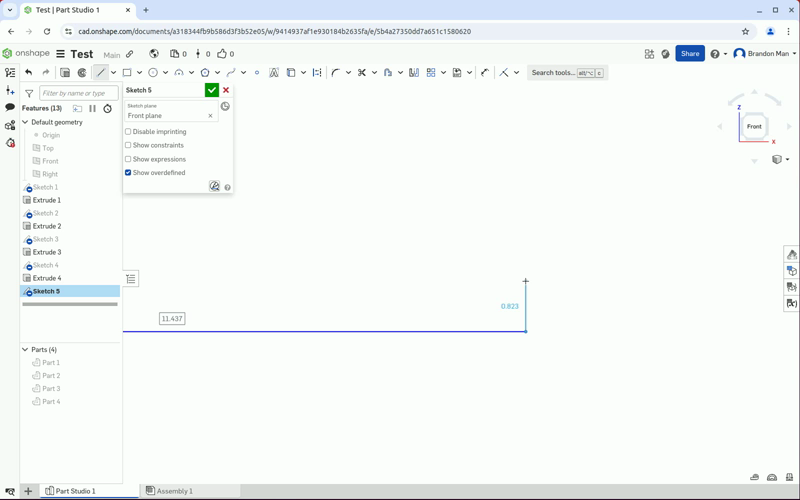
scroll(-6)
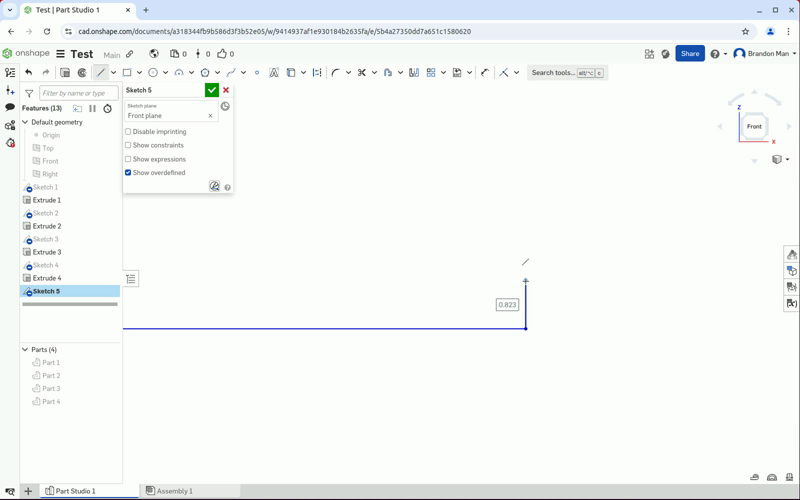
scroll(-6)
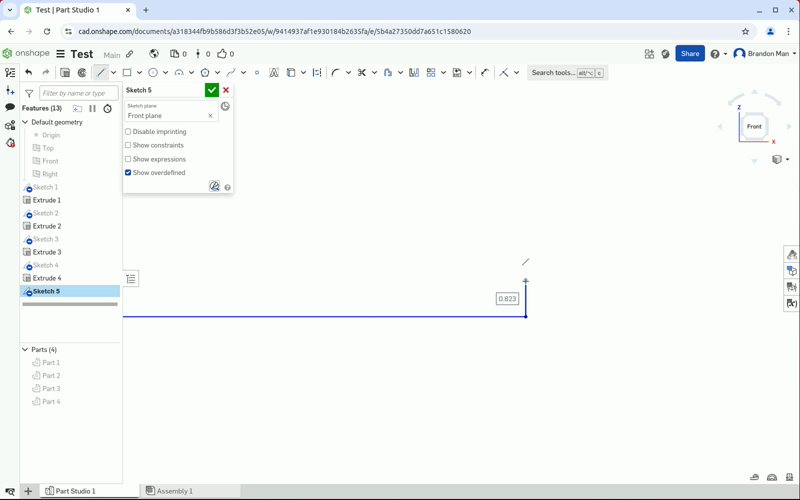
scroll(-6)
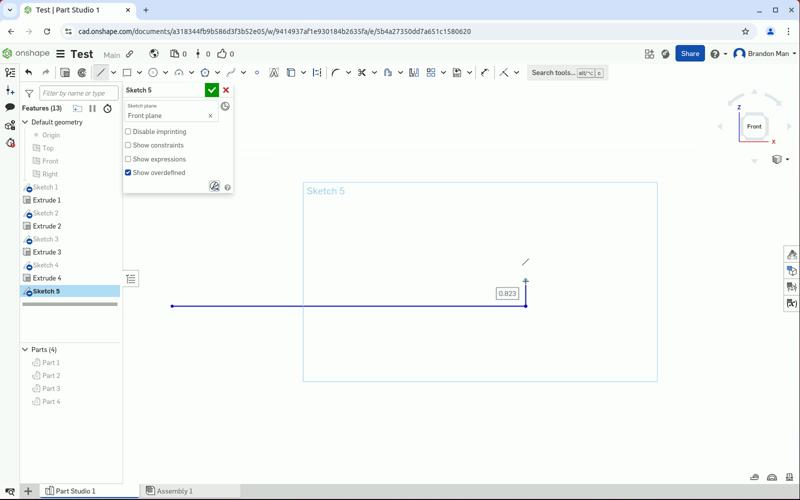
scroll(-6)
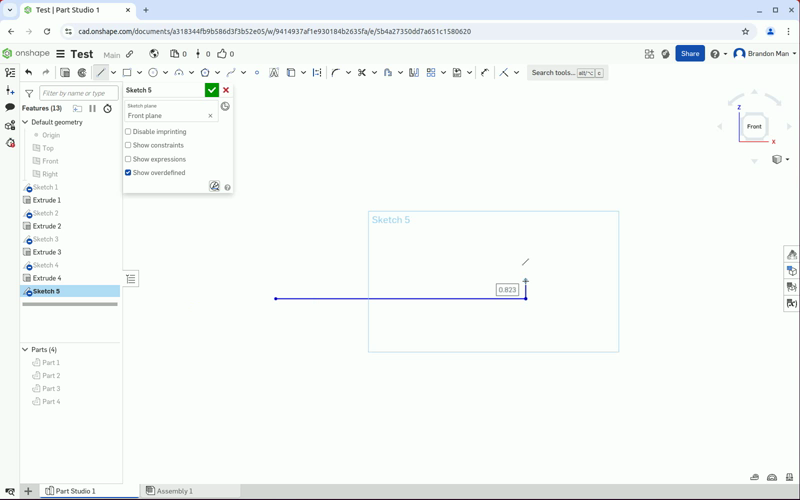
scroll(-6)
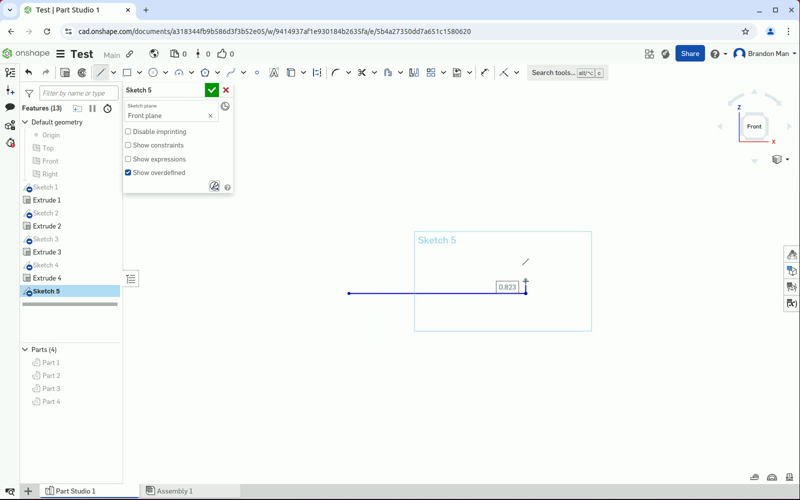
scroll(-6)
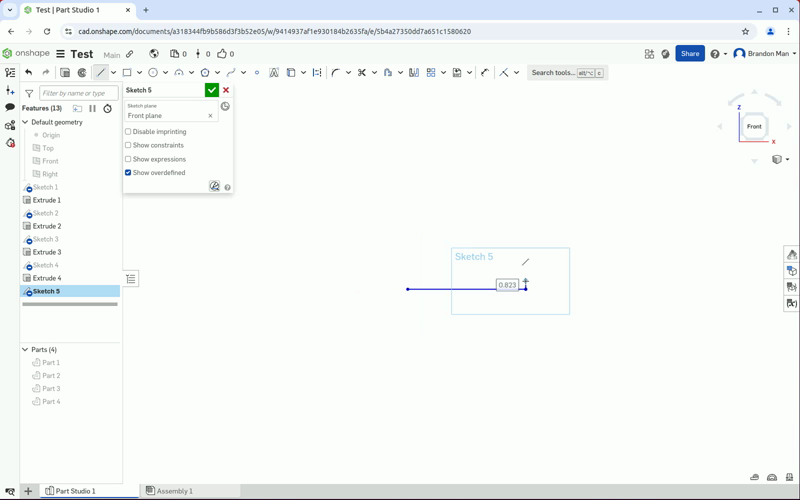
scroll(-6)
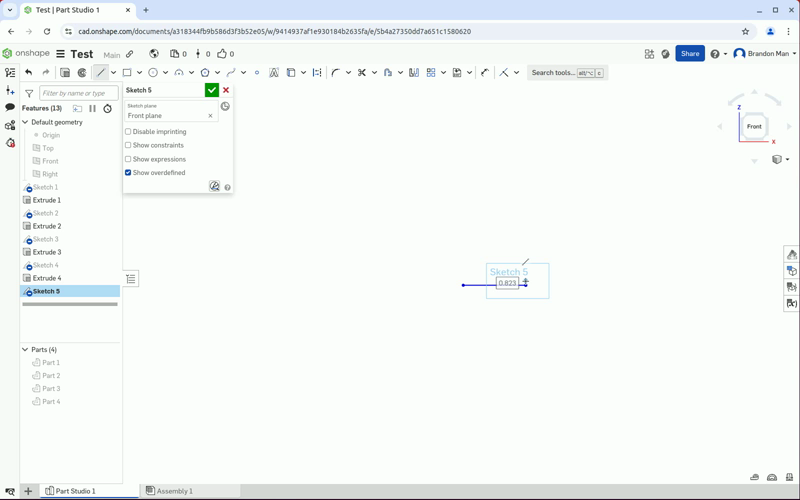
key_up(shift)
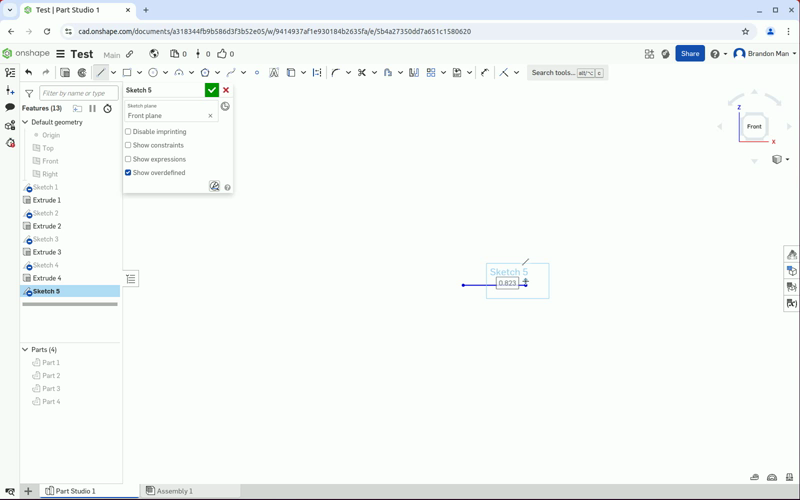
key_down(shift)
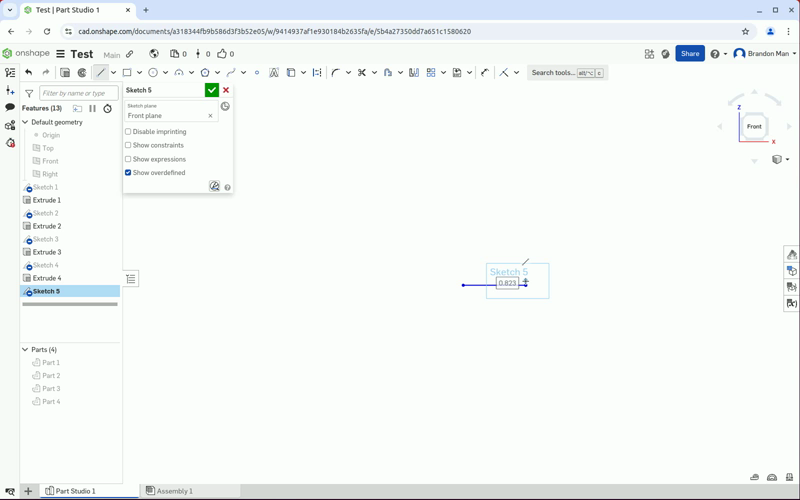
mouse_move(463, 280)
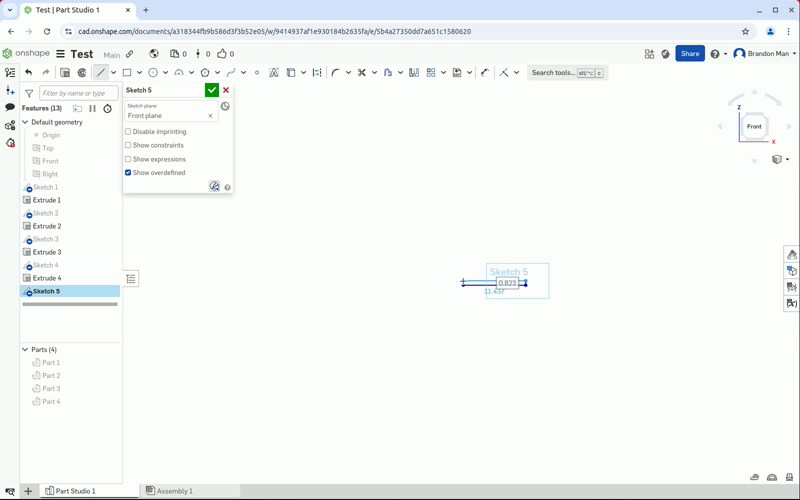
click(463, 280)
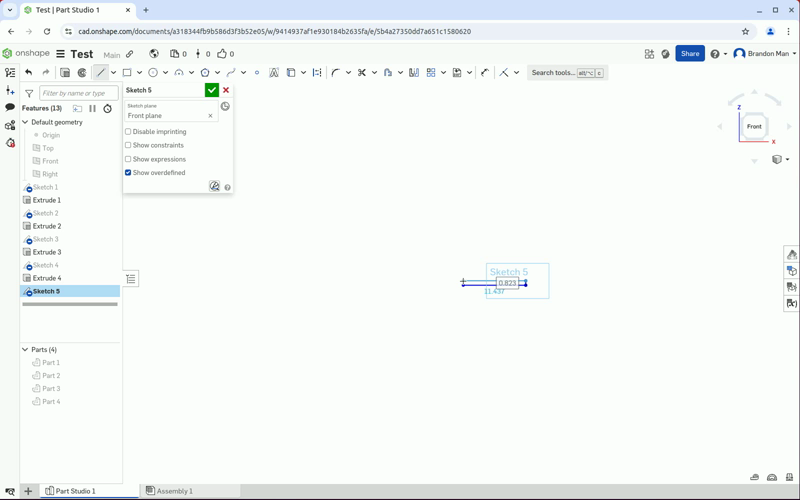
key_up(shift)
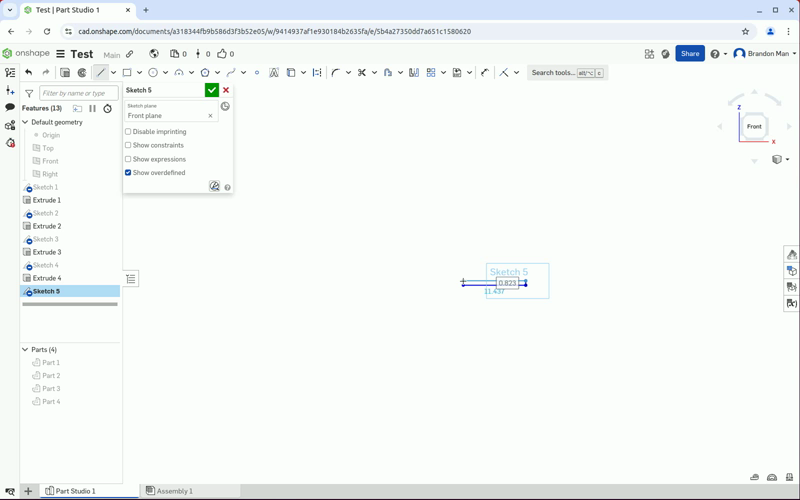
mouse_move(493, 280)
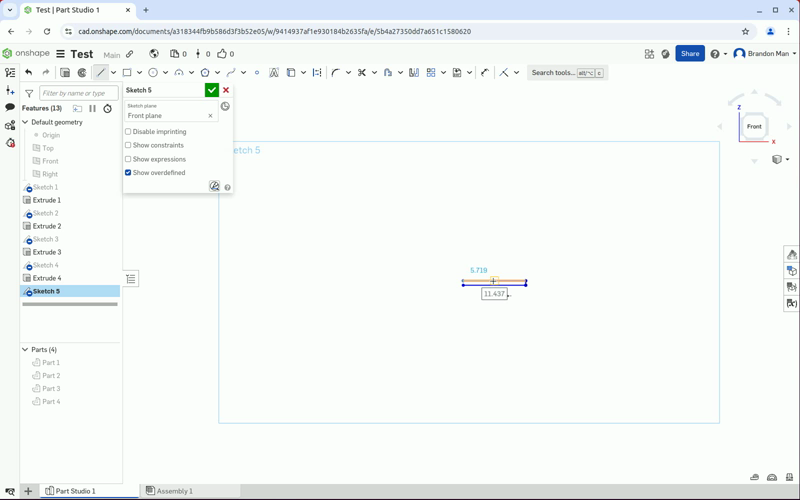
key_down(shift)
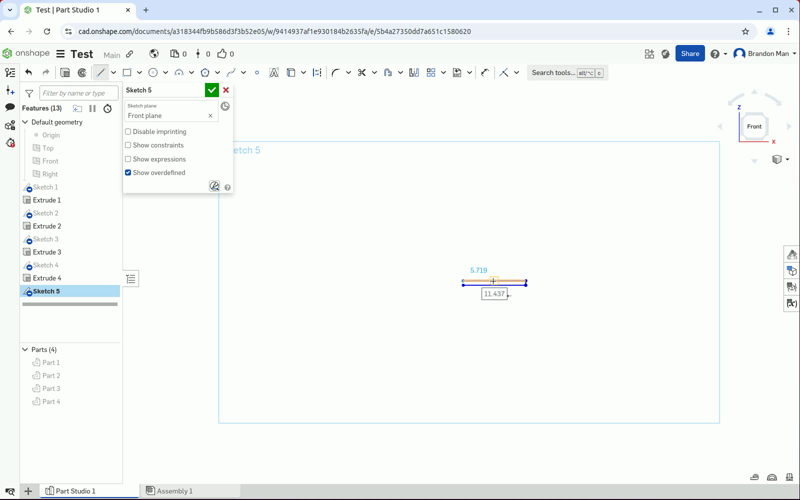
mouse_move(463, 285)
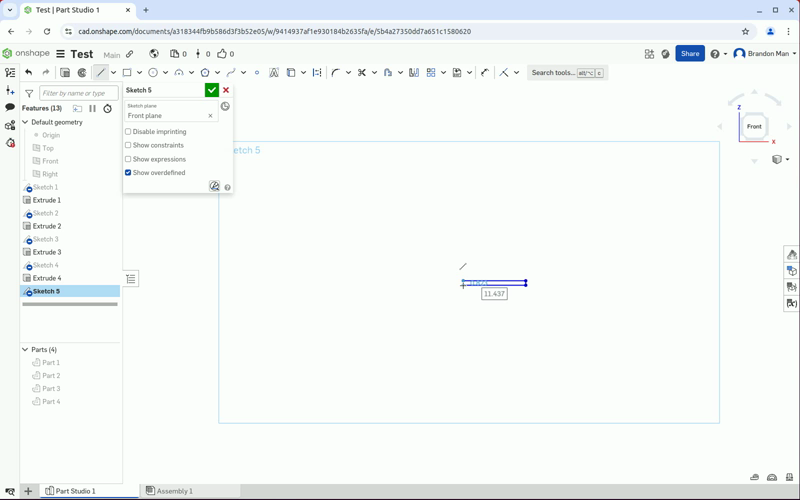
scroll(6)
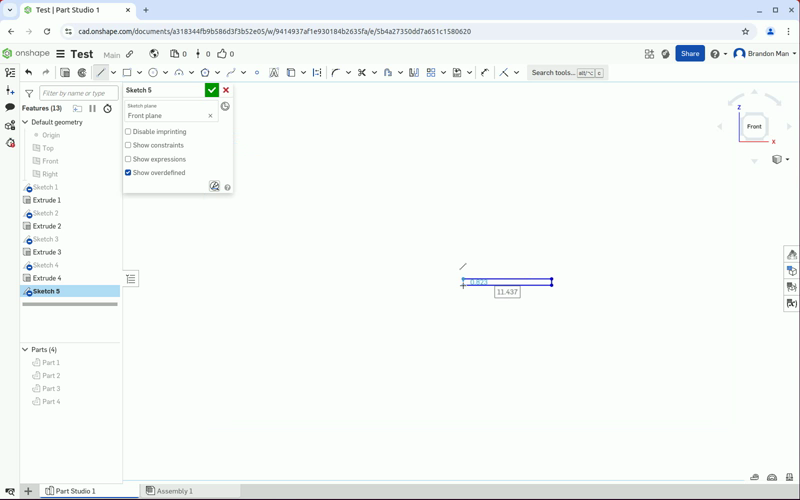
scroll(6)
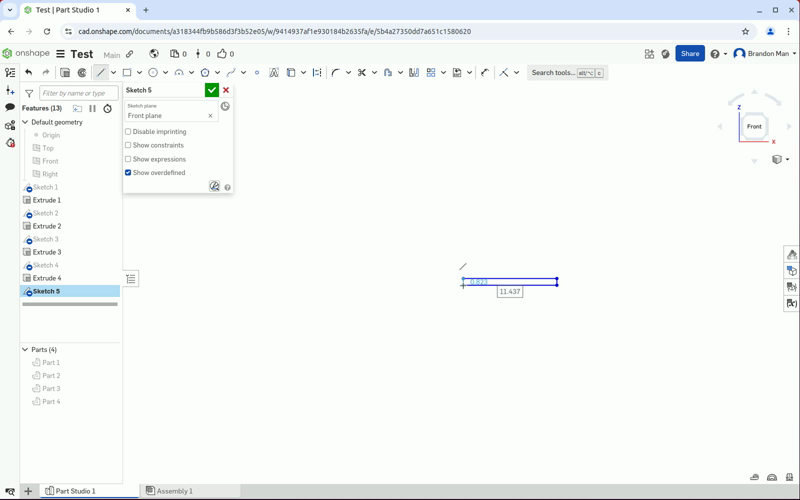
scroll(6)
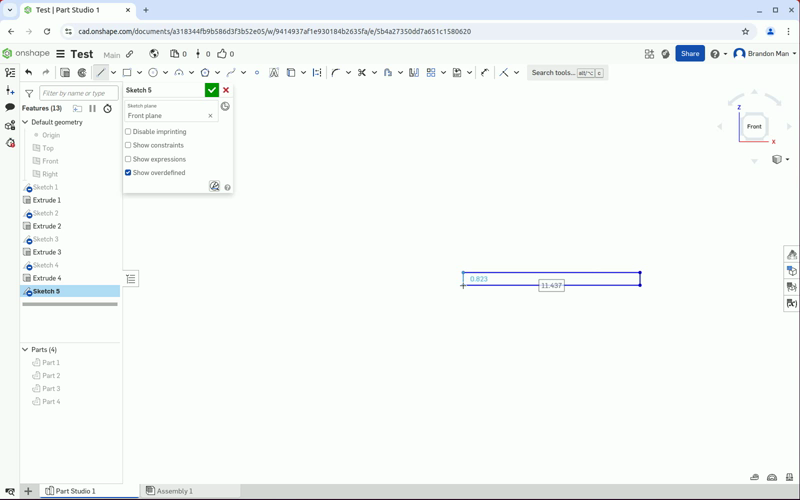
scroll(6)
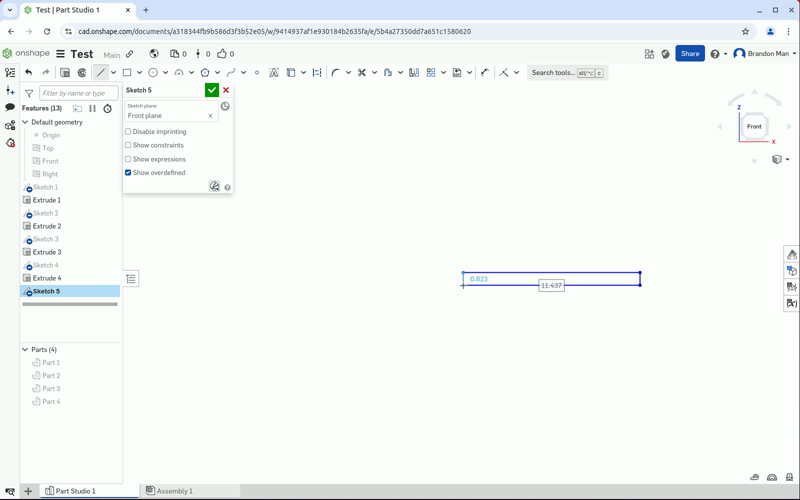
scroll(6)
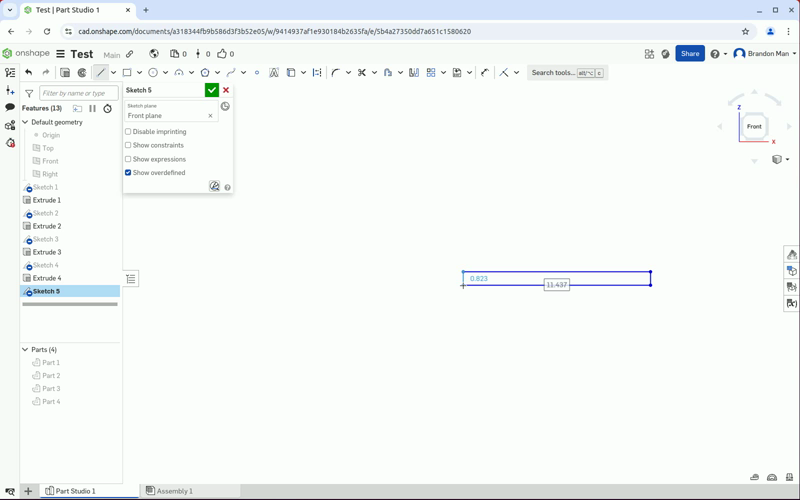
scroll(6)
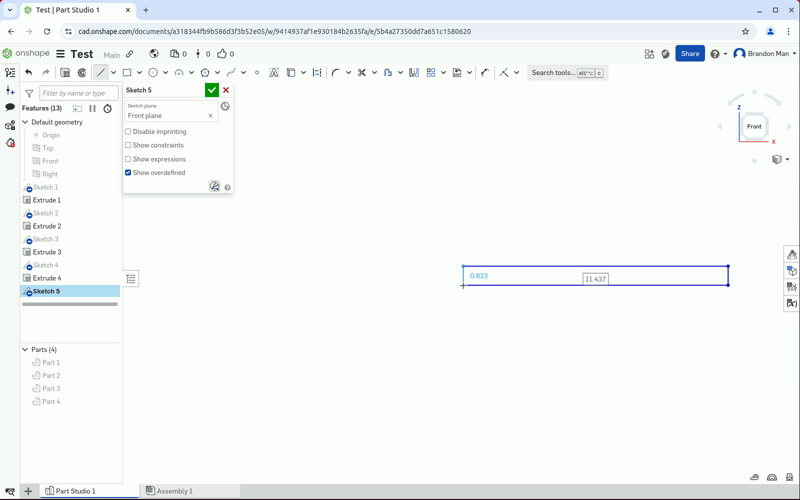
scroll(6)
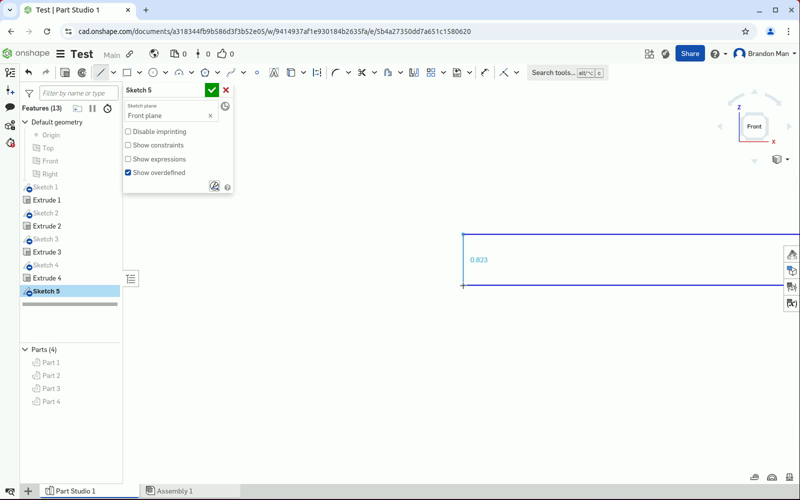
key_up(shift)
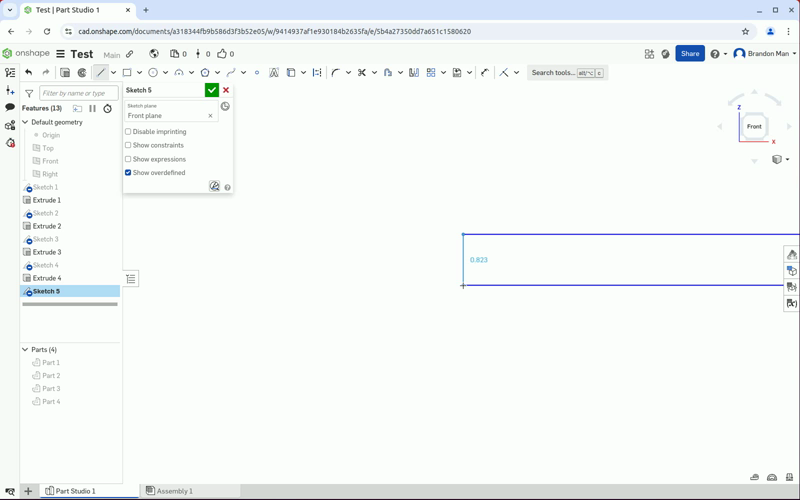
click(463, 285)
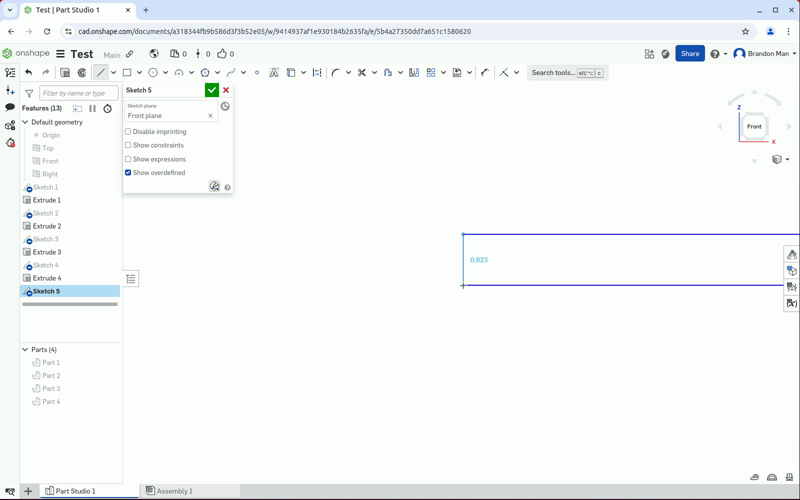
scroll(-6)
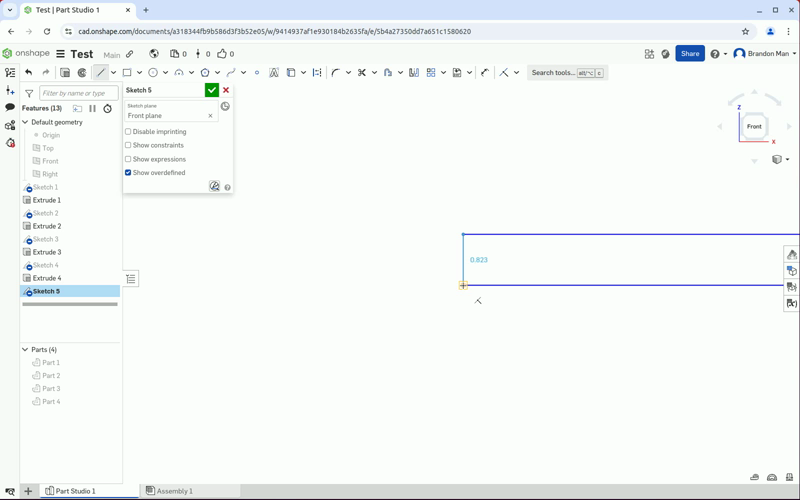
scroll(-6)
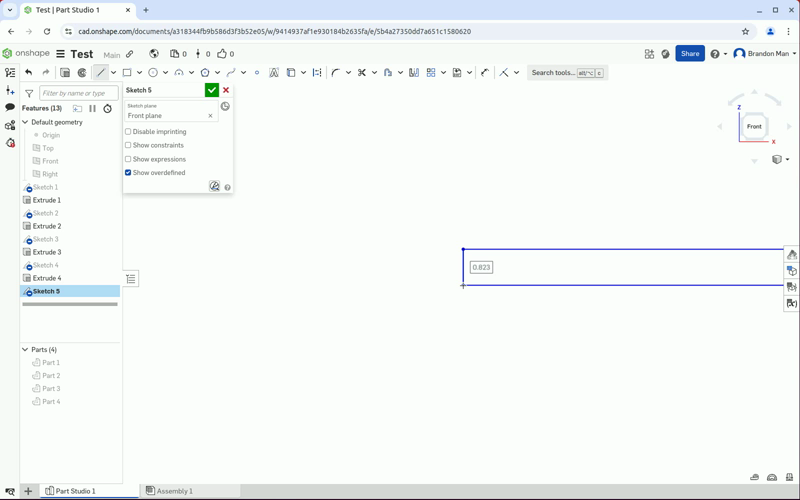
scroll(-6)
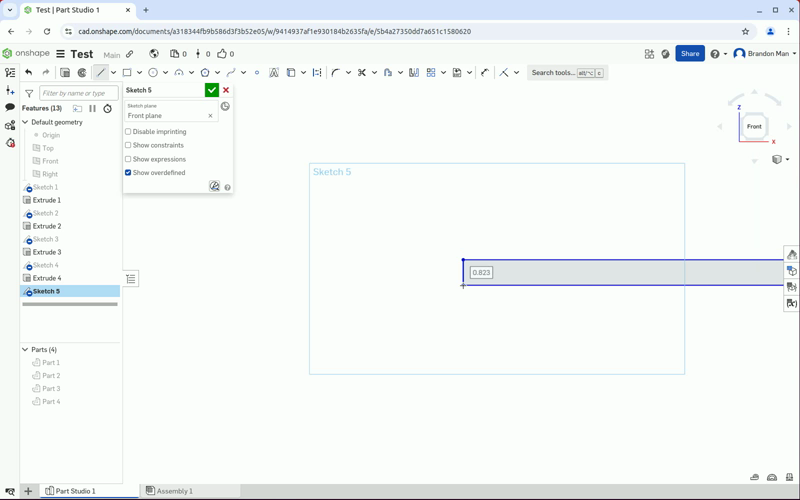
scroll(-6)
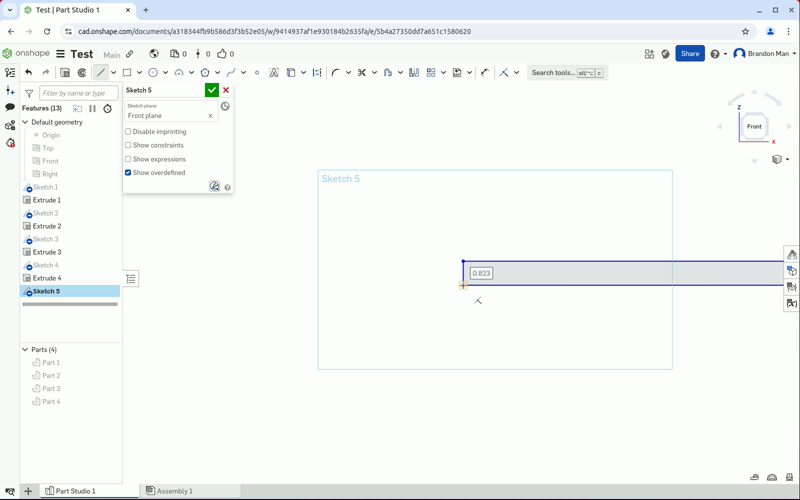
scroll(-6)
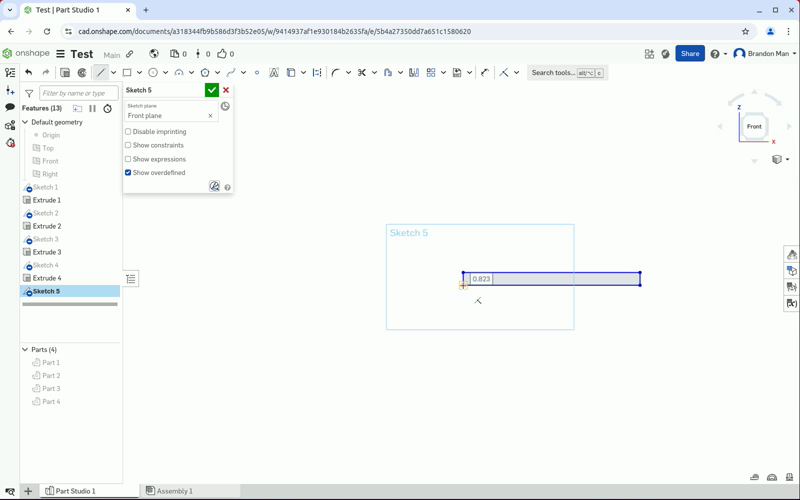
scroll(-6)
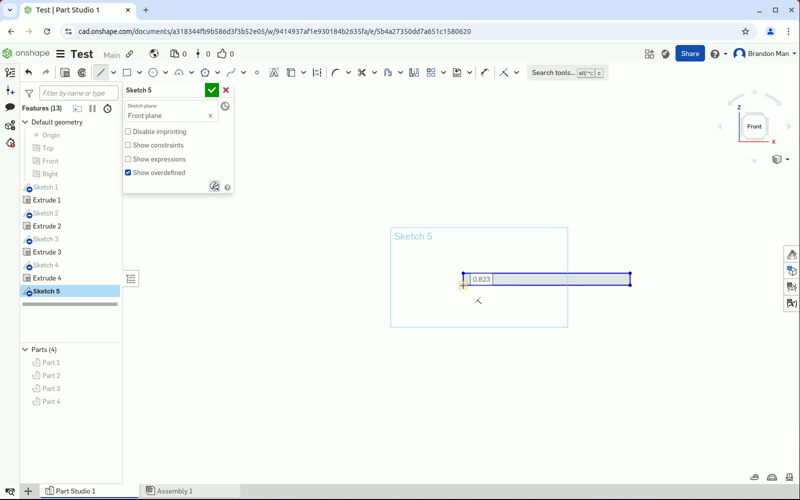
scroll(-6)
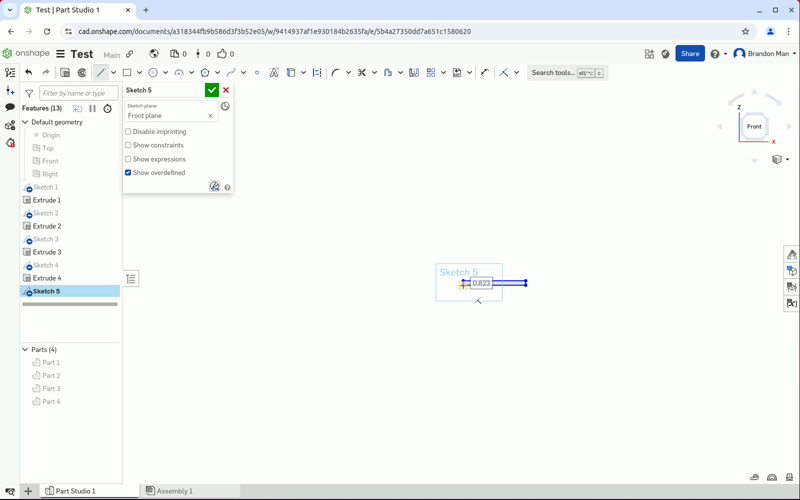
key(esc)
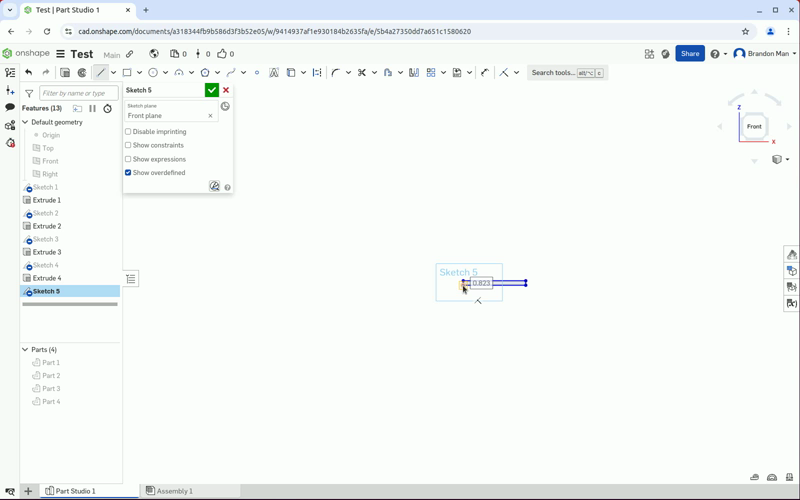
mouse_move(515, 282)
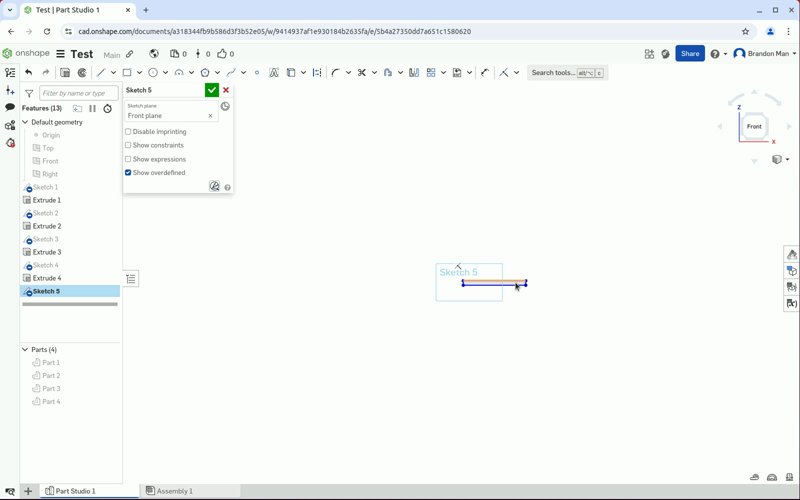
scroll(6)
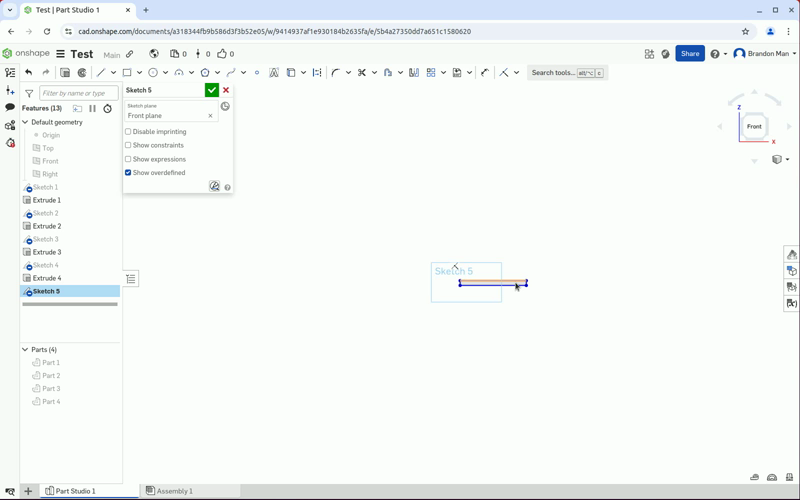
scroll(6)
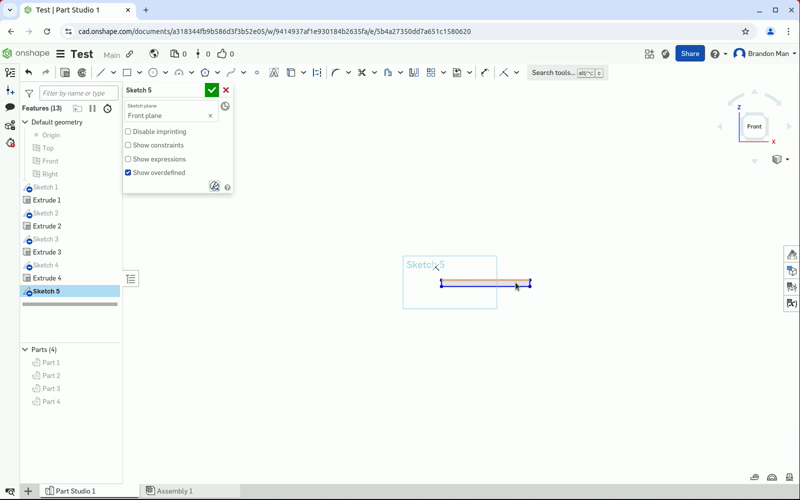
scroll(6)
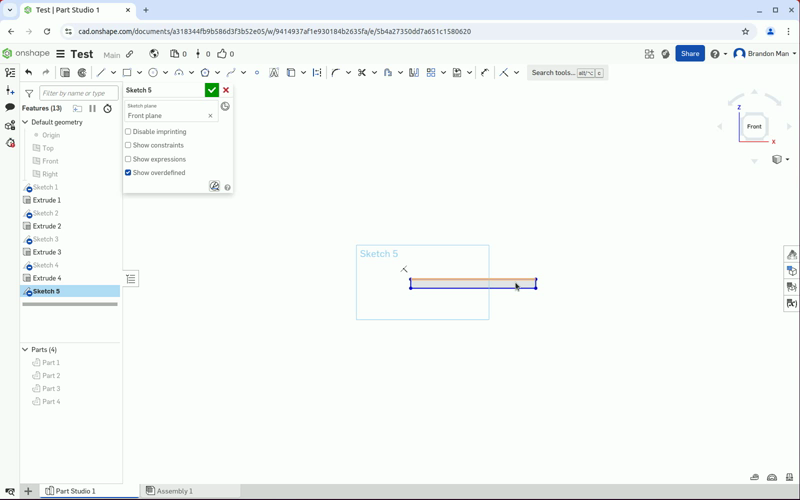
scroll(6)
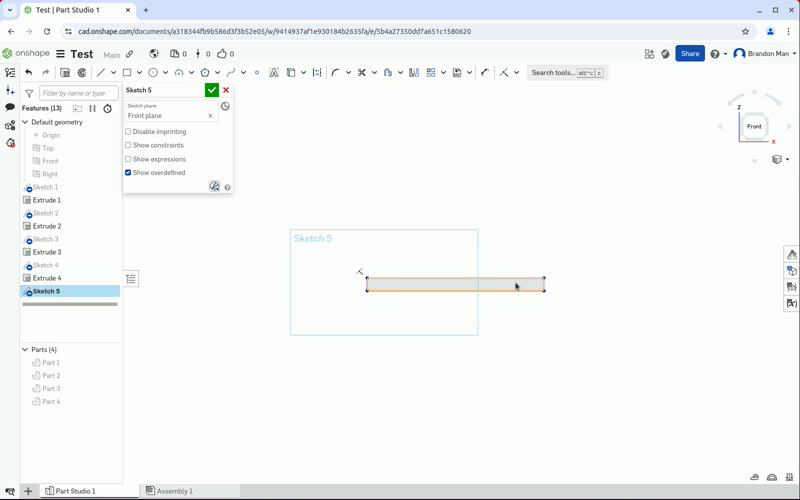
scroll(6)
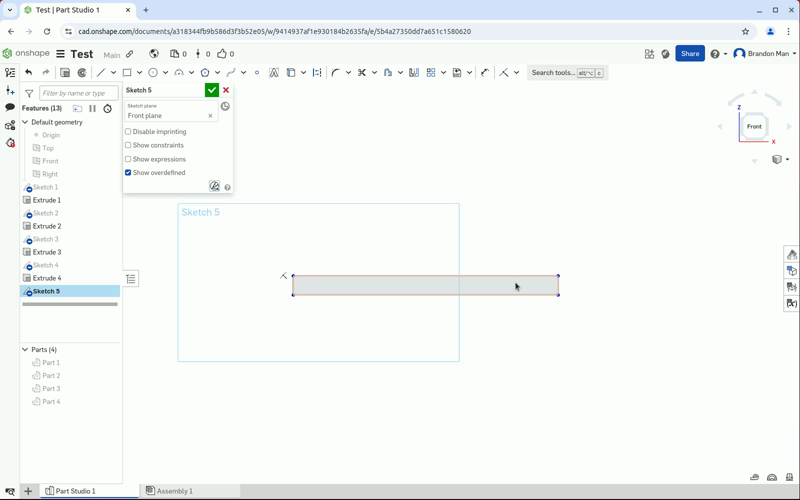
scroll(6)
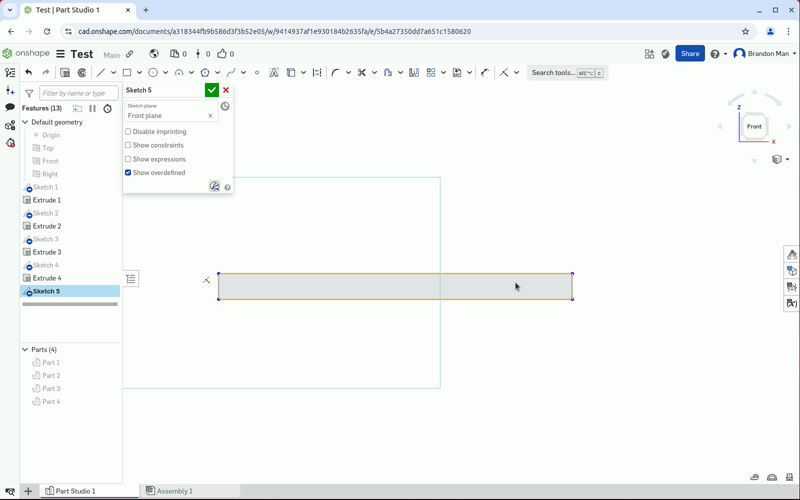
scroll(6)
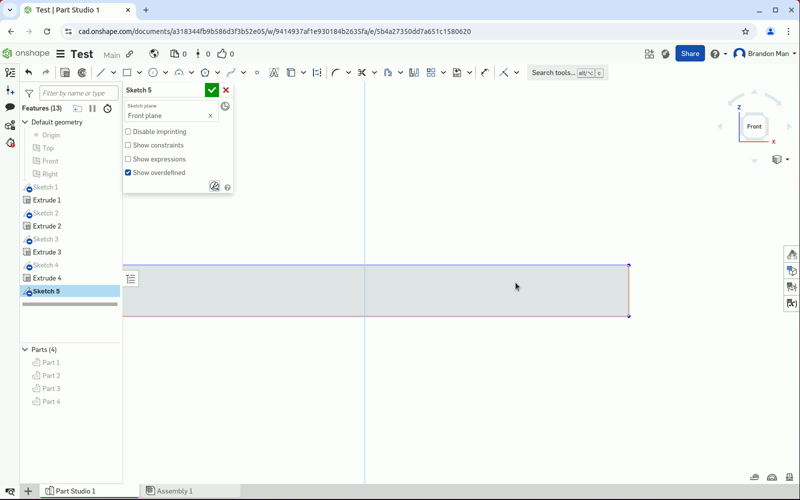
click(515, 282)
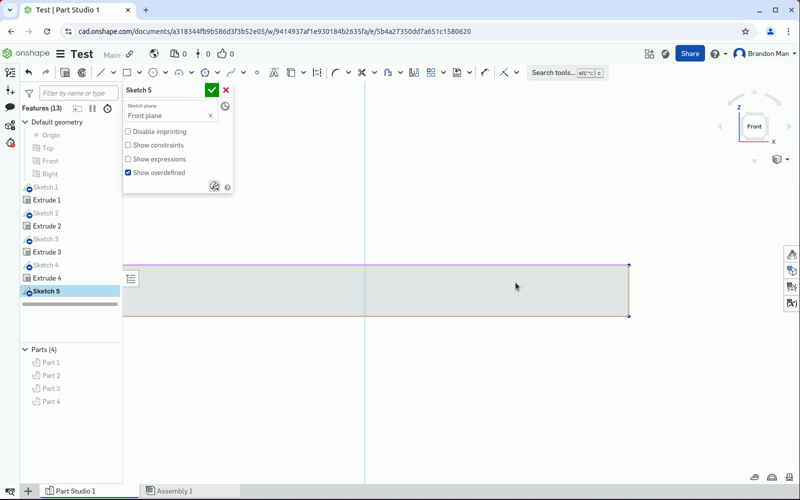
scroll(-6)
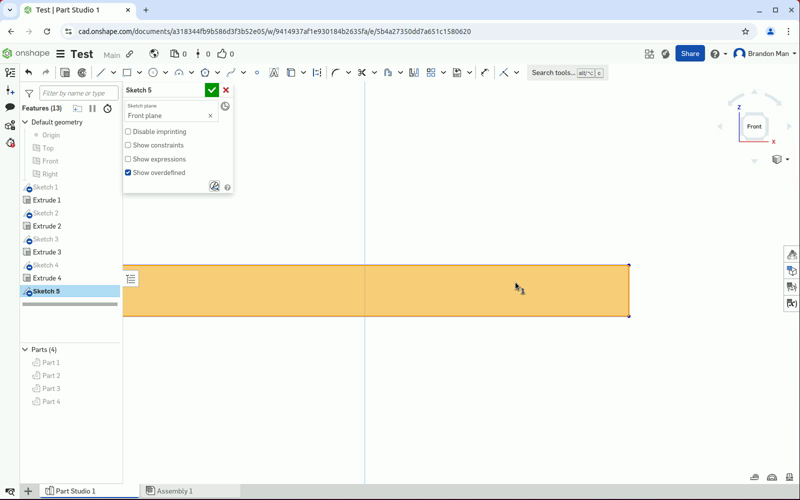
scroll(-6)
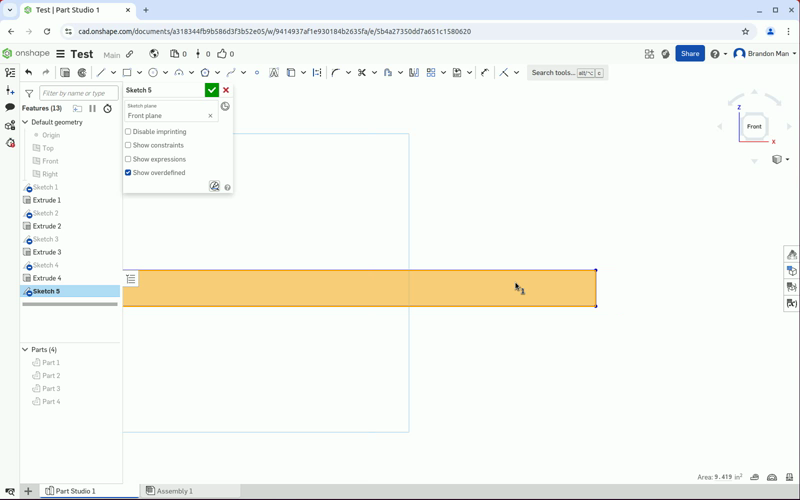
scroll(-6)
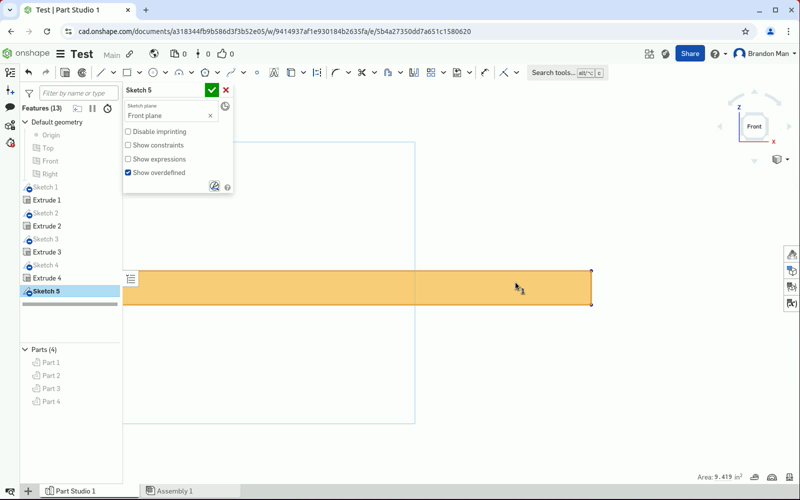
scroll(-6)
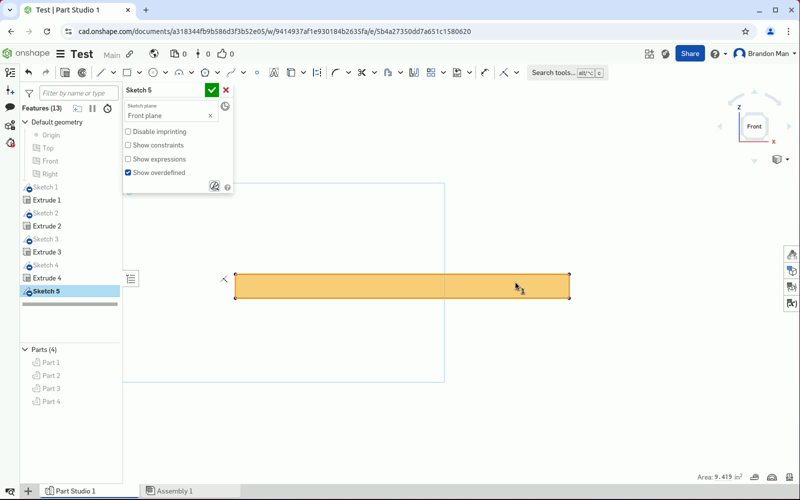
scroll(-6)
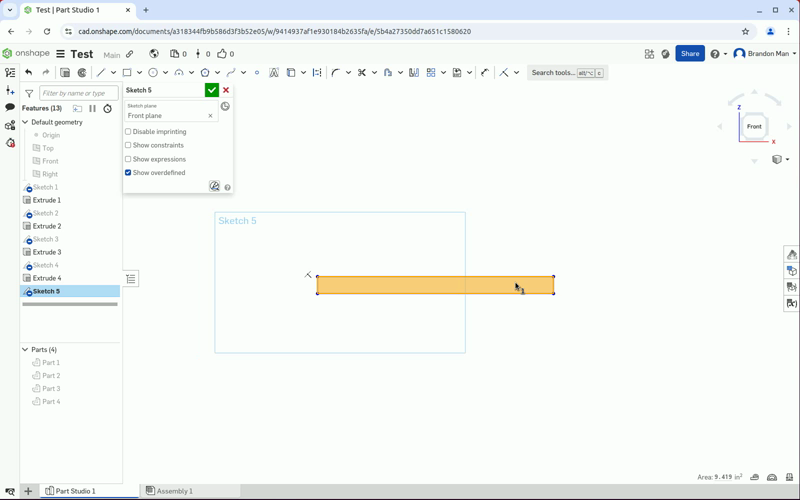
scroll(-6)
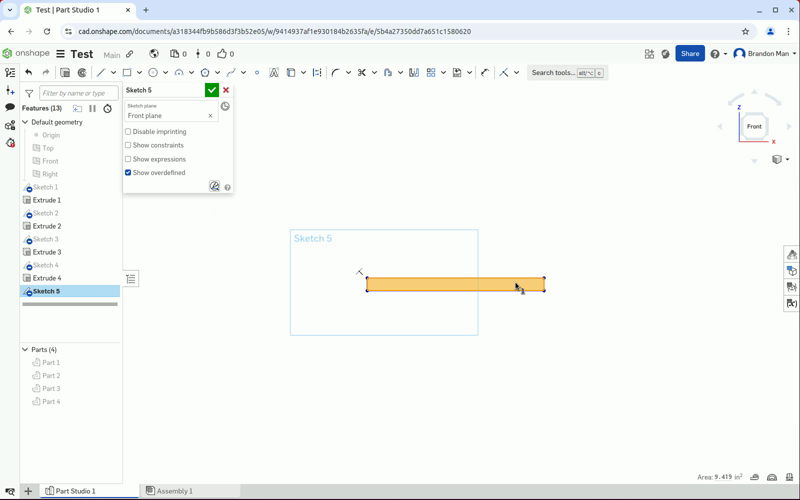
scroll(-6)
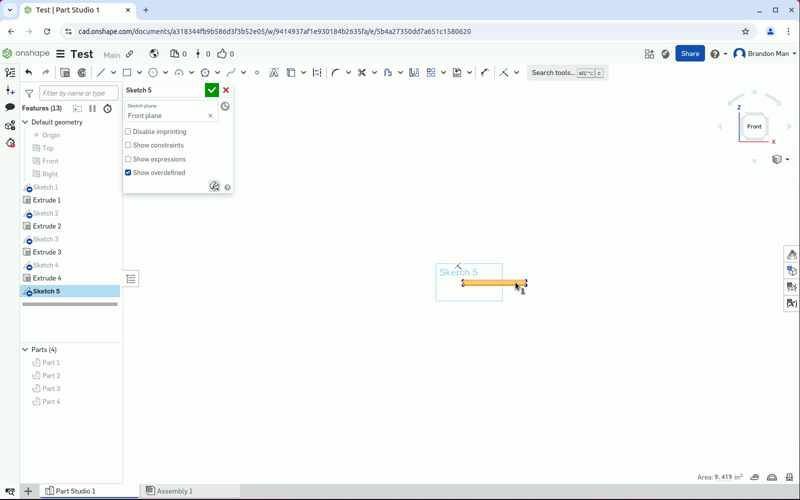
mouse_move(73, 352)
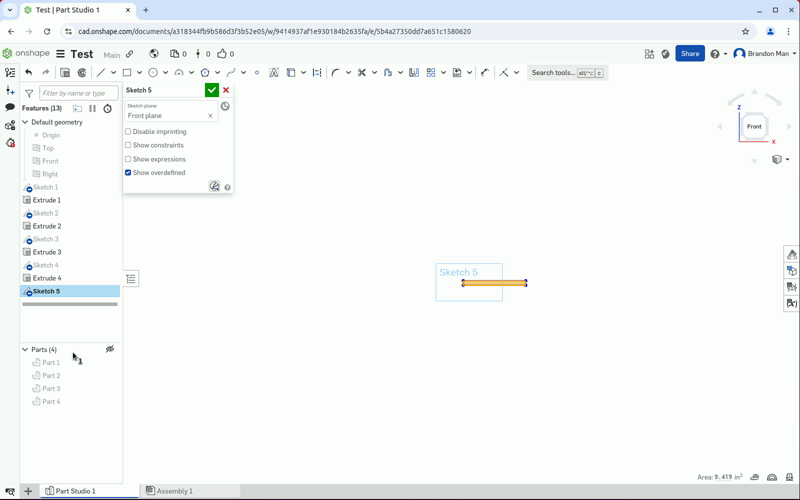
key(shift+y)
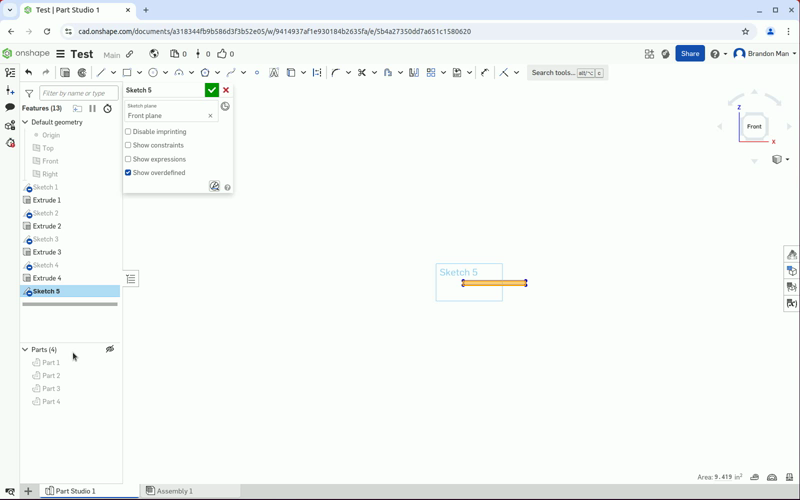
key(shift+e)
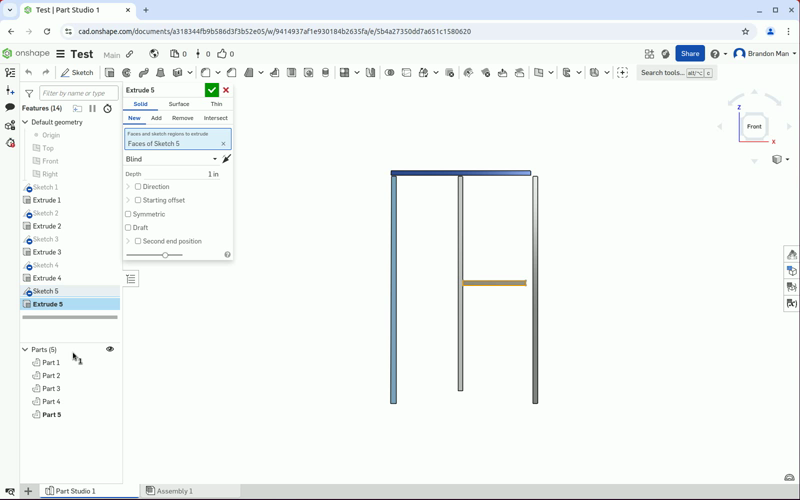
mouse_move(143, 106)
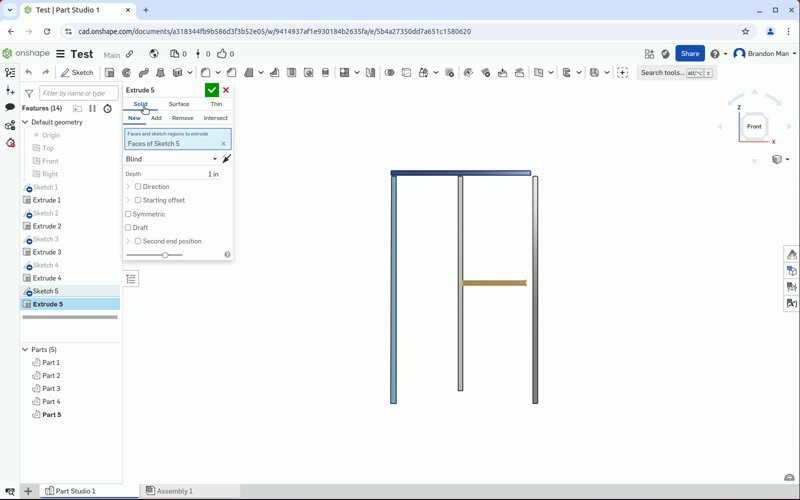
click(143, 106)
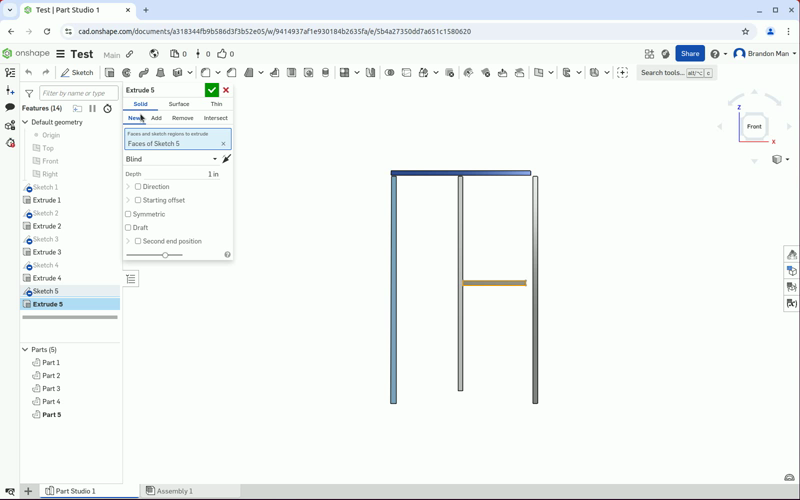
mouse_move(137, 120)
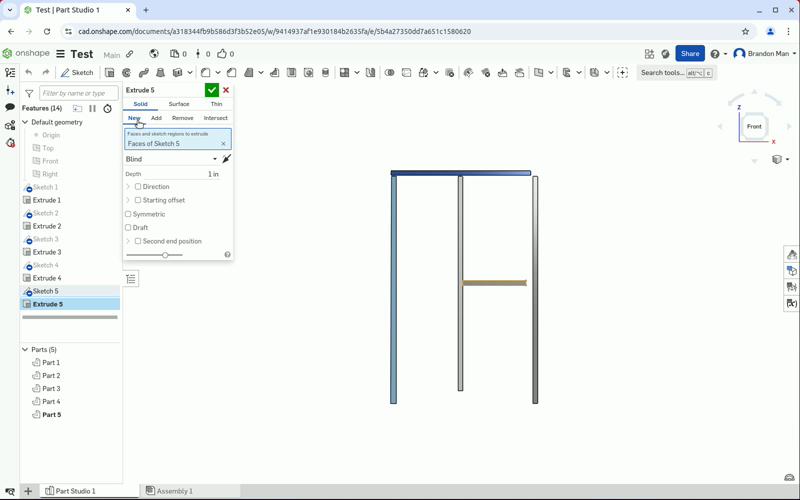
click(137, 120)
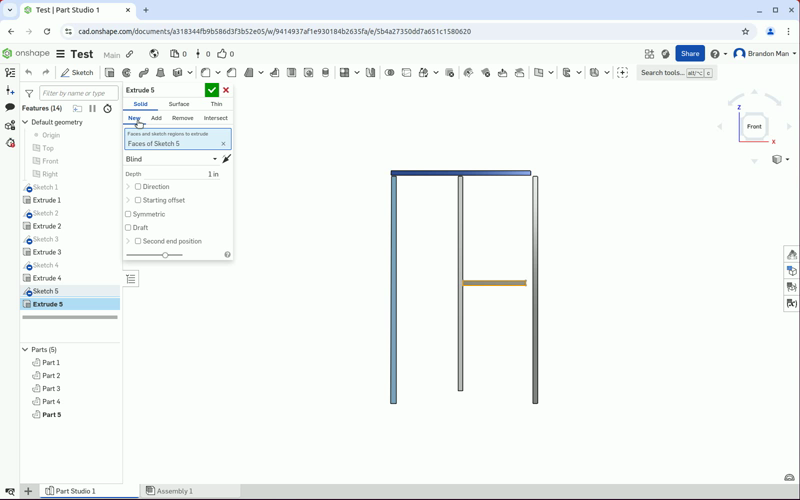
key(tab, 4)
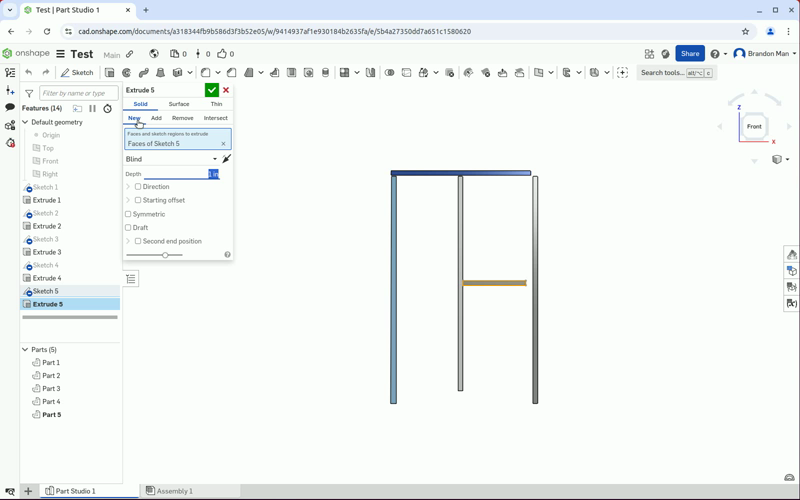
text(1.685)
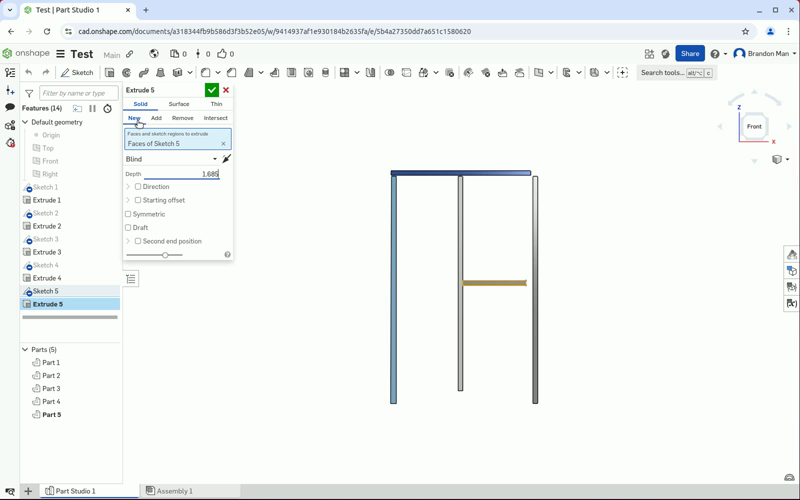
key(enter)
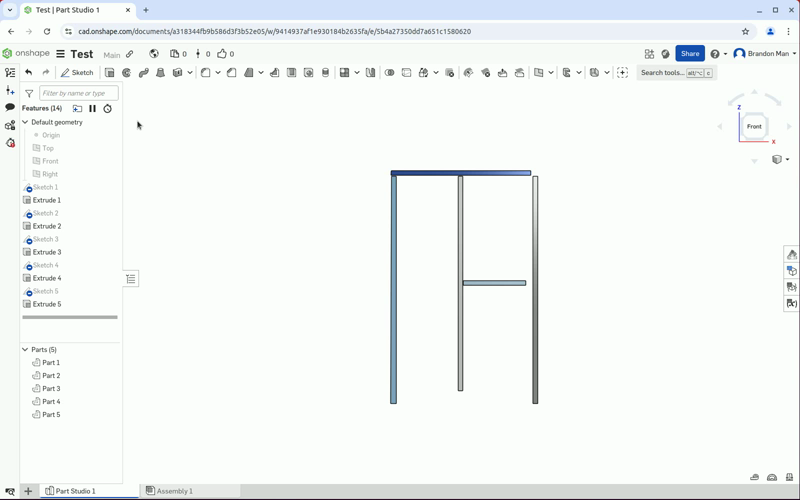
key(shift+h)
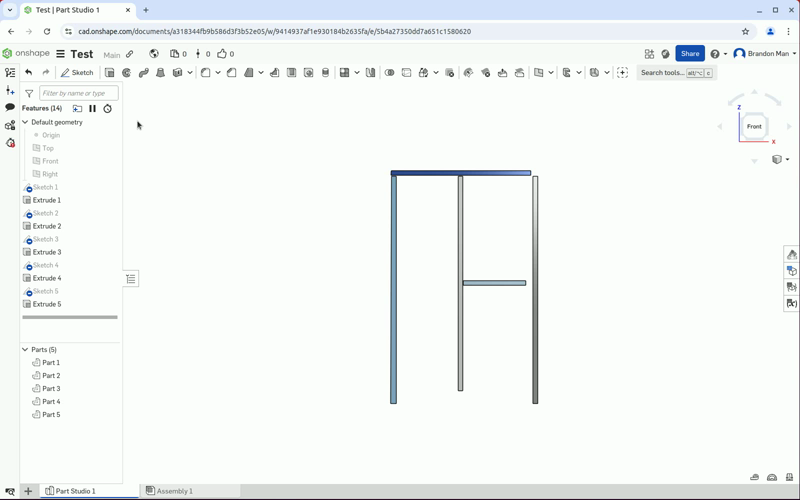
key(shift+h)
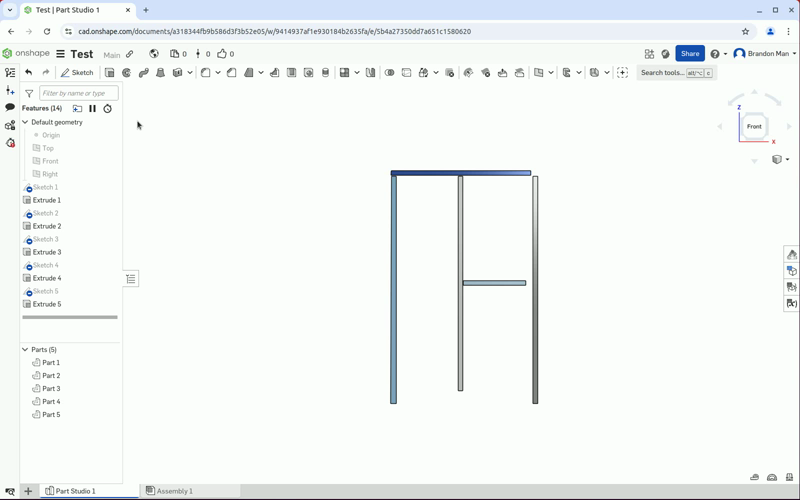
mouse_move(73, 189)
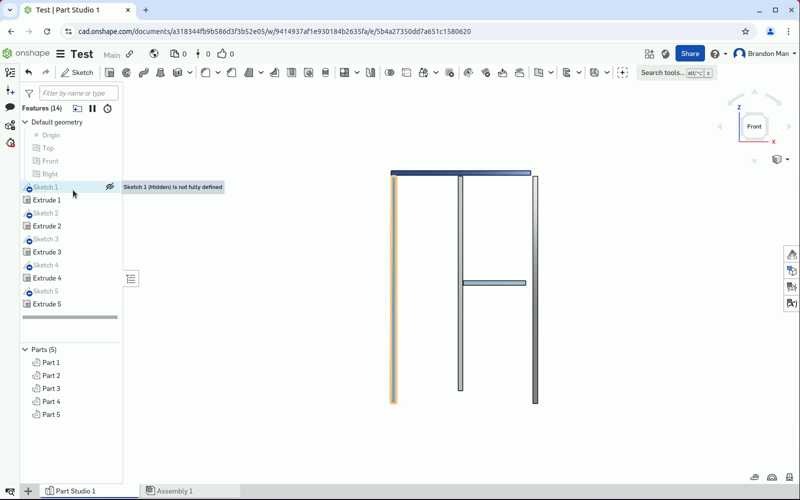
click(73, 189)
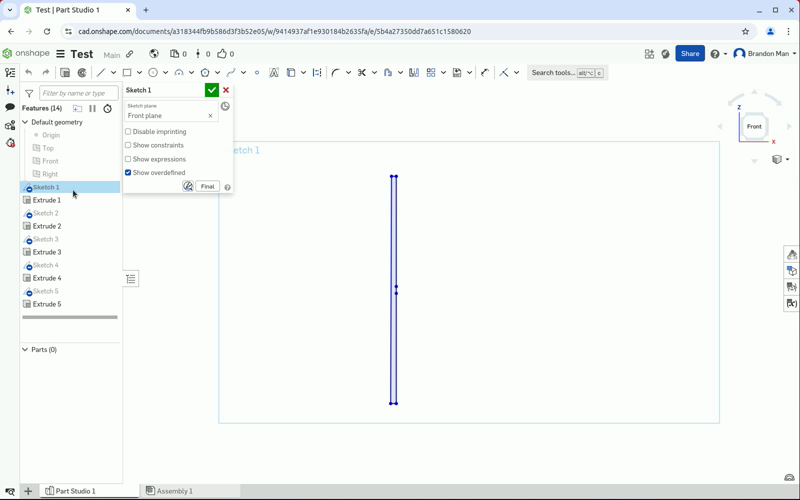
mouse_move(229, 92)
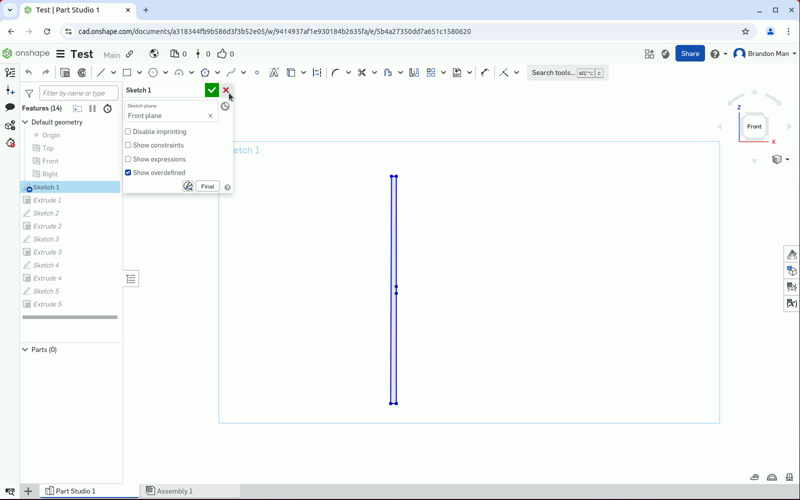
click(229, 92)
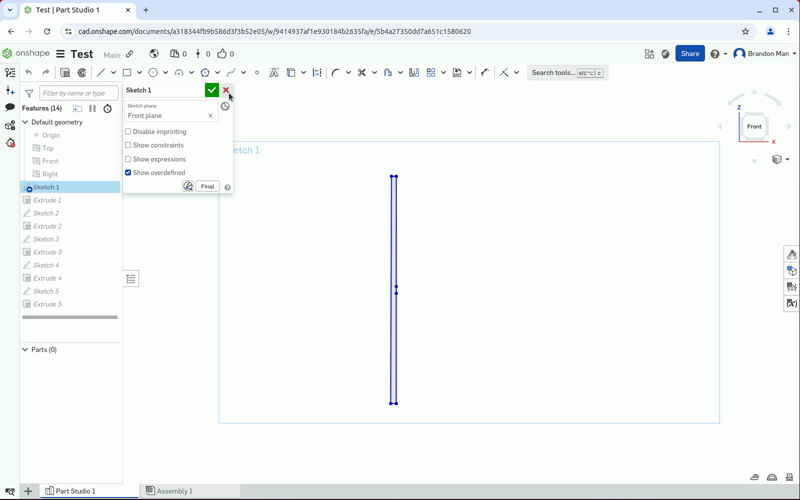
key(shift+s)
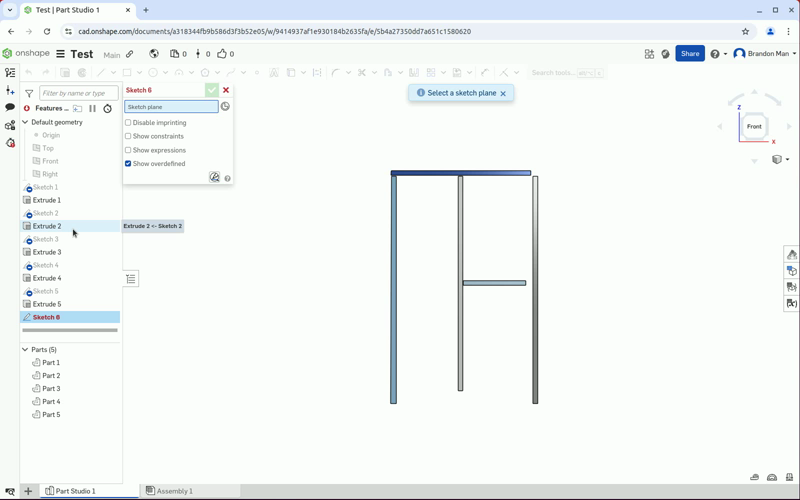
scroll(3)
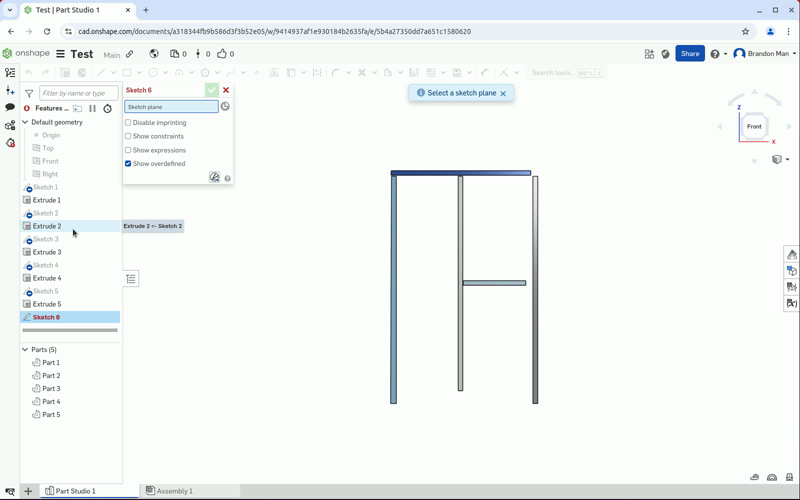
mouse_move(73, 163)
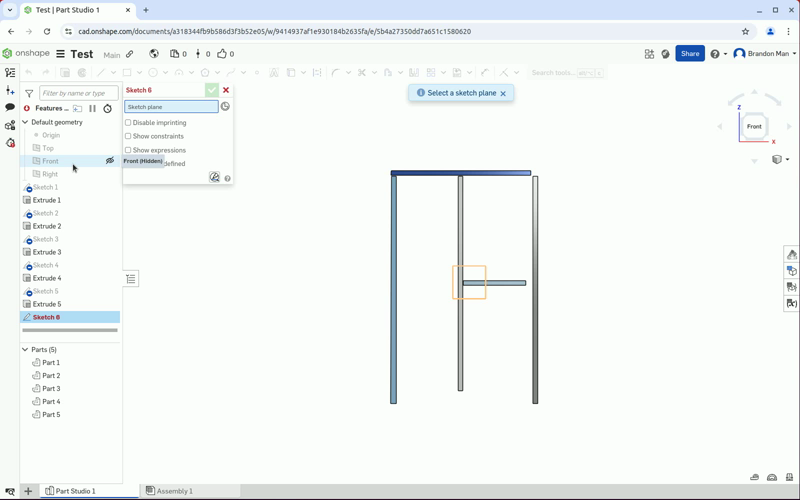
click(73, 163)
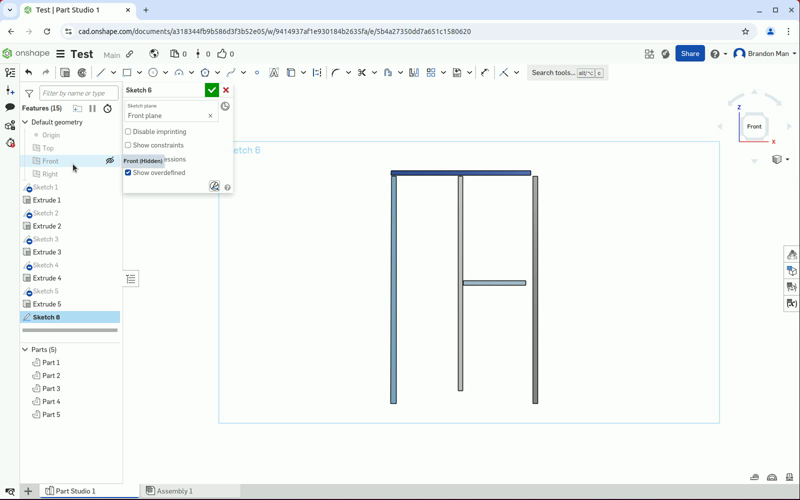
mouse_move(73, 352)
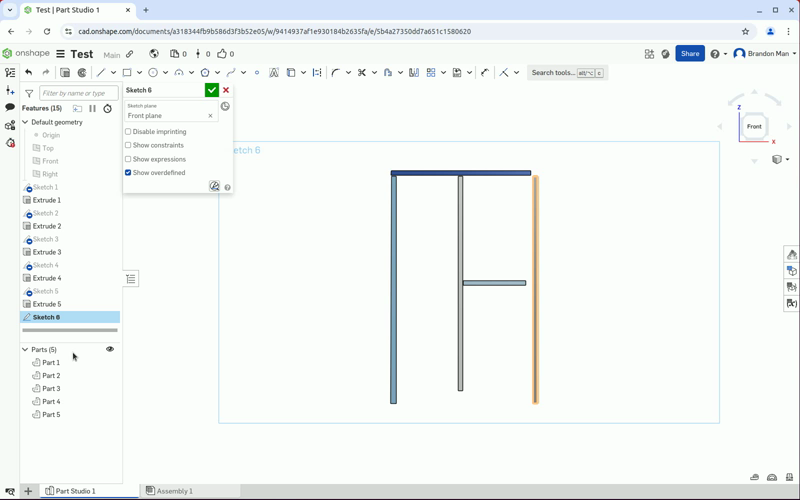
key(y)
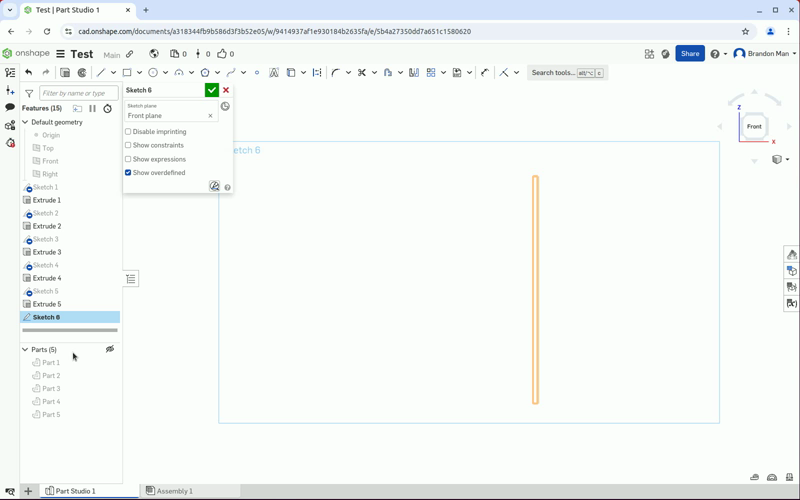
key(l)
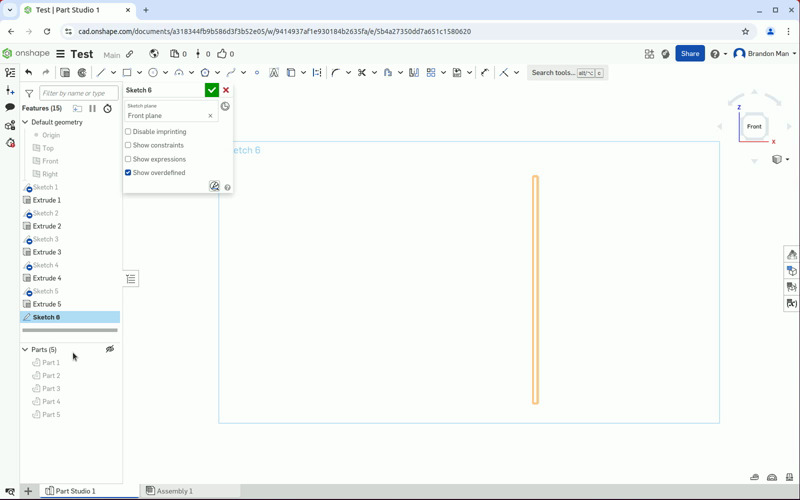
key_down(shift)
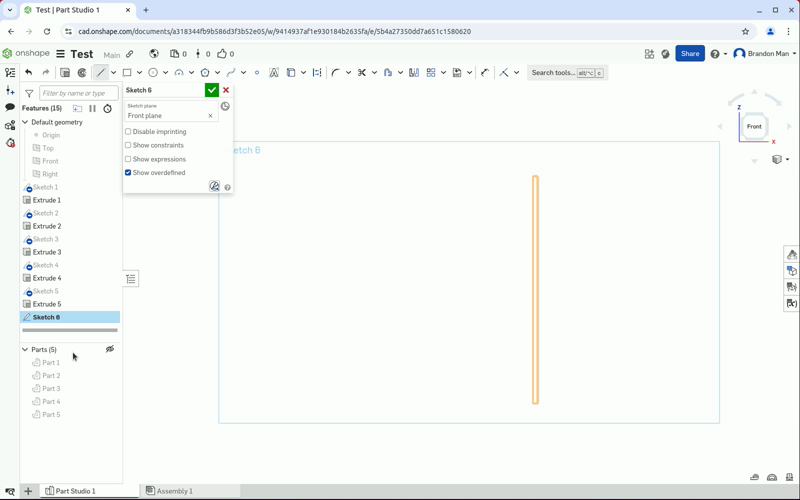
mouse_move(396, 285)
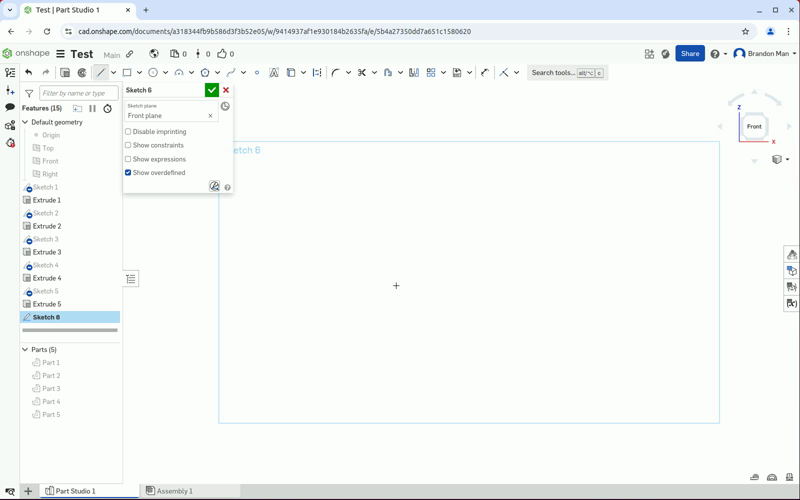
click(396, 285)
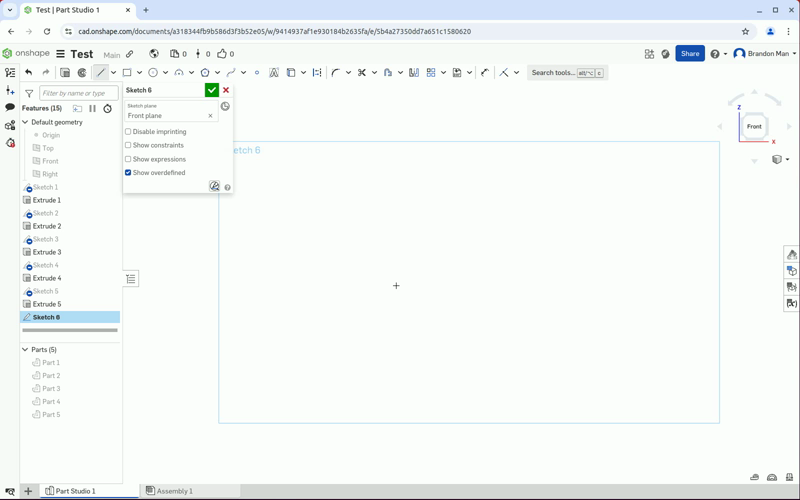
key_up(shift)
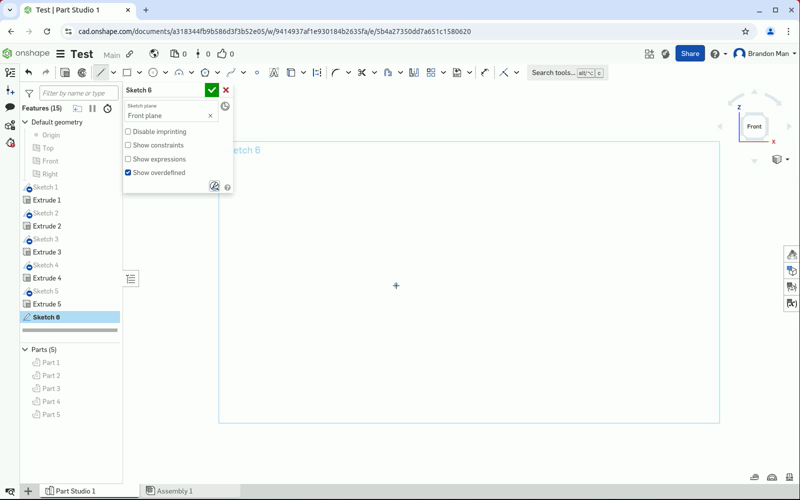
key_down(shift)
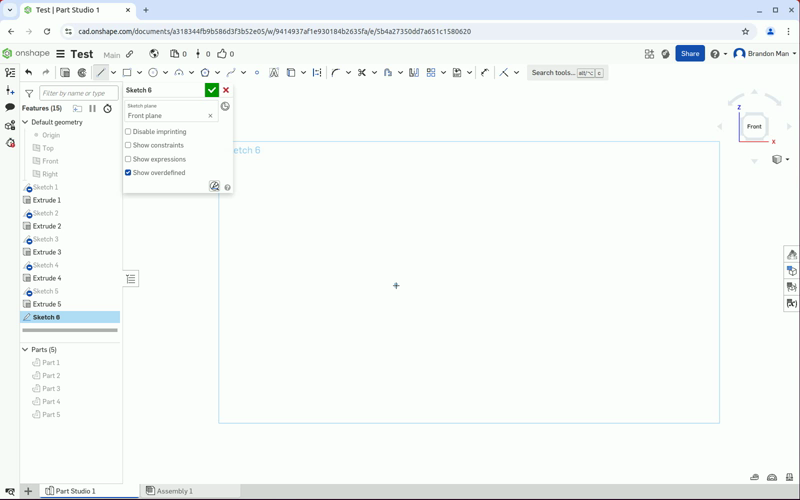
mouse_move(458, 285)
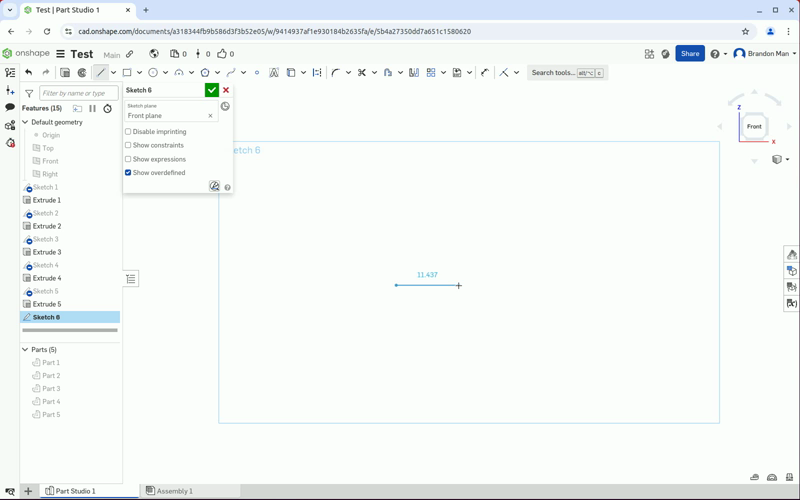
click(458, 285)
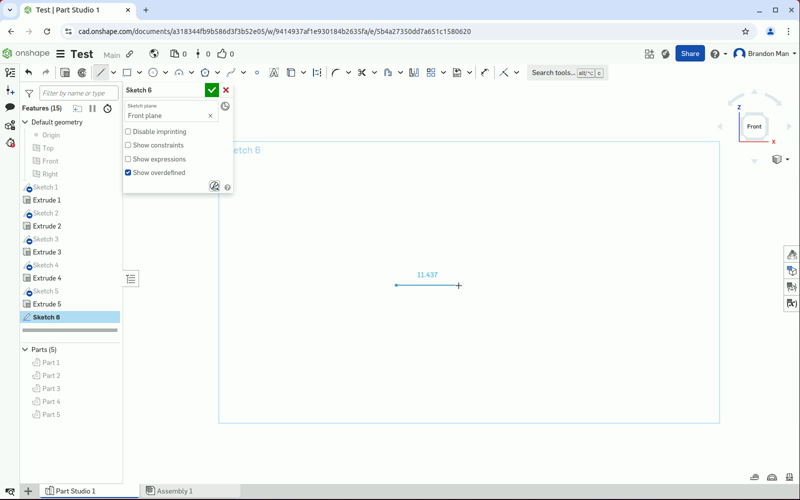
key_up(shift)
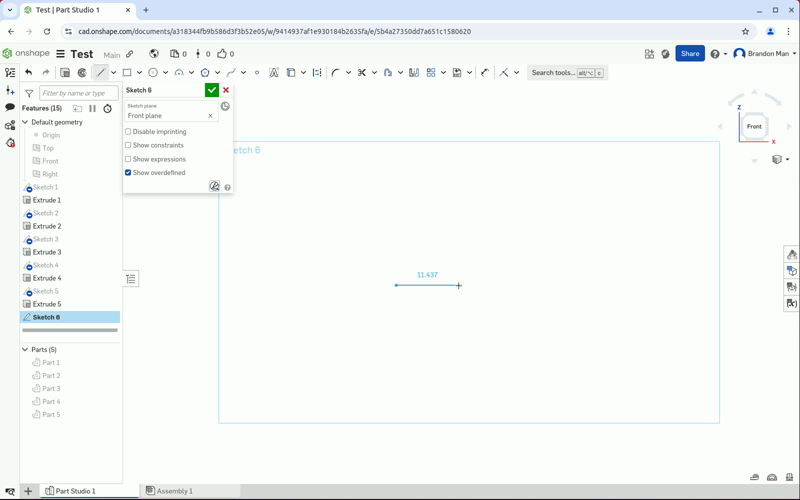
key_down(shift)
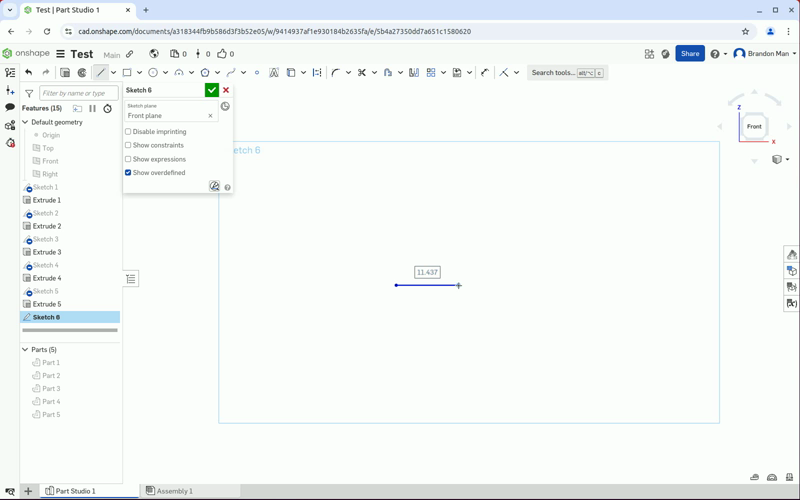
mouse_move(489, 285)
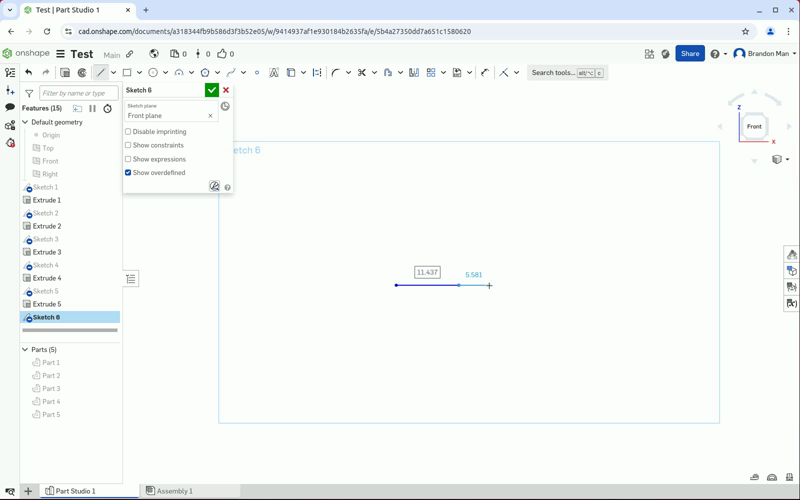
mouse_move(458, 280)
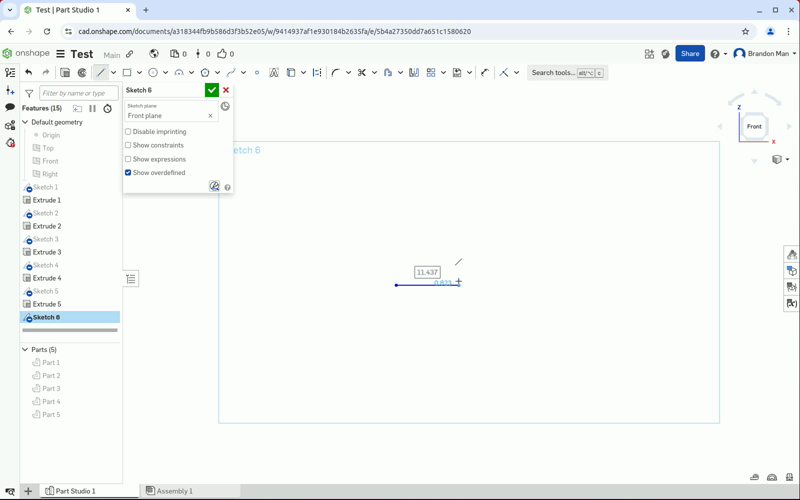
scroll(6)
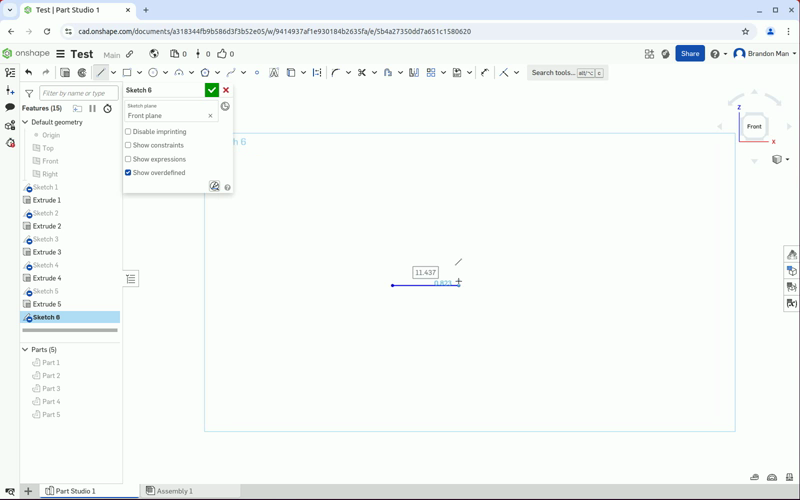
scroll(6)
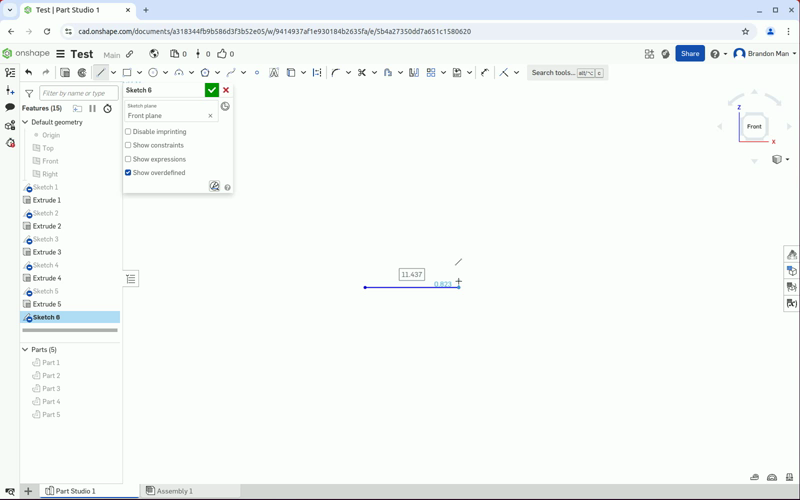
scroll(6)
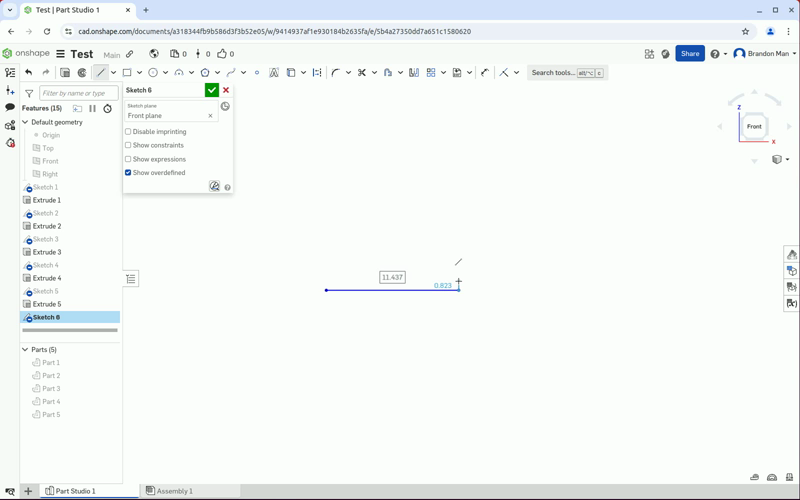
scroll(6)
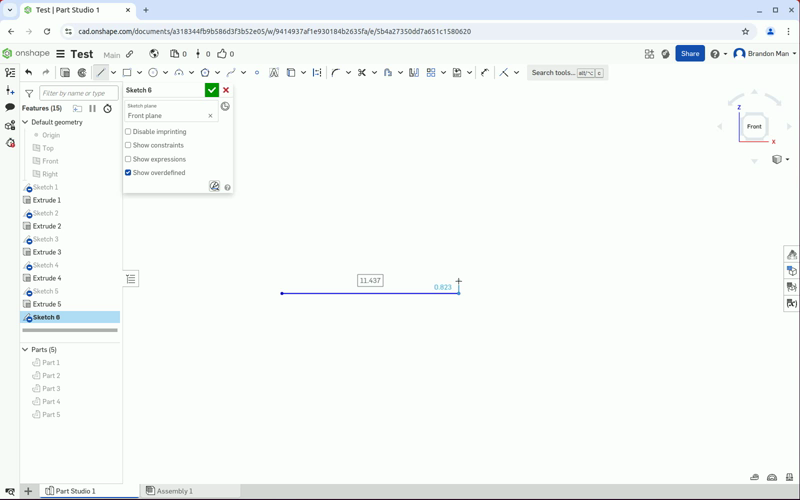
scroll(6)
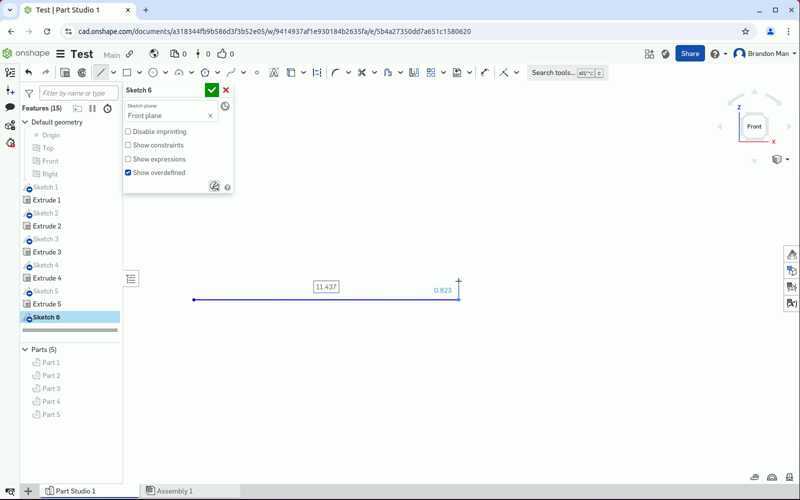
scroll(6)
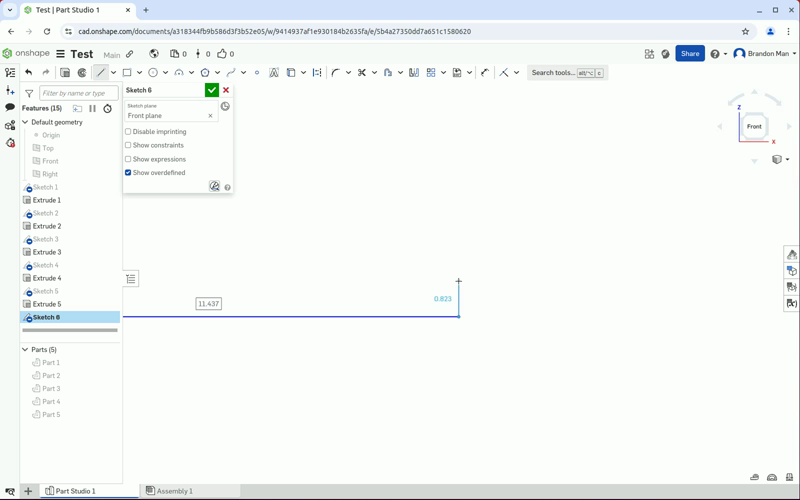
scroll(6)
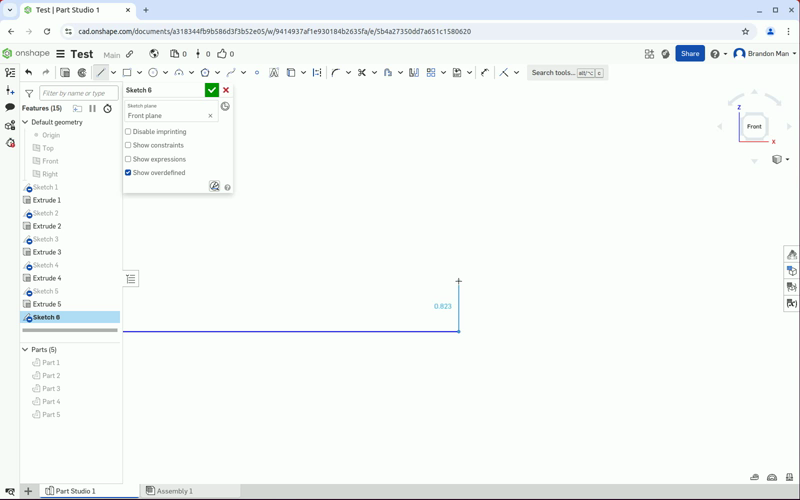
click(458, 280)
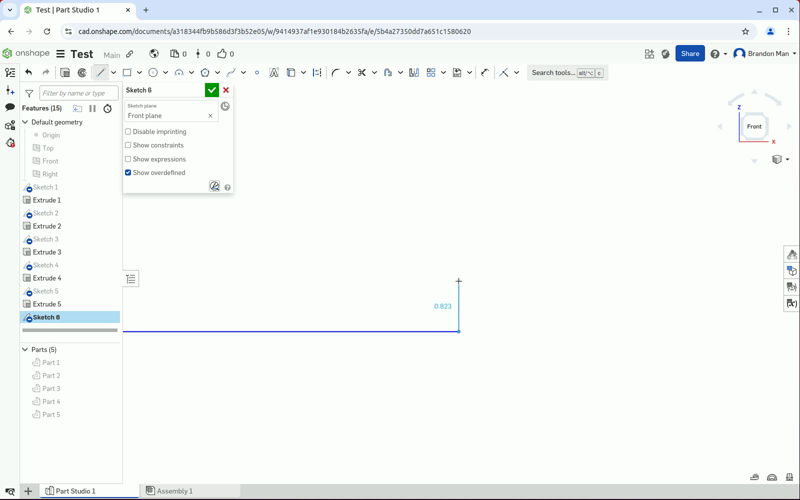
scroll(-6)
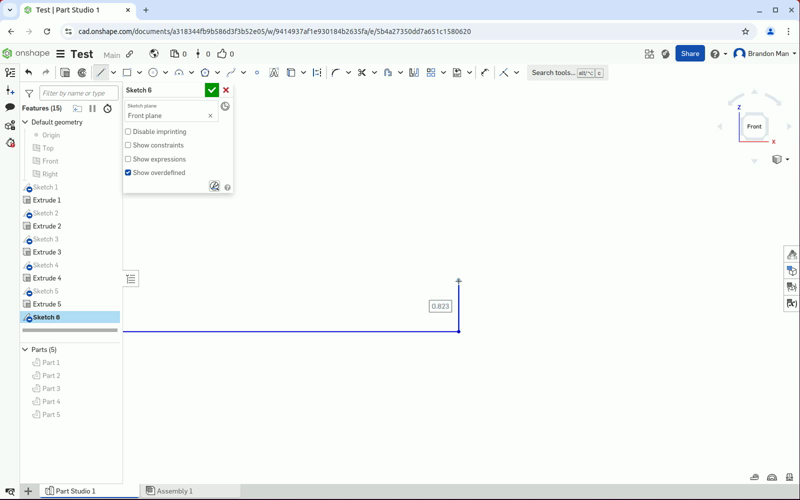
scroll(-6)
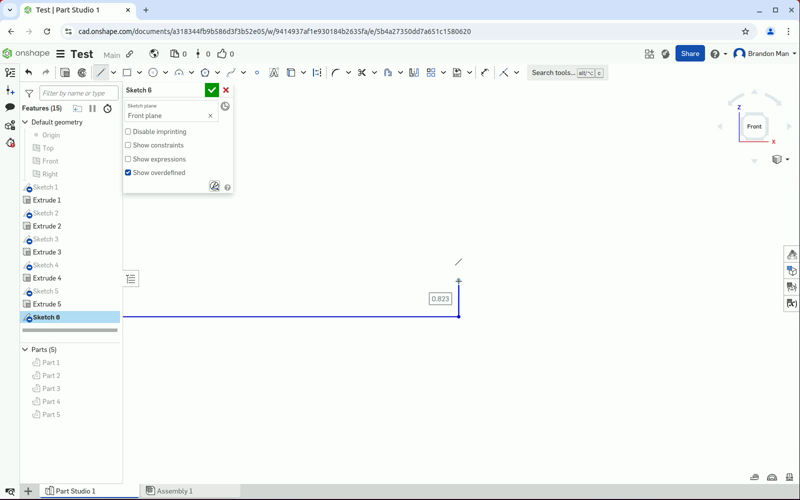
scroll(-6)
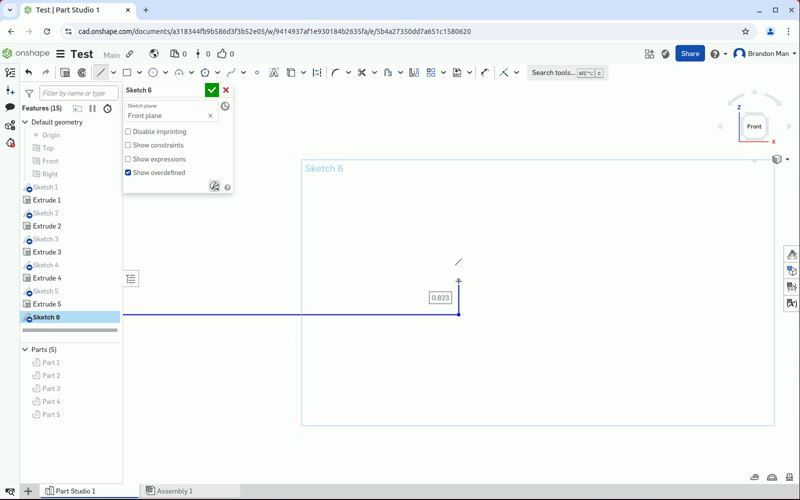
scroll(-6)
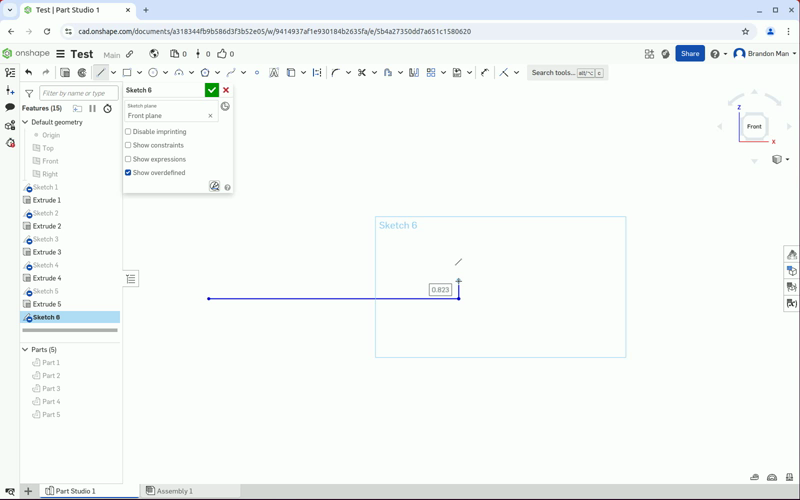
scroll(-6)
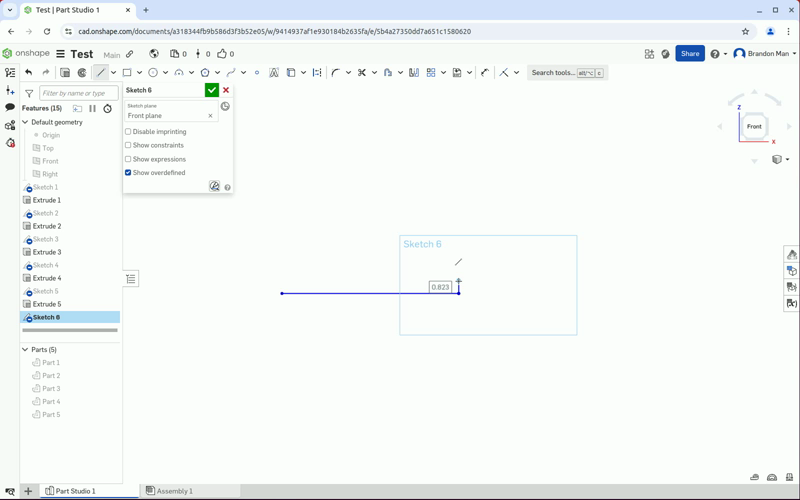
scroll(-6)
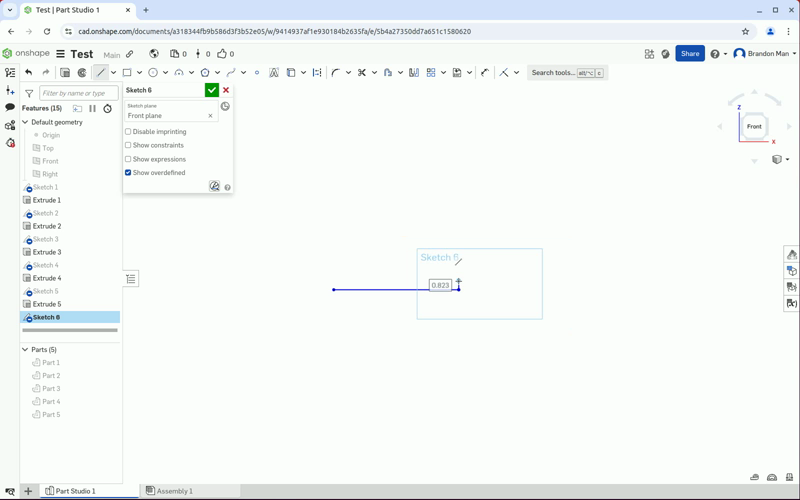
scroll(-6)
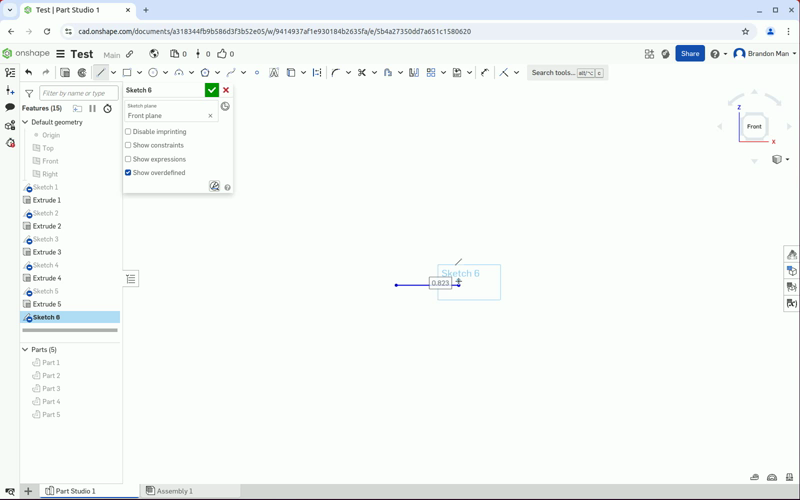
key_up(shift)
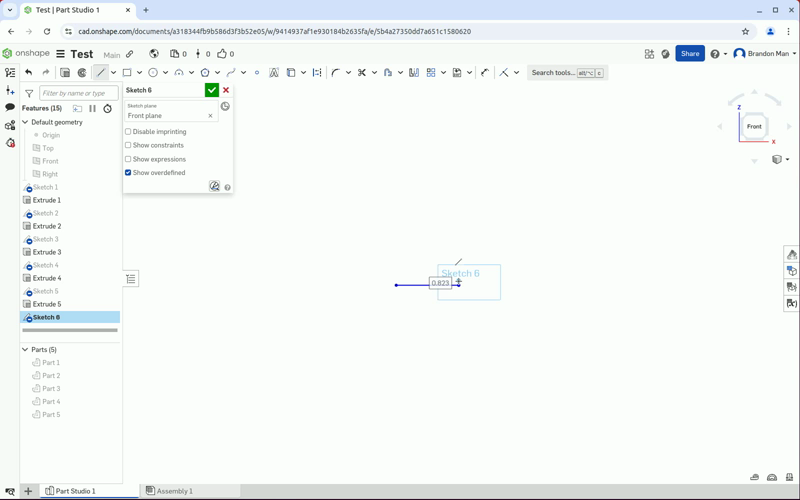
key_down(shift)
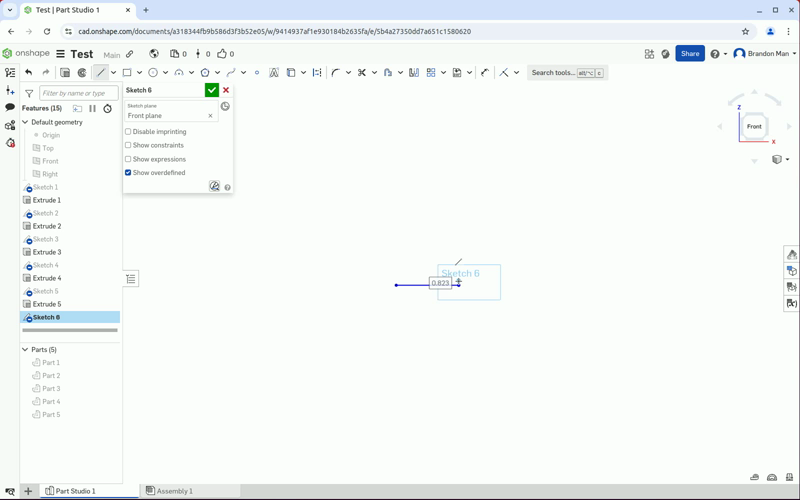
mouse_move(396, 280)
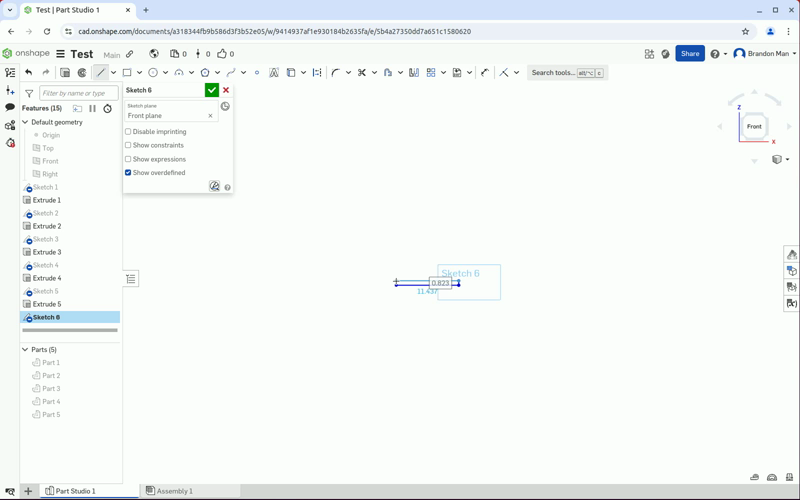
click(396, 280)
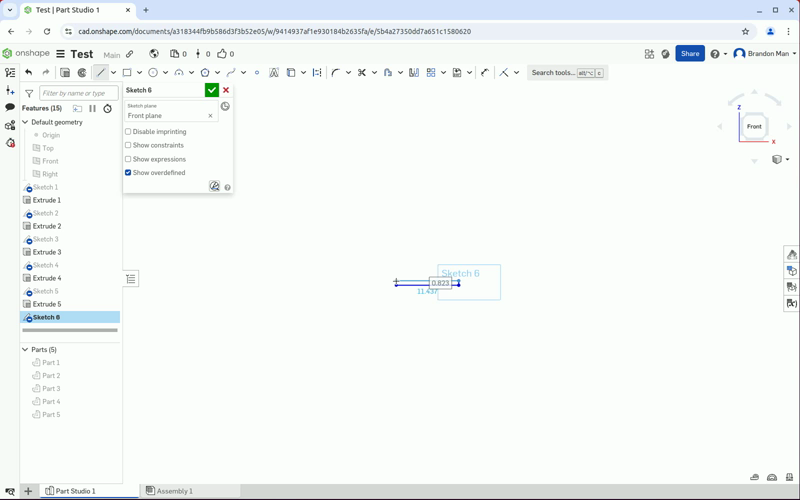
key_up(shift)
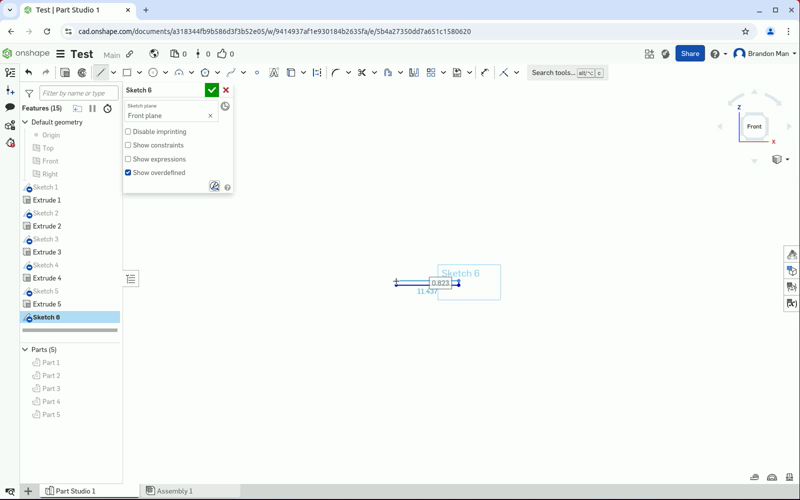
mouse_move(426, 280)
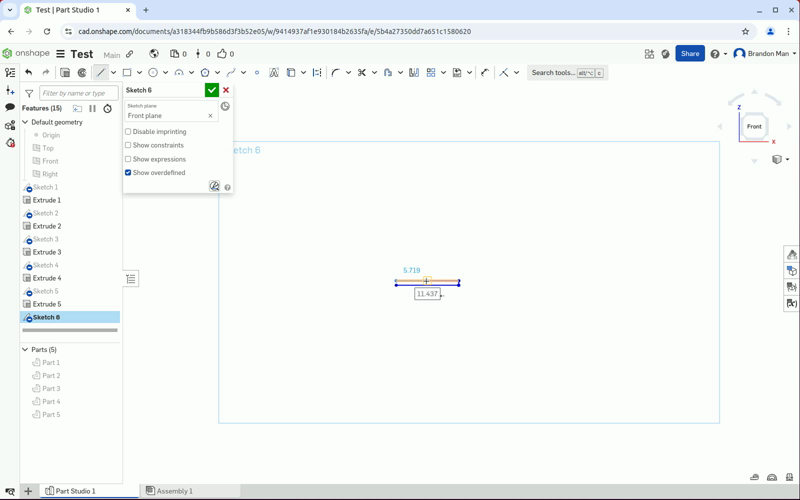
key_down(shift)
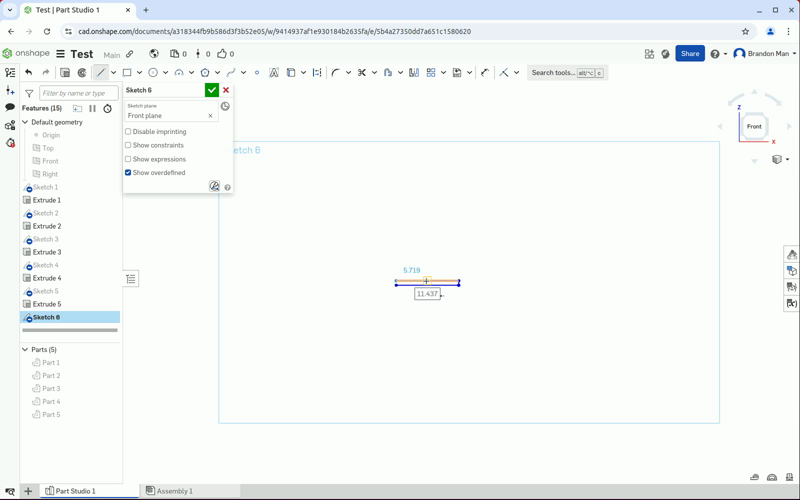
mouse_move(396, 285)
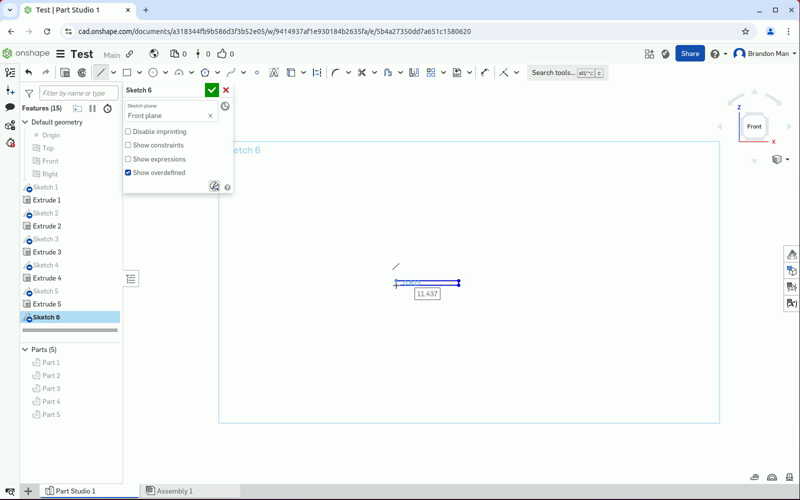
scroll(6)
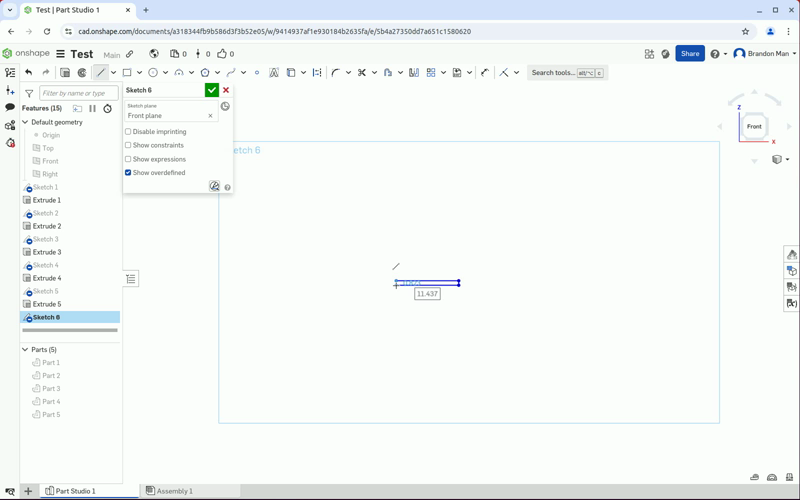
scroll(6)
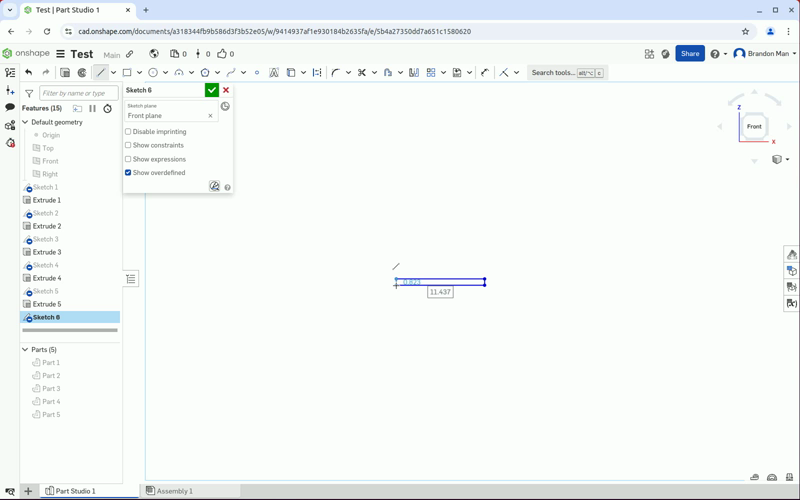
scroll(6)
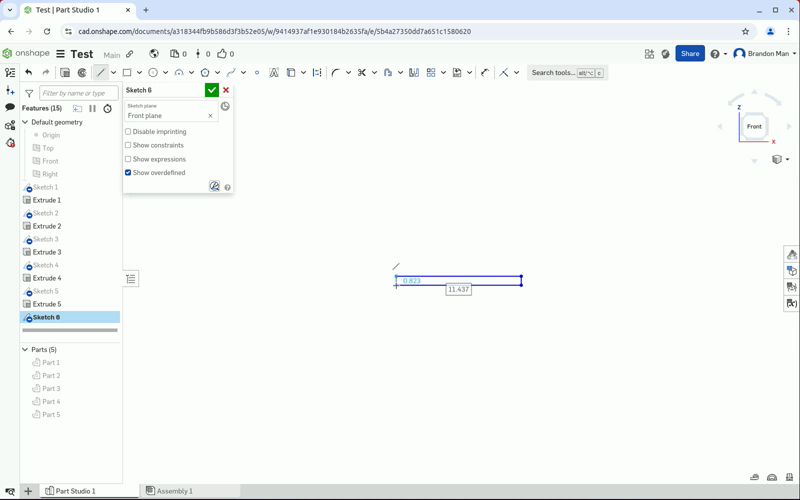
scroll(6)
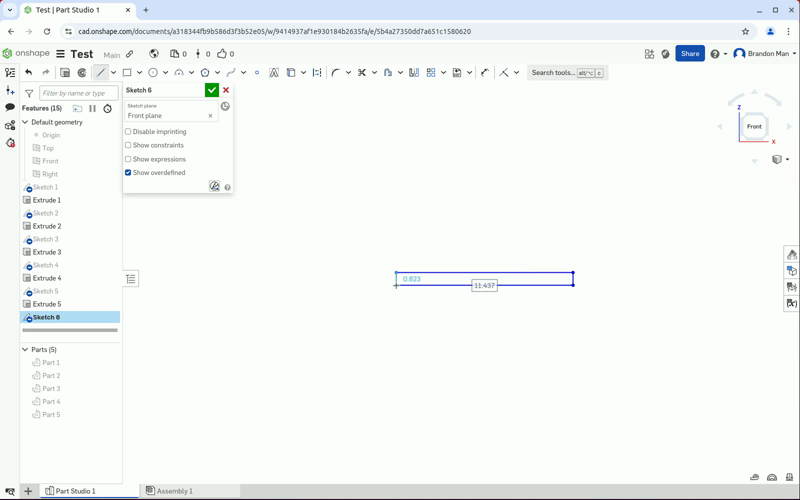
scroll(6)
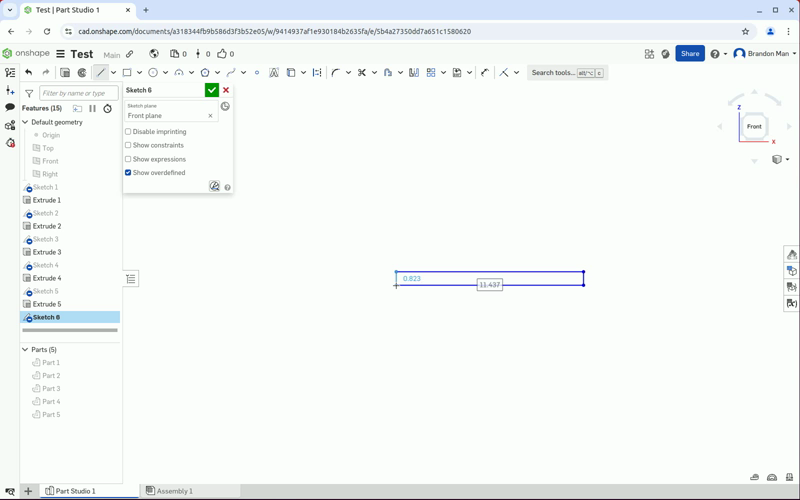
scroll(6)
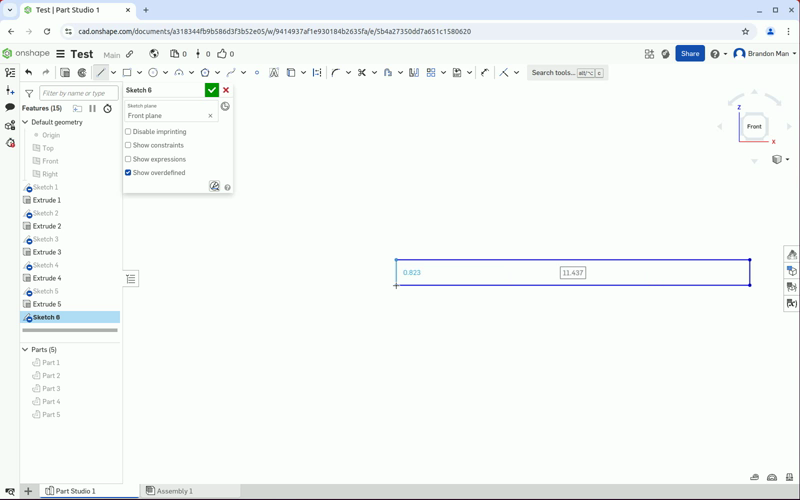
scroll(6)
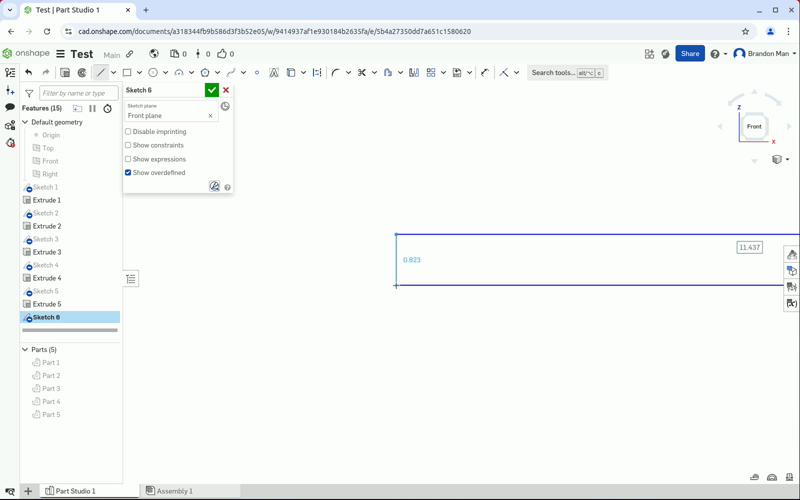
key_up(shift)
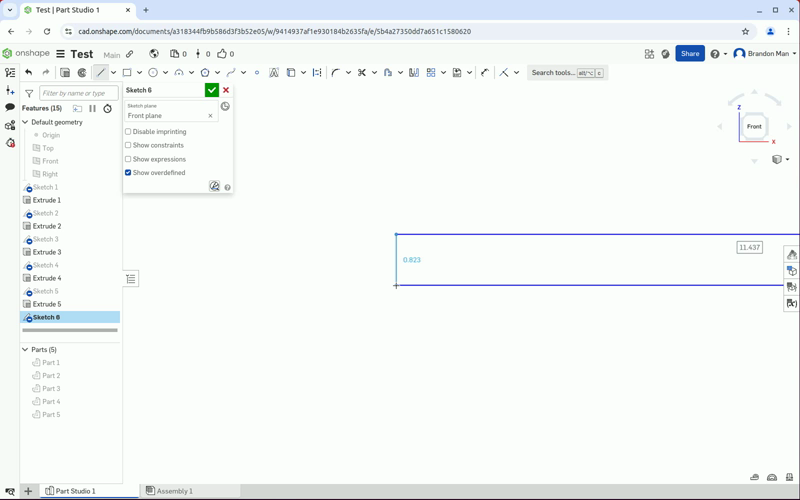
click(396, 285)
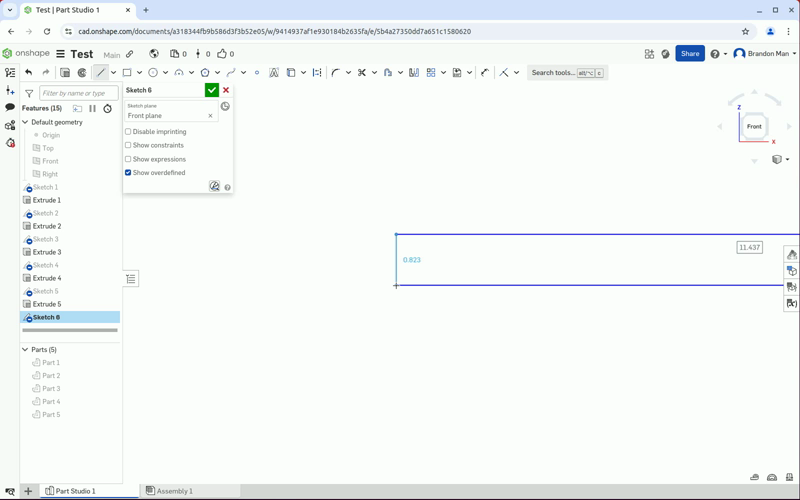
scroll(-6)
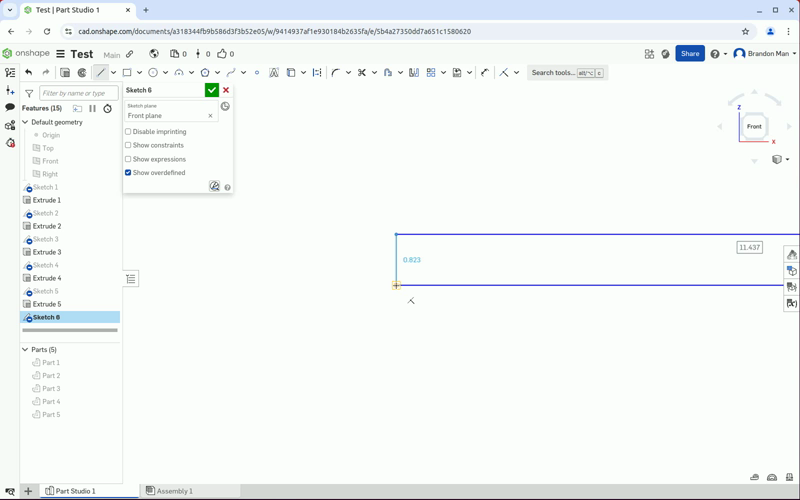
scroll(-6)
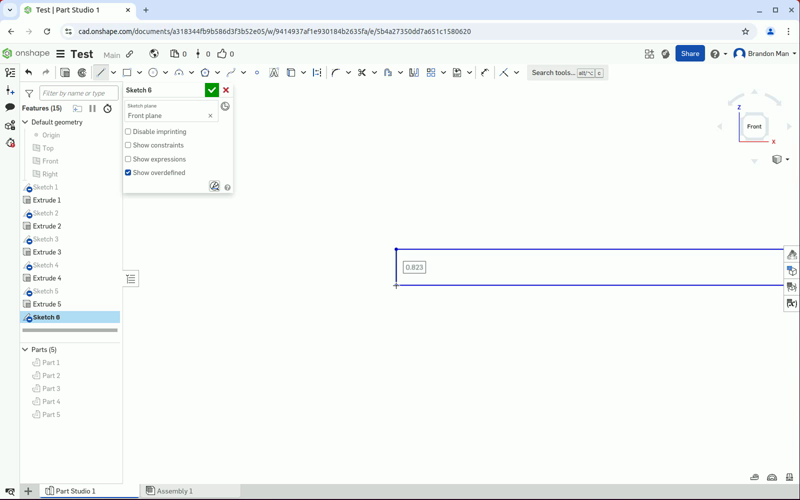
scroll(-6)
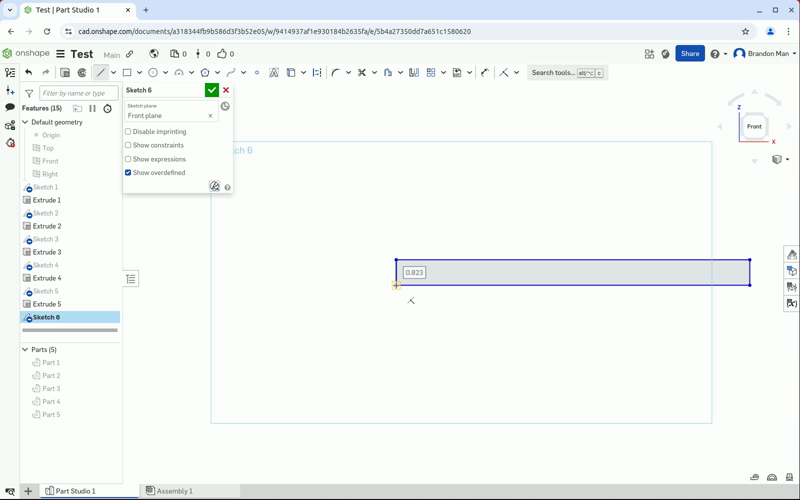
scroll(-6)
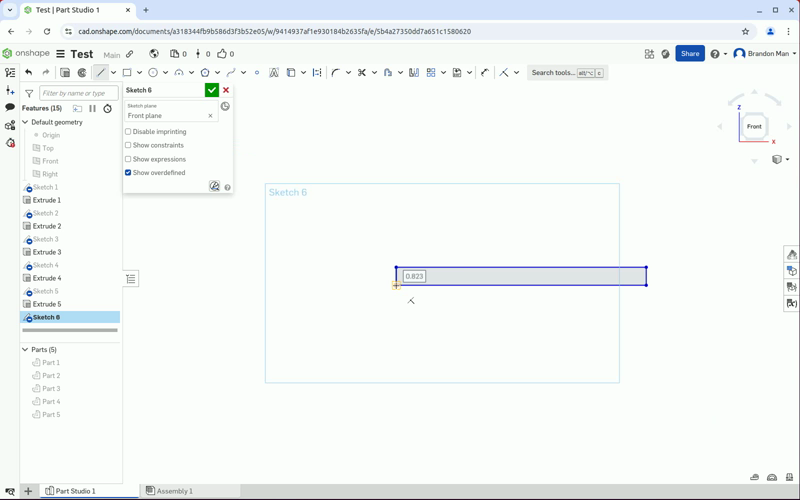
scroll(-6)
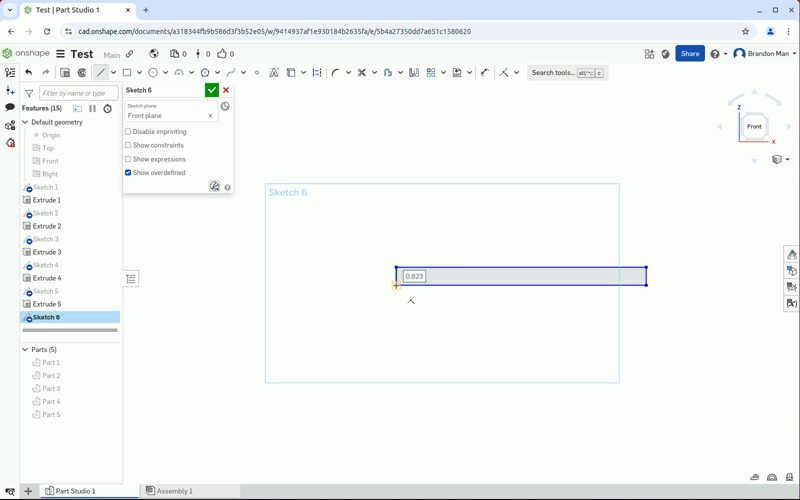
scroll(-6)
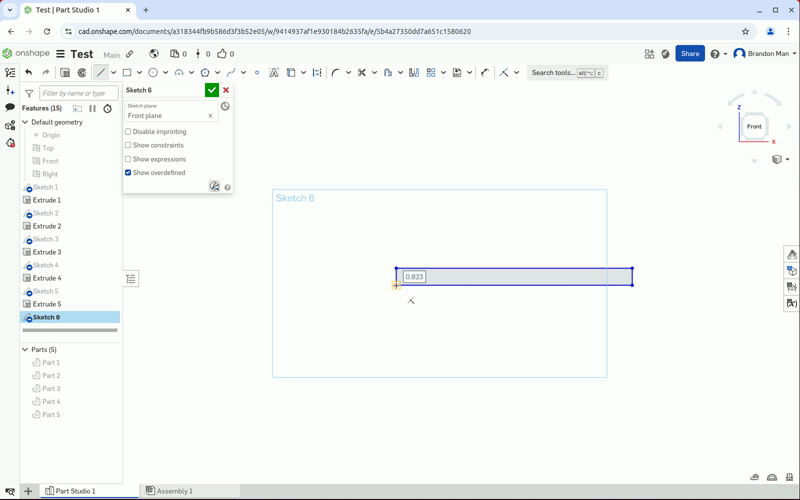
scroll(-6)
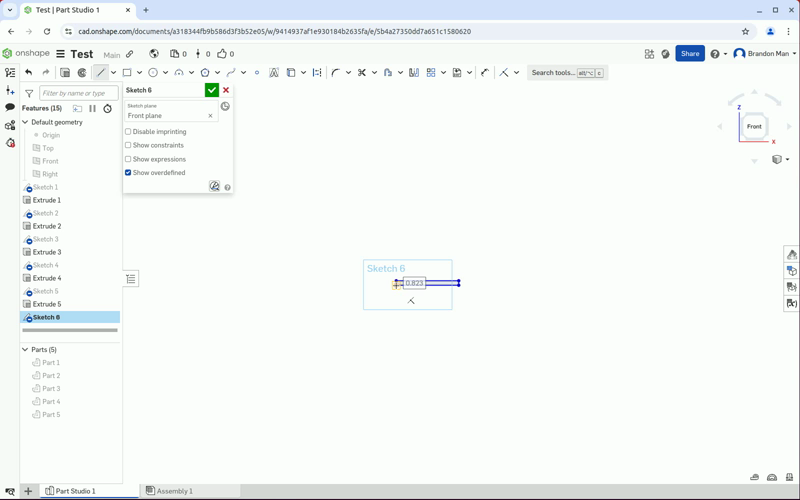
key(esc)
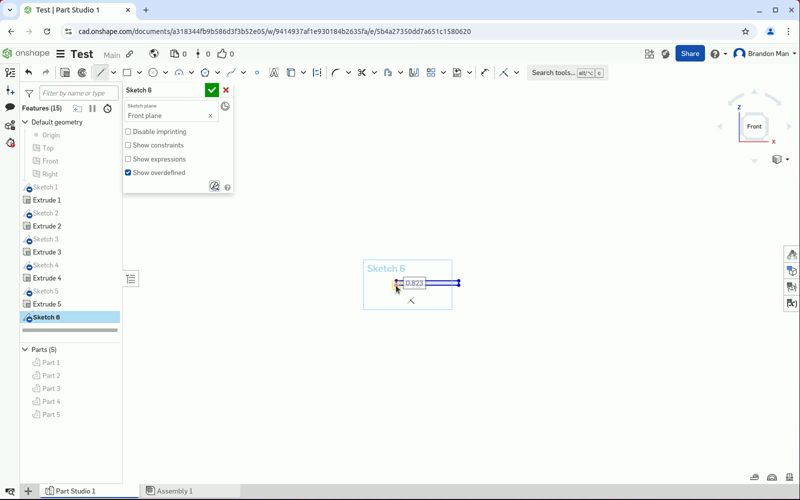
mouse_move(430, 283)
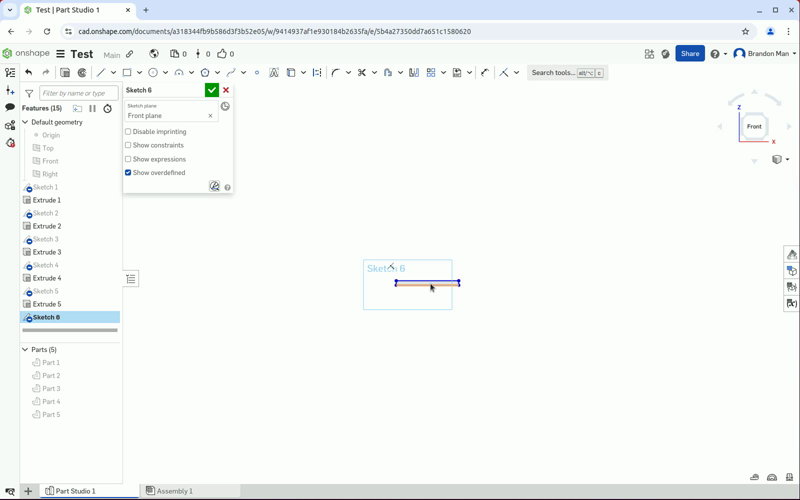
scroll(6)
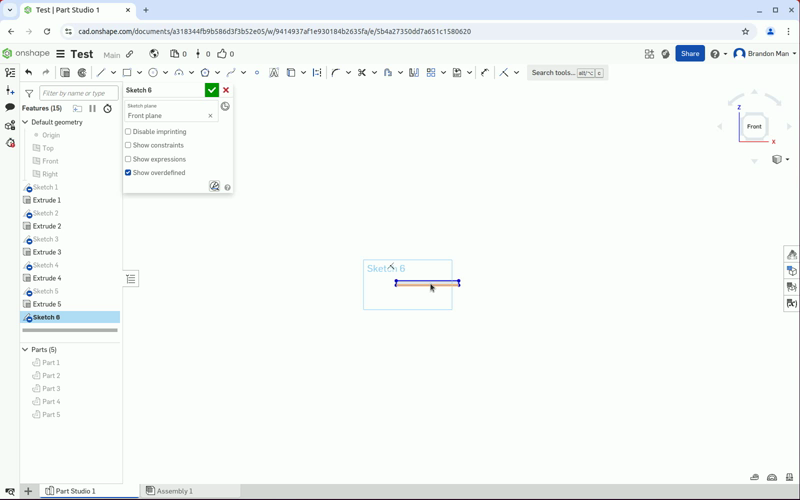
scroll(6)
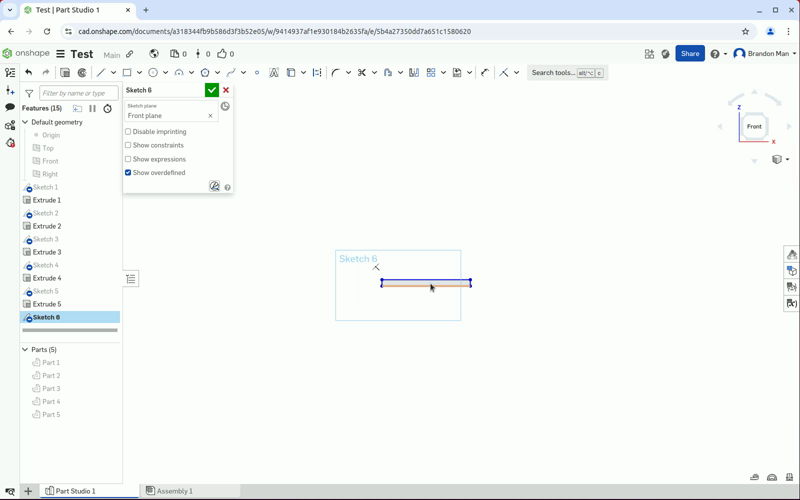
scroll(6)
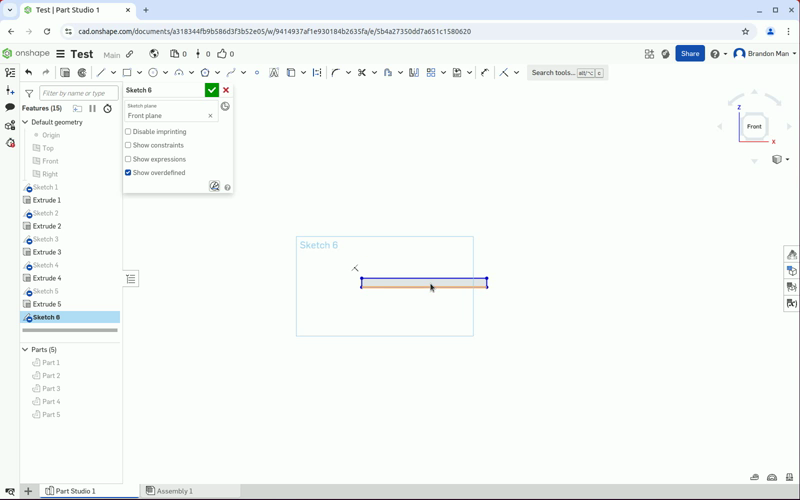
scroll(6)
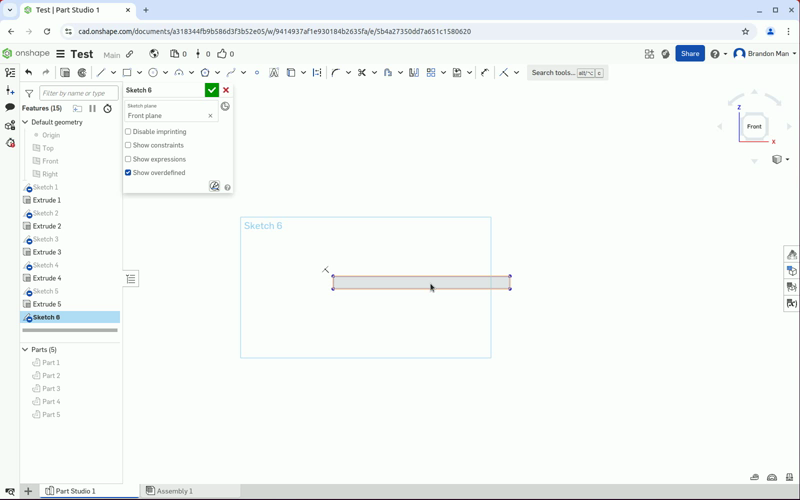
scroll(6)
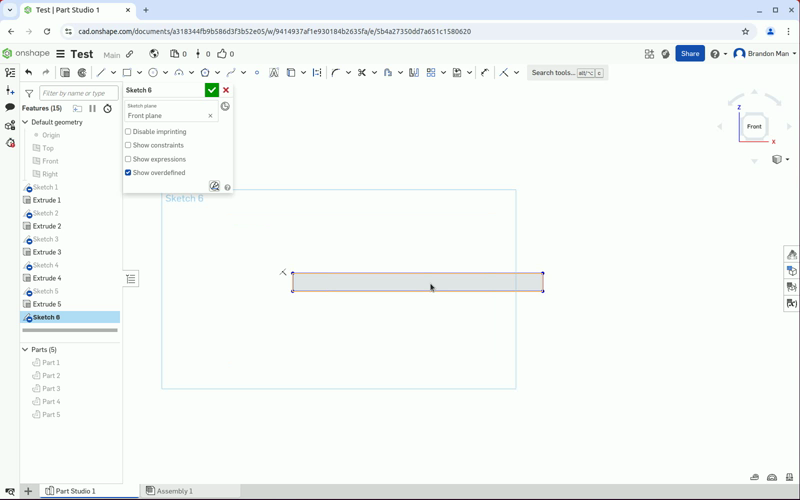
scroll(6)
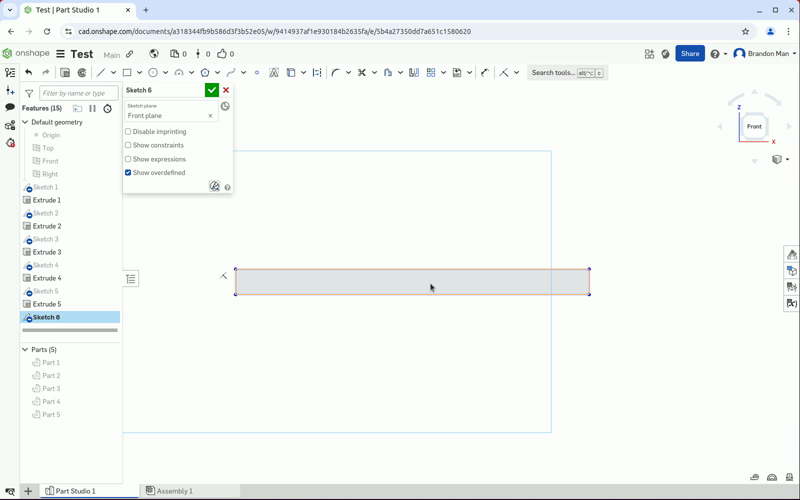
scroll(6)
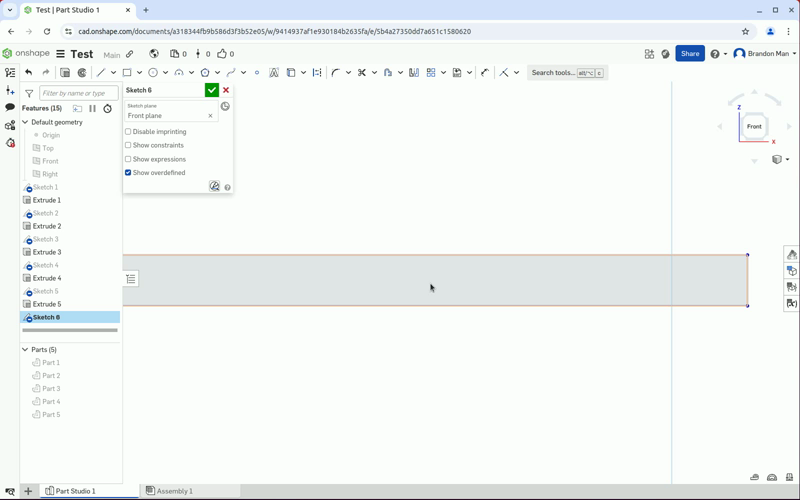
click(430, 283)
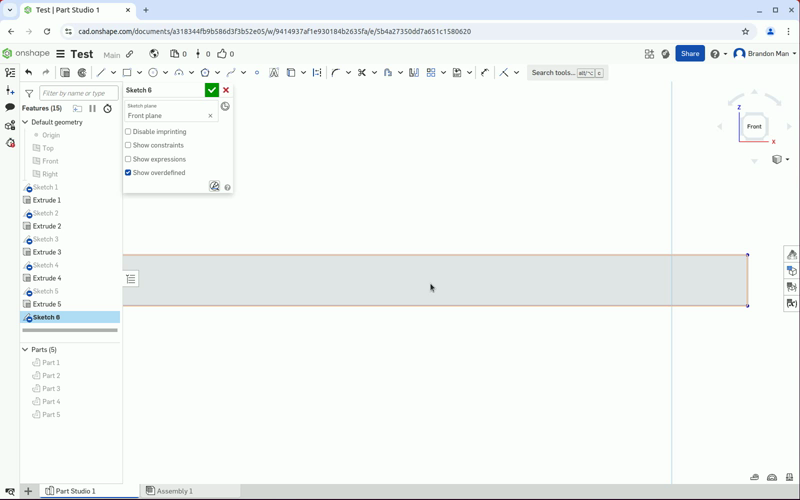
scroll(-6)
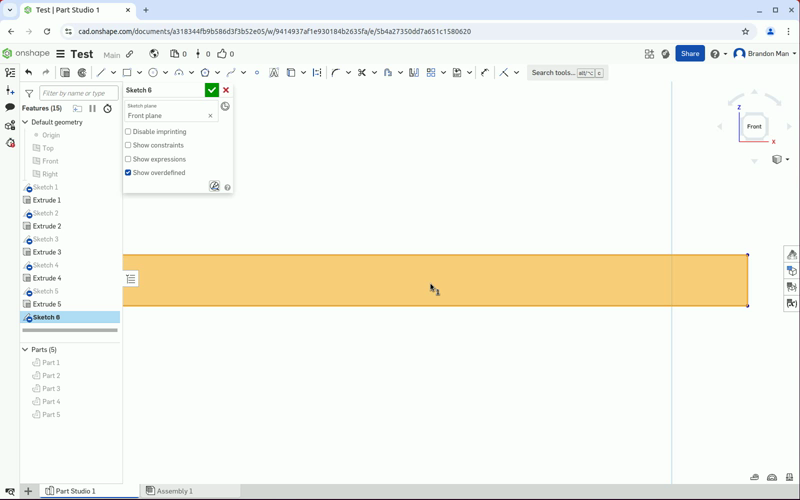
scroll(-6)
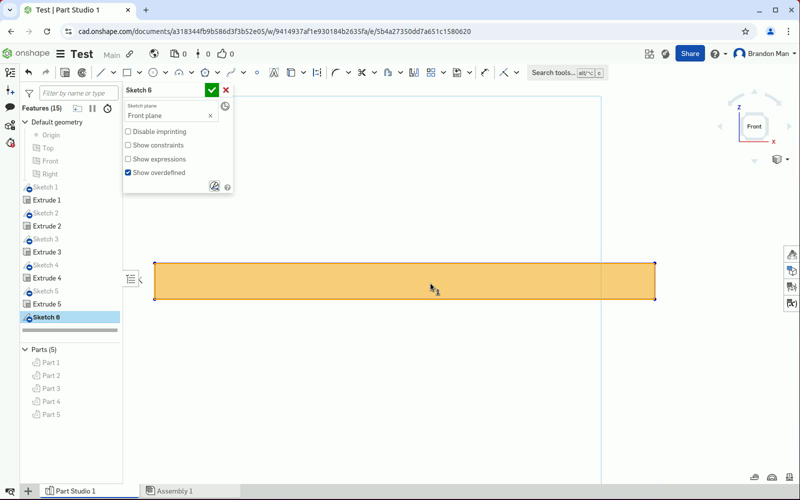
scroll(-6)
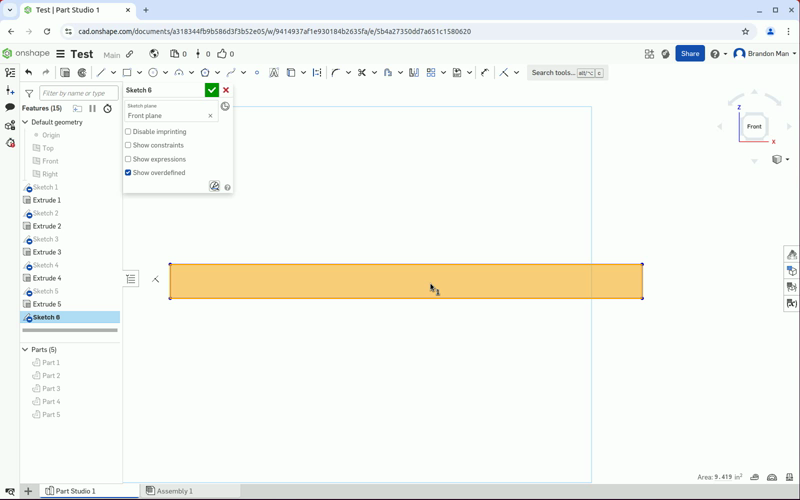
scroll(-6)
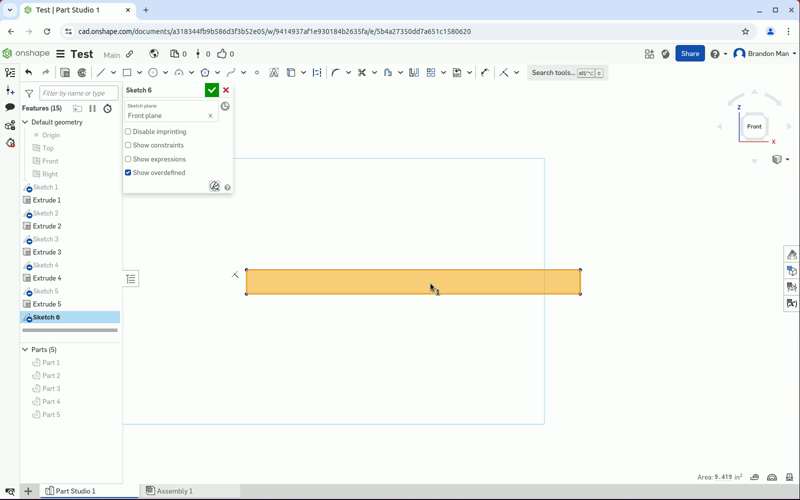
scroll(-6)
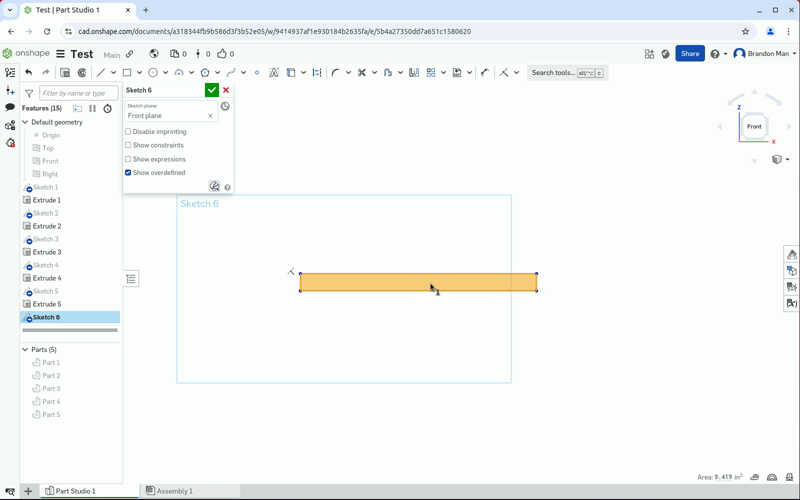
scroll(-6)
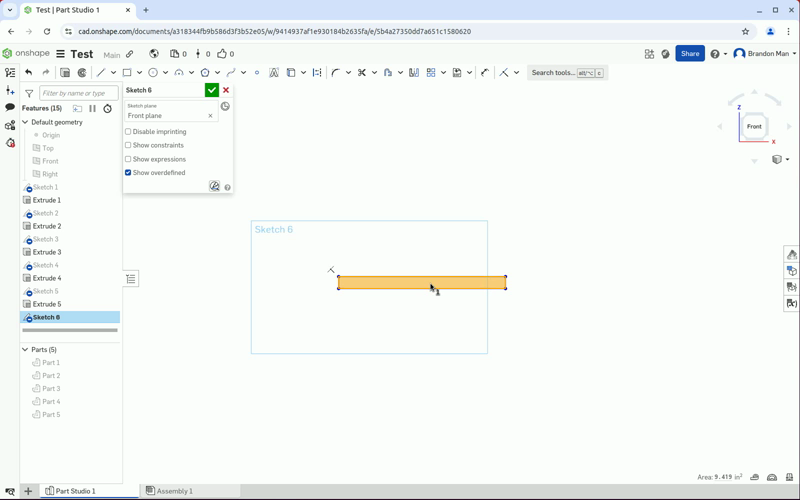
scroll(-6)
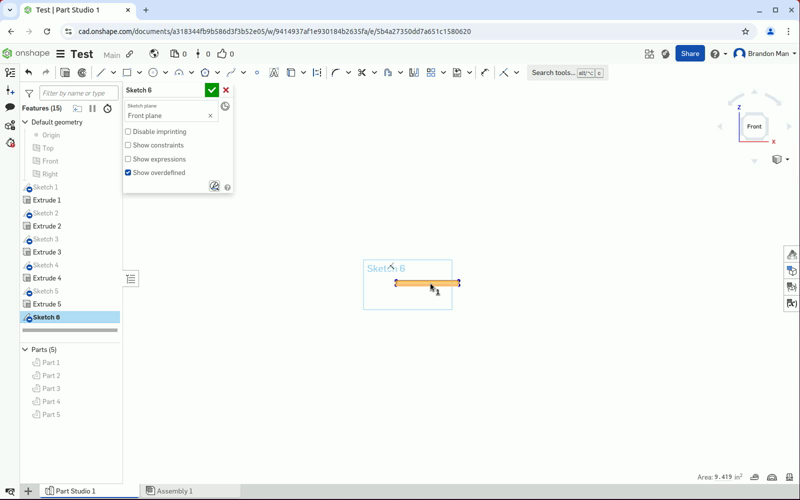
mouse_move(73, 352)
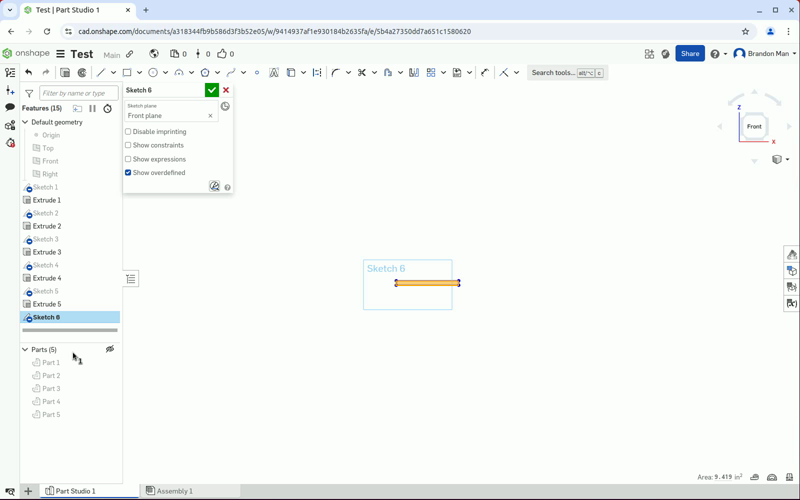
key(shift+y)
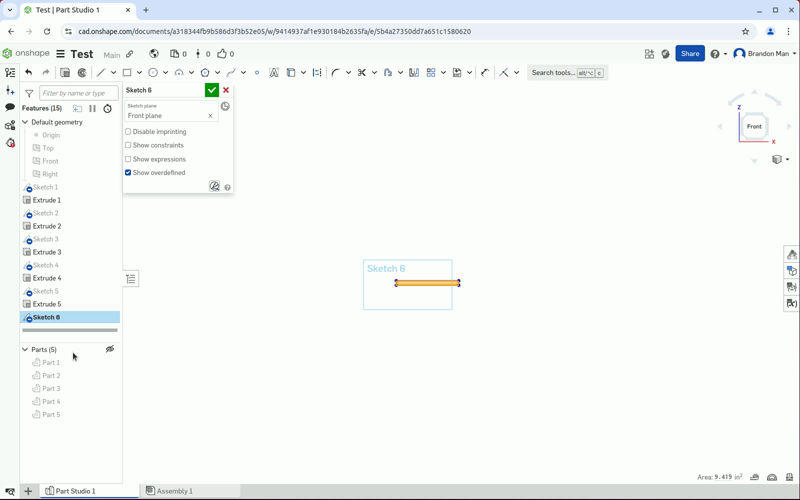
key(shift+e)
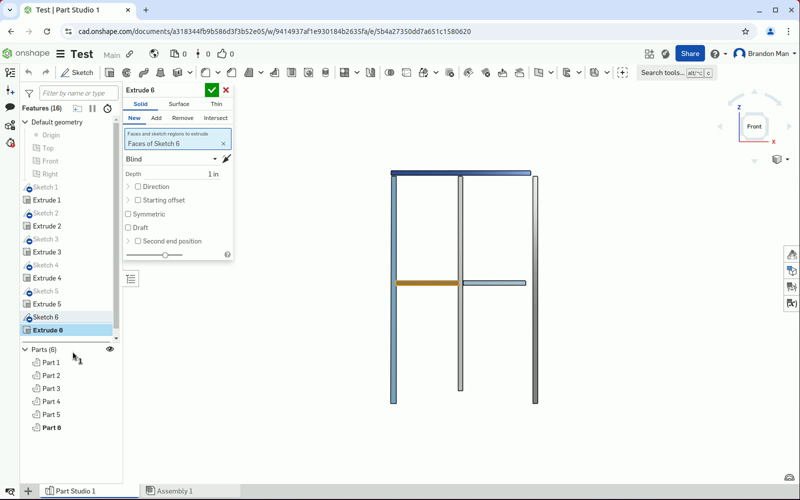
mouse_move(143, 106)
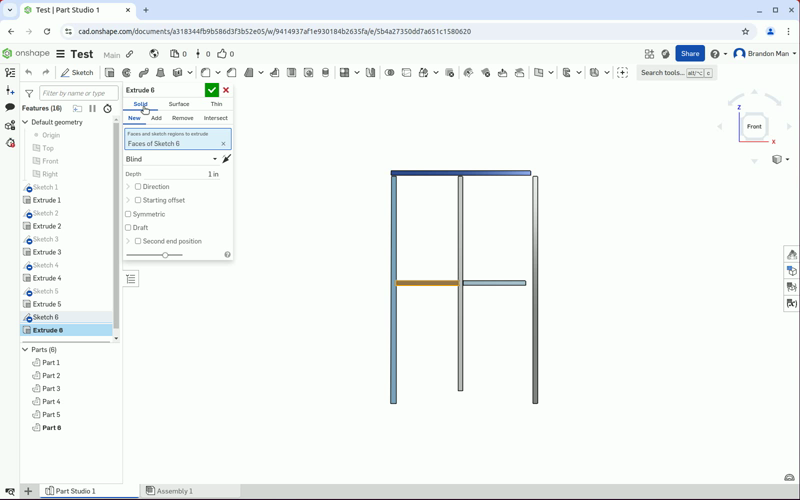
click(143, 106)
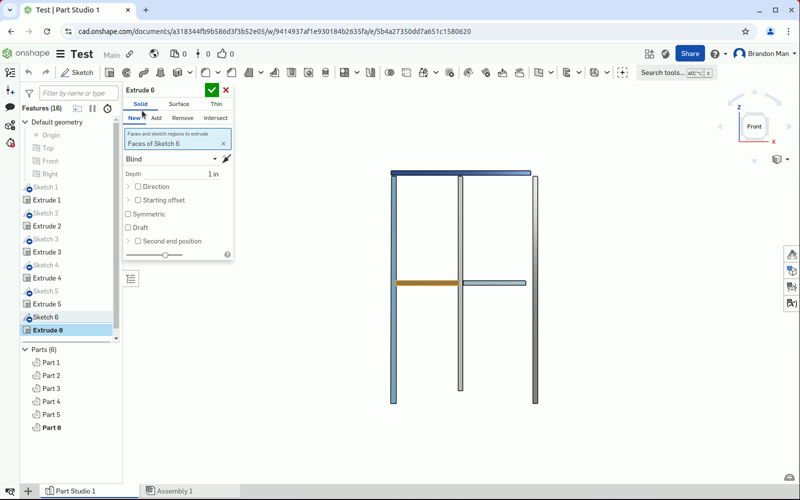
mouse_move(137, 120)
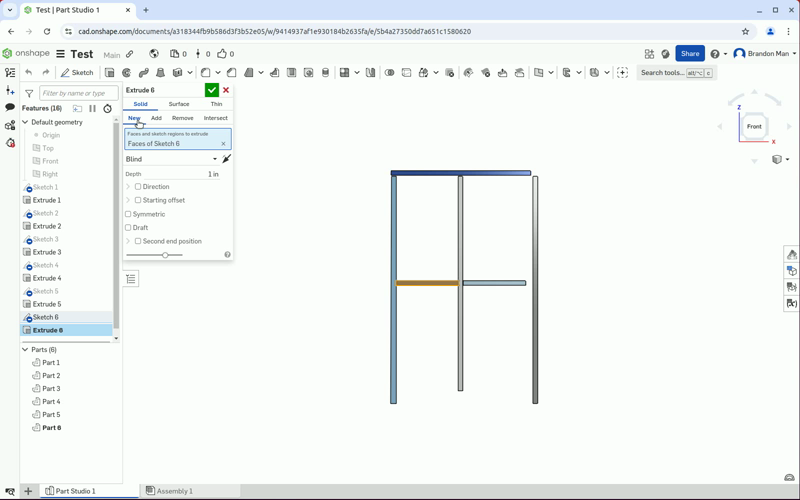
click(137, 120)
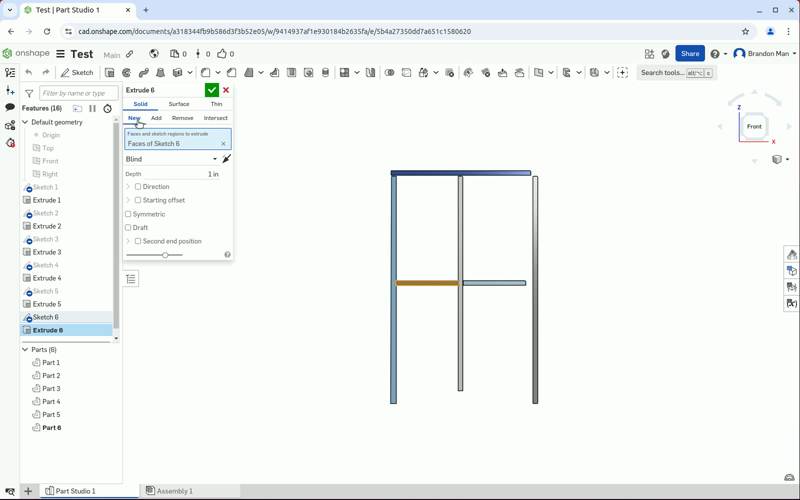
key(tab, 4)
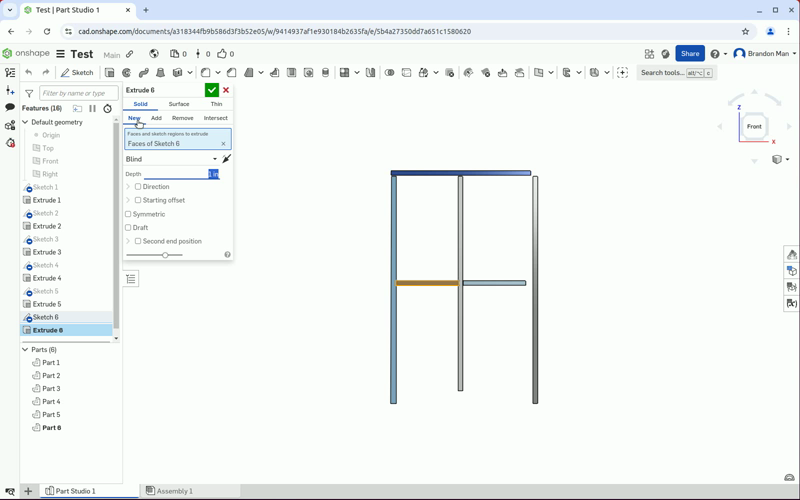
text(1.685)
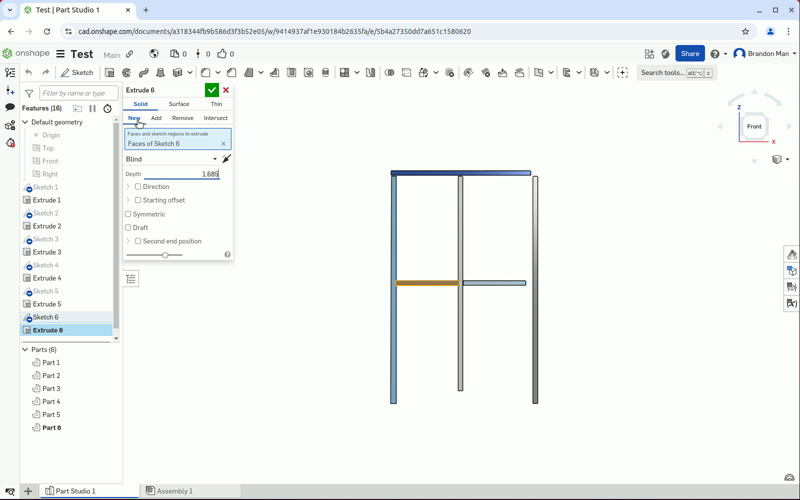
key(enter)
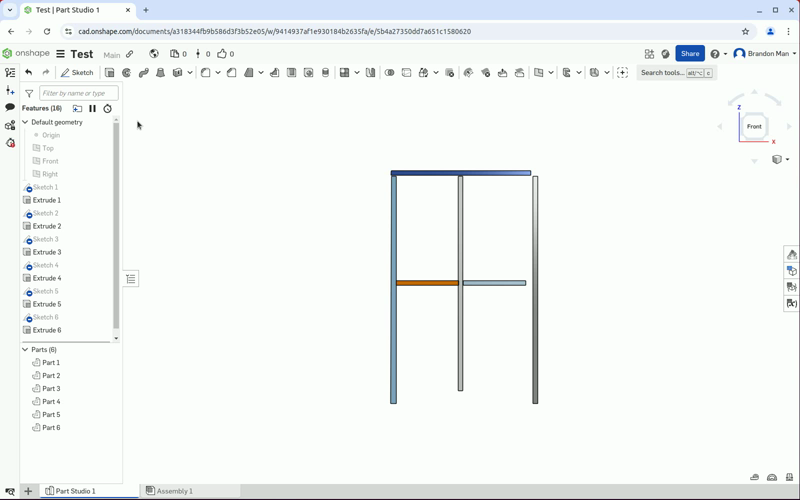
key(shift+h)
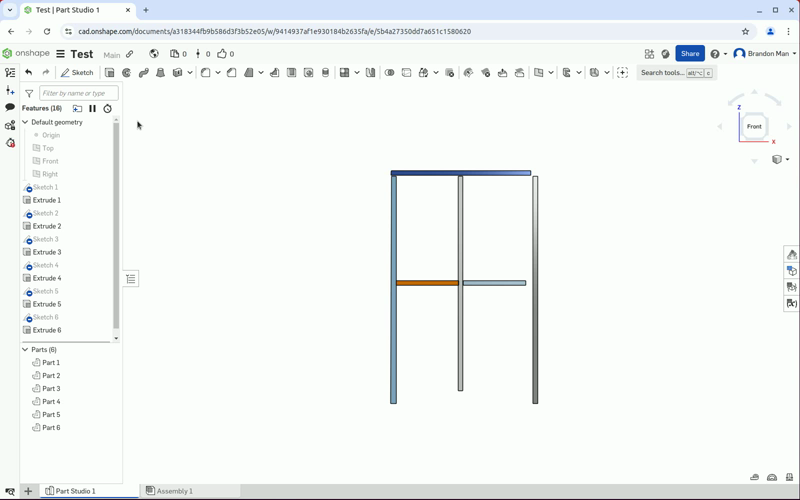
key(shift+h)
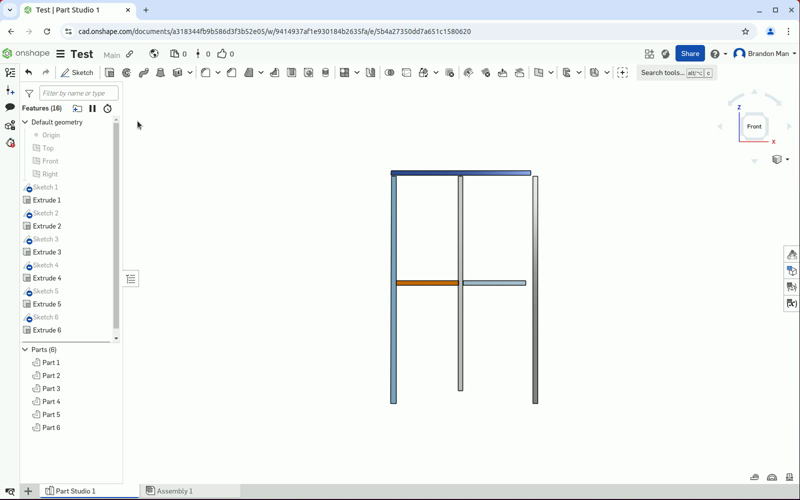
mouse_move(69, 189)
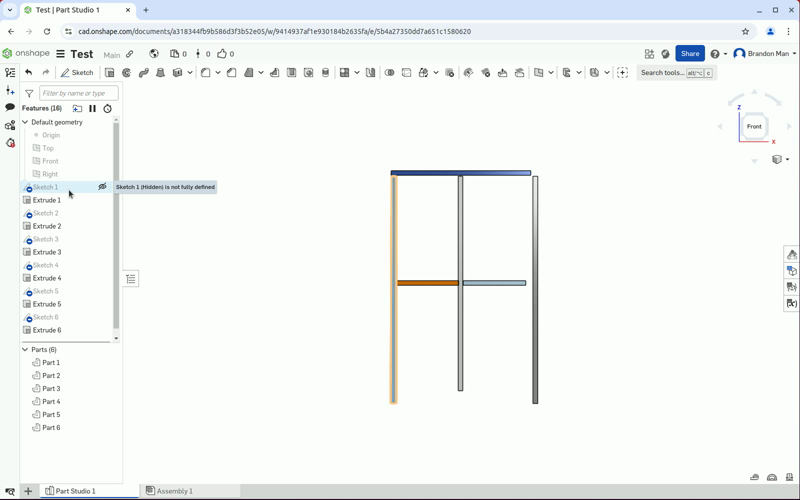
click(69, 189)
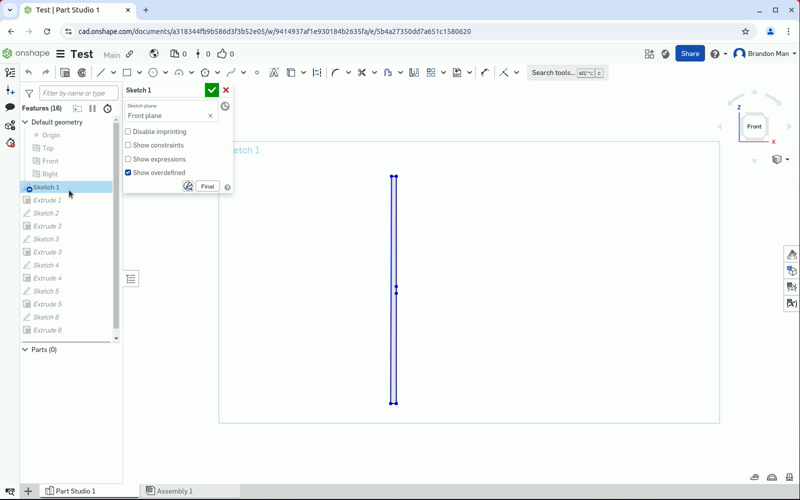
mouse_move(229, 92)
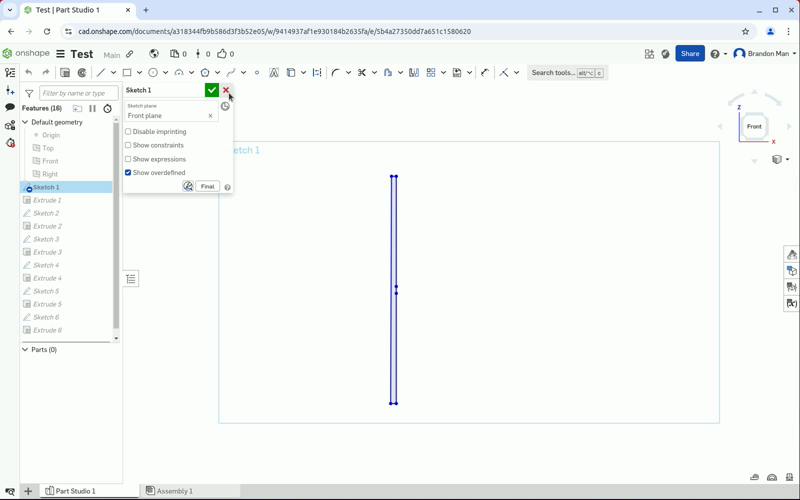
click(229, 92)
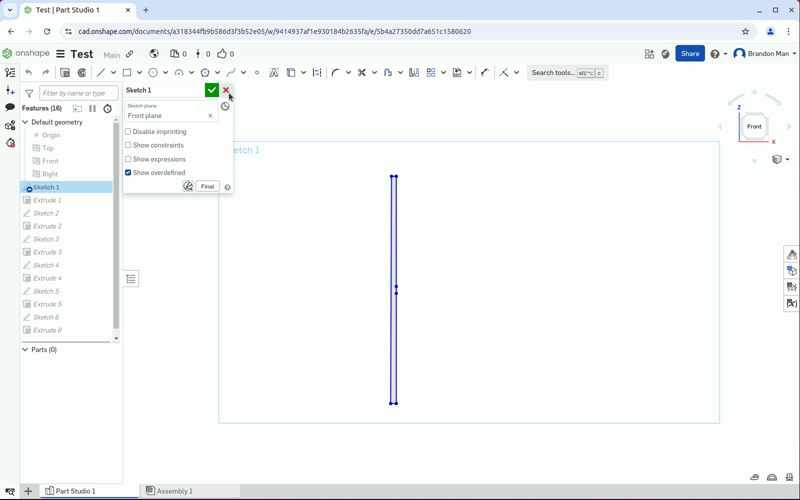
key(shift+s)
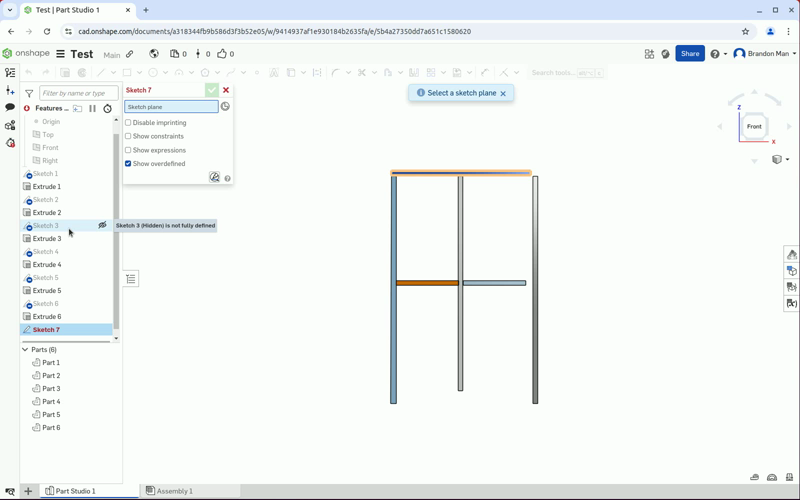
scroll(3)
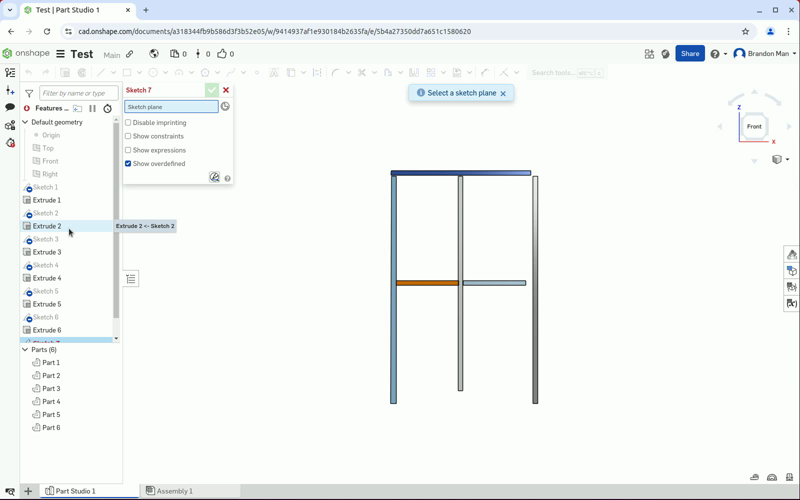
mouse_move(69, 163)
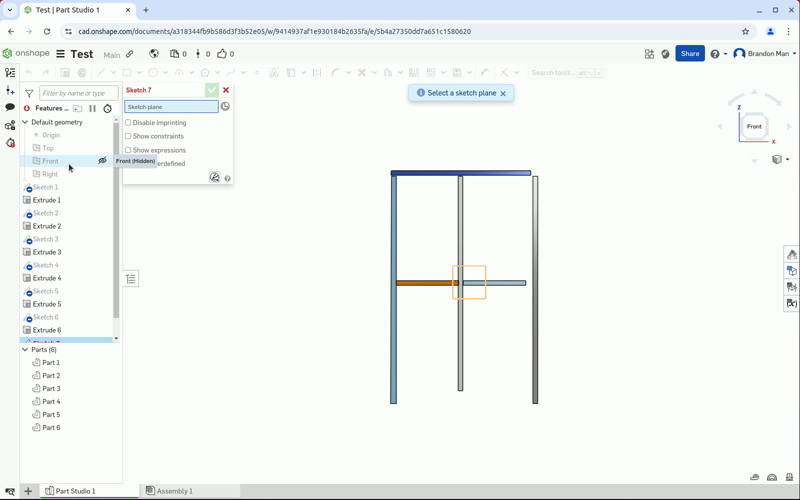
click(69, 163)
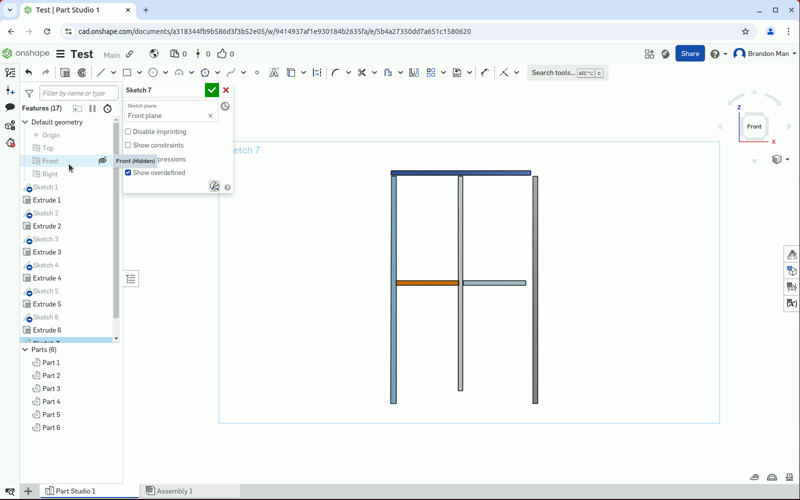
mouse_move(73, 352)
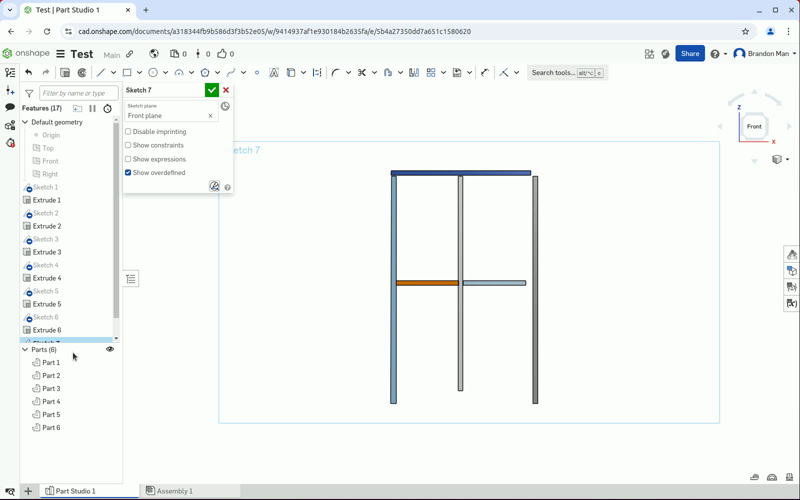
key(y)
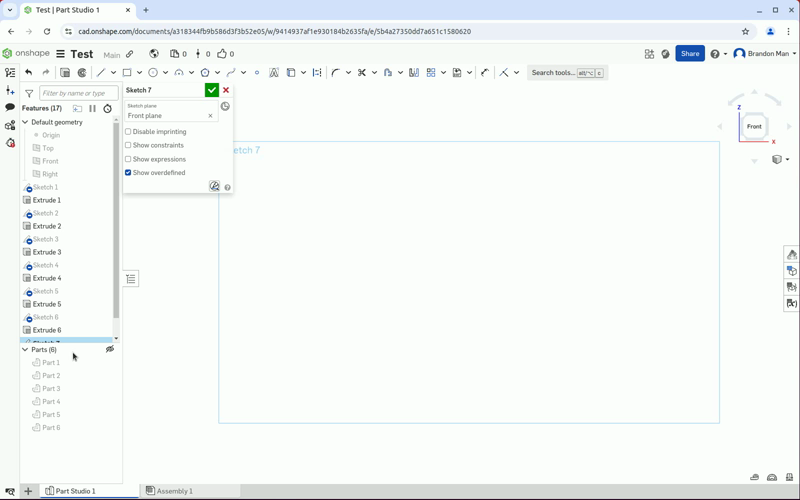
key(l)
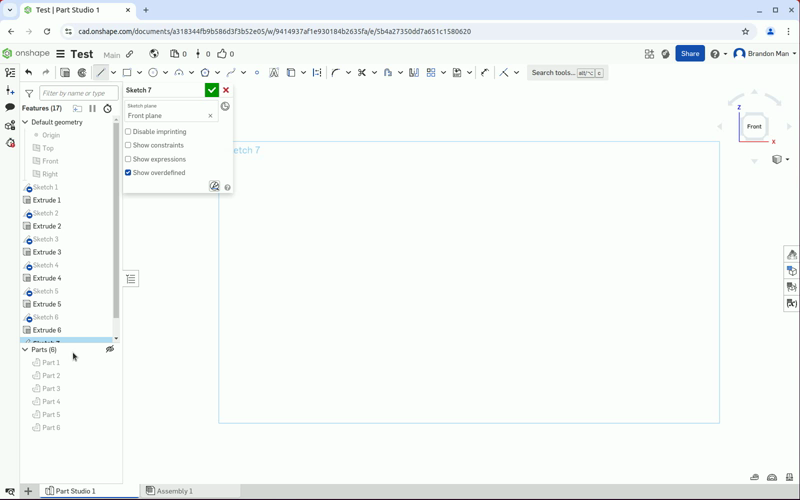
key_down(shift)
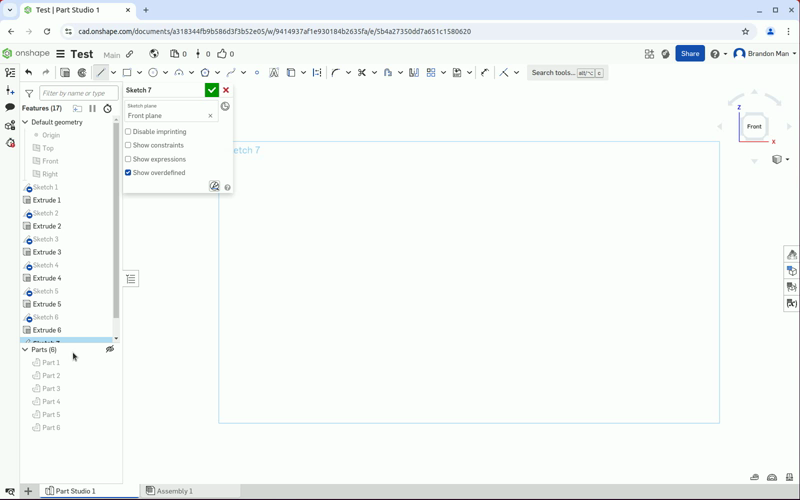
mouse_move(391, 395)
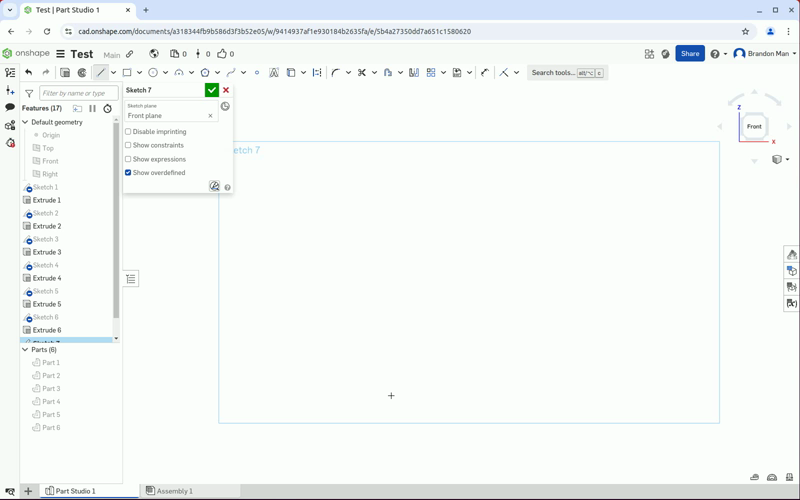
click(391, 395)
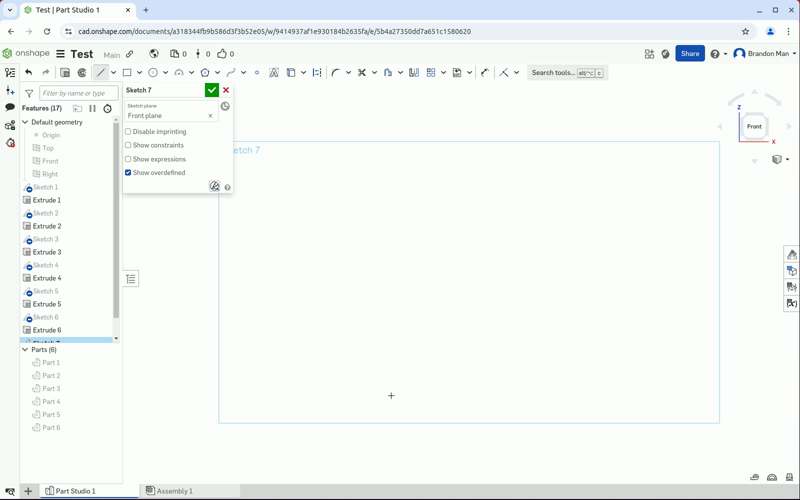
key_up(shift)
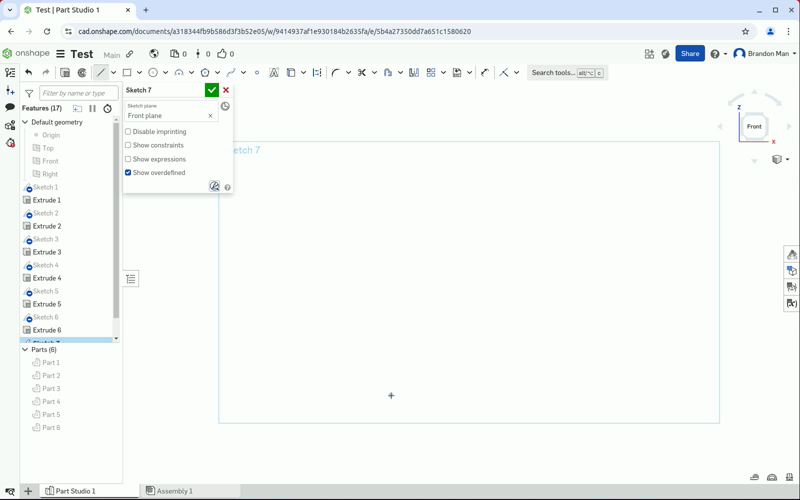
key_down(shift)
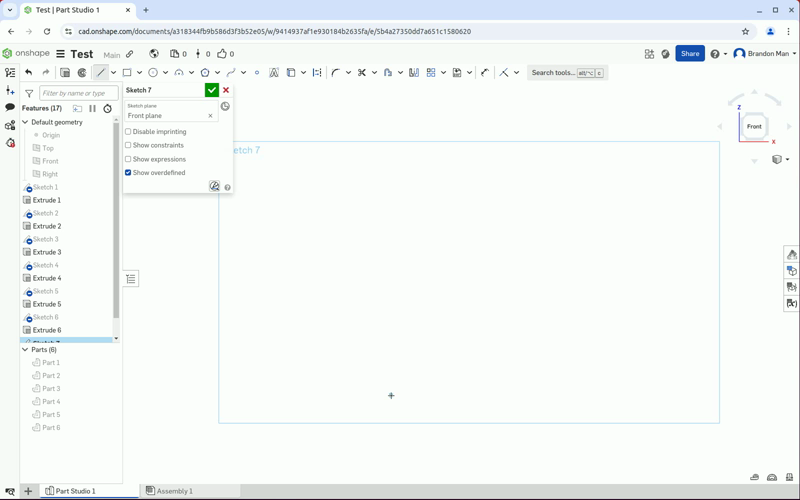
mouse_move(530, 395)
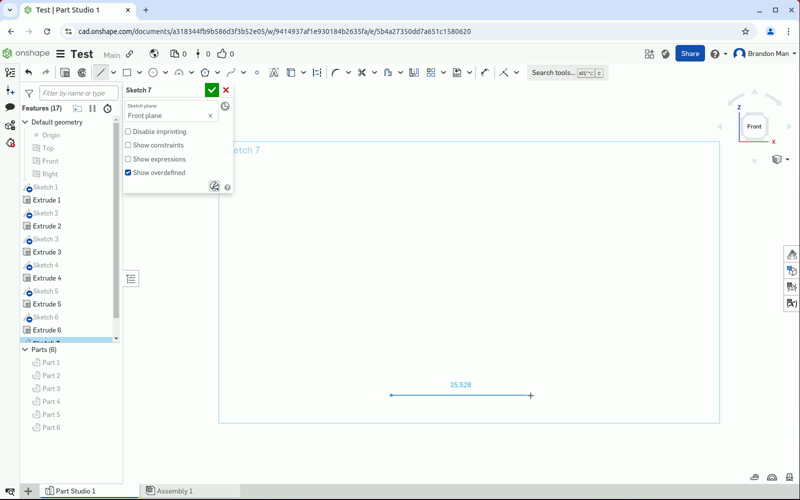
click(530, 395)
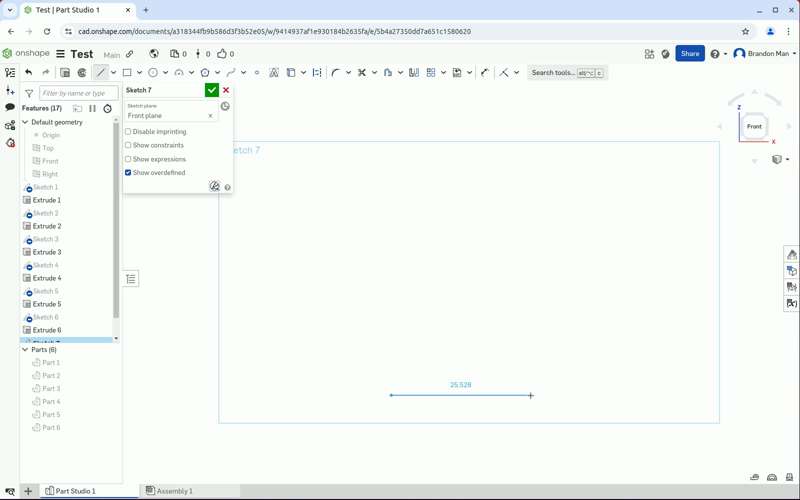
key_up(shift)
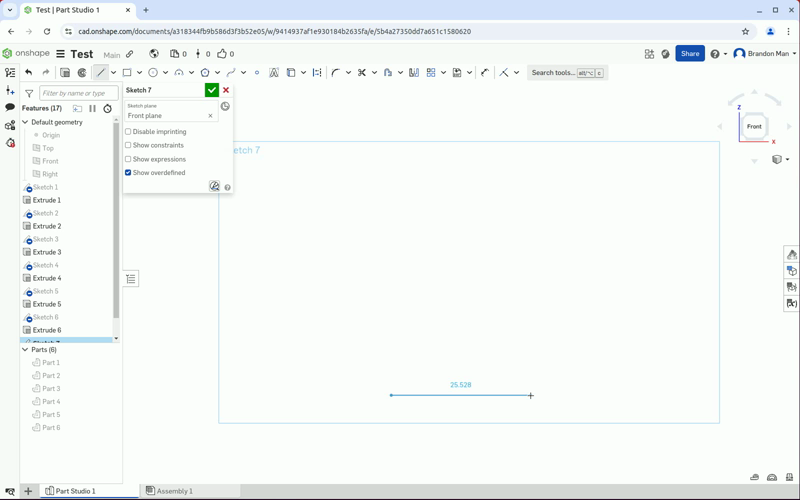
key_down(shift)
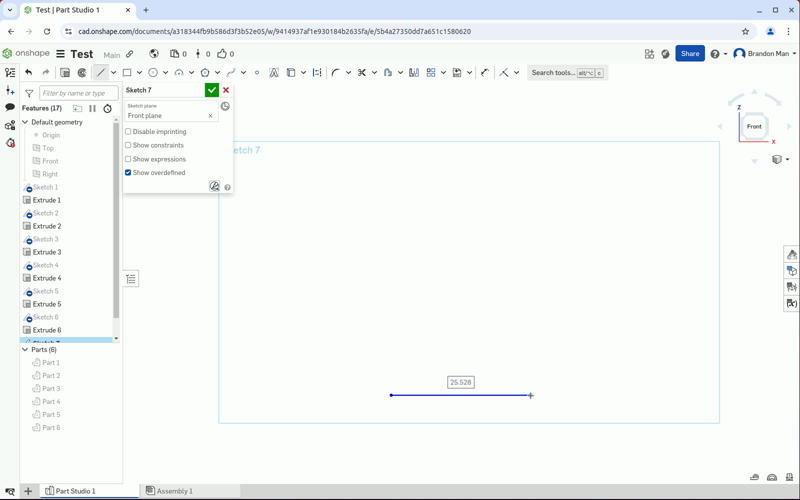
mouse_move(560, 395)
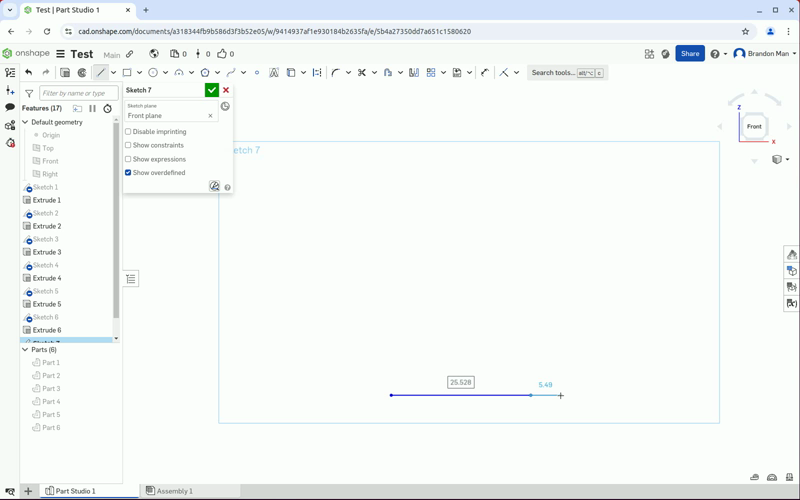
mouse_move(530, 390)
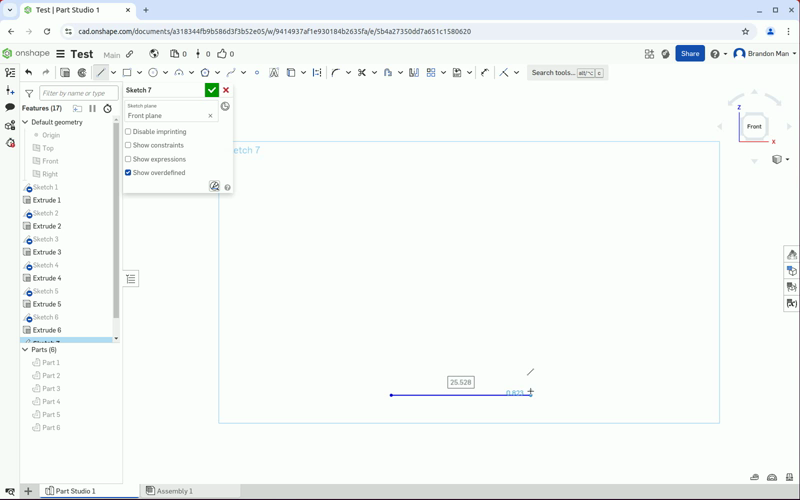
scroll(6)
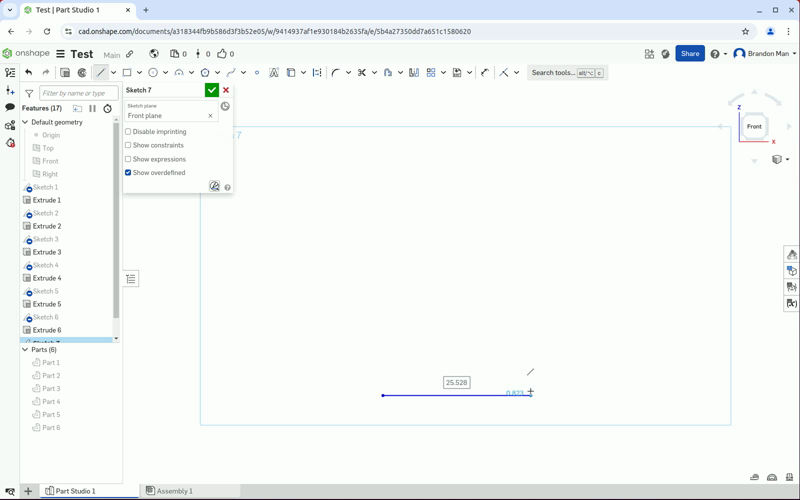
scroll(6)
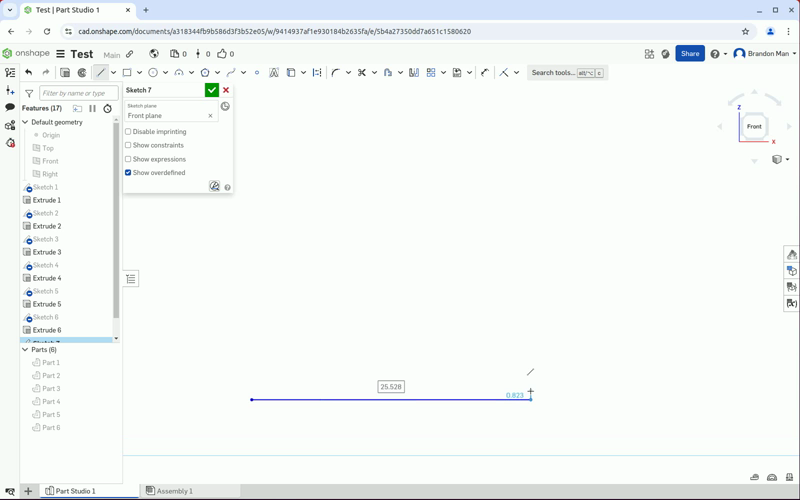
scroll(6)
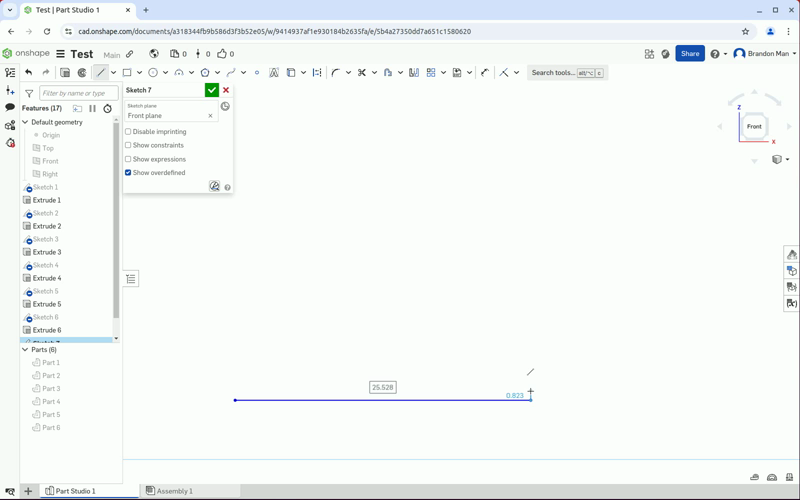
scroll(6)
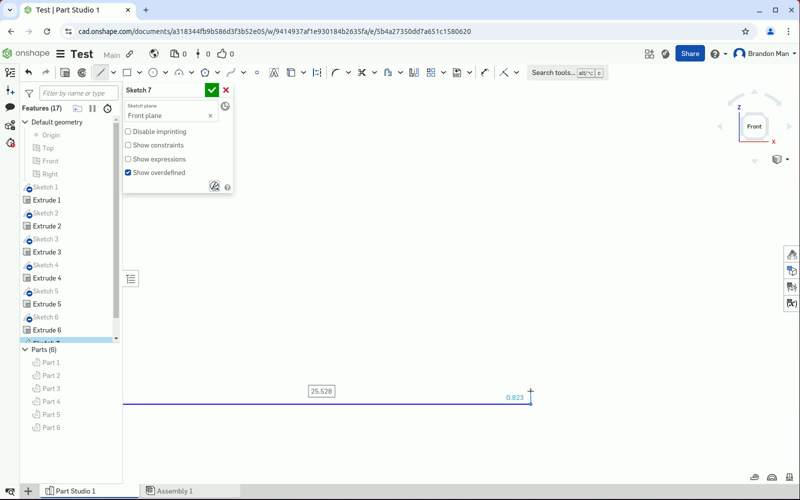
scroll(6)
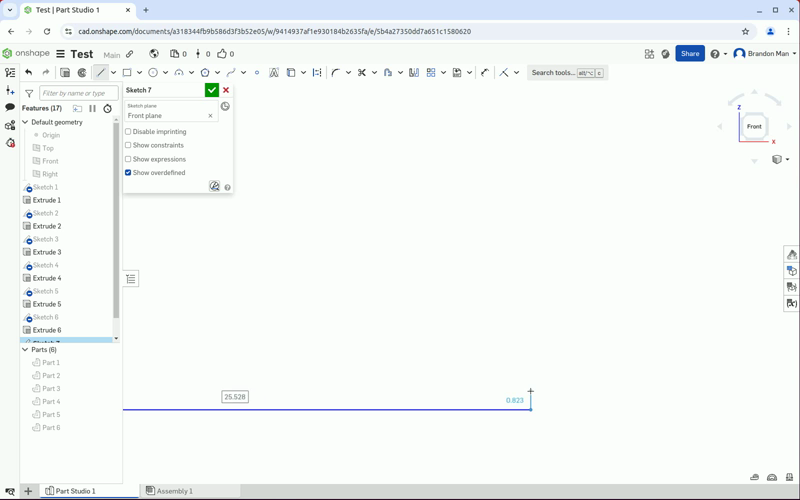
scroll(6)
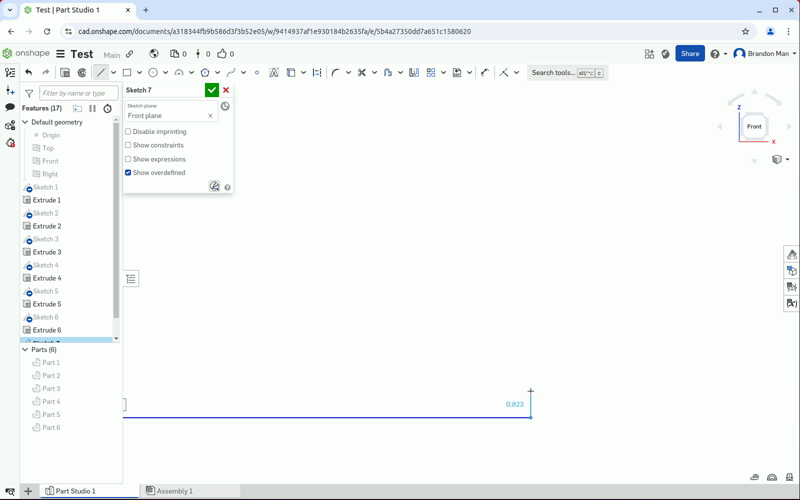
scroll(6)
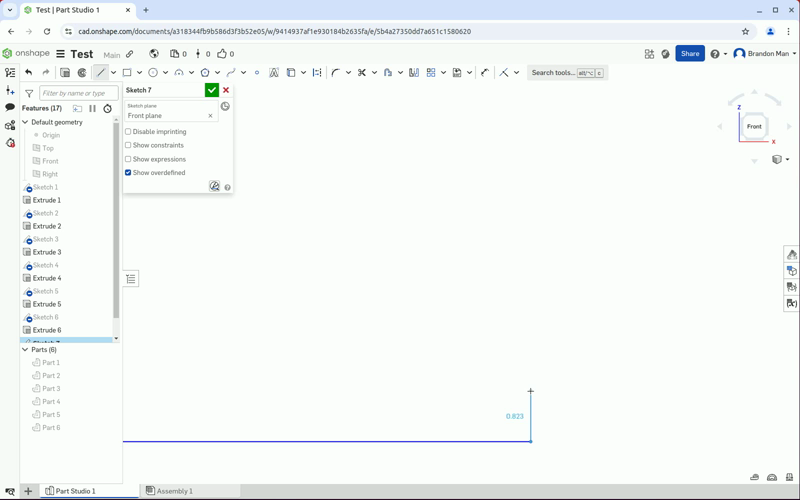
click(530, 390)
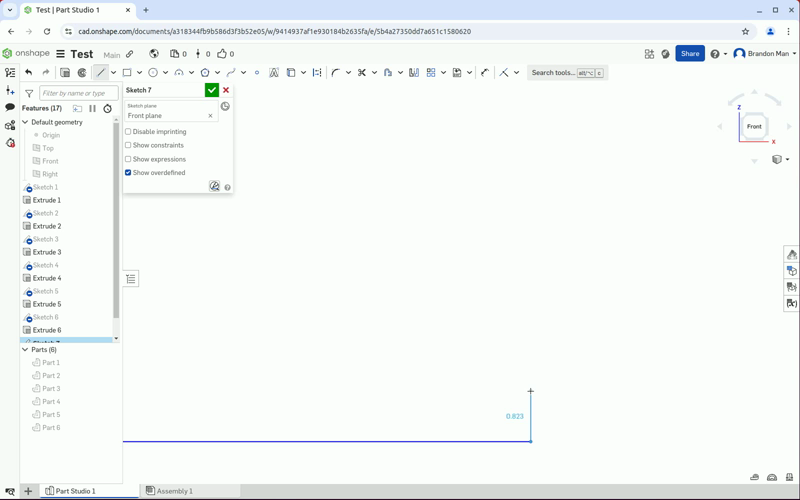
scroll(-6)
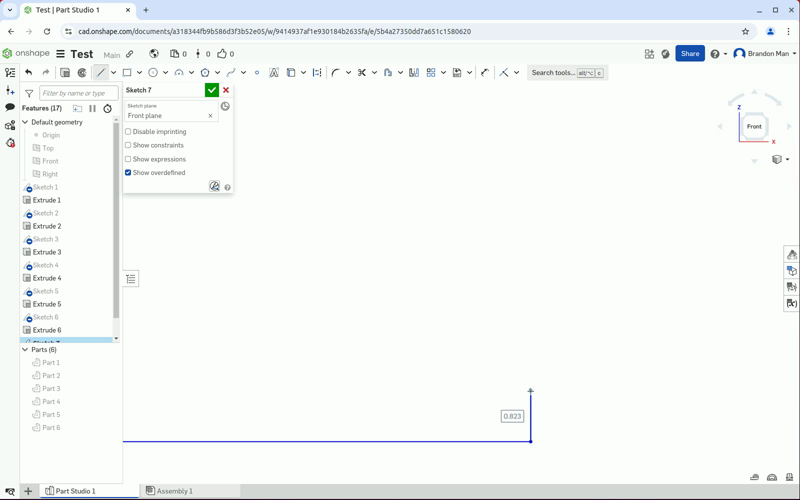
scroll(-6)
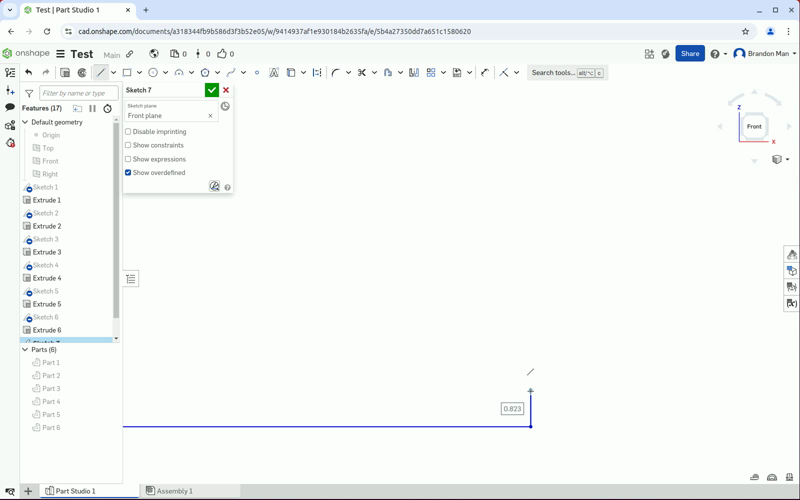
scroll(-6)
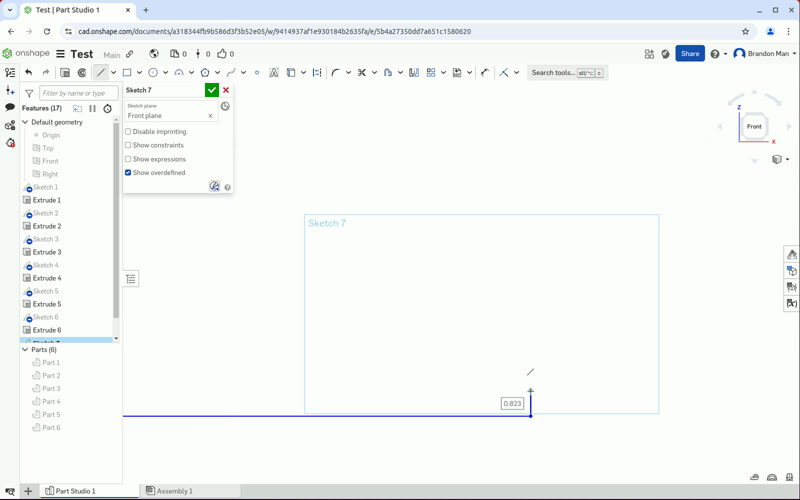
scroll(-6)
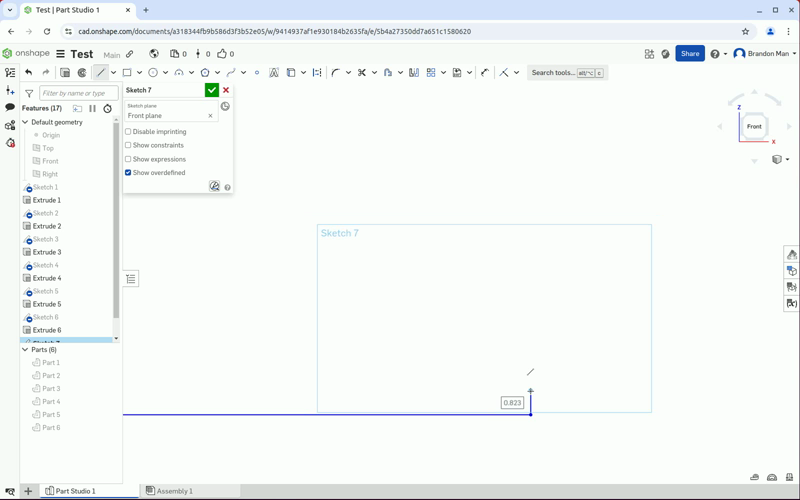
scroll(-6)
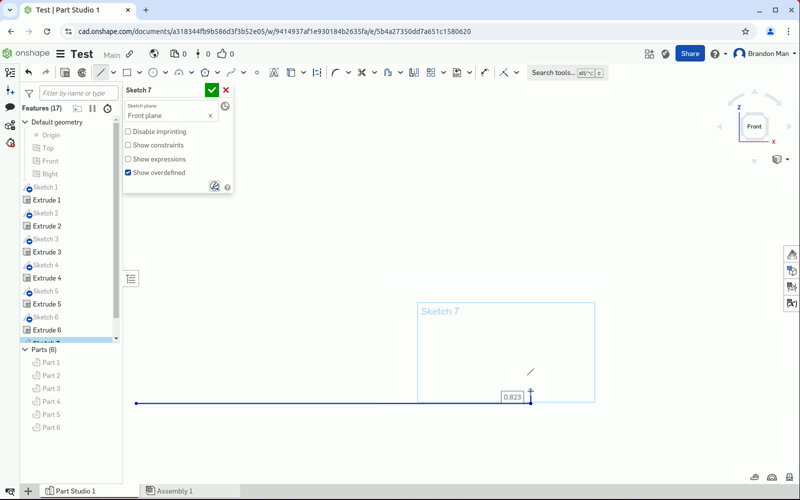
scroll(-6)
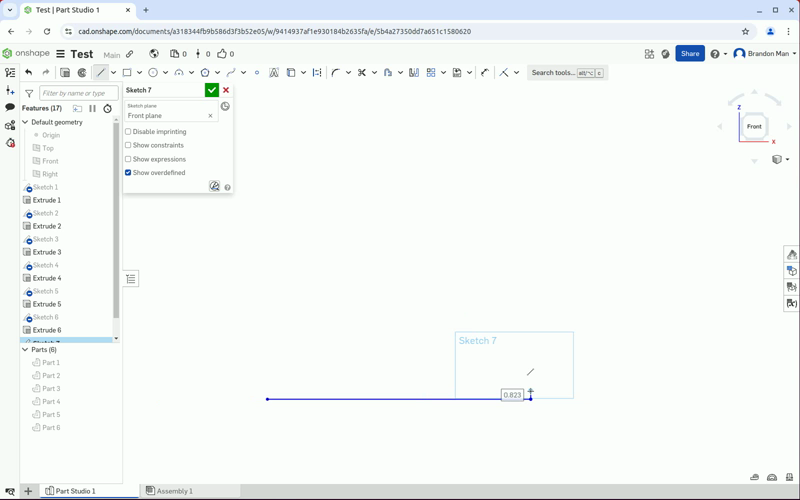
scroll(-6)
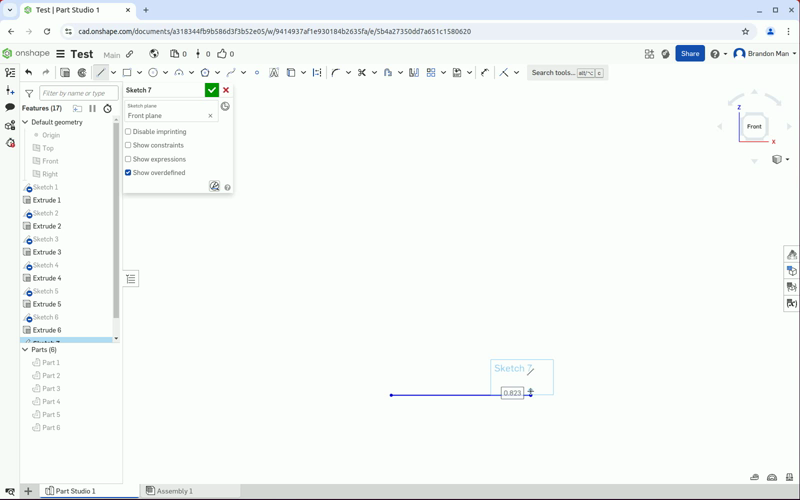
key_up(shift)
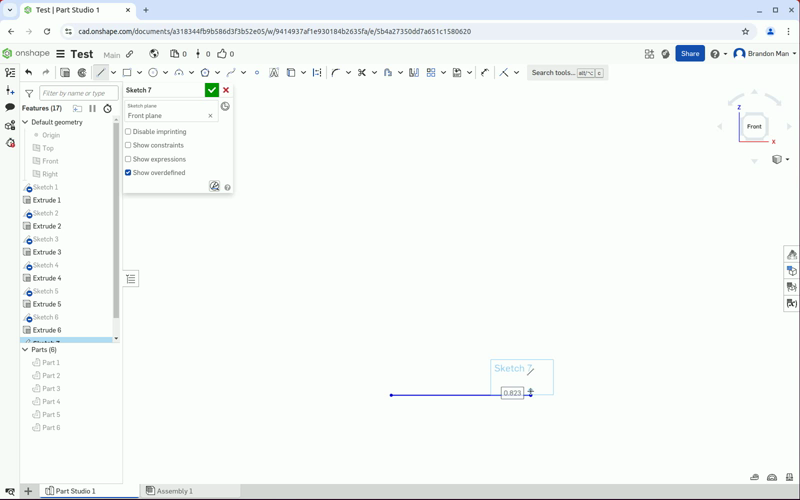
key_down(shift)
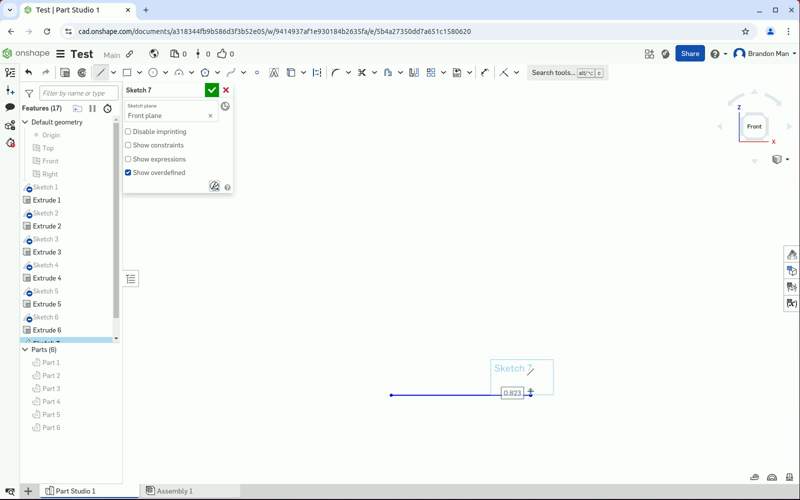
mouse_move(560, 390)
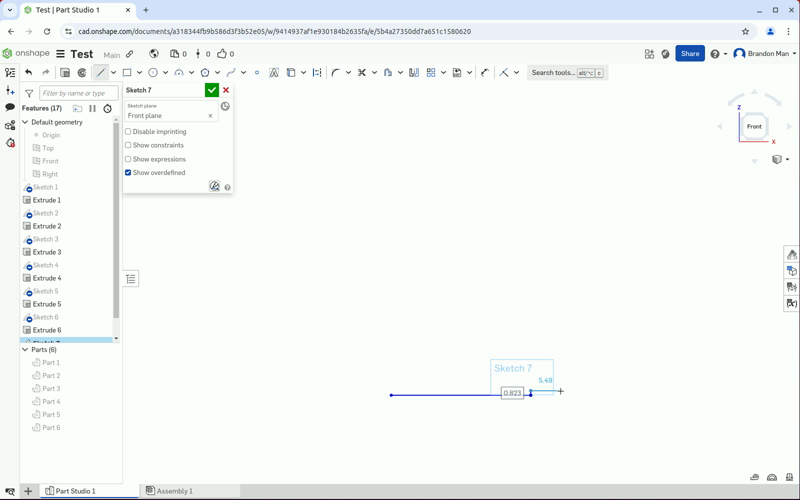
mouse_move(526, 390)
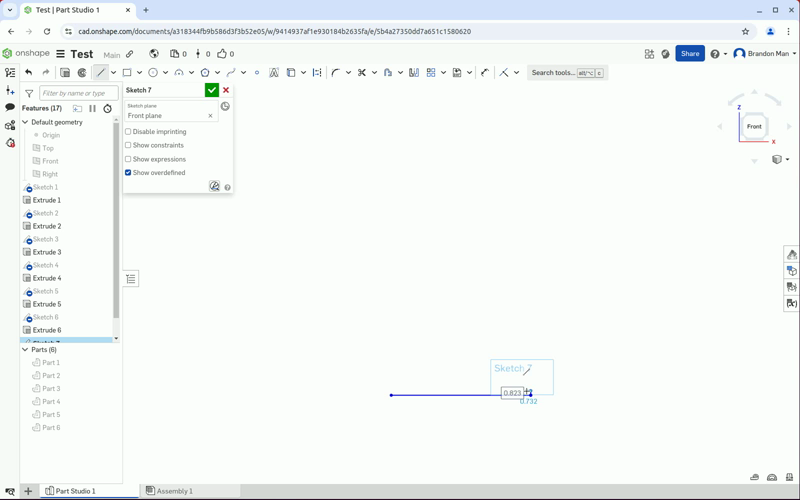
scroll(6)
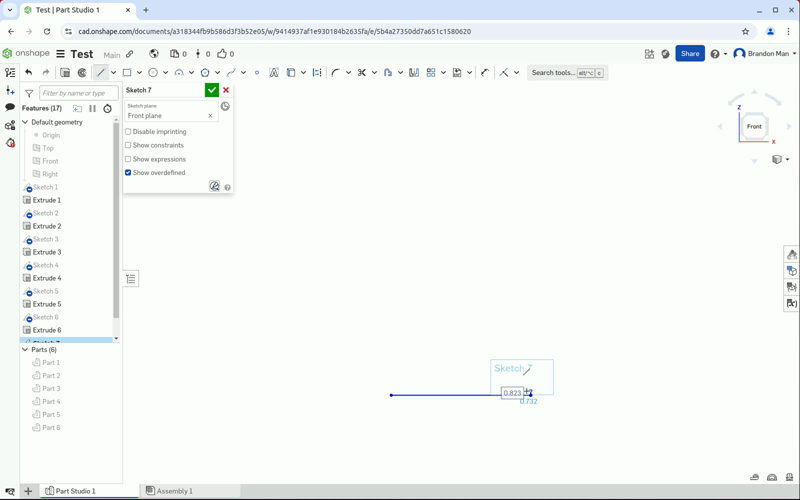
scroll(6)
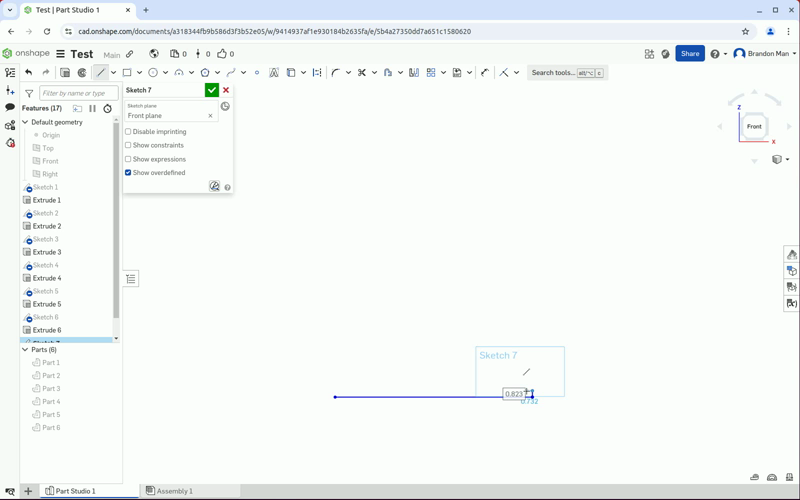
scroll(6)
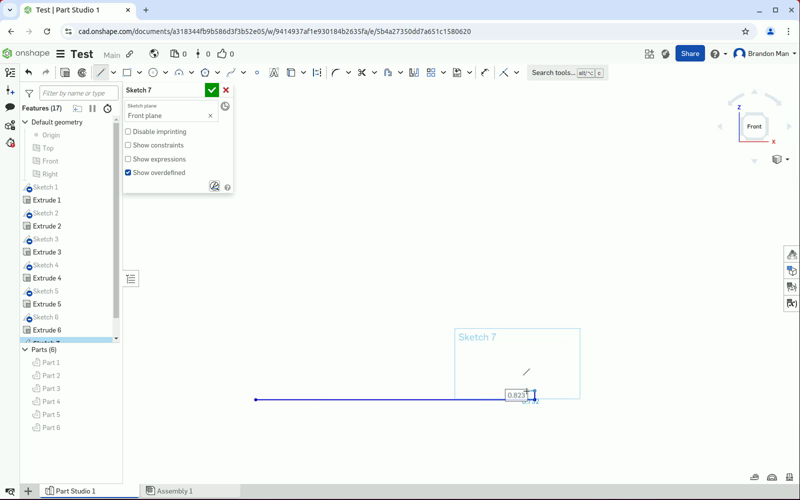
scroll(6)
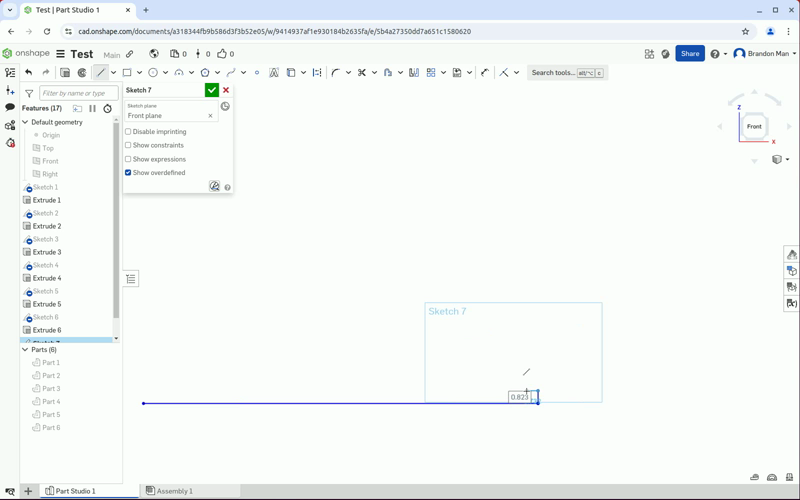
scroll(6)
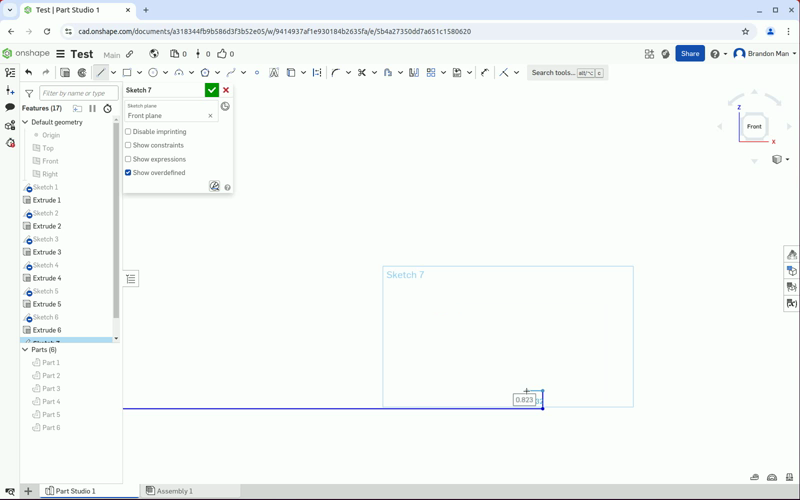
scroll(6)
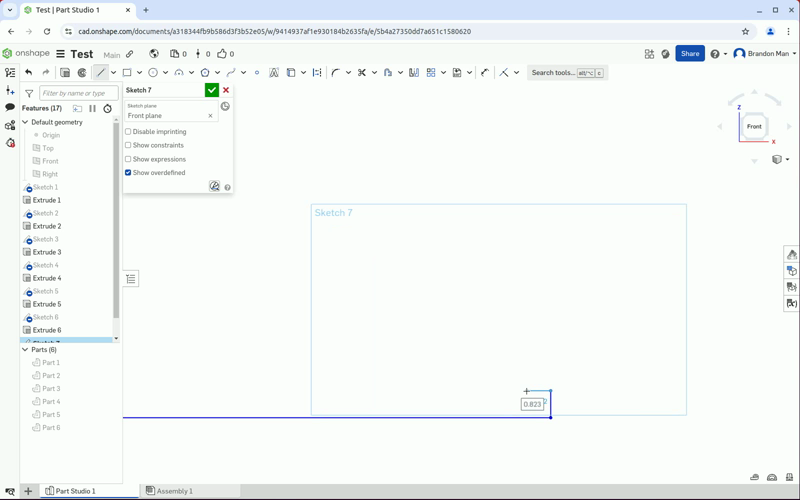
scroll(6)
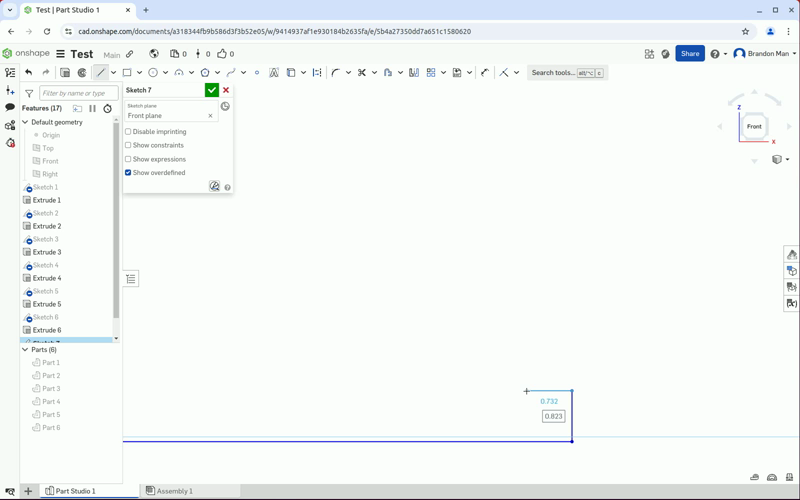
click(526, 390)
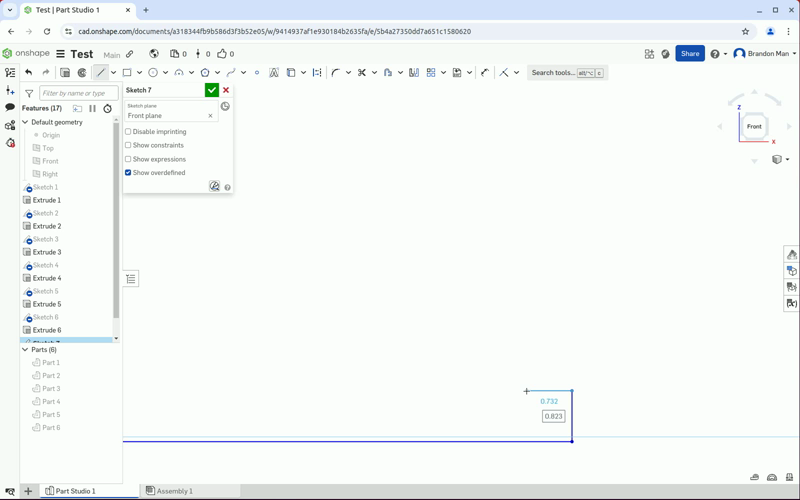
scroll(-6)
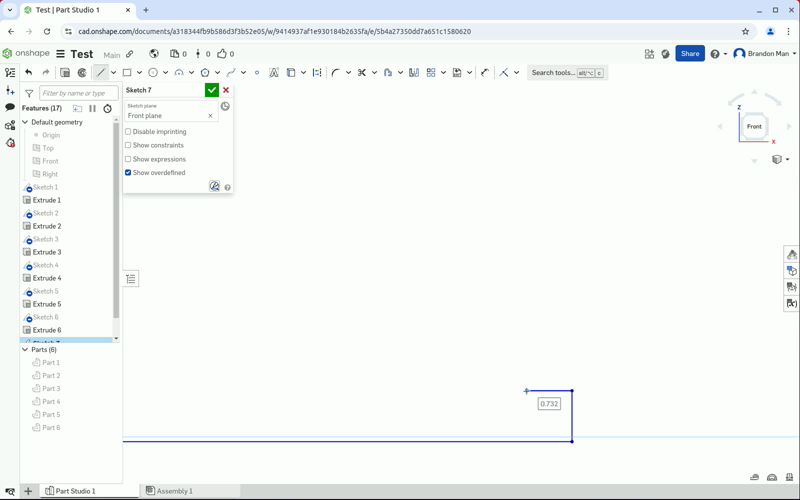
scroll(-6)
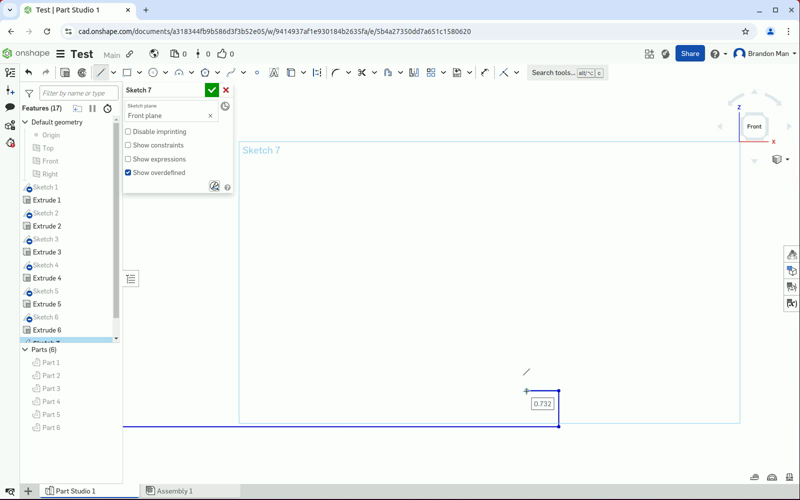
scroll(-6)
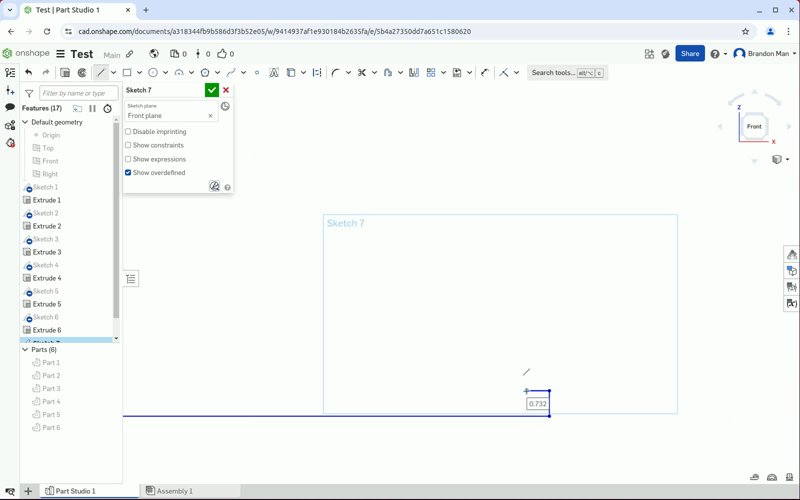
scroll(-6)
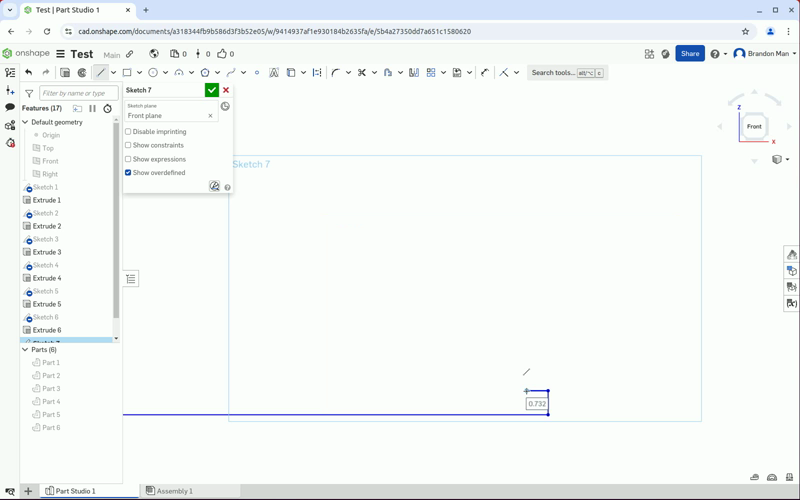
scroll(-6)
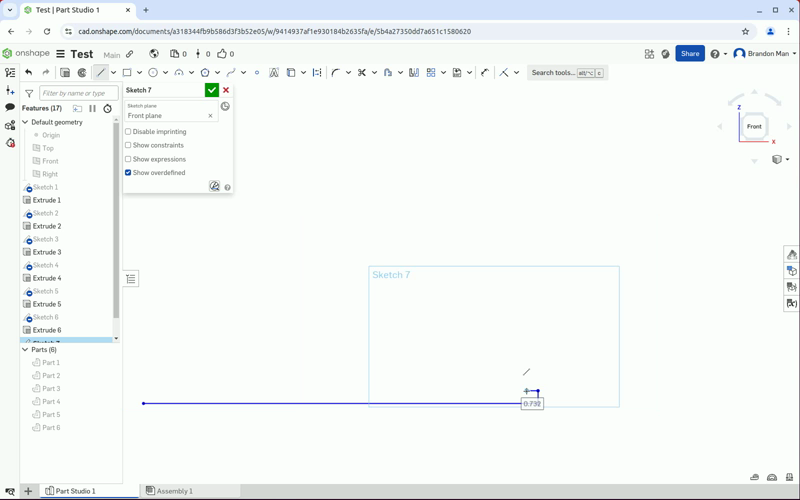
scroll(-6)
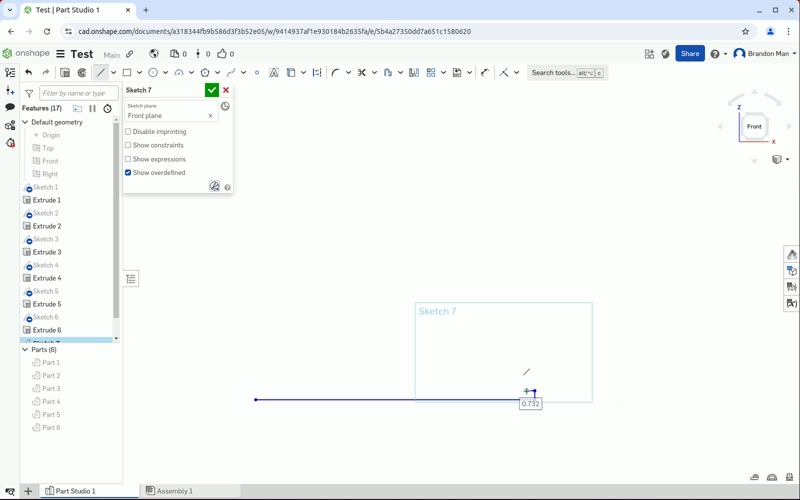
scroll(-6)
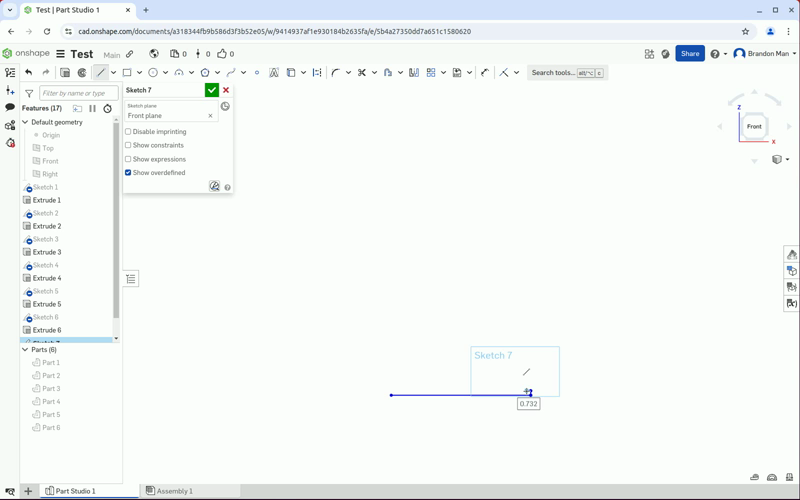
key_up(shift)
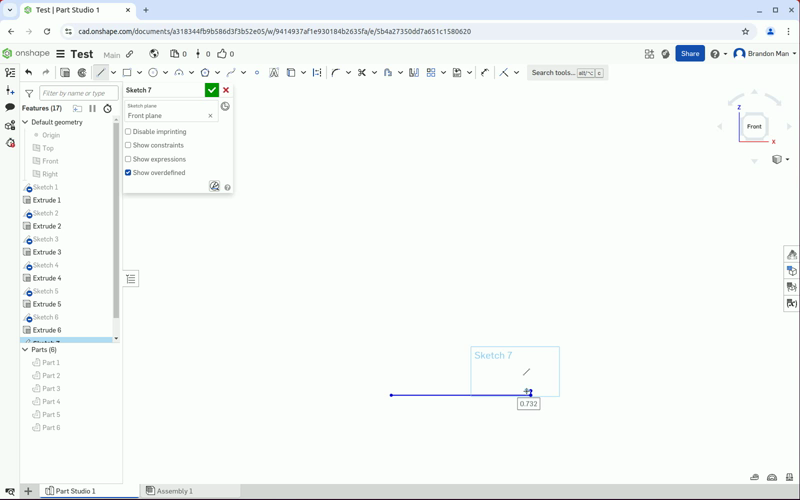
key_down(shift)
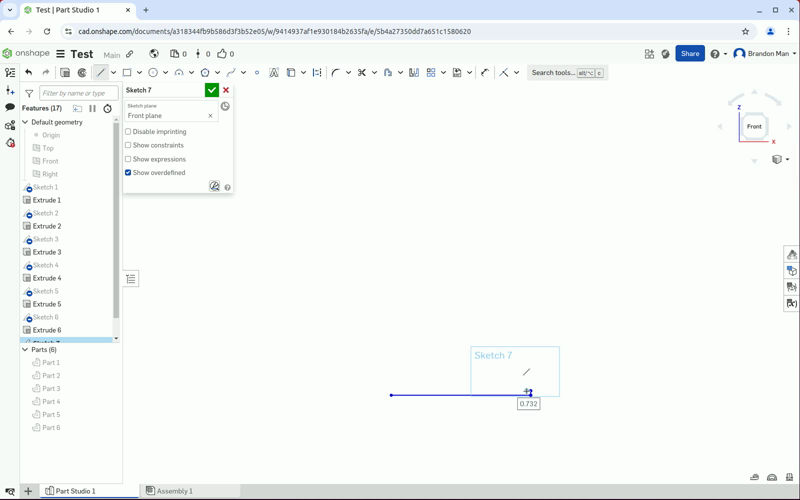
mouse_move(463, 390)
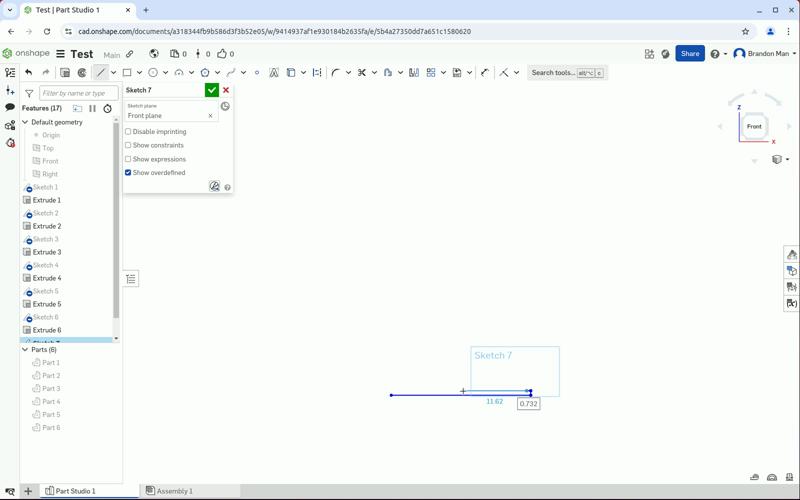
click(463, 390)
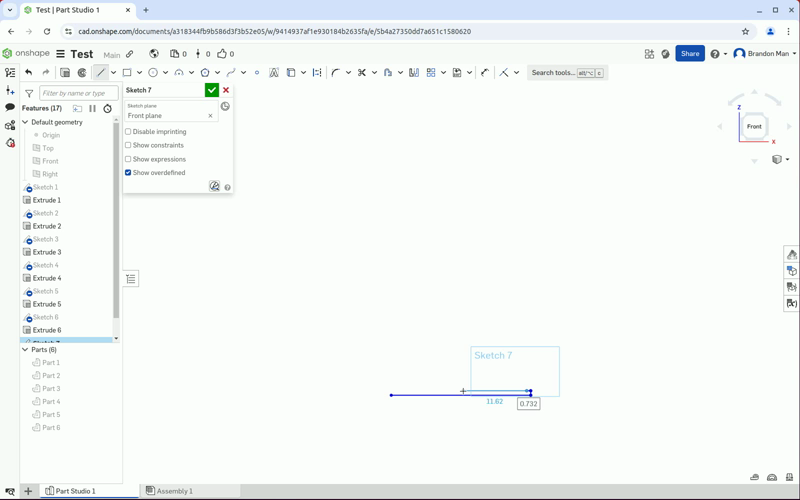
key_up(shift)
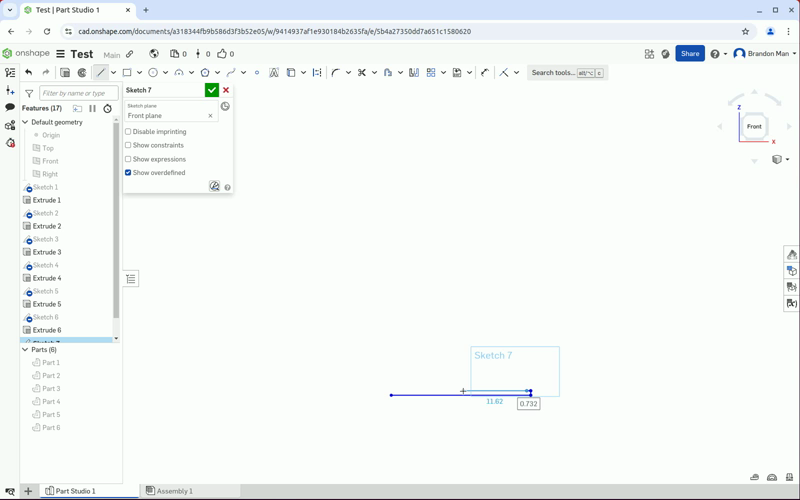
key_down(shift)
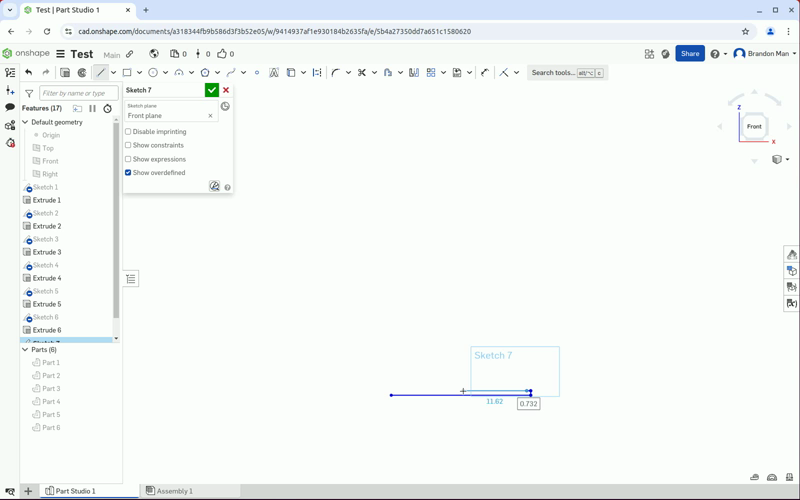
mouse_move(493, 390)
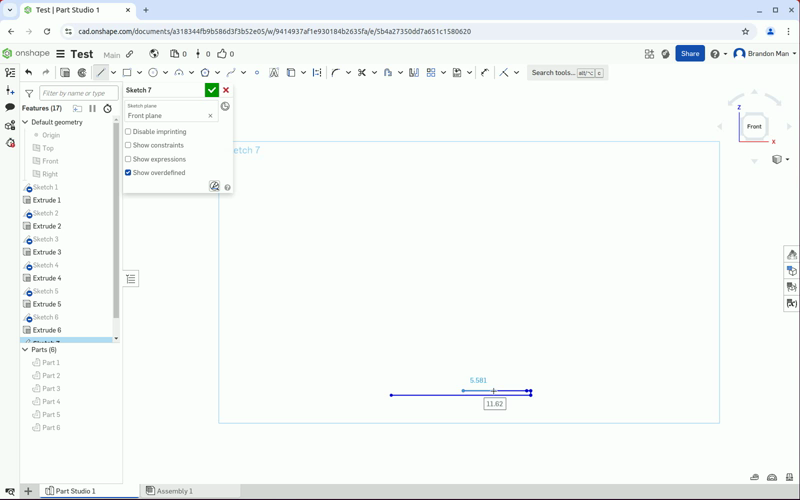
mouse_move(458, 390)
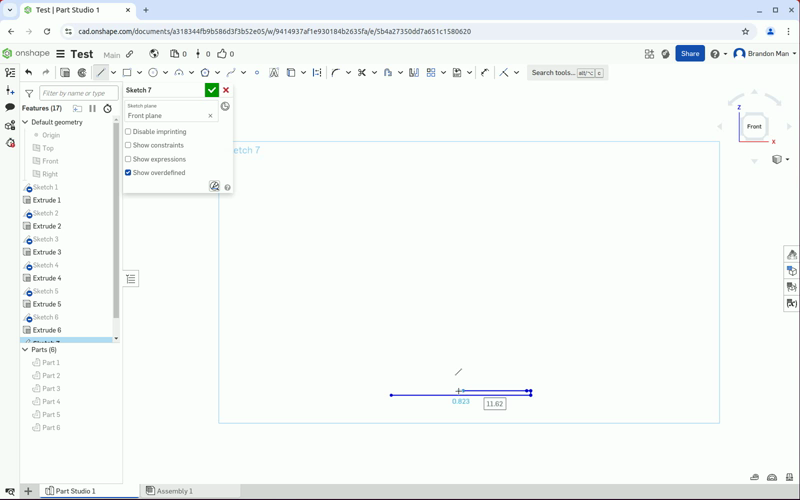
scroll(6)
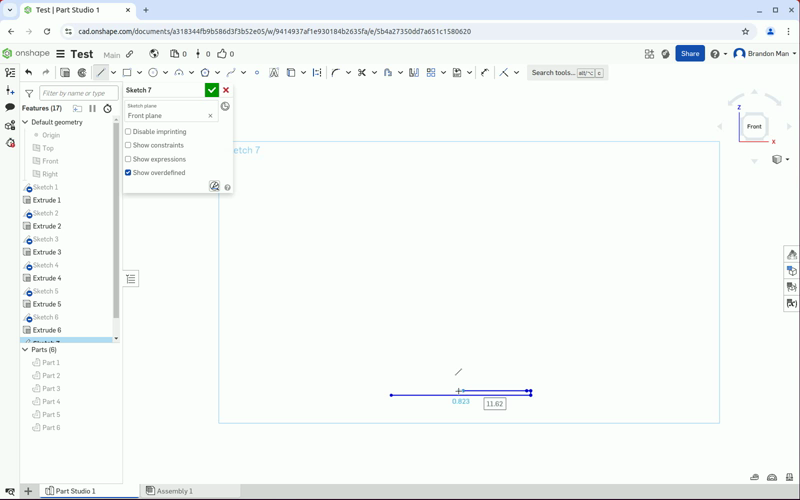
scroll(6)
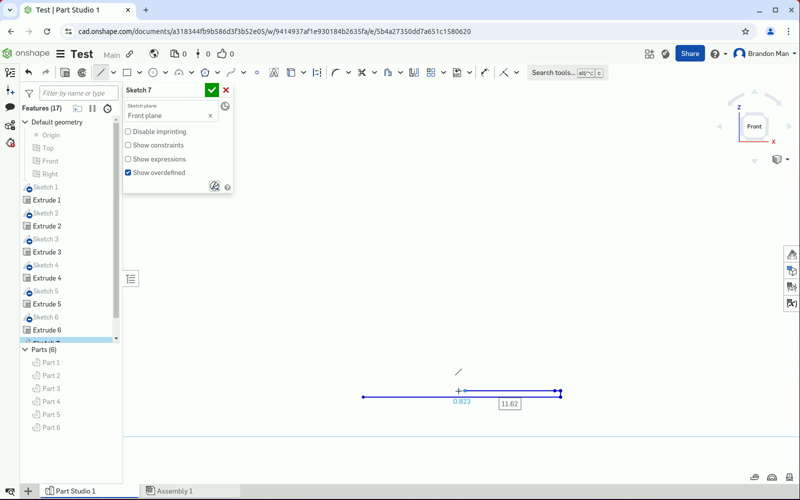
scroll(6)
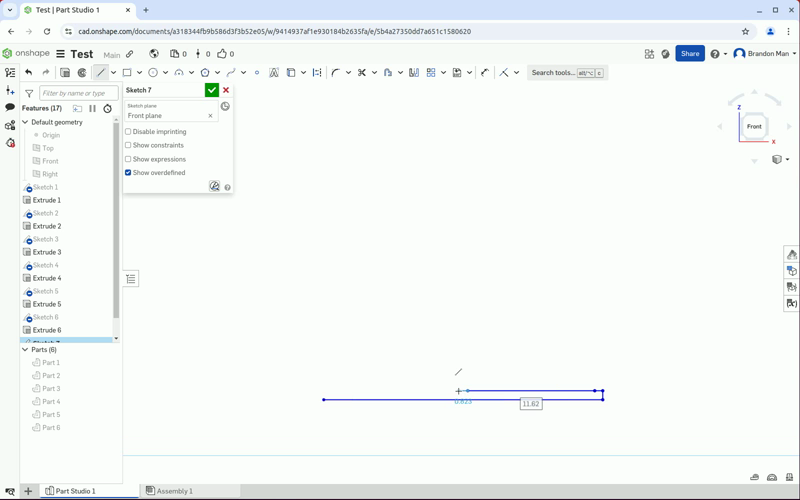
scroll(6)
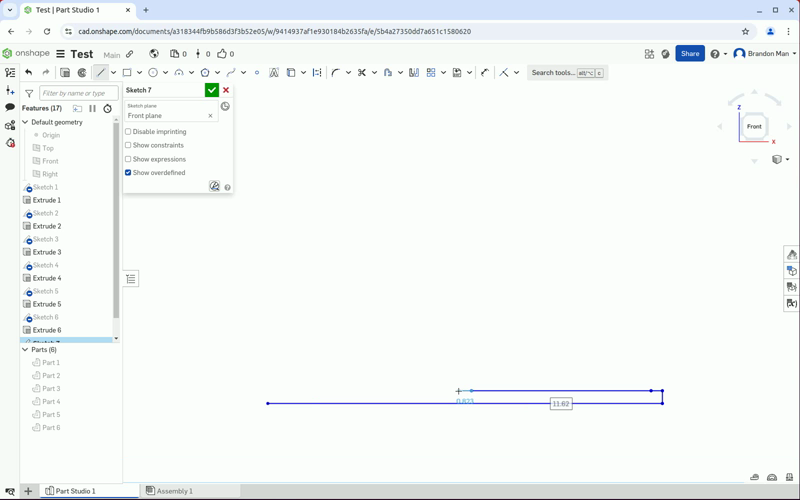
scroll(6)
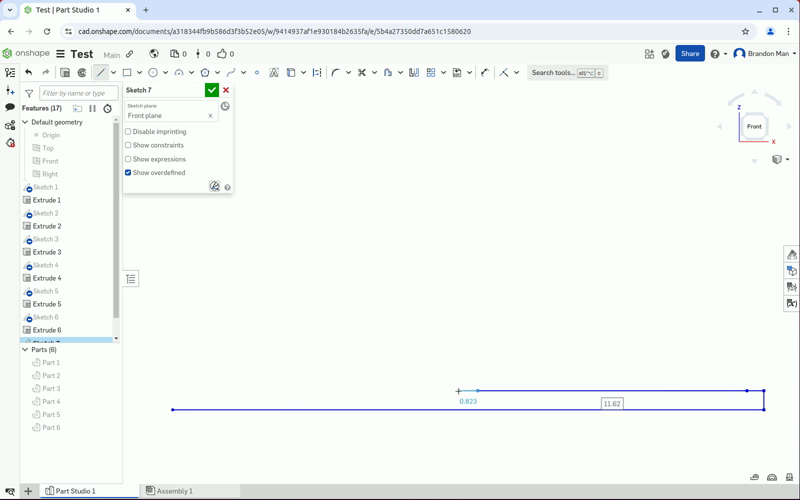
scroll(6)
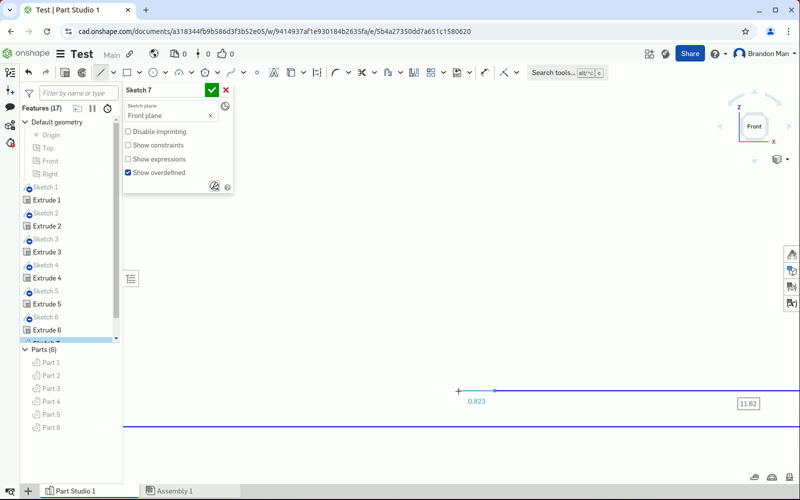
scroll(6)
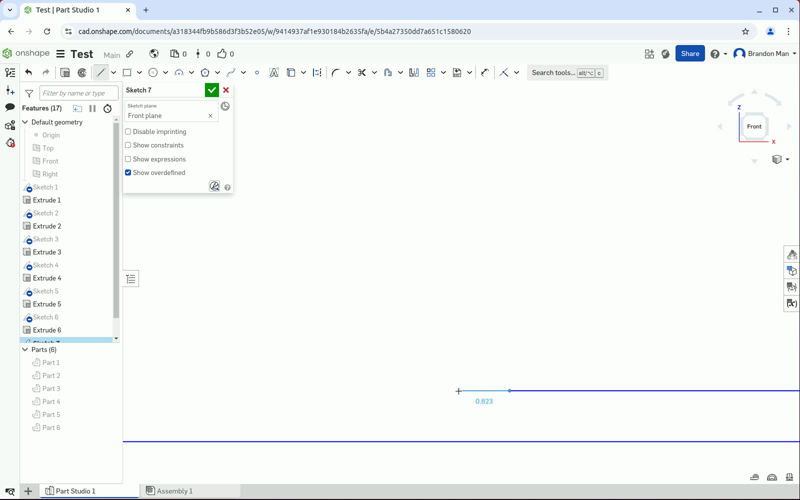
click(458, 390)
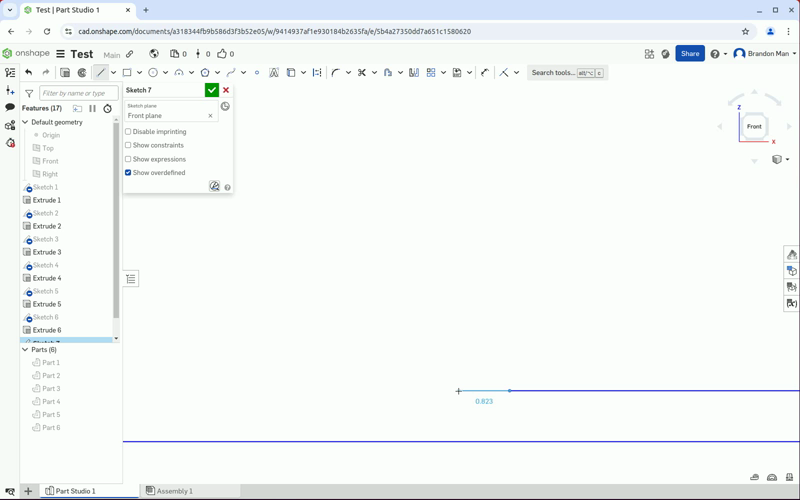
scroll(-6)
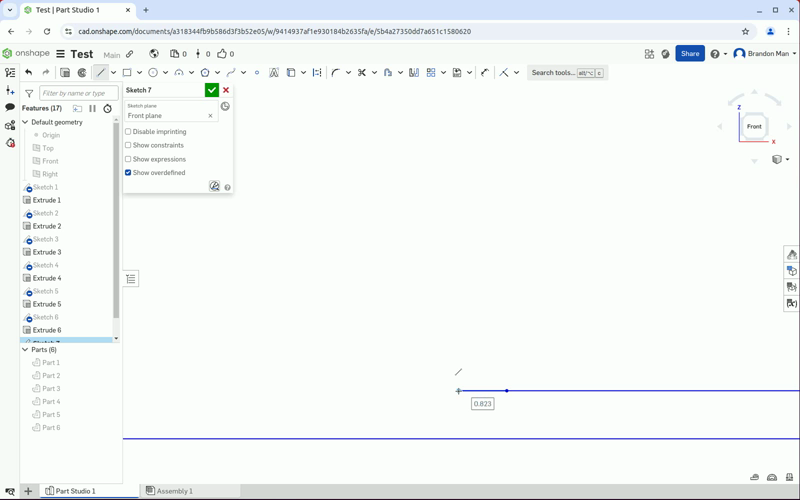
scroll(-6)
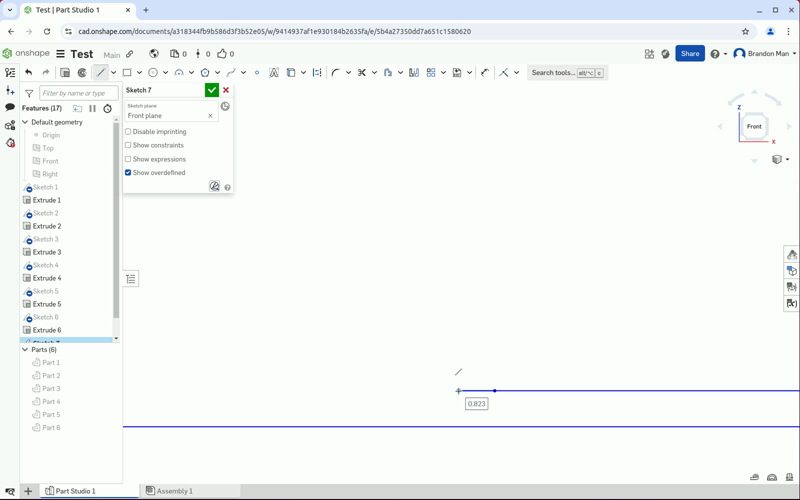
scroll(-6)
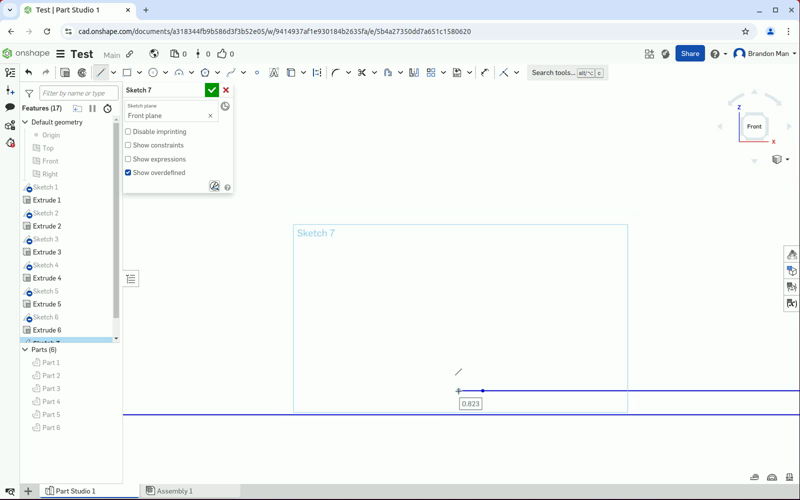
scroll(-6)
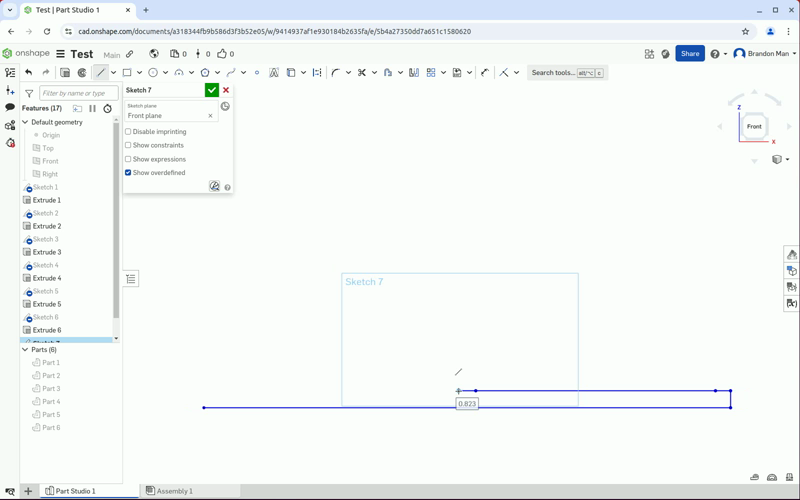
scroll(-6)
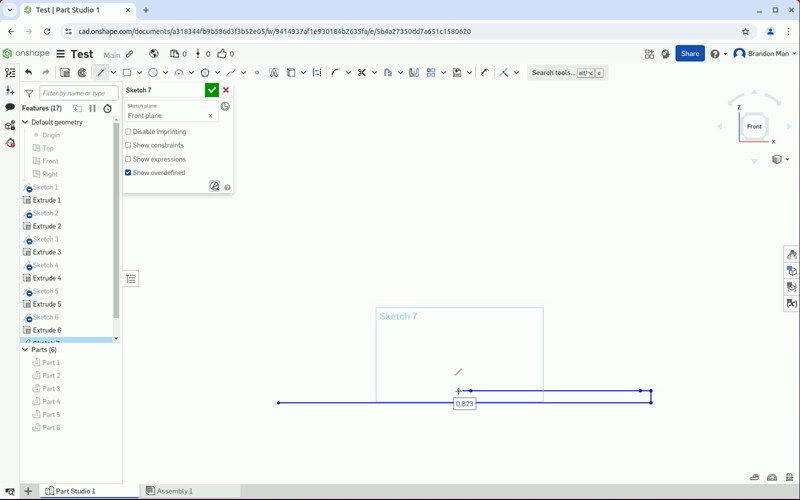
scroll(-6)
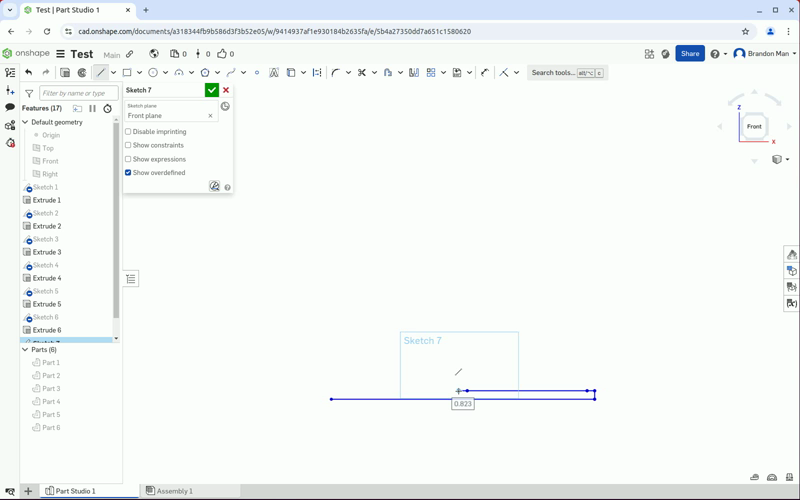
scroll(-6)
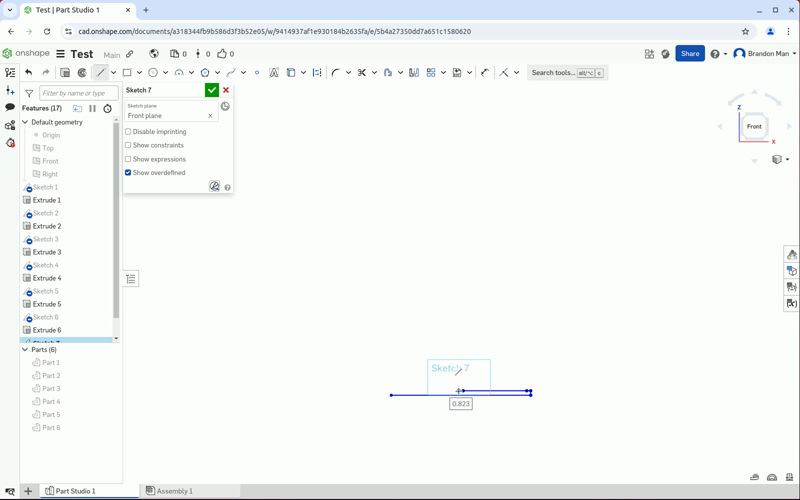
key_up(shift)
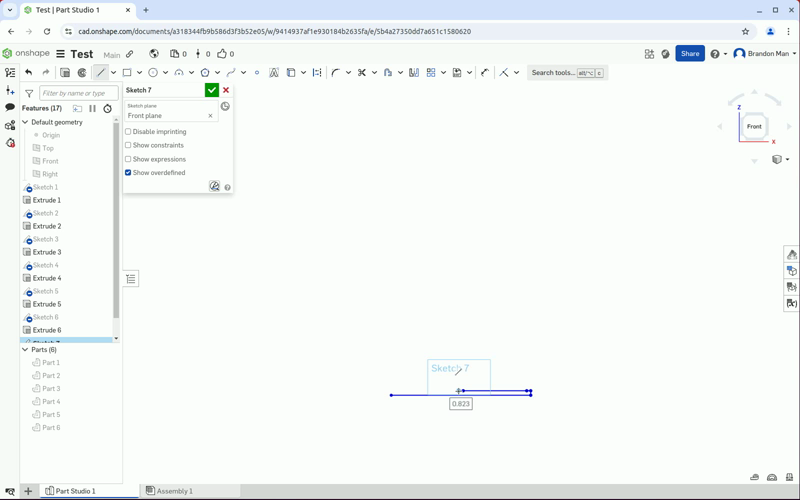
key_down(shift)
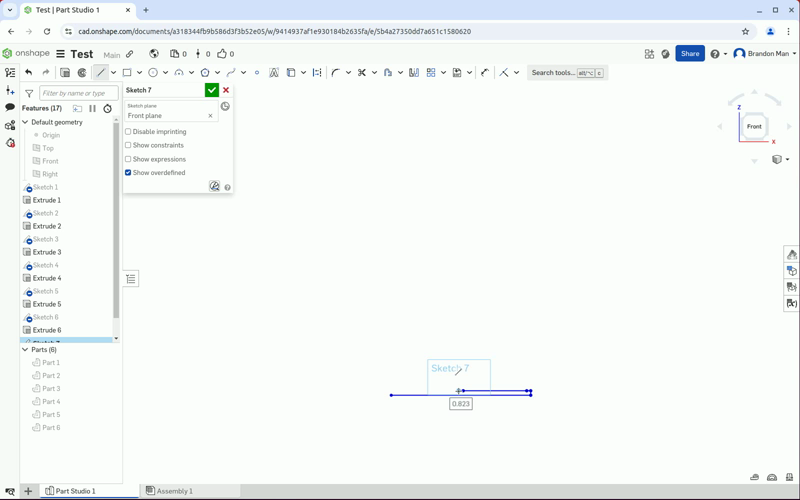
mouse_move(395, 390)
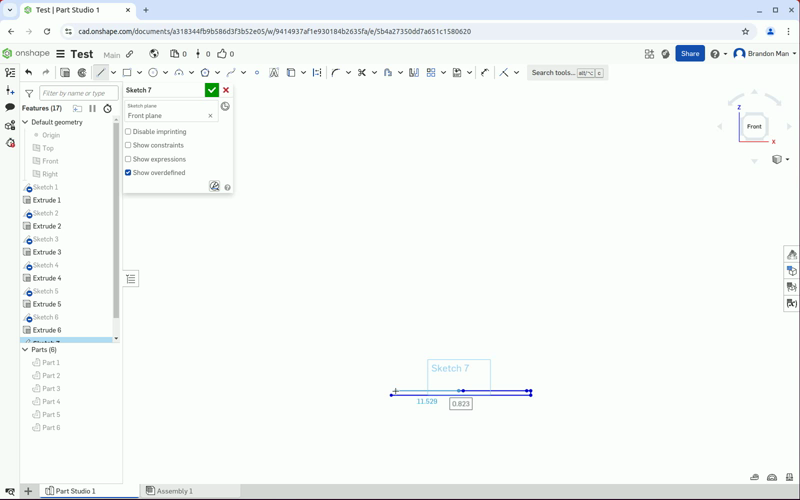
click(395, 390)
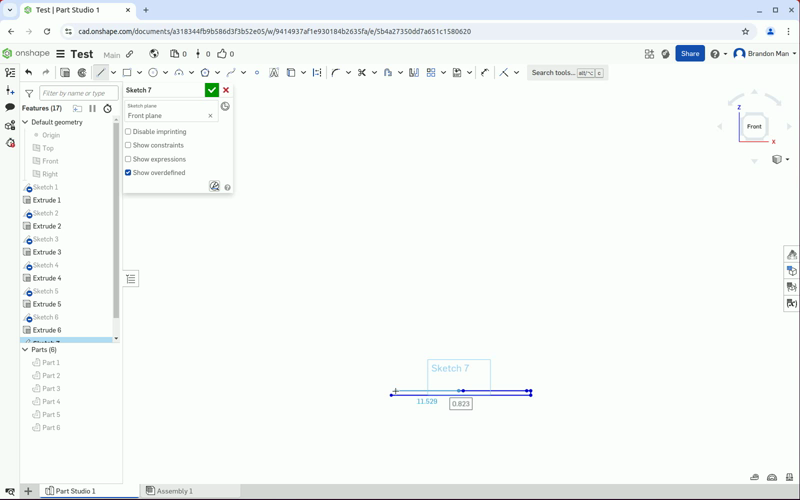
key_up(shift)
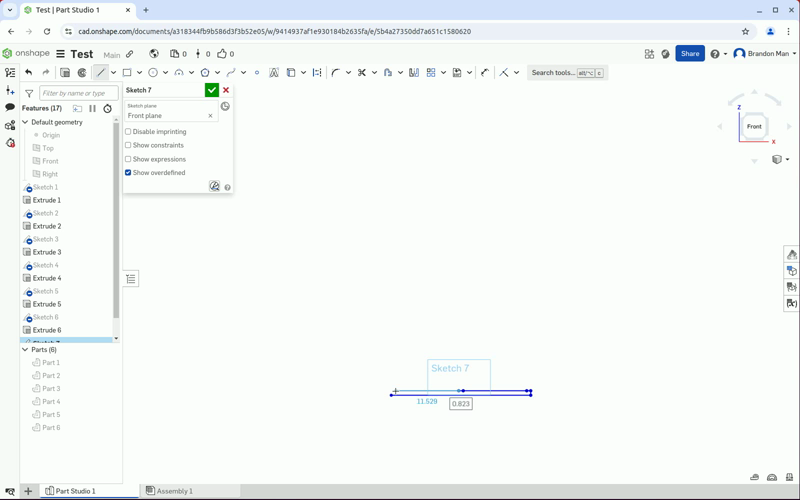
key_down(shift)
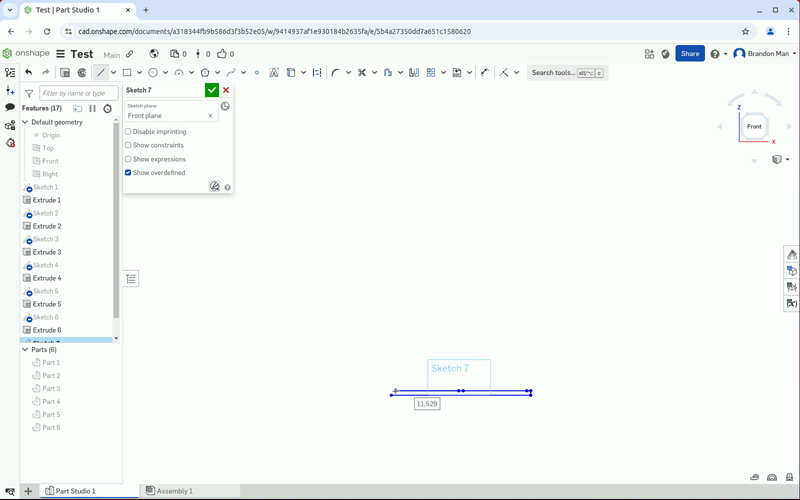
mouse_move(425, 390)
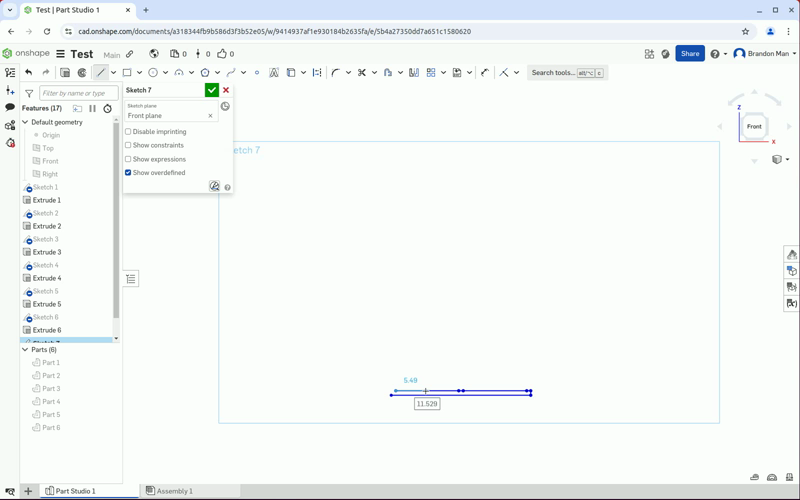
mouse_move(391, 390)
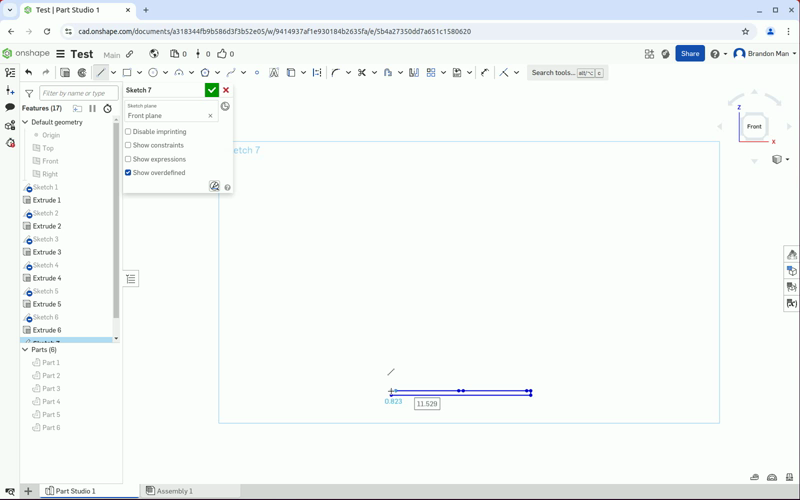
scroll(6)
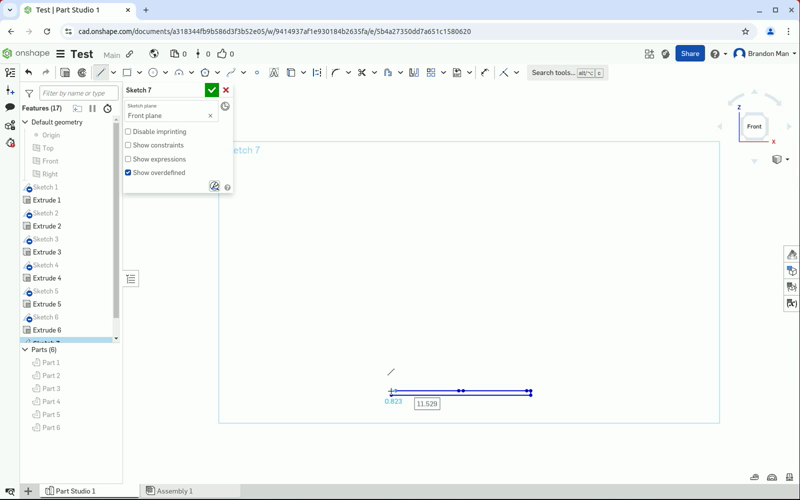
scroll(6)
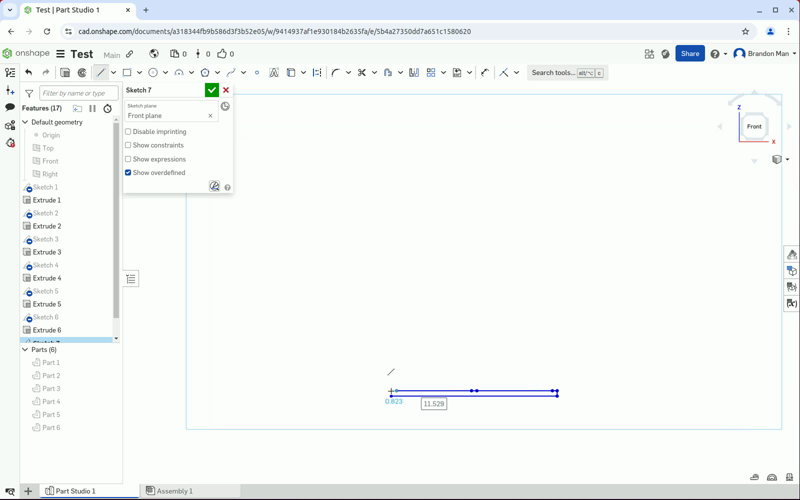
scroll(6)
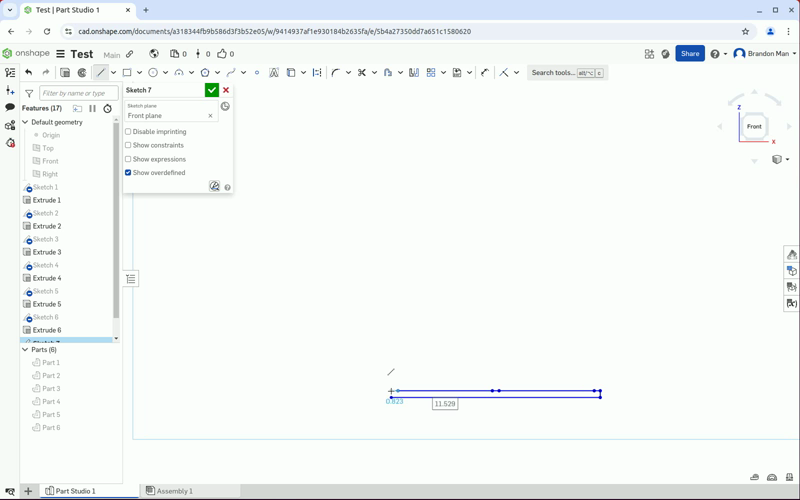
scroll(6)
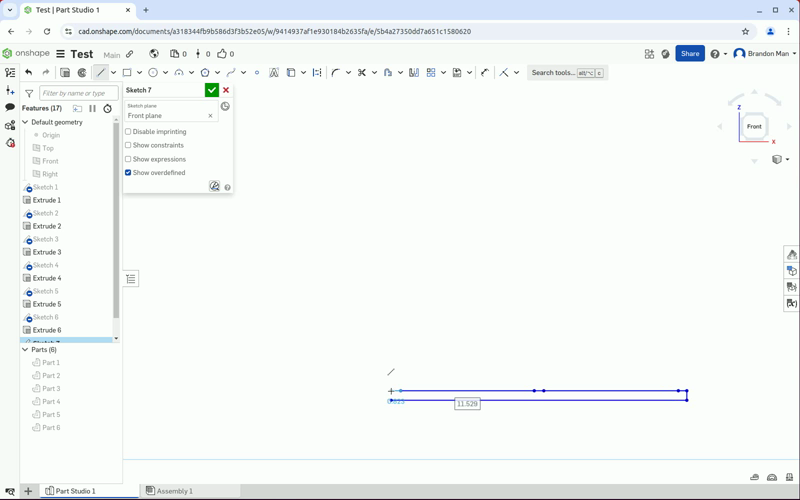
scroll(6)
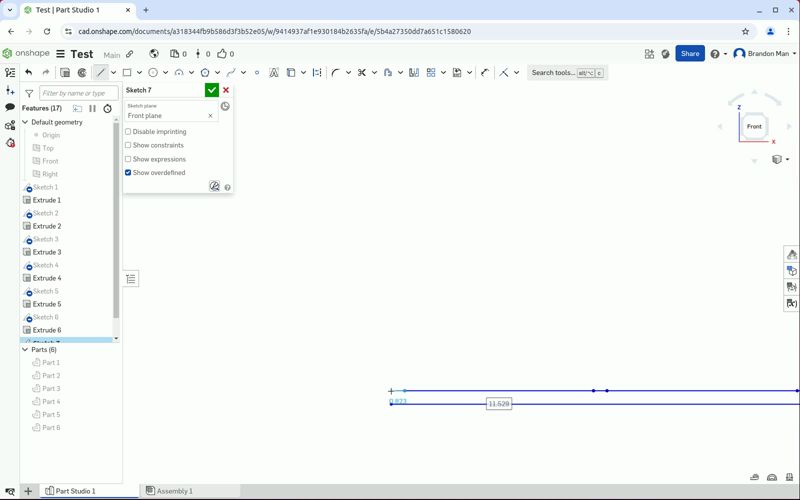
scroll(6)
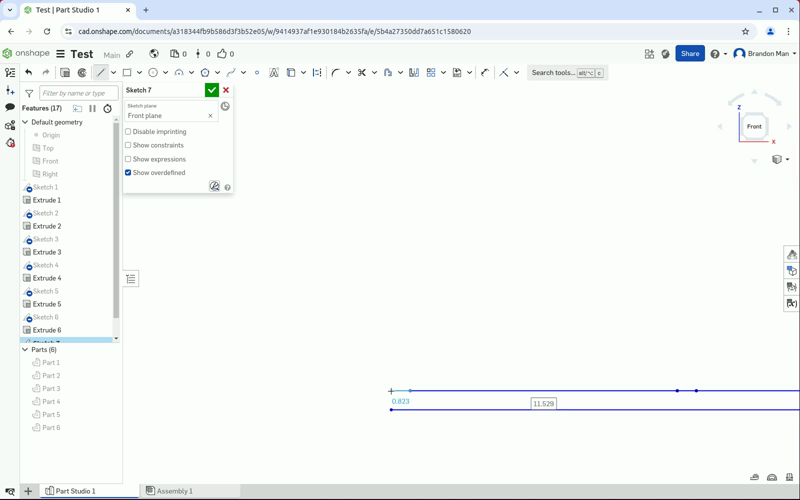
scroll(6)
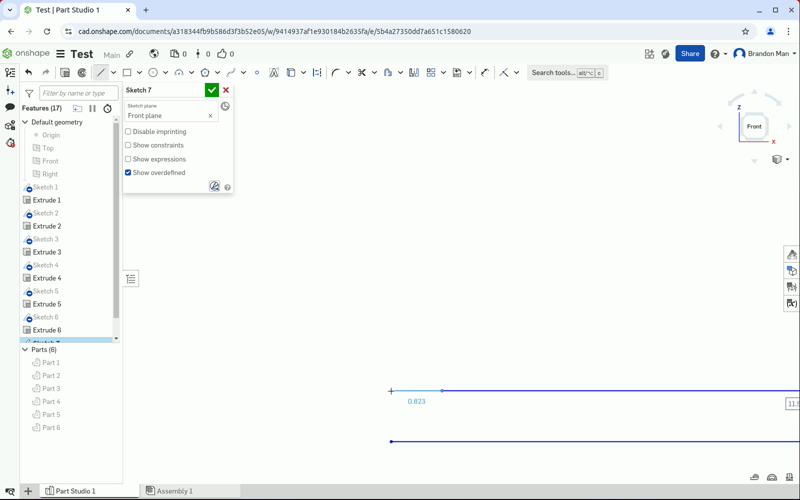
click(391, 390)
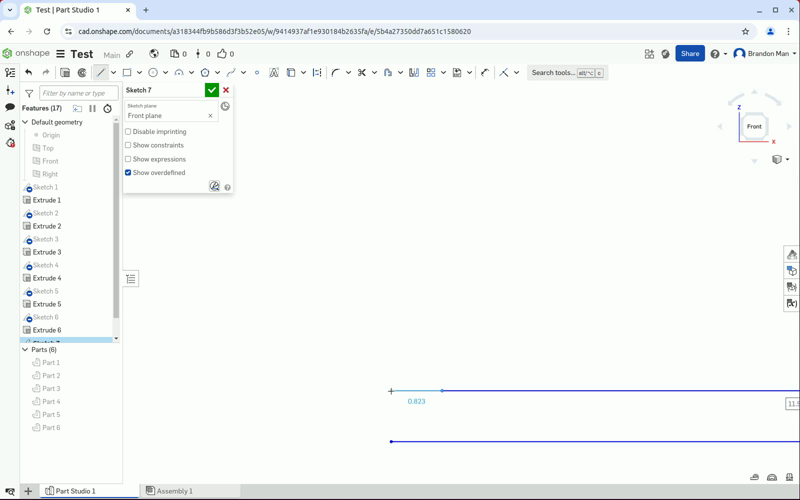
scroll(-6)
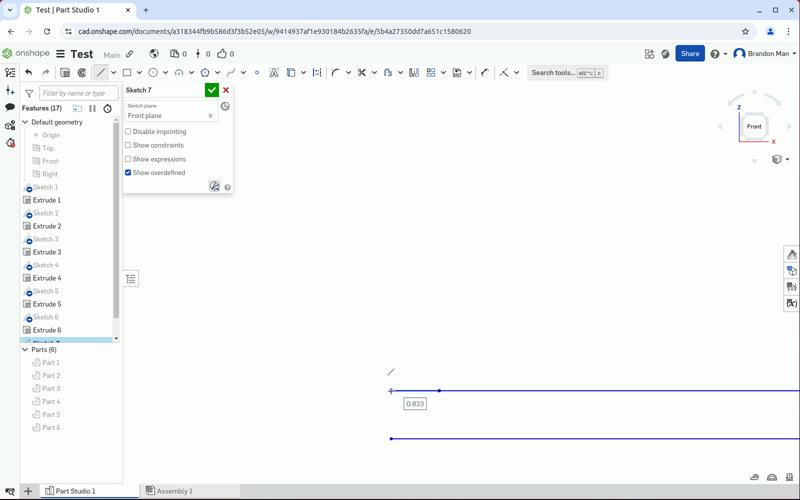
scroll(-6)
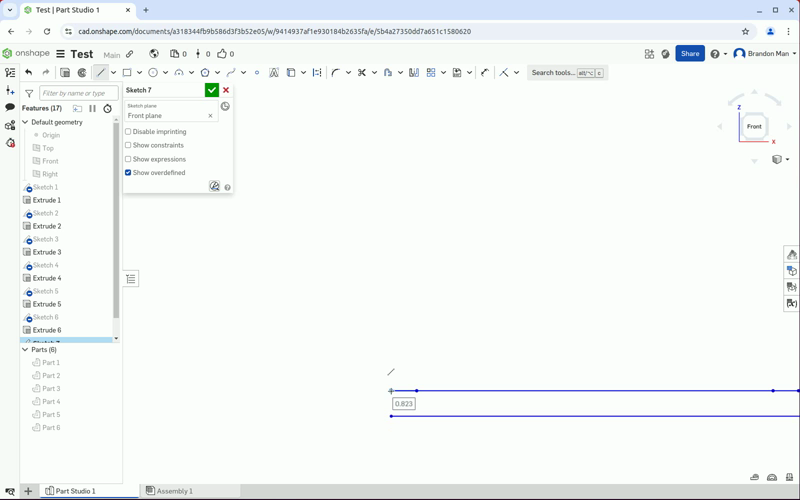
scroll(-6)
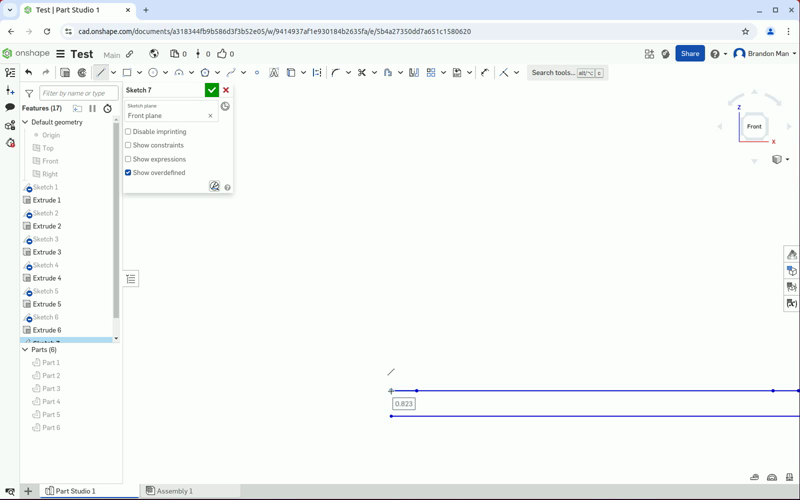
scroll(-6)
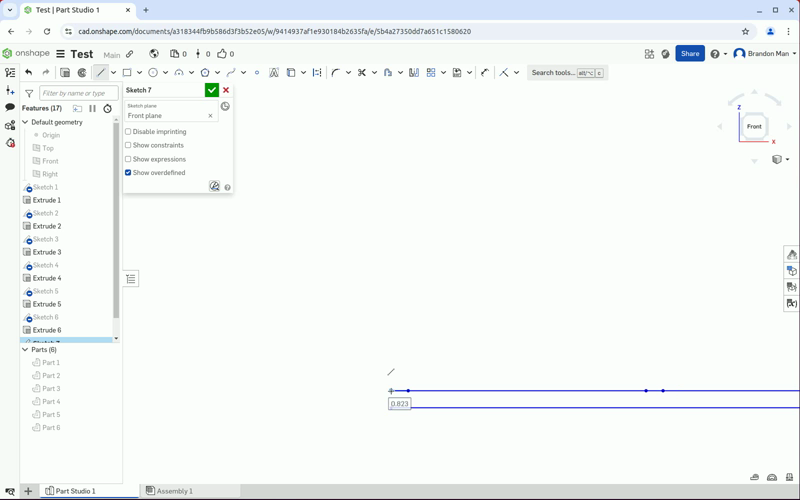
scroll(-6)
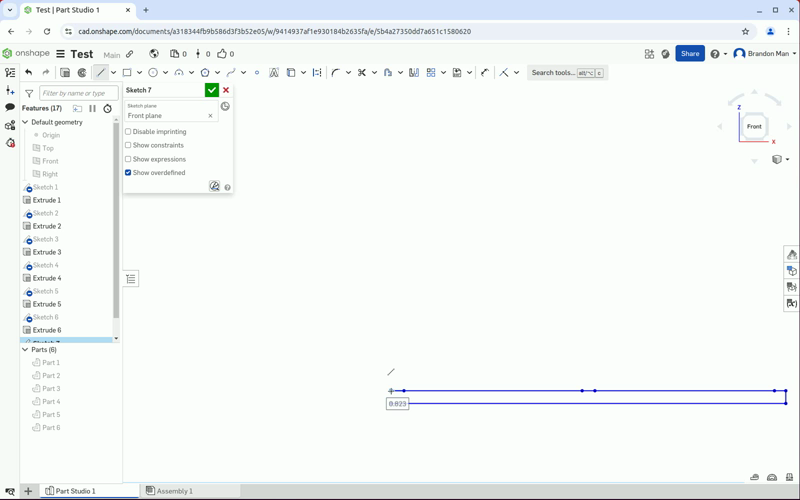
scroll(-6)
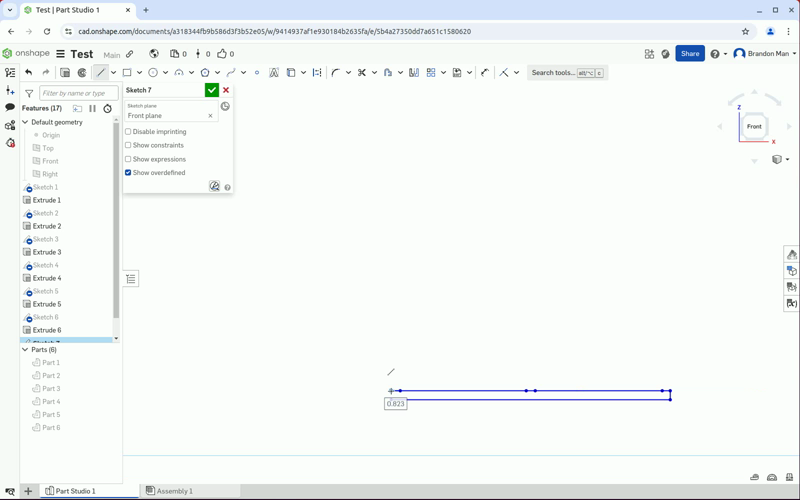
scroll(-6)
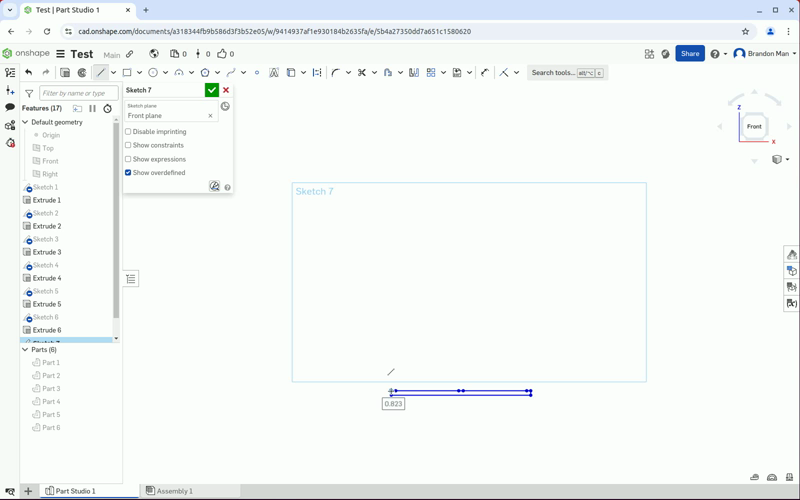
key_up(shift)
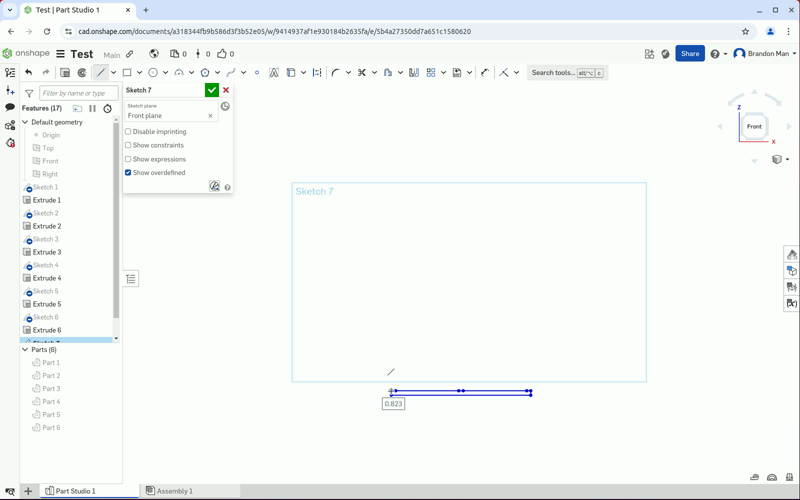
mouse_move(421, 390)
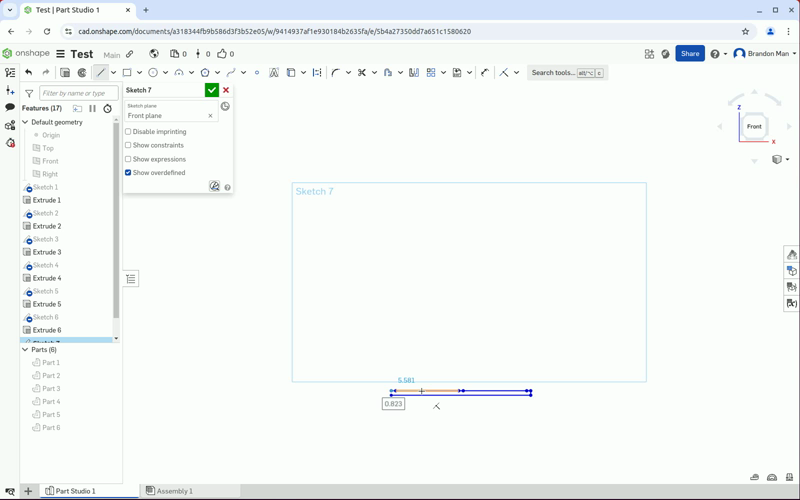
key_down(shift)
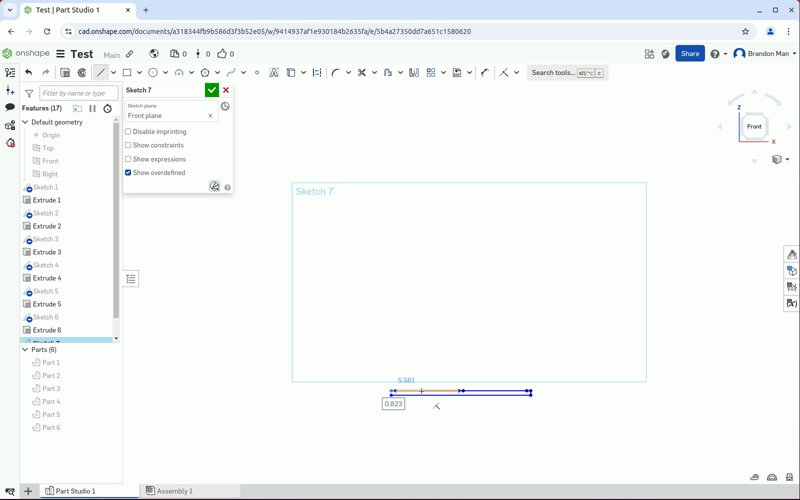
mouse_move(391, 395)
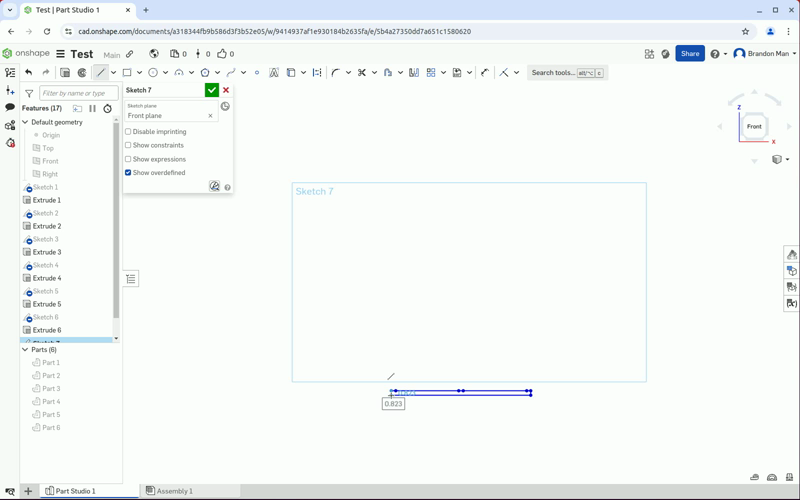
scroll(6)
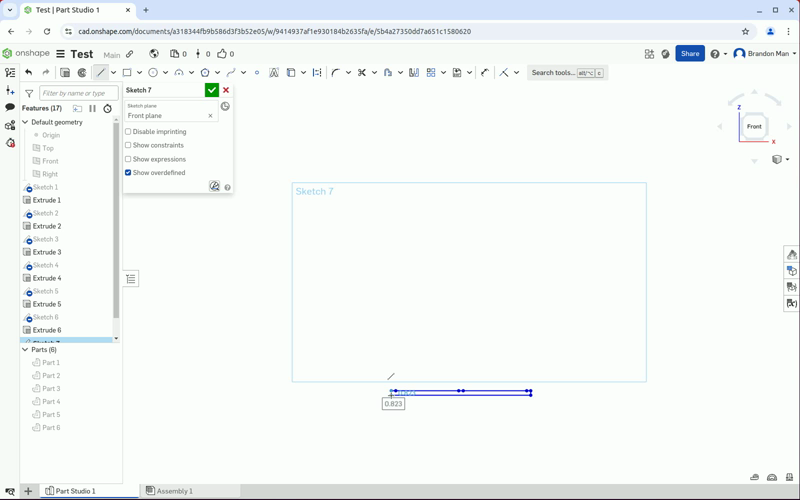
scroll(6)
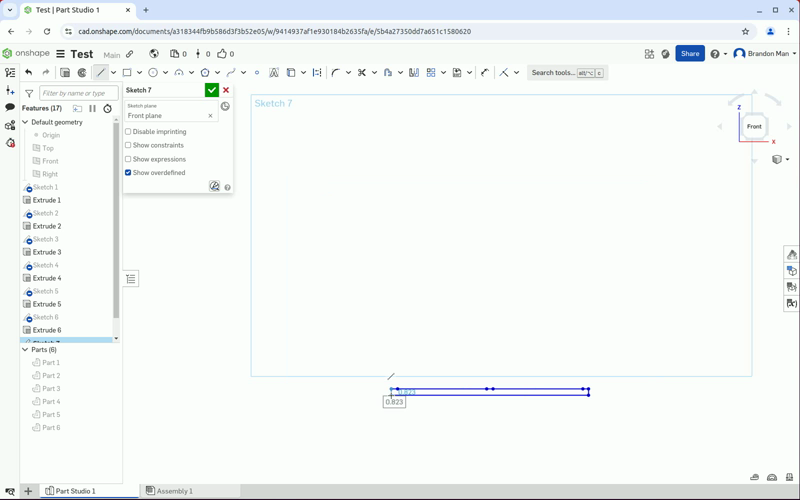
scroll(6)
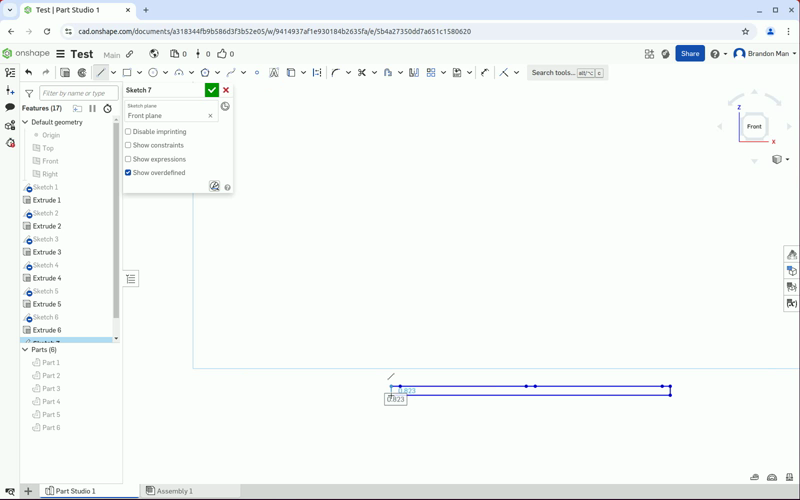
scroll(6)
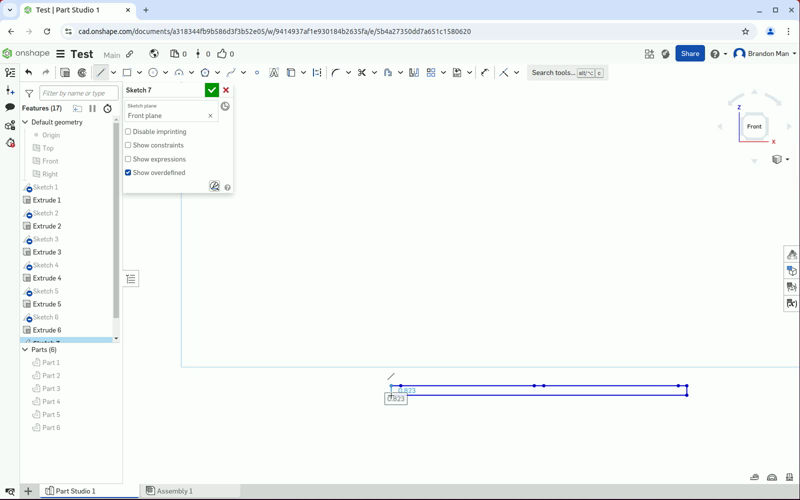
scroll(6)
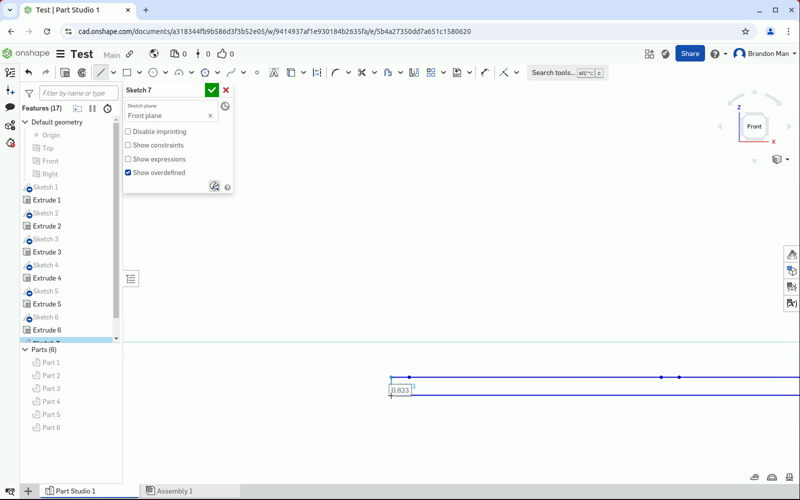
scroll(6)
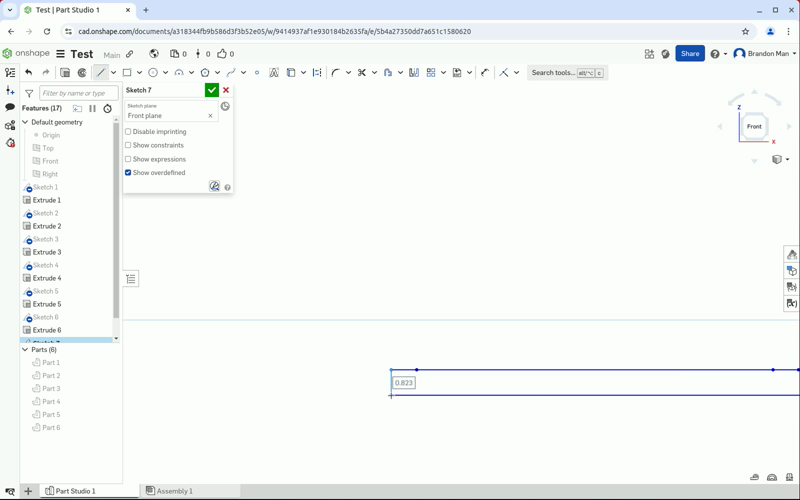
scroll(6)
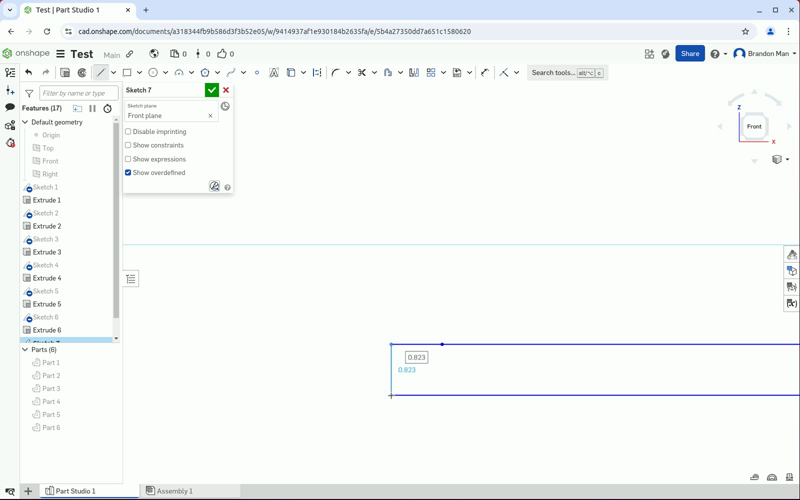
key_up(shift)
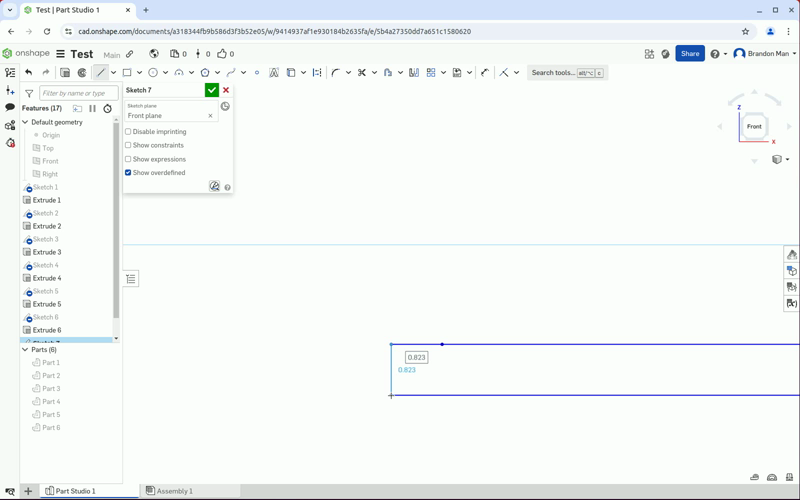
click(391, 395)
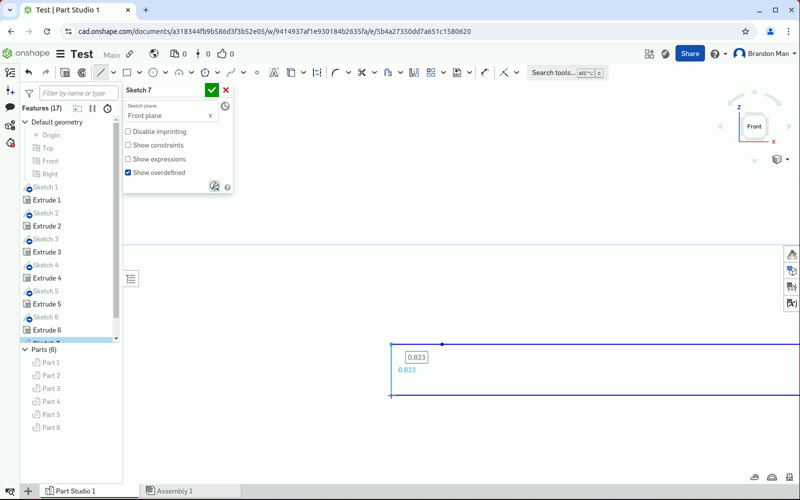
scroll(-6)
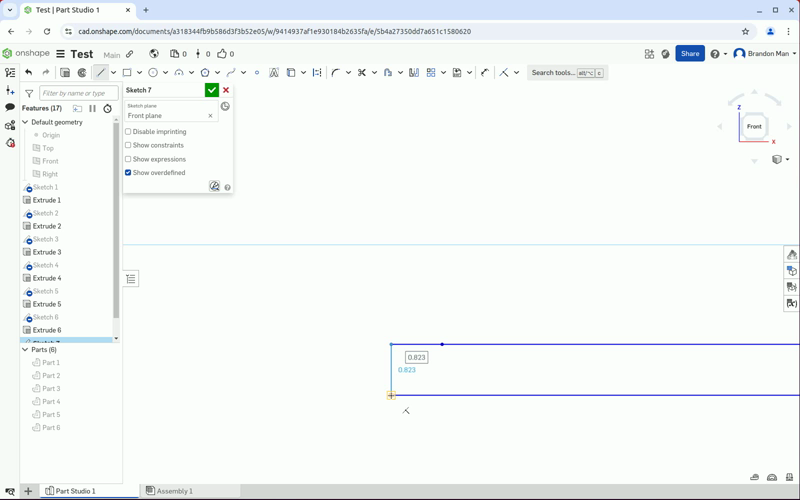
scroll(-6)
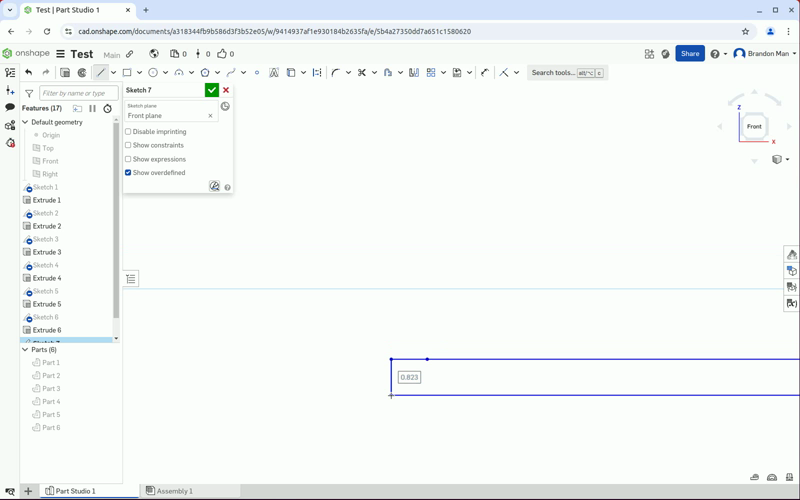
scroll(-6)
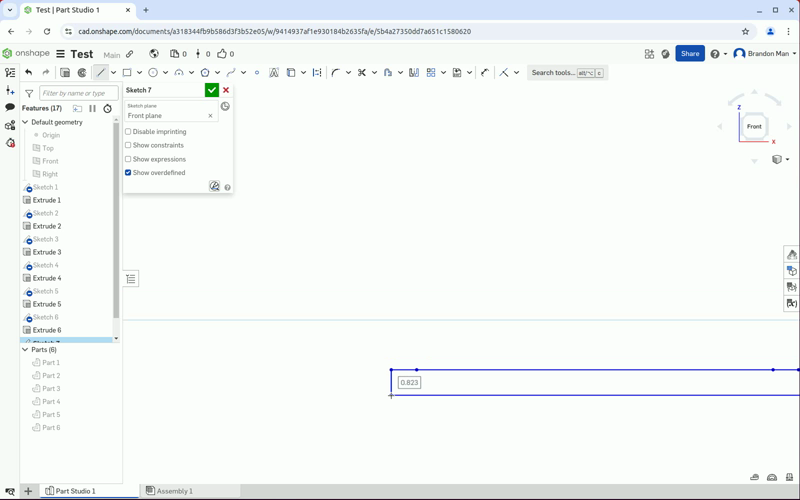
scroll(-6)
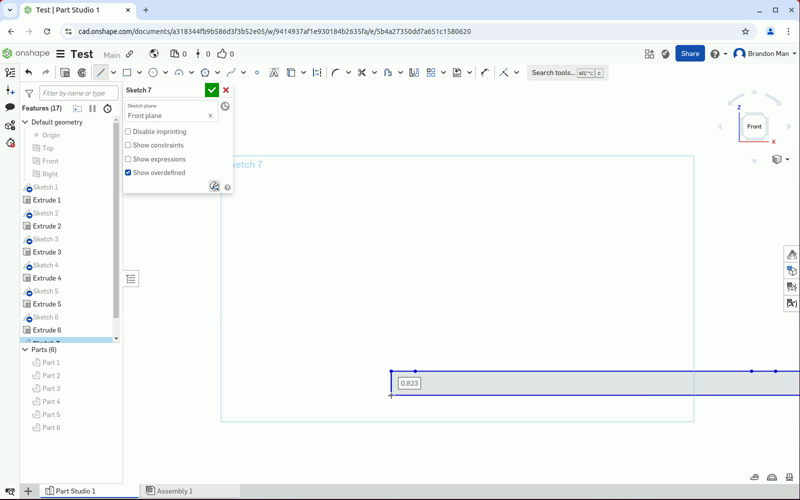
scroll(-6)
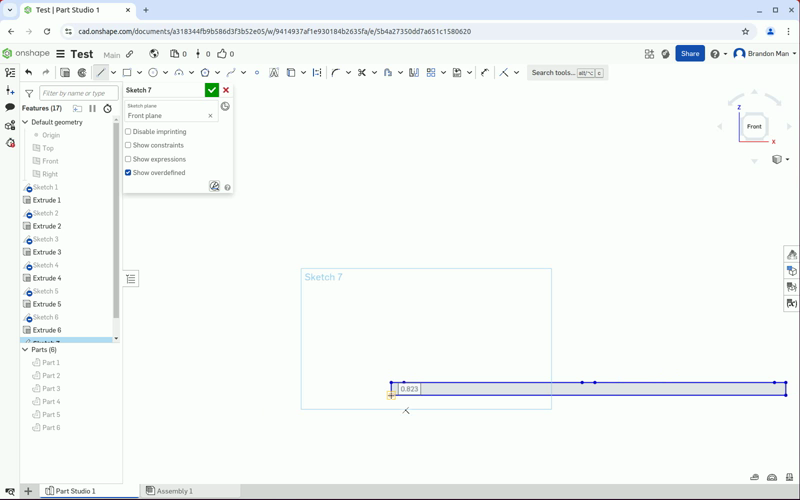
scroll(-6)
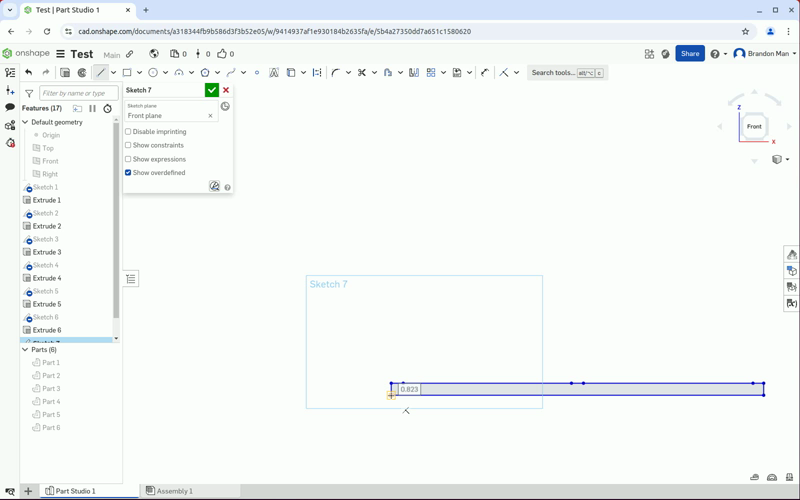
scroll(-6)
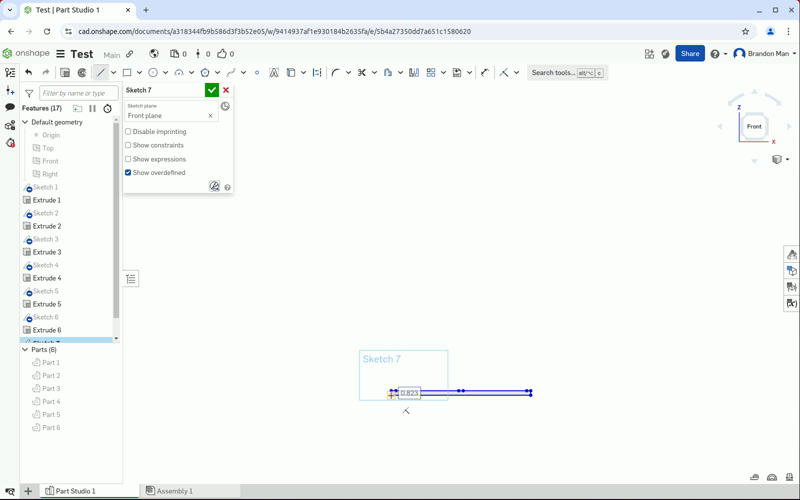
key(esc)
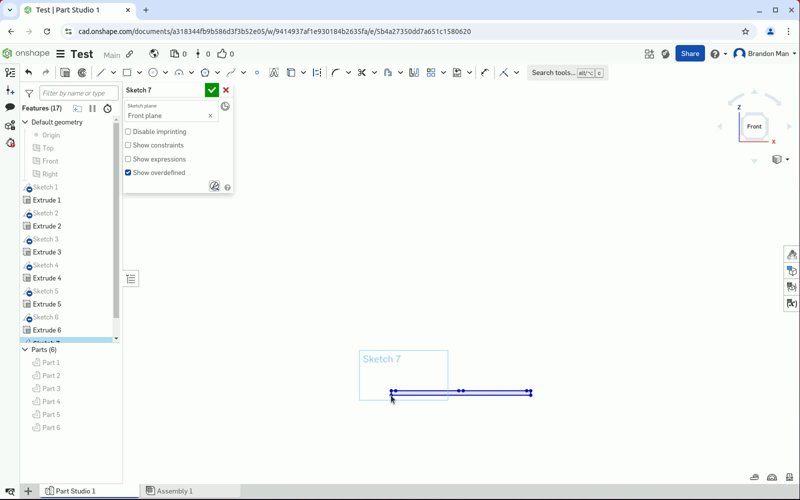
mouse_move(476, 391)
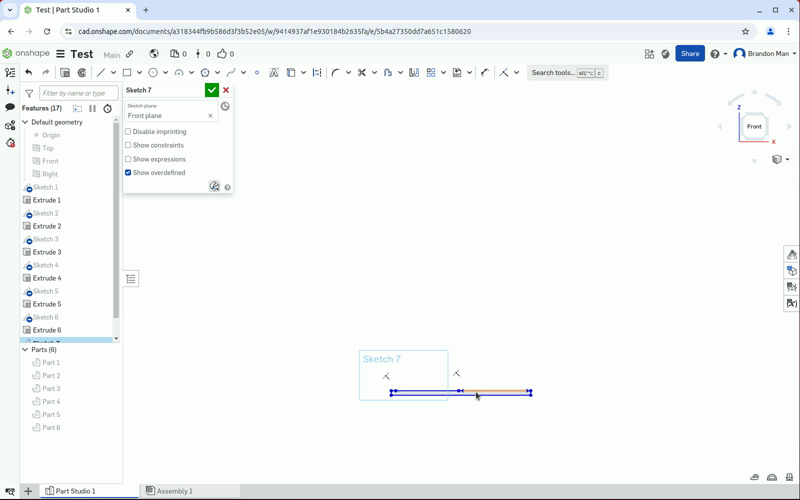
scroll(6)
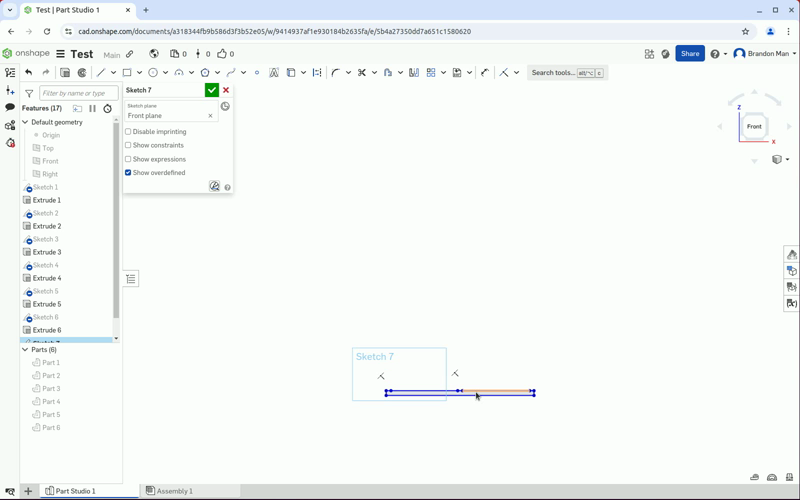
scroll(6)
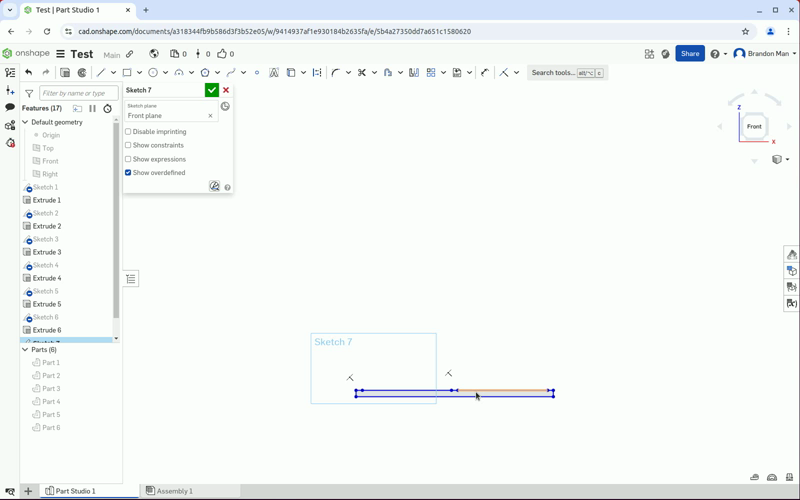
scroll(6)
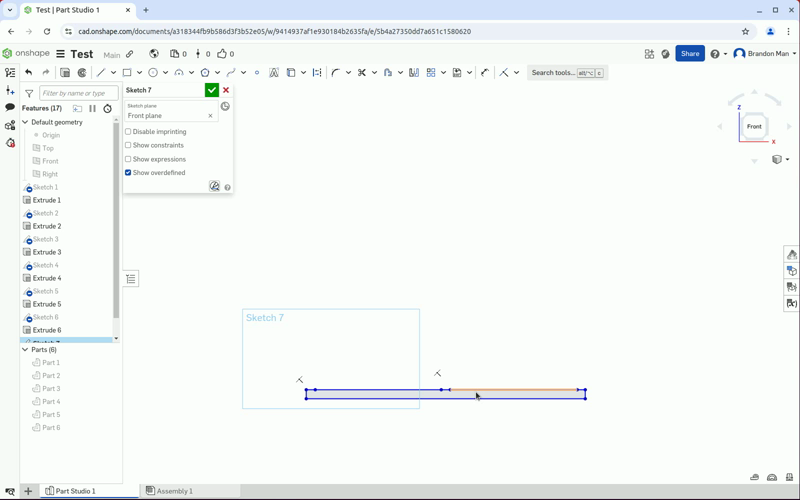
scroll(6)
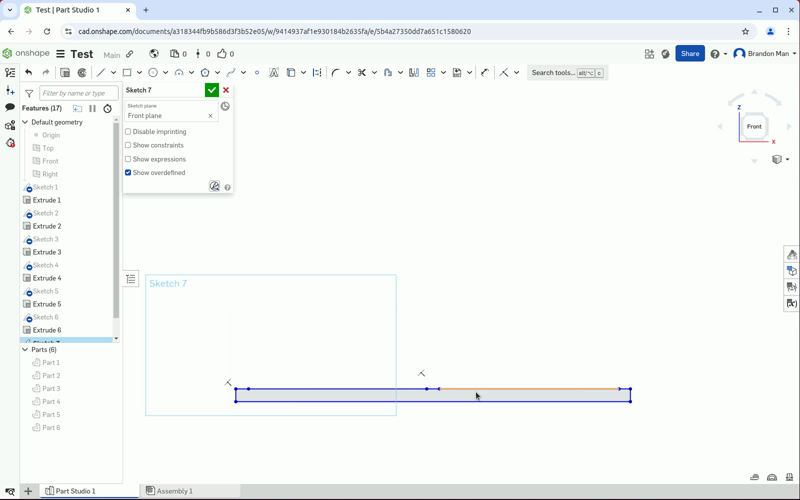
scroll(6)
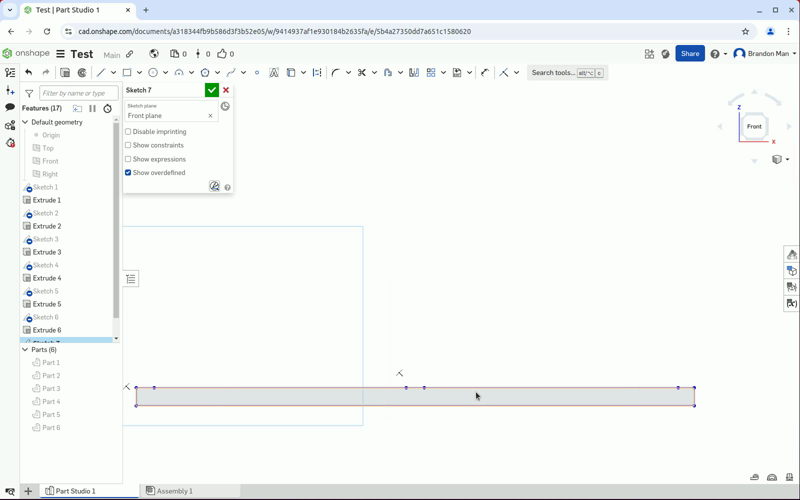
scroll(6)
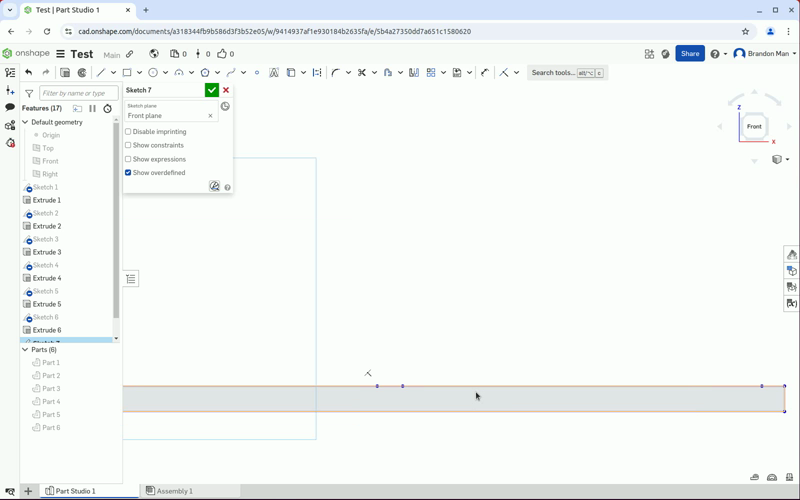
scroll(6)
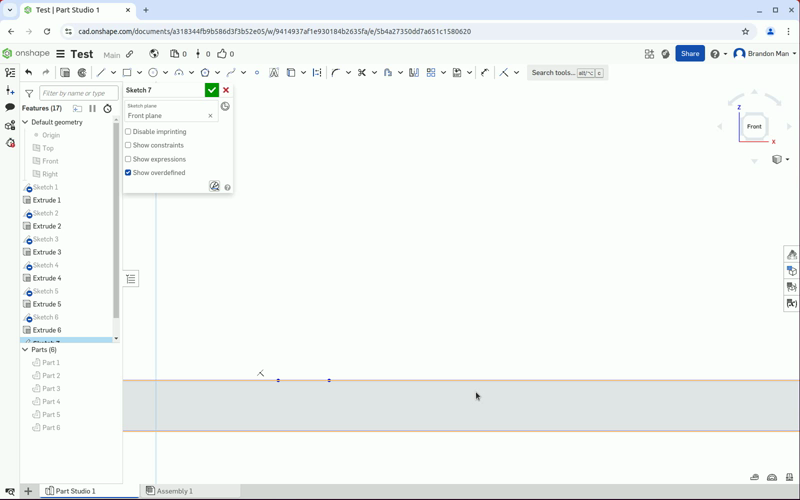
click(476, 391)
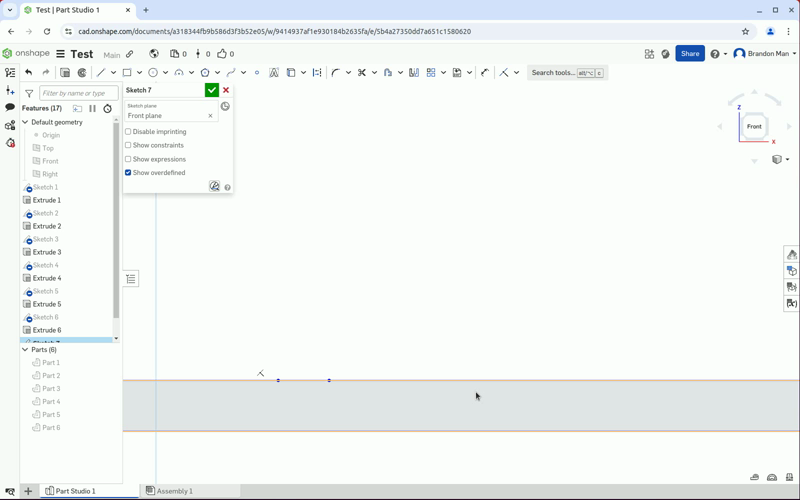
scroll(-6)
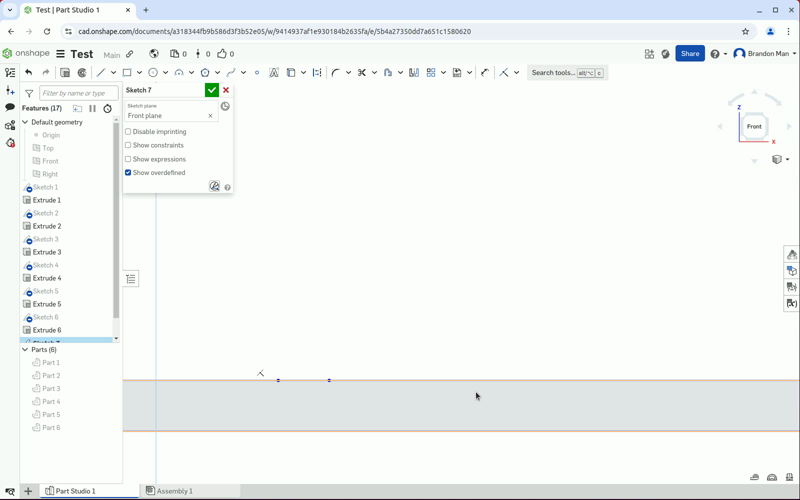
scroll(-6)
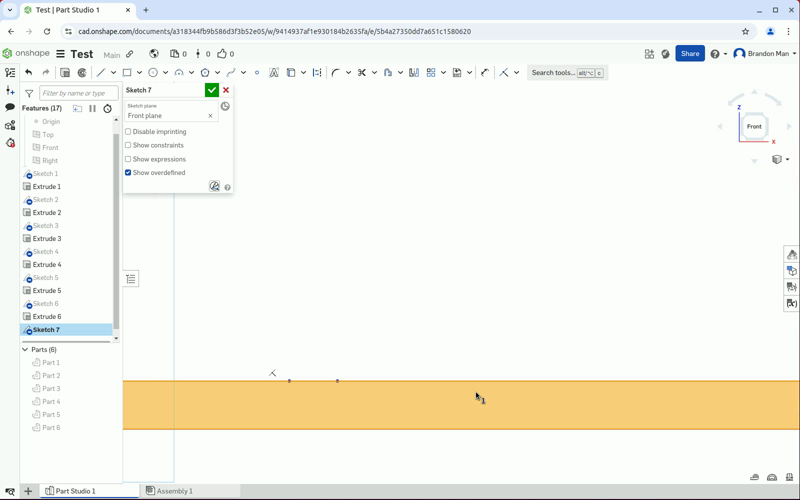
scroll(-6)
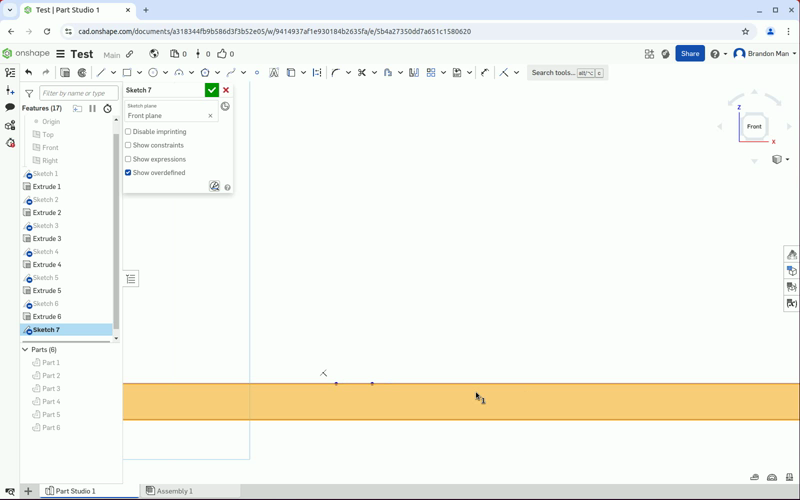
scroll(-6)
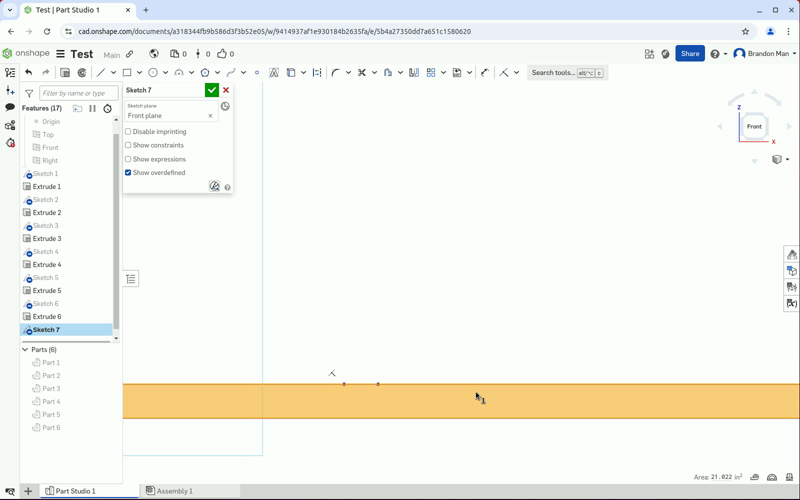
scroll(-6)
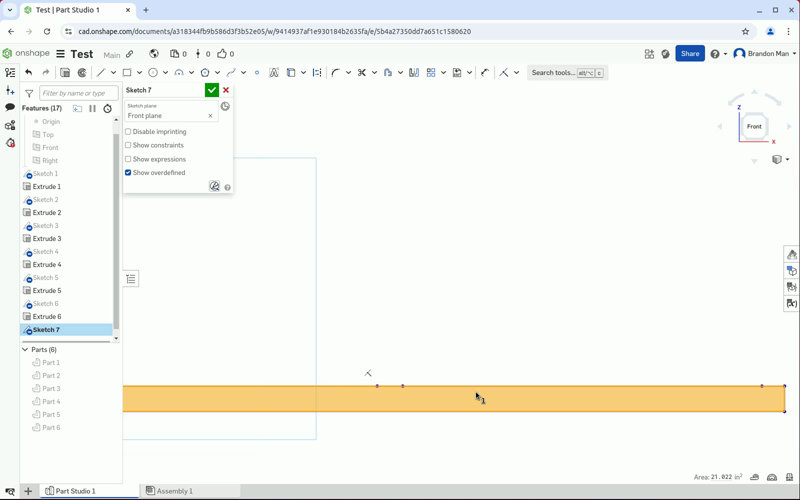
scroll(-6)
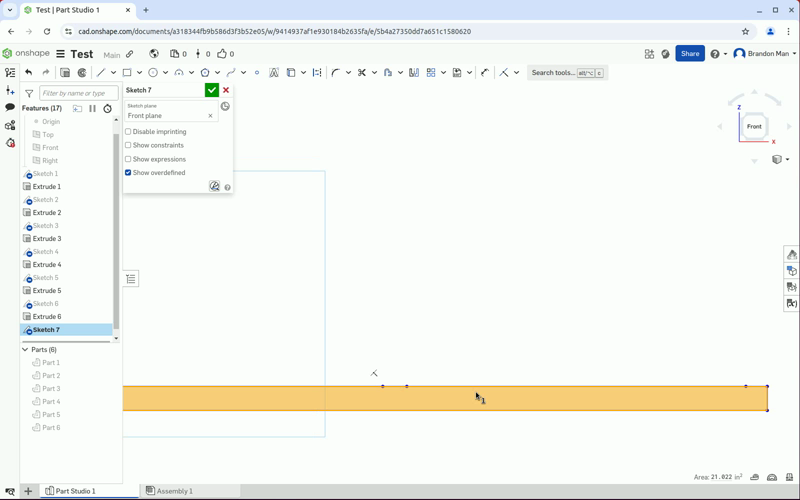
scroll(-6)
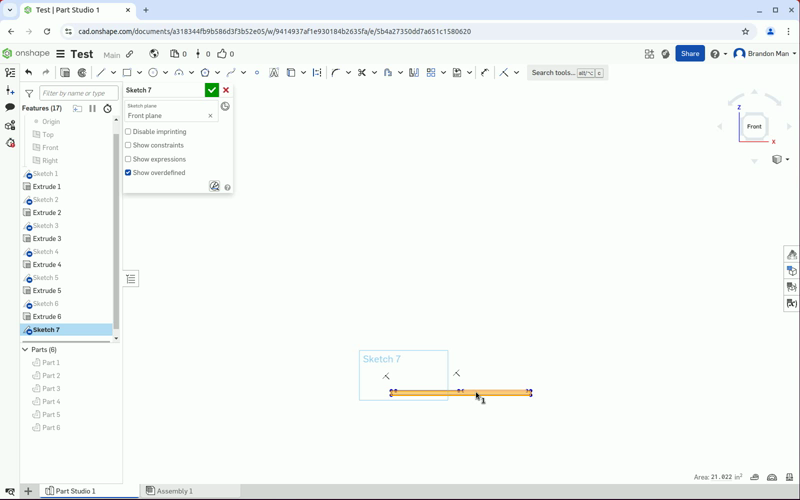
mouse_move(73, 352)
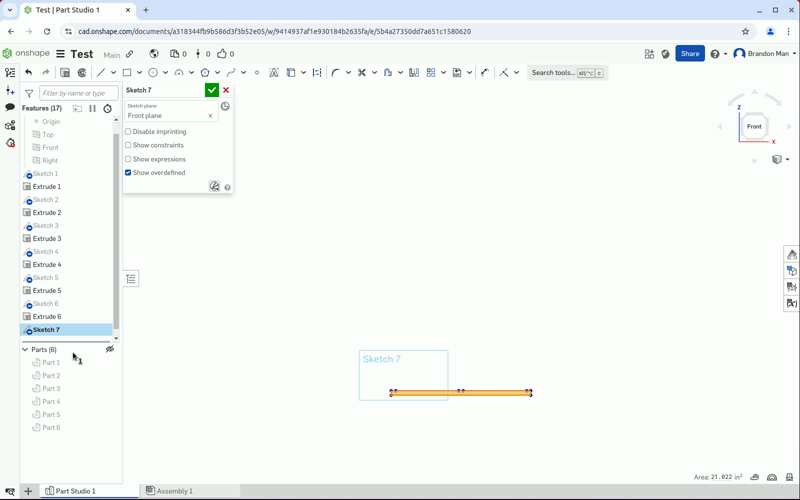
key(shift+y)
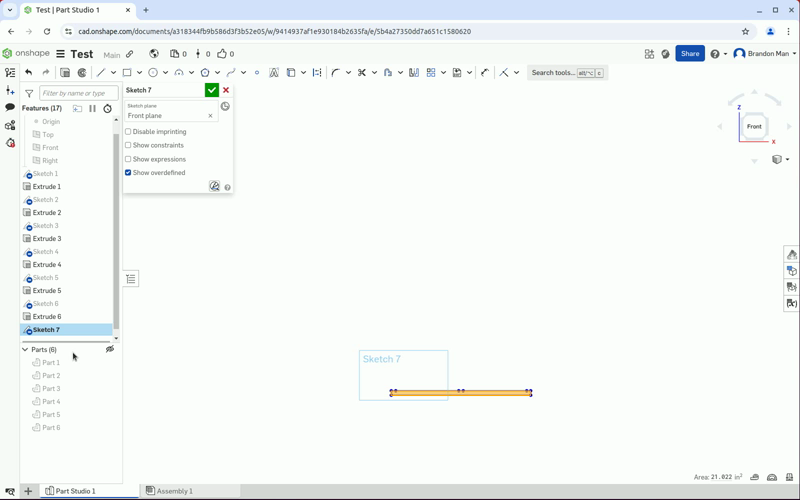
key(shift+e)
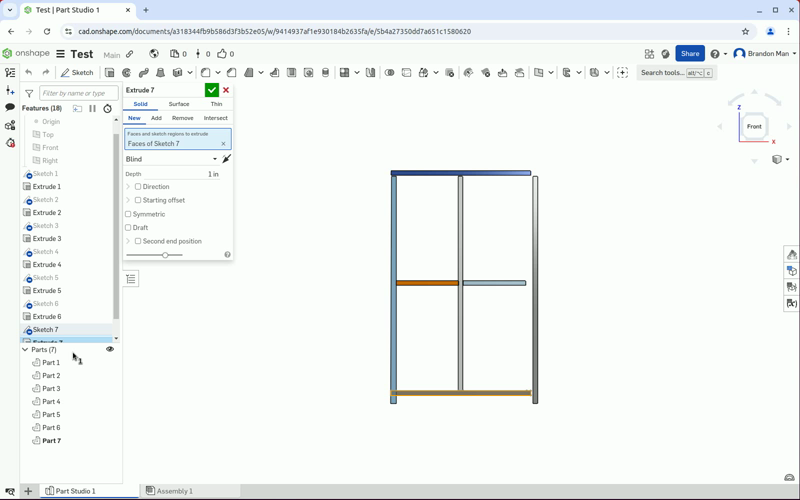
mouse_move(143, 106)
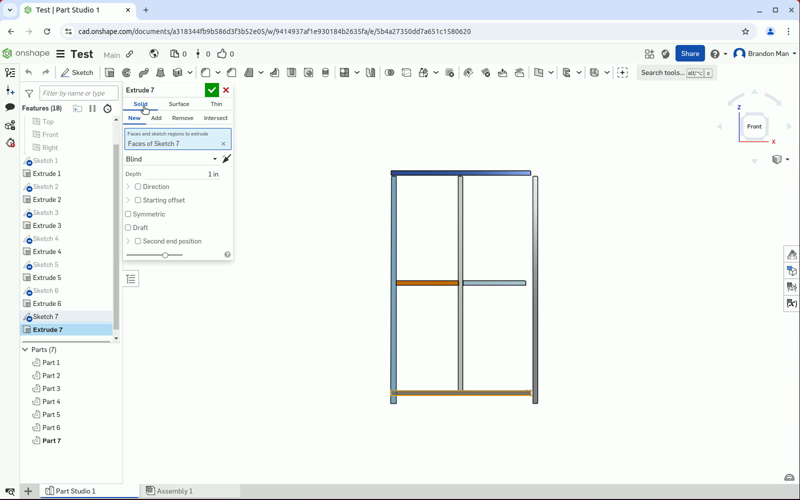
click(143, 106)
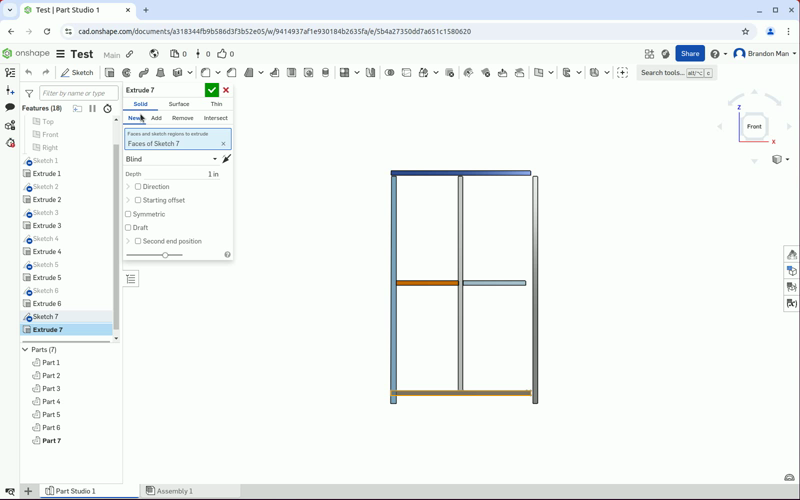
mouse_move(137, 120)
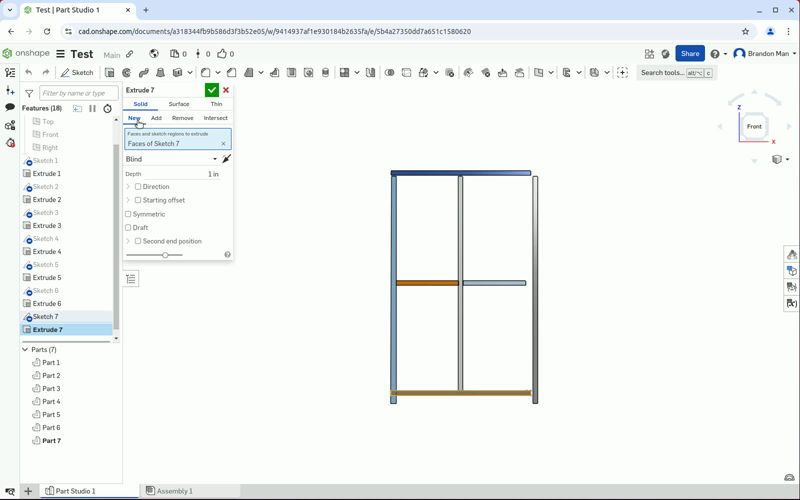
click(137, 120)
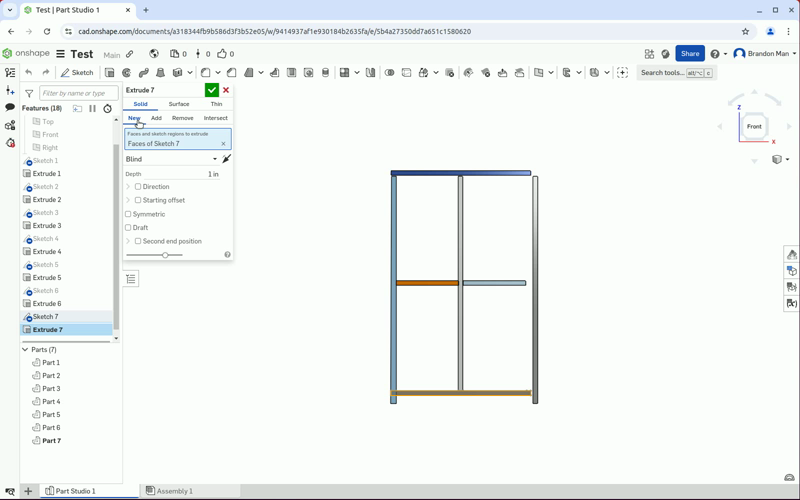
key(tab, 4)
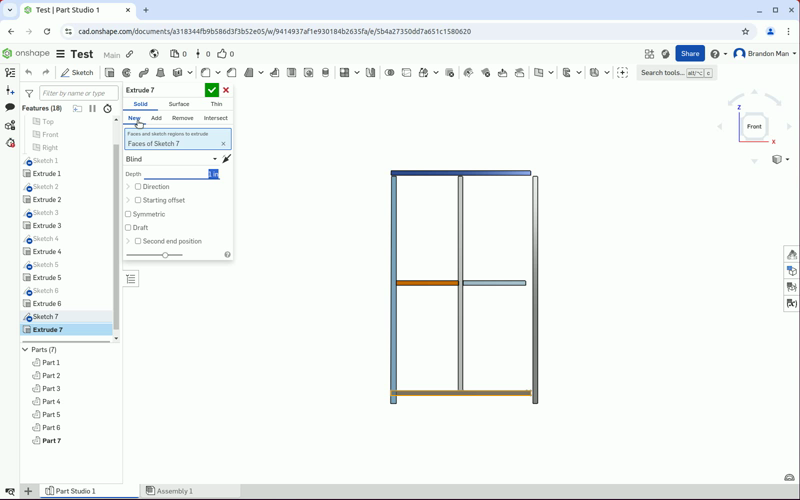
text(1.685)
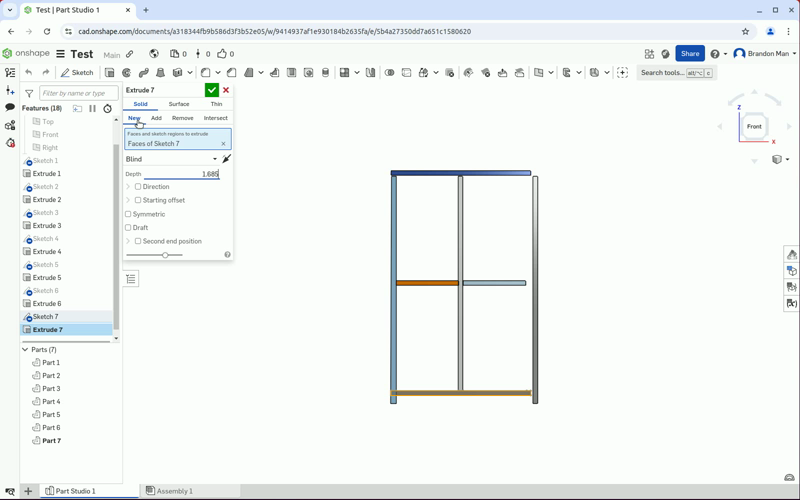
key(enter)
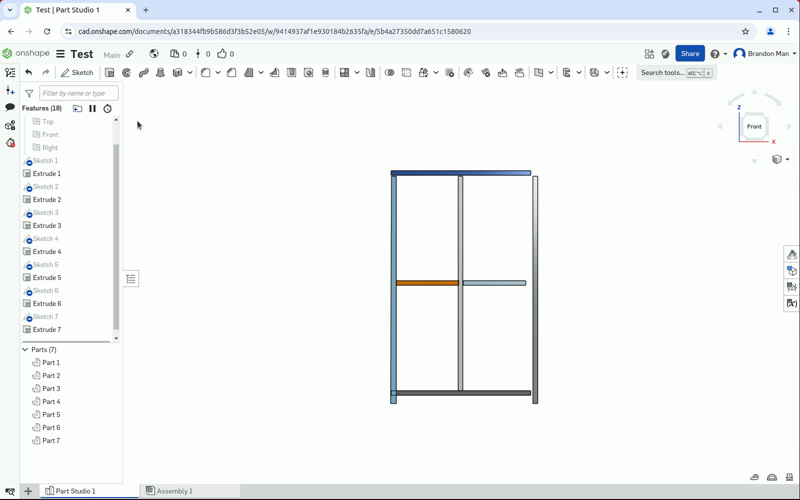
key(shift+h)
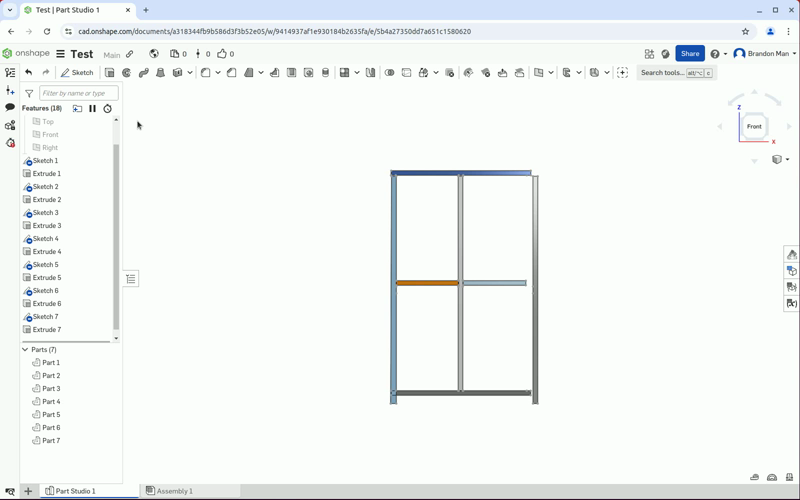
key(shift+h)
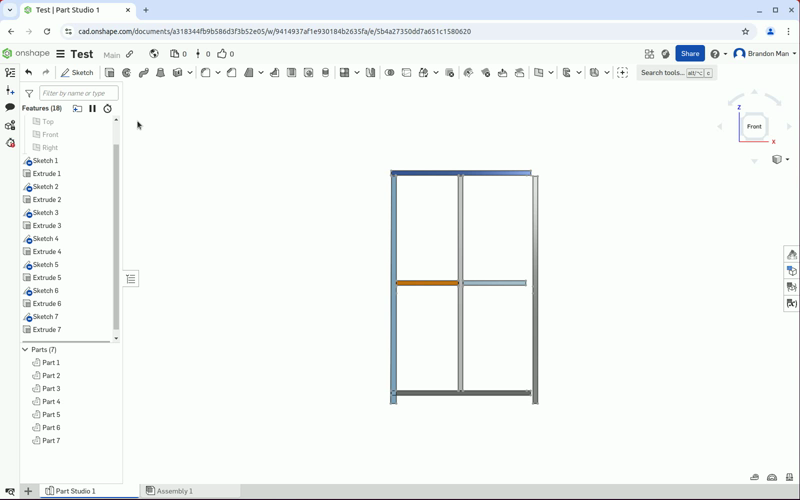
key(shift+7)
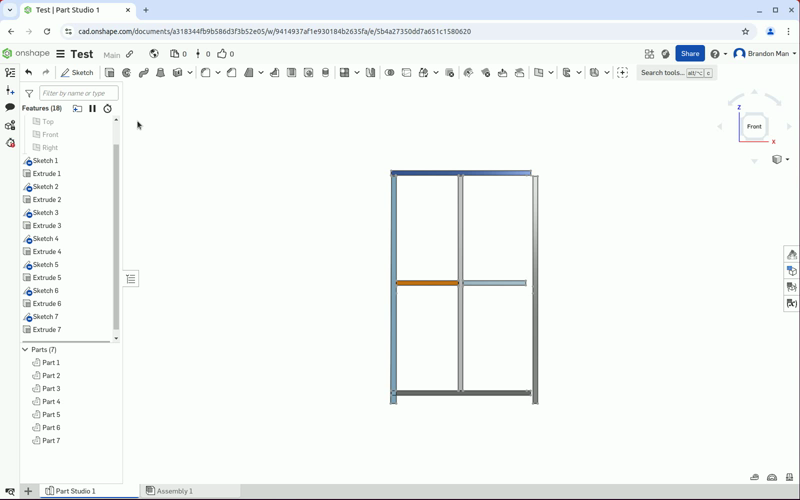
key(left, 2)
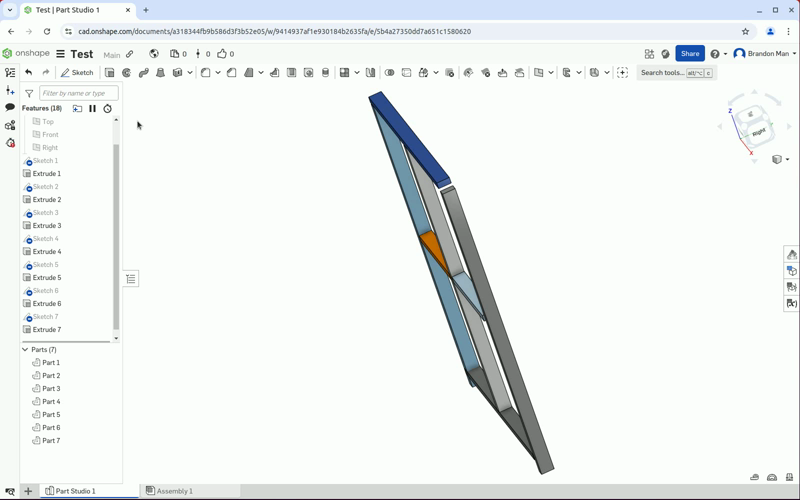
key(down, 2)
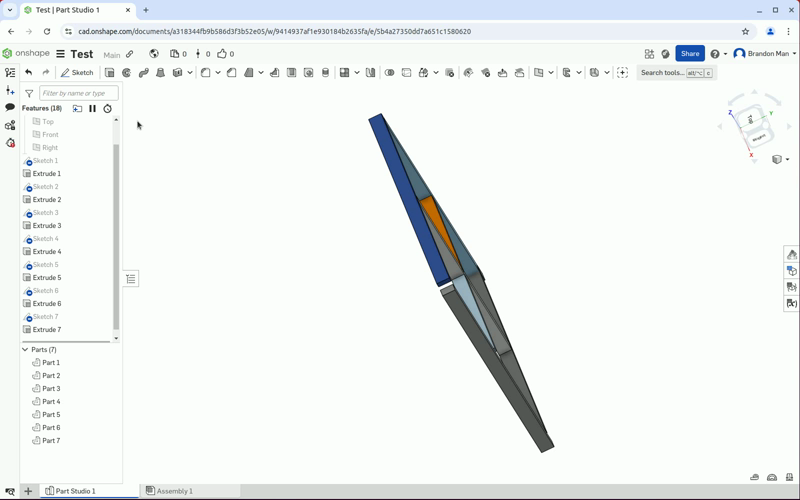
key(up, 2)
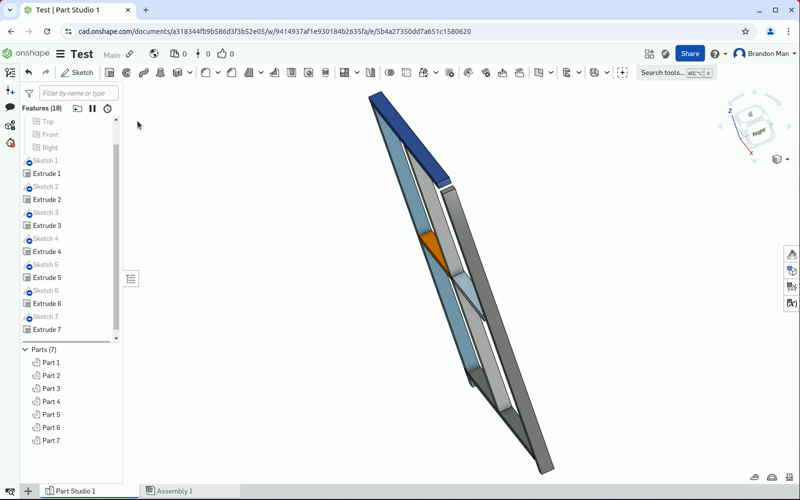
key(right, 2)
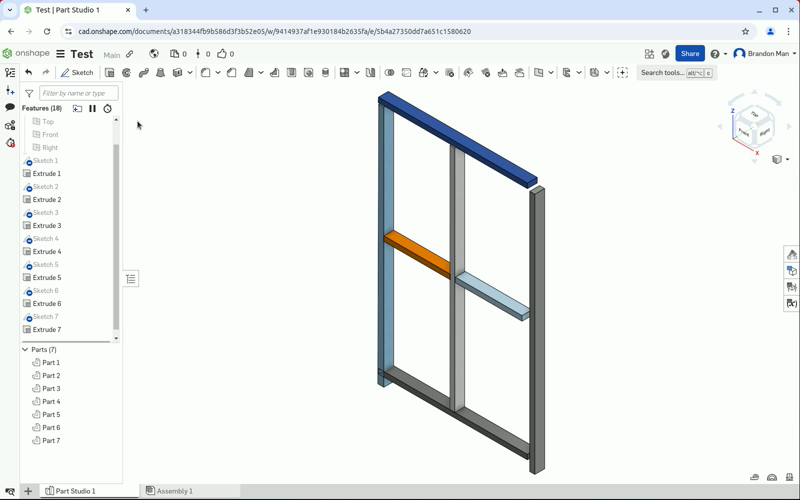
mouse_move(69, 163)
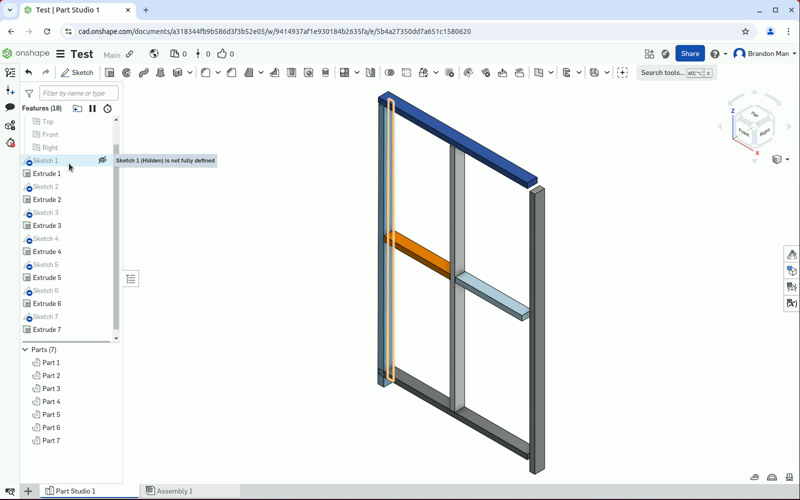
click(69, 163)